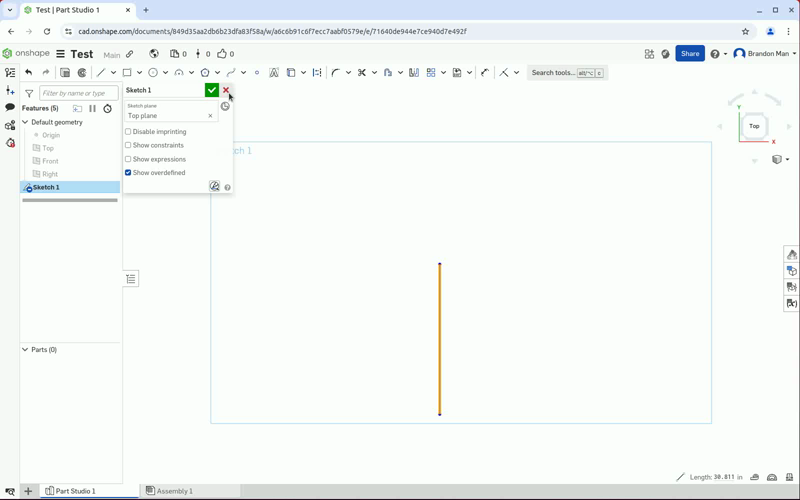
key(shift+h)
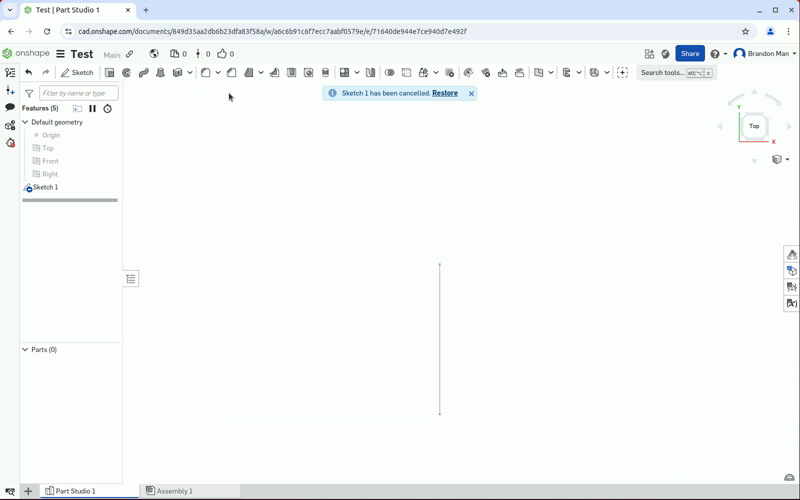
key(shift+s)
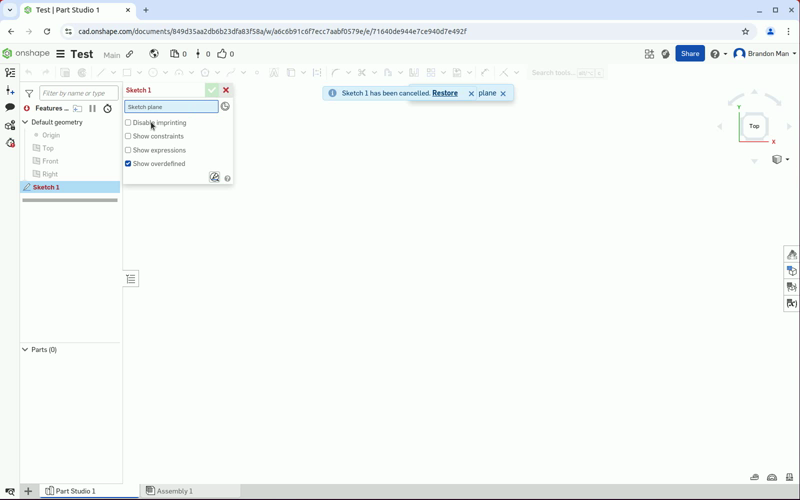
mouse_move(73, 150)
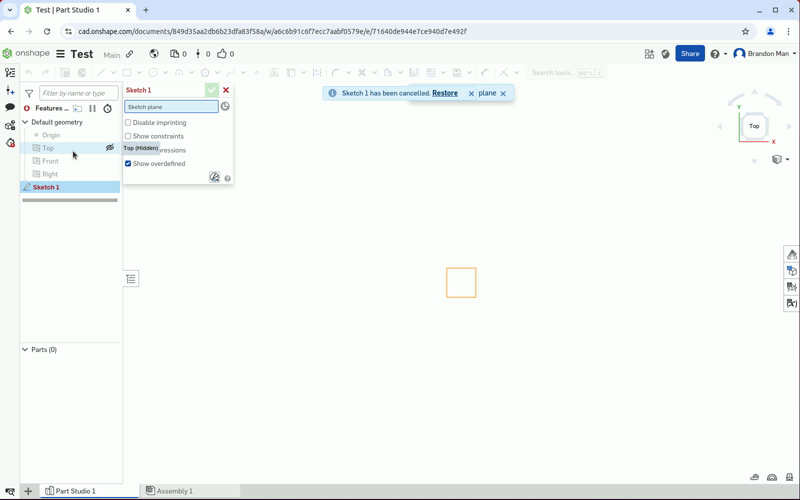
click(73, 150)
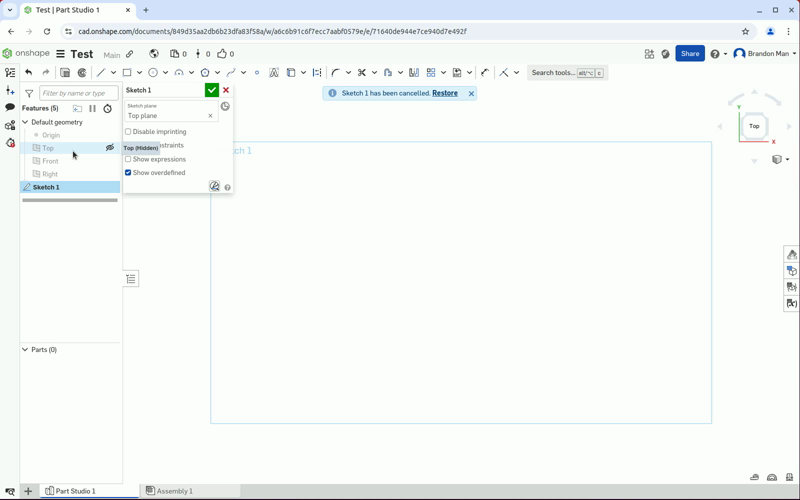
mouse_move(73, 352)
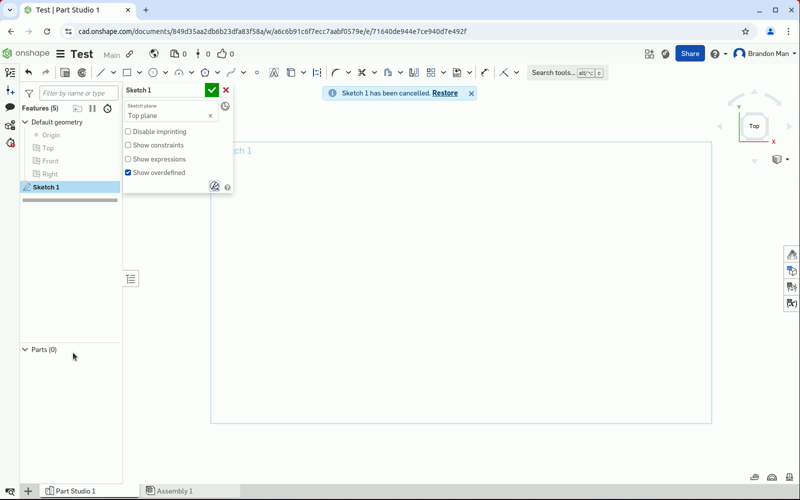
key(y)
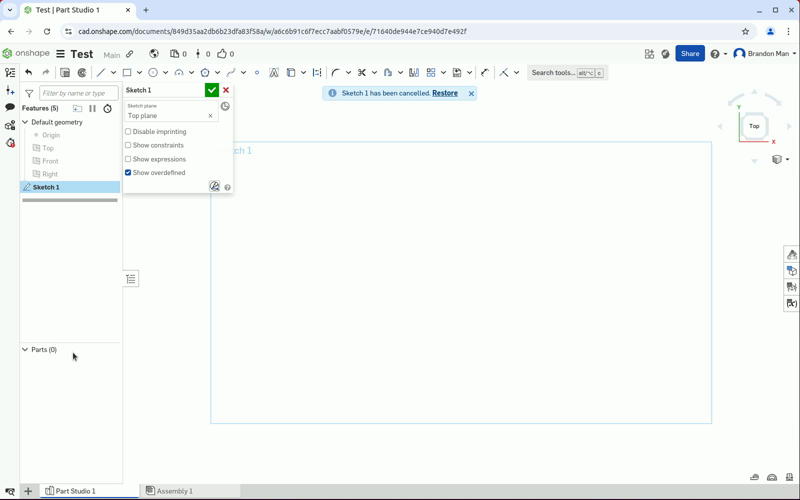
key(l)
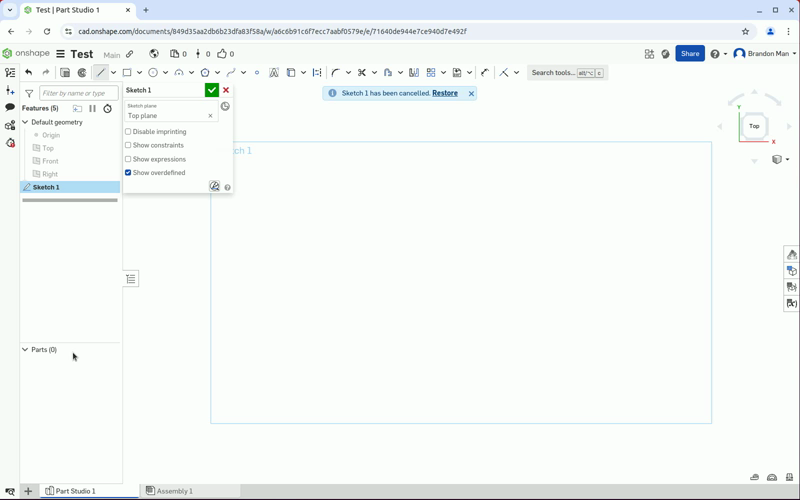
key_down(shift)
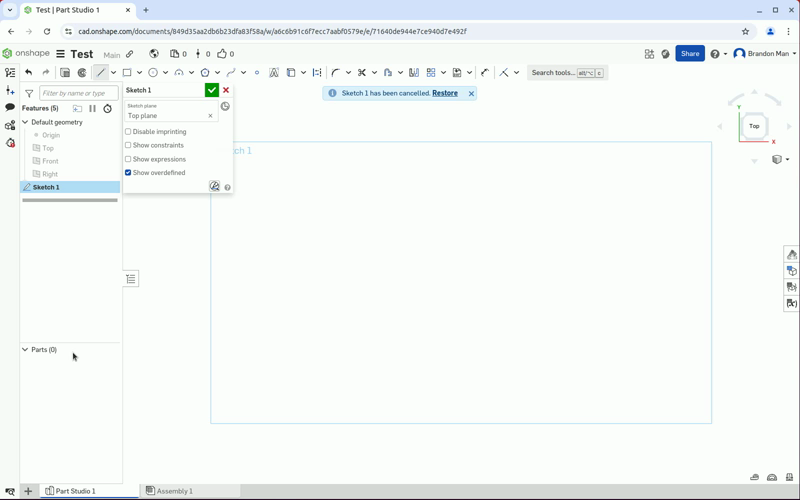
mouse_move(396, 314)
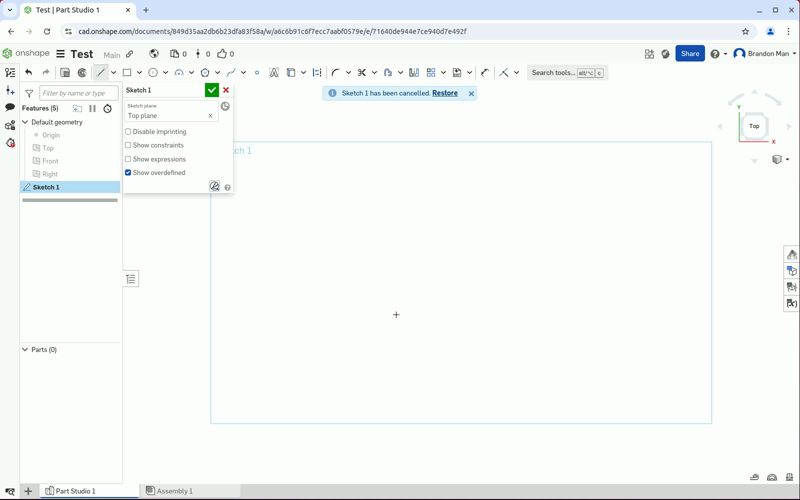
click(396, 314)
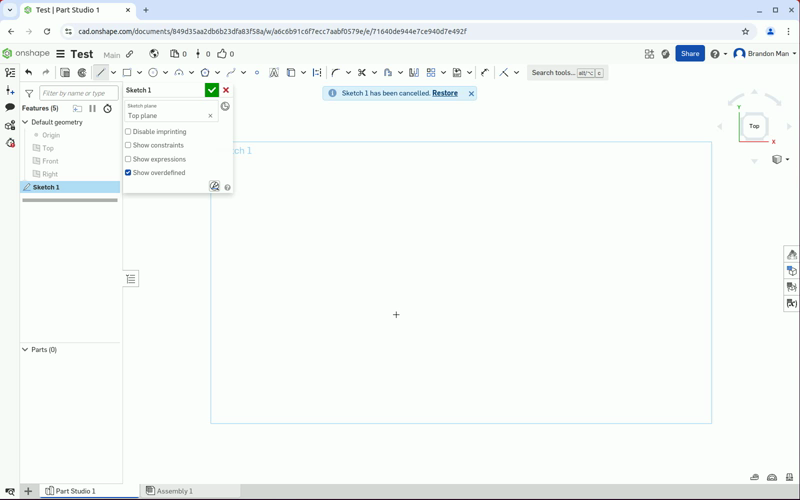
key_up(shift)
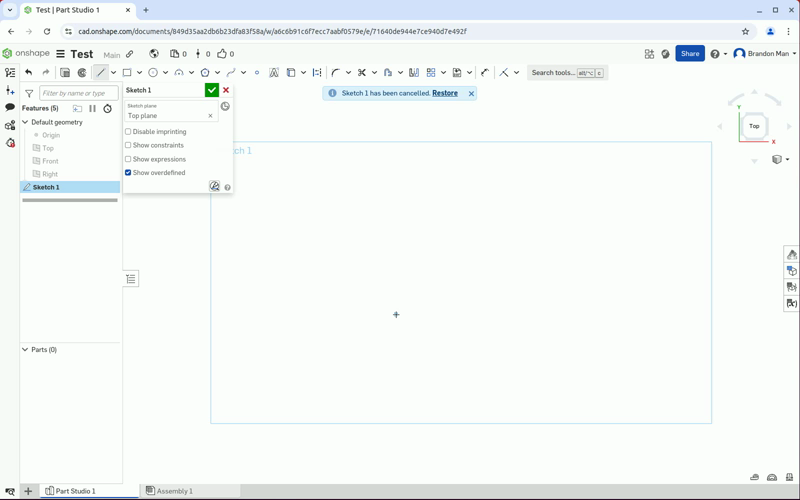
key_down(shift)
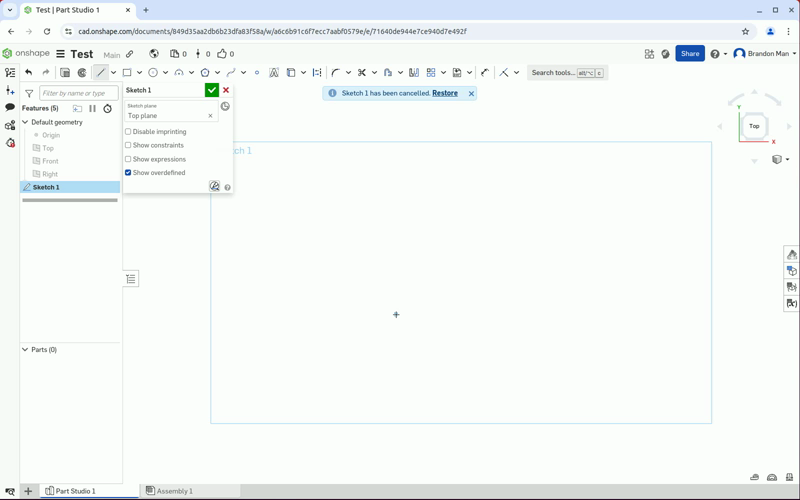
mouse_move(426, 314)
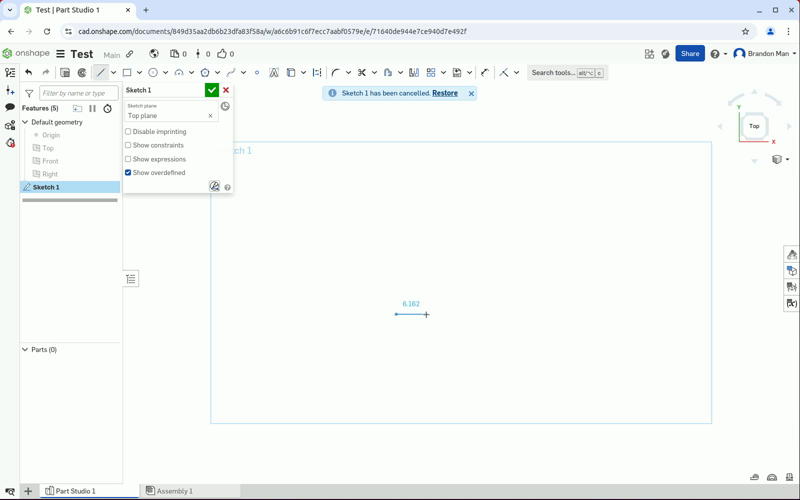
mouse_move(444, 314)
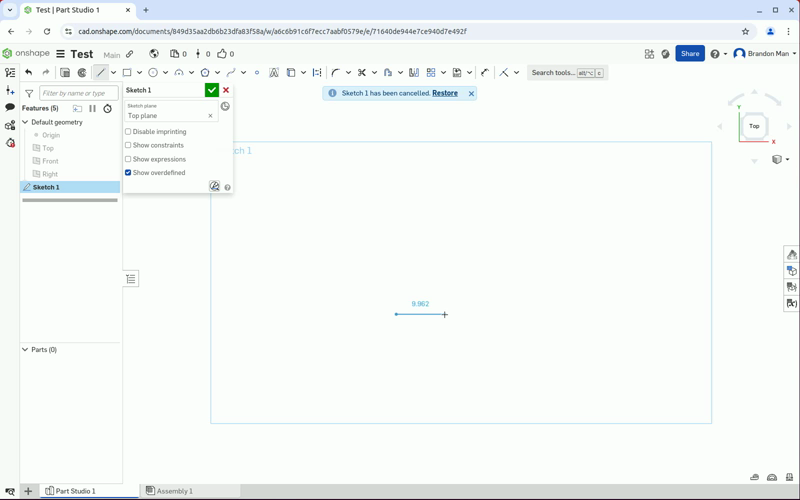
click(444, 314)
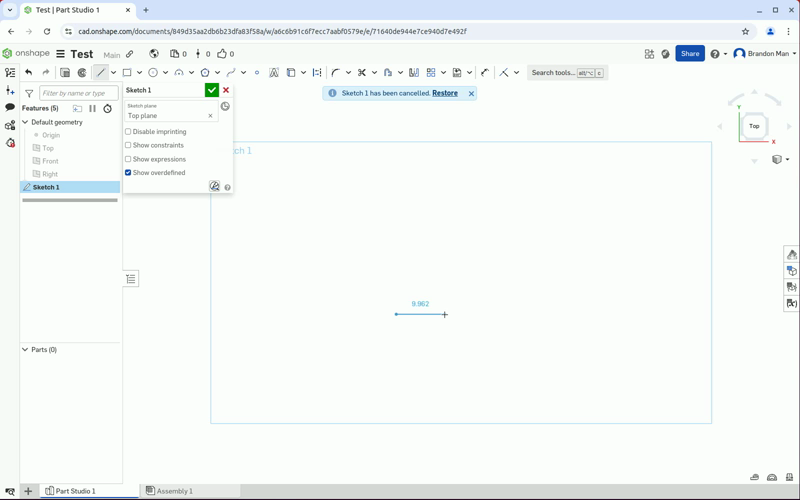
key_up(shift)
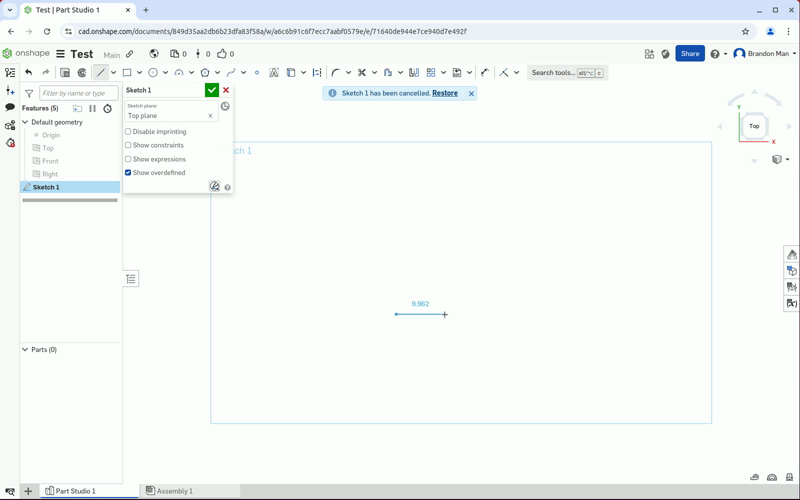
key_down(shift)
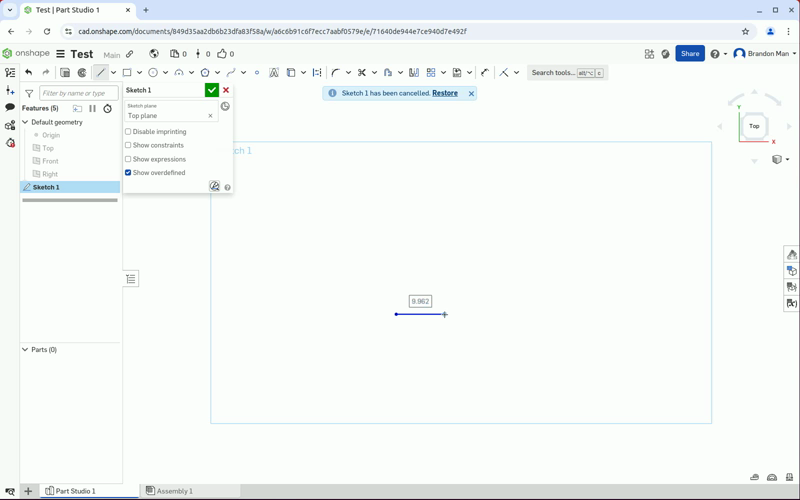
mouse_move(474, 314)
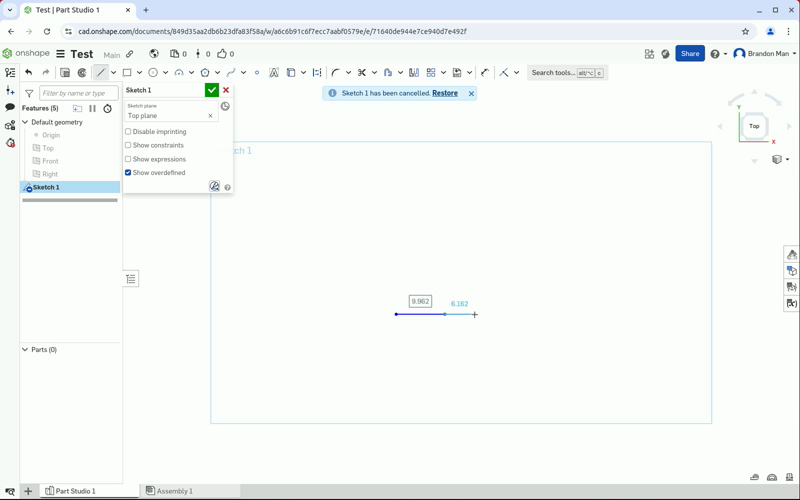
mouse_move(444, 312)
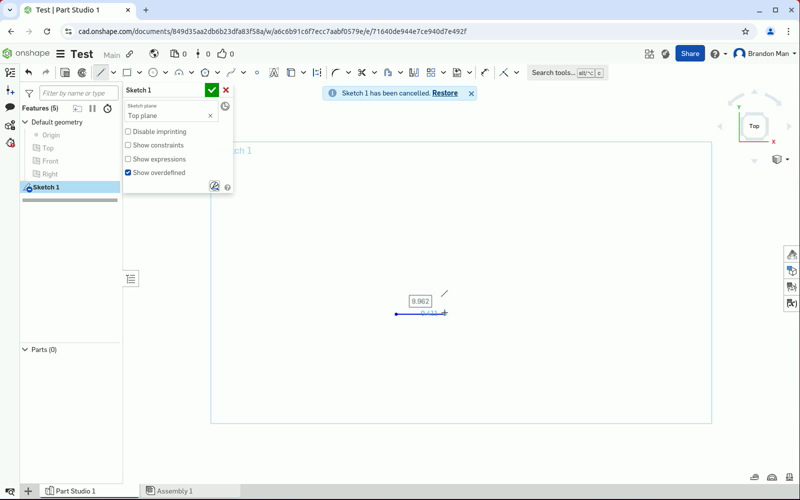
scroll(6)
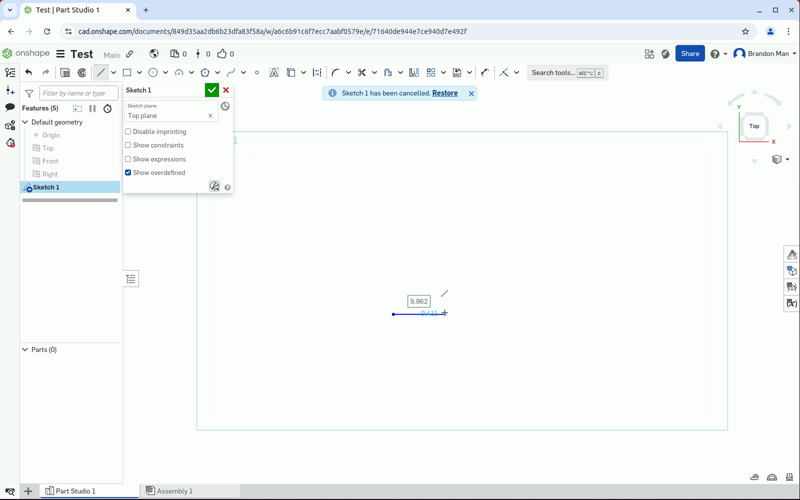
scroll(6)
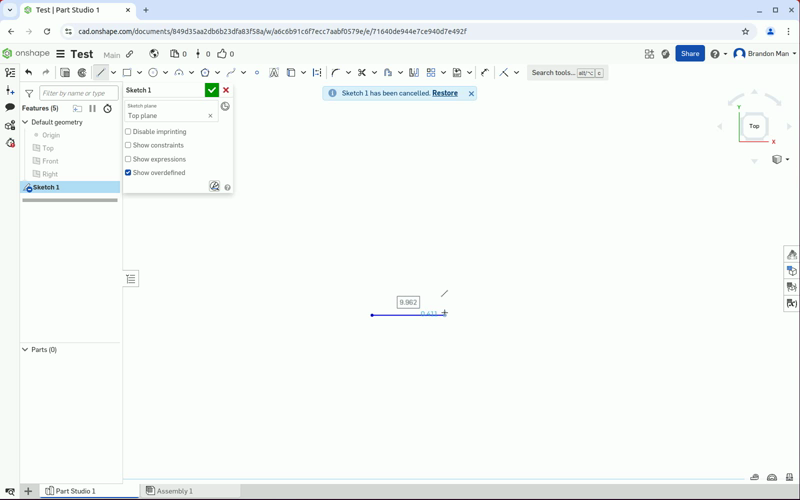
scroll(6)
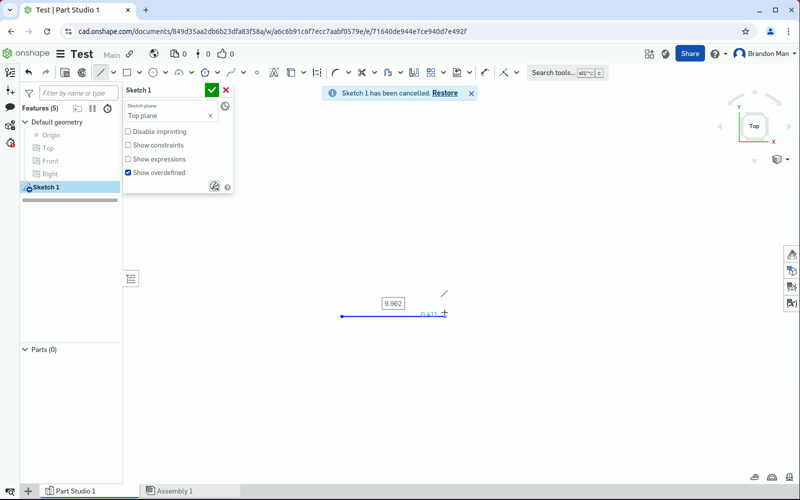
scroll(6)
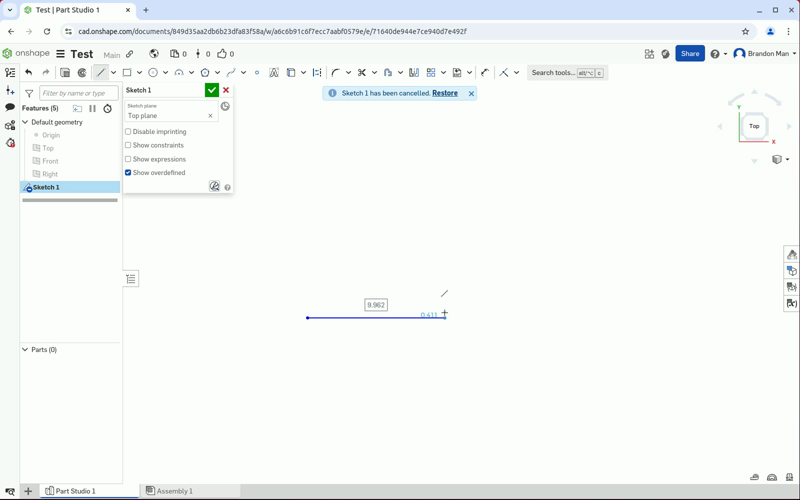
scroll(6)
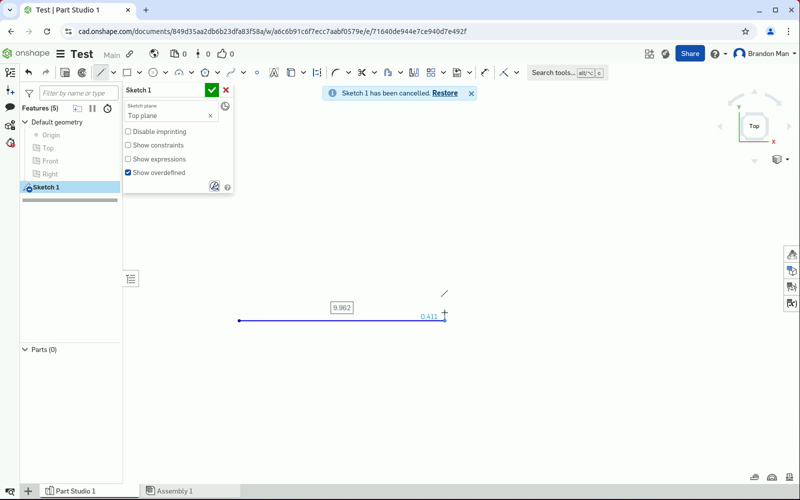
scroll(6)
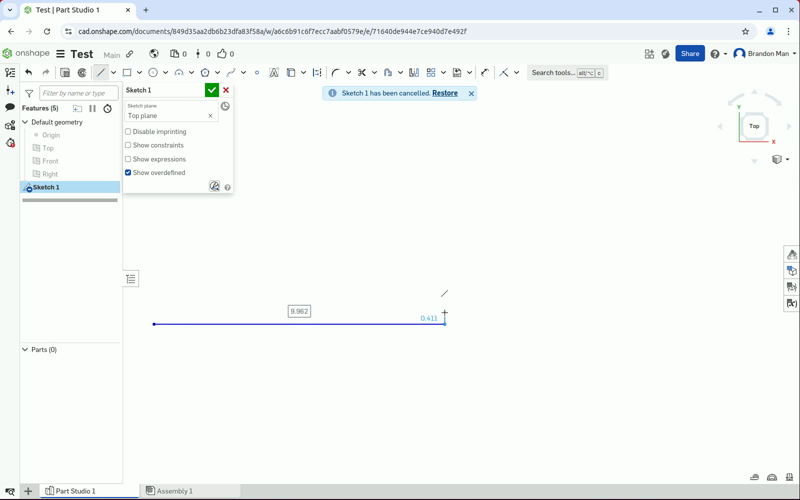
scroll(6)
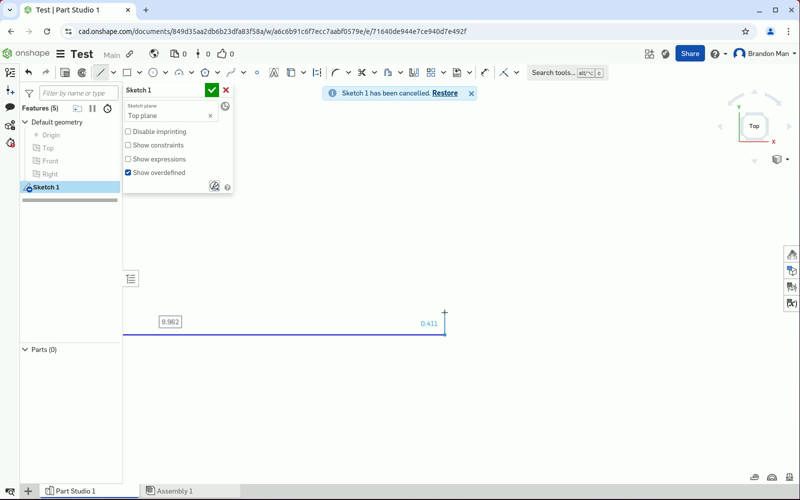
click(444, 312)
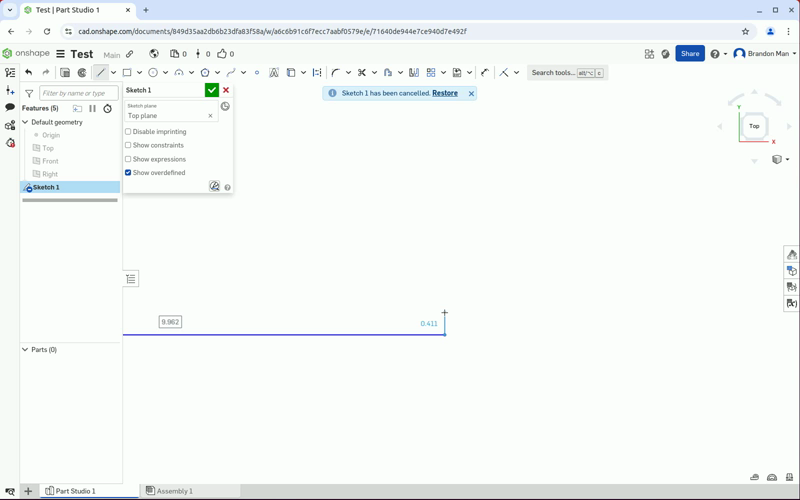
scroll(-6)
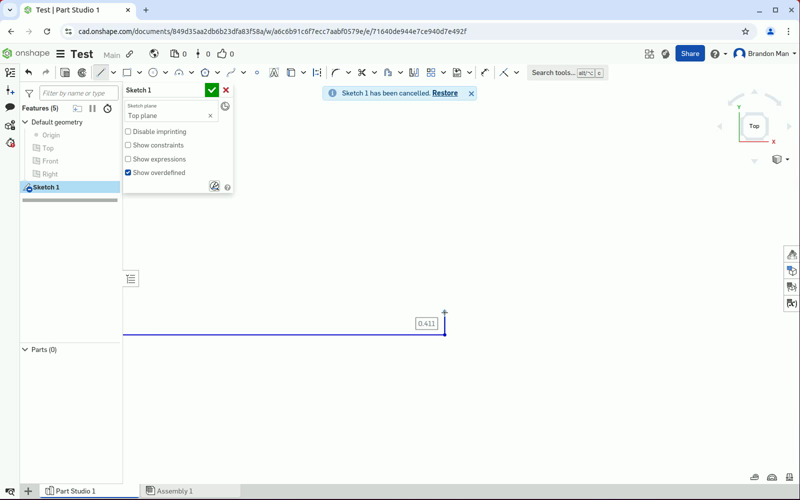
scroll(-6)
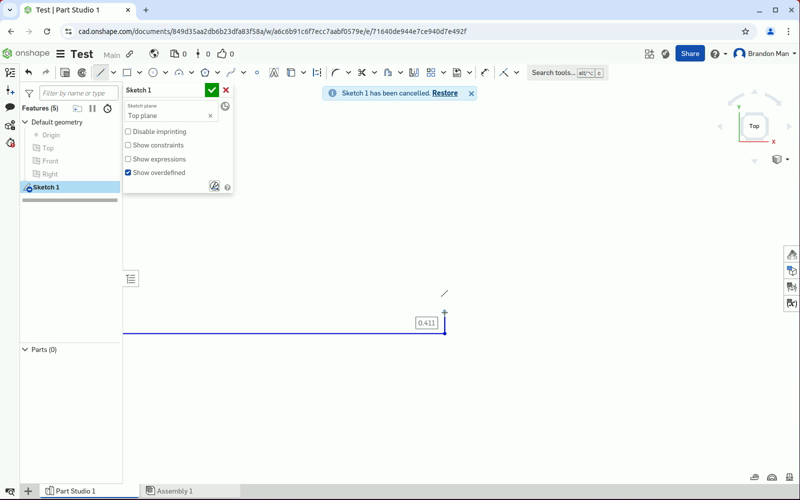
scroll(-6)
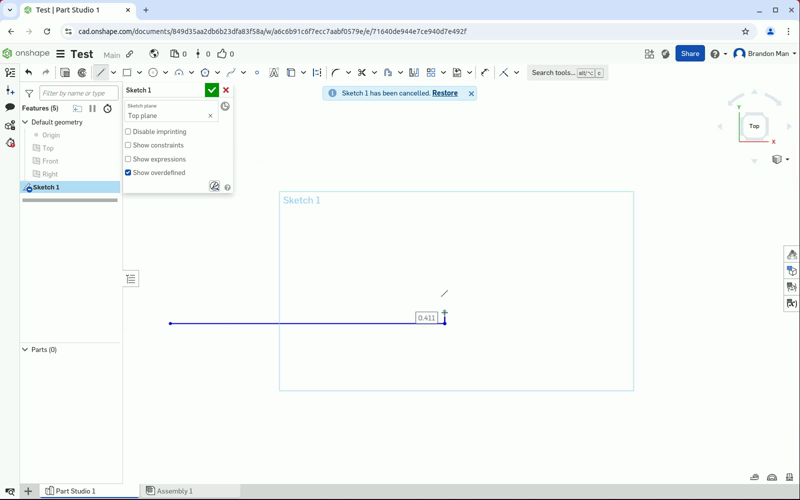
scroll(-6)
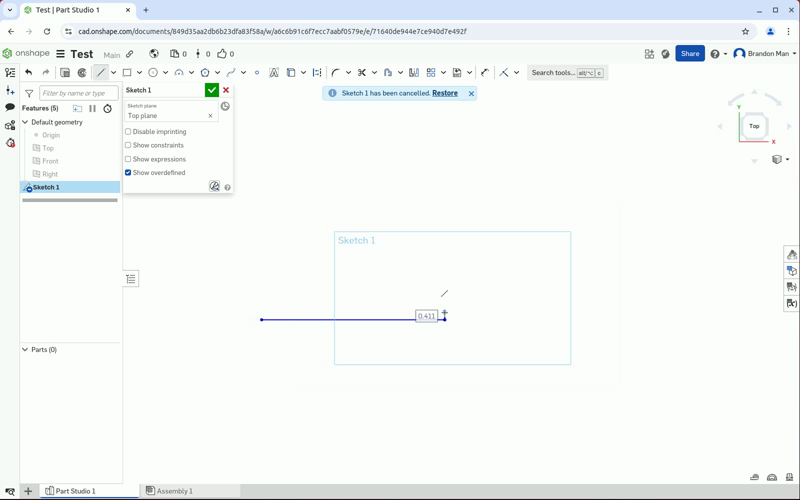
scroll(-6)
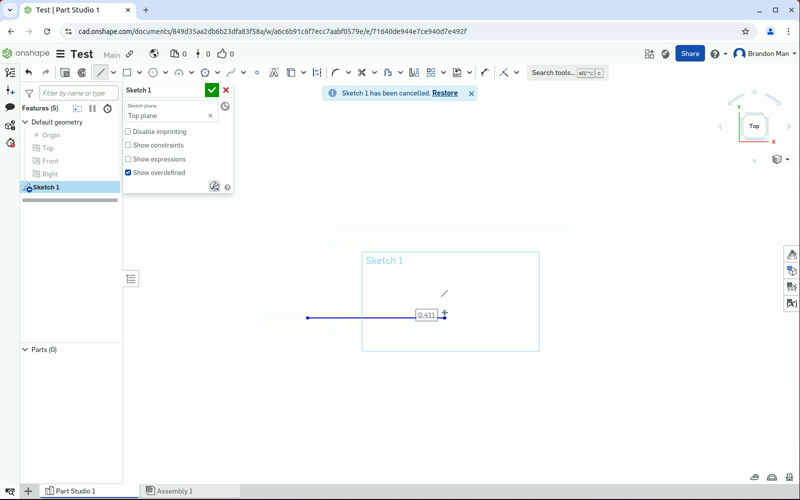
scroll(-6)
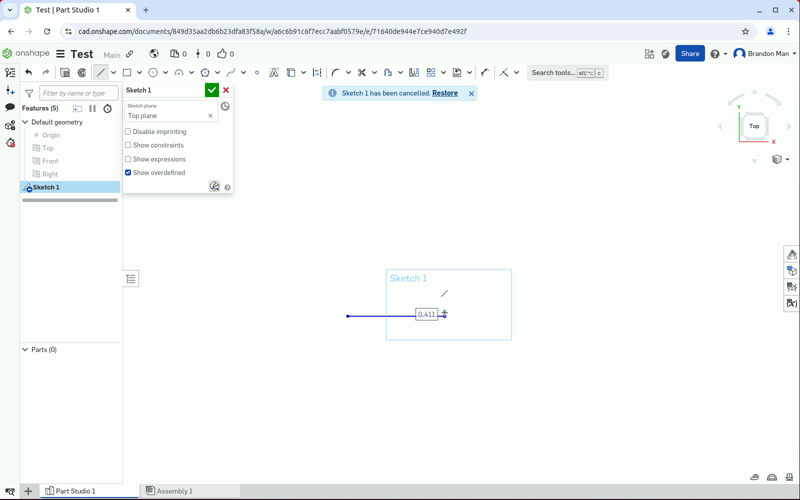
scroll(-6)
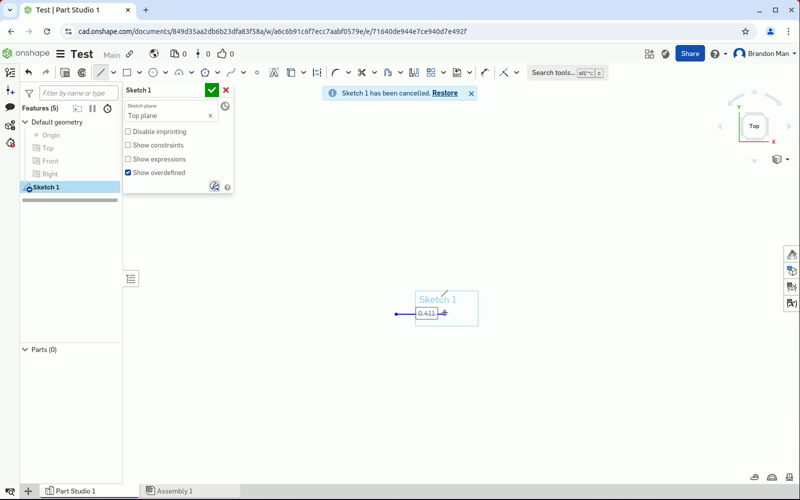
key_up(shift)
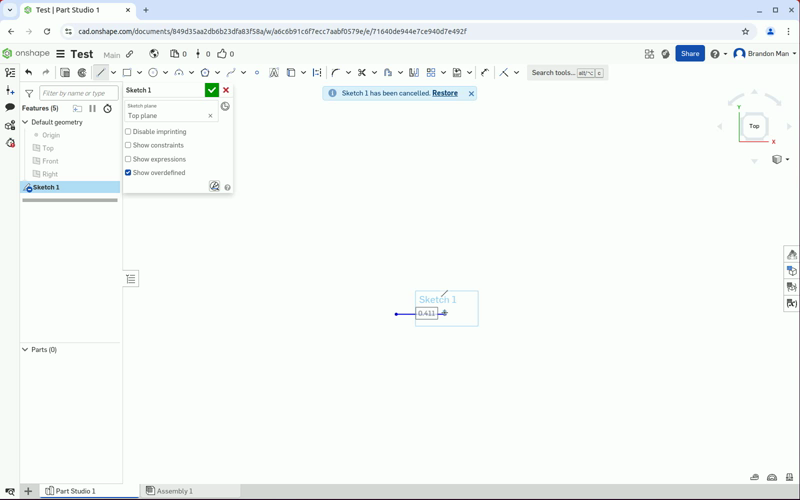
key_down(shift)
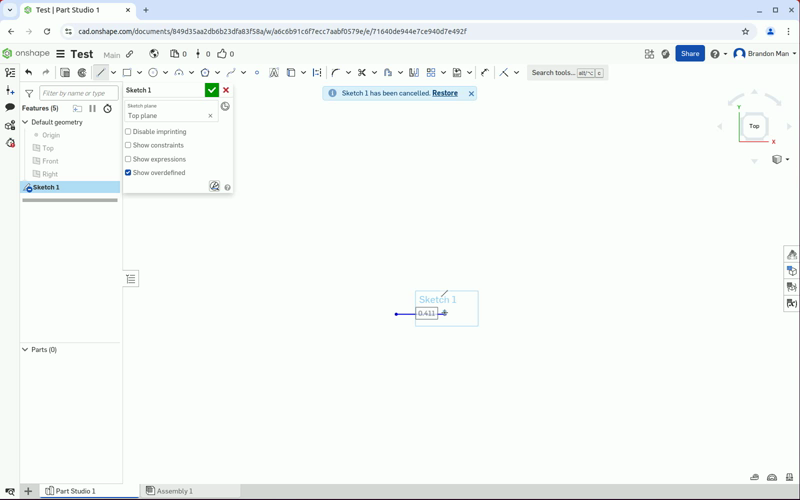
mouse_move(474, 312)
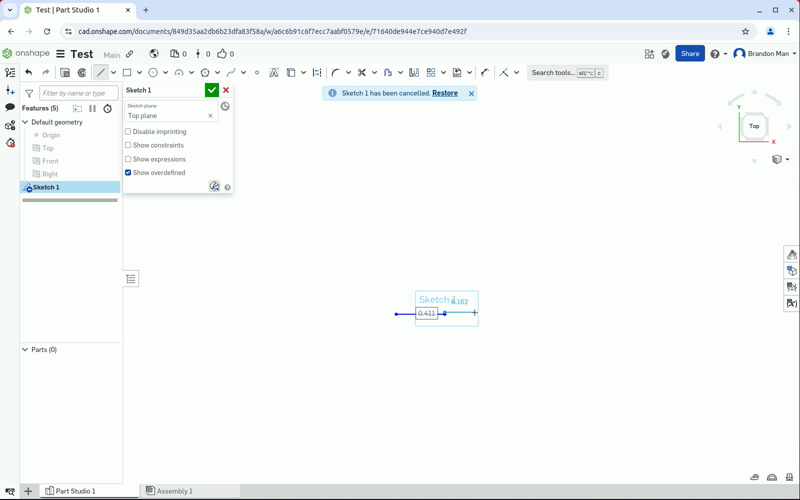
mouse_move(396, 312)
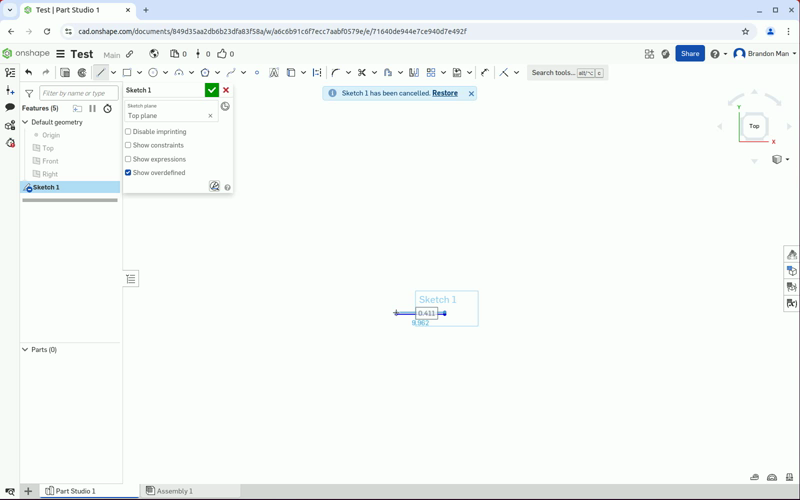
scroll(6)
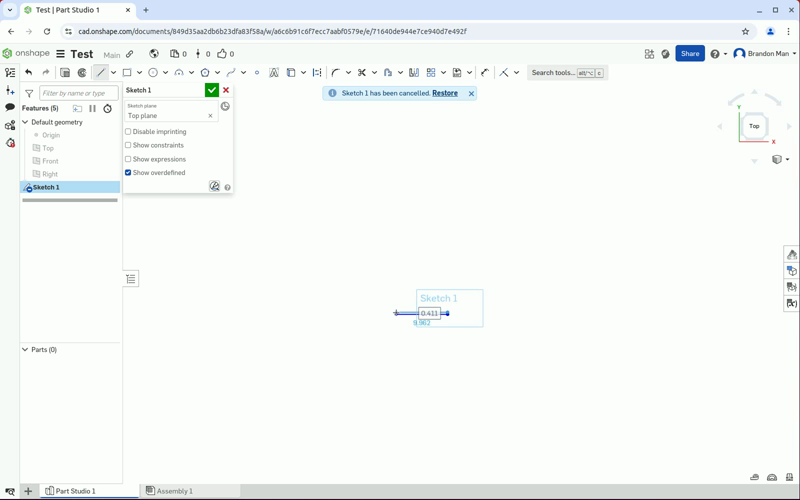
scroll(6)
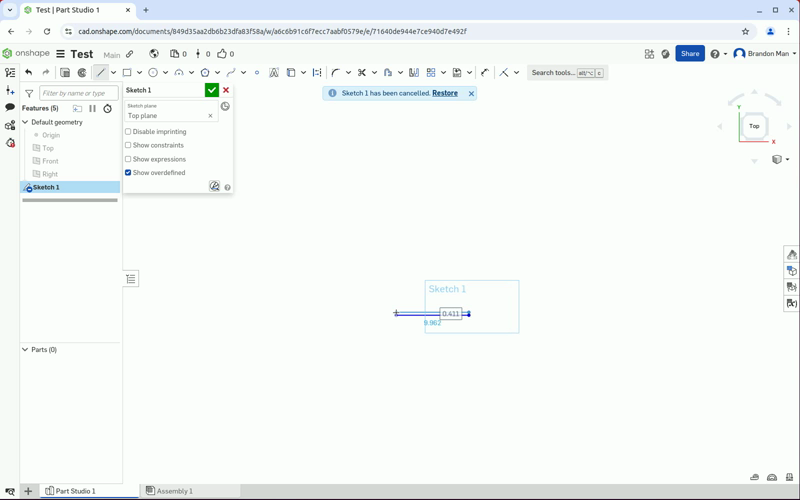
scroll(6)
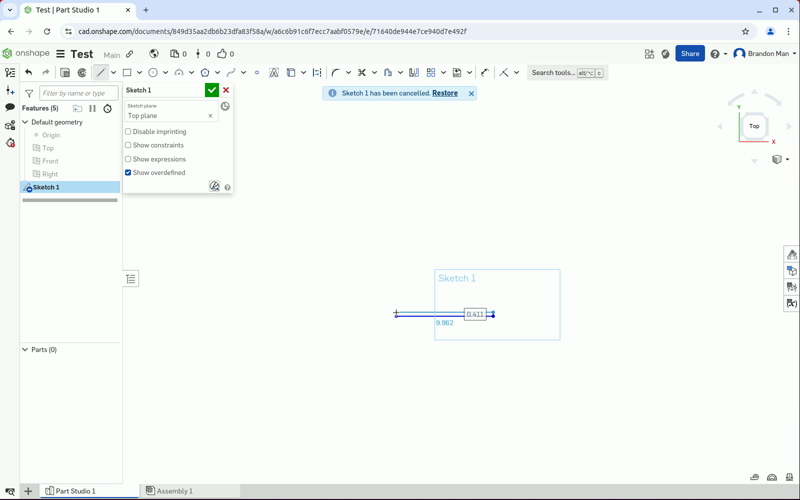
scroll(6)
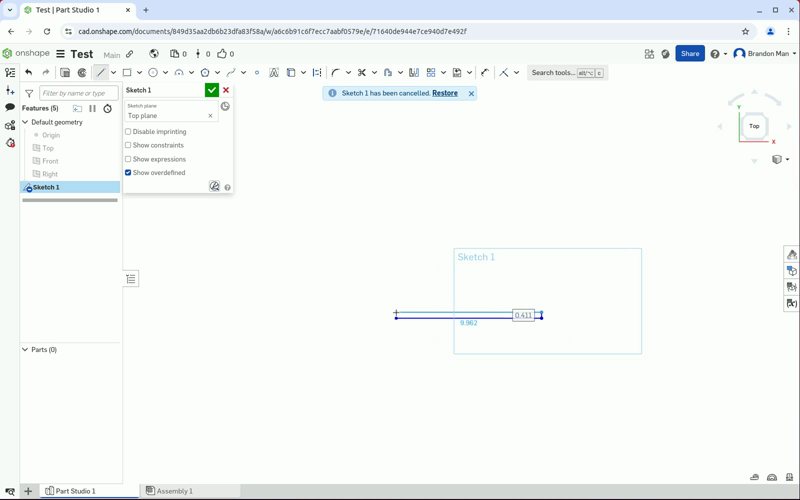
scroll(6)
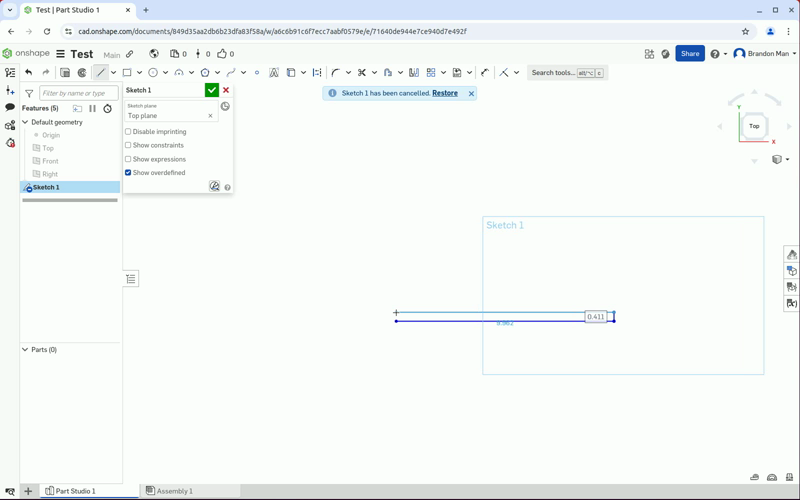
scroll(6)
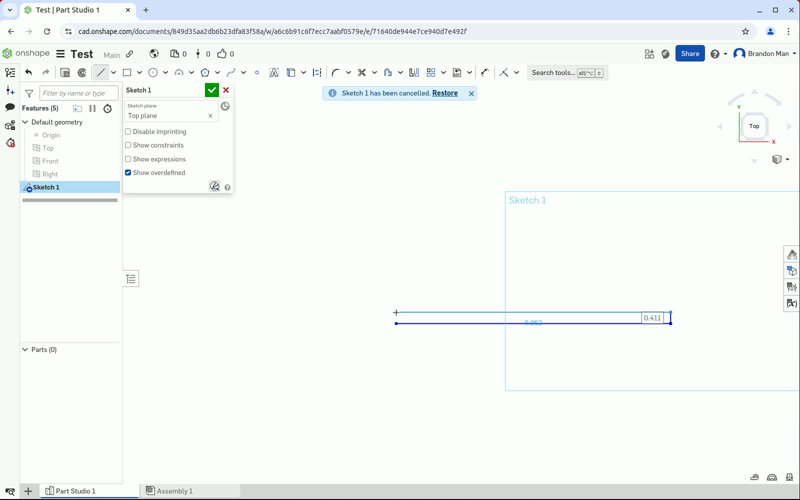
scroll(6)
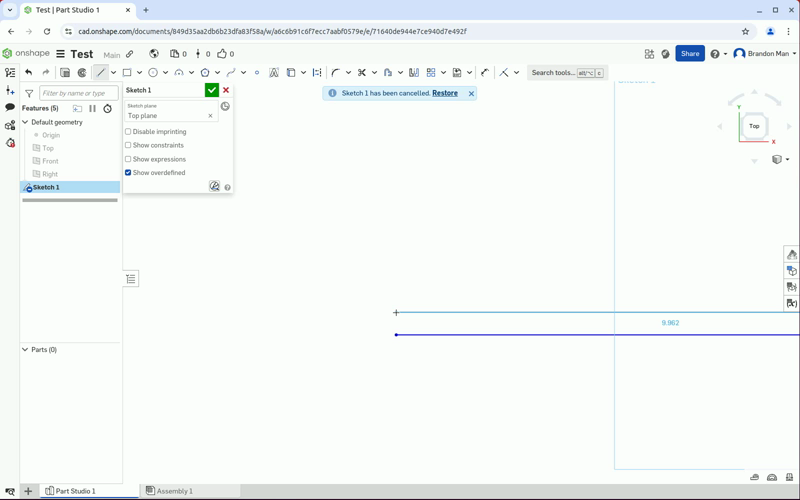
click(396, 312)
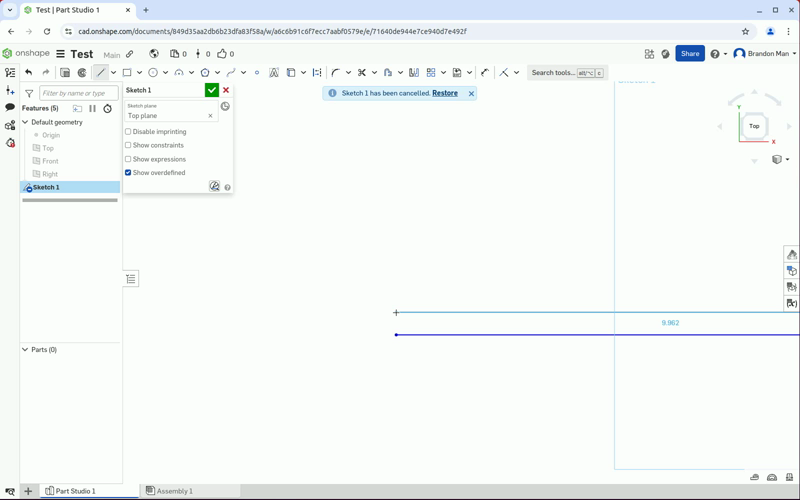
scroll(-6)
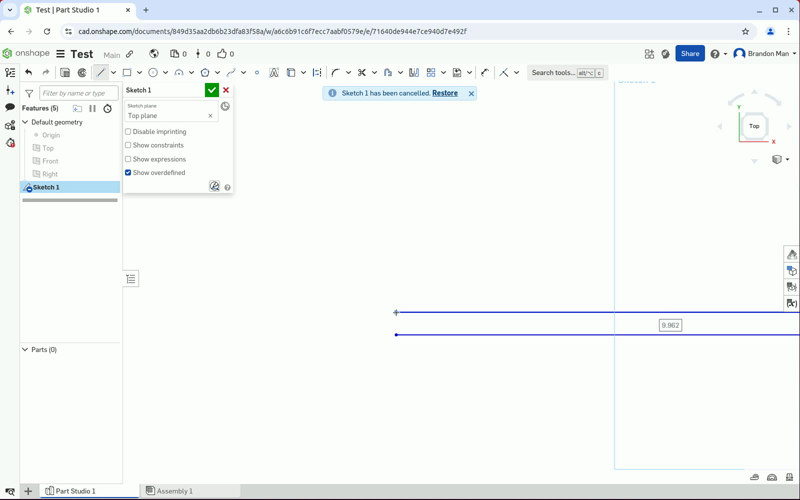
scroll(-6)
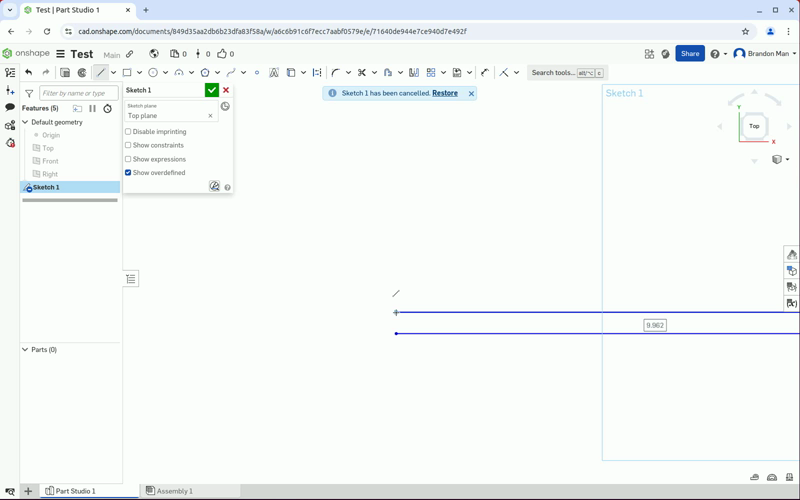
scroll(-6)
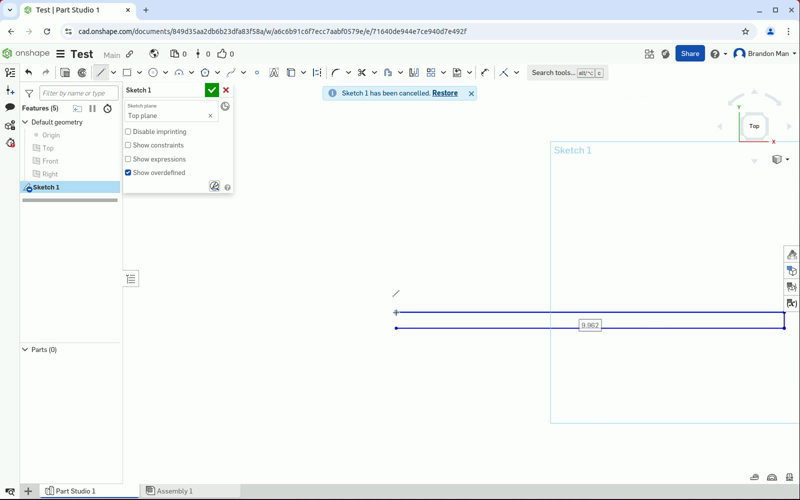
scroll(-6)
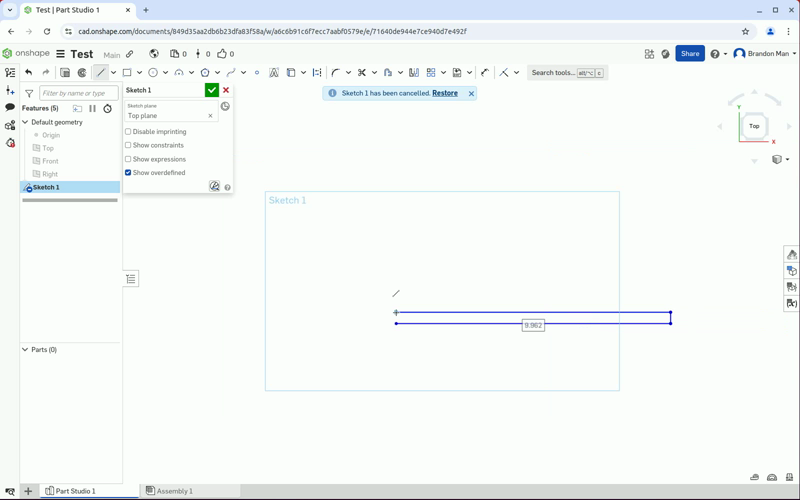
scroll(-6)
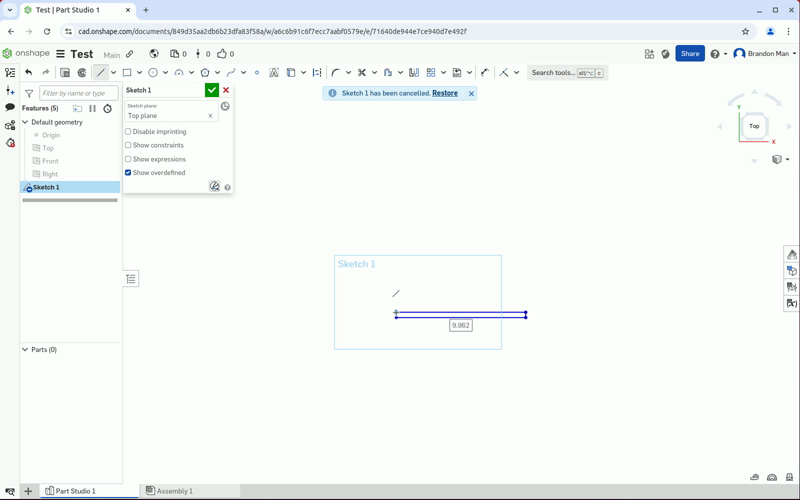
scroll(-6)
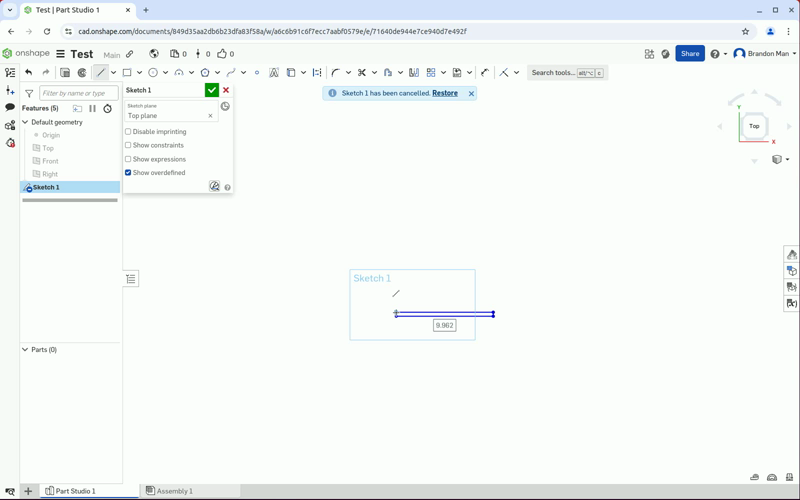
scroll(-6)
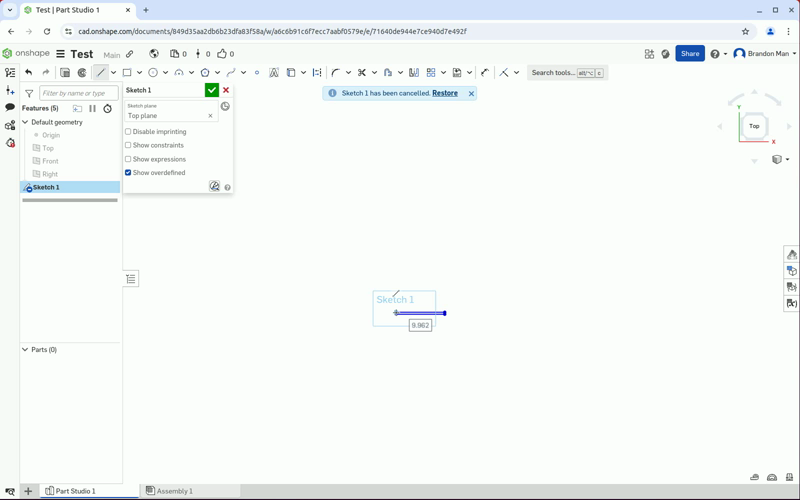
key_up(shift)
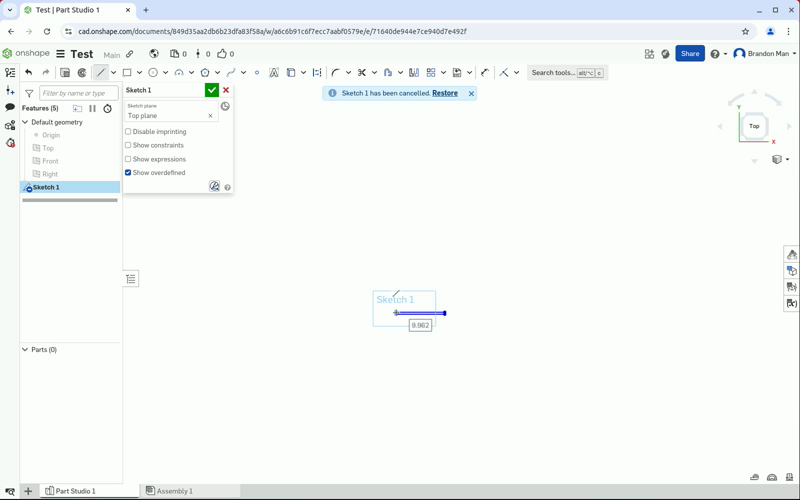
mouse_move(426, 312)
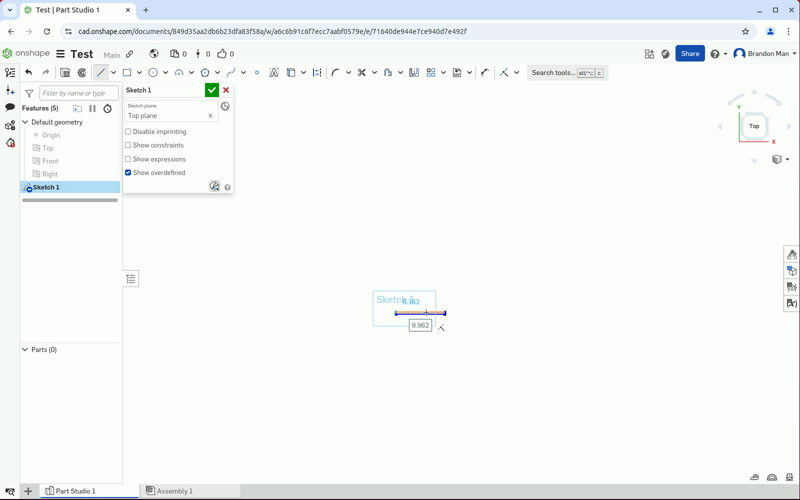
key_down(shift)
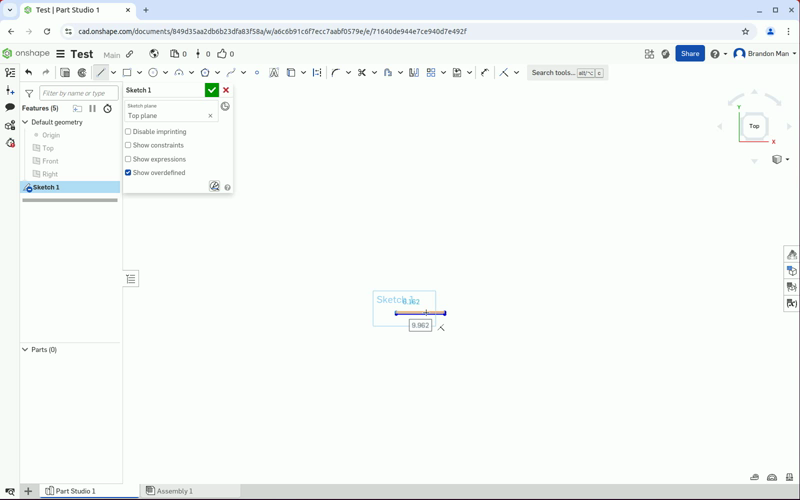
mouse_move(396, 314)
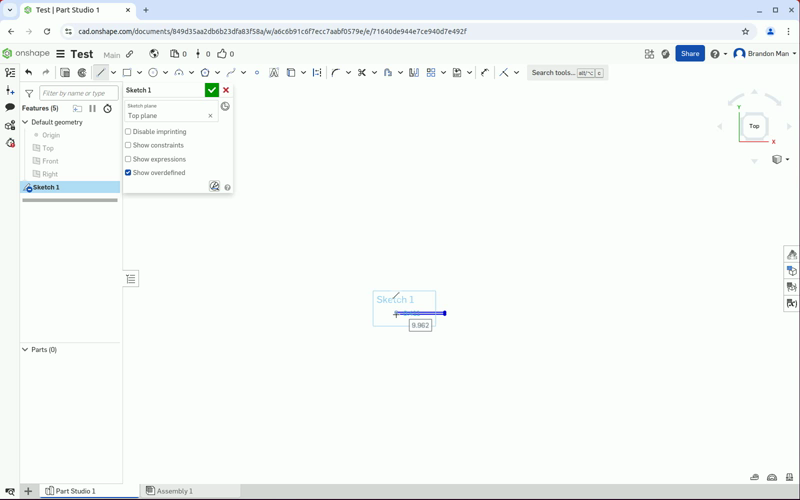
scroll(6)
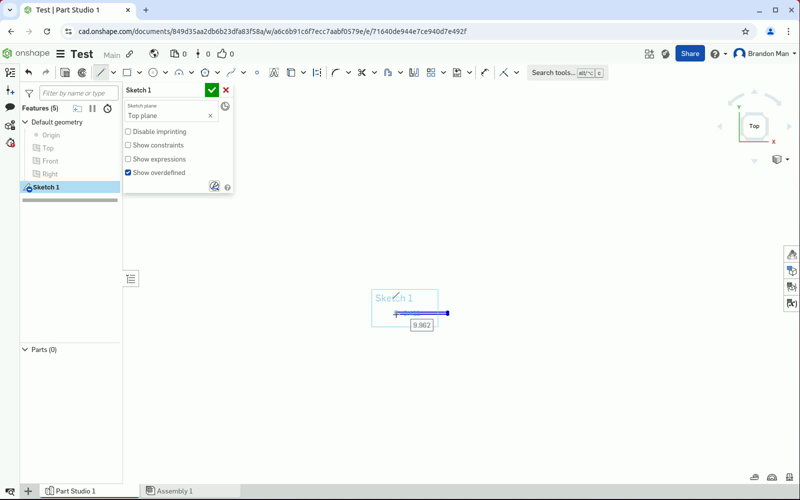
scroll(6)
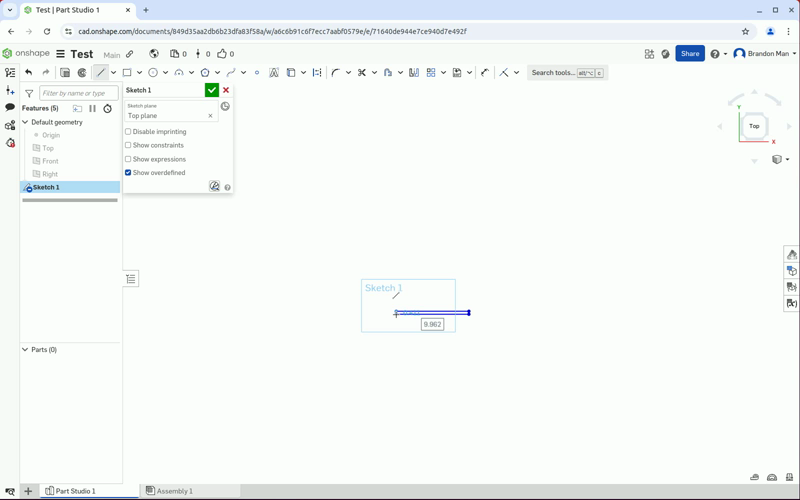
scroll(6)
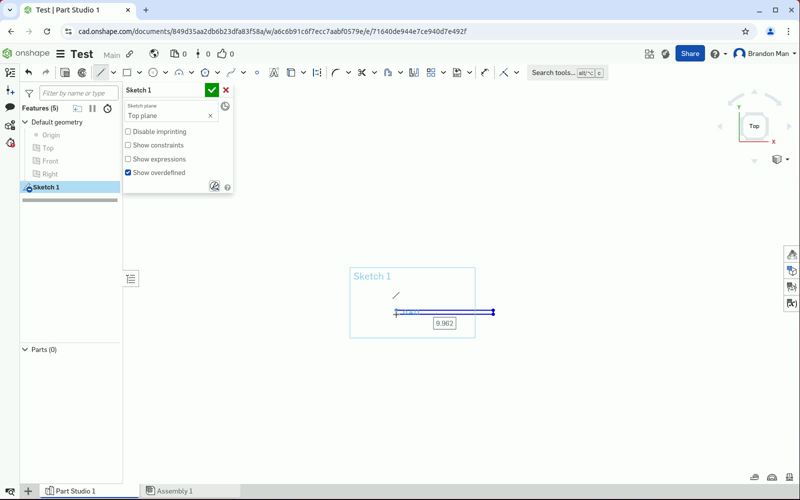
scroll(6)
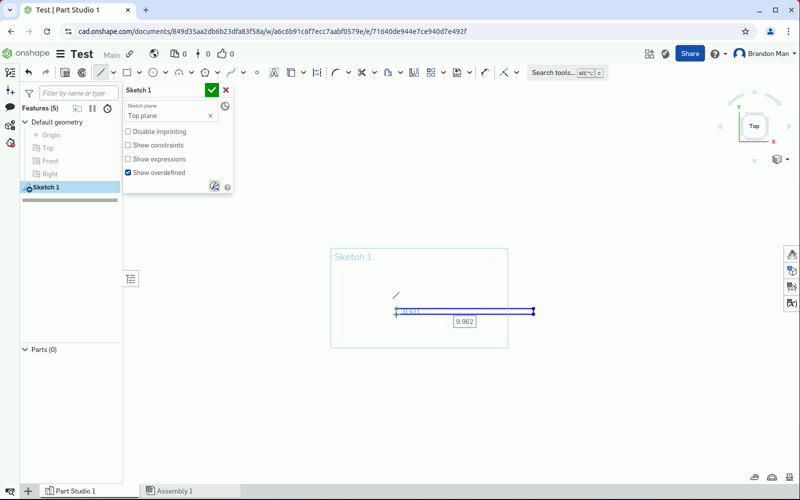
scroll(6)
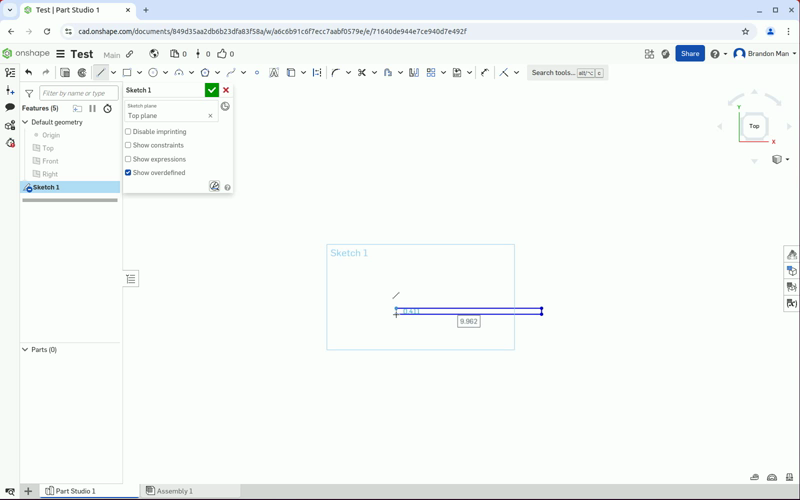
scroll(6)
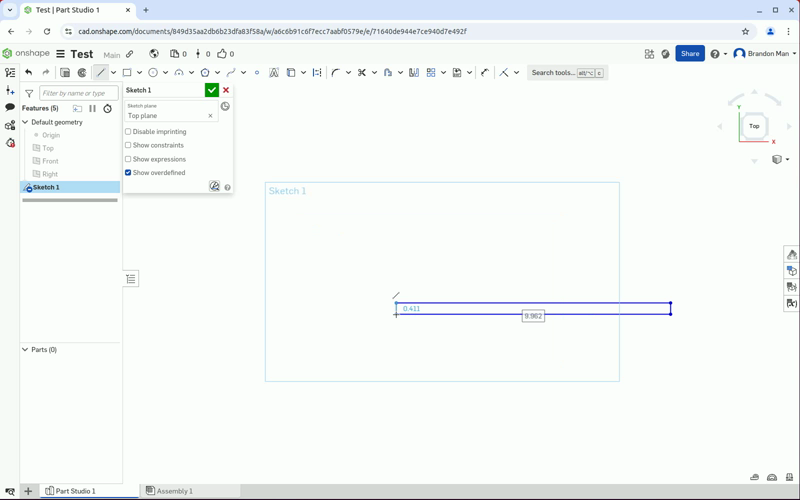
scroll(6)
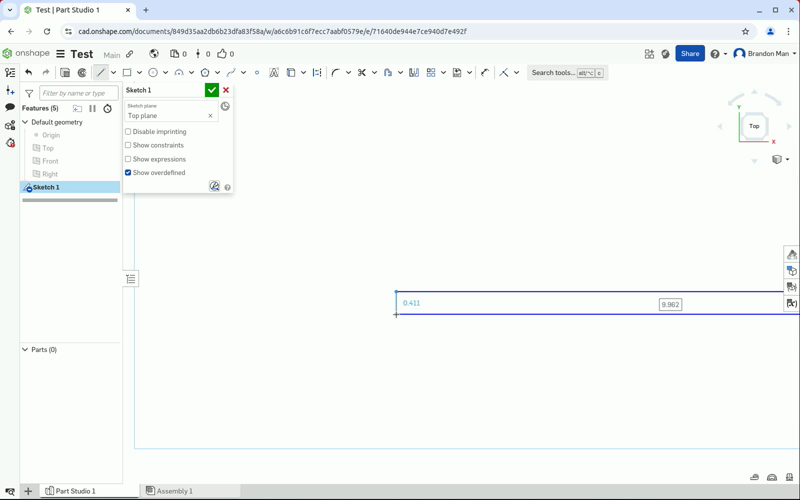
key_up(shift)
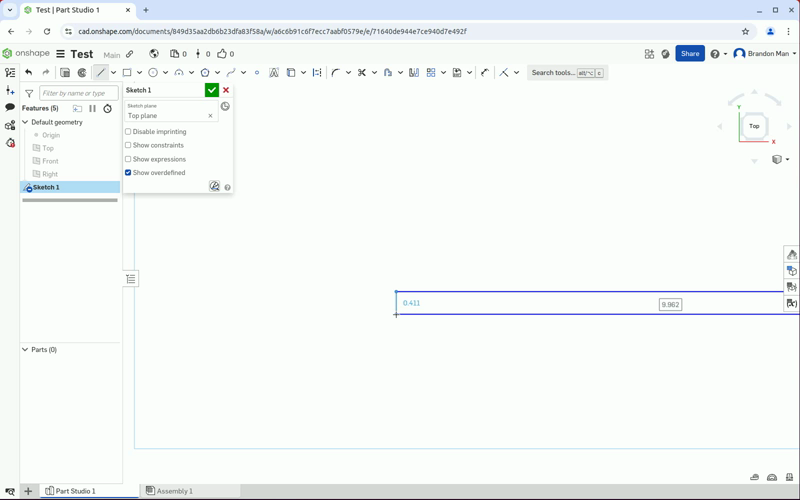
click(396, 314)
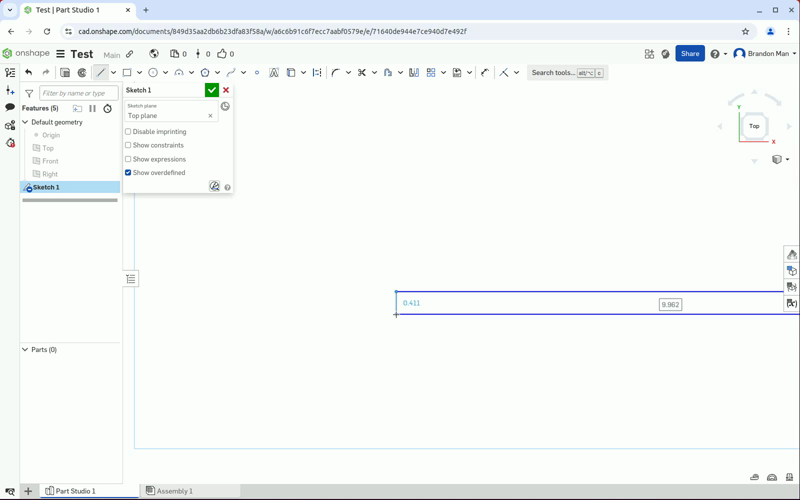
scroll(-6)
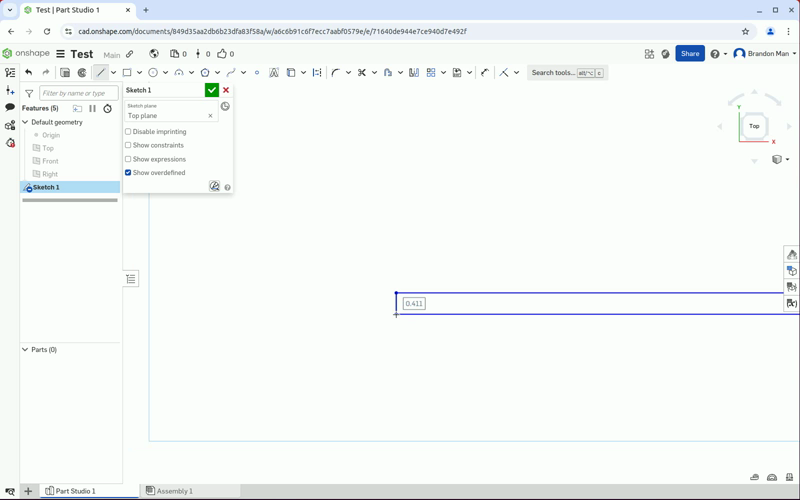
scroll(-6)
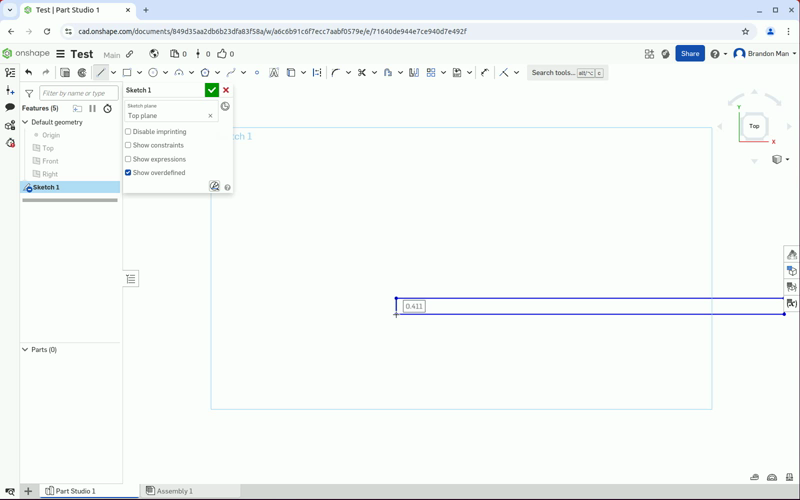
scroll(-6)
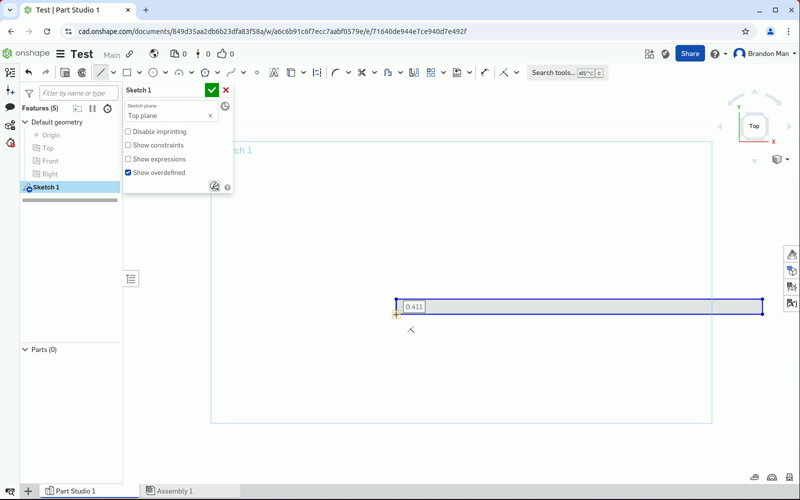
scroll(-6)
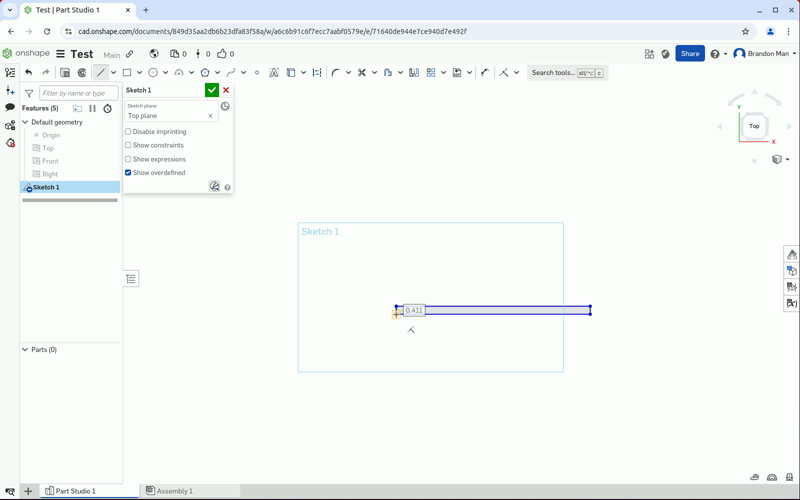
scroll(-6)
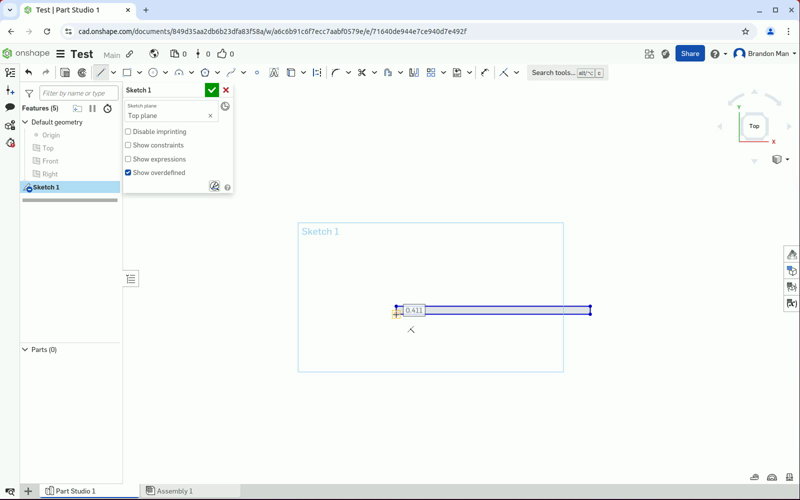
scroll(-6)
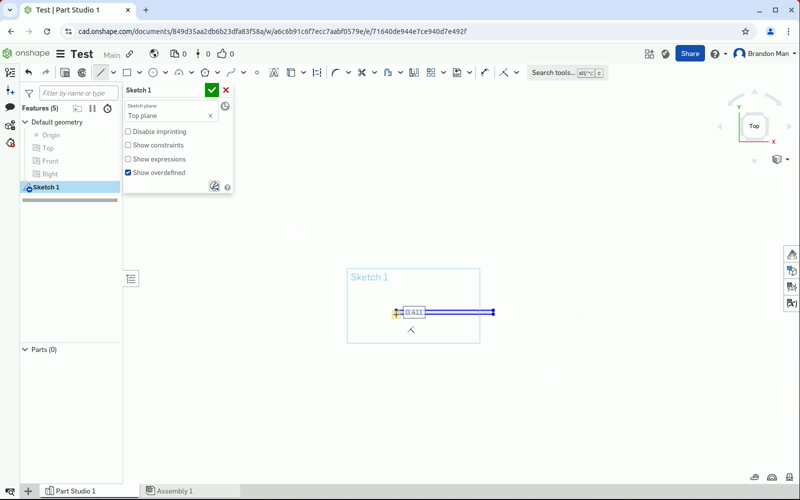
scroll(-6)
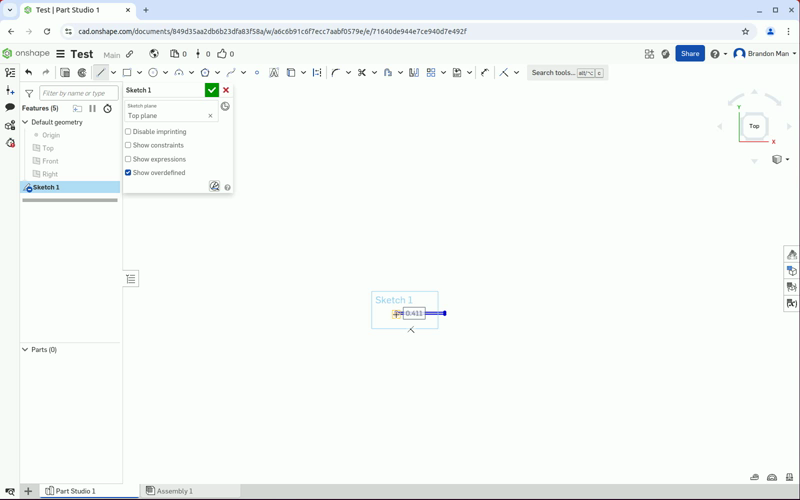
key(esc)
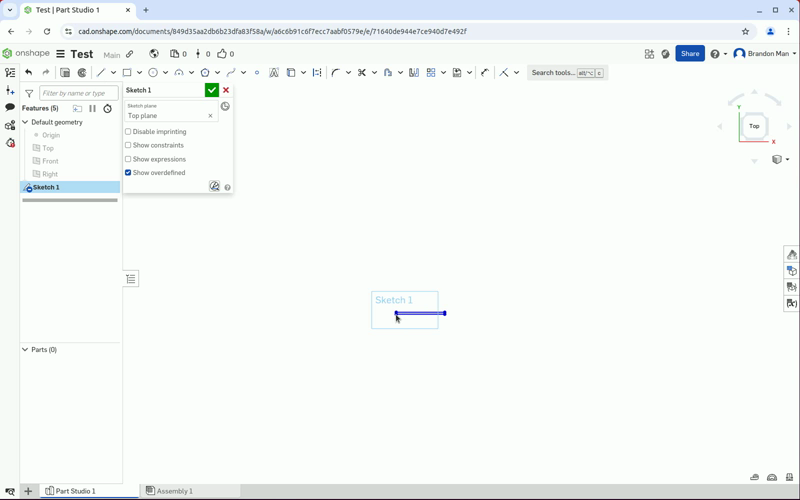
mouse_move(427, 313)
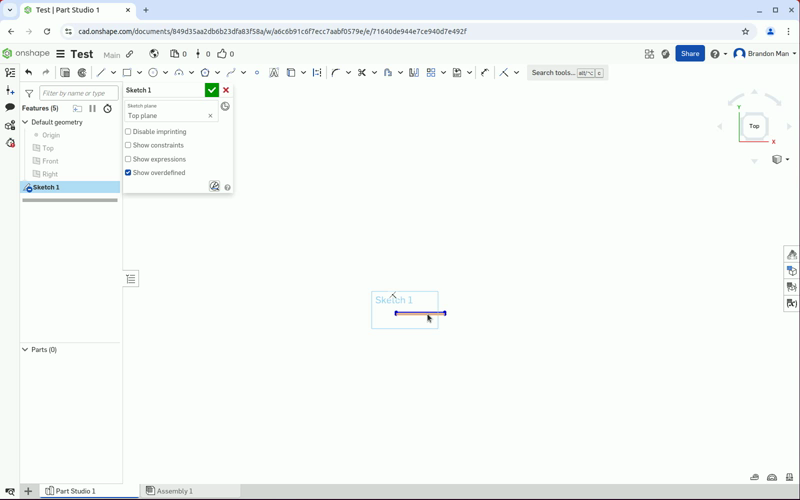
scroll(6)
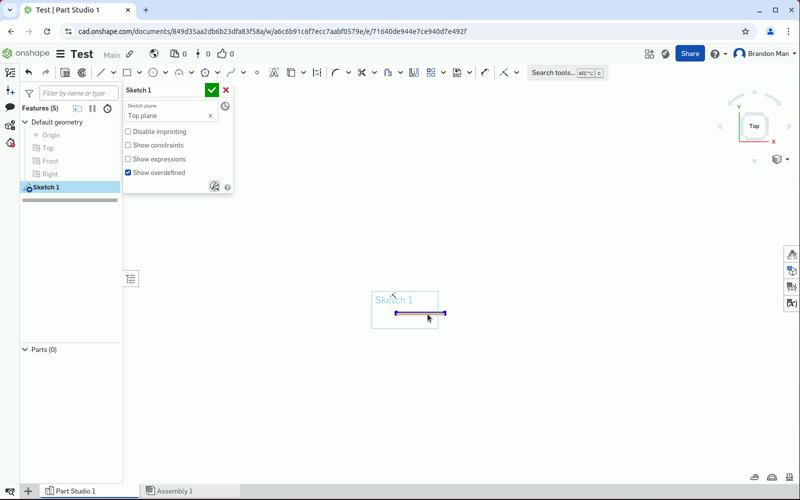
scroll(6)
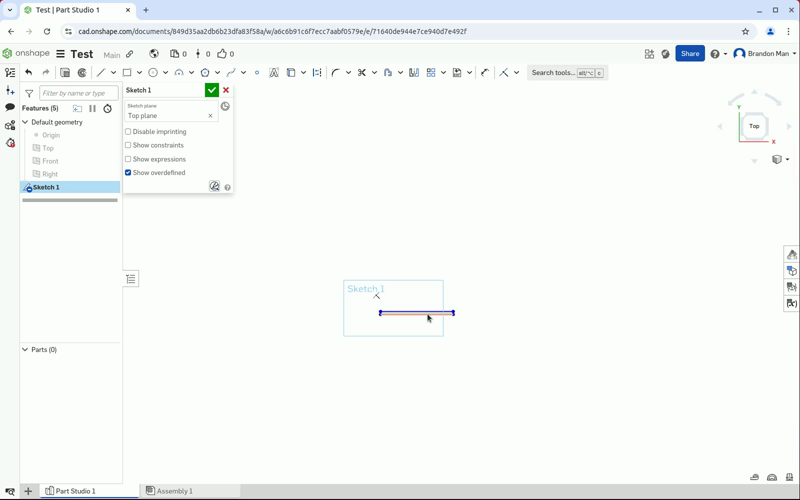
scroll(6)
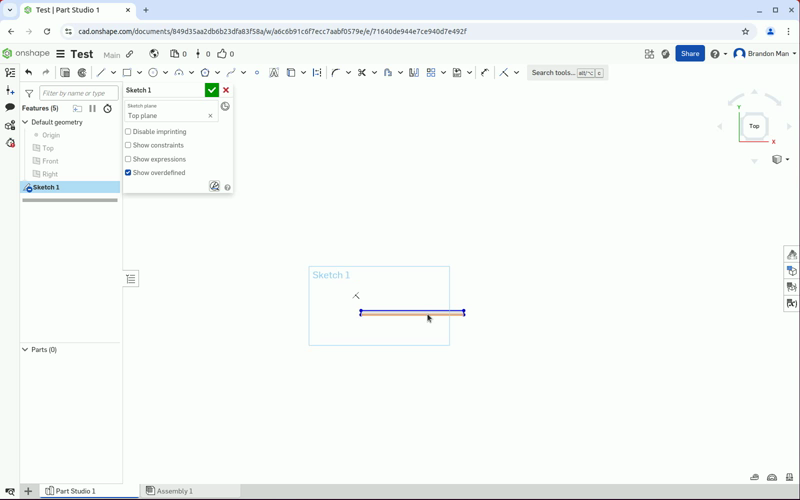
scroll(6)
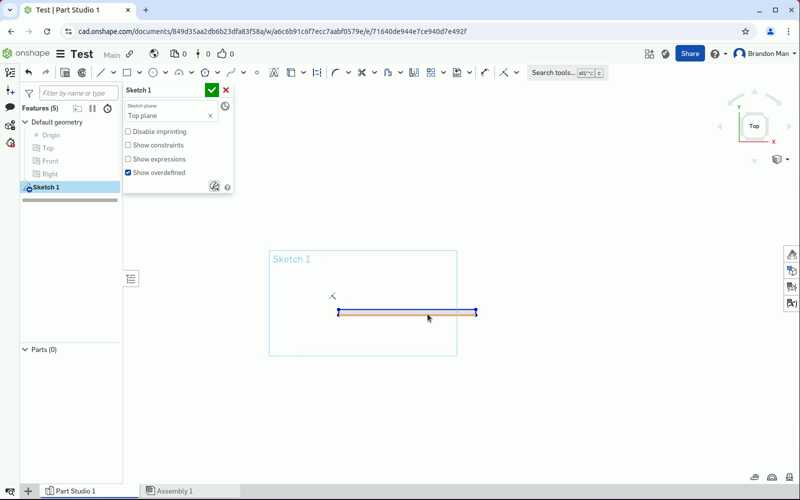
scroll(6)
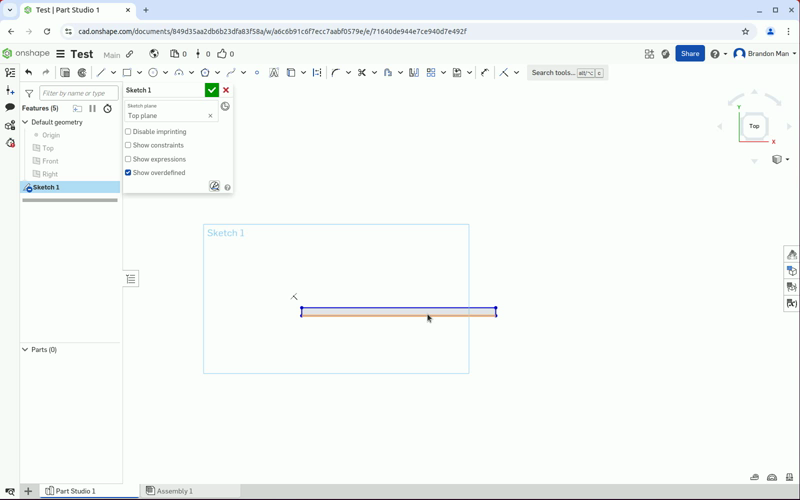
scroll(6)
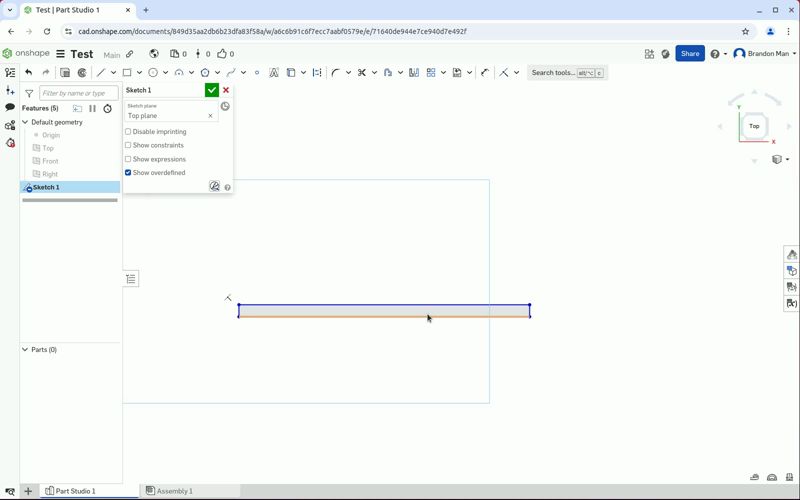
scroll(6)
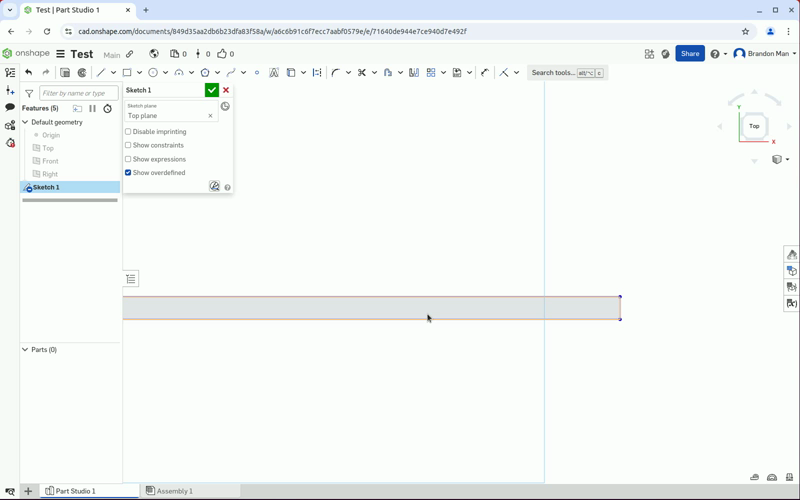
click(427, 313)
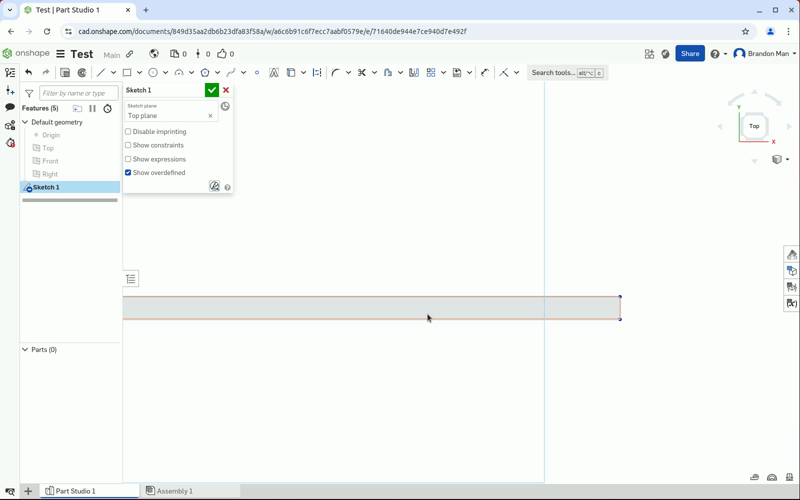
scroll(-6)
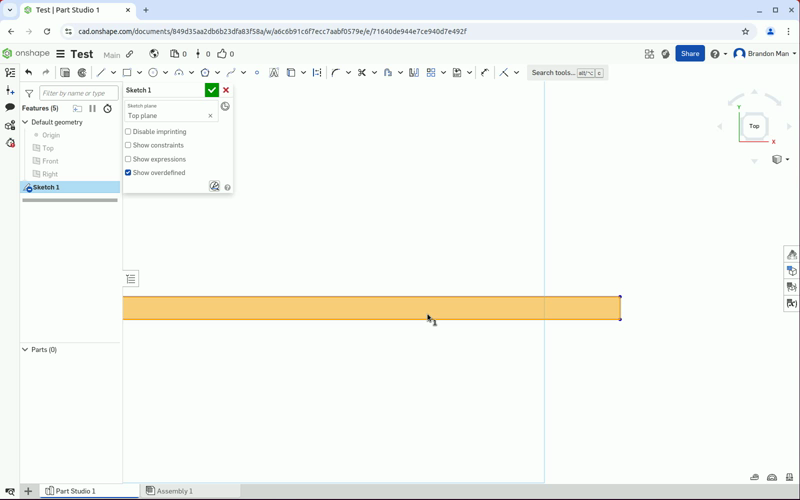
scroll(-6)
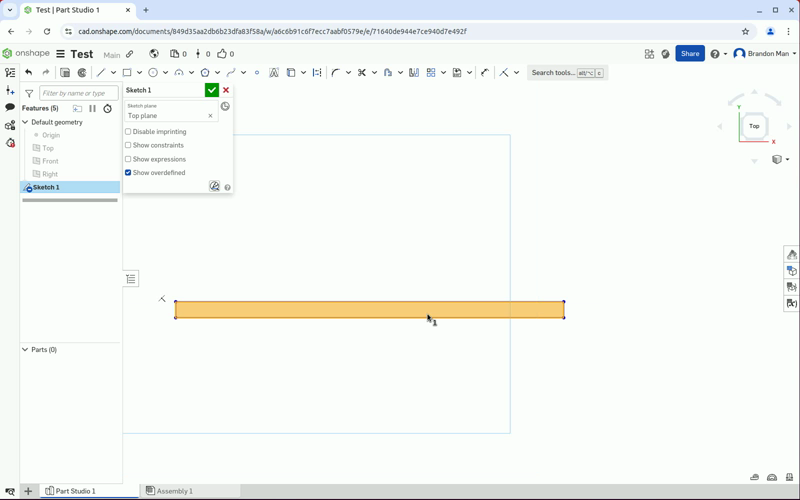
scroll(-6)
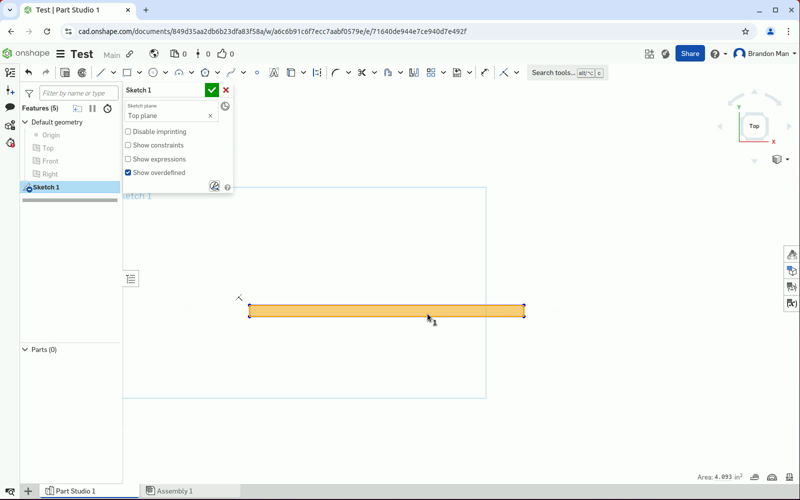
scroll(-6)
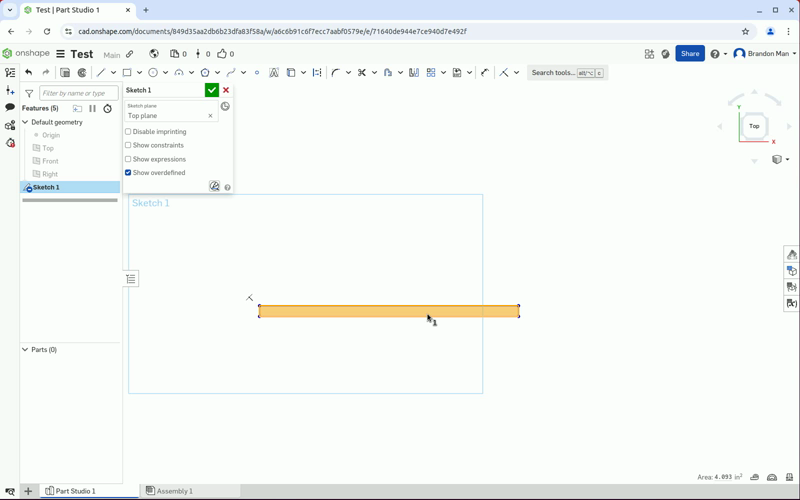
scroll(-6)
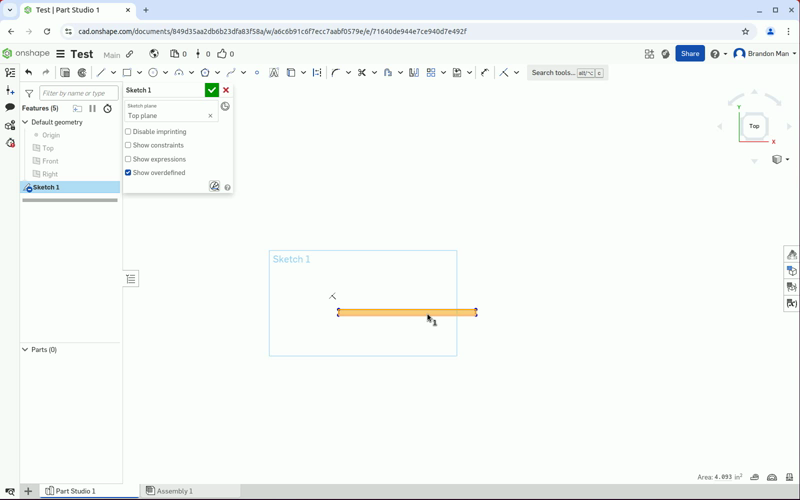
scroll(-6)
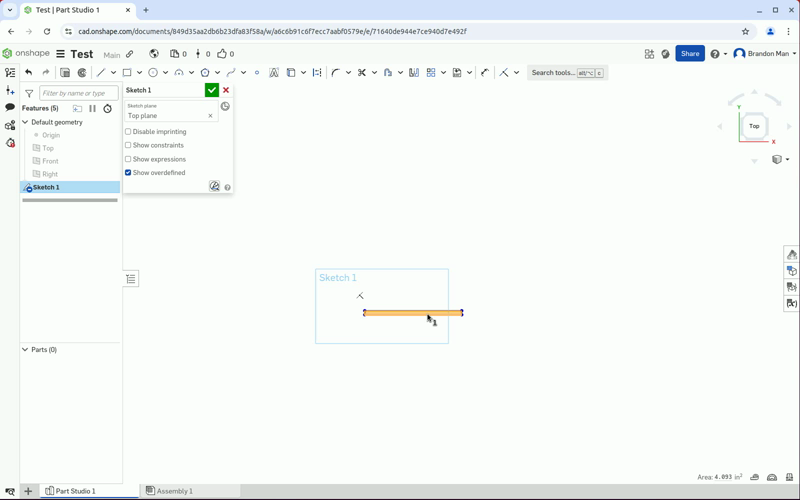
scroll(-6)
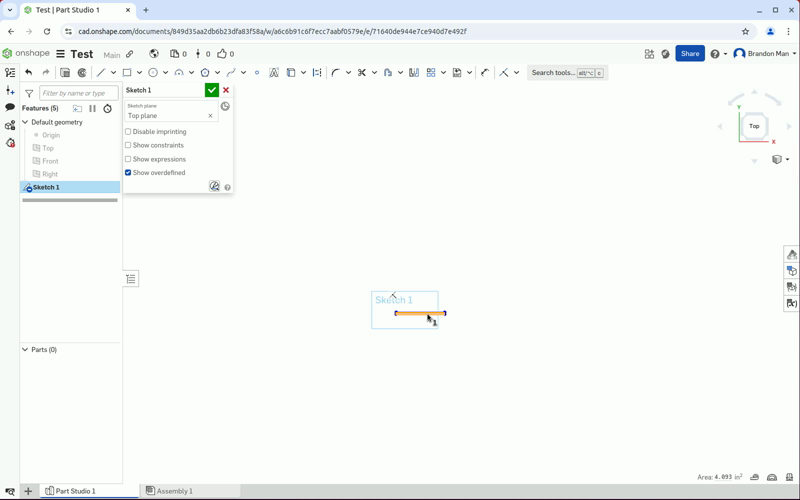
mouse_move(73, 352)
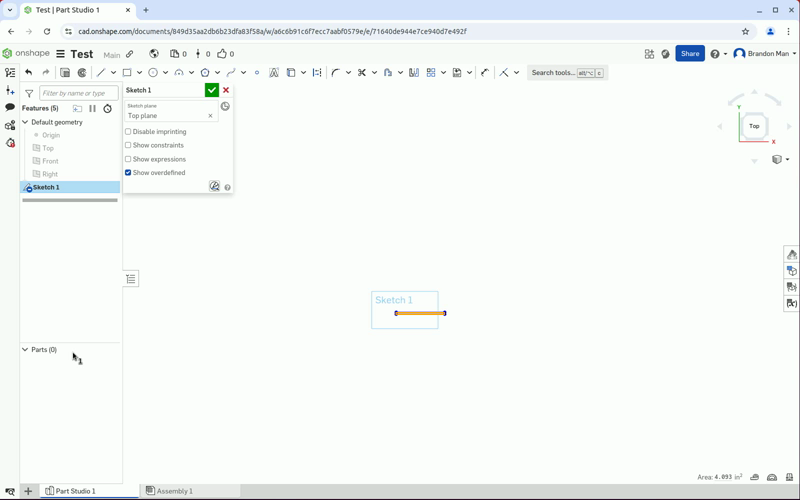
key(shift+y)
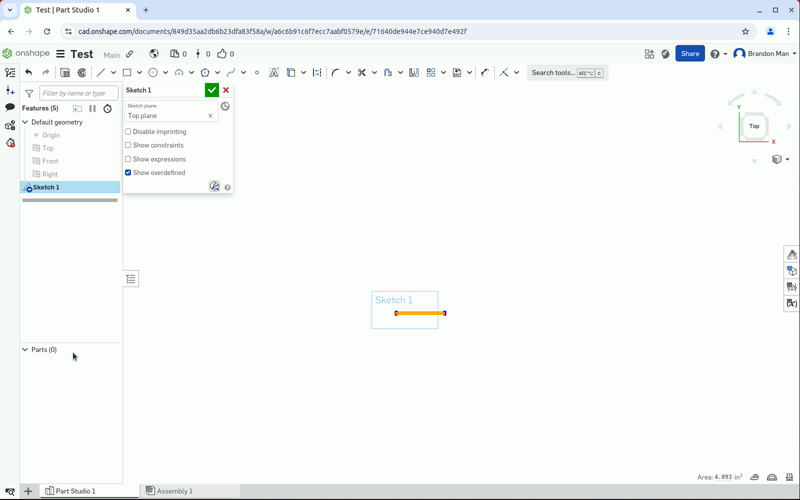
key(shift+e)
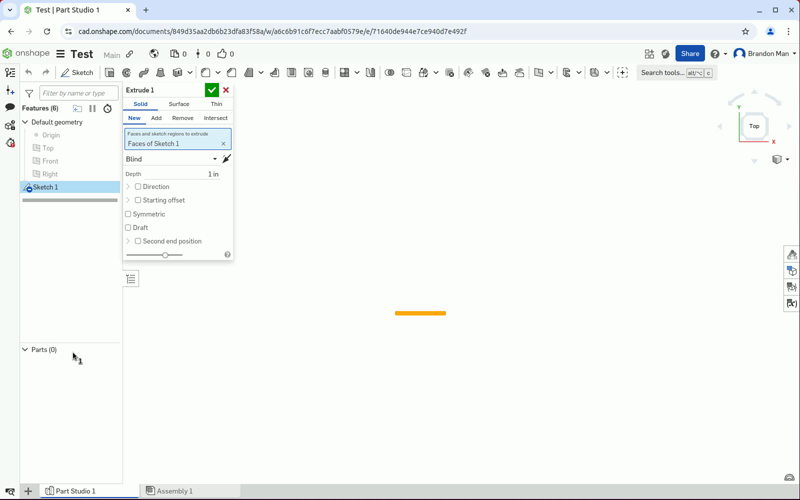
mouse_move(143, 106)
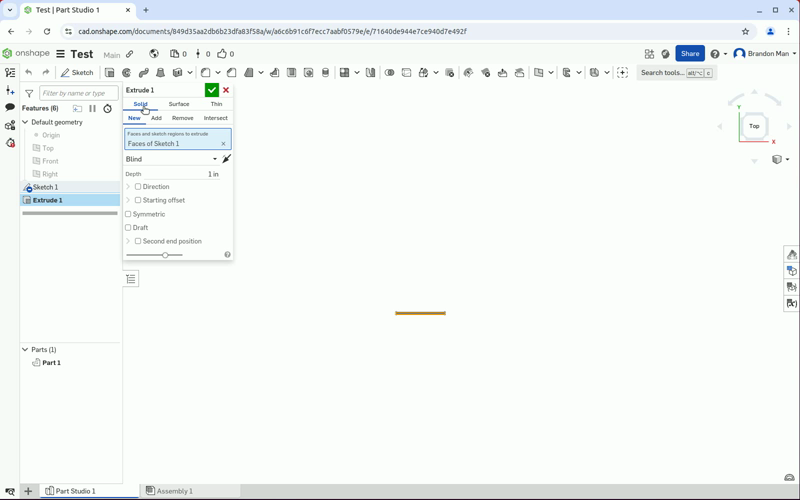
click(143, 106)
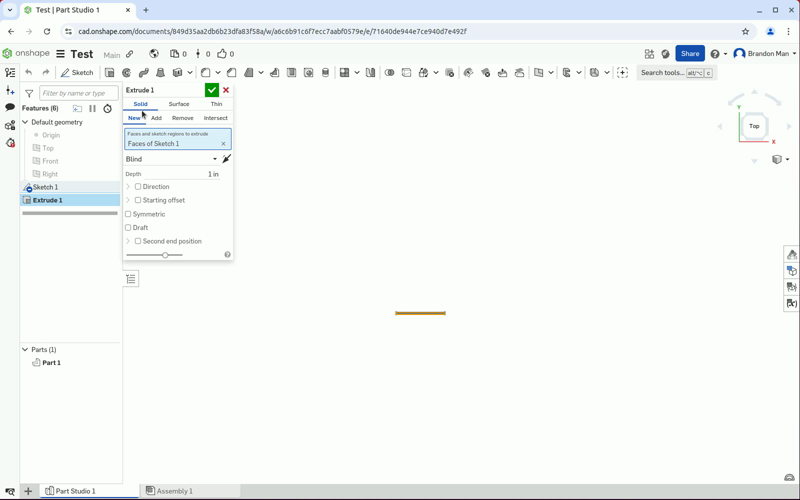
mouse_move(137, 120)
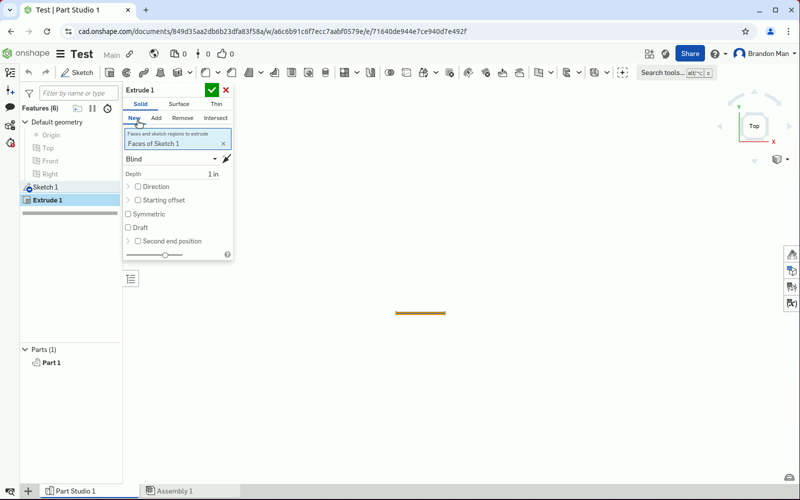
click(137, 120)
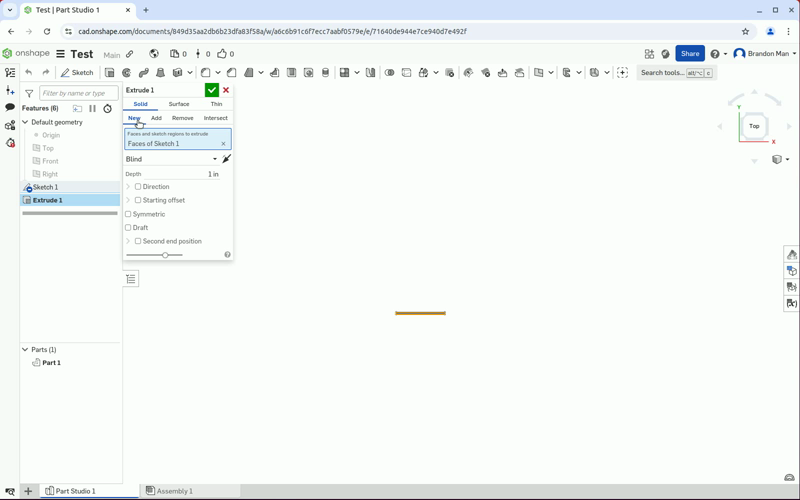
key(tab, 4)
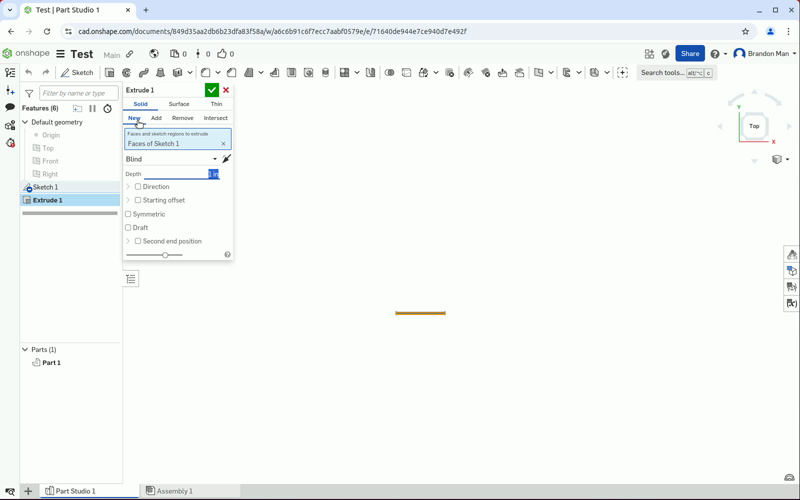
text(0.481)
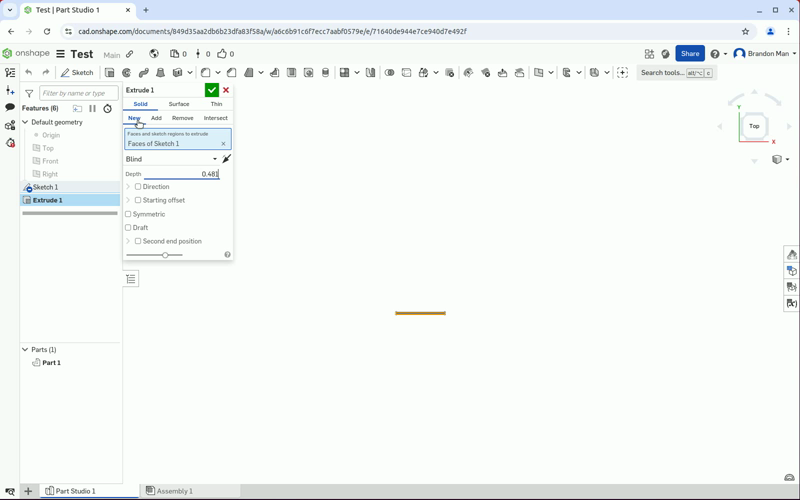
key(enter)
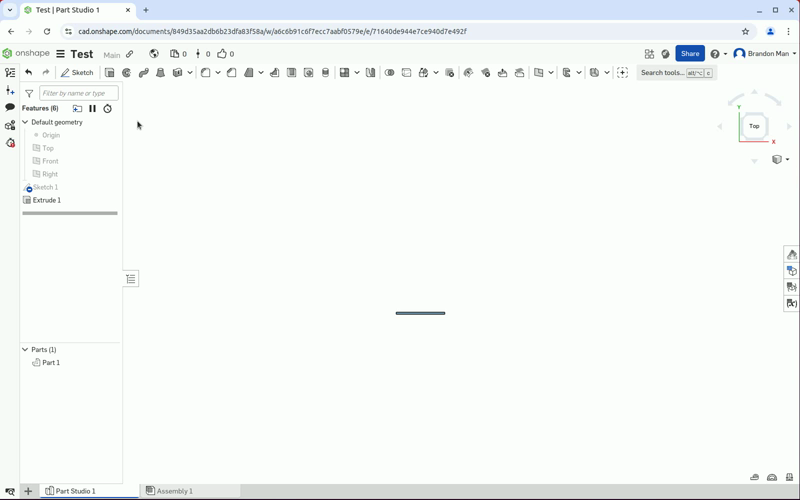
key(shift+h)
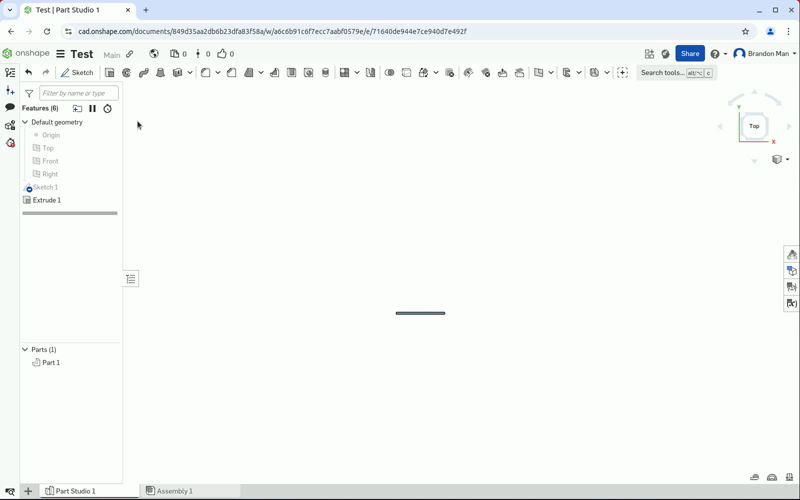
key(shift+h)
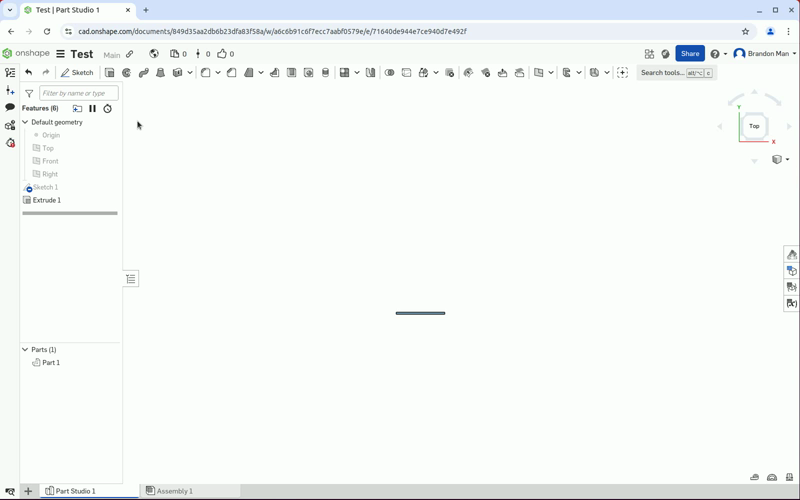
mouse_move(73, 189)
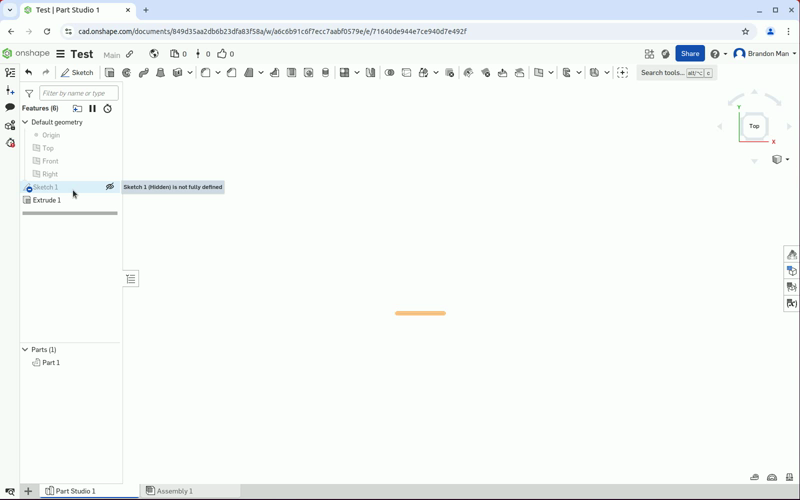
click(73, 189)
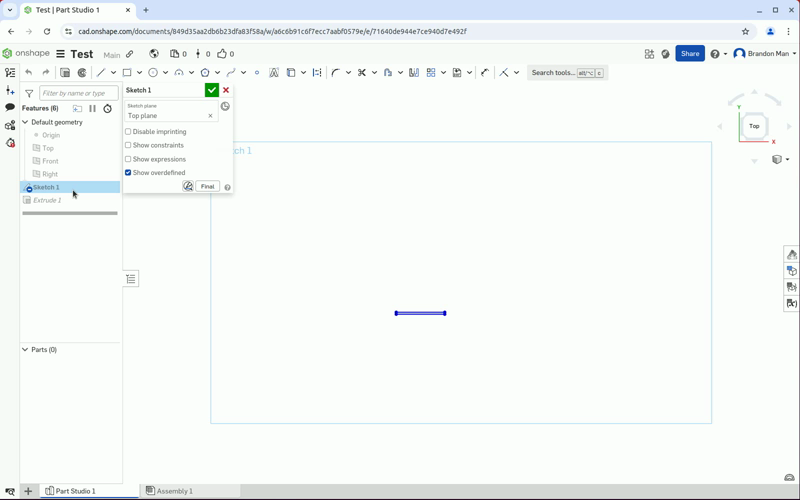
mouse_move(229, 92)
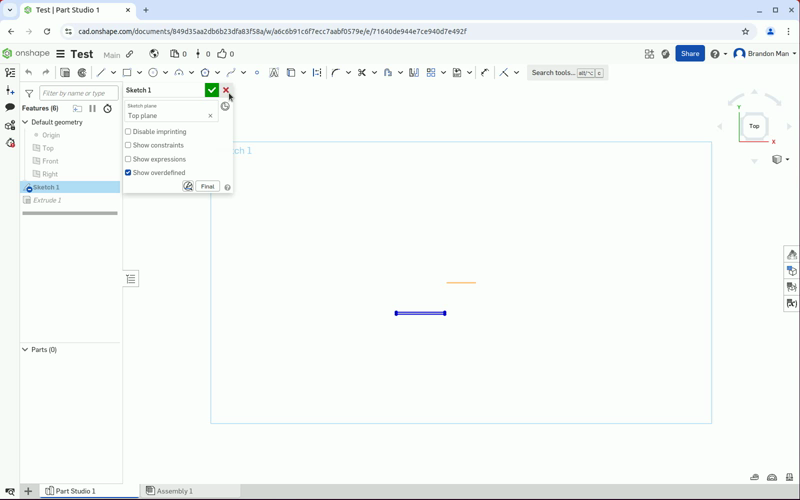
click(229, 92)
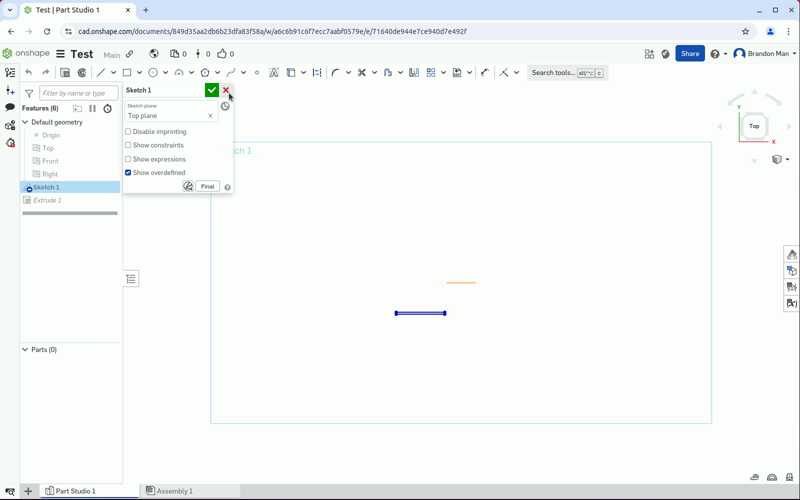
key(shift+s)
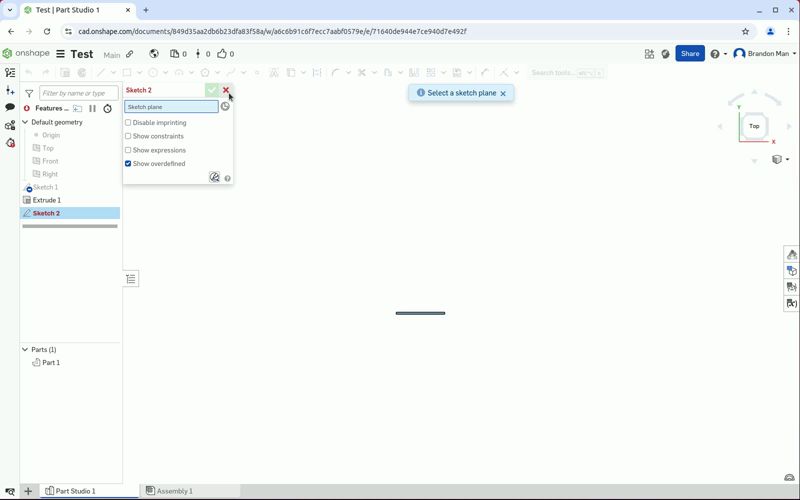
mouse_move(73, 150)
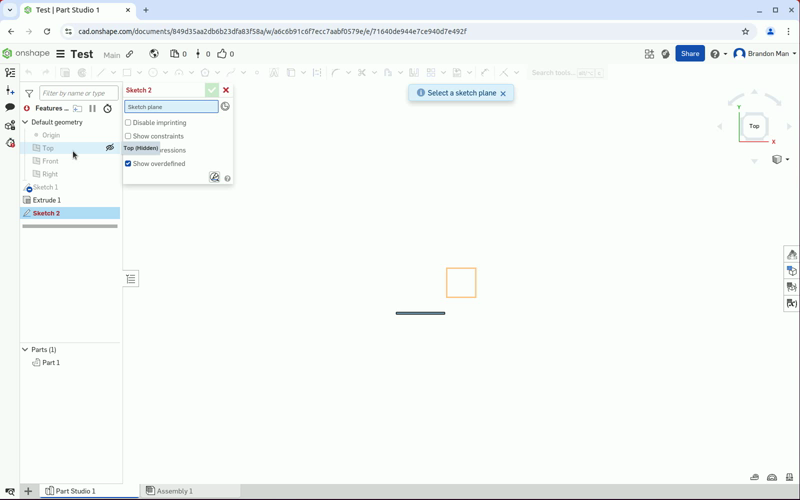
click(73, 150)
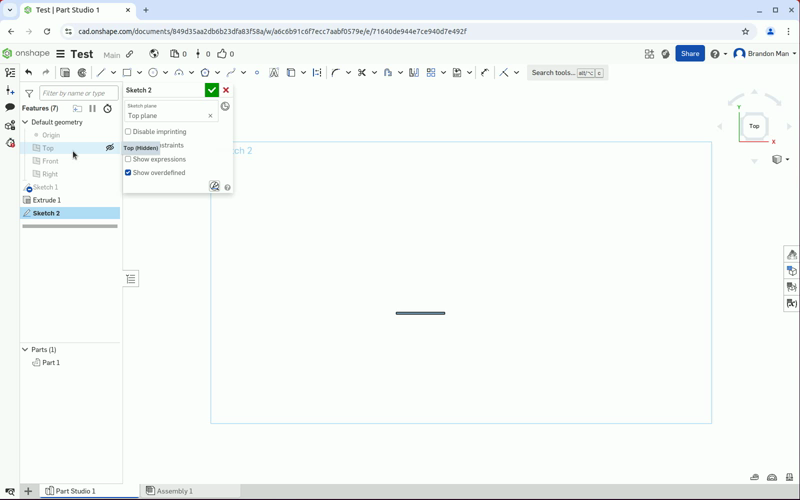
mouse_move(73, 352)
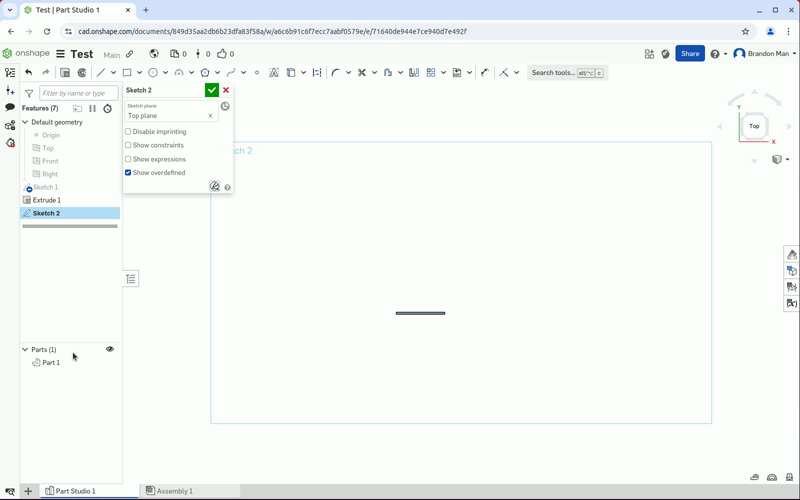
key(y)
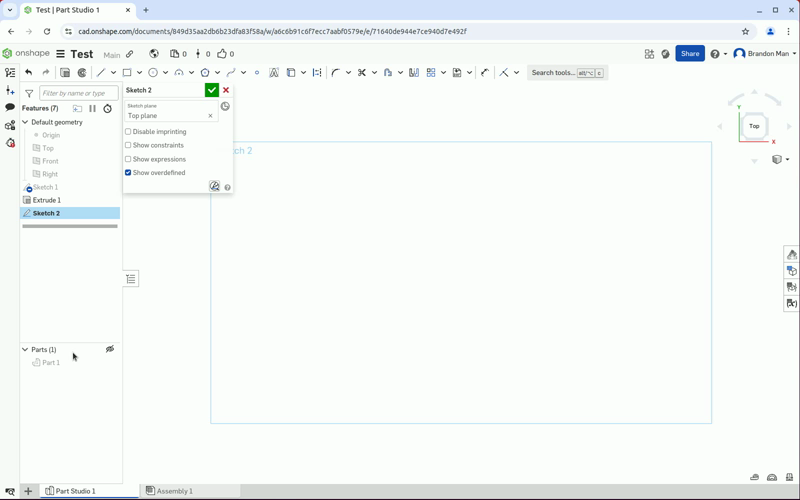
key(l)
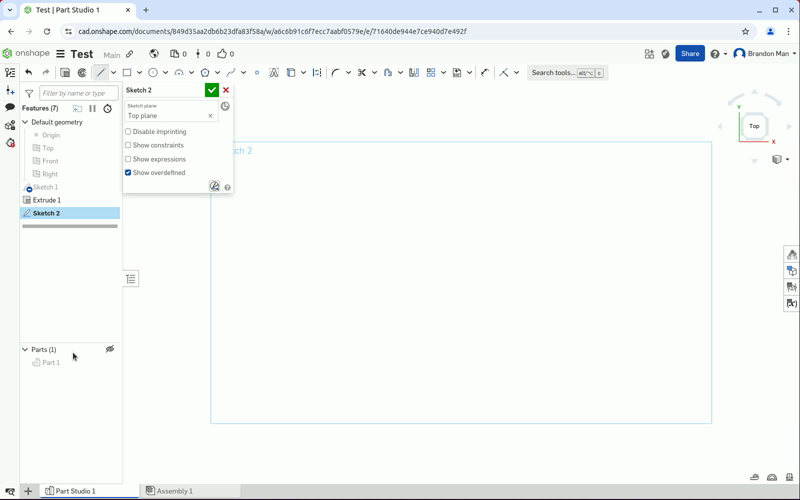
key_down(shift)
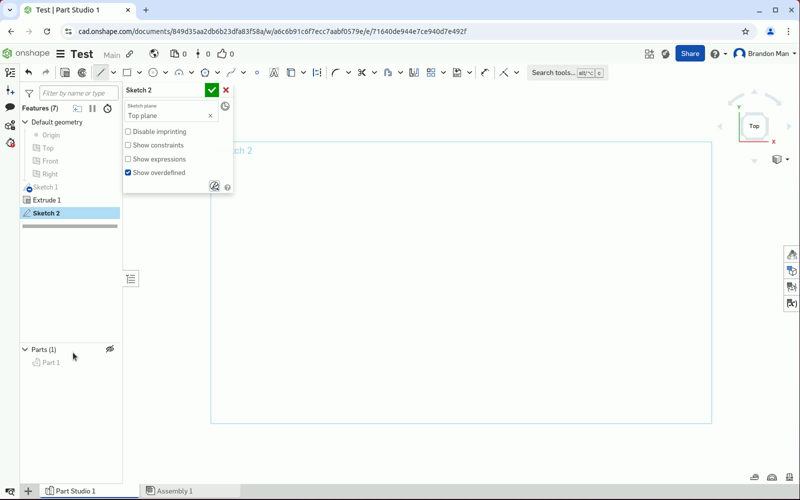
mouse_move(396, 266)
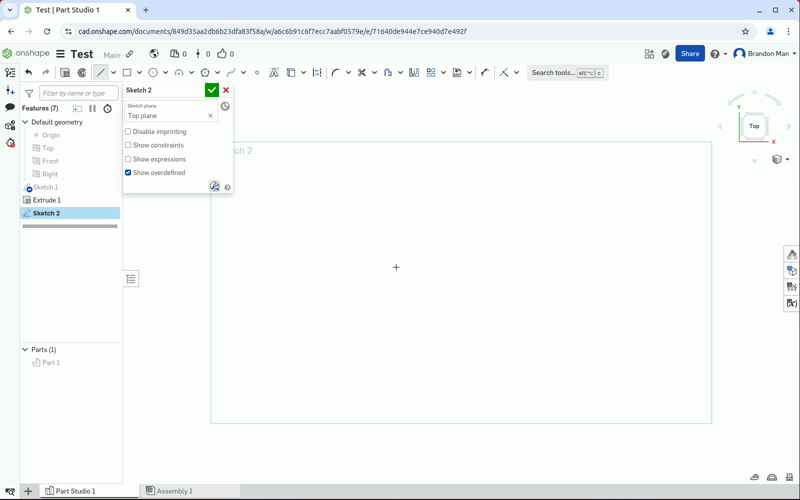
click(396, 266)
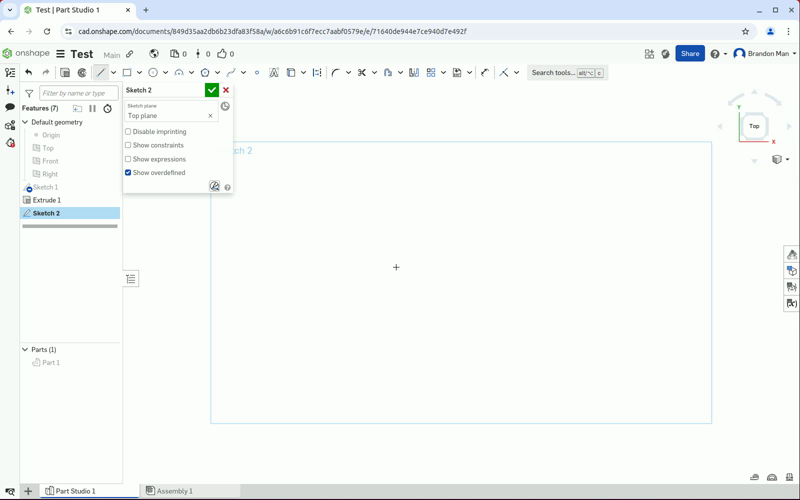
key_up(shift)
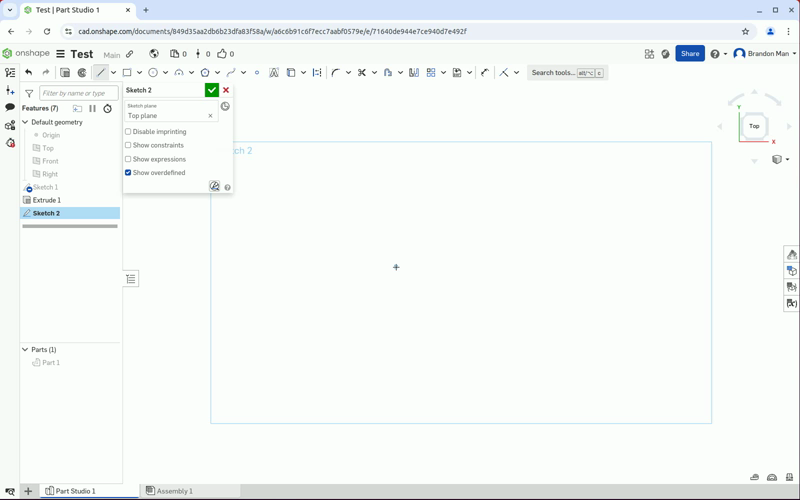
key_down(shift)
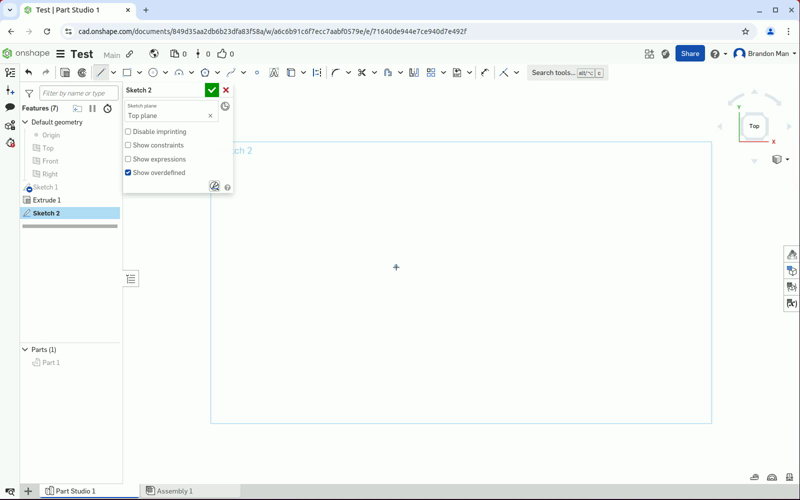
mouse_move(426, 266)
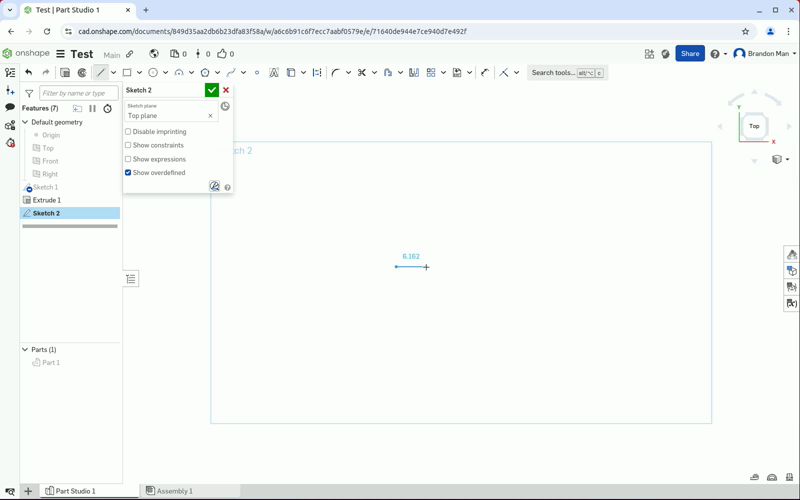
mouse_move(444, 266)
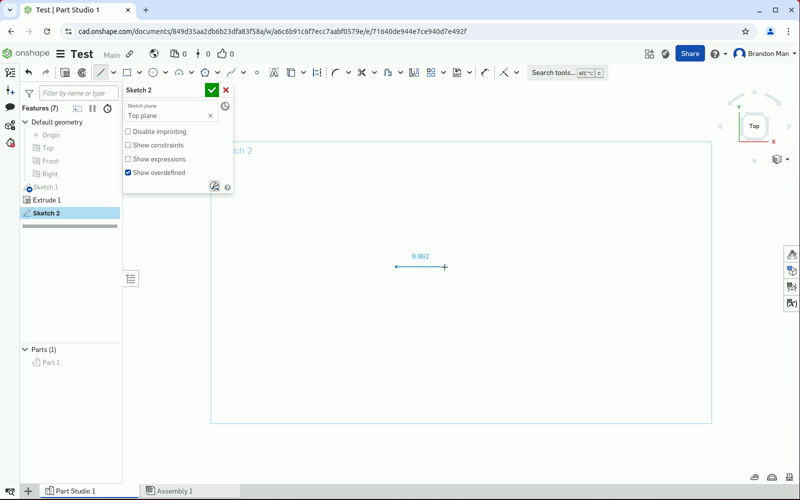
click(444, 266)
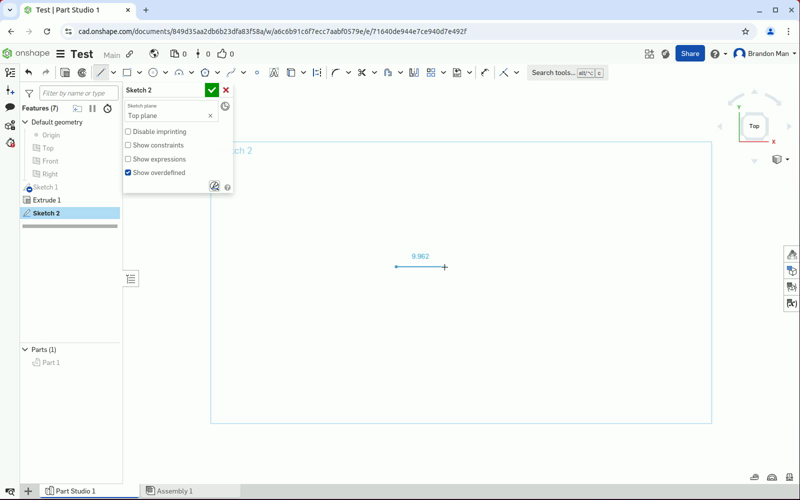
key_up(shift)
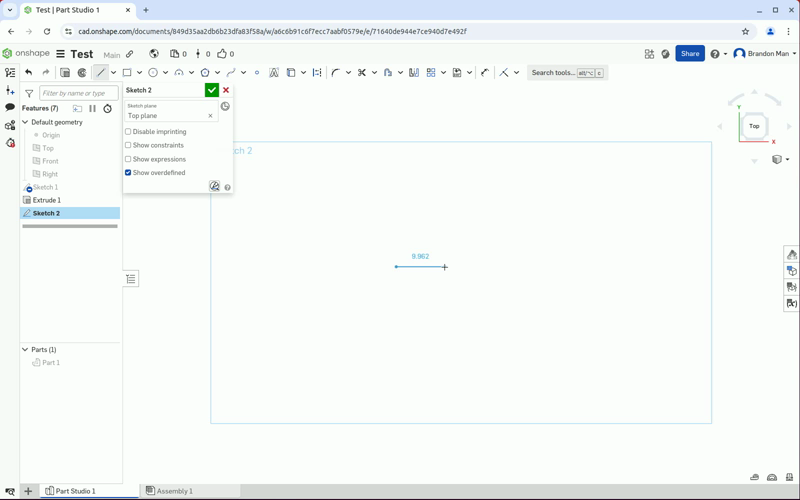
key_down(shift)
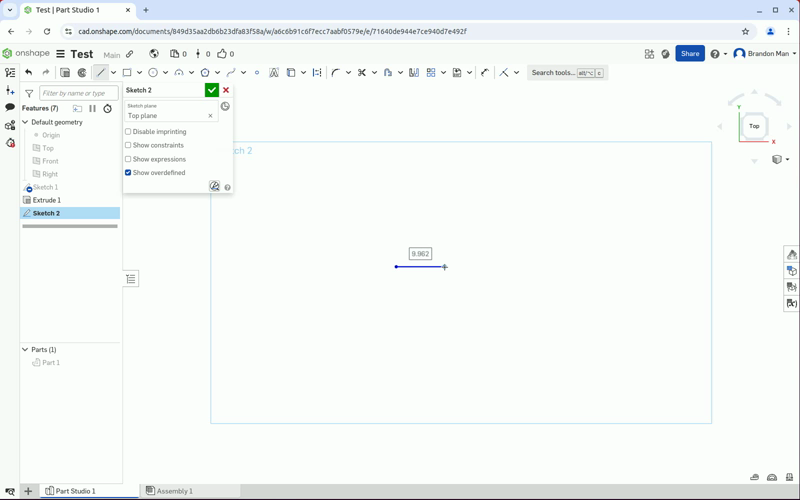
mouse_move(474, 266)
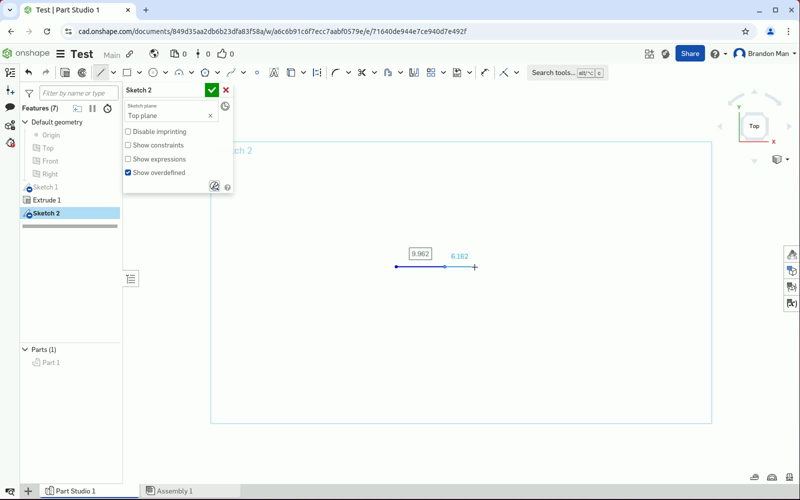
mouse_move(444, 264)
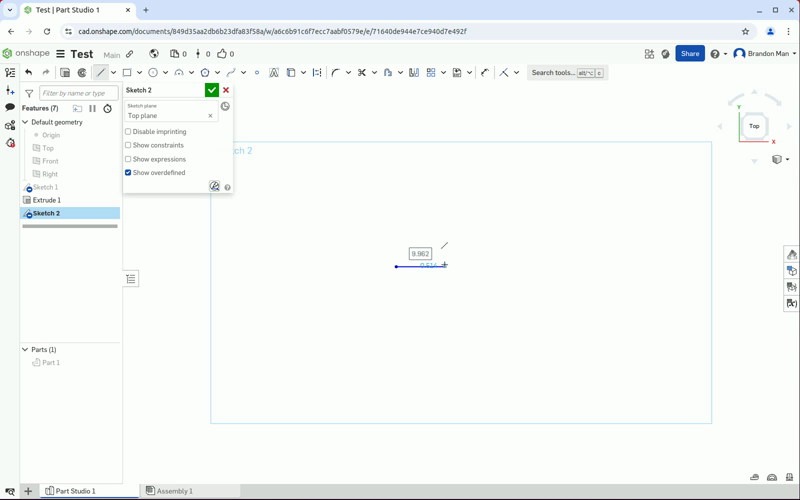
scroll(6)
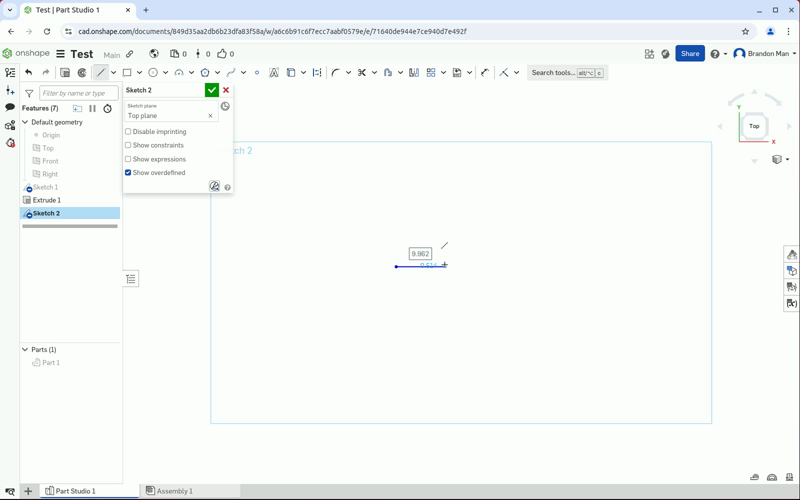
scroll(6)
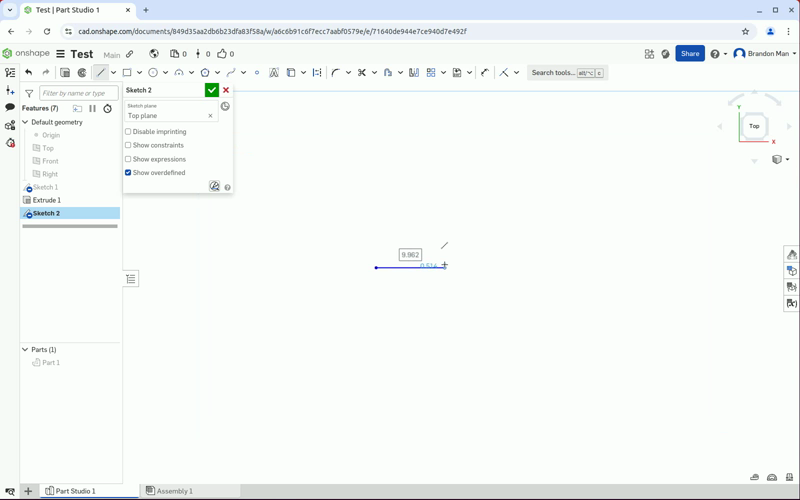
scroll(6)
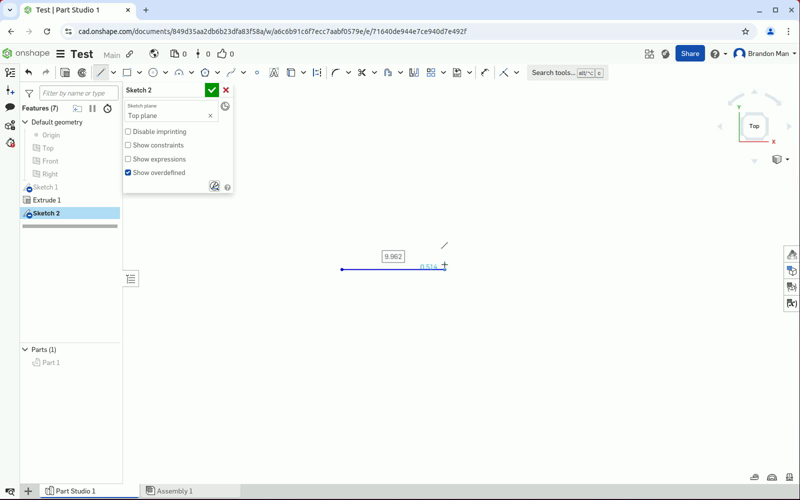
scroll(6)
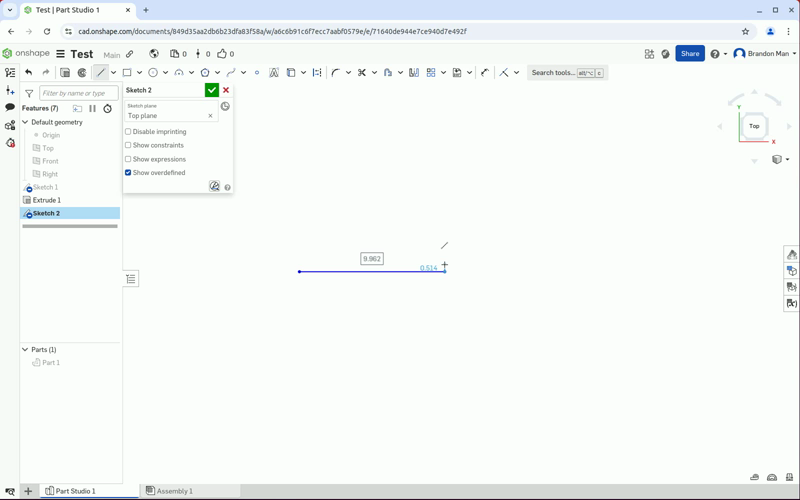
scroll(6)
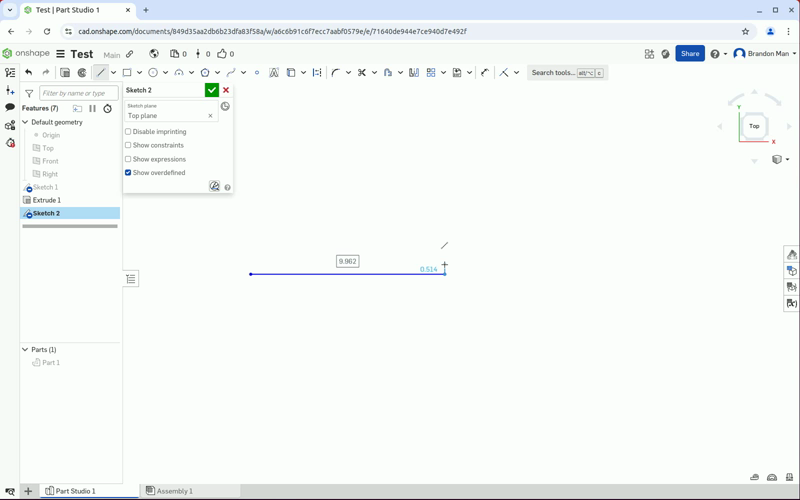
scroll(6)
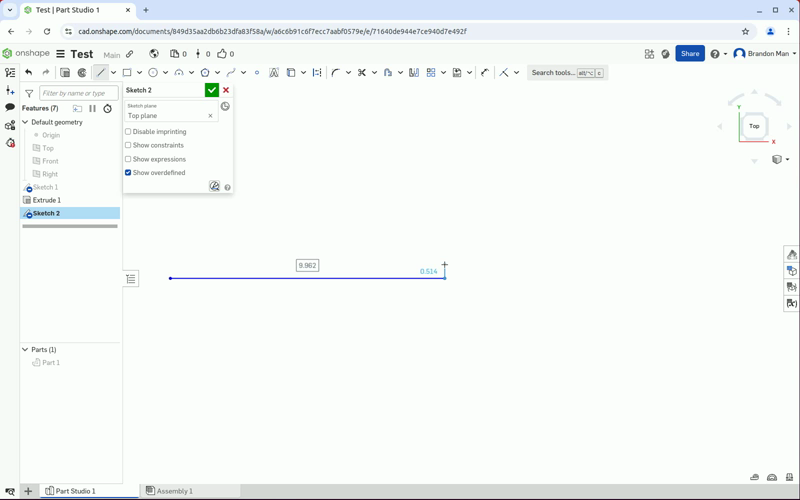
scroll(6)
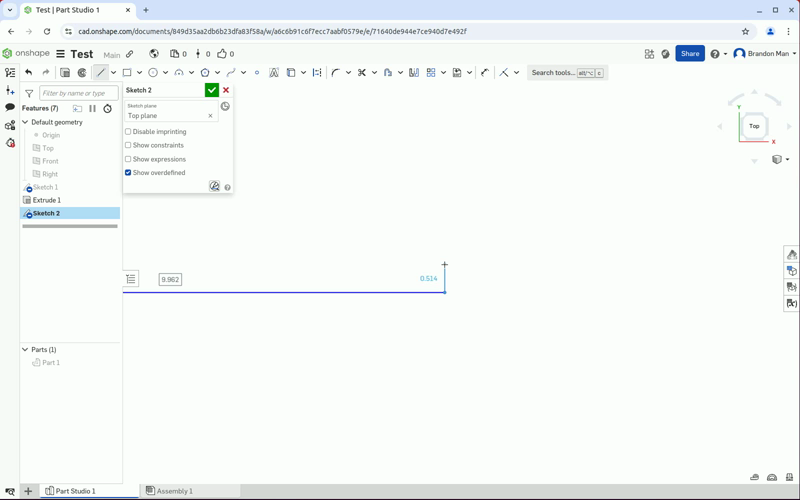
click(444, 264)
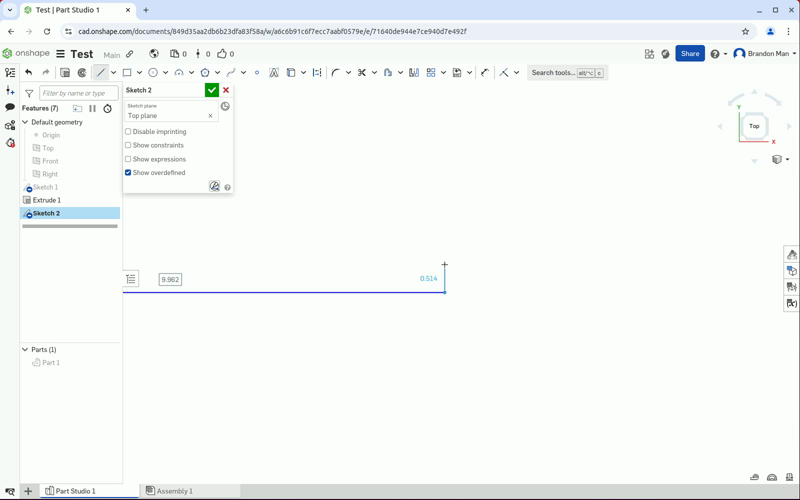
scroll(-6)
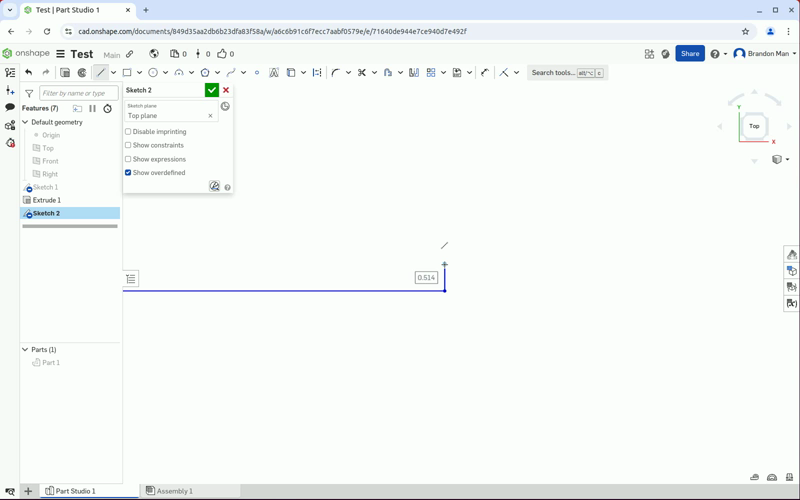
scroll(-6)
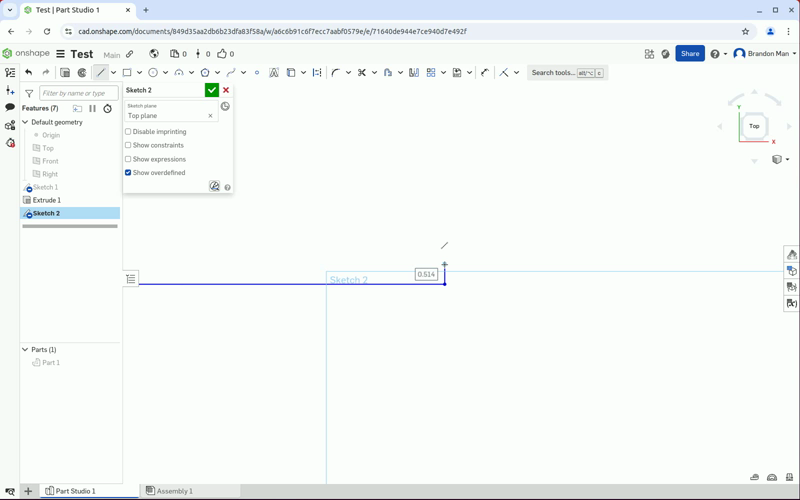
scroll(-6)
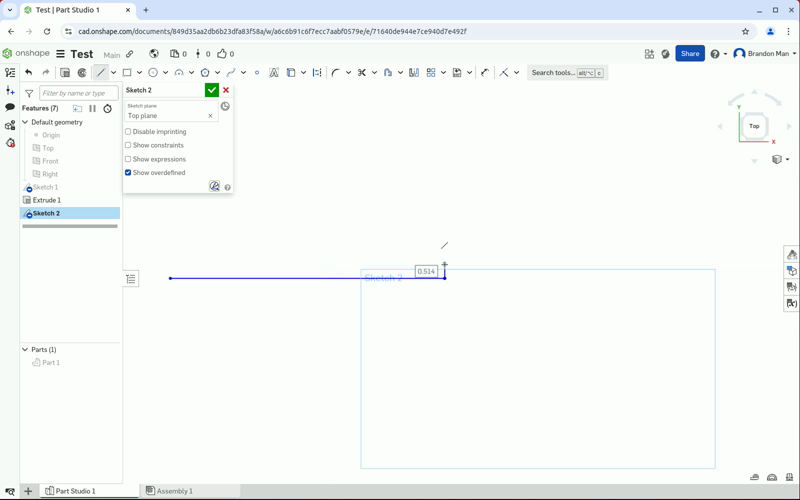
scroll(-6)
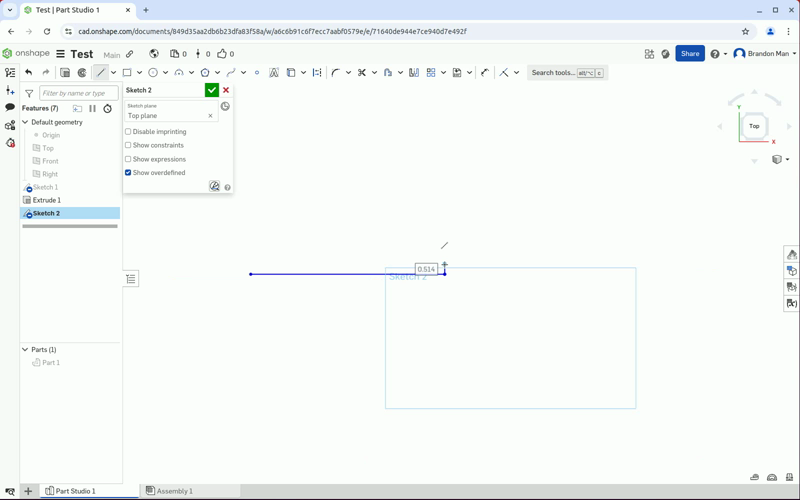
scroll(-6)
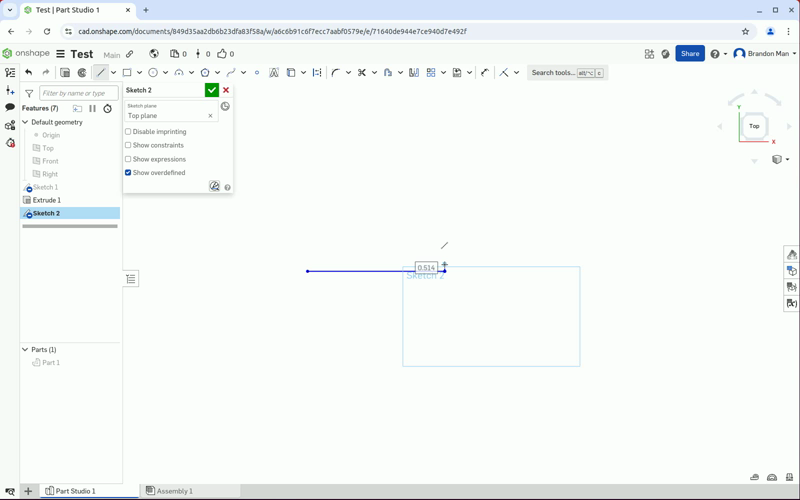
scroll(-6)
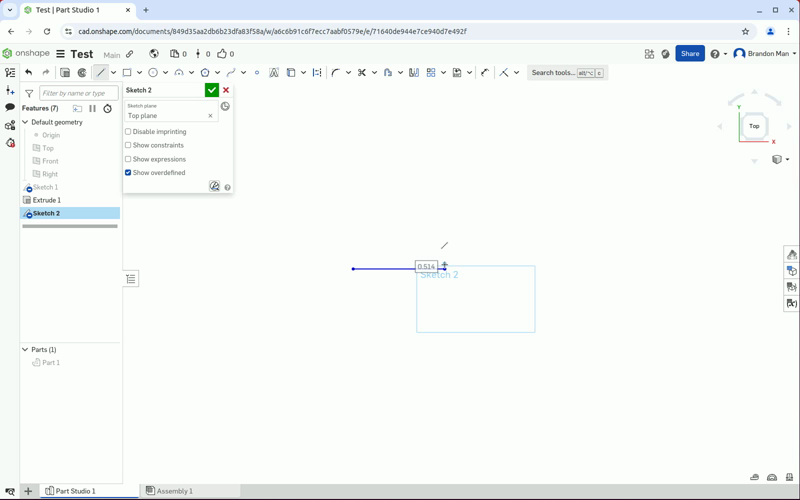
scroll(-6)
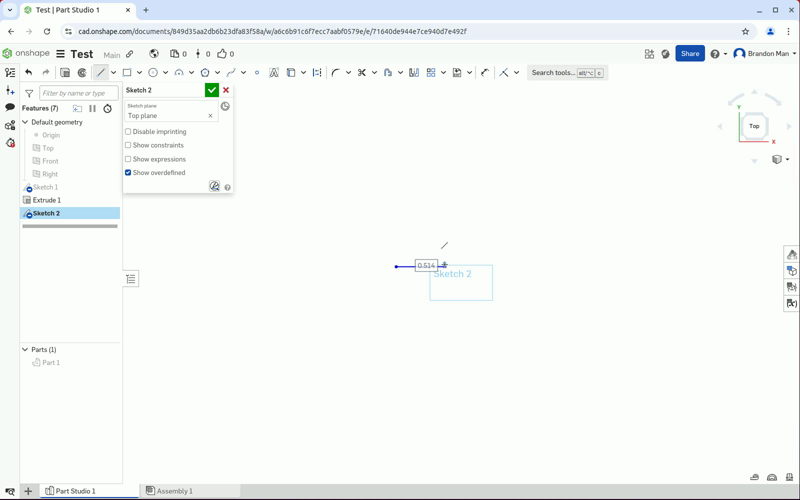
key_up(shift)
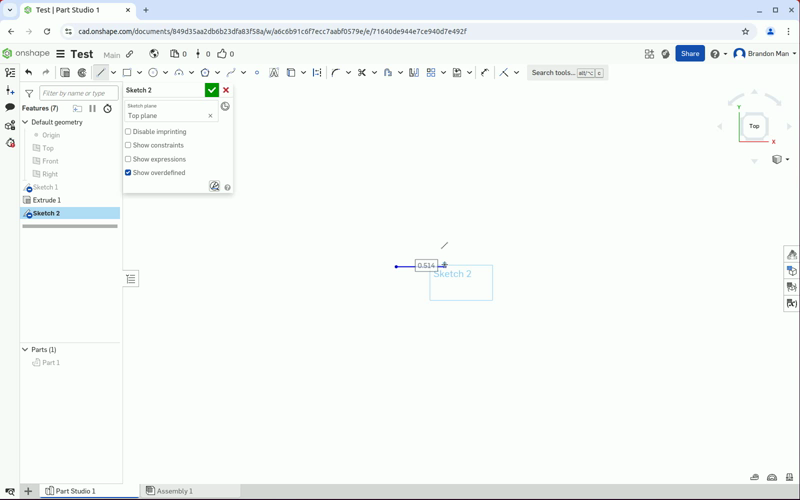
key_down(shift)
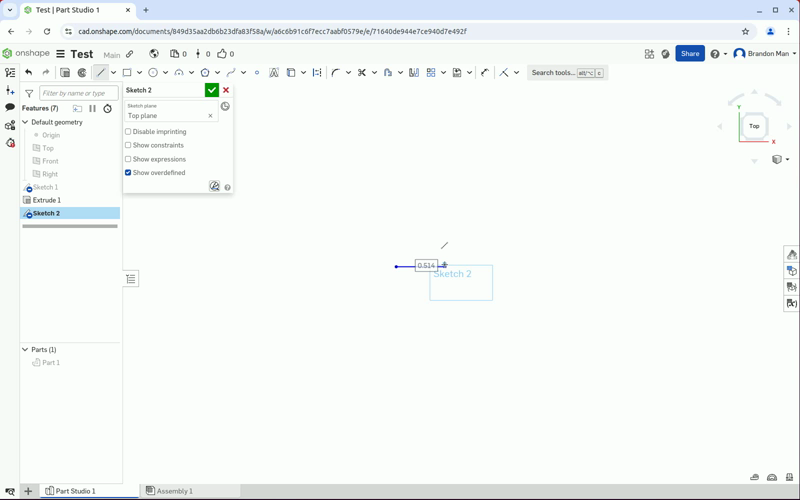
mouse_move(474, 264)
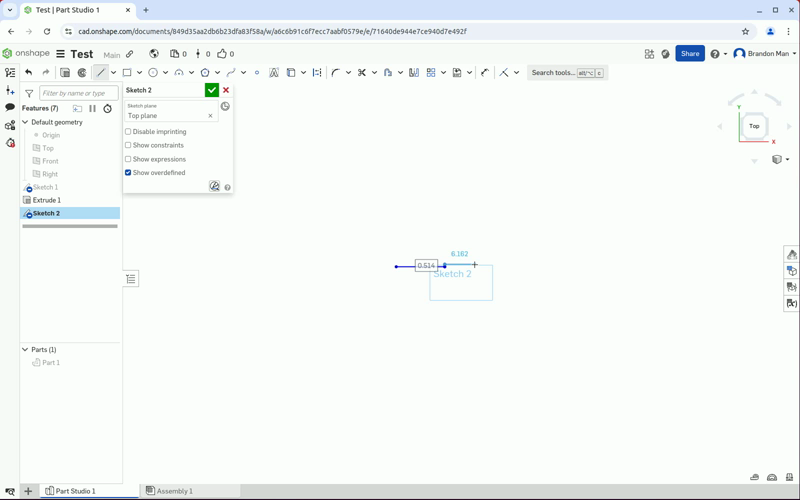
mouse_move(396, 264)
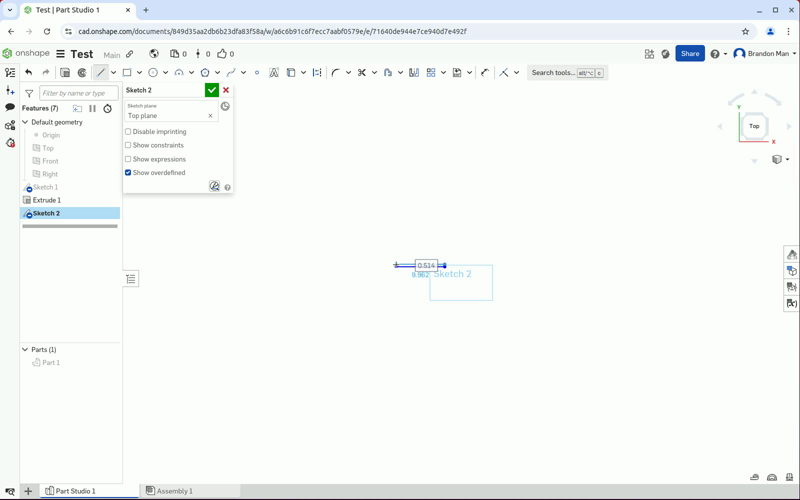
scroll(6)
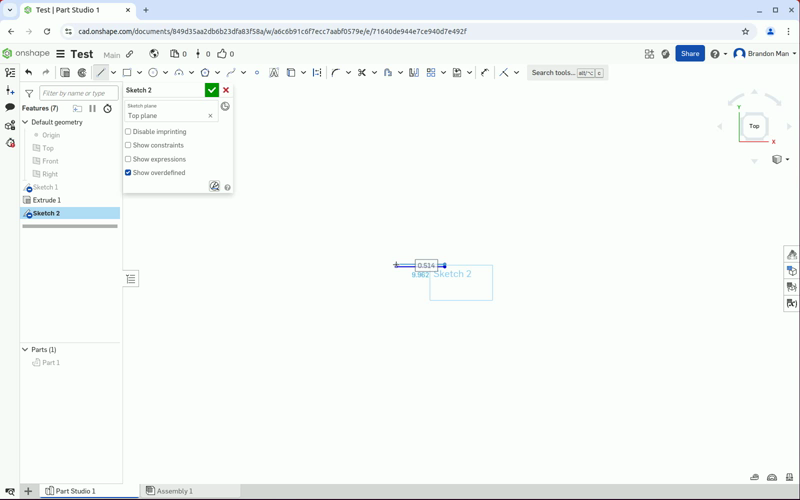
scroll(6)
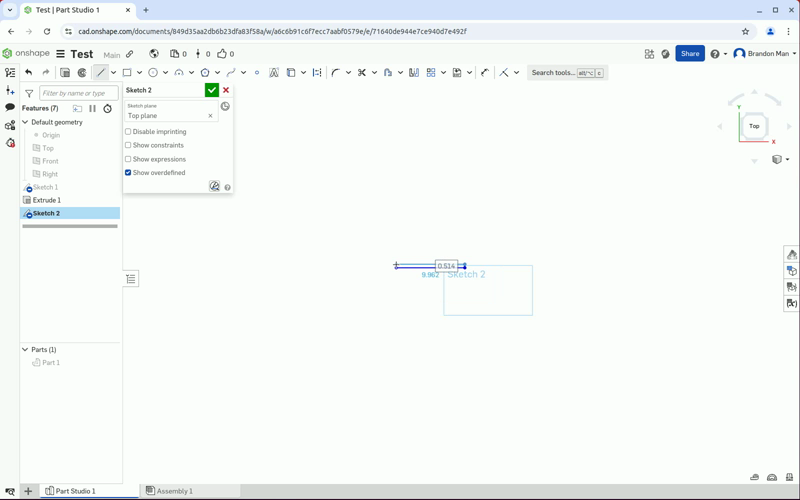
scroll(6)
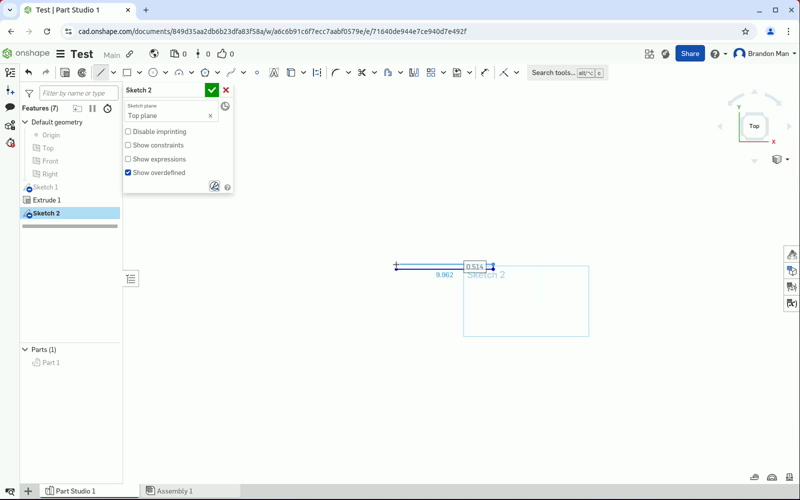
scroll(6)
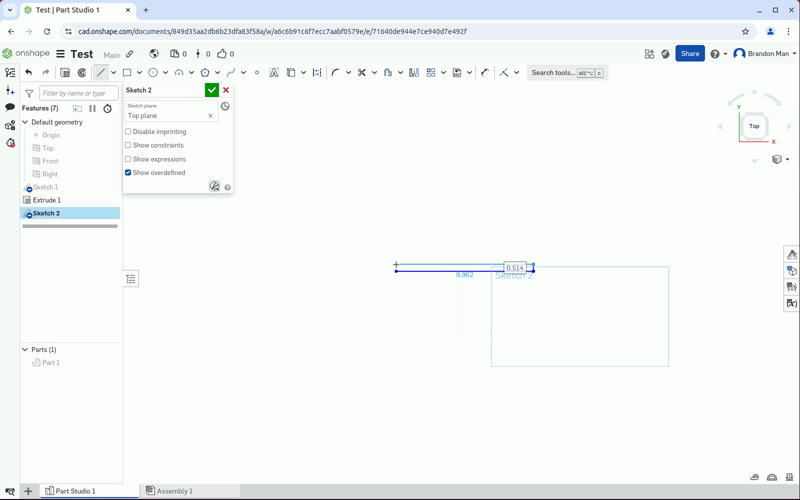
scroll(6)
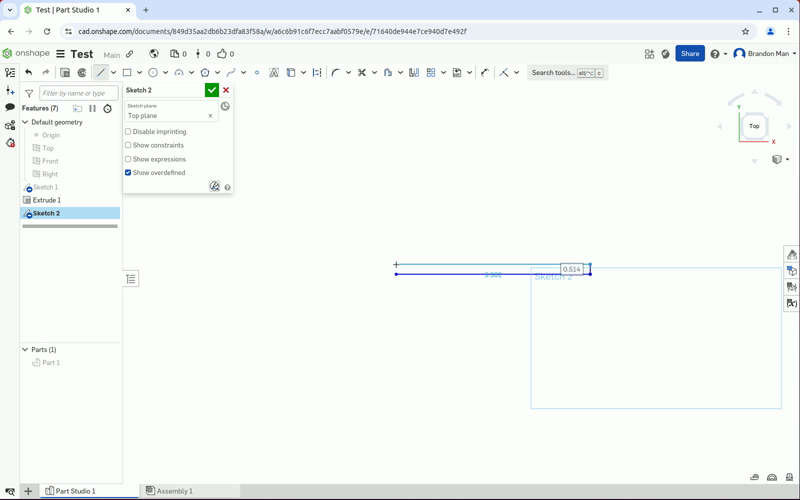
scroll(6)
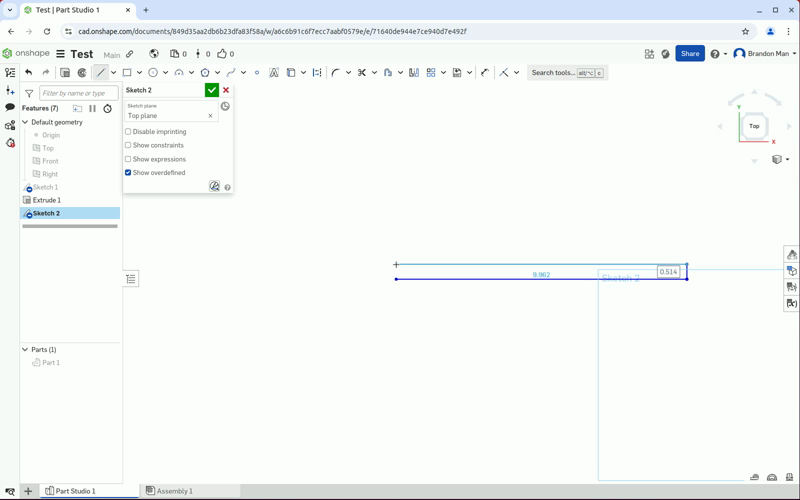
scroll(6)
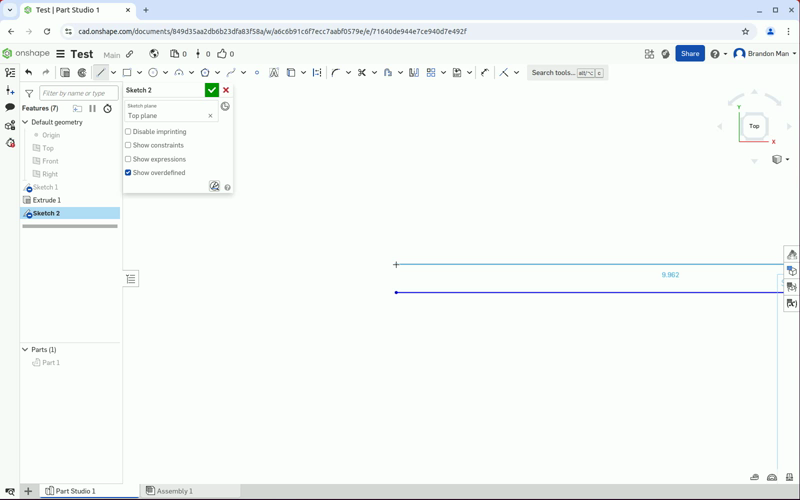
click(396, 264)
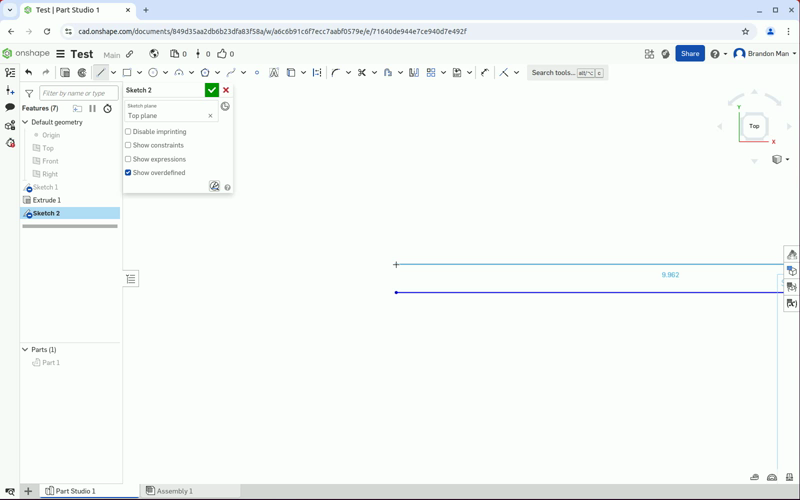
scroll(-6)
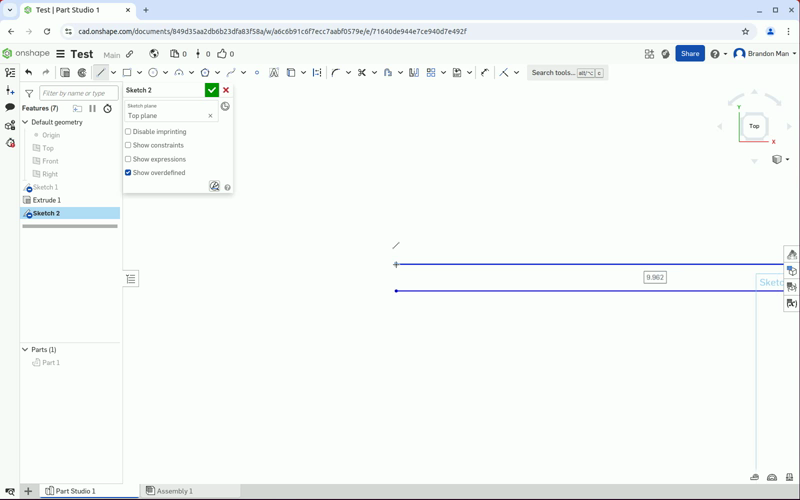
scroll(-6)
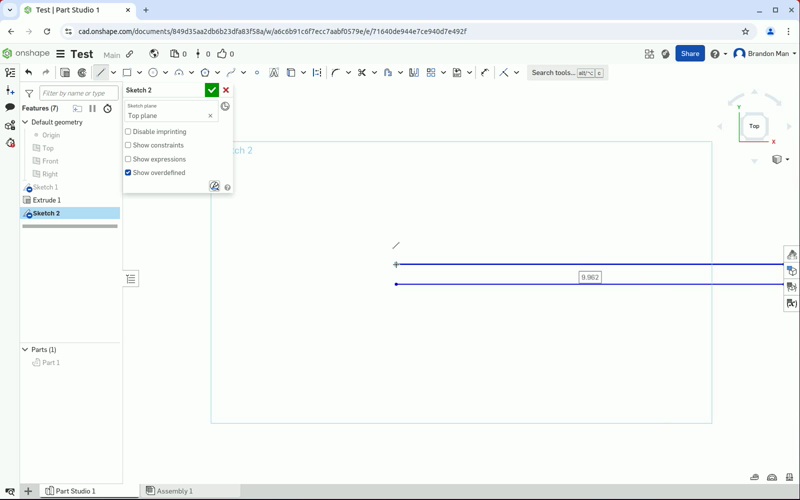
scroll(-6)
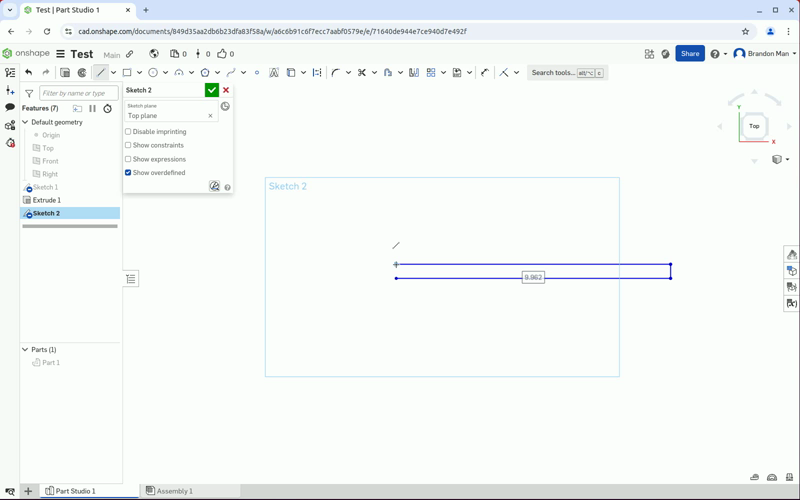
scroll(-6)
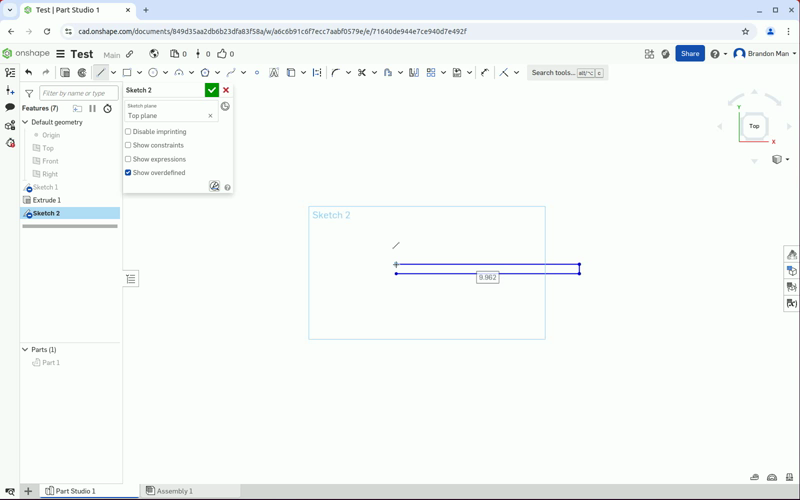
scroll(-6)
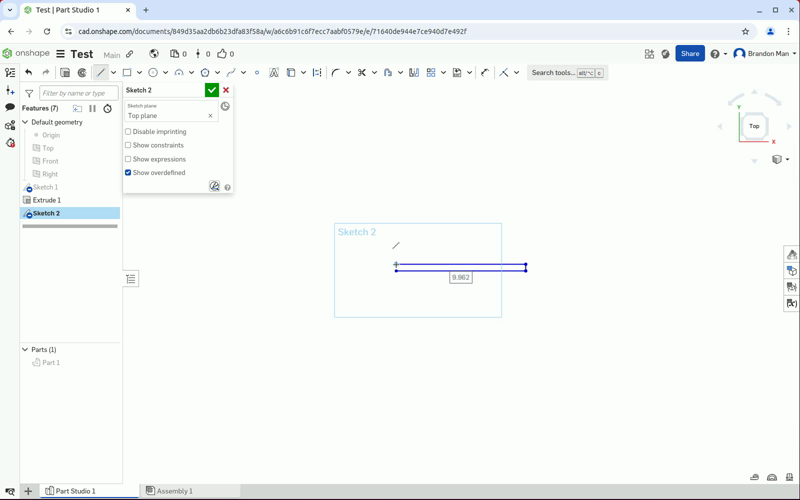
scroll(-6)
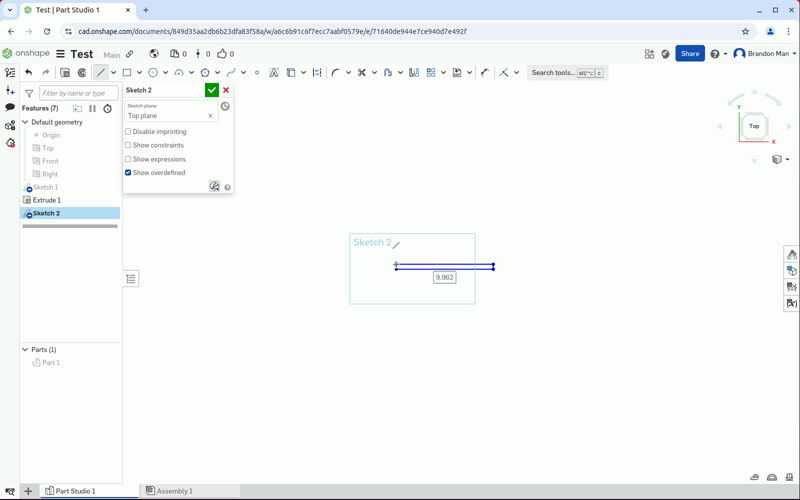
scroll(-6)
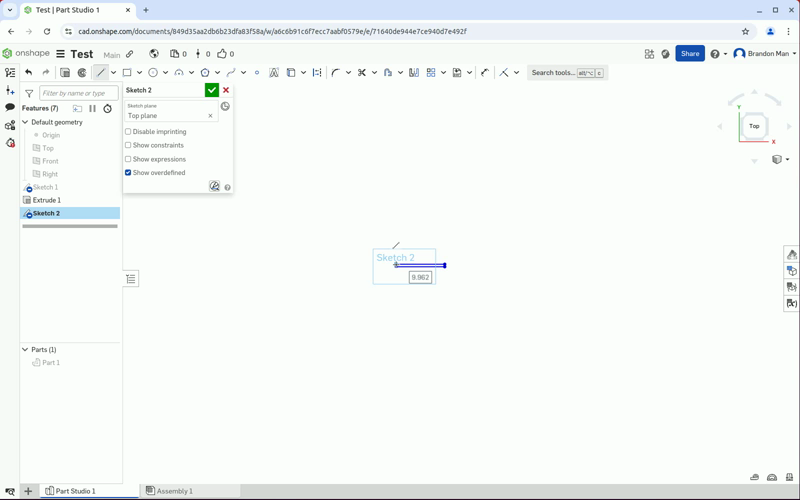
key_up(shift)
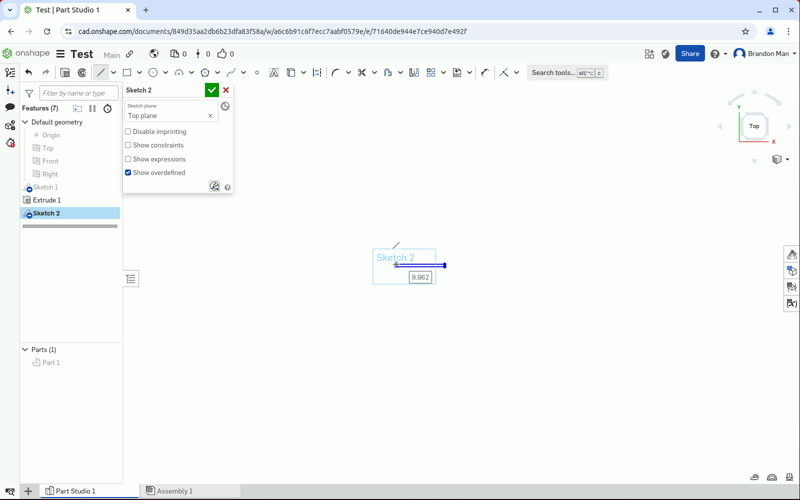
mouse_move(426, 264)
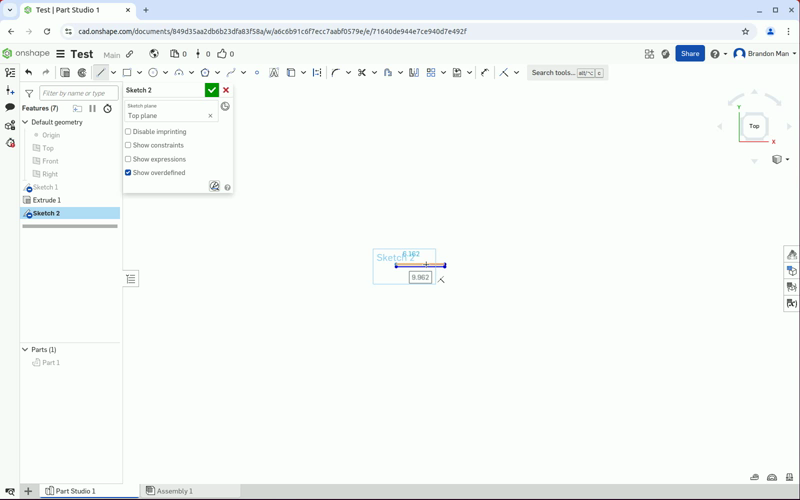
key_down(shift)
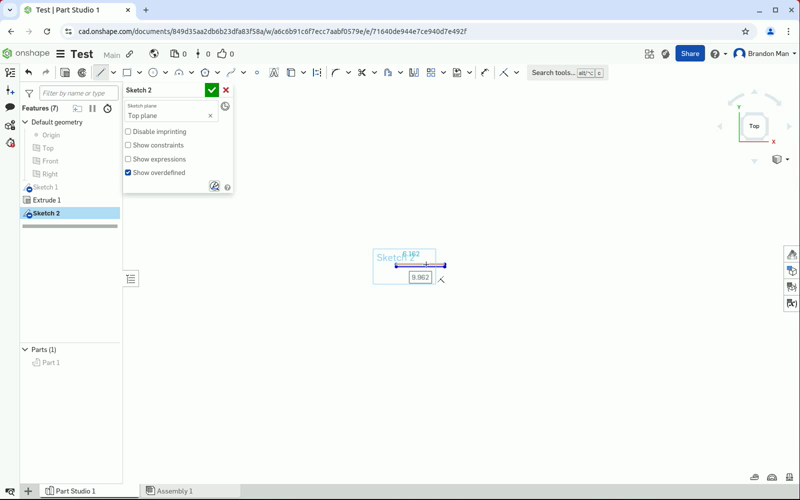
mouse_move(396, 266)
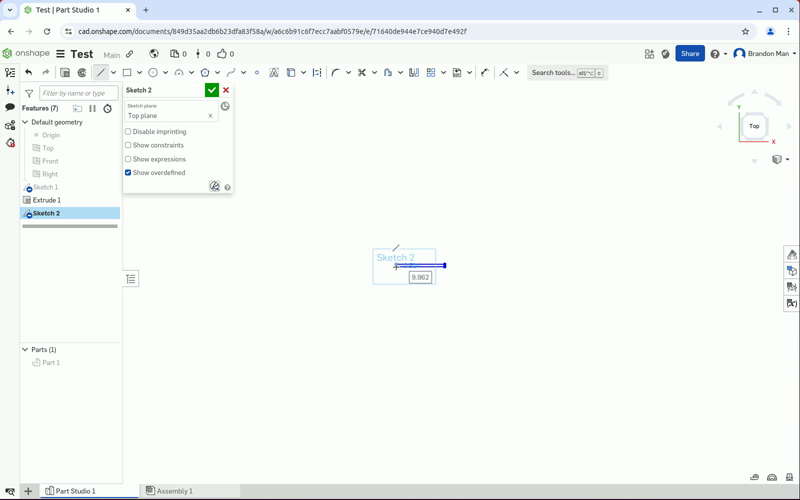
scroll(6)
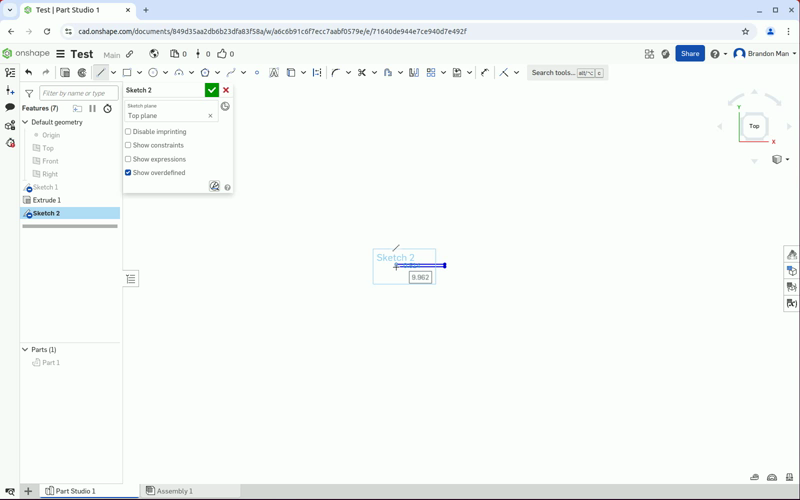
scroll(6)
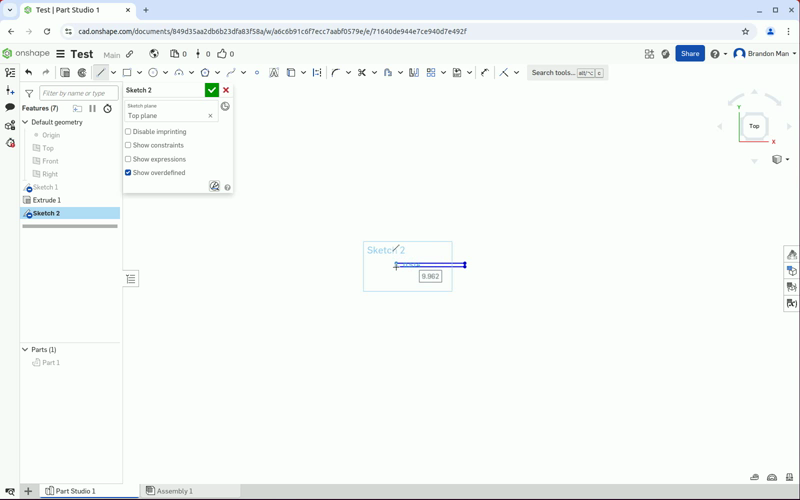
scroll(6)
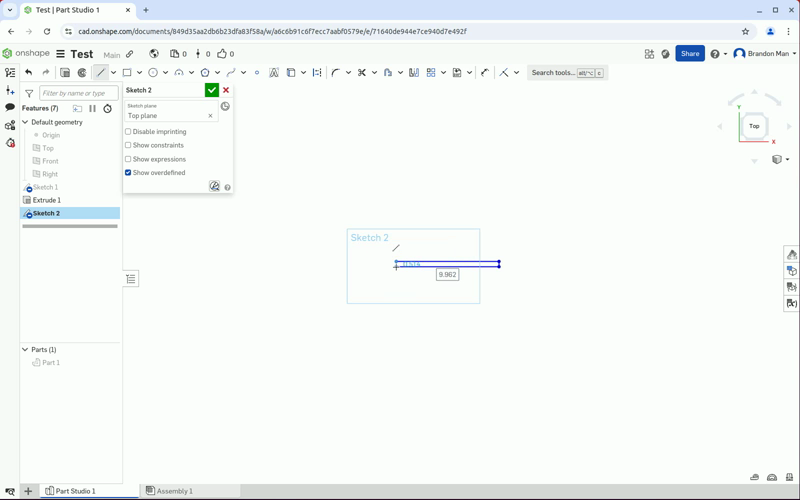
scroll(6)
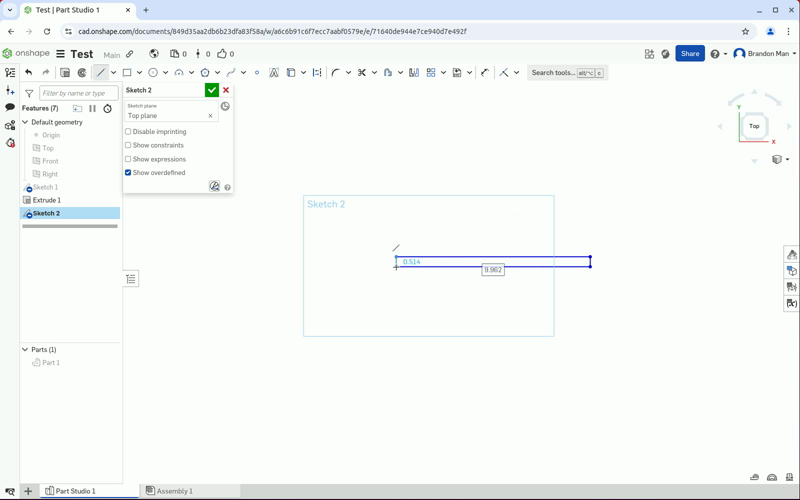
scroll(6)
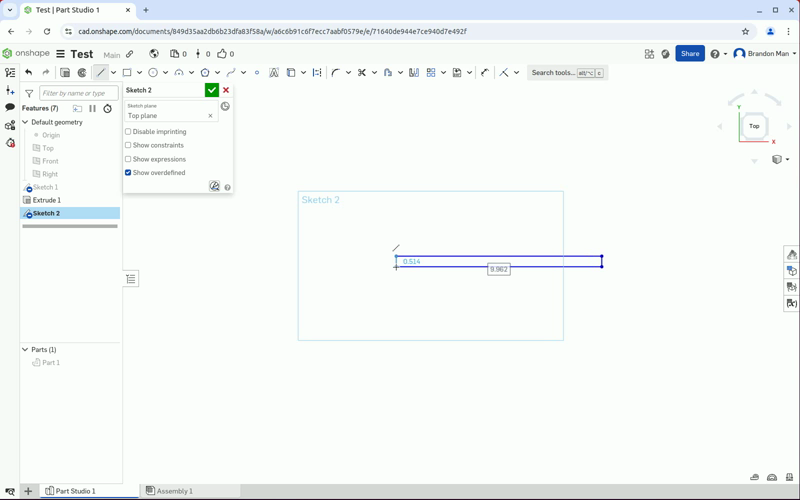
scroll(6)
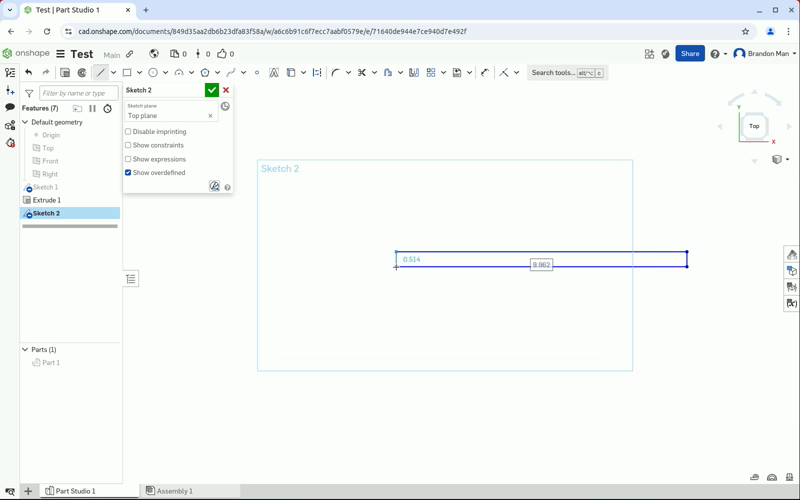
scroll(6)
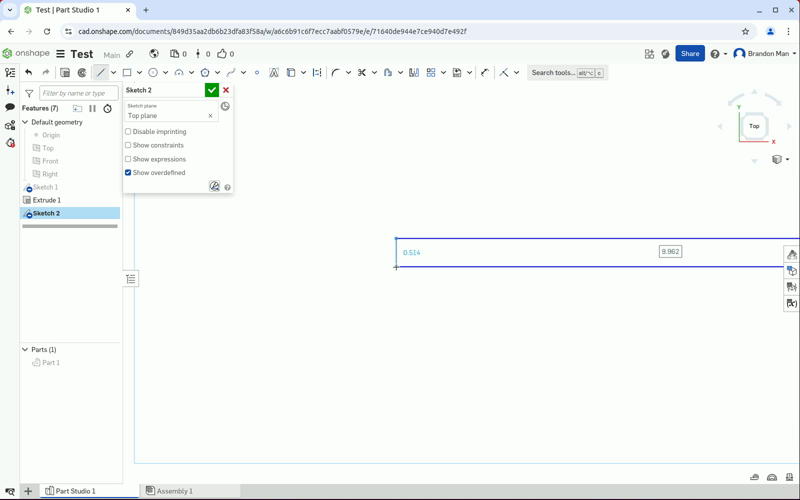
key_up(shift)
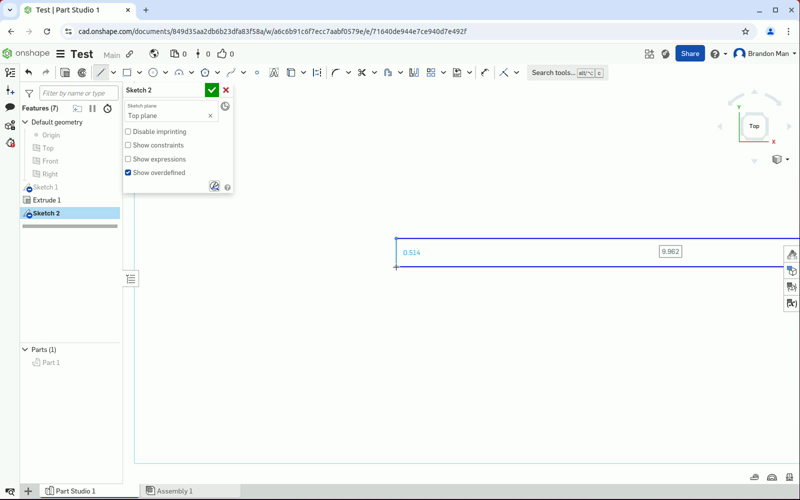
click(396, 266)
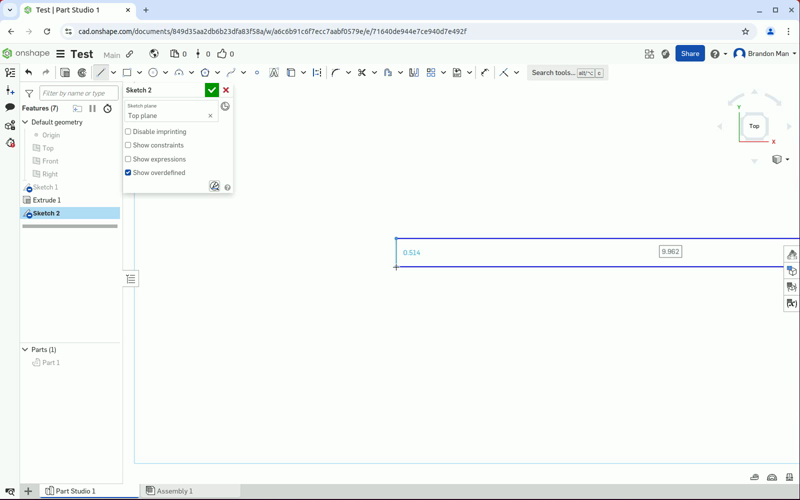
scroll(-6)
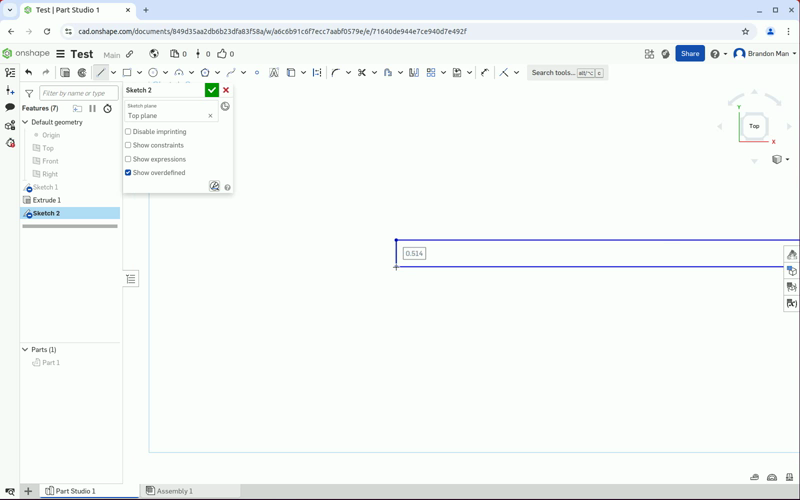
scroll(-6)
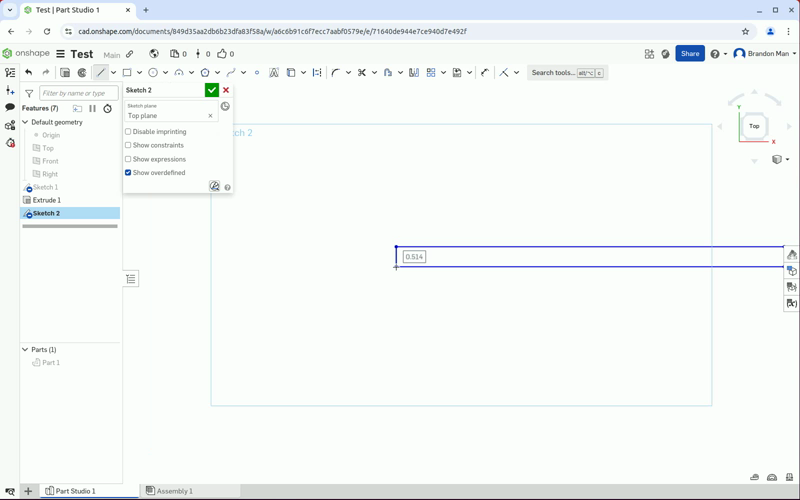
scroll(-6)
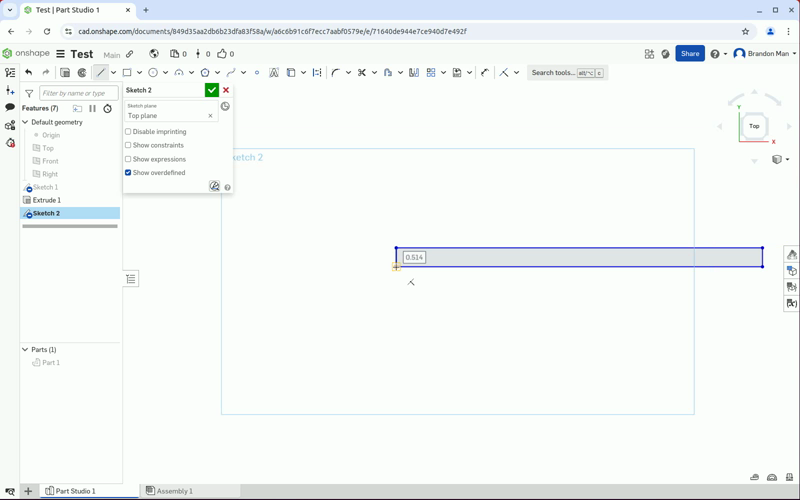
scroll(-6)
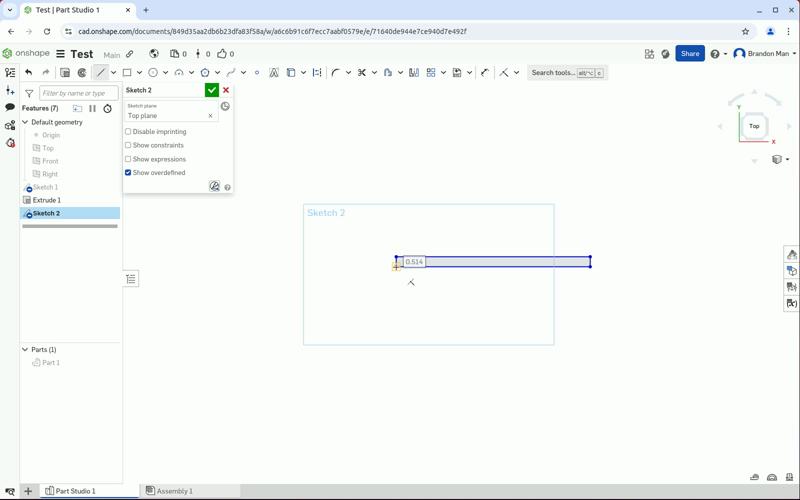
scroll(-6)
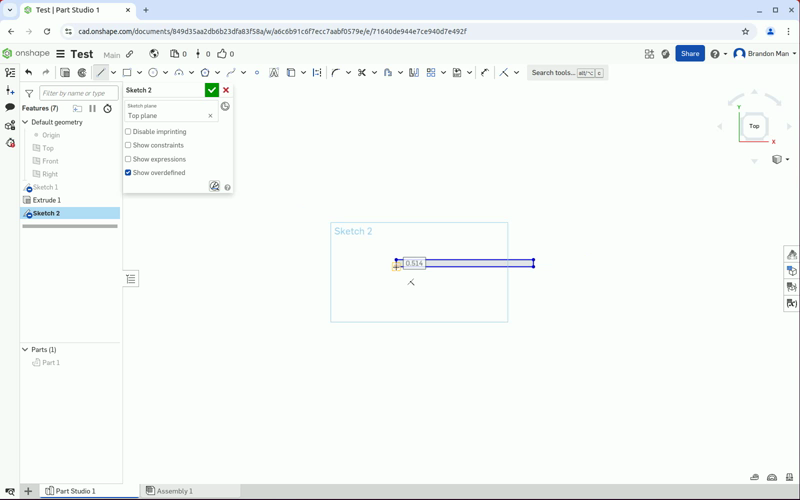
scroll(-6)
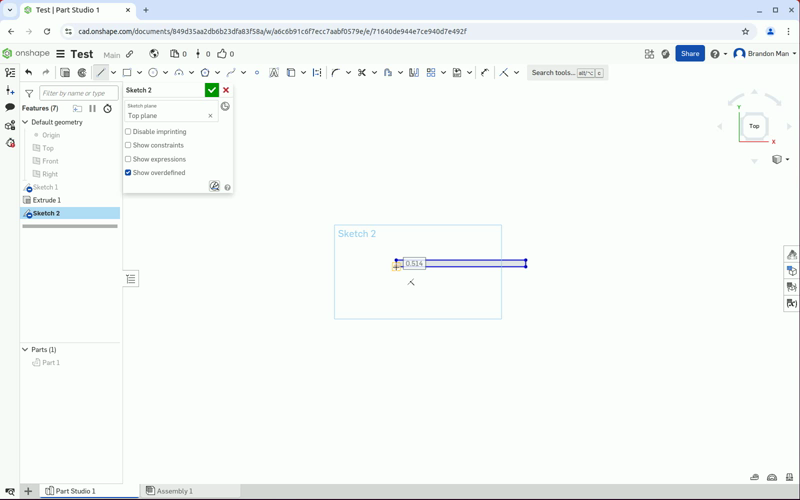
scroll(-6)
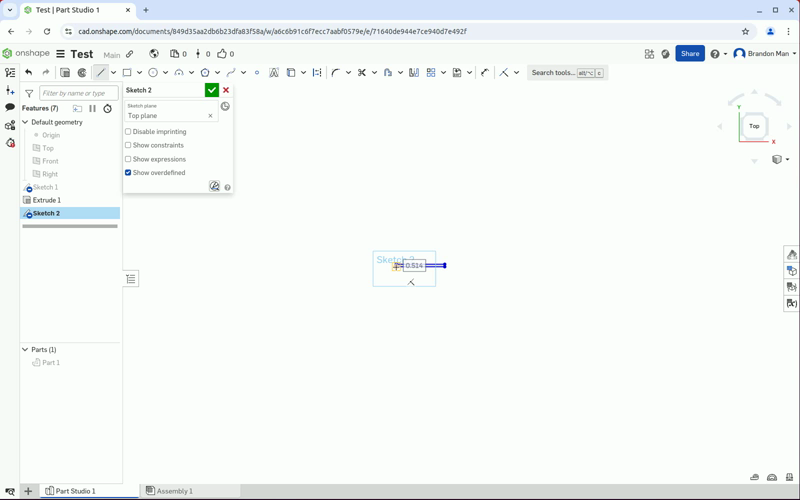
key(esc)
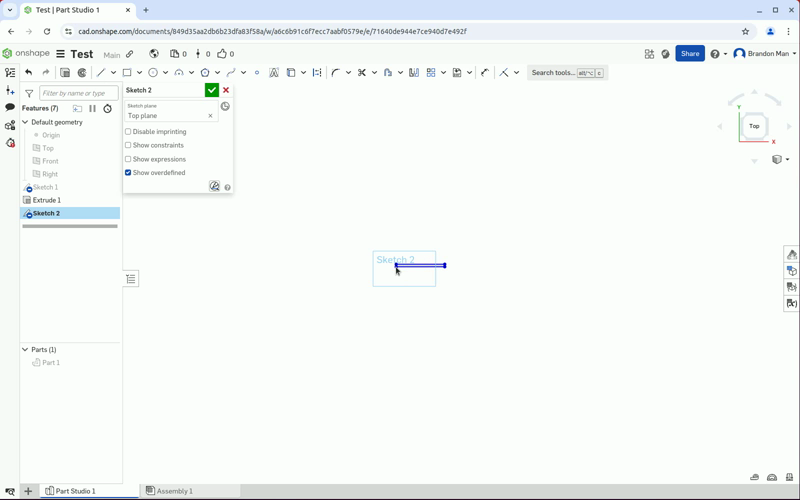
mouse_move(415, 264)
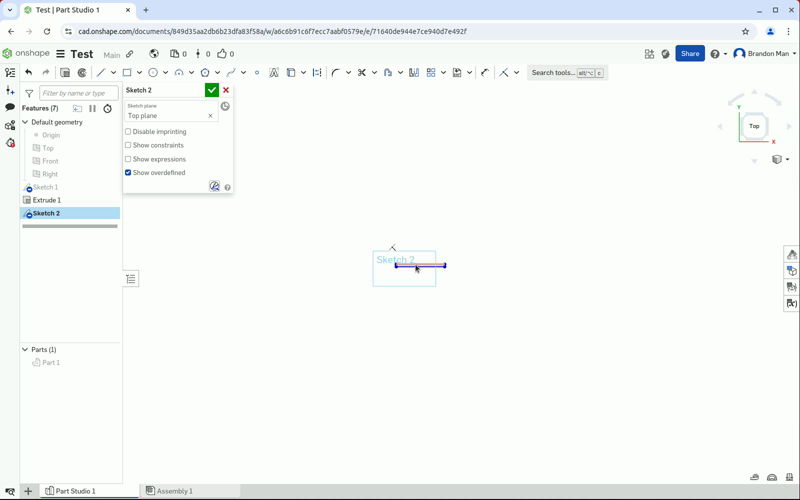
scroll(6)
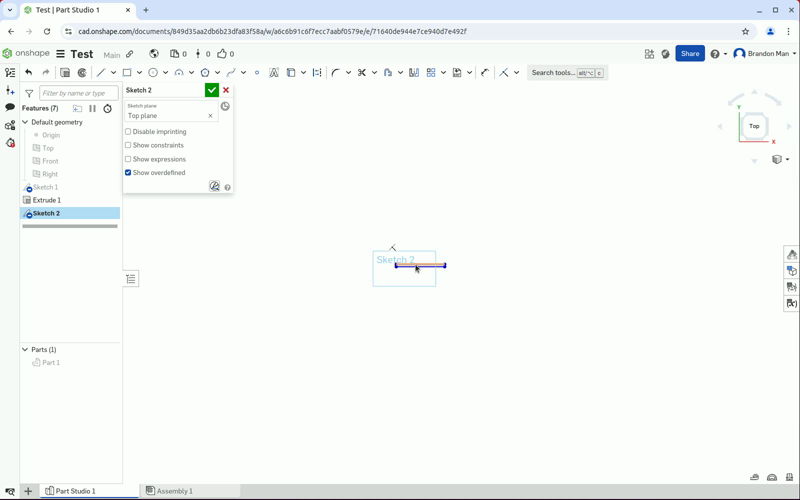
scroll(6)
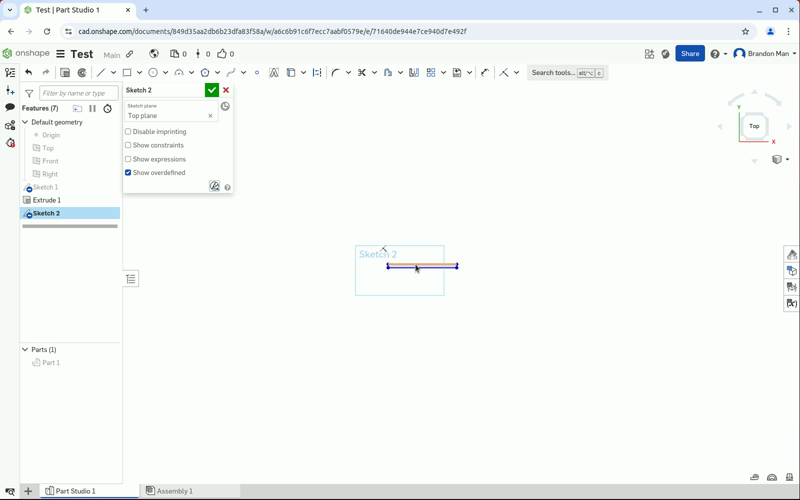
scroll(6)
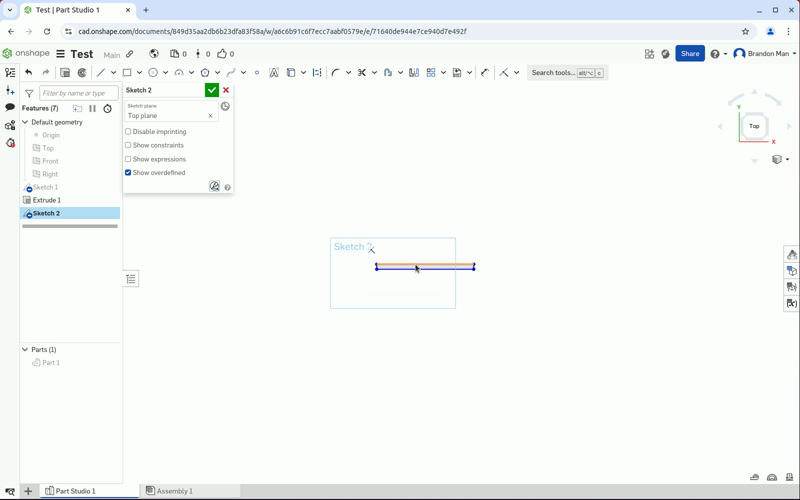
scroll(6)
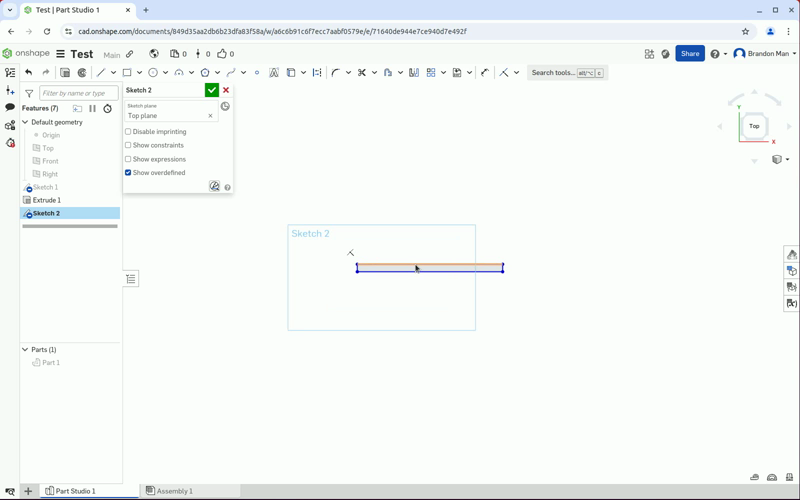
scroll(6)
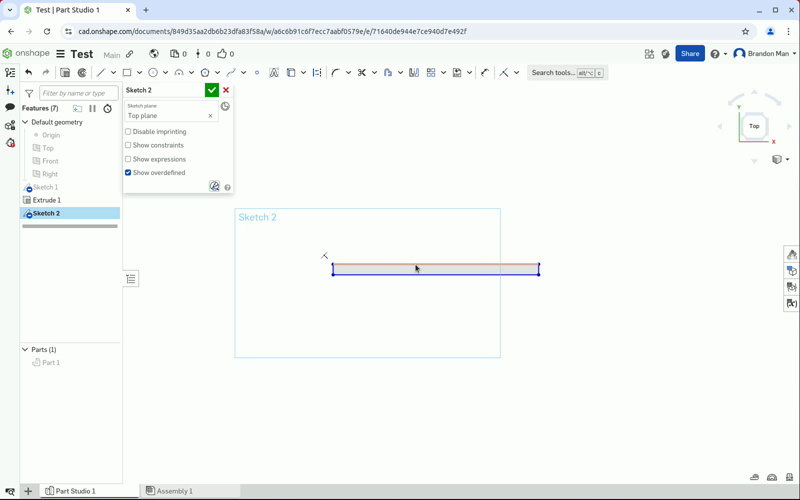
scroll(6)
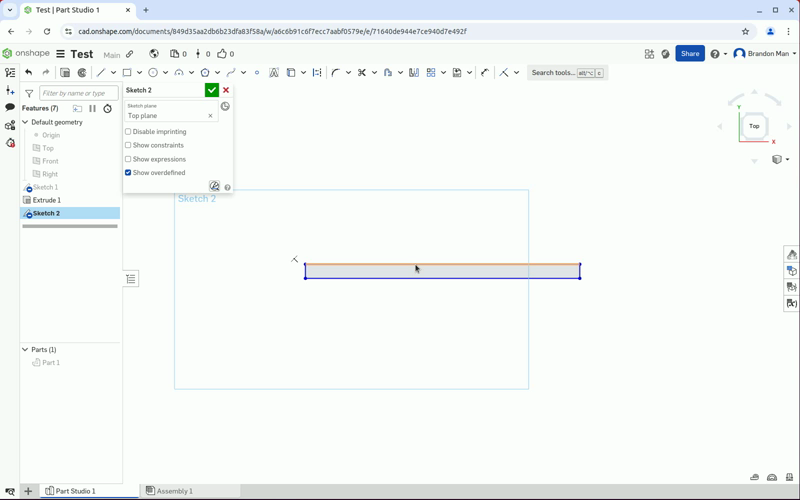
scroll(6)
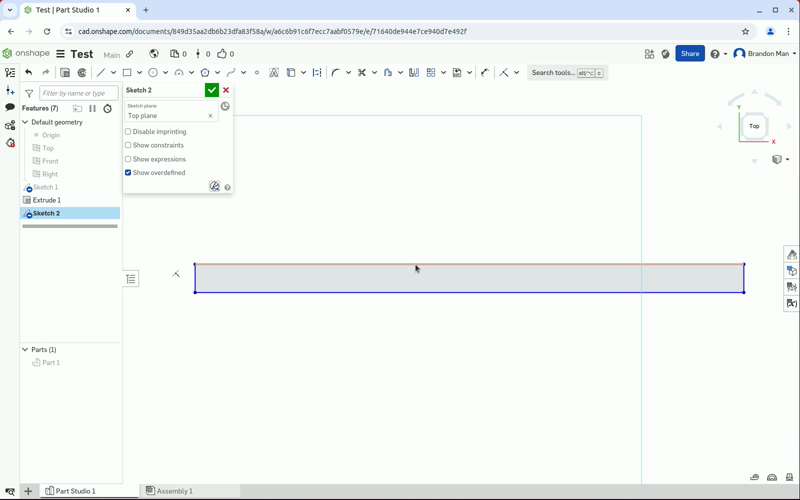
click(415, 264)
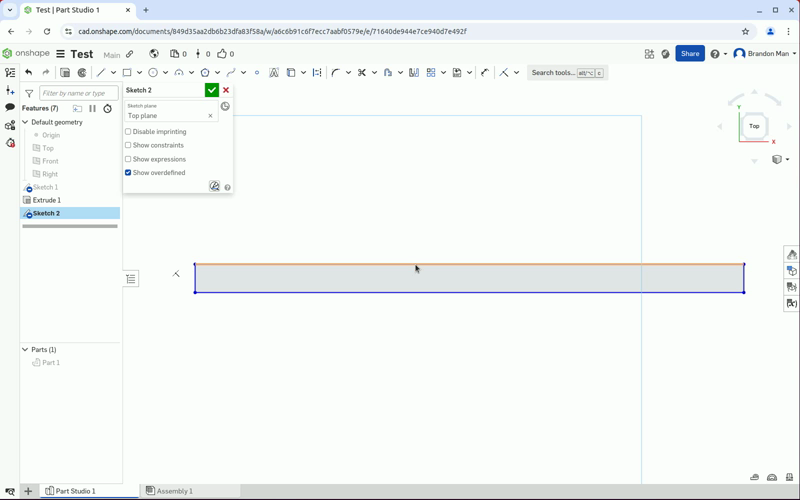
scroll(-6)
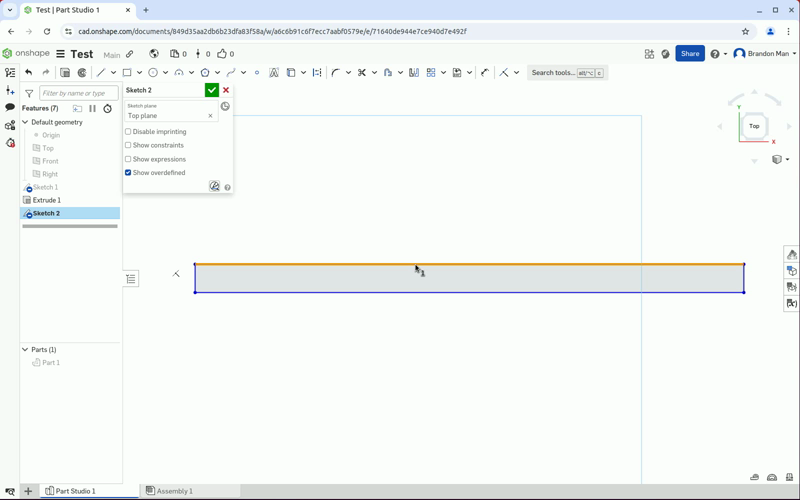
scroll(-6)
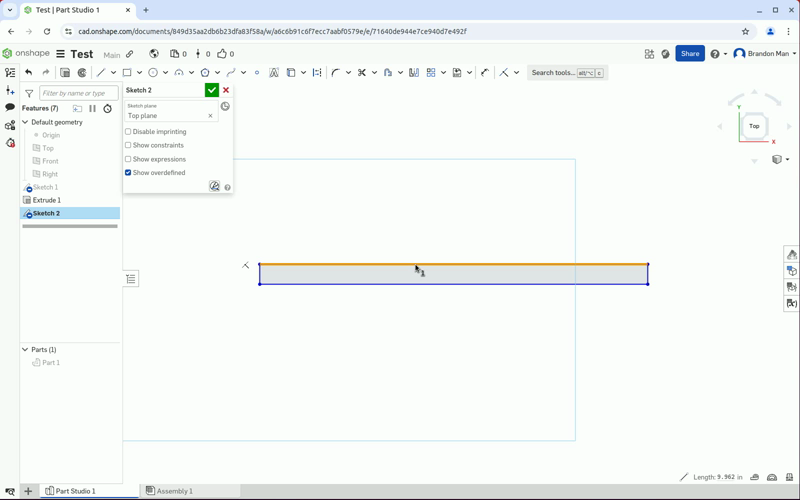
scroll(-6)
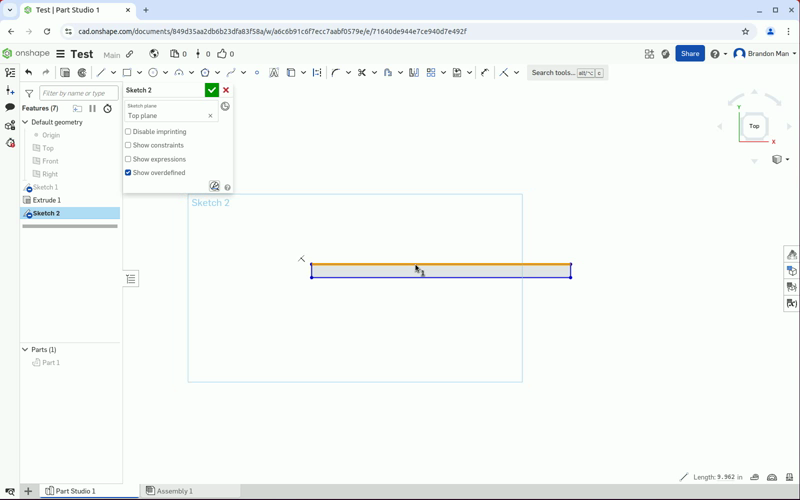
scroll(-6)
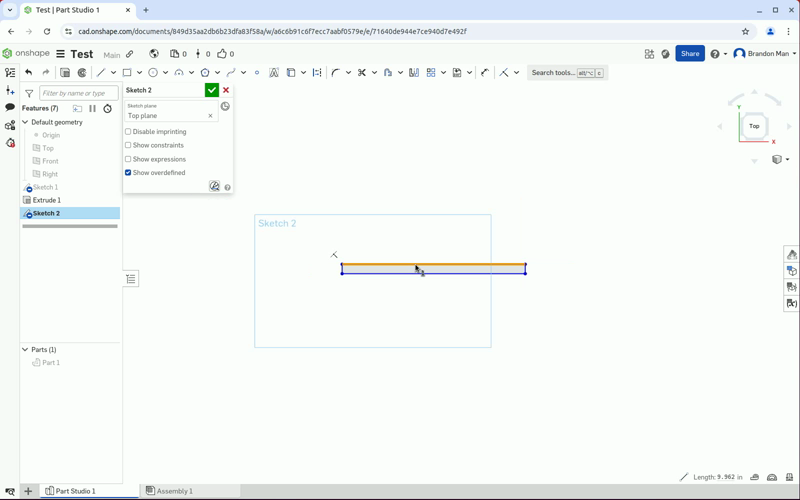
scroll(-6)
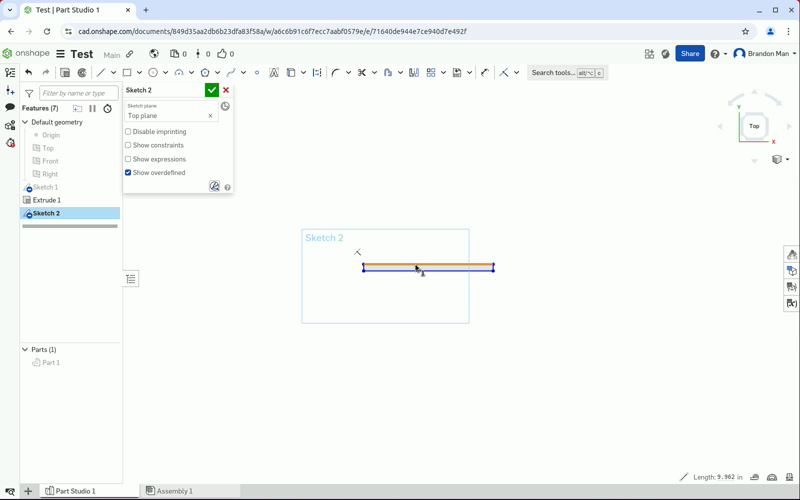
scroll(-6)
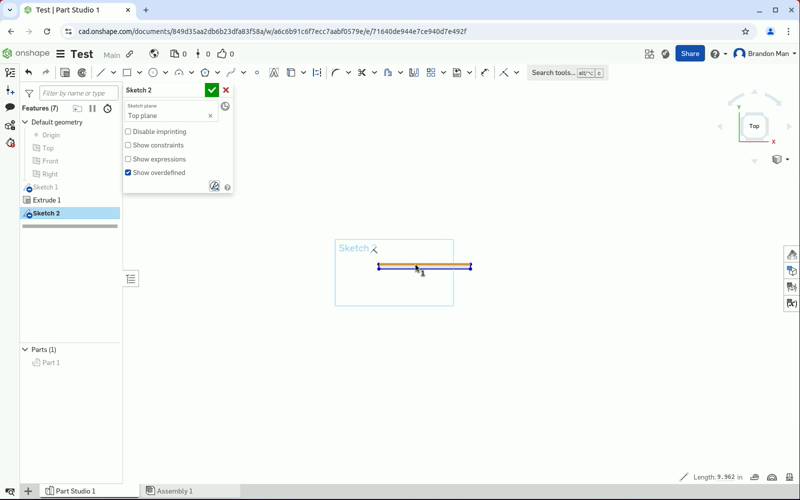
scroll(-6)
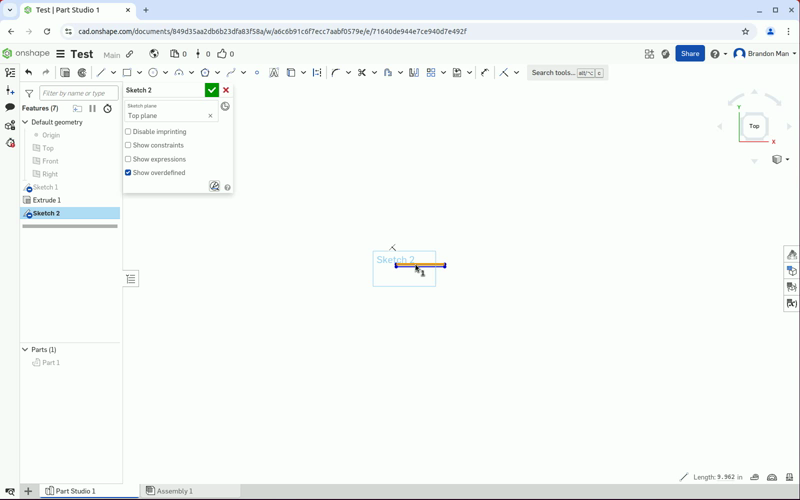
mouse_move(73, 352)
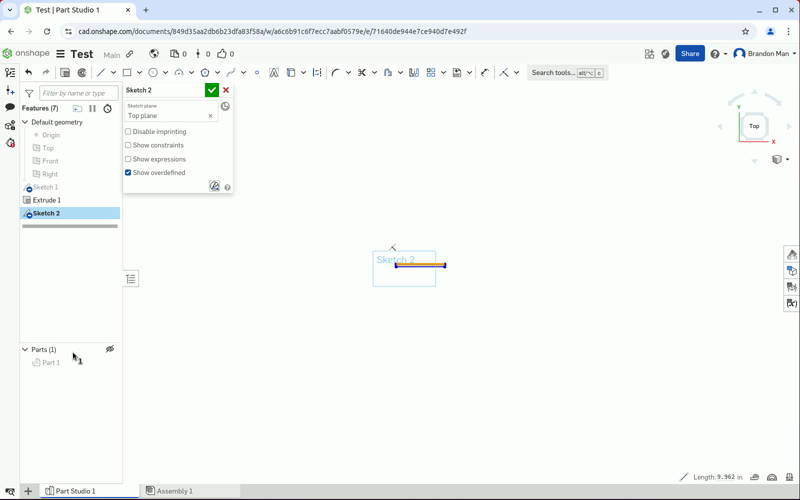
key(shift+y)
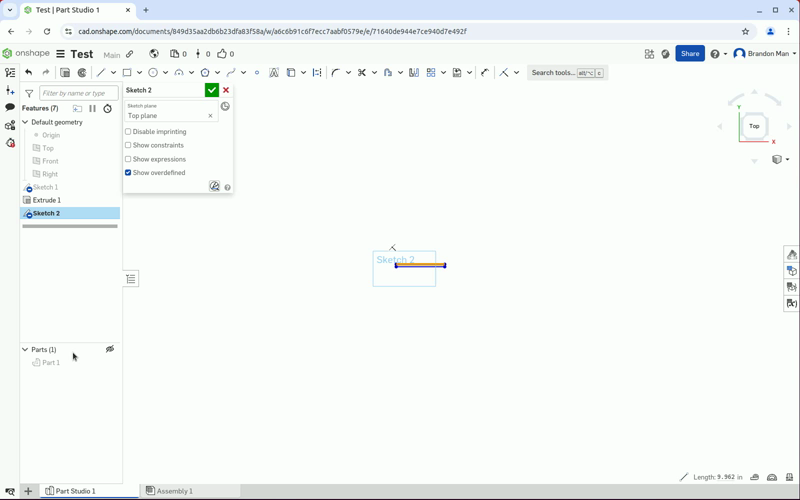
key(shift+e)
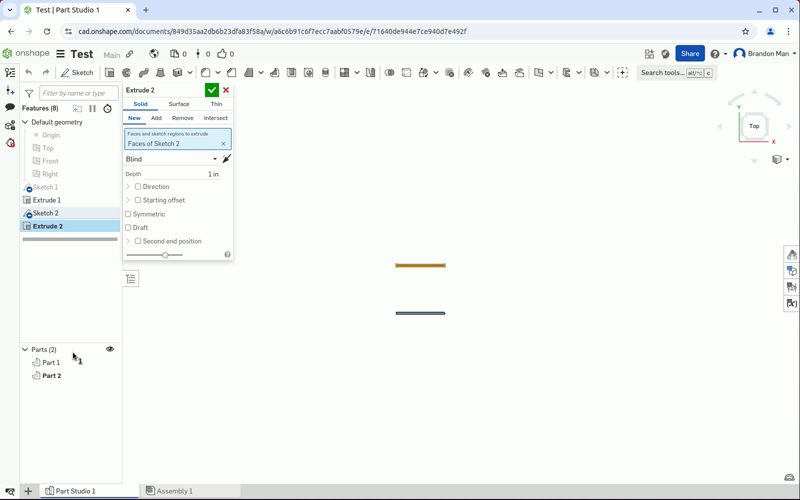
mouse_move(143, 106)
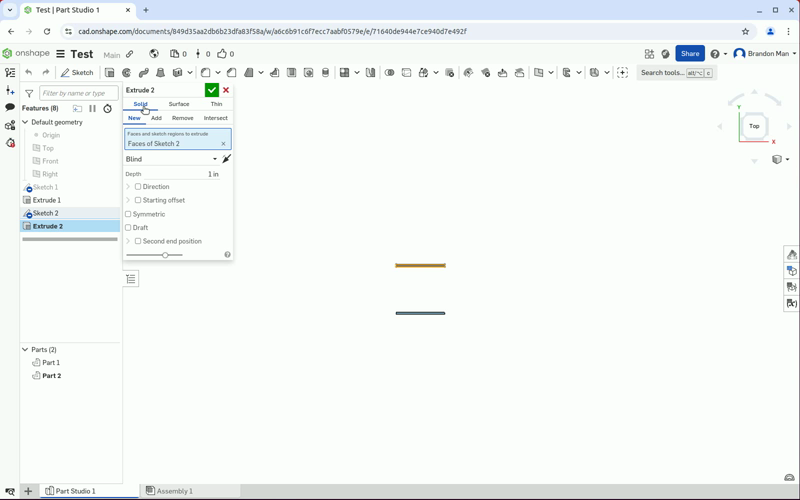
click(143, 106)
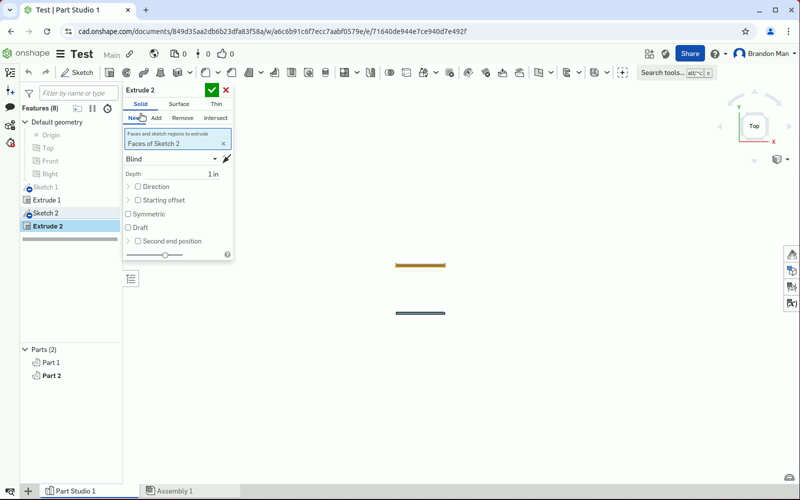
mouse_move(137, 120)
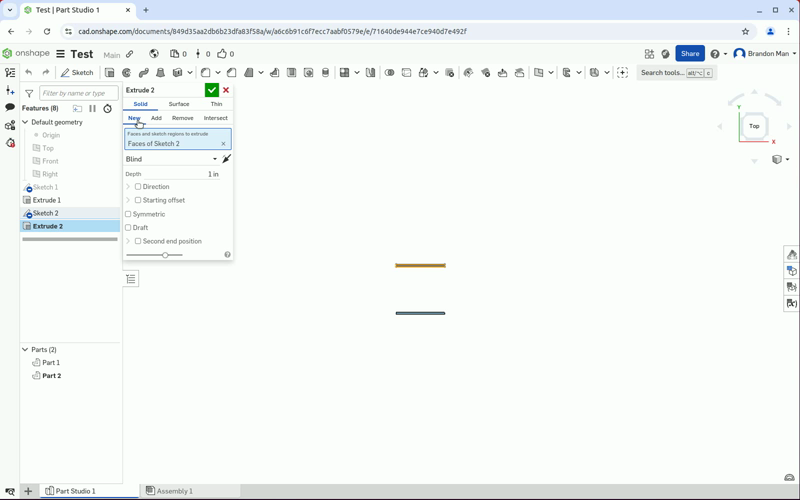
click(137, 120)
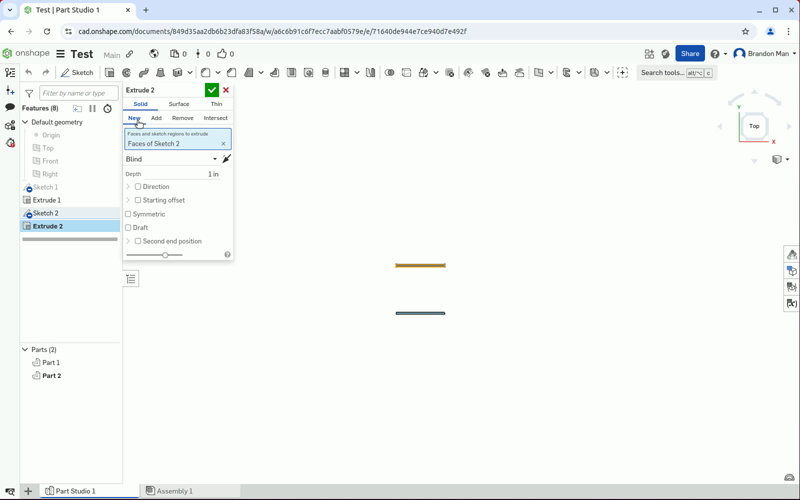
key(tab, 4)
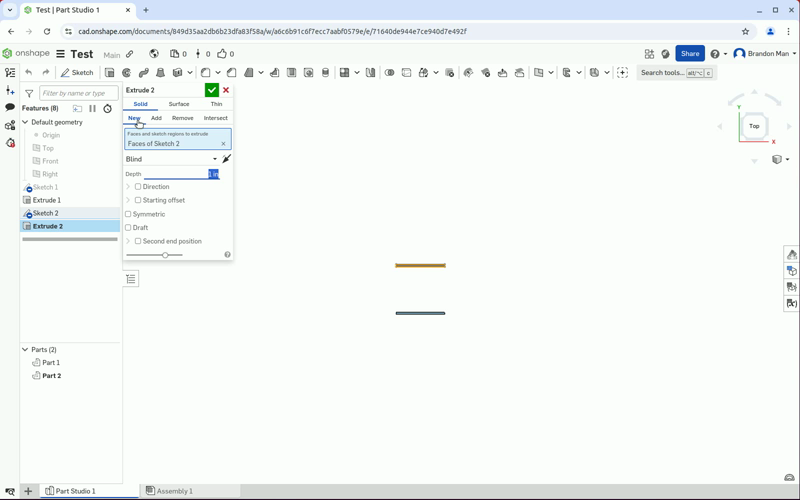
text(0.481)
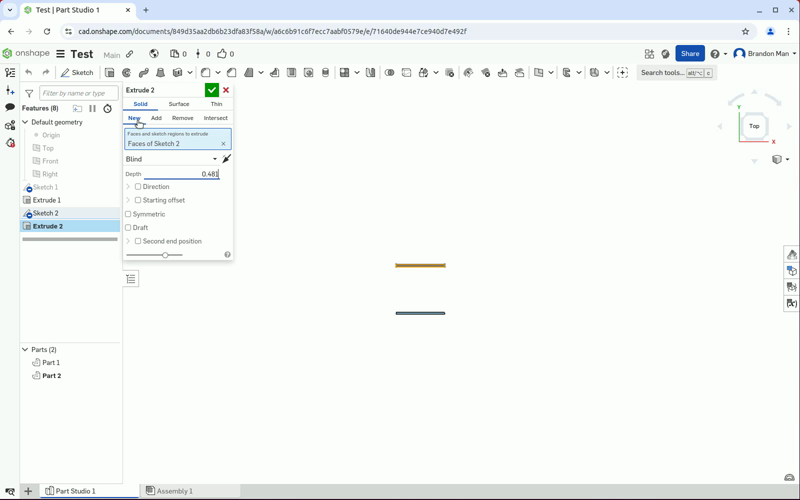
key(enter)
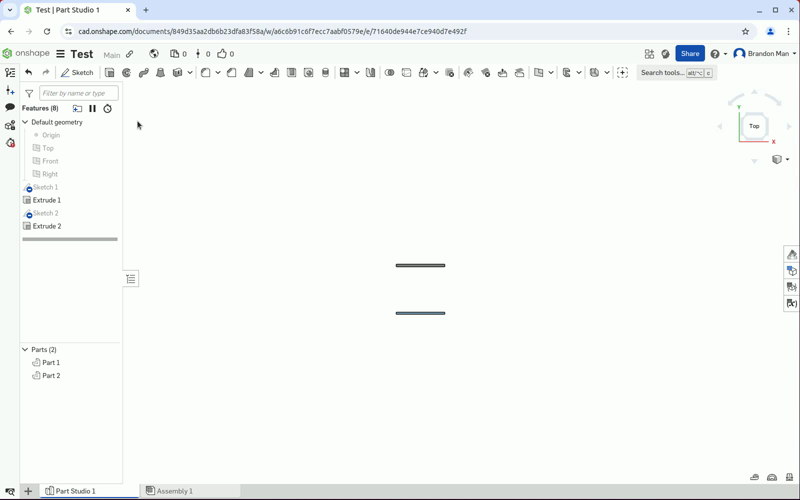
key(shift+h)
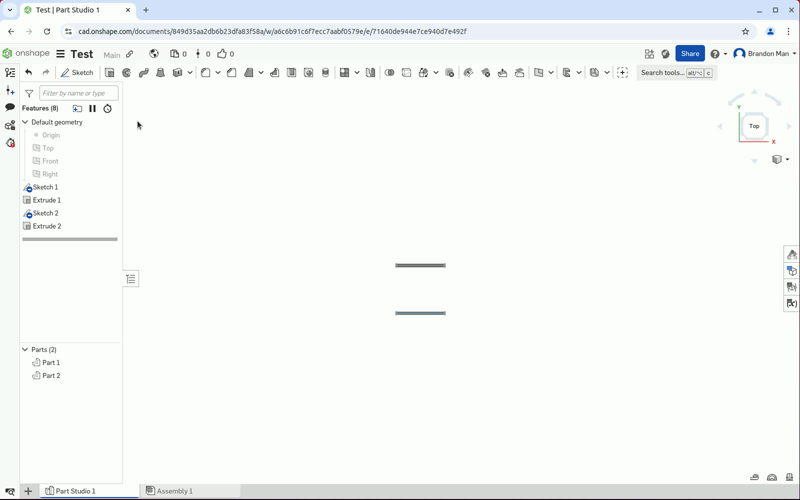
key(shift+h)
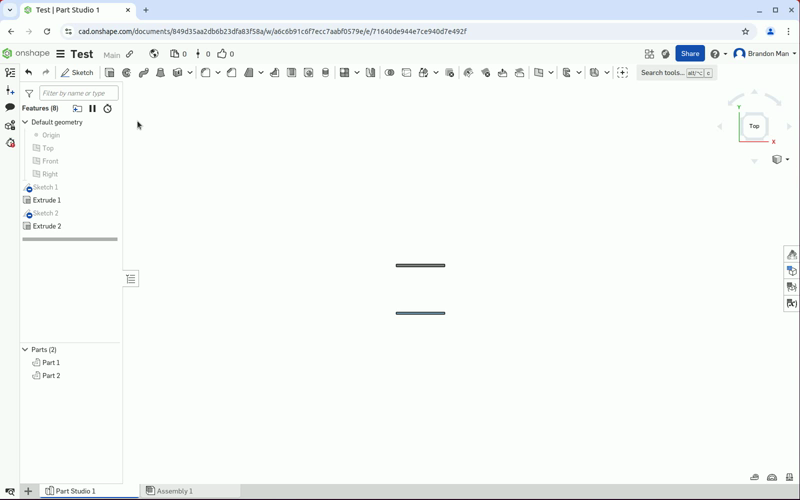
mouse_move(73, 189)
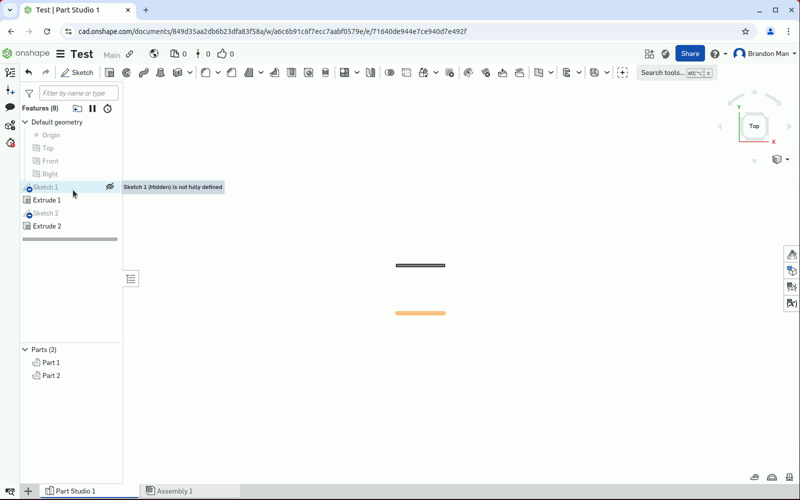
click(73, 189)
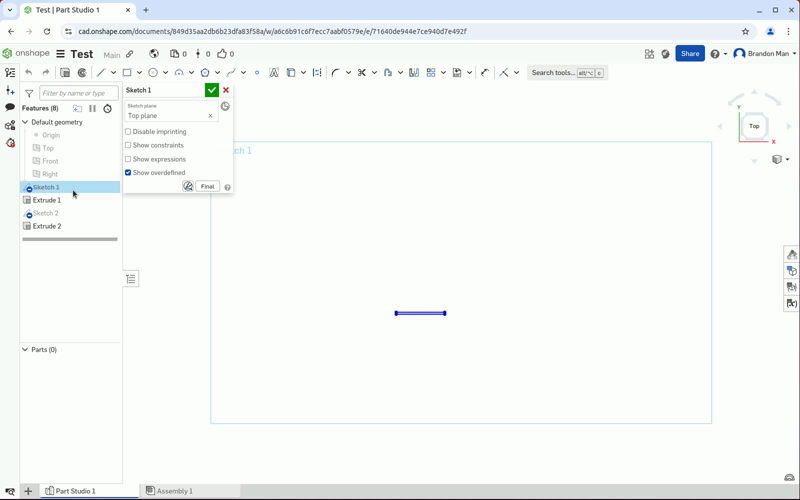
mouse_move(229, 92)
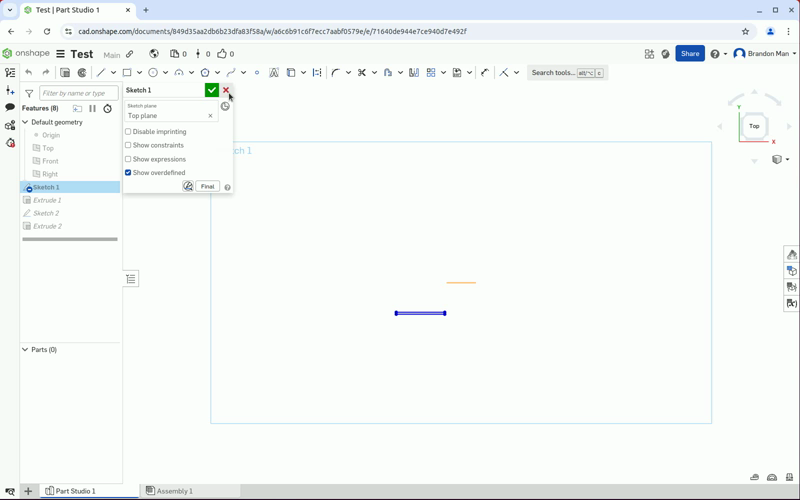
click(229, 92)
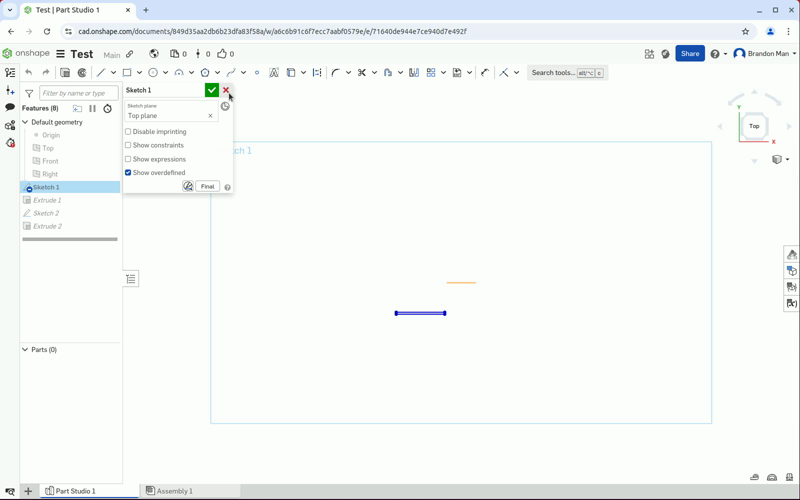
key(shift+s)
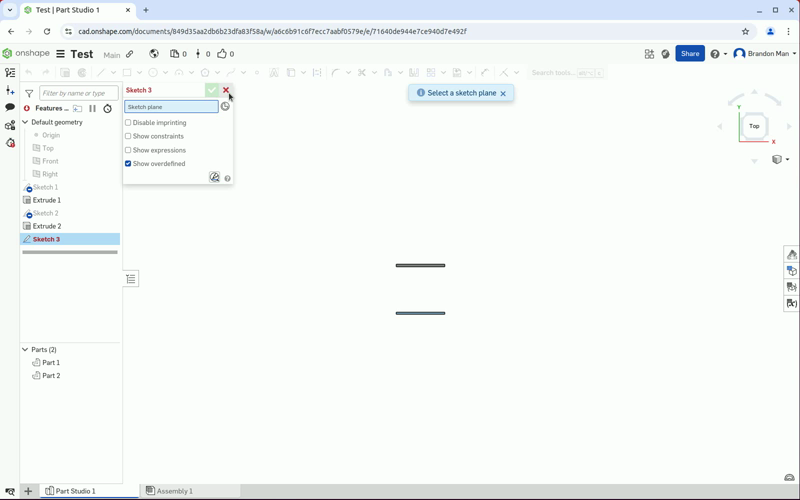
mouse_move(73, 150)
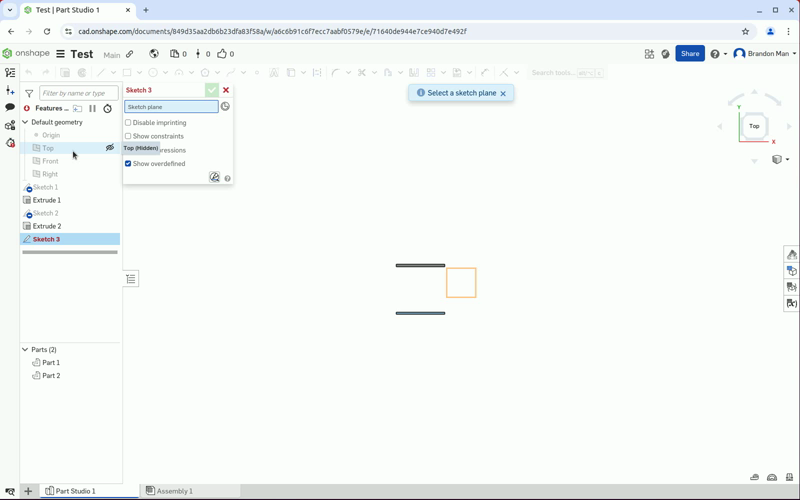
click(73, 150)
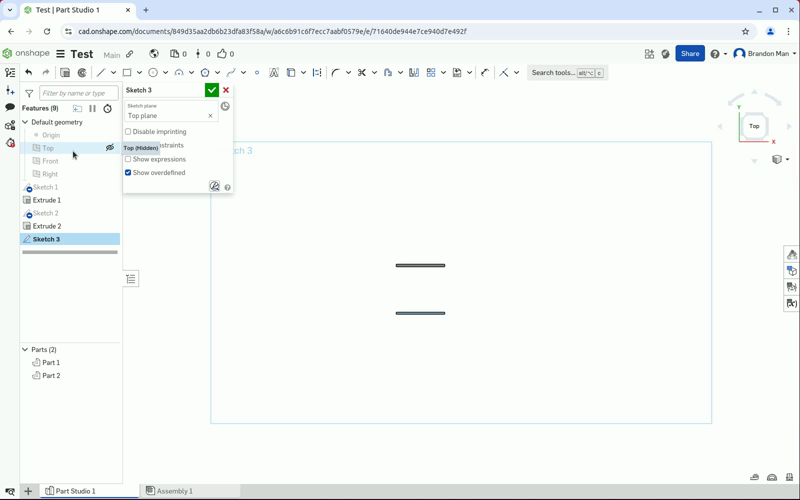
mouse_move(73, 352)
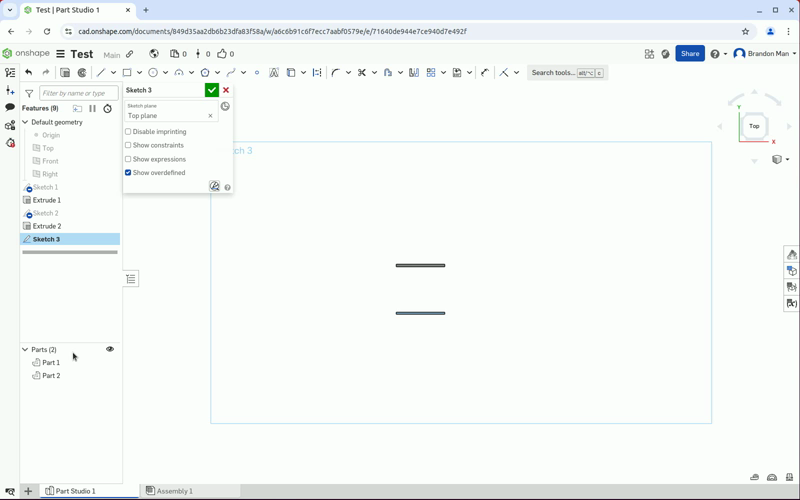
key(y)
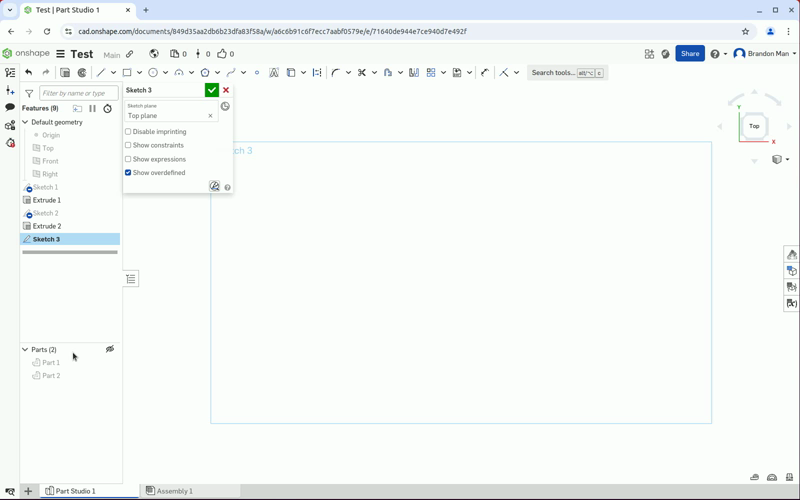
key(l)
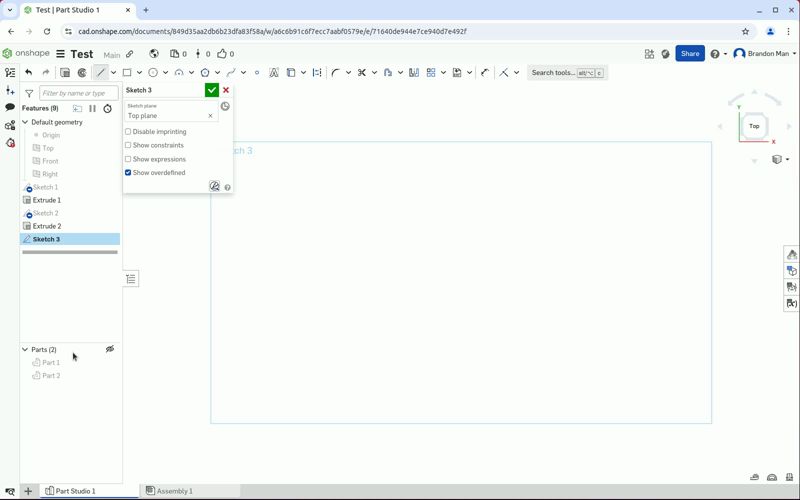
key_down(shift)
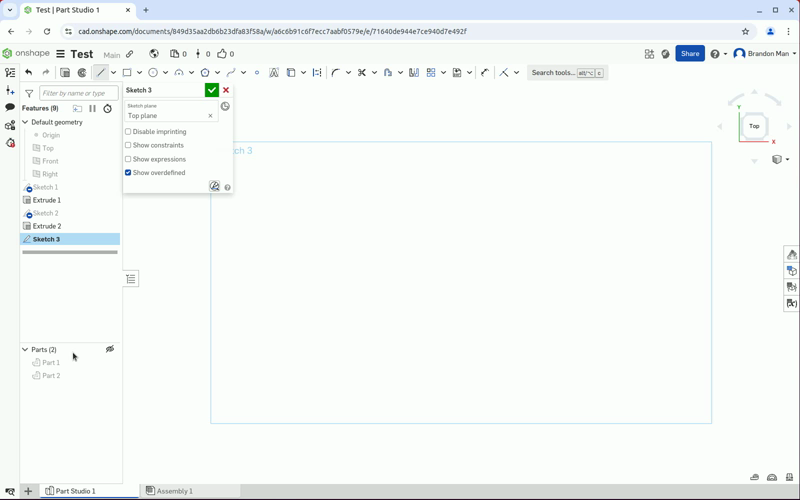
mouse_move(396, 219)
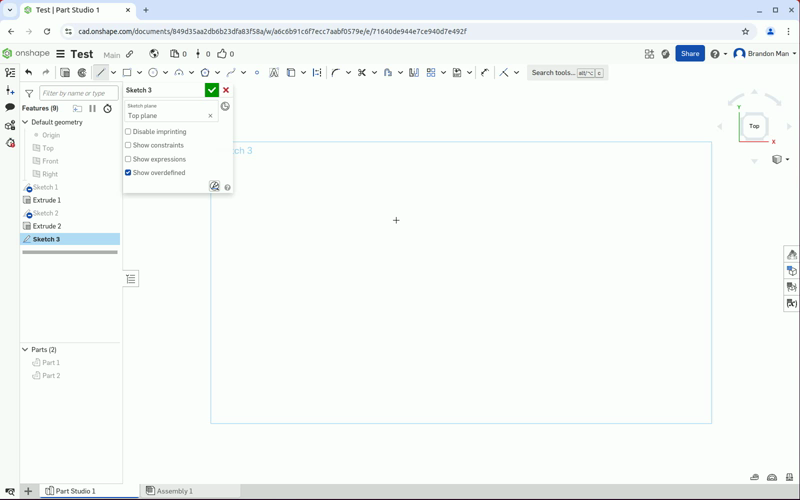
click(396, 219)
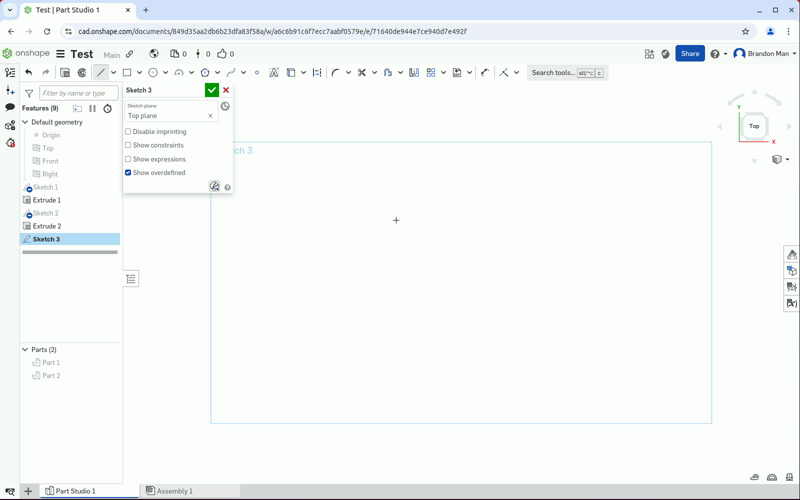
key_up(shift)
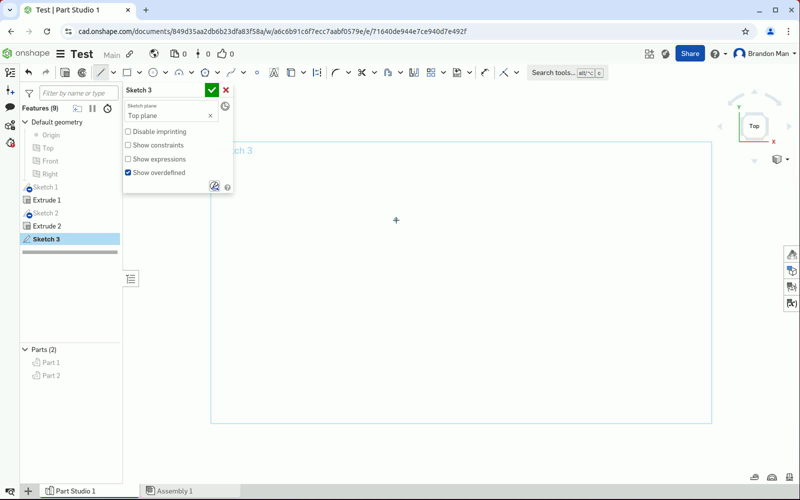
key_down(shift)
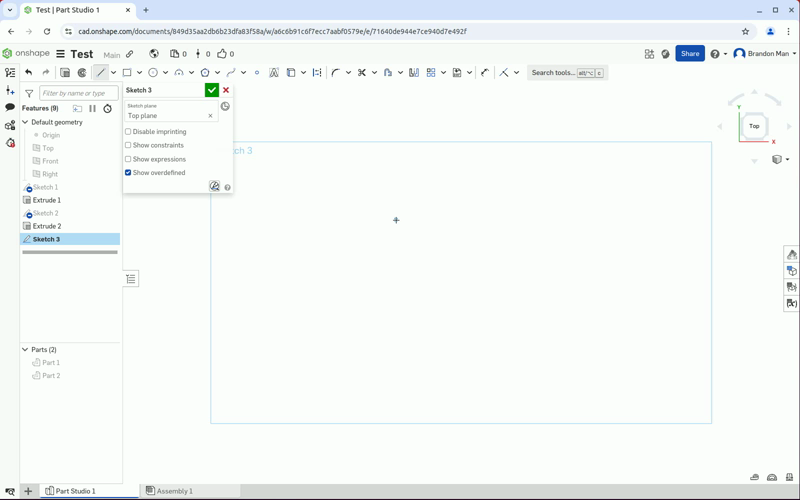
mouse_move(426, 219)
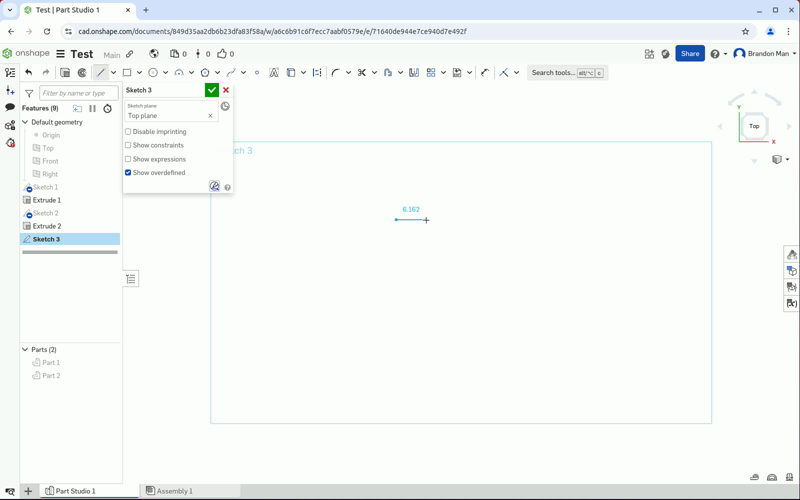
mouse_move(444, 219)
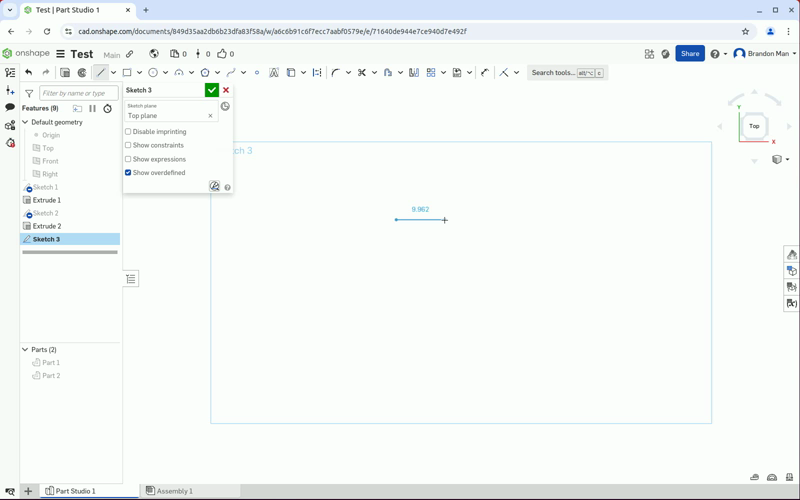
click(444, 219)
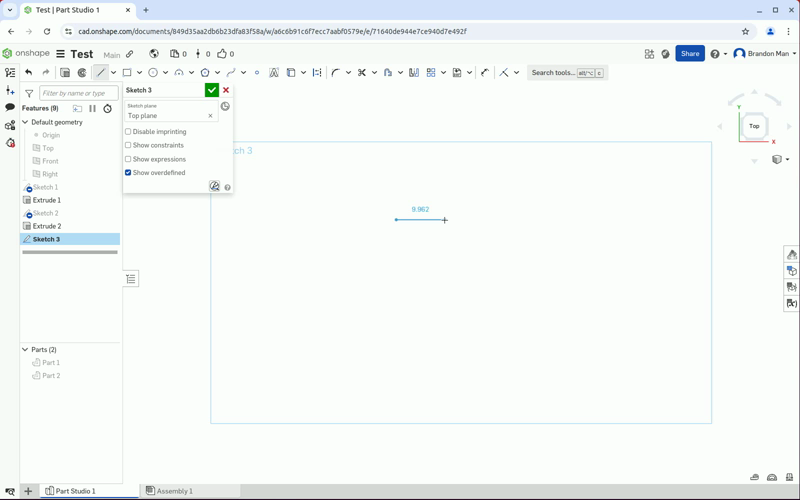
key_up(shift)
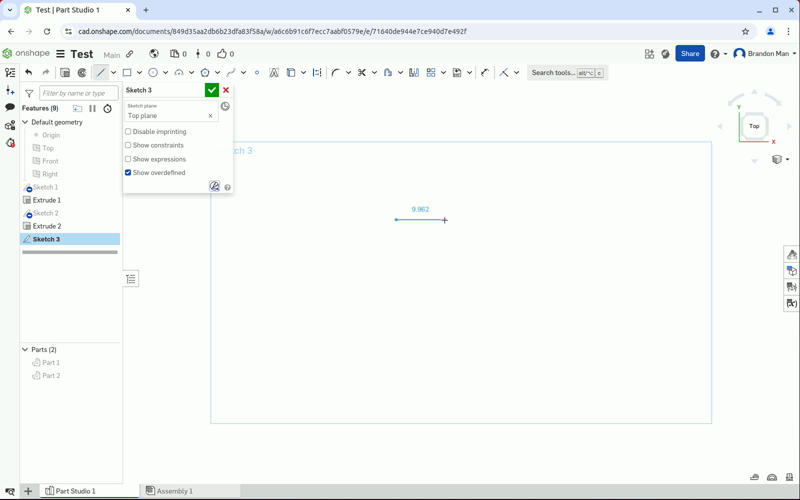
key_down(shift)
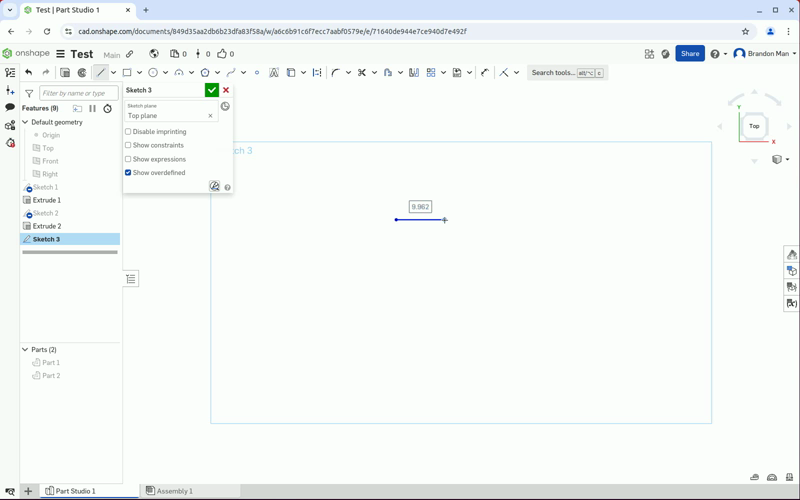
mouse_move(474, 219)
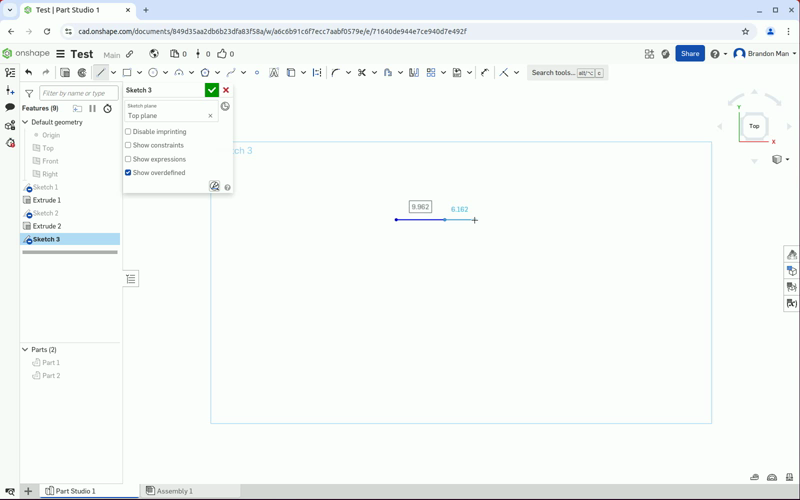
mouse_move(444, 216)
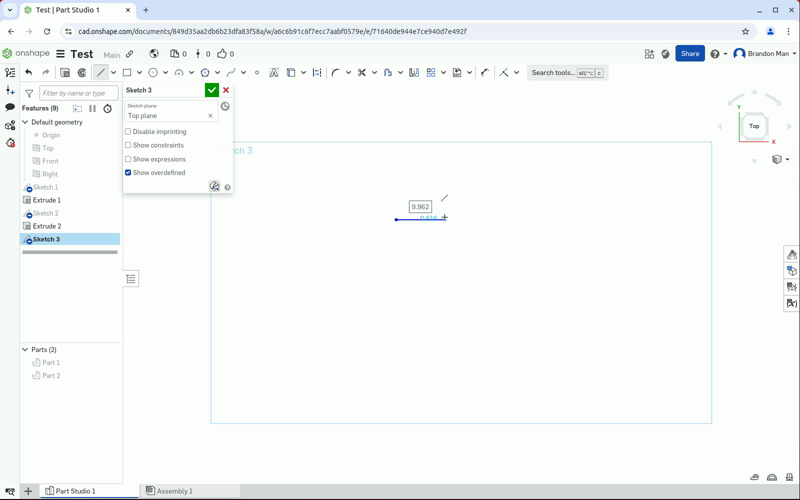
scroll(6)
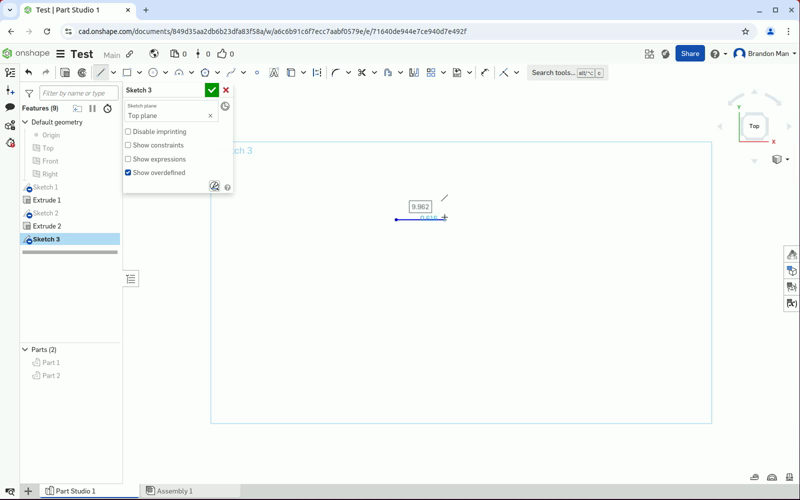
scroll(6)
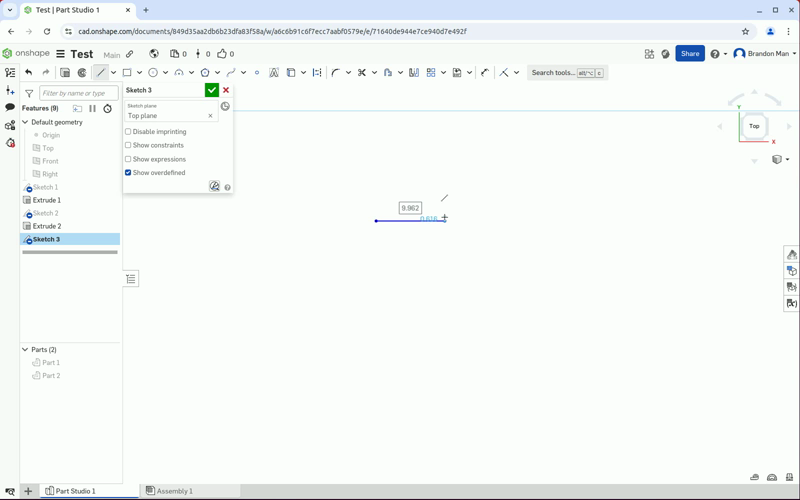
scroll(6)
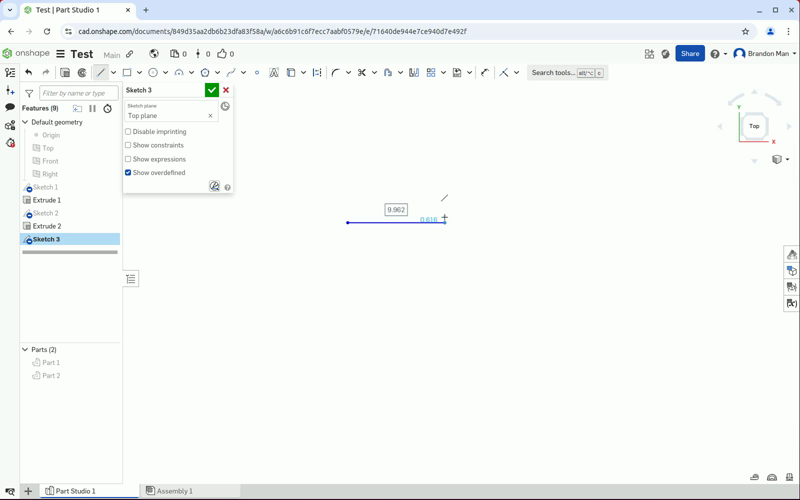
scroll(6)
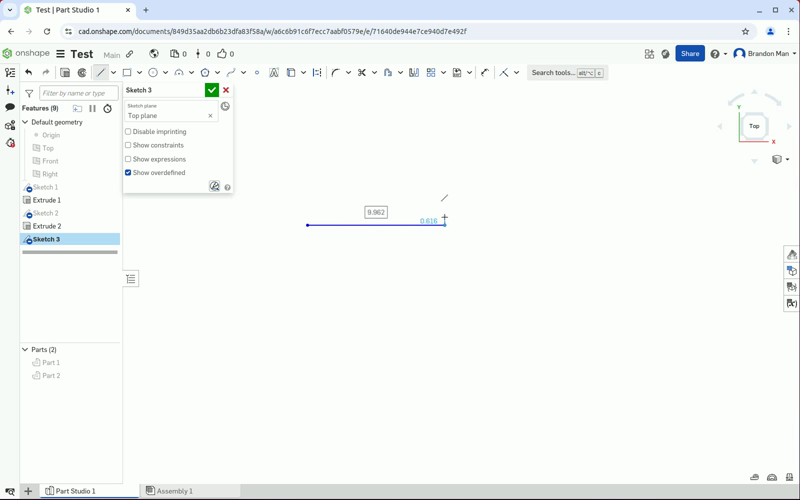
scroll(6)
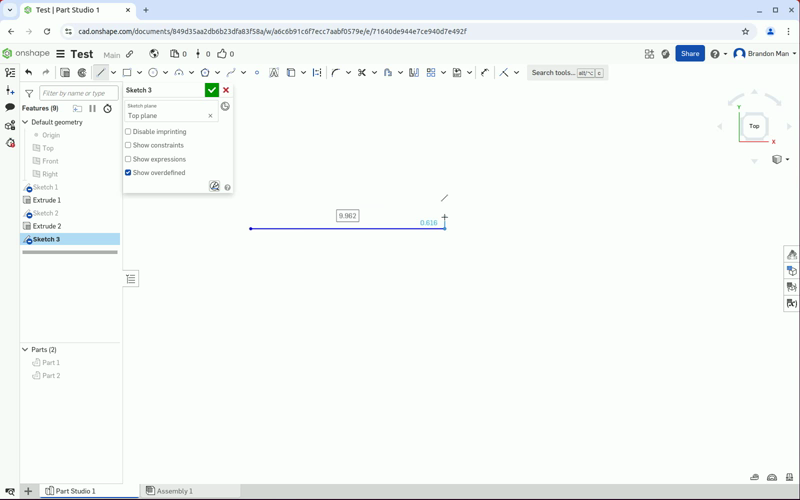
scroll(6)
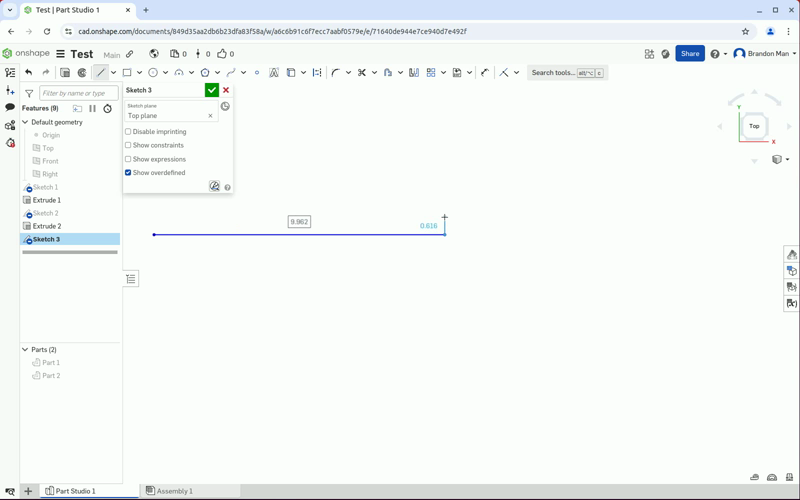
scroll(6)
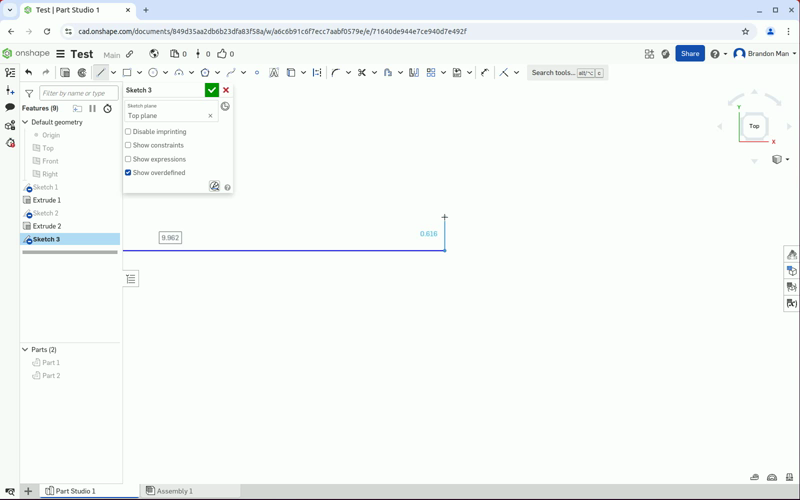
click(444, 216)
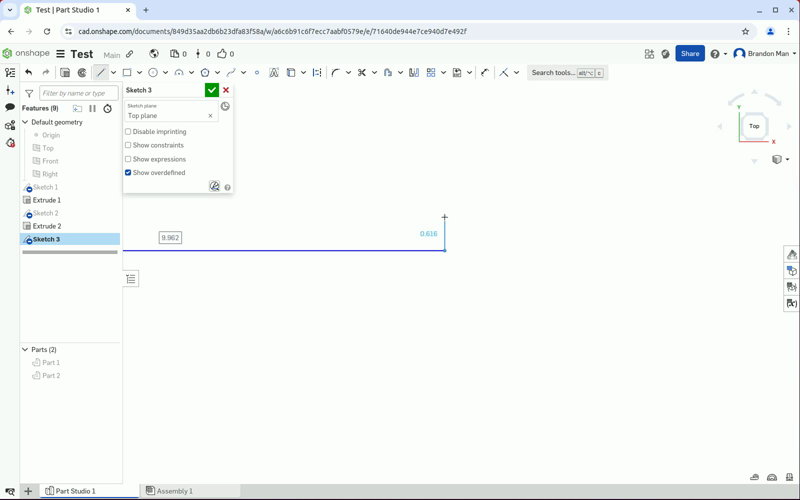
scroll(-6)
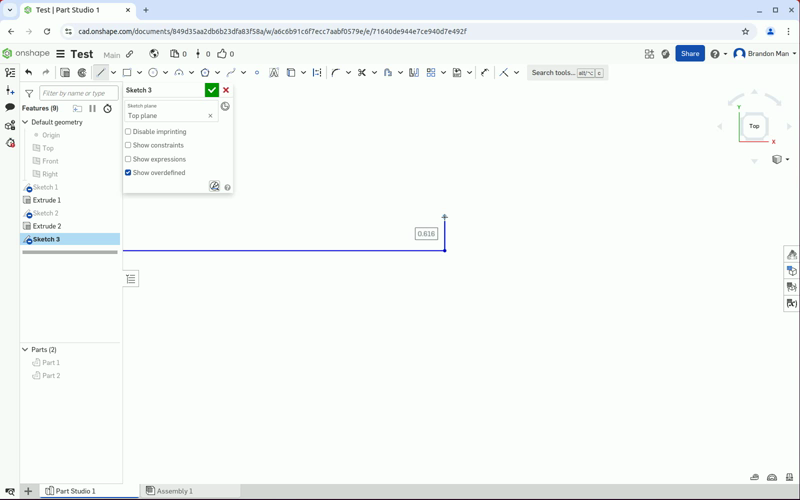
scroll(-6)
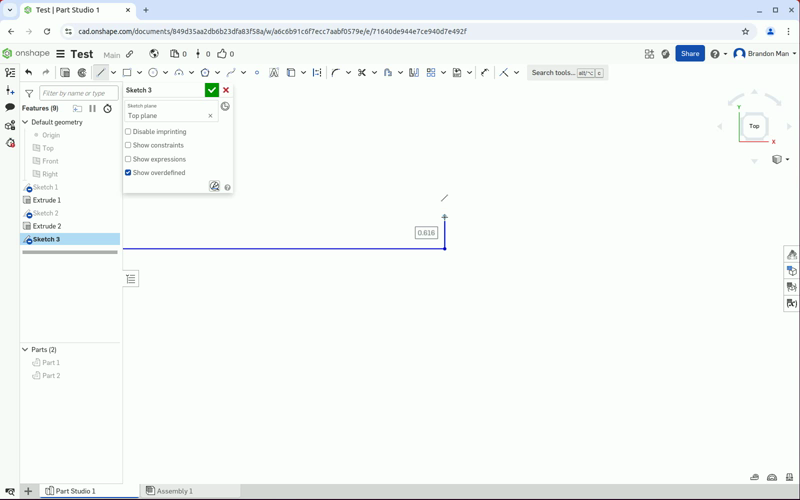
scroll(-6)
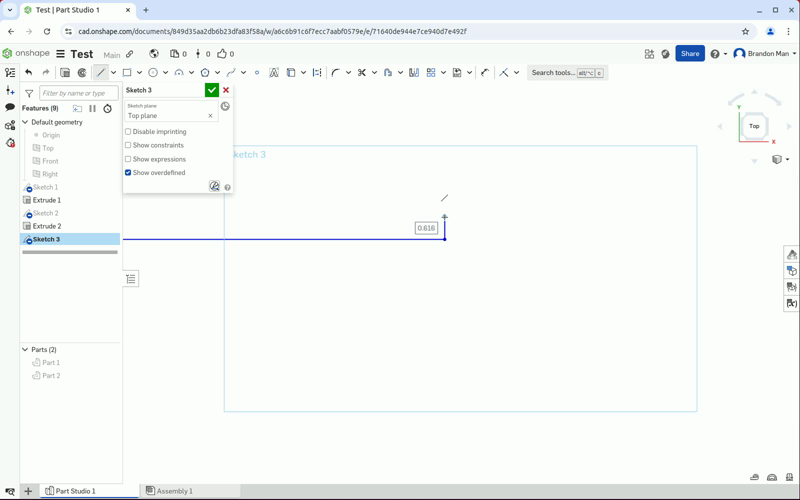
scroll(-6)
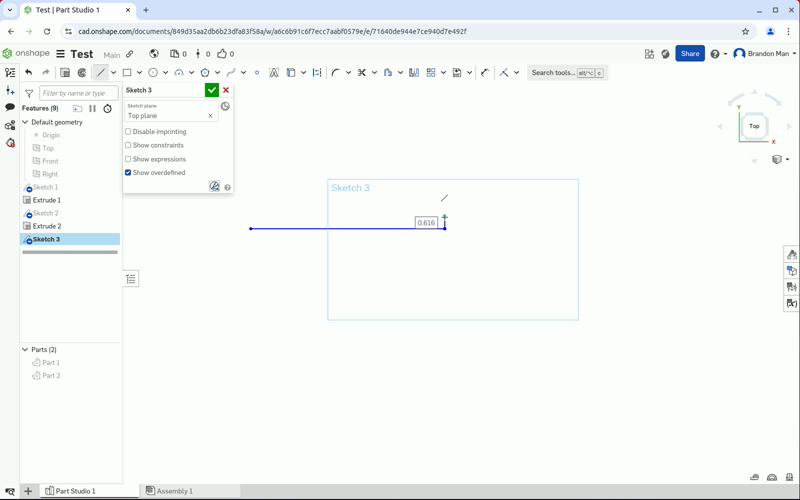
scroll(-6)
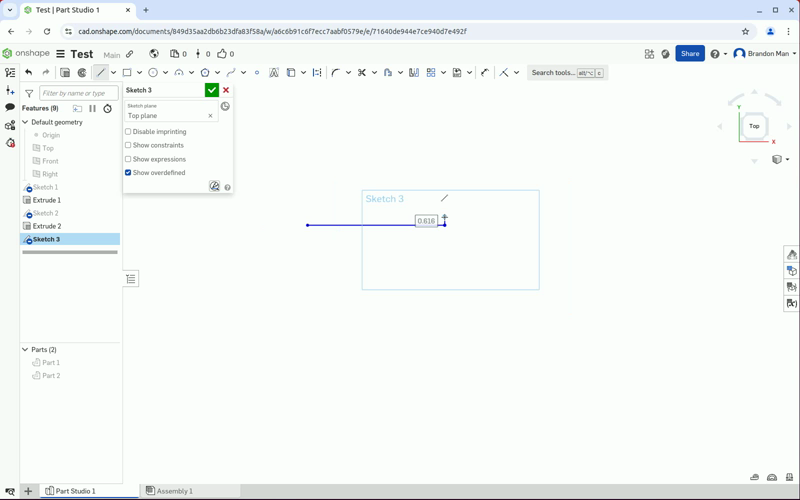
scroll(-6)
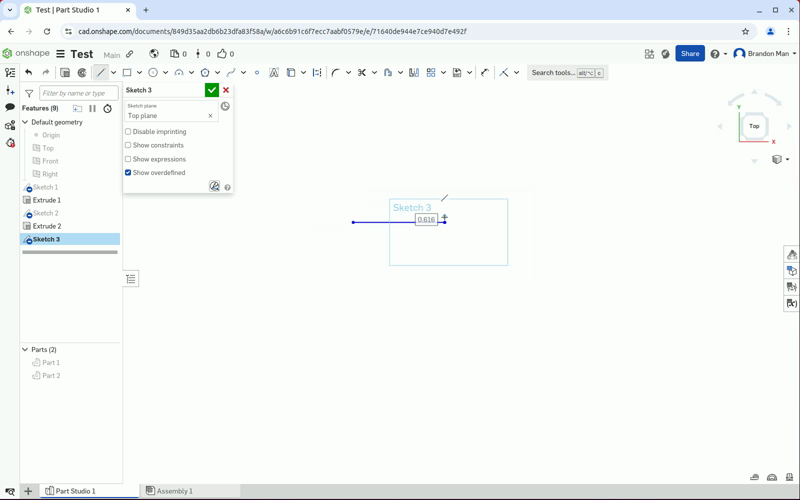
scroll(-6)
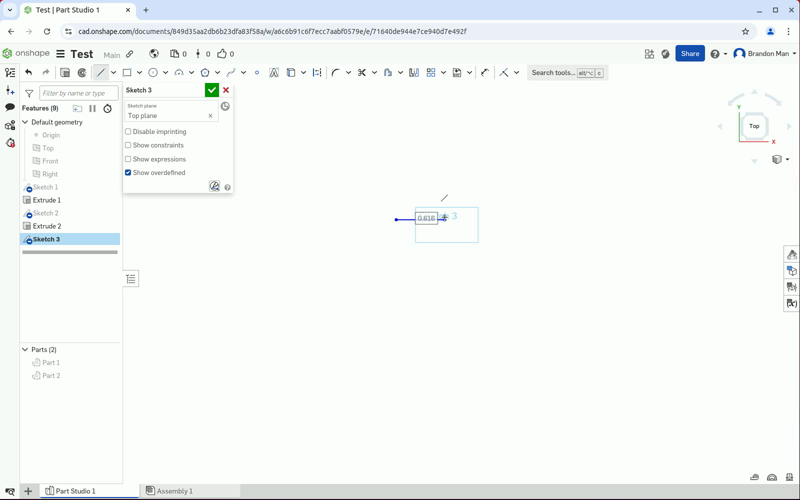
key_up(shift)
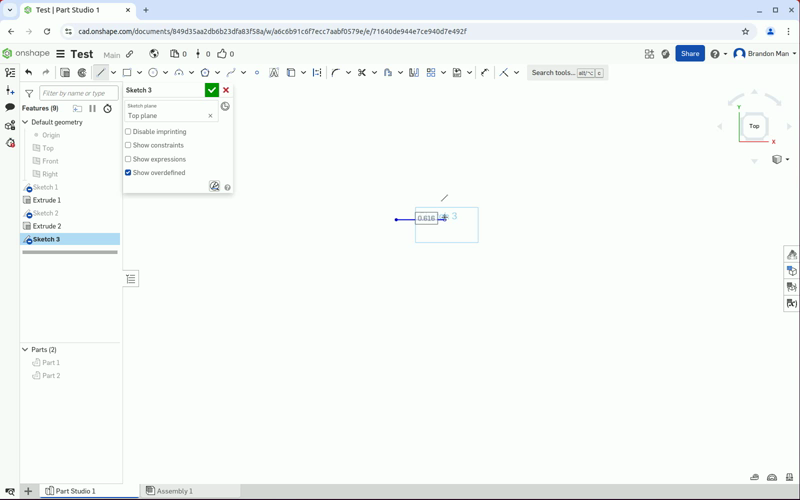
key_down(shift)
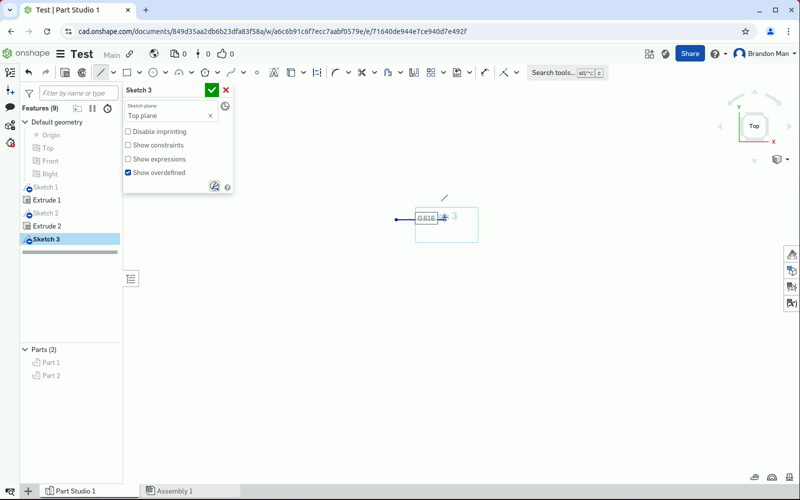
mouse_move(474, 216)
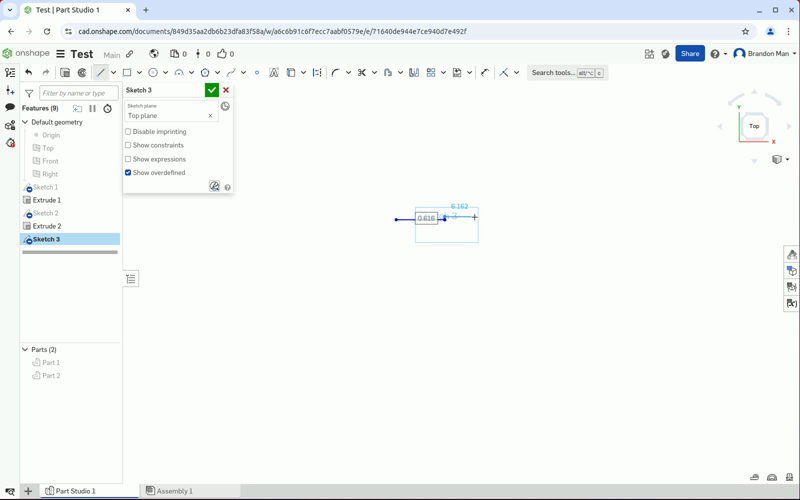
mouse_move(396, 216)
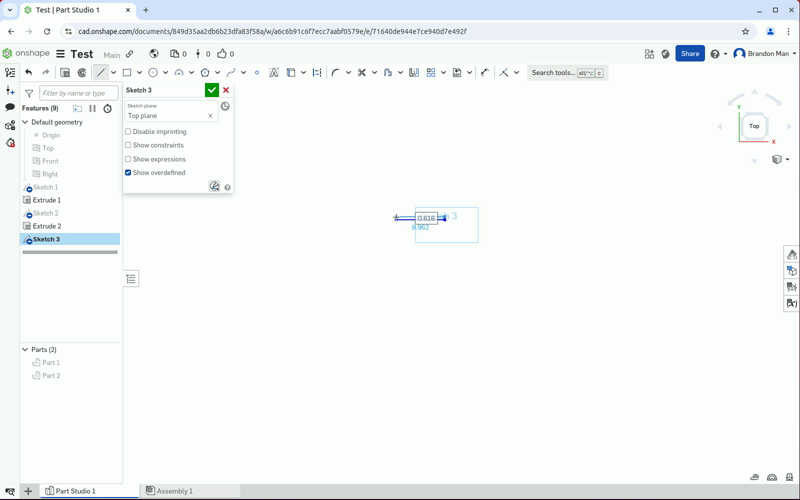
scroll(6)
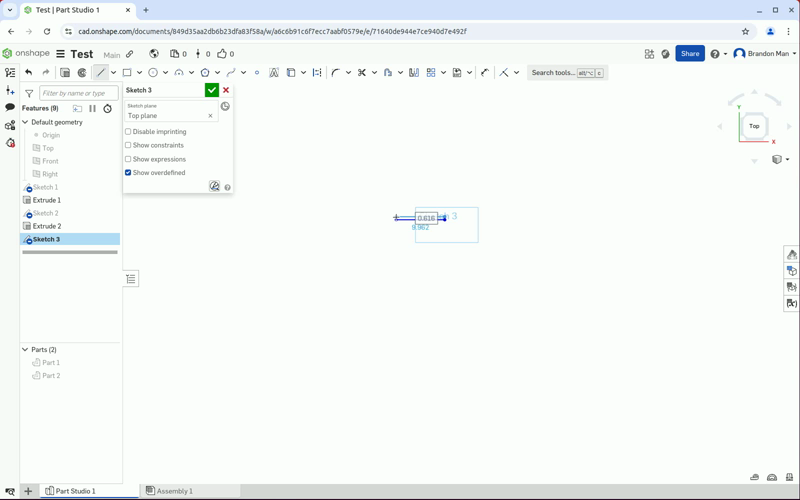
scroll(6)
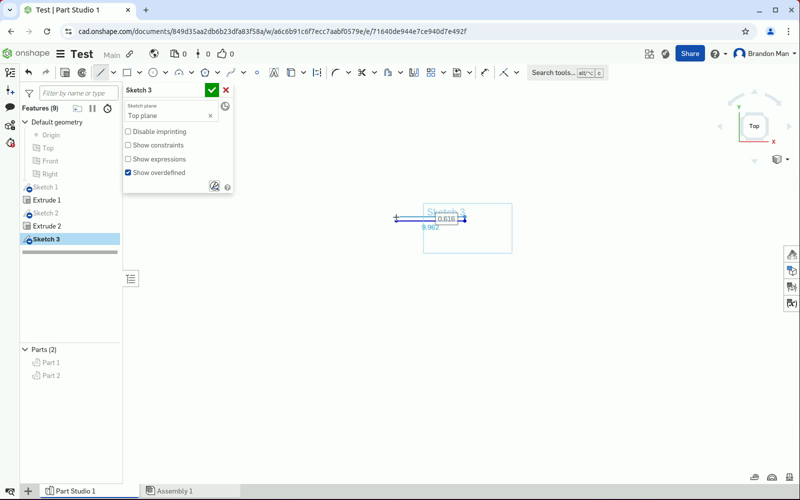
scroll(6)
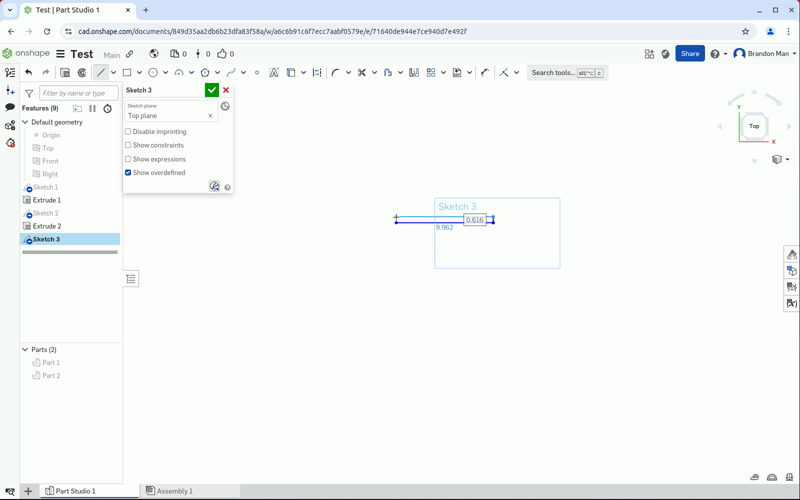
scroll(6)
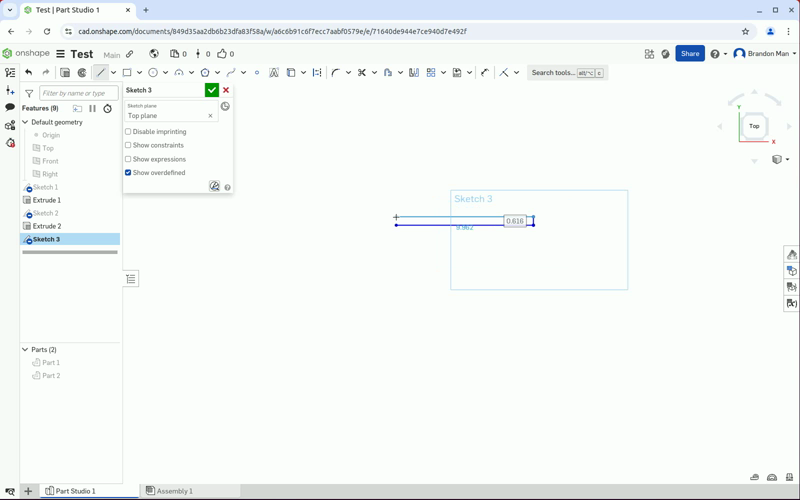
scroll(6)
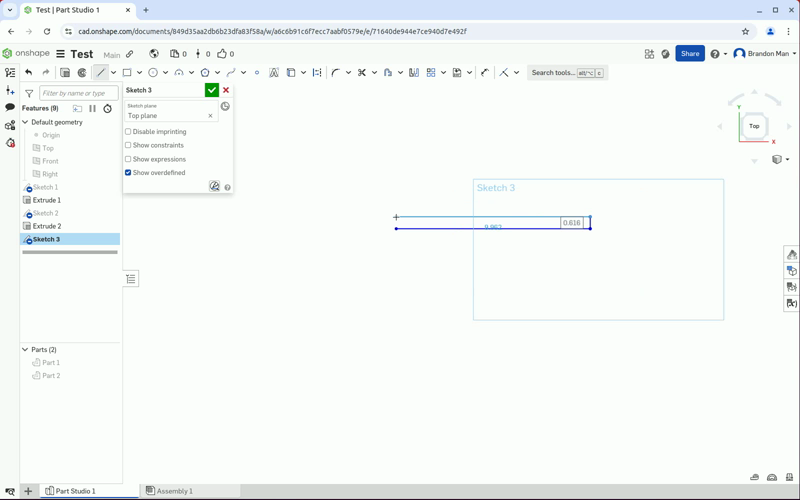
scroll(6)
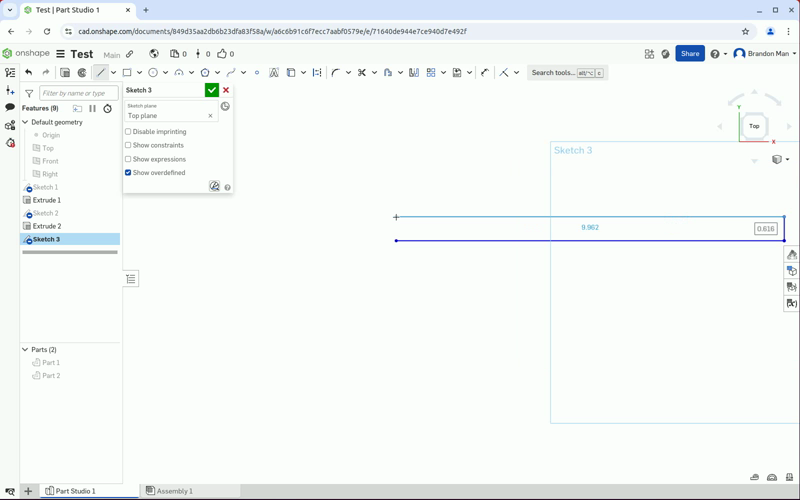
scroll(6)
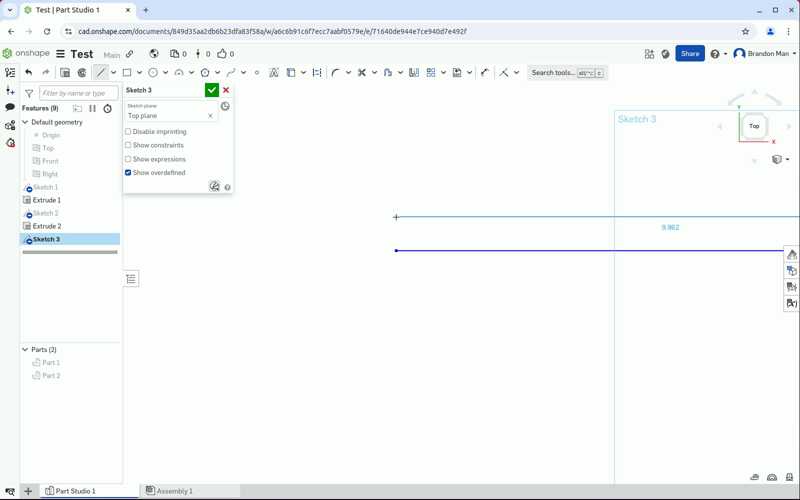
click(396, 216)
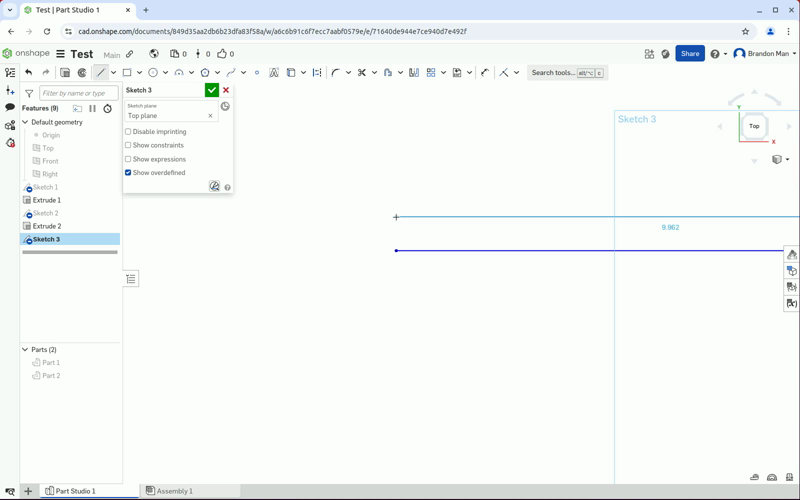
scroll(-6)
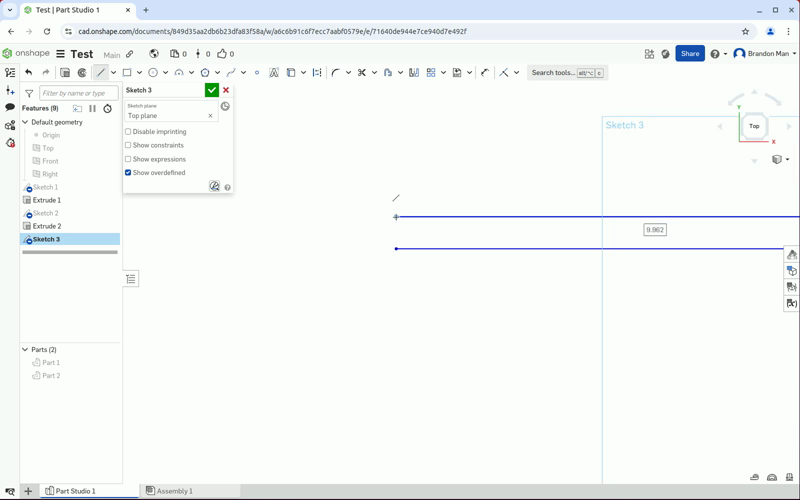
scroll(-6)
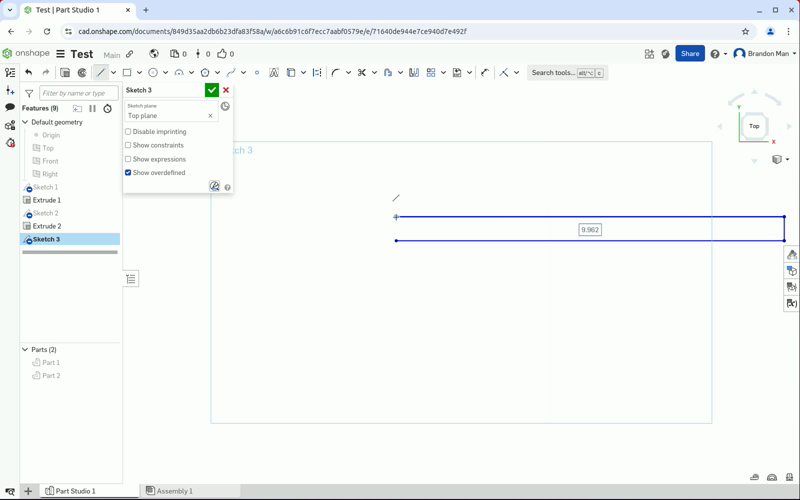
scroll(-6)
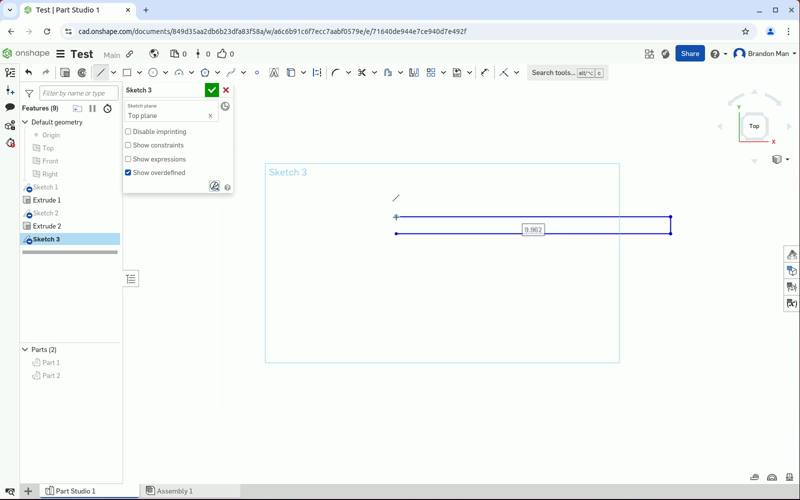
scroll(-6)
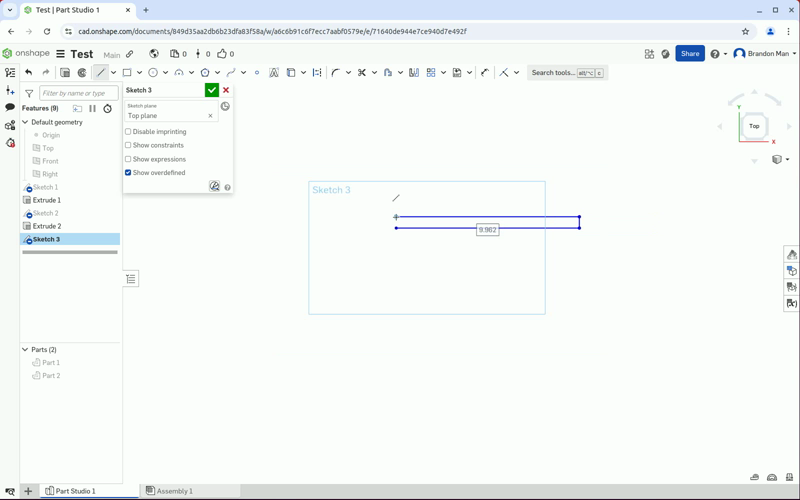
scroll(-6)
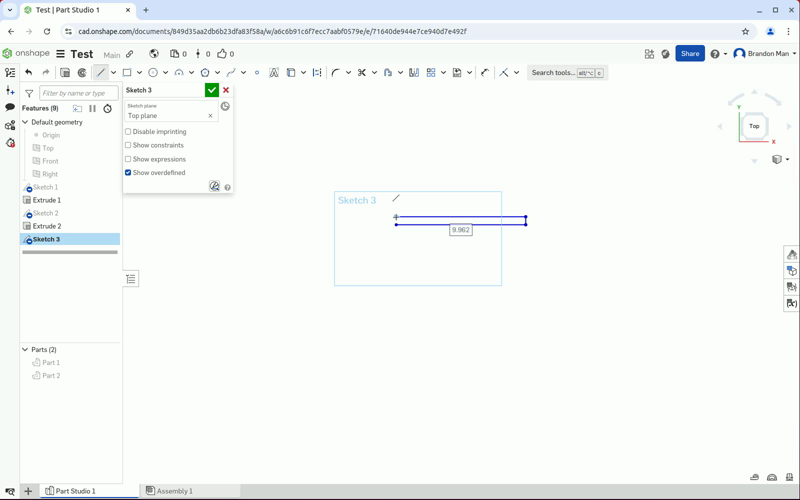
scroll(-6)
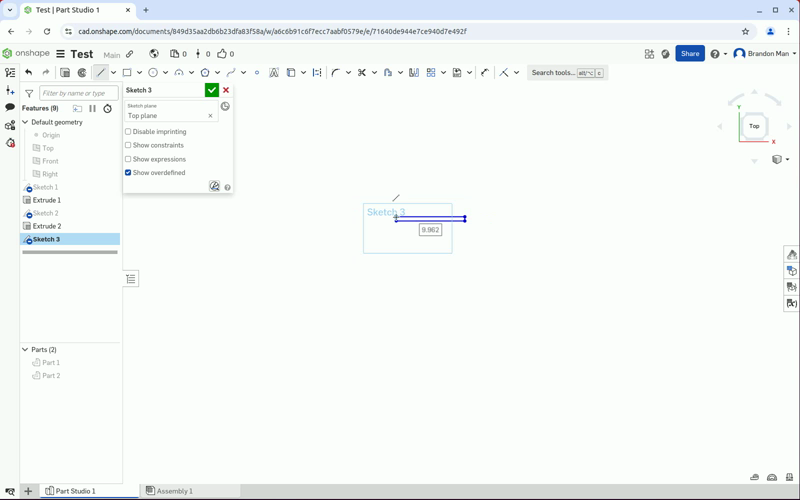
scroll(-6)
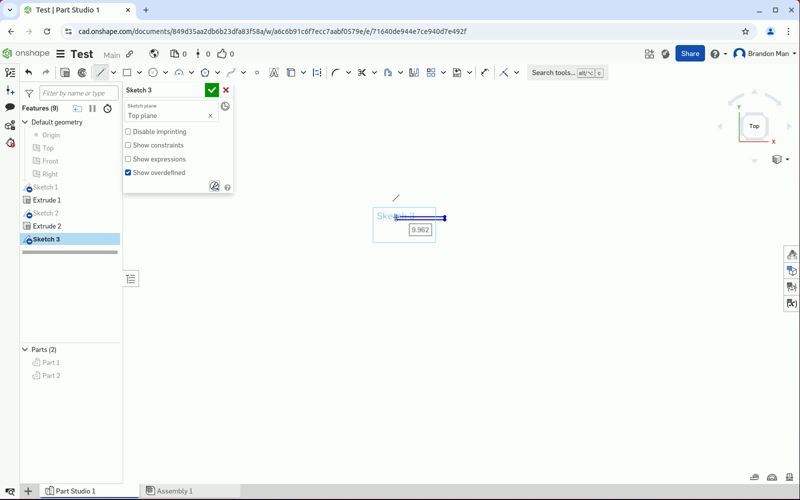
key_up(shift)
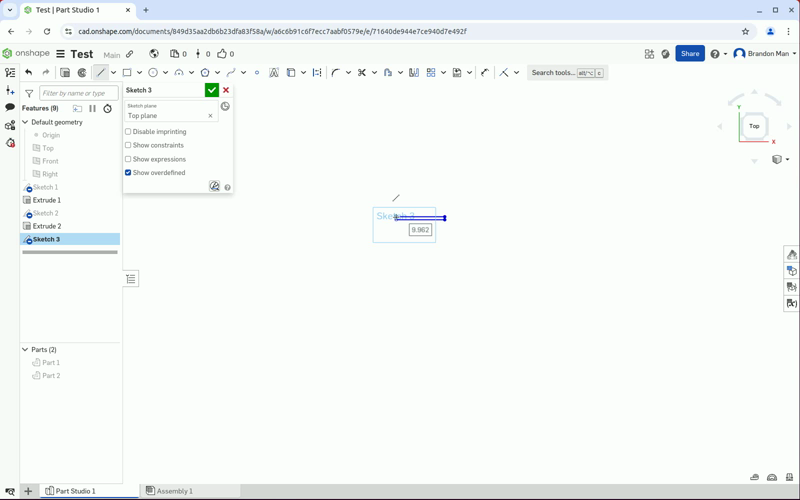
mouse_move(426, 216)
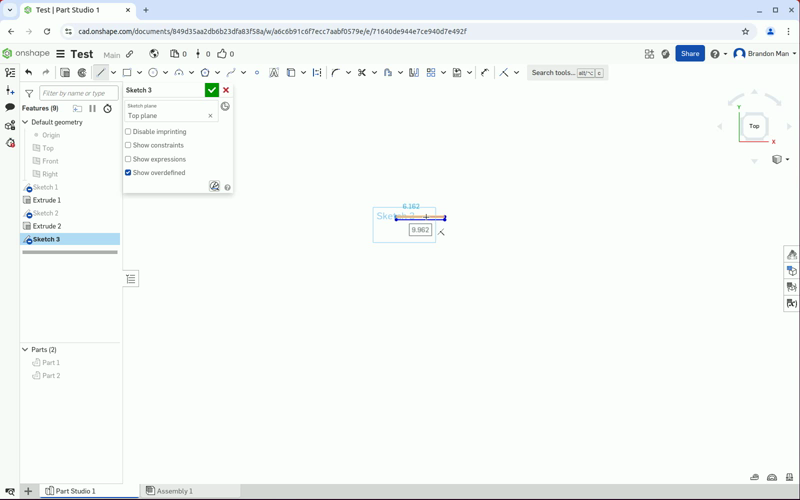
key_down(shift)
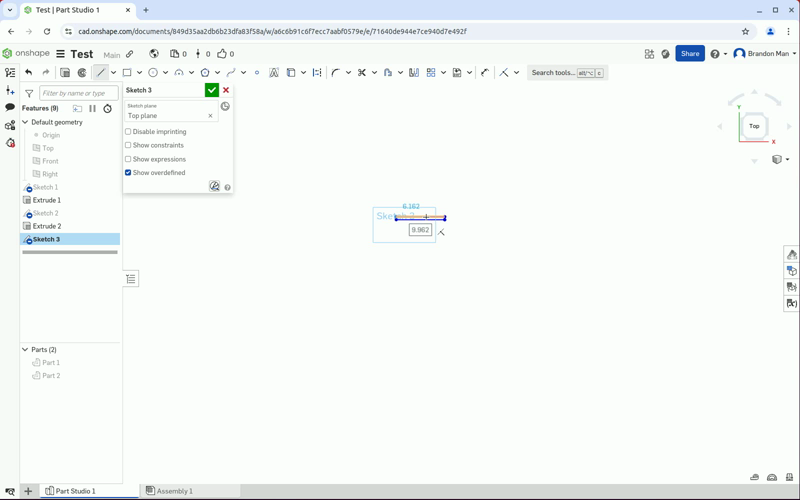
mouse_move(396, 219)
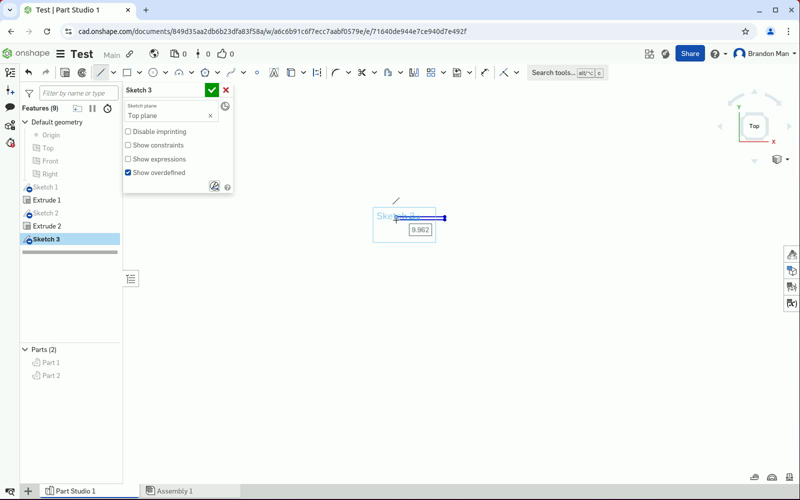
scroll(6)
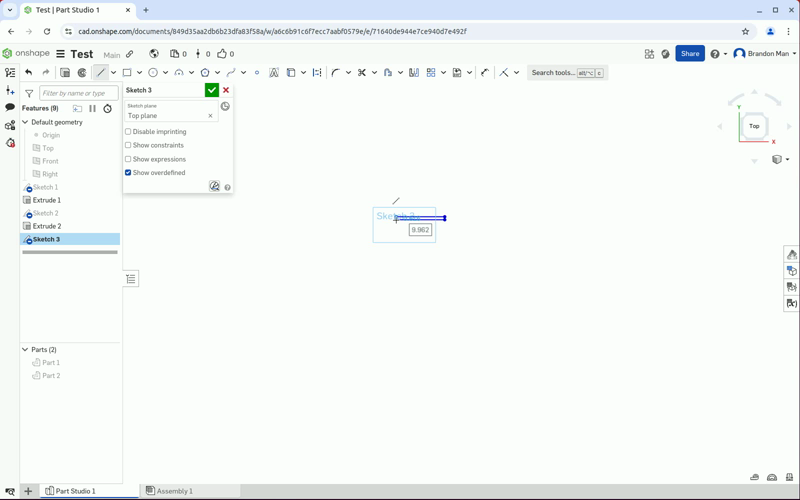
scroll(6)
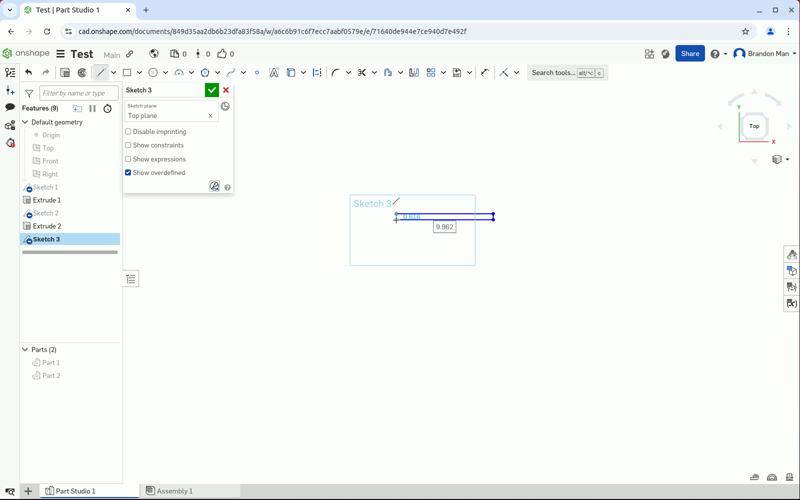
scroll(6)
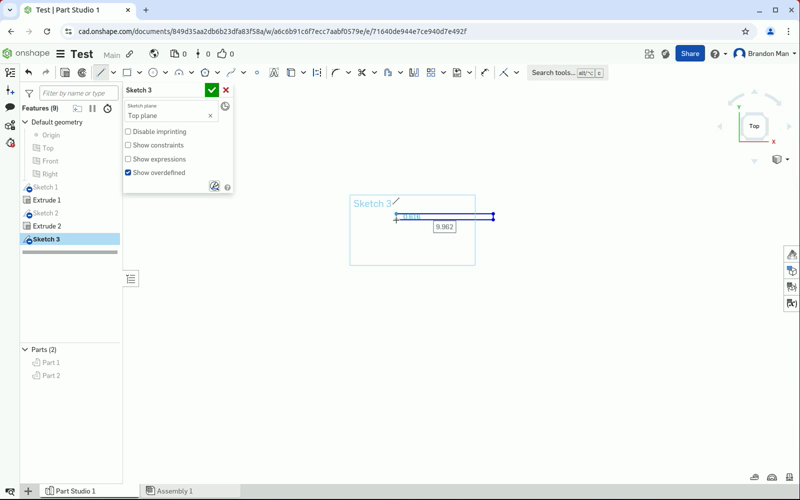
scroll(6)
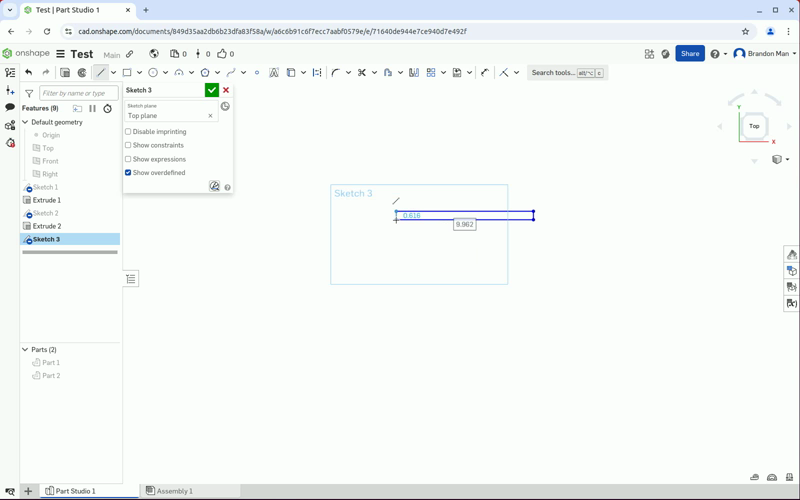
scroll(6)
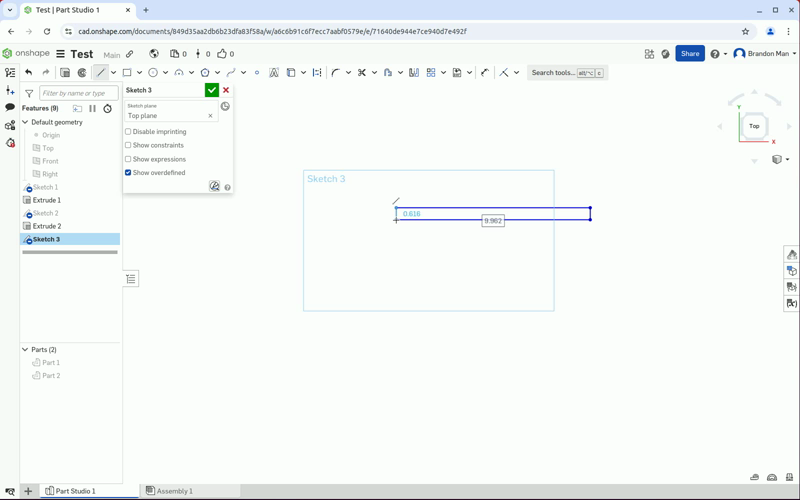
scroll(6)
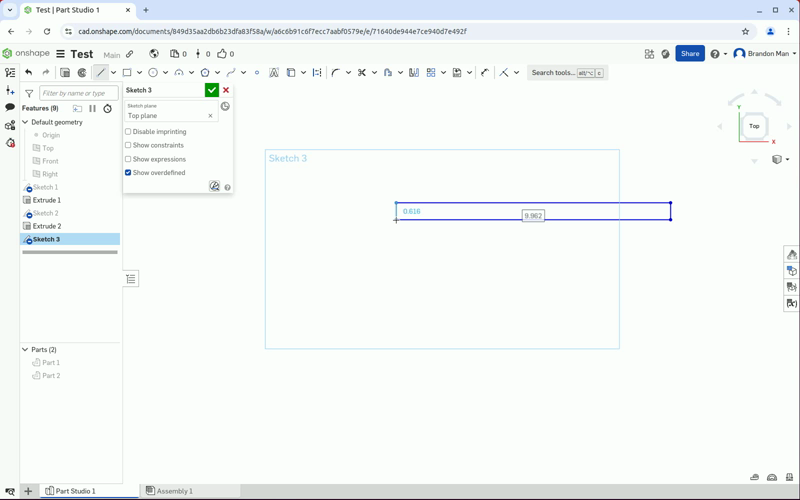
scroll(6)
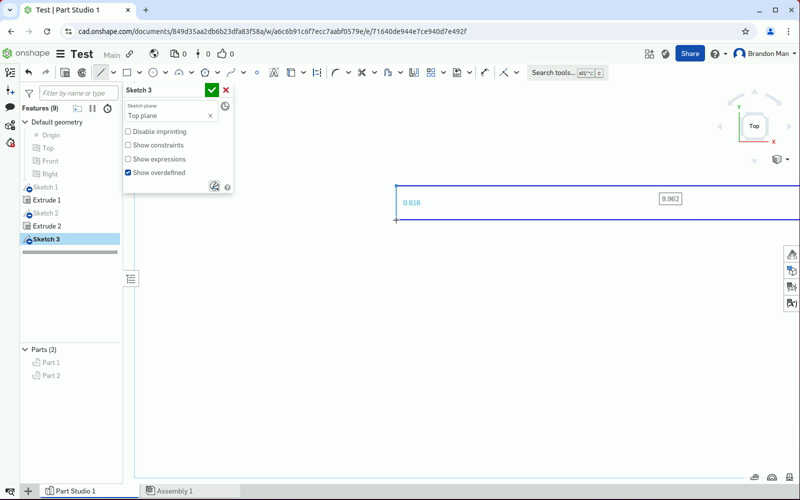
key_up(shift)
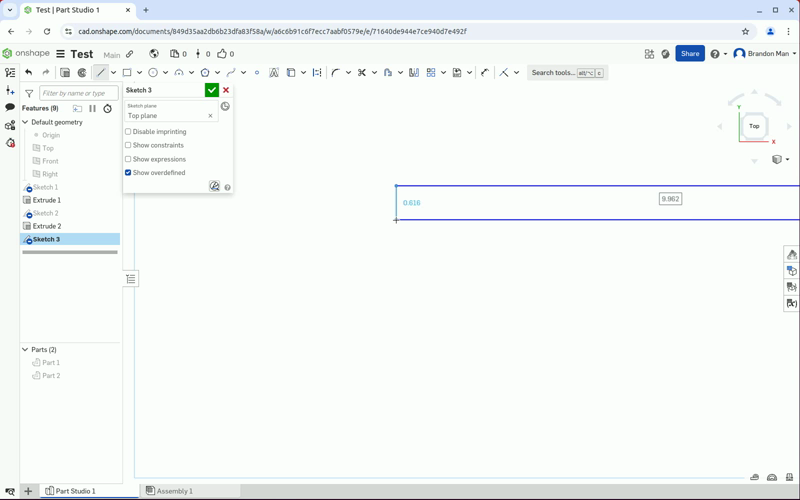
click(396, 219)
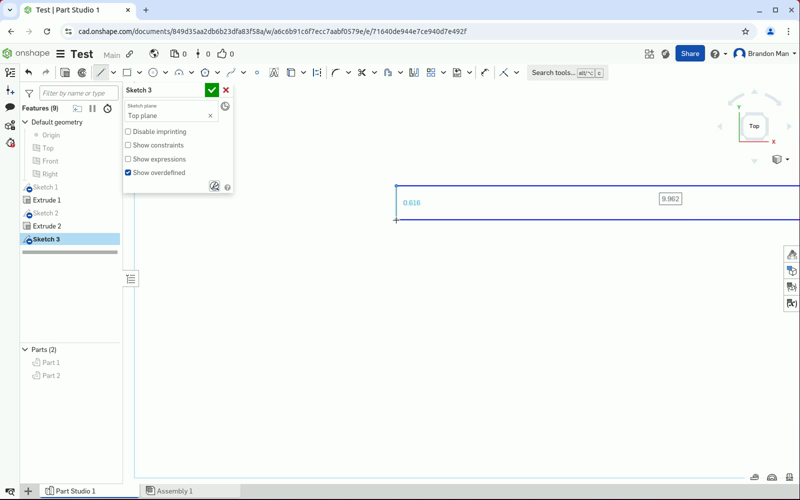
scroll(-6)
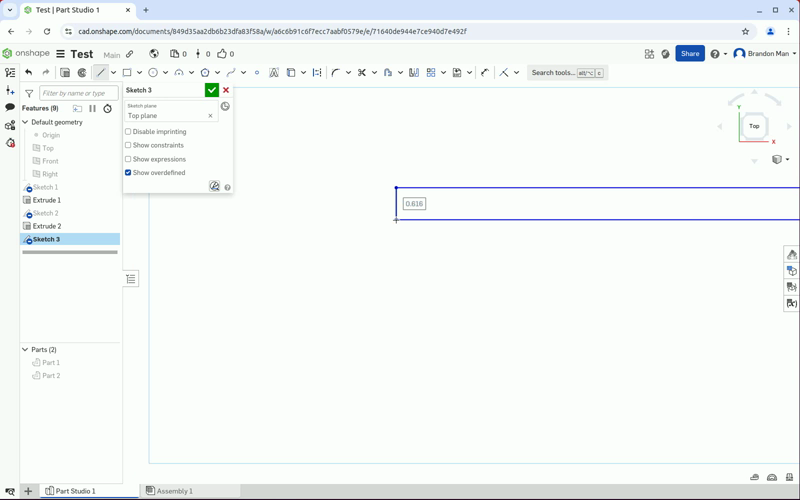
scroll(-6)
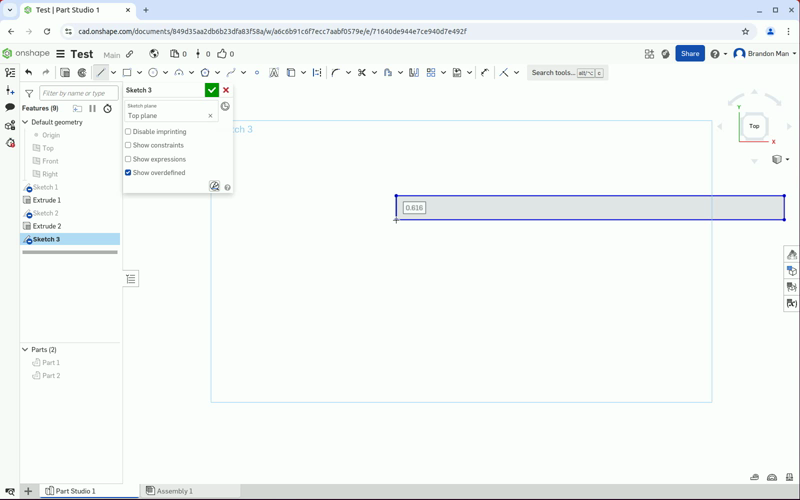
scroll(-6)
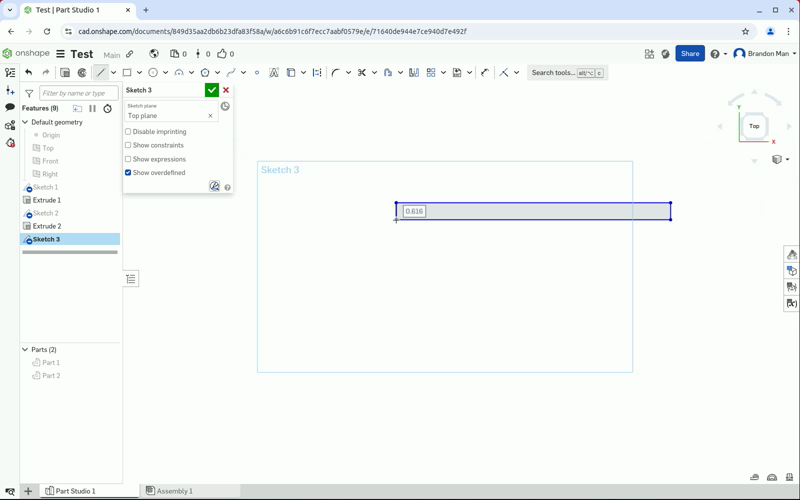
scroll(-6)
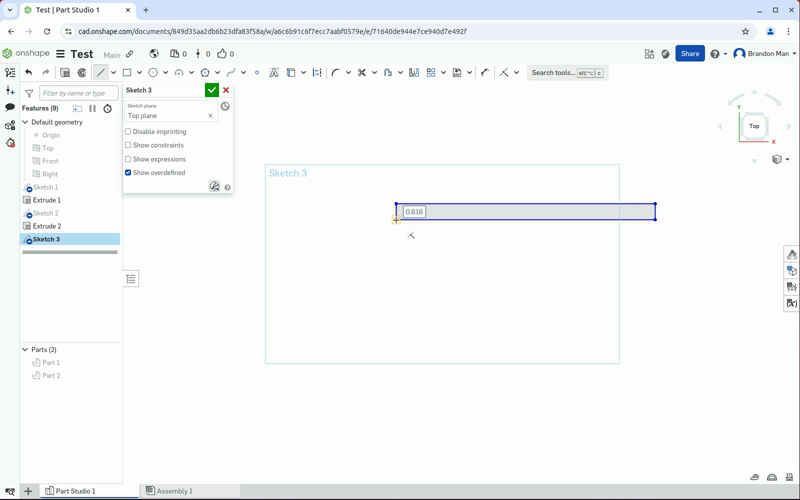
scroll(-6)
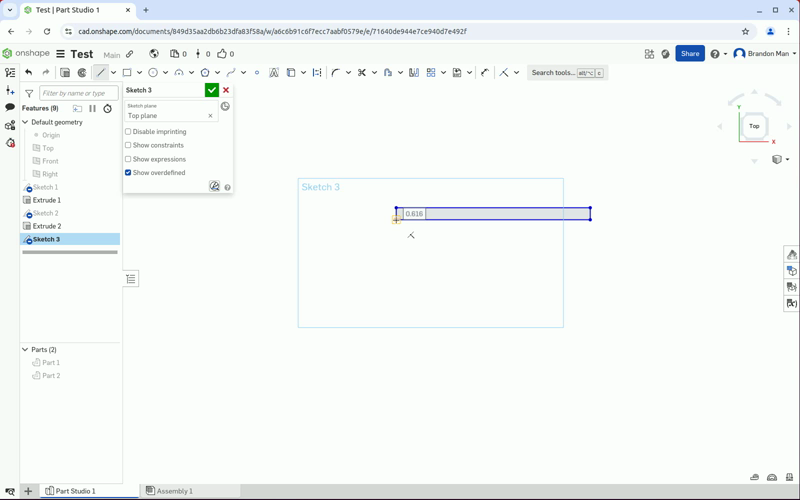
scroll(-6)
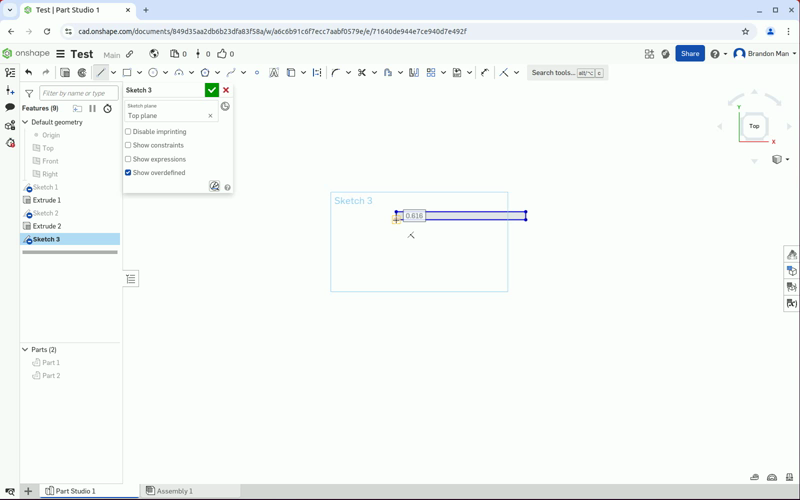
scroll(-6)
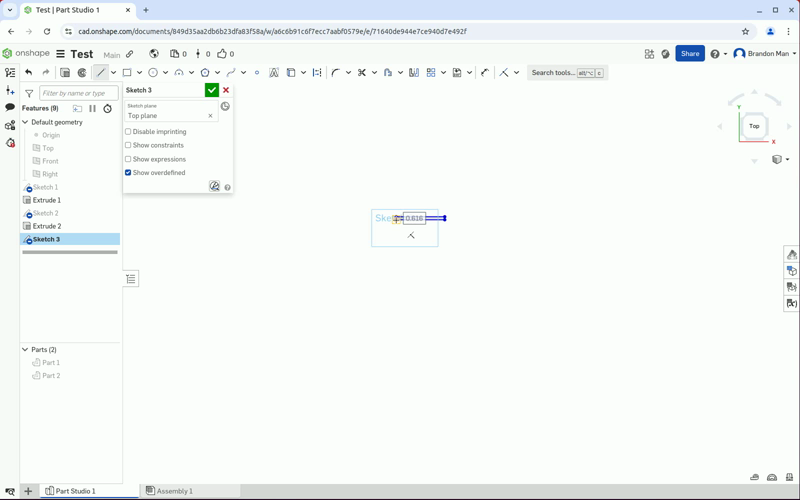
key(esc)
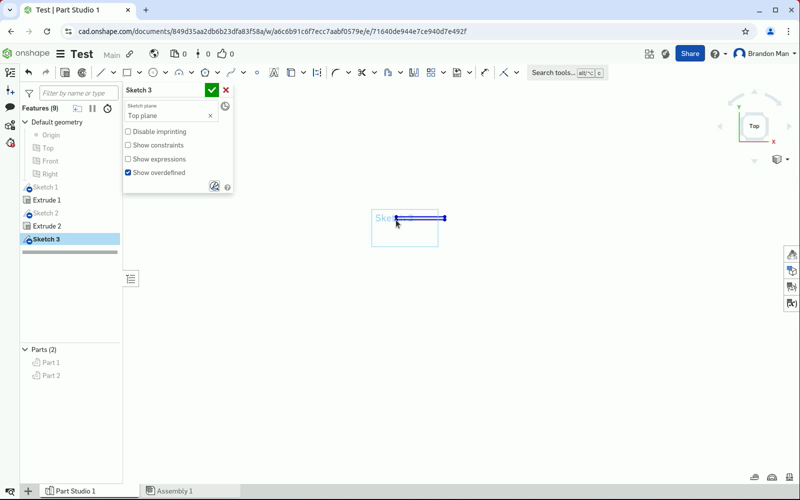
mouse_move(435, 217)
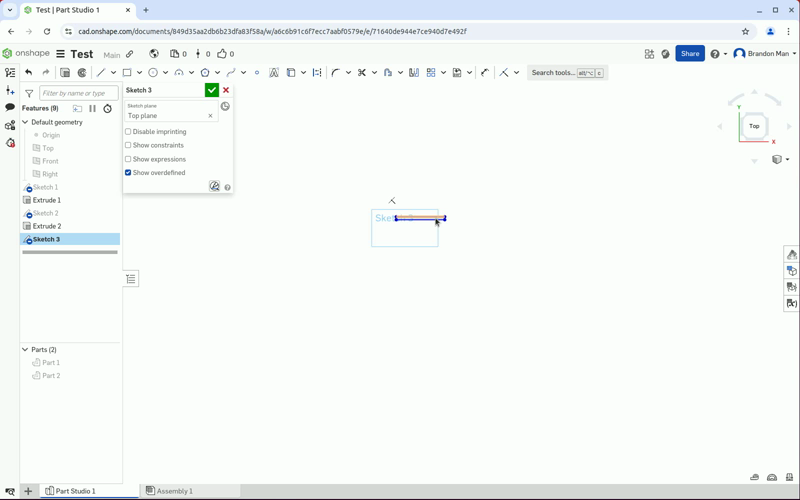
scroll(6)
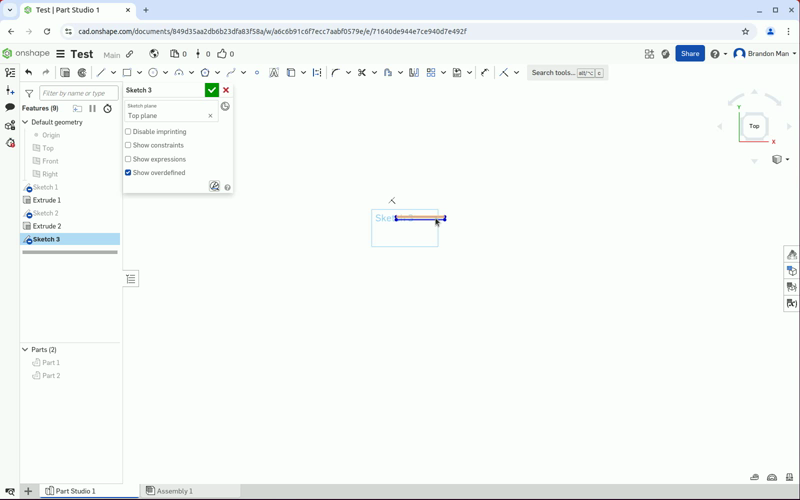
scroll(6)
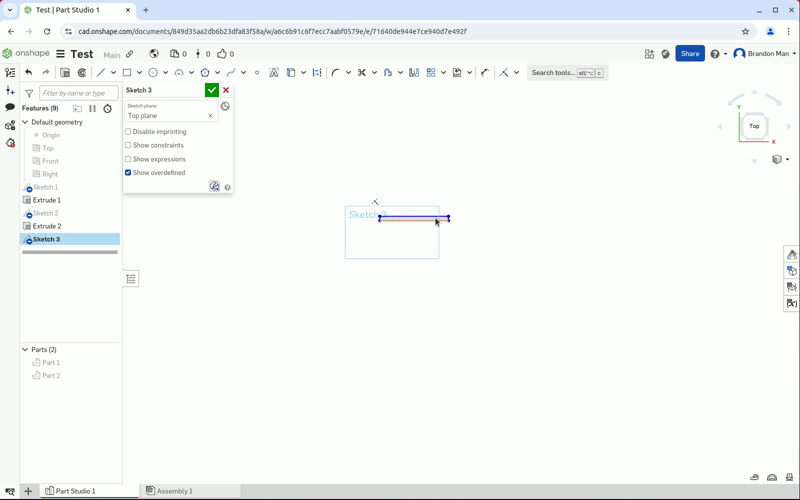
scroll(6)
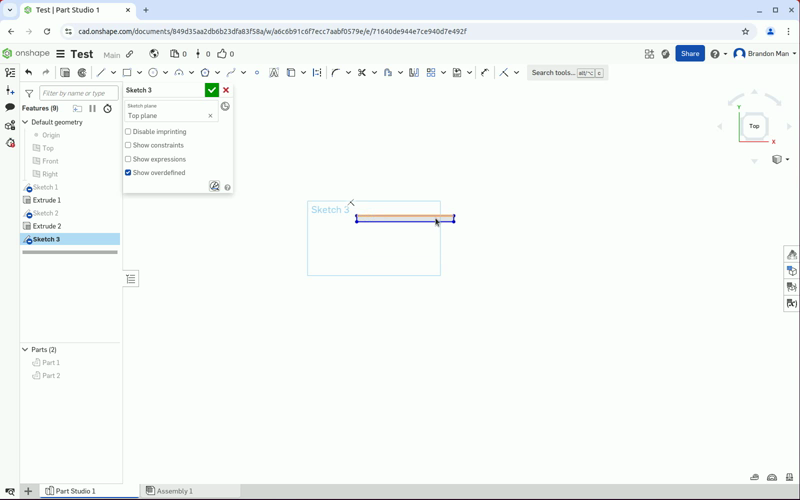
scroll(6)
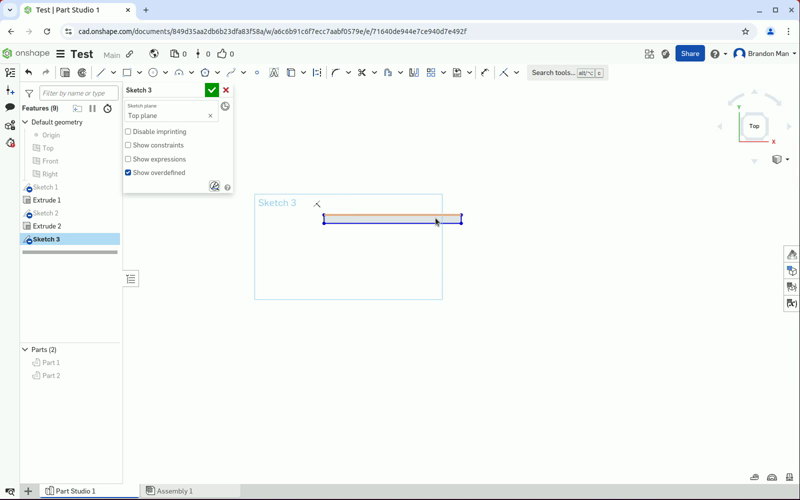
scroll(6)
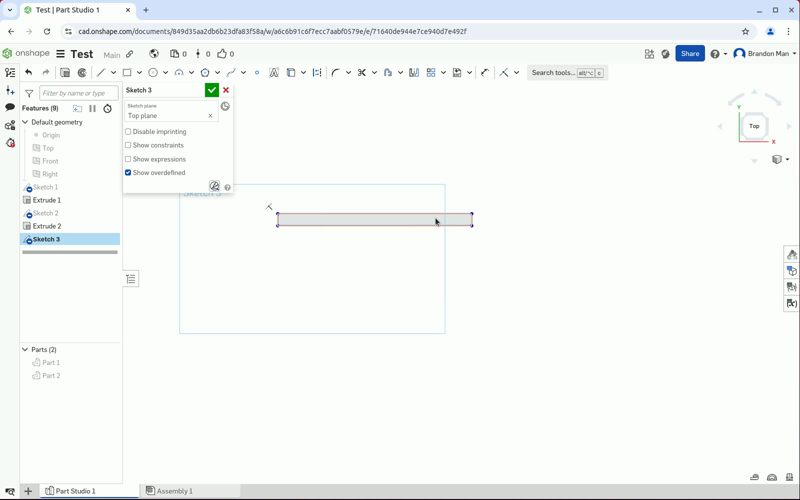
scroll(6)
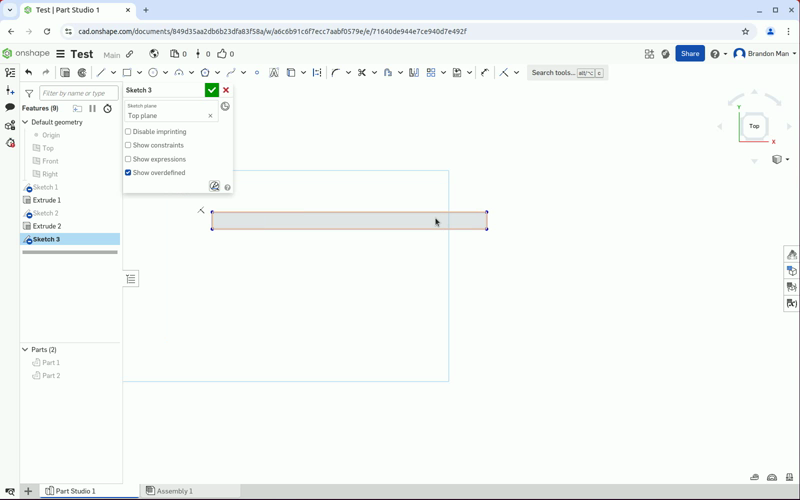
scroll(6)
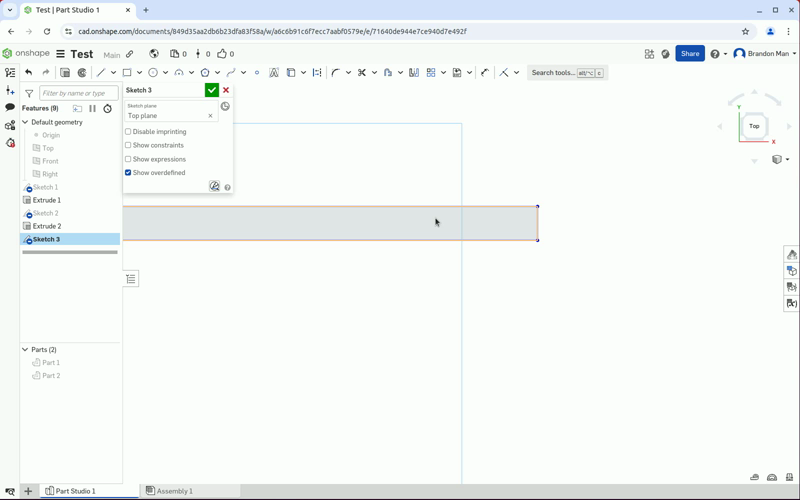
click(435, 217)
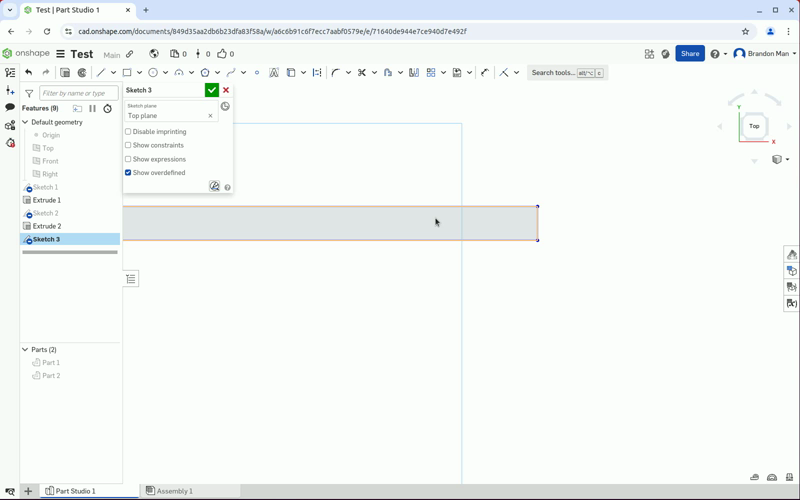
scroll(-6)
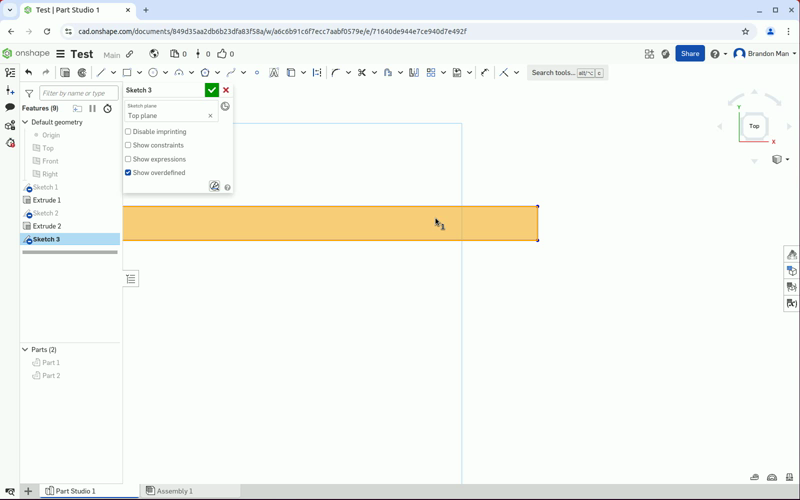
scroll(-6)
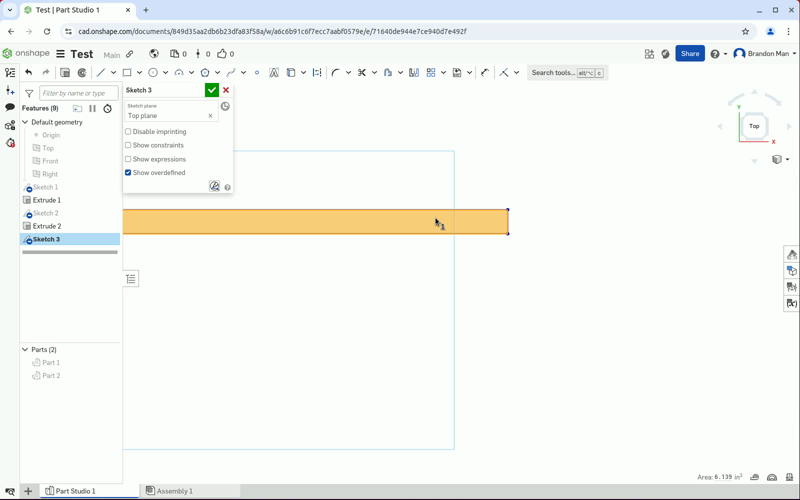
scroll(-6)
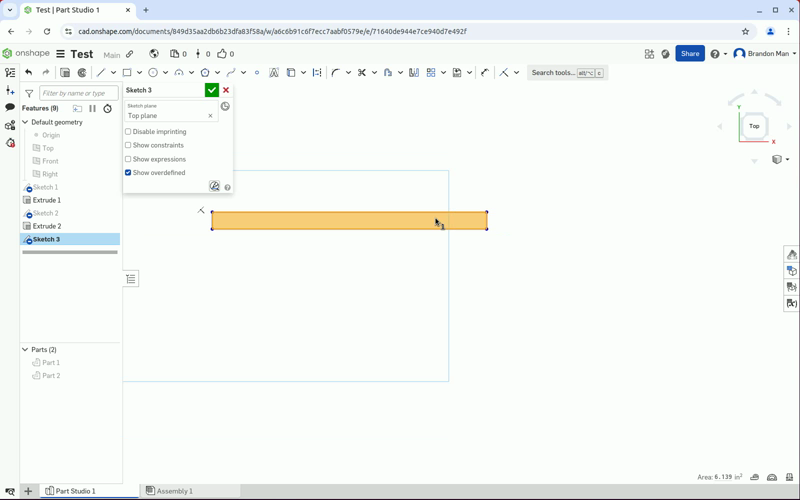
scroll(-6)
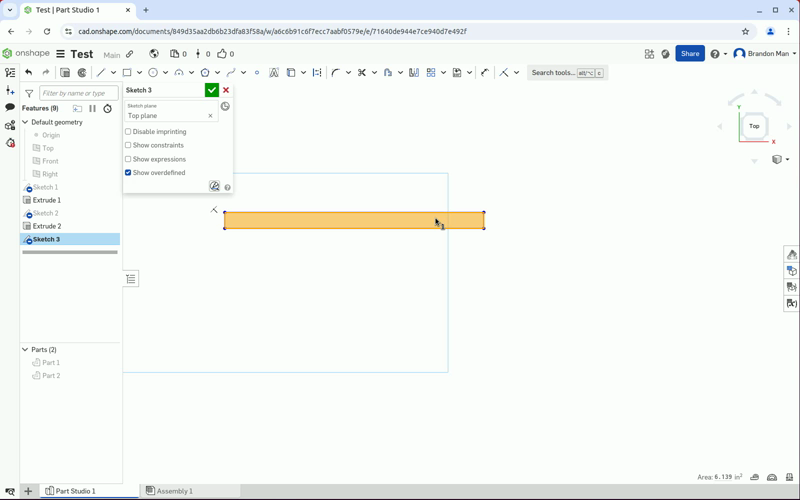
scroll(-6)
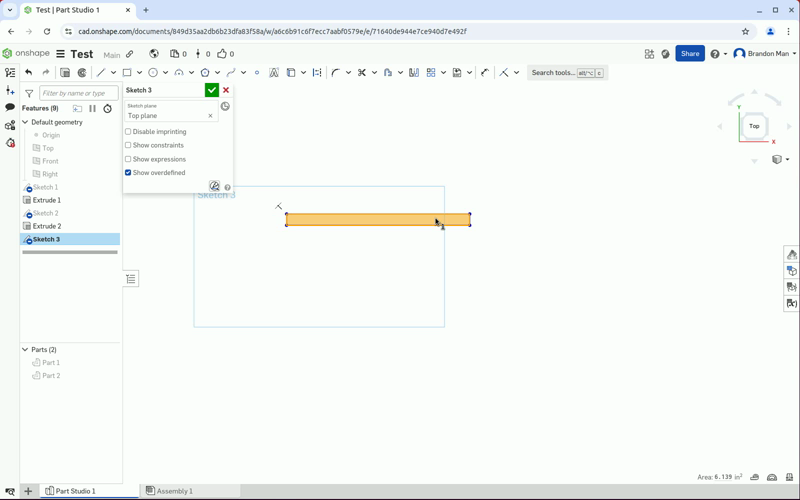
scroll(-6)
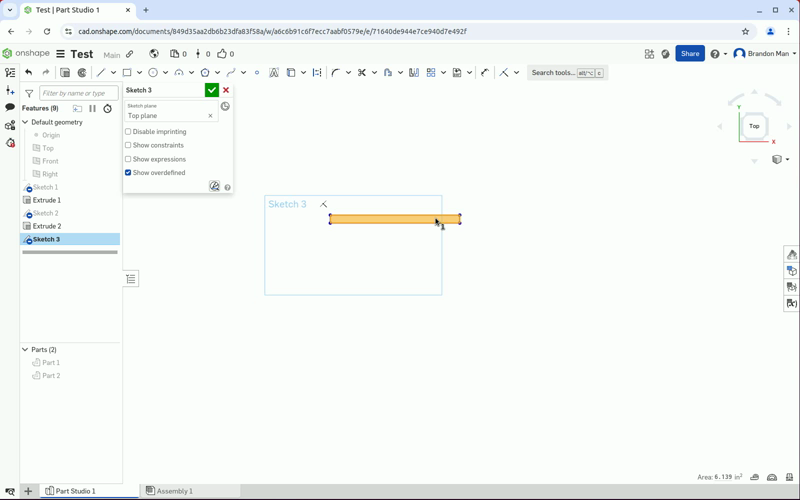
scroll(-6)
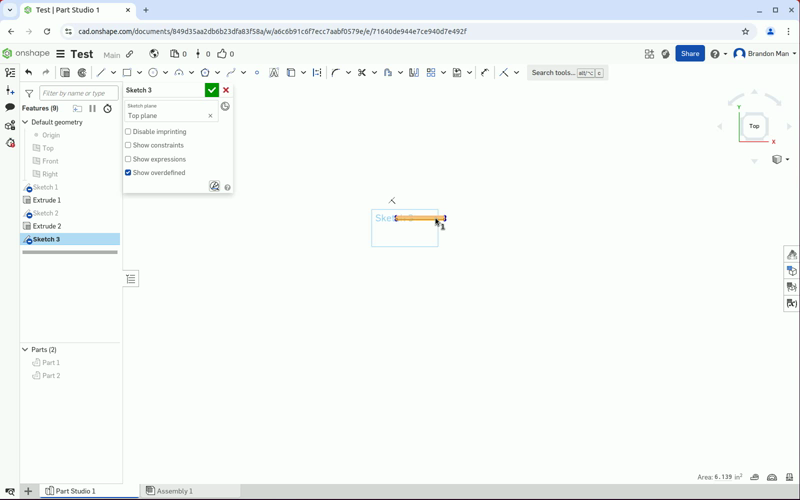
mouse_move(73, 352)
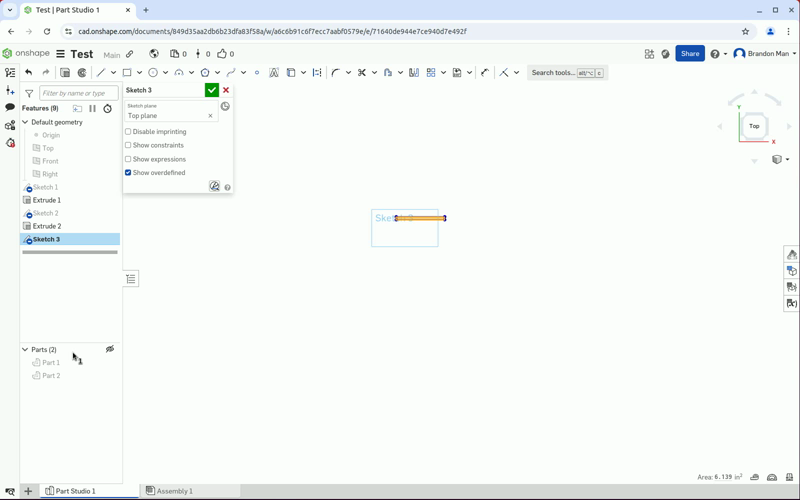
key(shift+y)
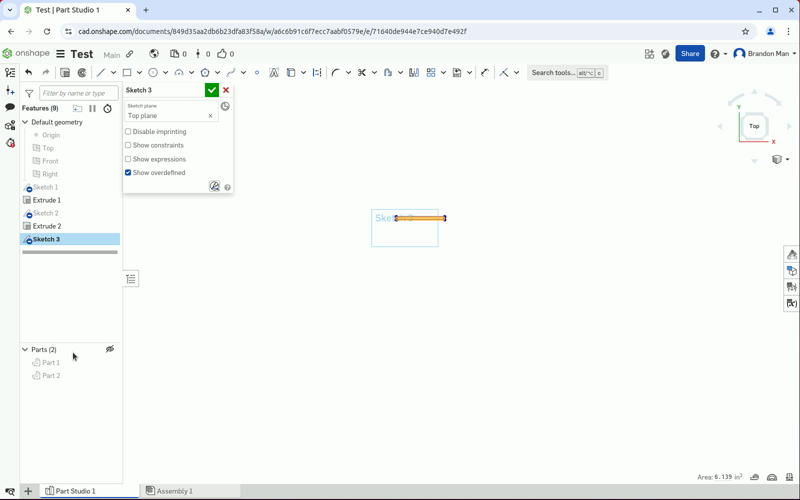
key(shift+e)
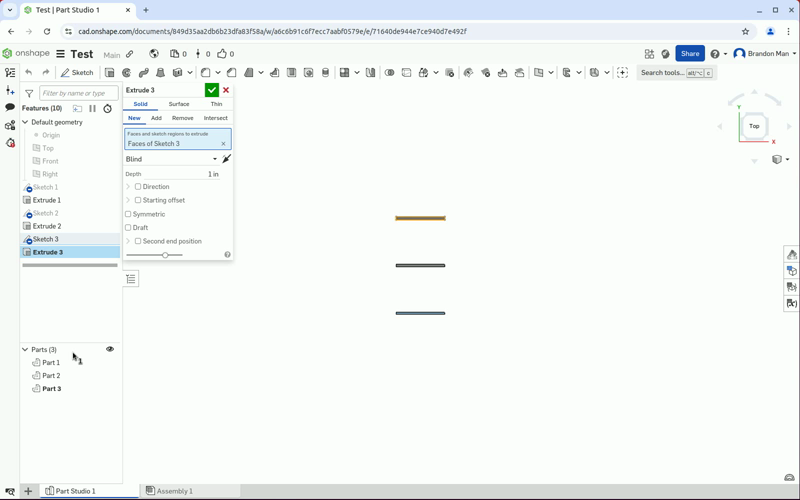
mouse_move(143, 106)
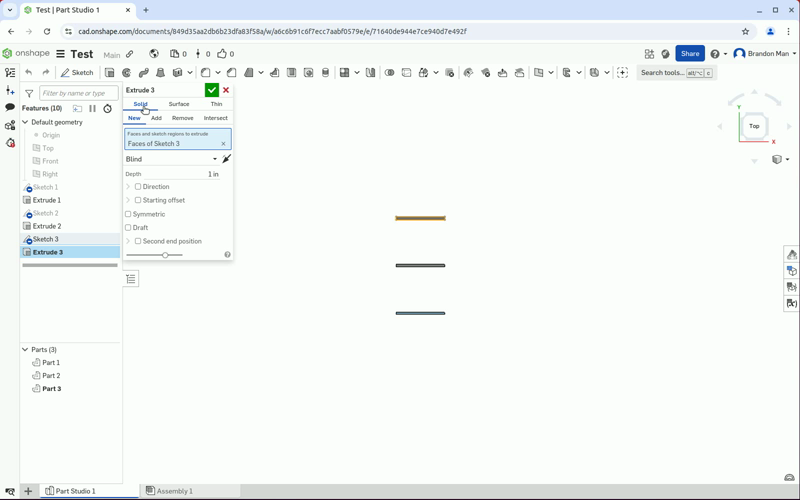
click(143, 106)
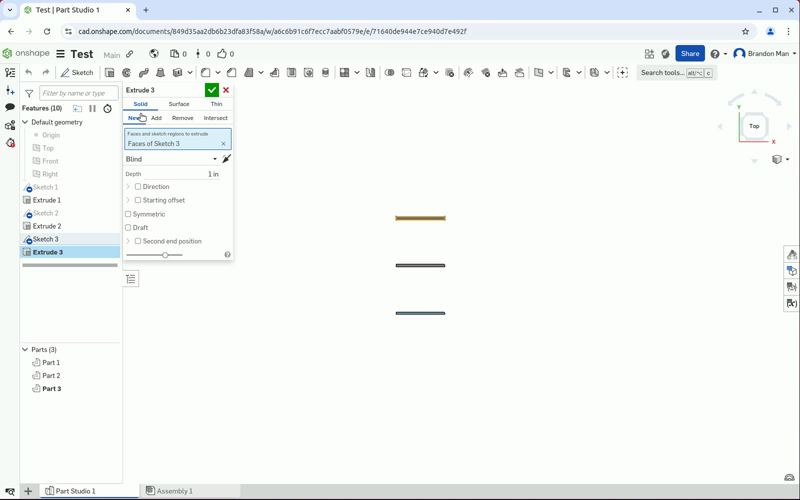
mouse_move(137, 120)
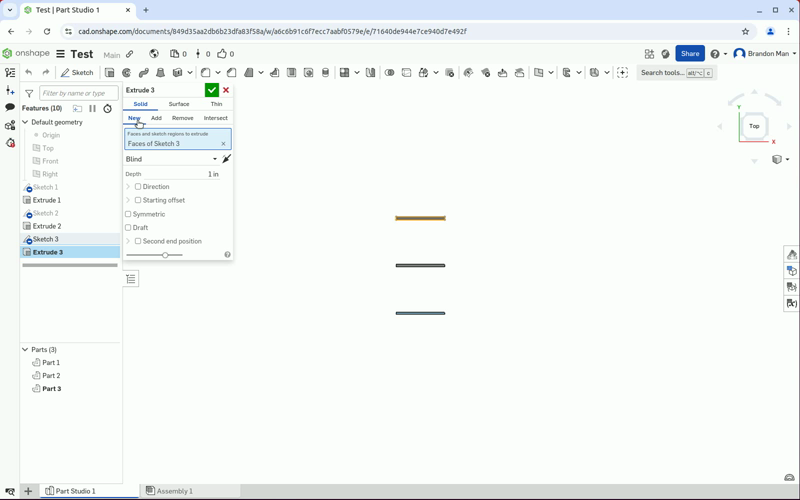
click(137, 120)
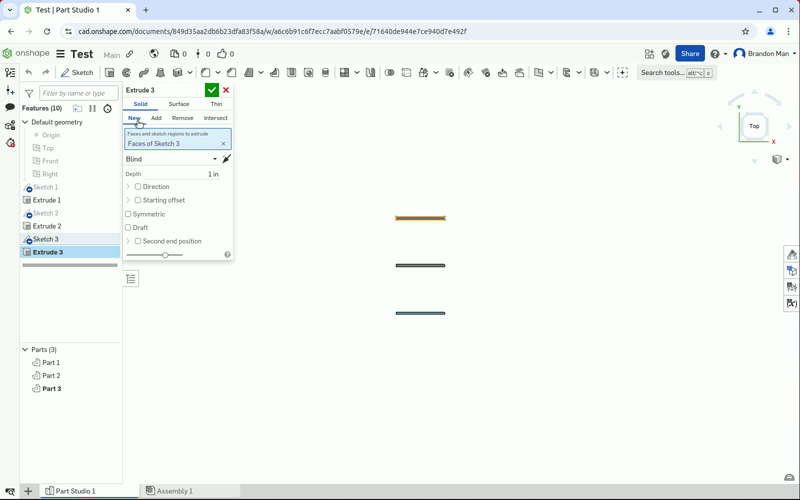
key(tab, 4)
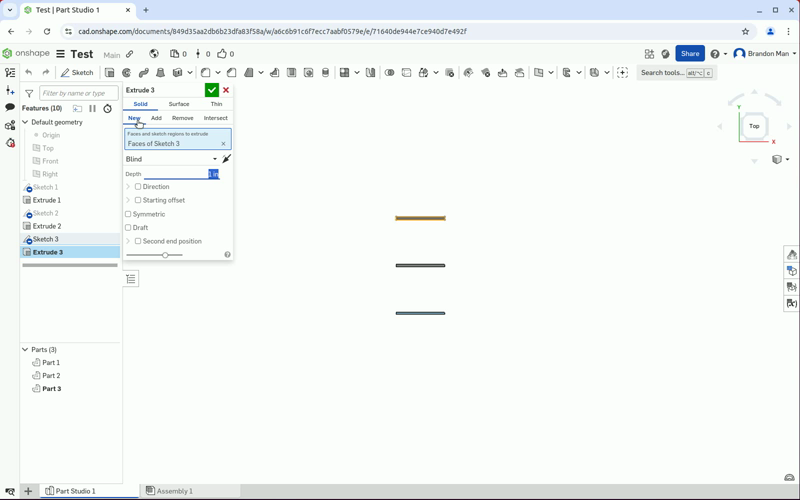
text(0.481)
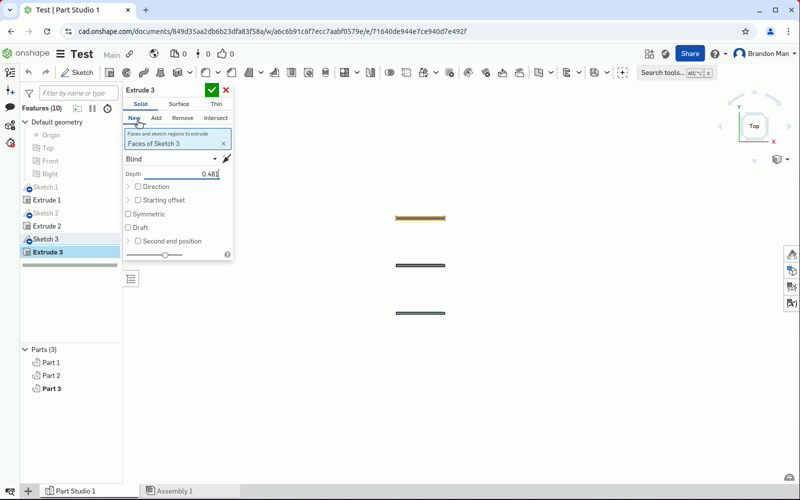
key(enter)
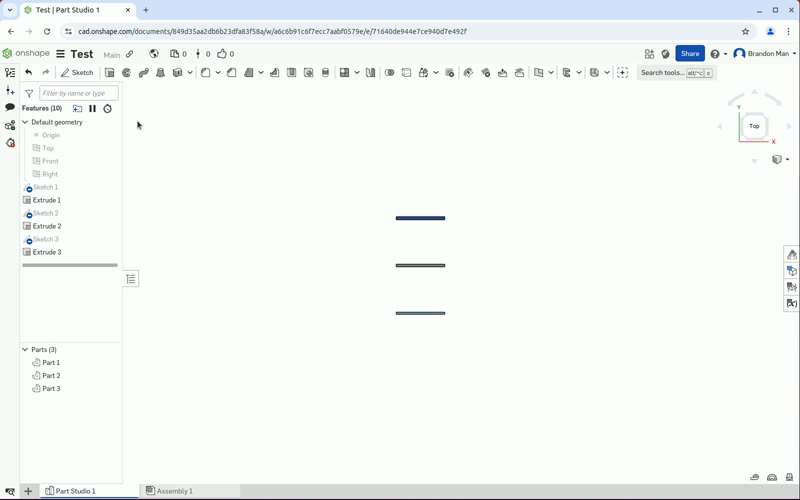
key(shift+h)
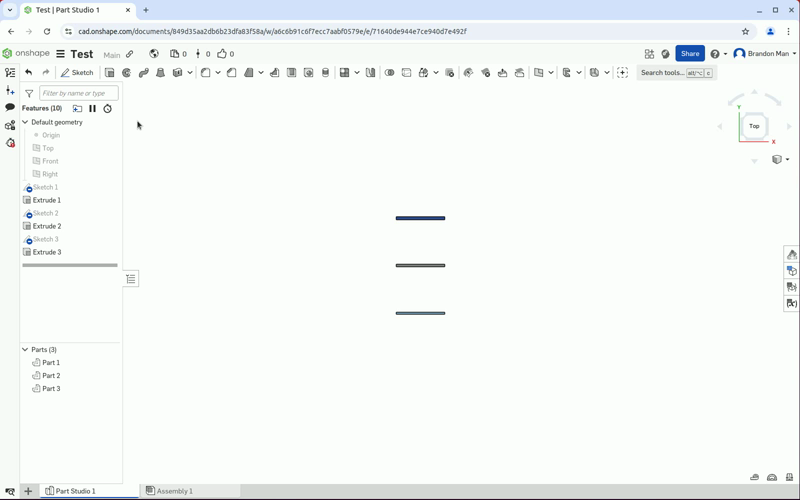
key(shift+h)
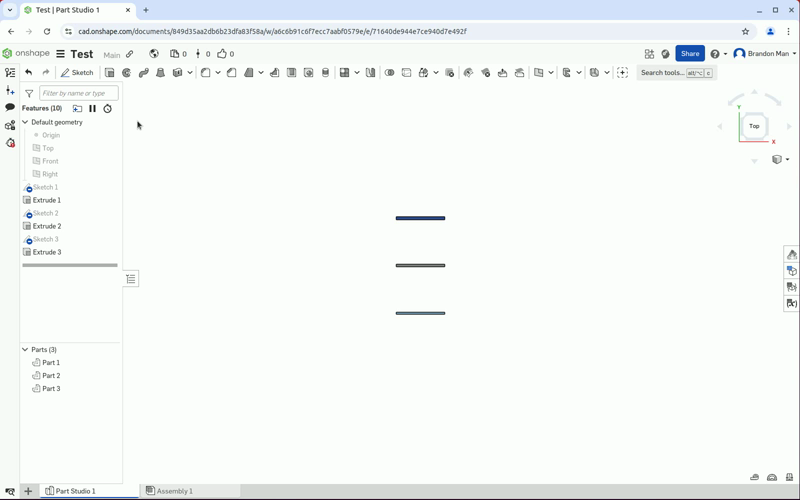
mouse_move(73, 189)
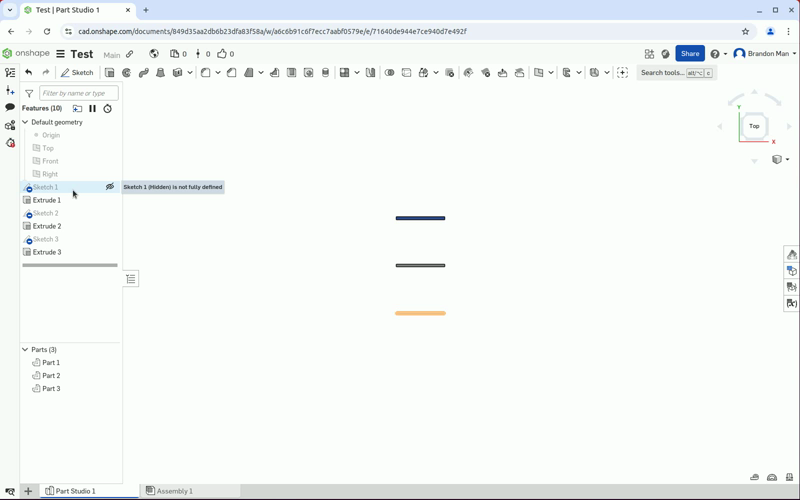
click(73, 189)
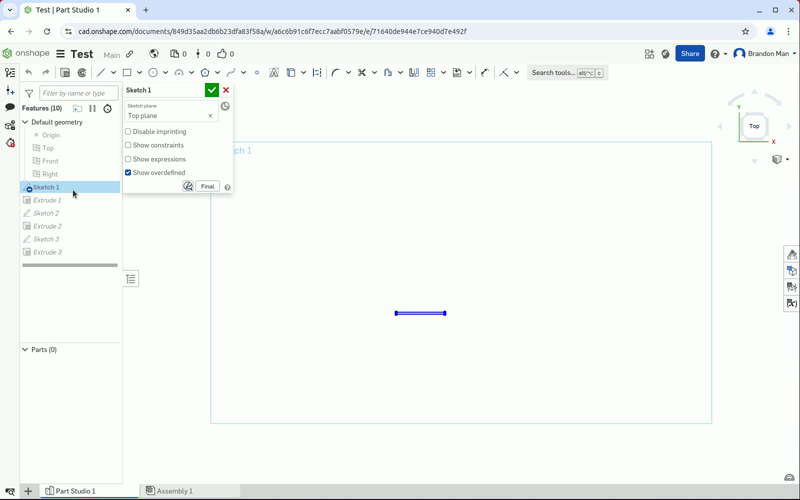
mouse_move(229, 92)
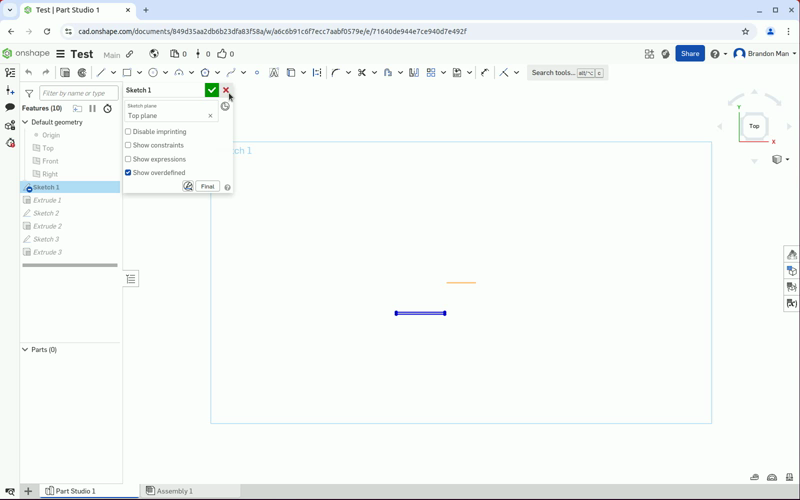
click(229, 92)
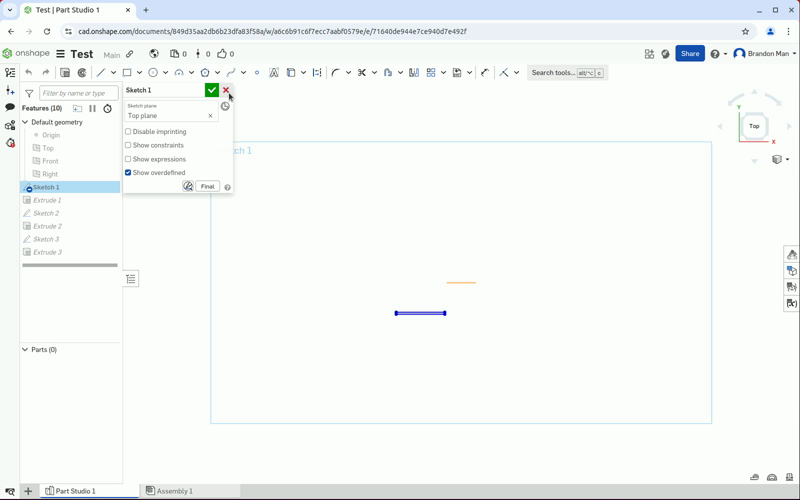
key(shift+s)
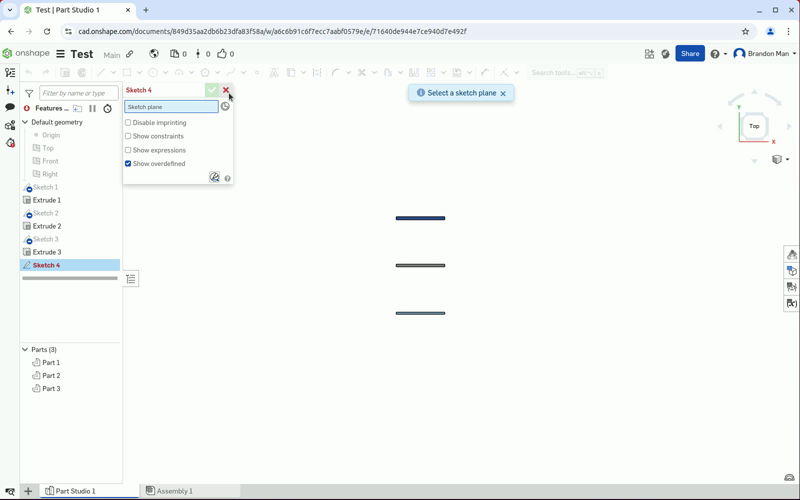
mouse_move(73, 150)
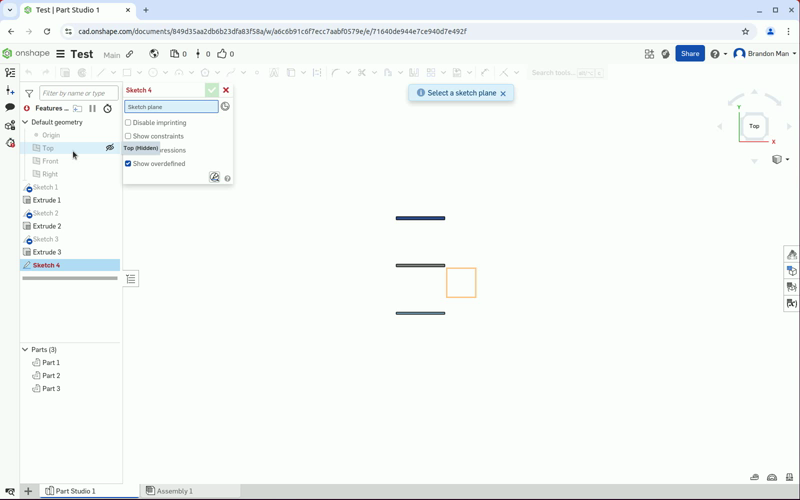
click(73, 150)
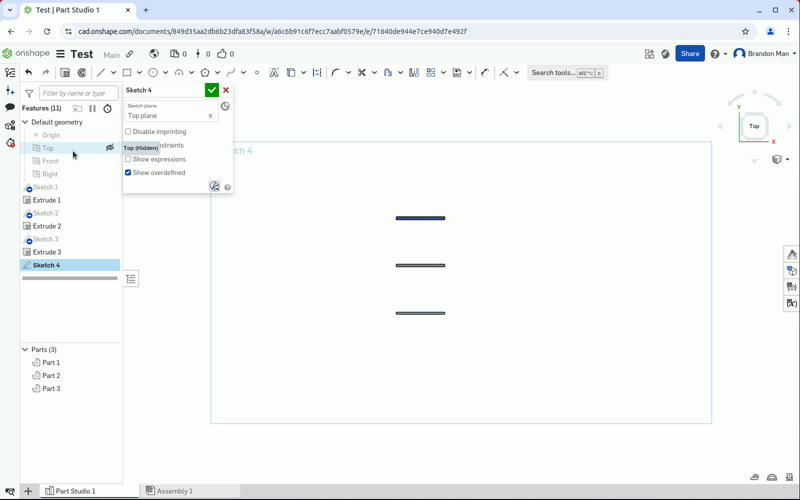
mouse_move(73, 352)
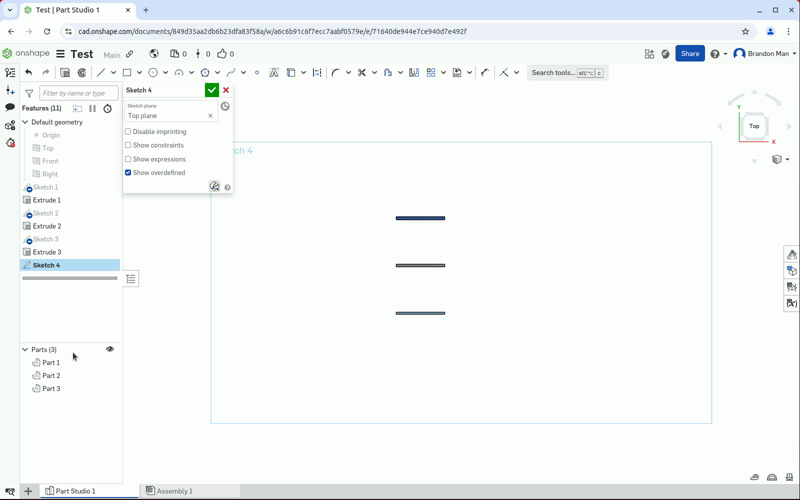
key(y)
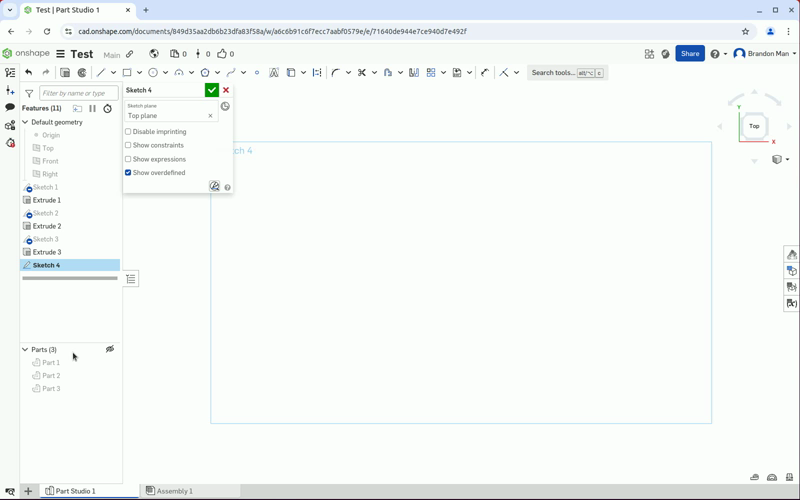
key(l)
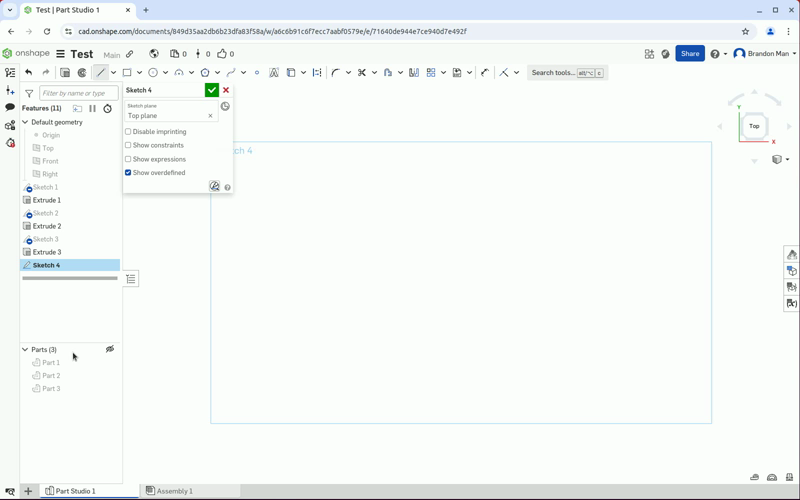
key_down(shift)
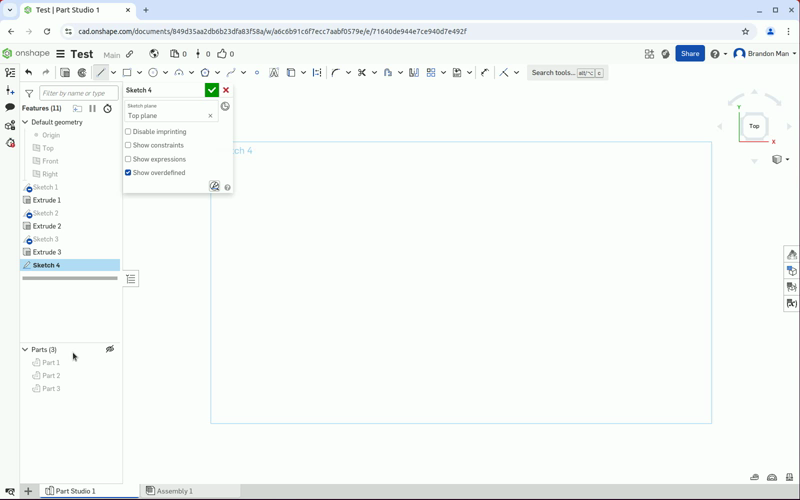
mouse_move(396, 172)
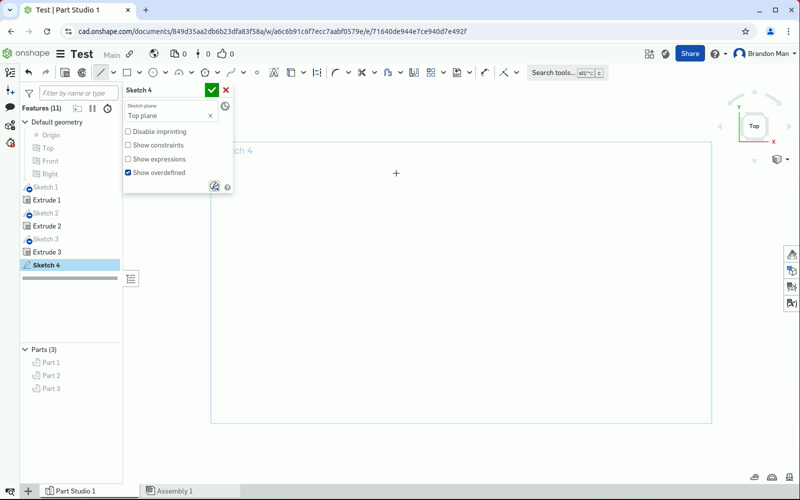
click(396, 172)
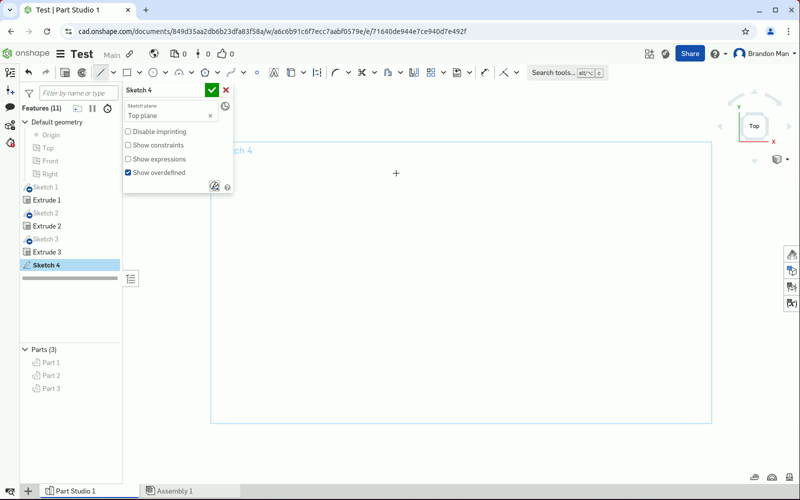
key_up(shift)
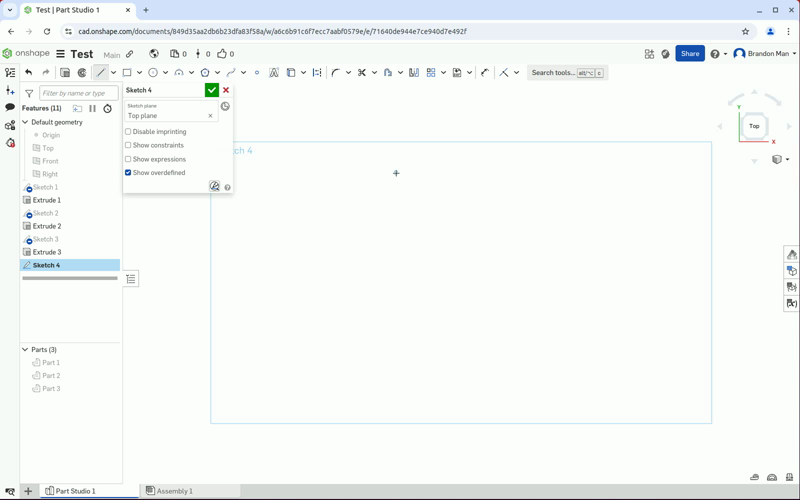
key_down(shift)
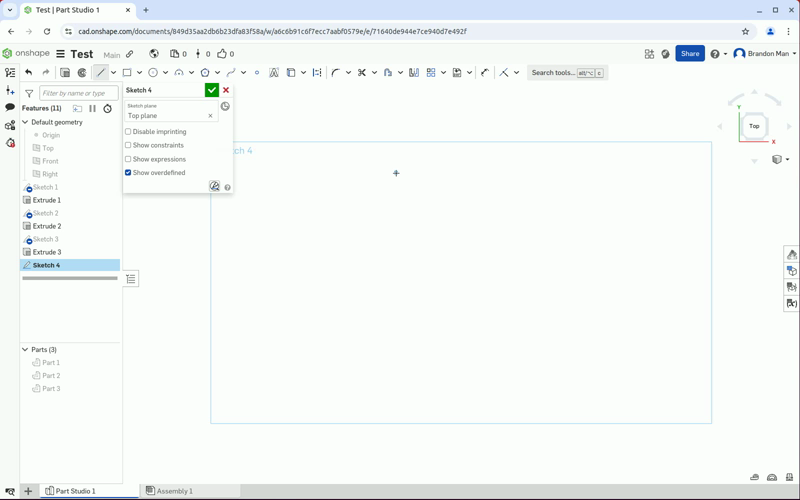
mouse_move(426, 172)
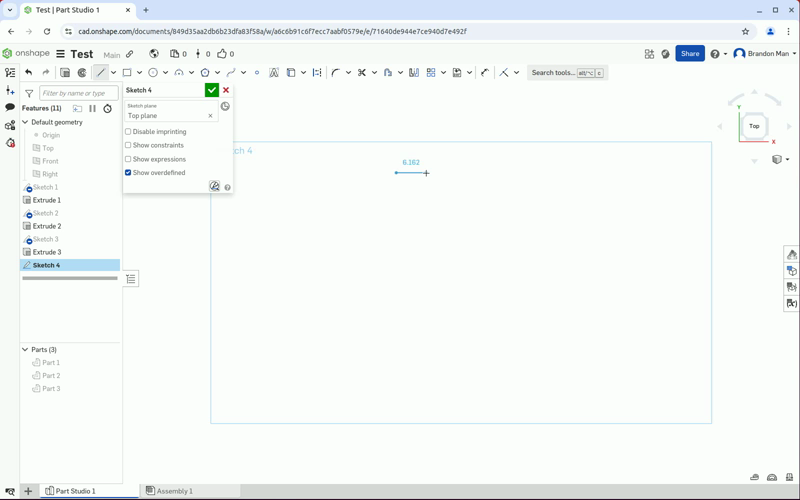
mouse_move(444, 172)
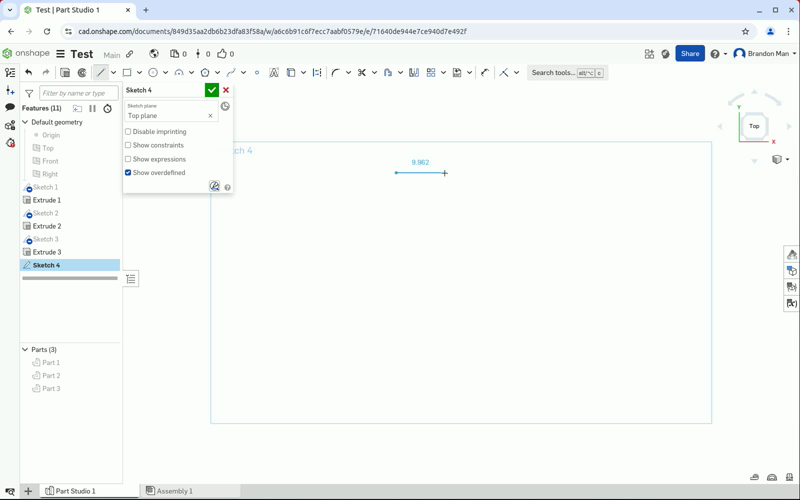
click(444, 172)
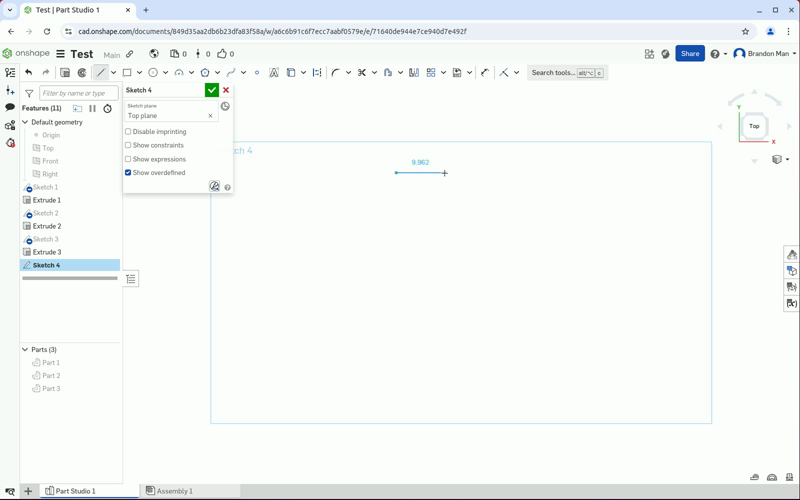
key_up(shift)
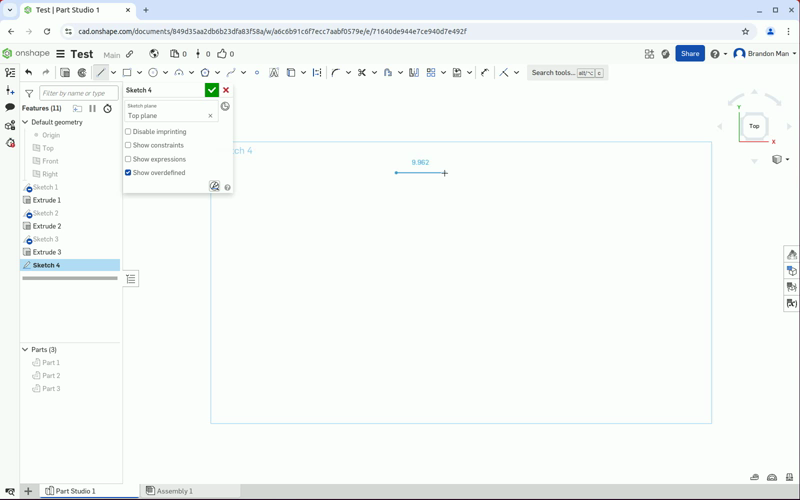
key_down(shift)
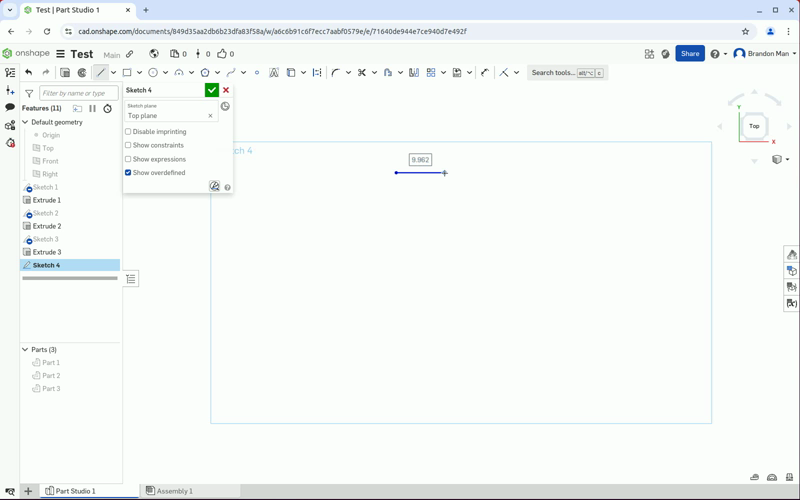
mouse_move(474, 172)
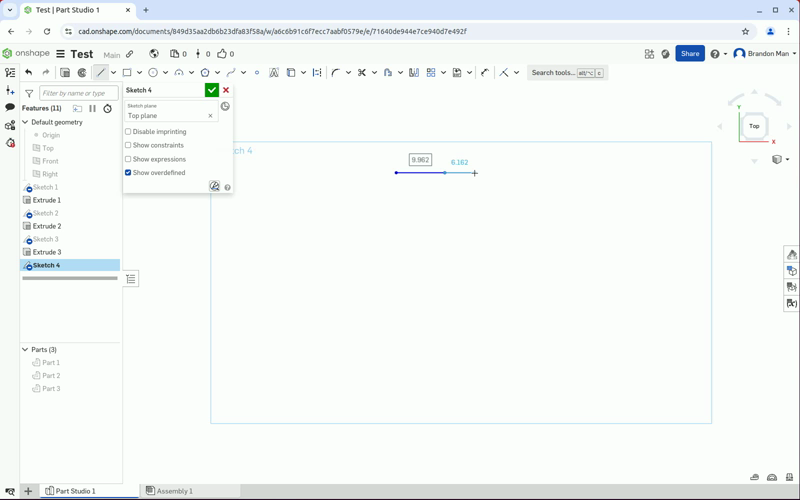
mouse_move(444, 170)
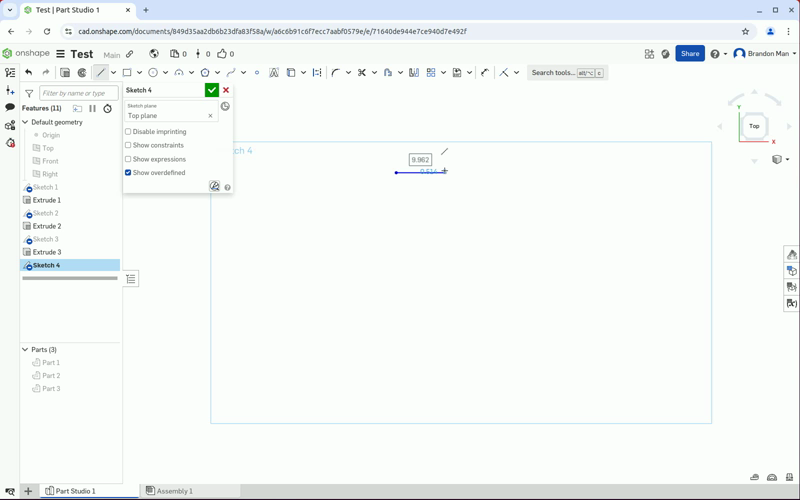
scroll(6)
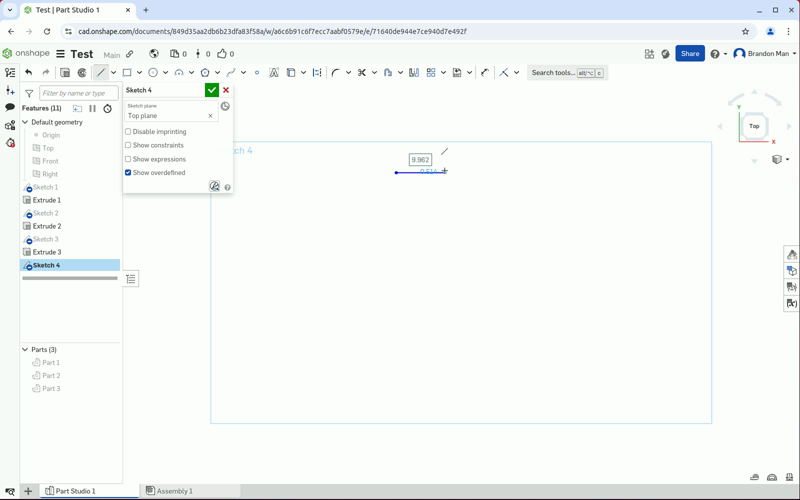
scroll(6)
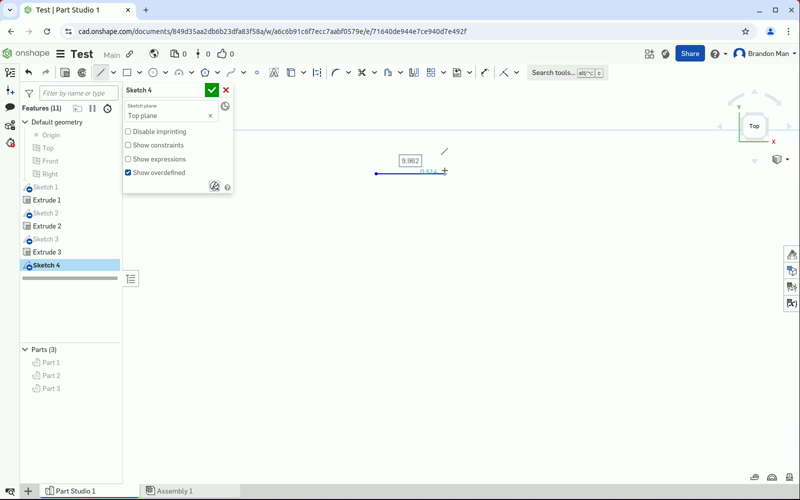
scroll(6)
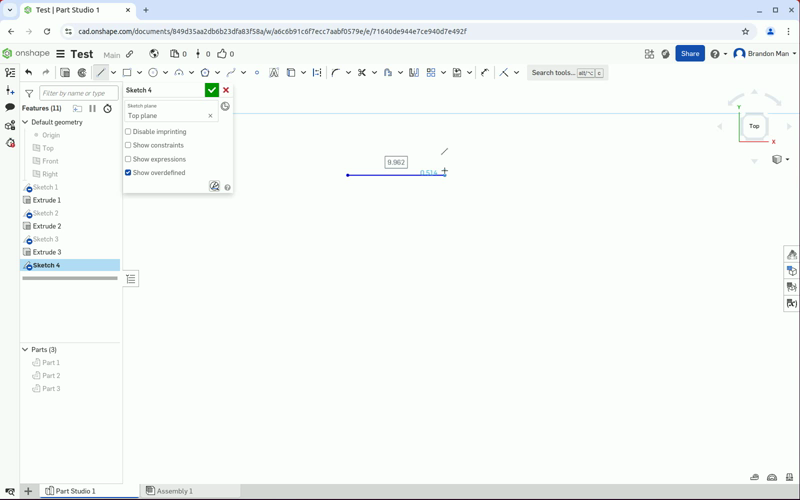
scroll(6)
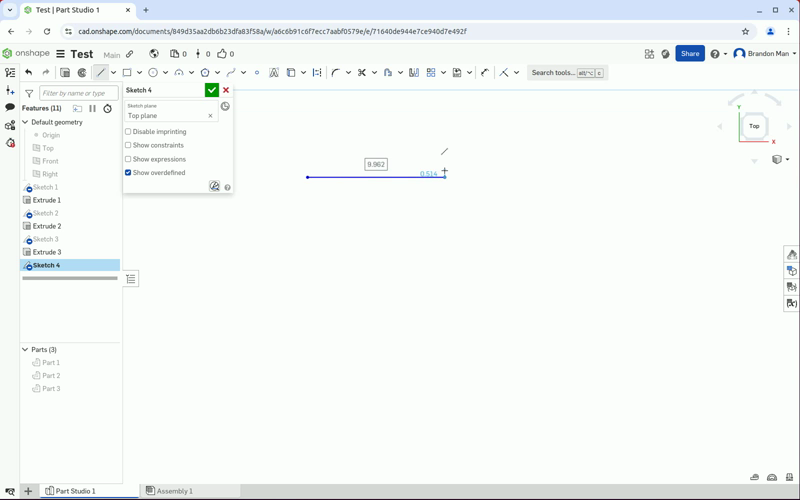
scroll(6)
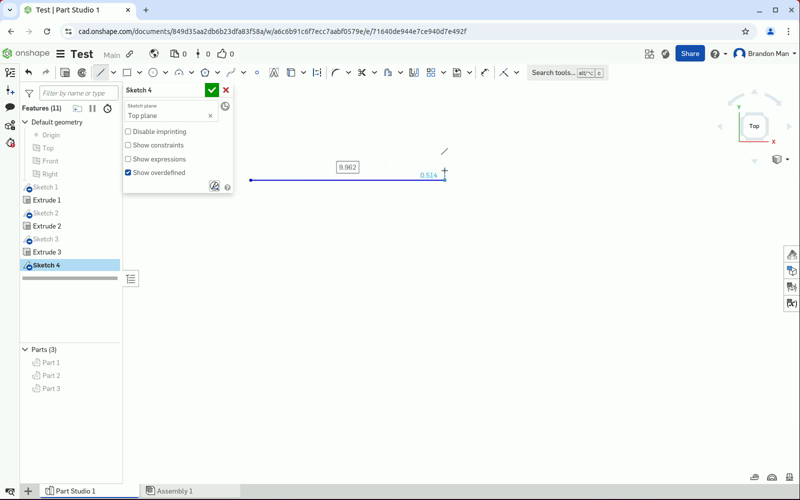
scroll(6)
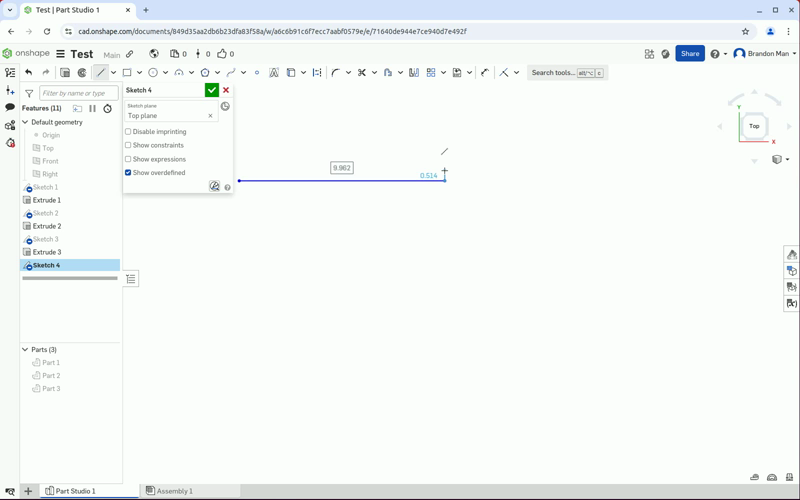
scroll(6)
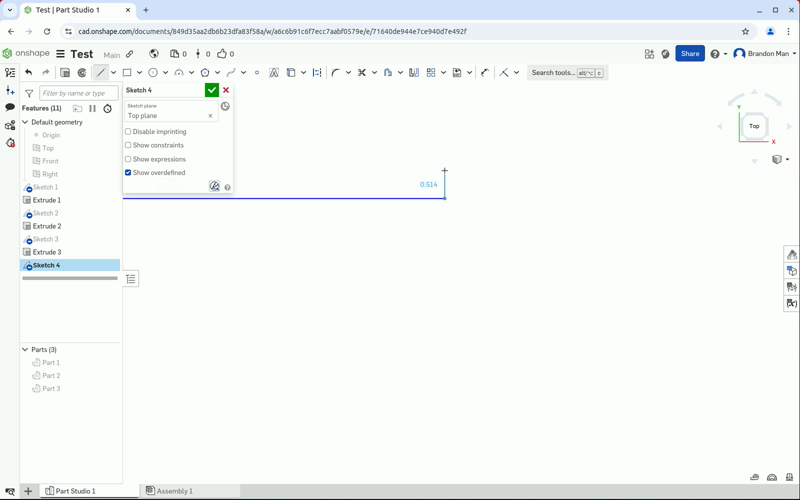
click(444, 170)
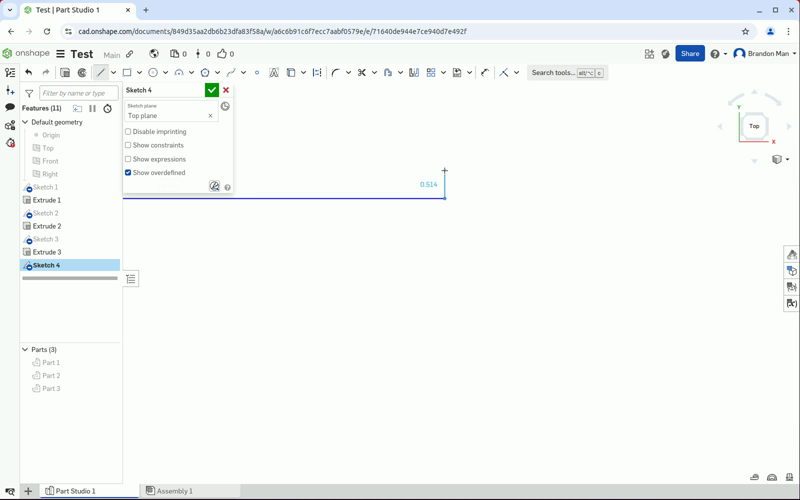
scroll(-6)
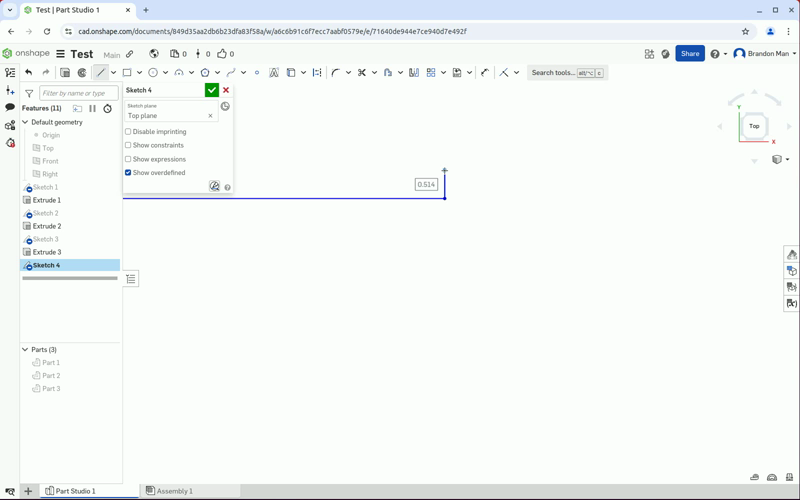
scroll(-6)
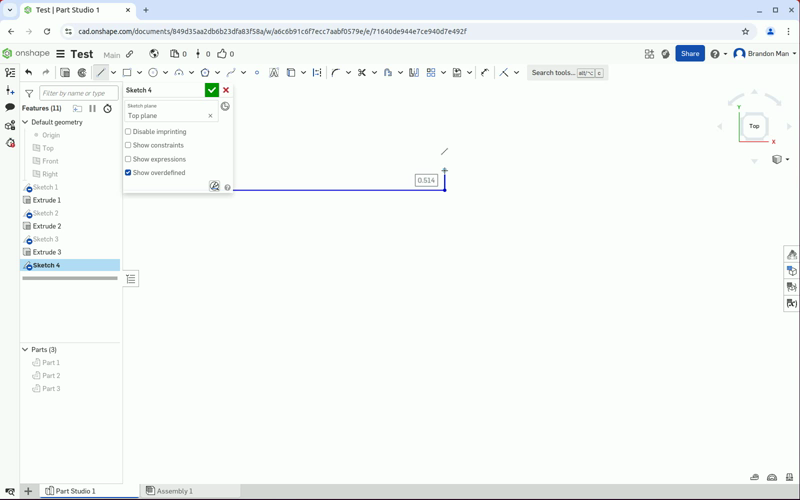
scroll(-6)
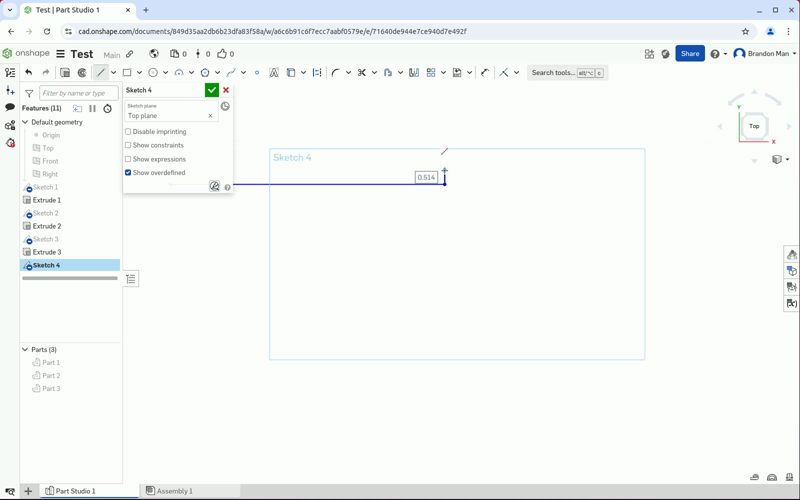
scroll(-6)
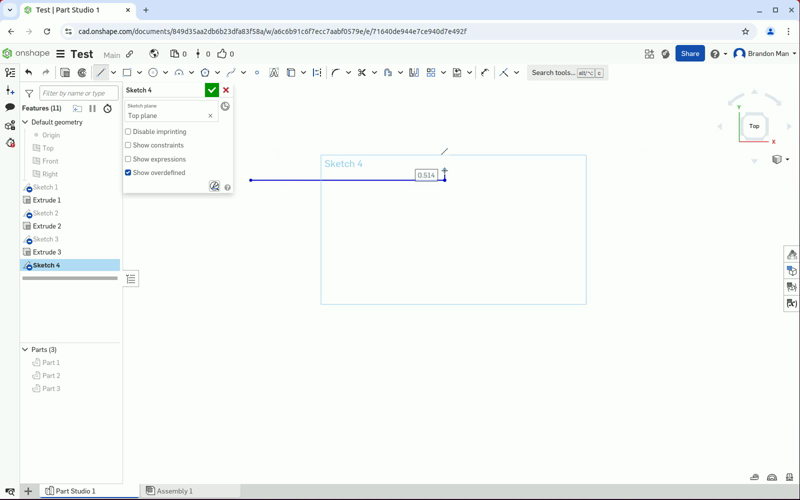
scroll(-6)
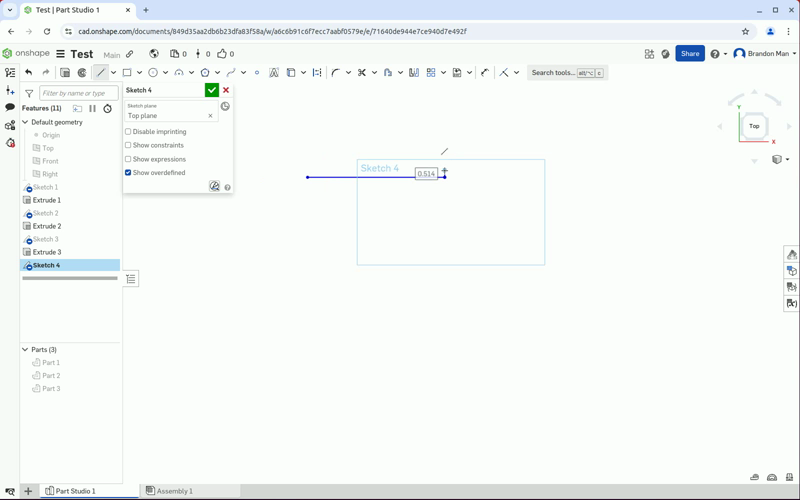
scroll(-6)
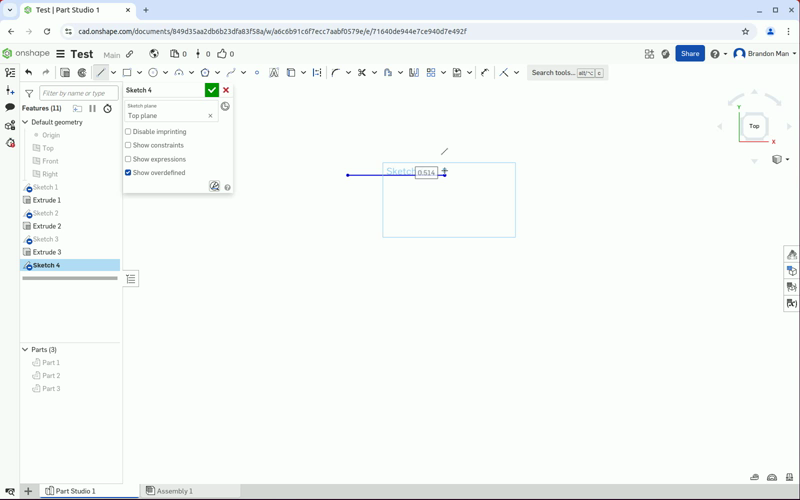
scroll(-6)
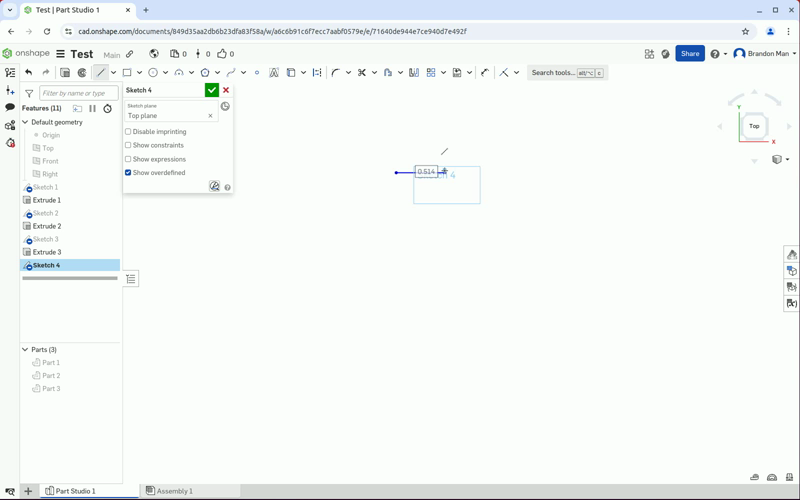
key_up(shift)
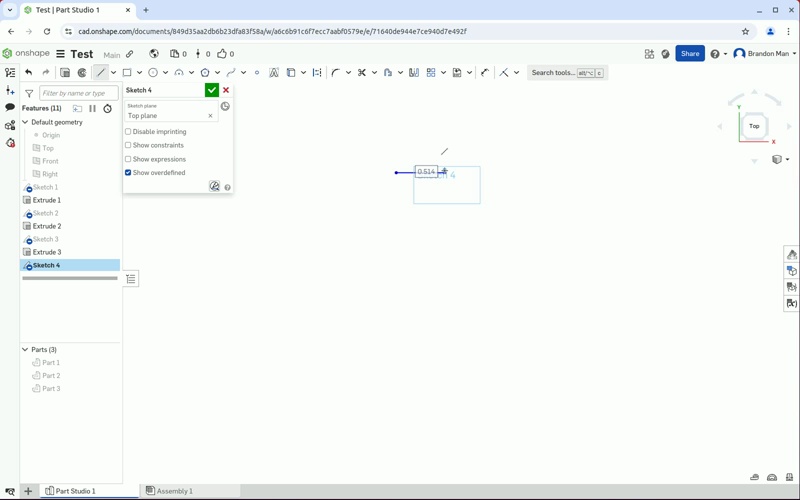
key_down(shift)
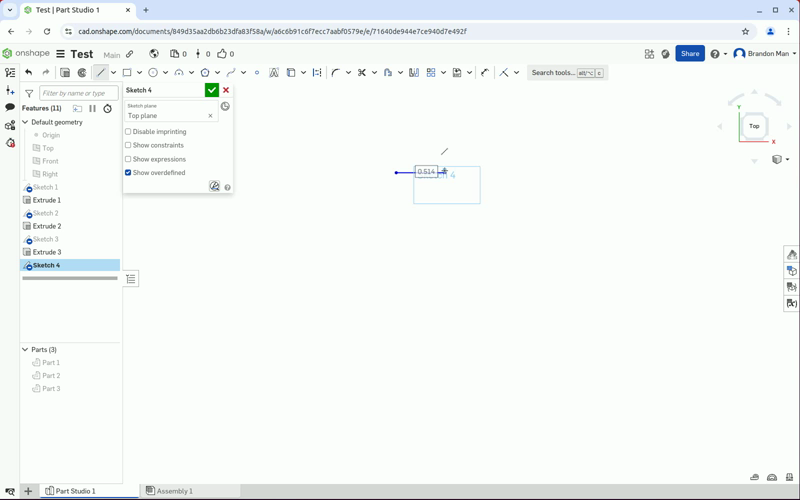
mouse_move(474, 170)
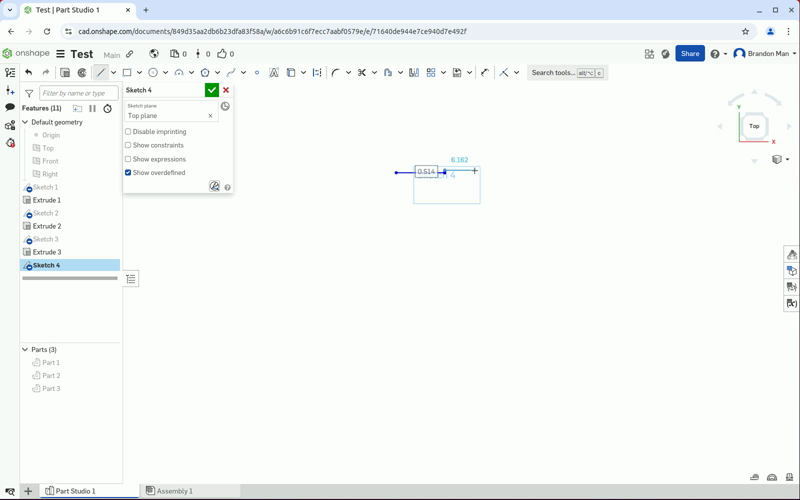
mouse_move(396, 170)
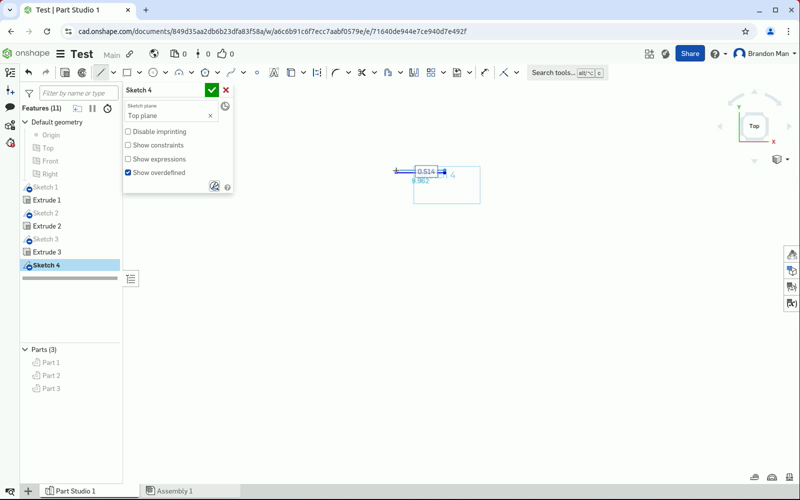
scroll(6)
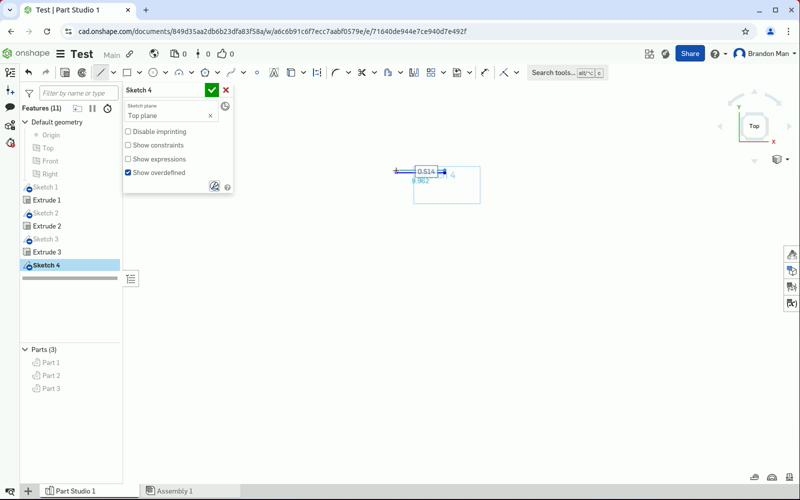
scroll(6)
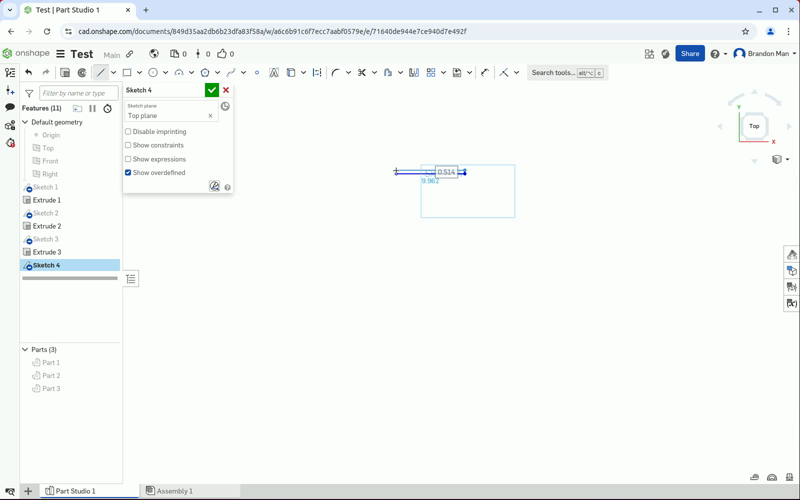
scroll(6)
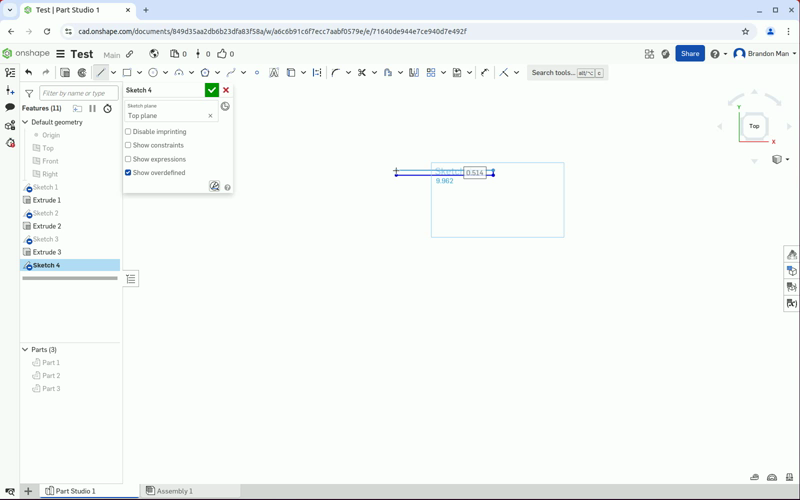
scroll(6)
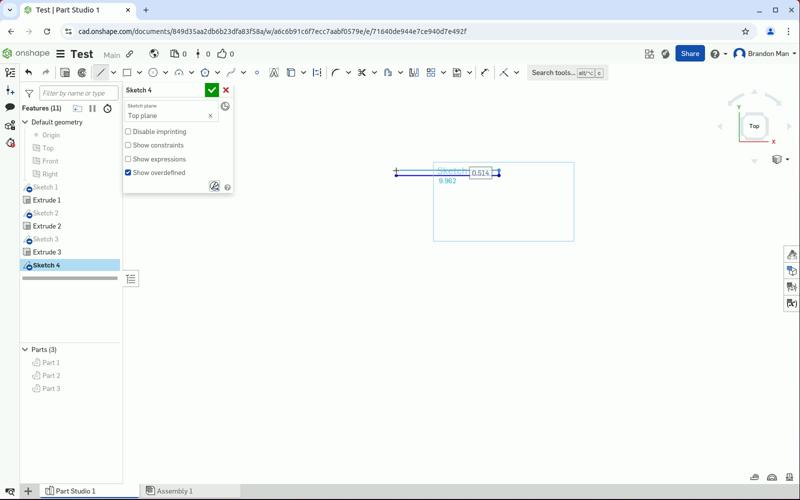
scroll(6)
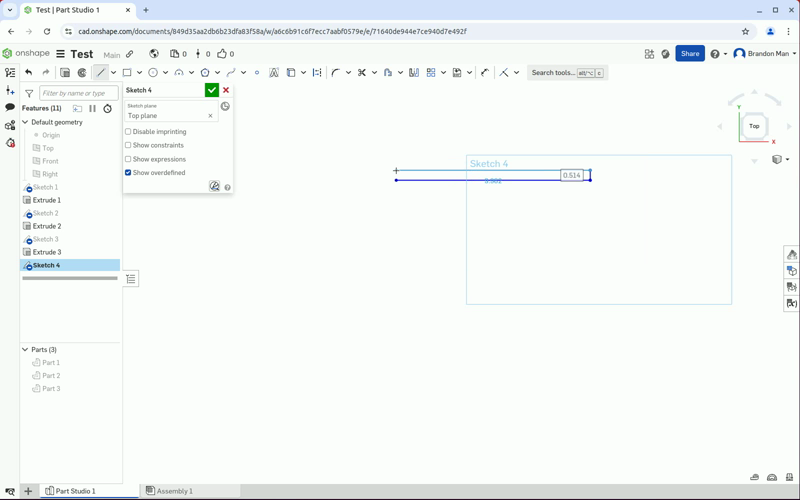
scroll(6)
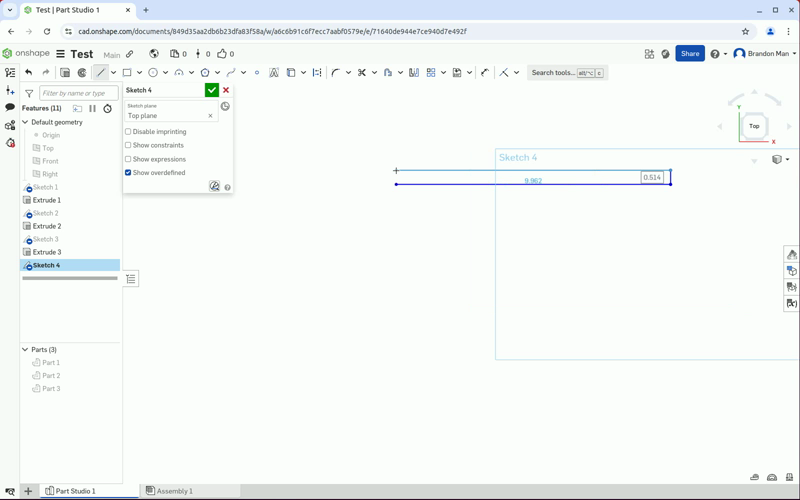
scroll(6)
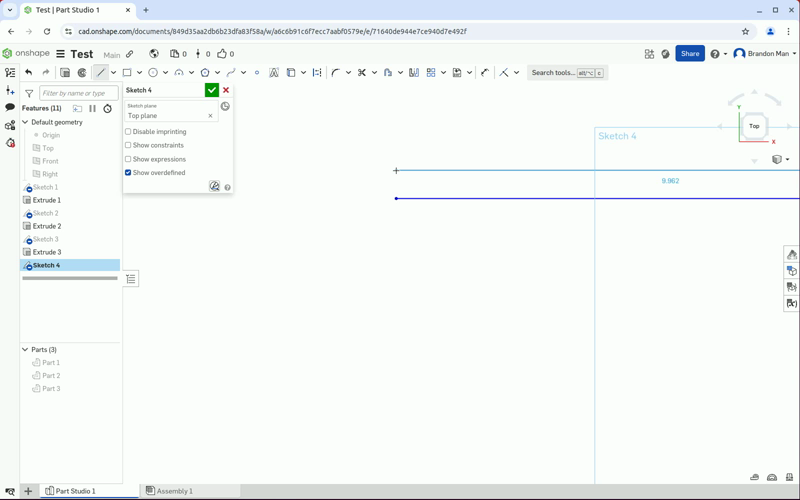
click(396, 170)
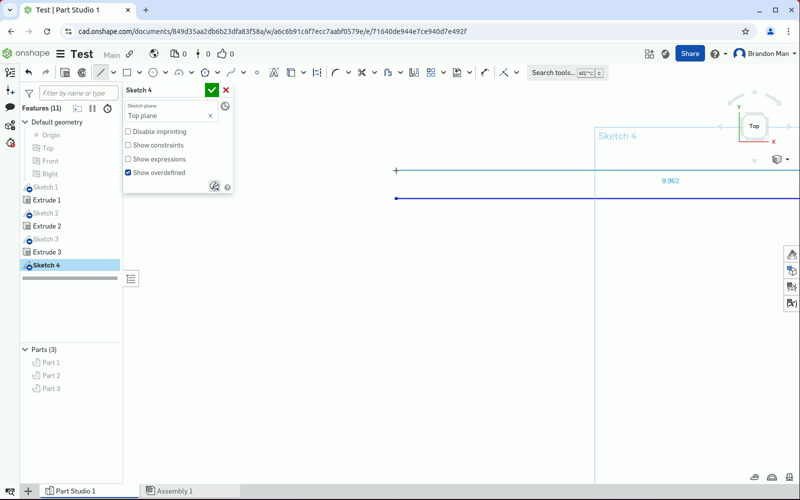
scroll(-6)
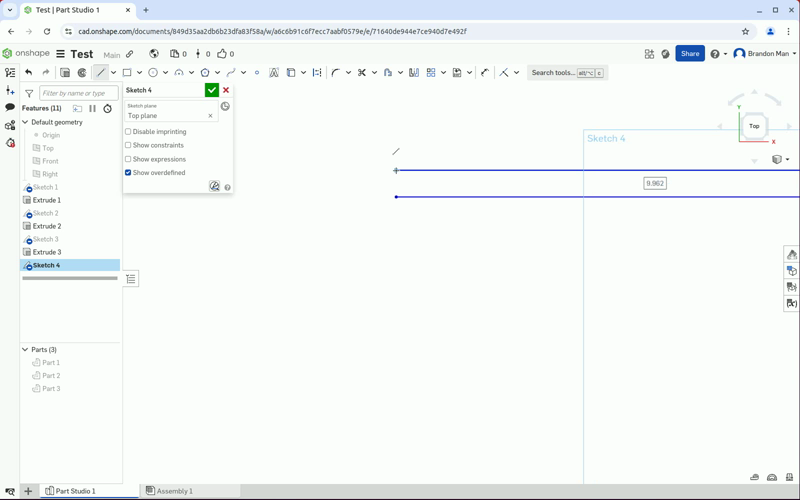
scroll(-6)
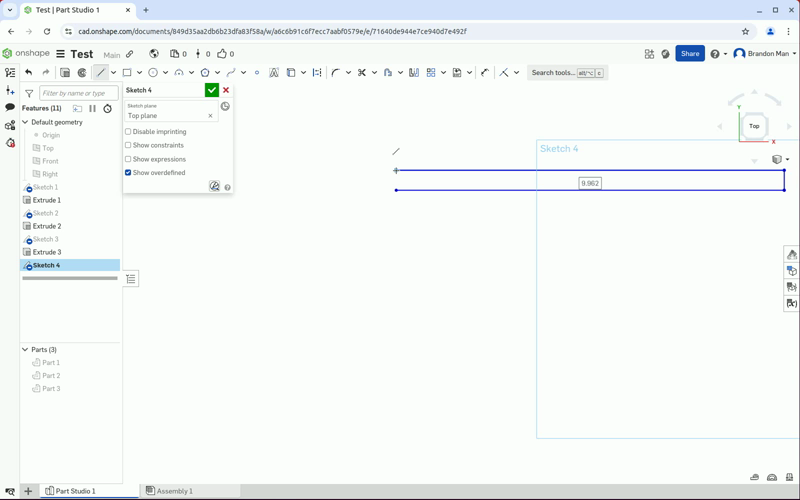
scroll(-6)
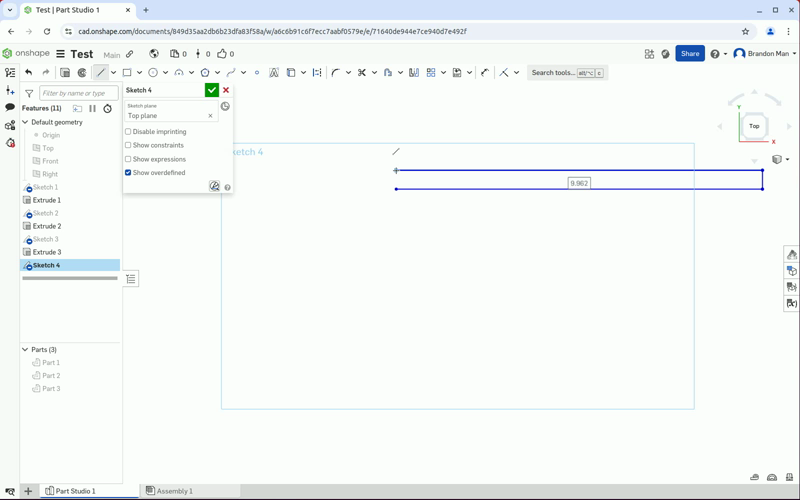
scroll(-6)
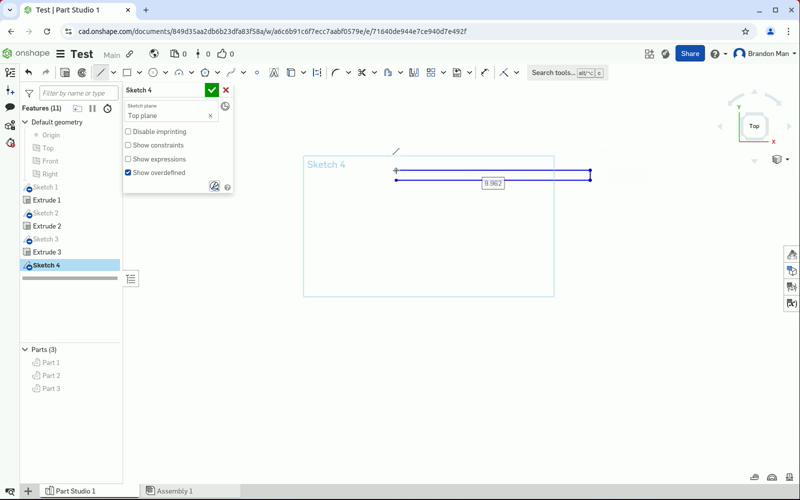
scroll(-6)
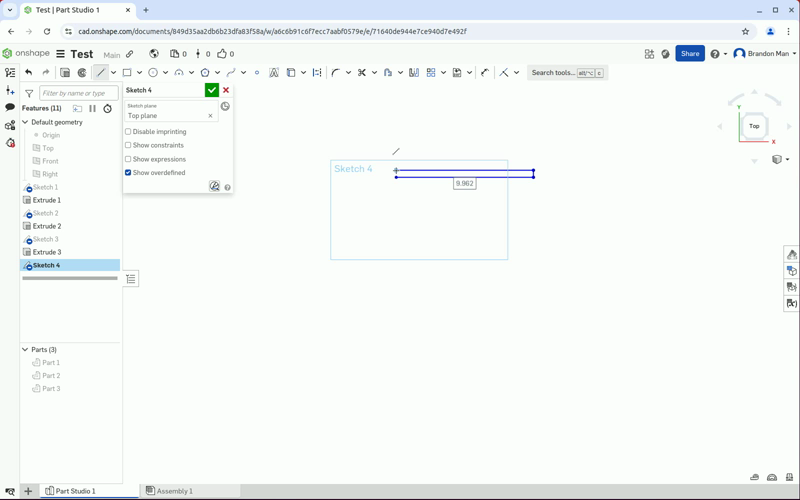
scroll(-6)
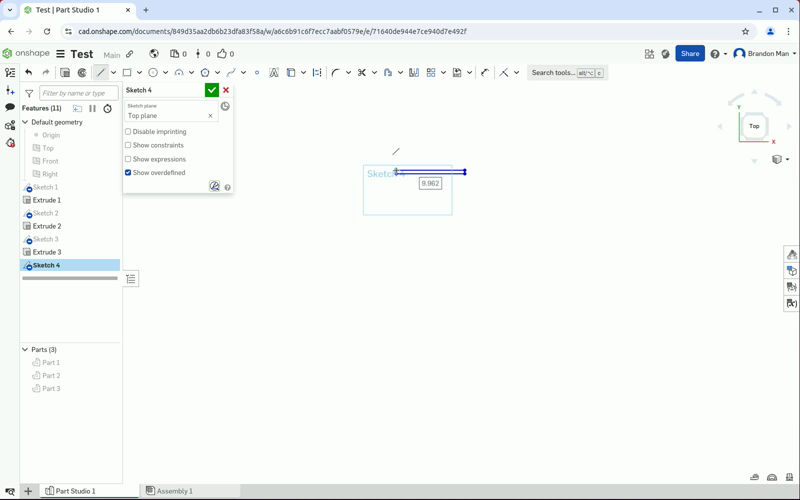
scroll(-6)
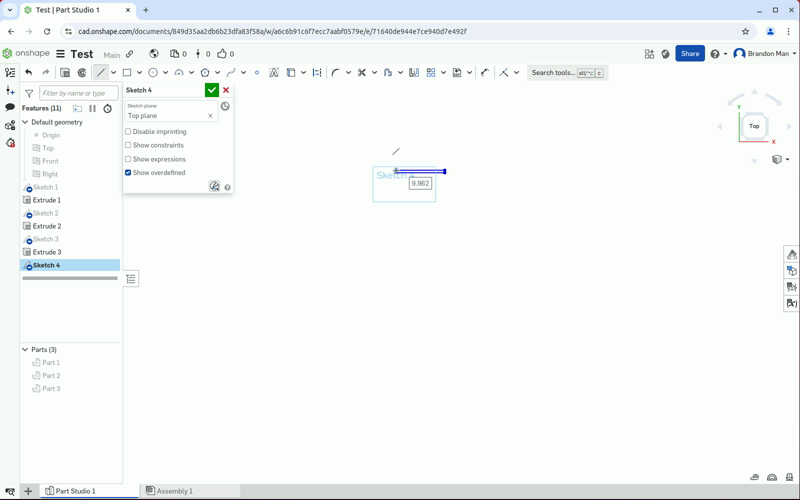
key_up(shift)
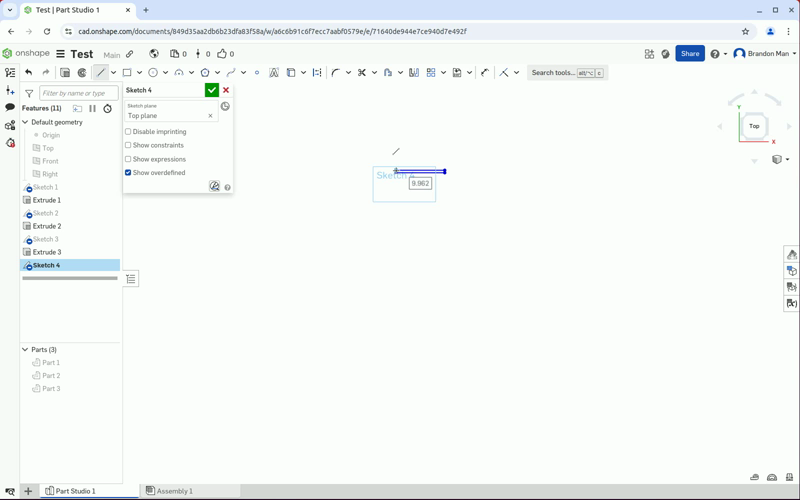
mouse_move(426, 170)
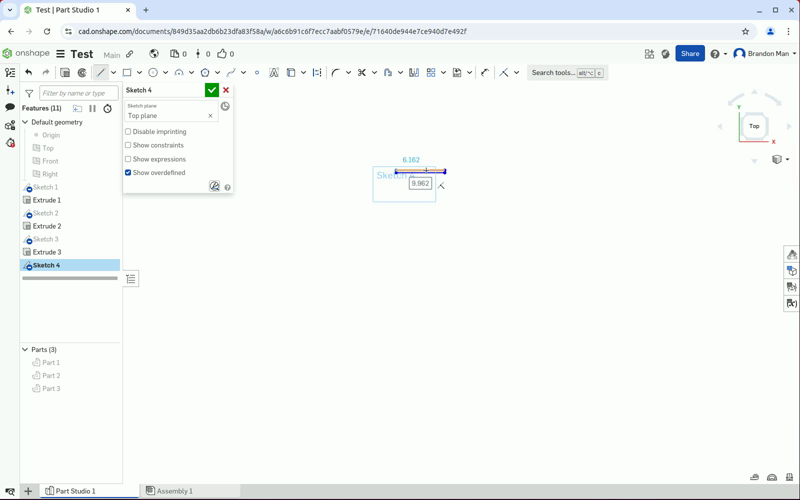
key_down(shift)
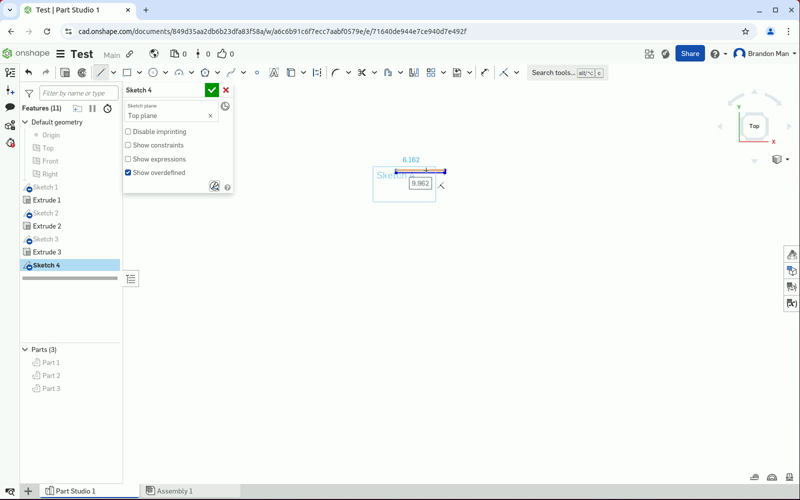
mouse_move(396, 172)
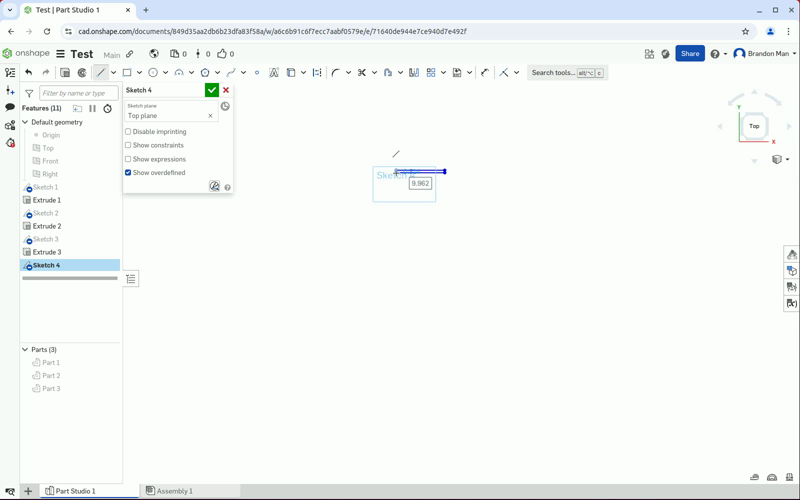
scroll(6)
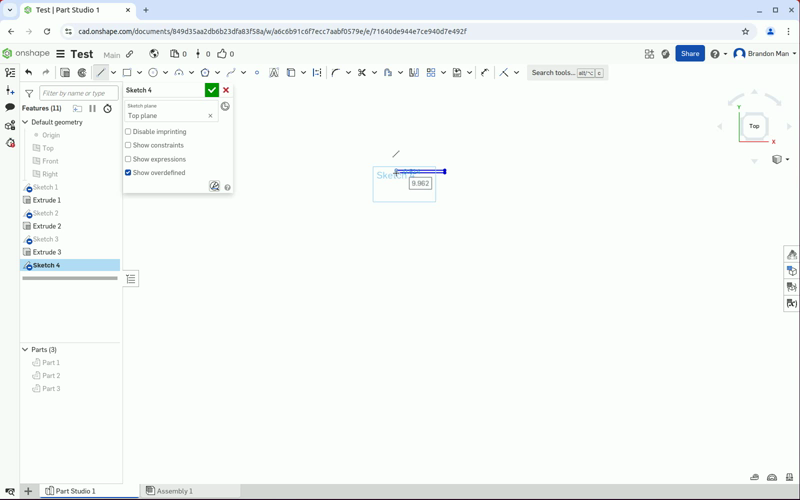
scroll(6)
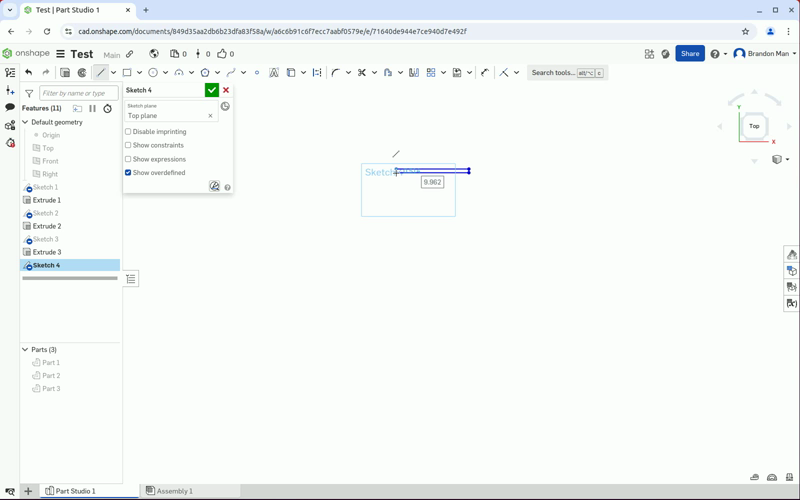
scroll(6)
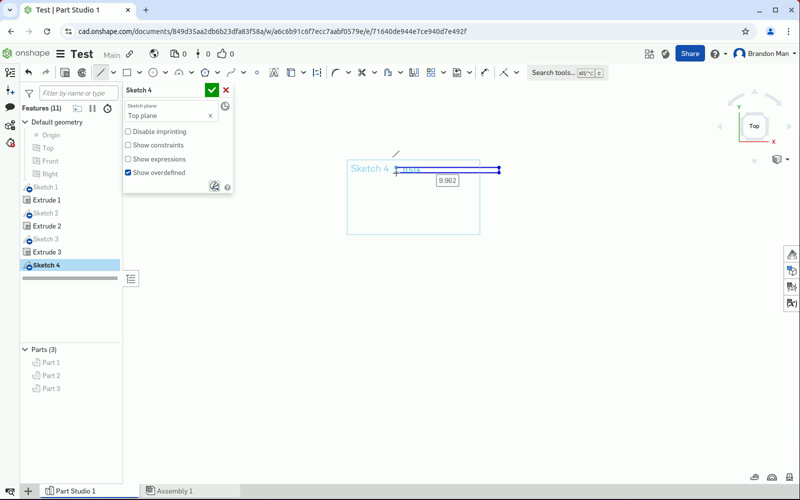
scroll(6)
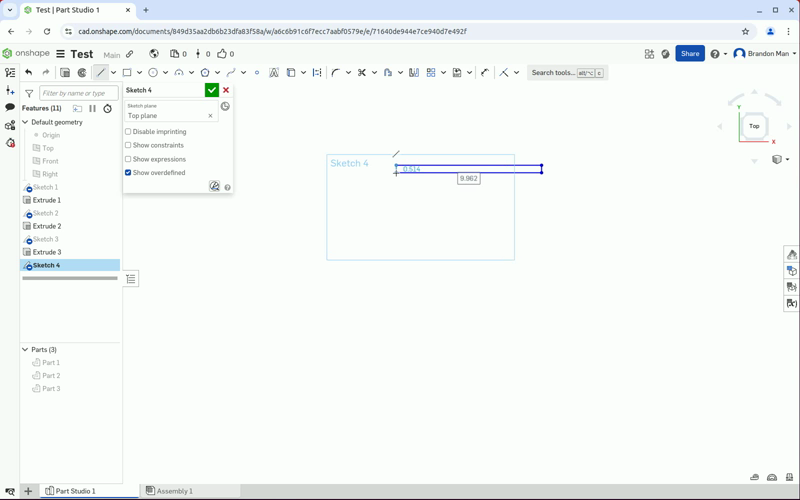
scroll(6)
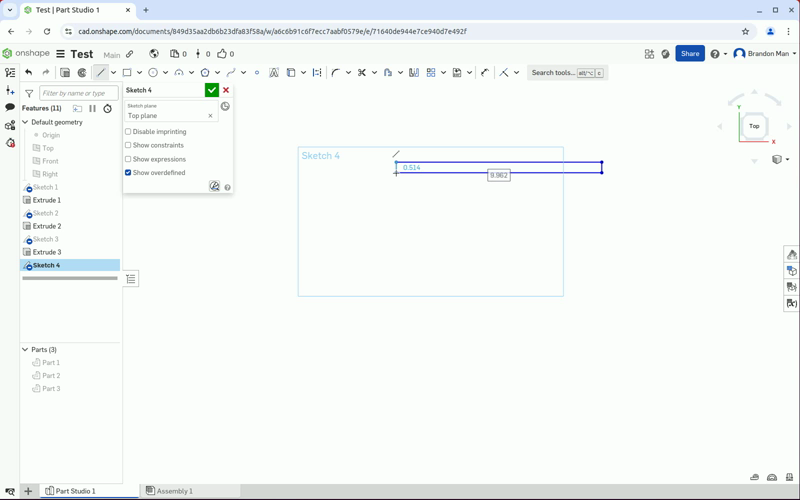
scroll(6)
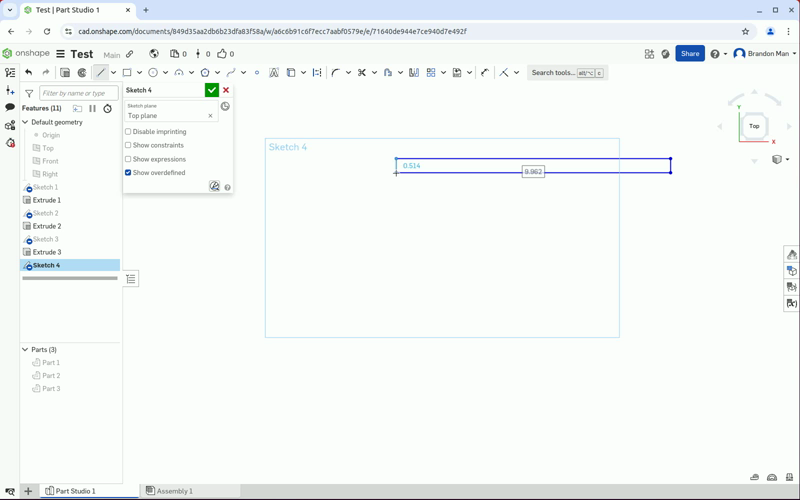
scroll(6)
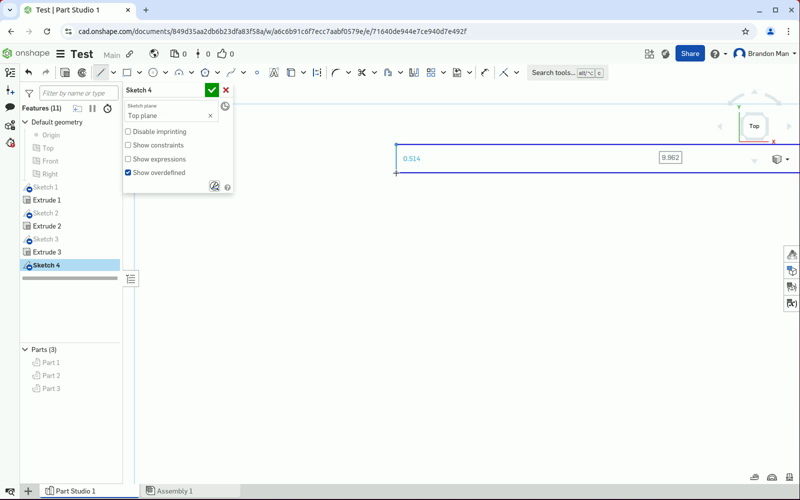
key_up(shift)
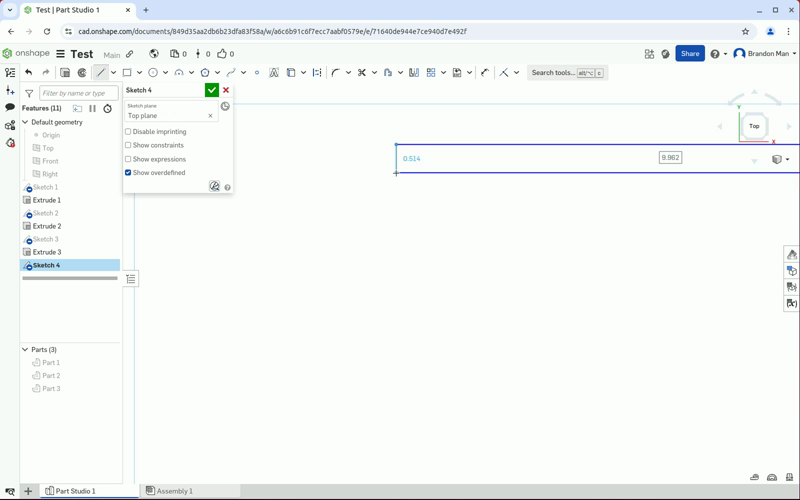
click(396, 172)
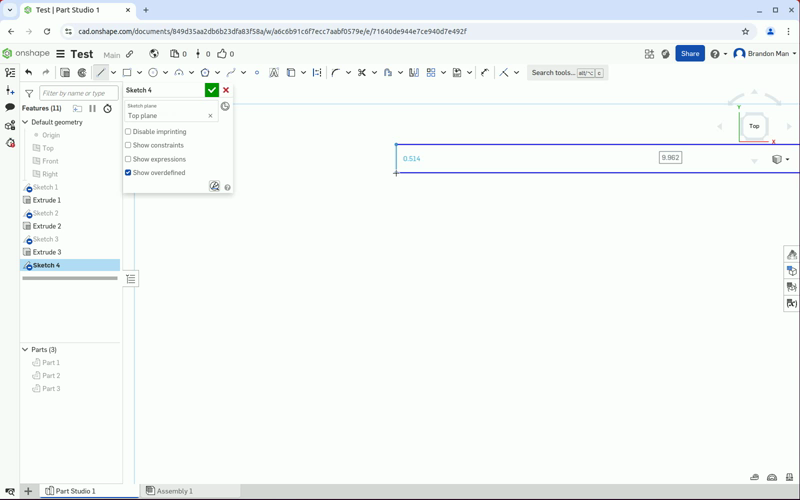
scroll(-6)
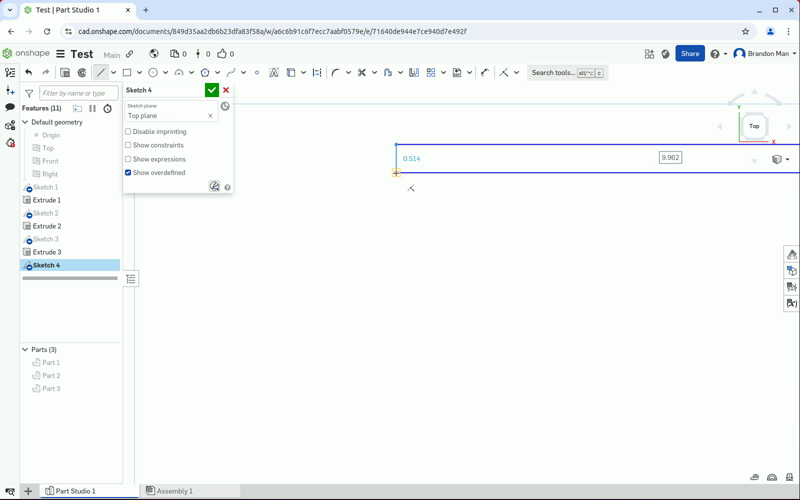
scroll(-6)
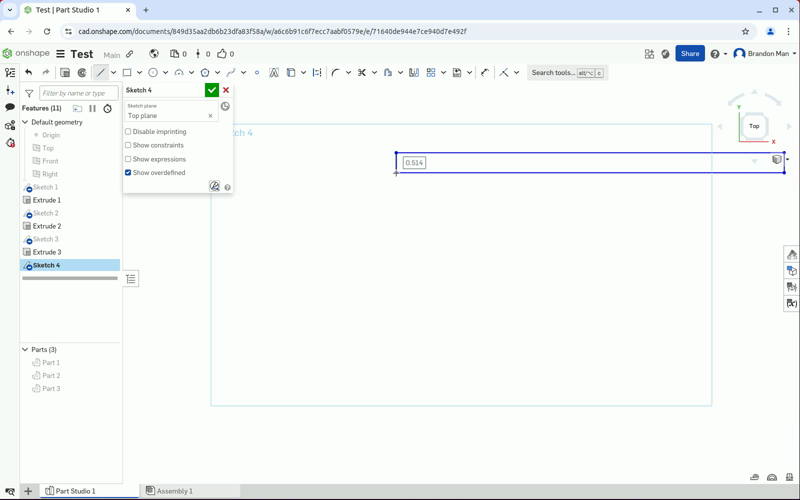
scroll(-6)
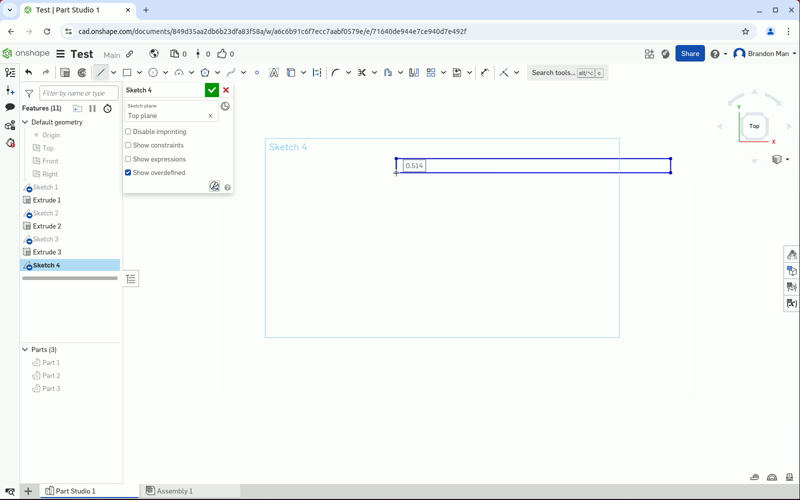
scroll(-6)
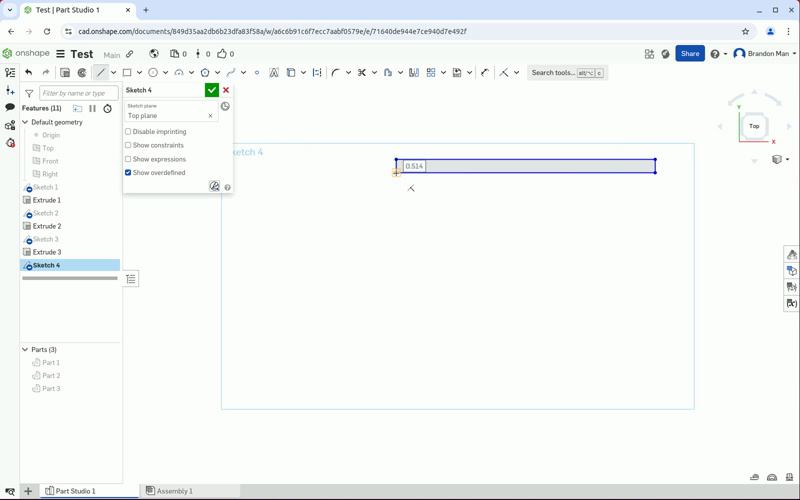
scroll(-6)
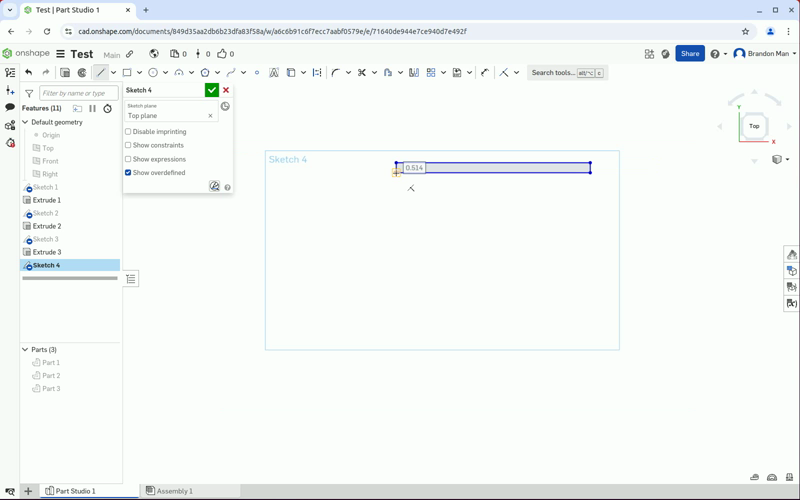
scroll(-6)
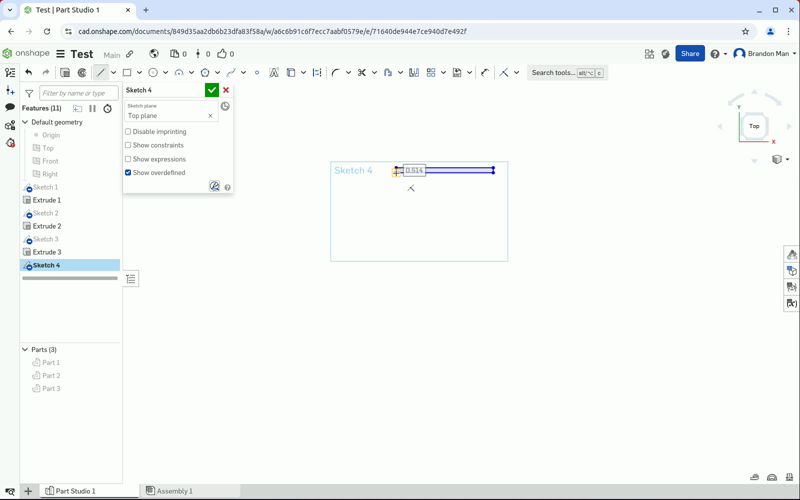
scroll(-6)
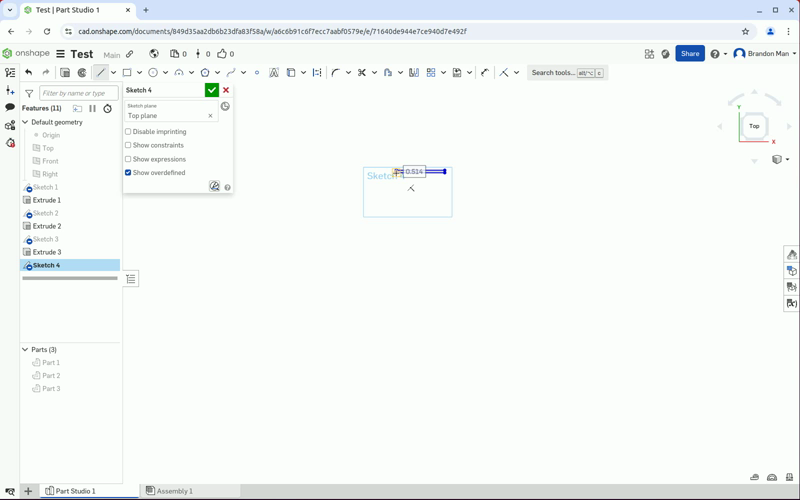
key(esc)
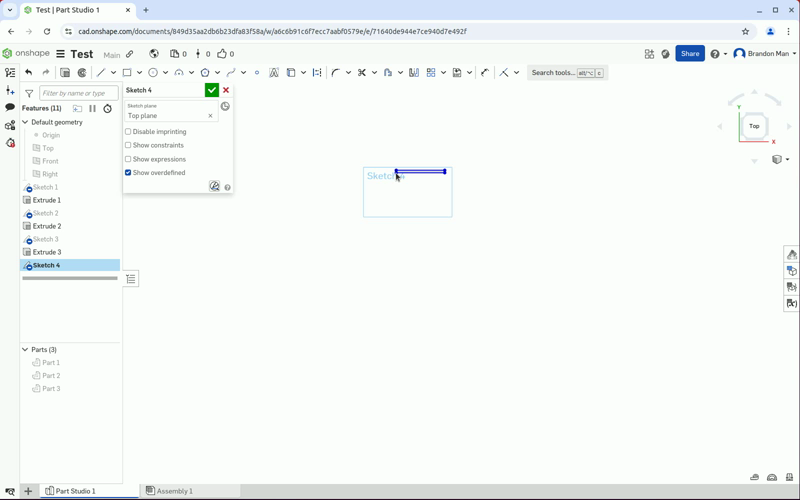
mouse_move(410, 172)
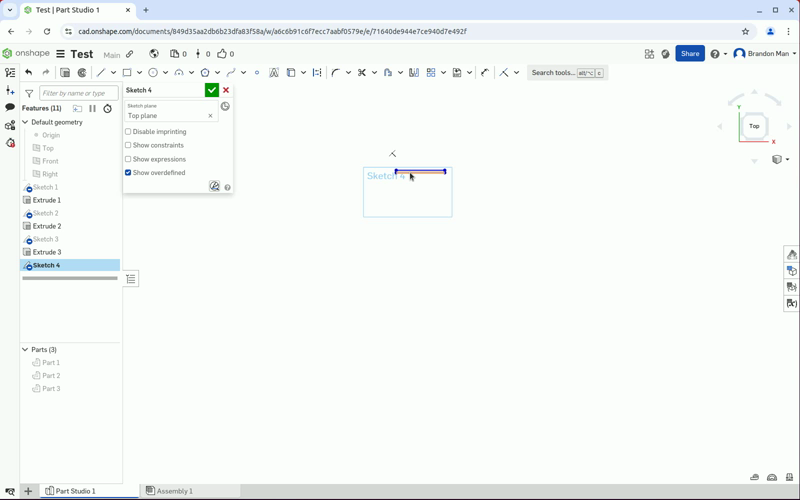
scroll(6)
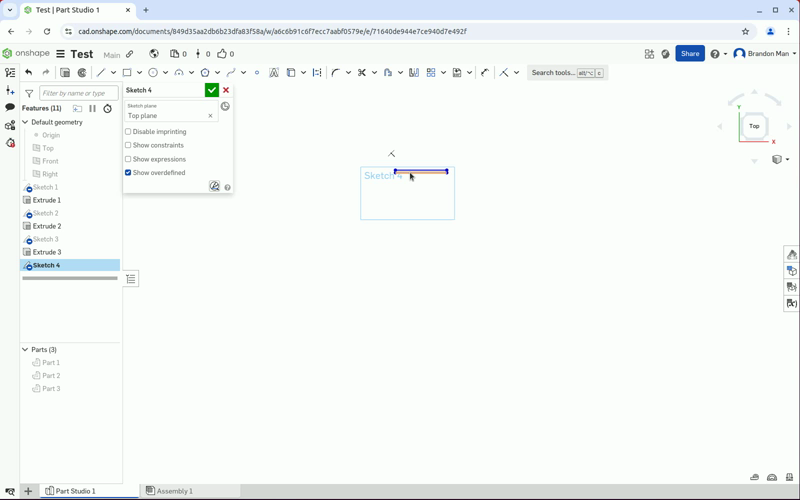
scroll(6)
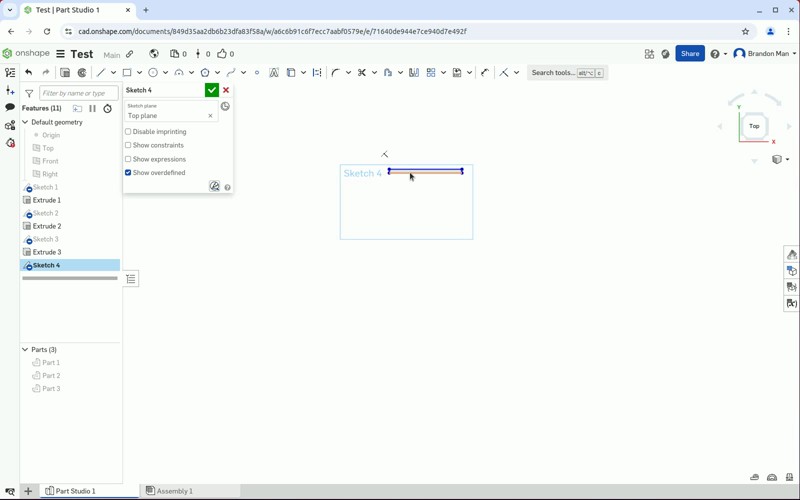
scroll(6)
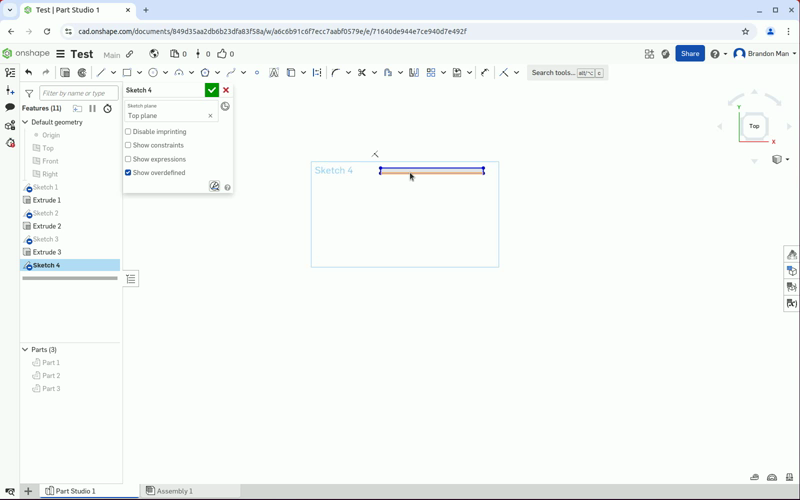
scroll(6)
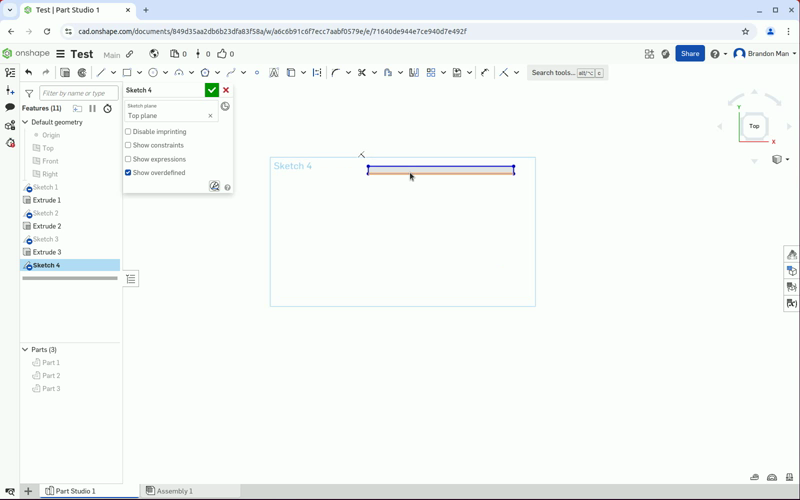
scroll(6)
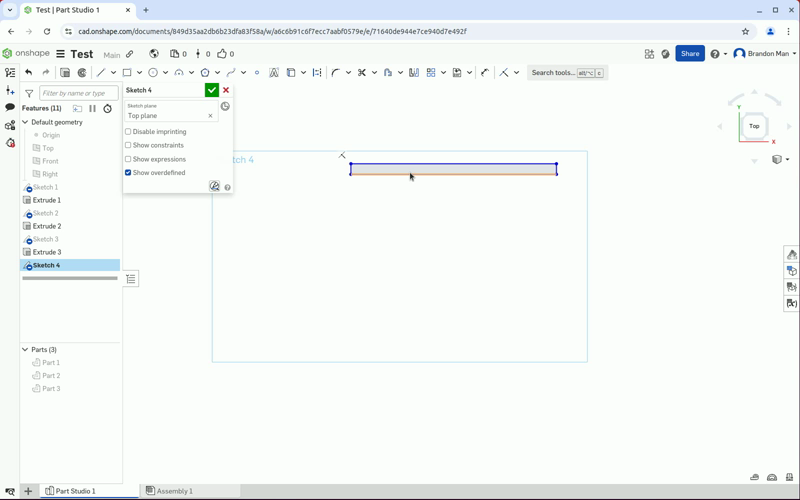
scroll(6)
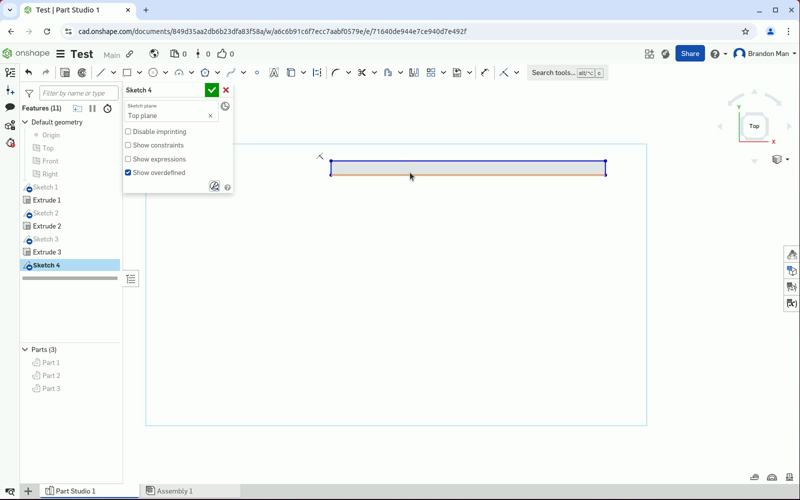
scroll(6)
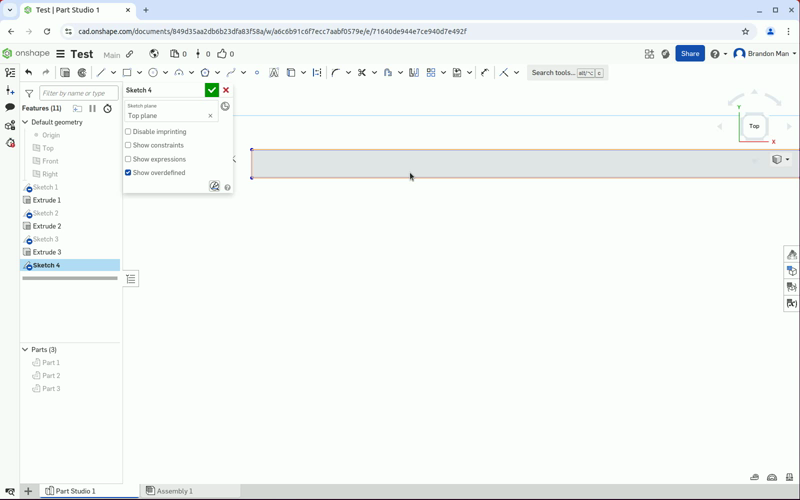
click(410, 172)
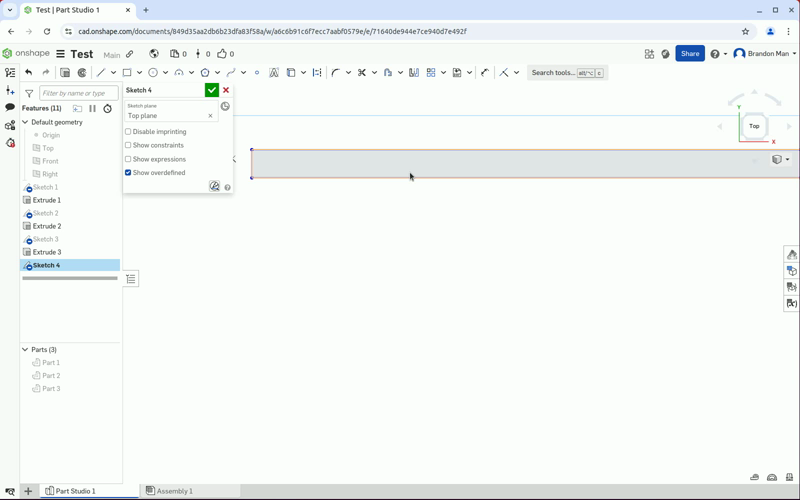
scroll(-6)
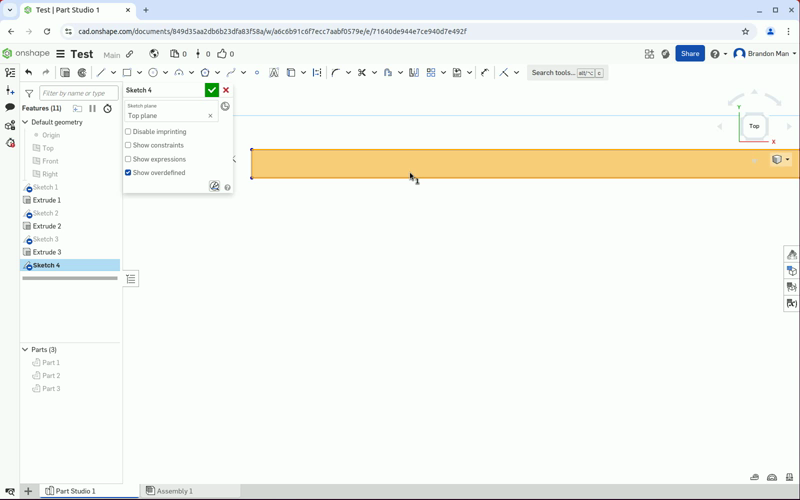
scroll(-6)
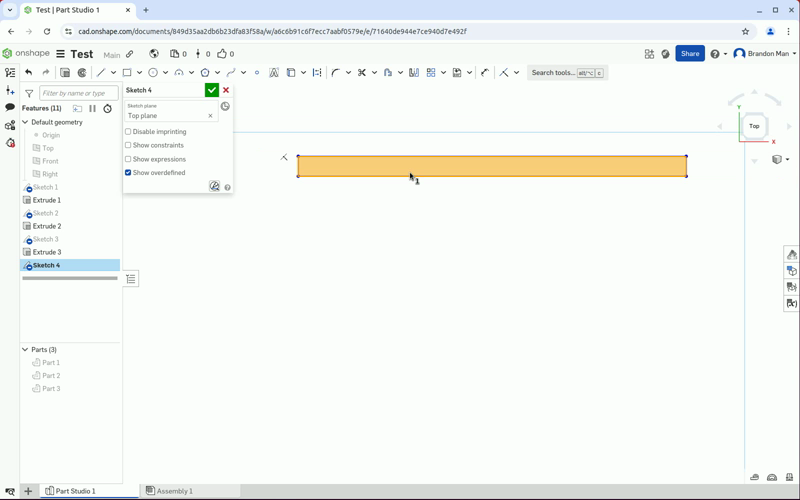
scroll(-6)
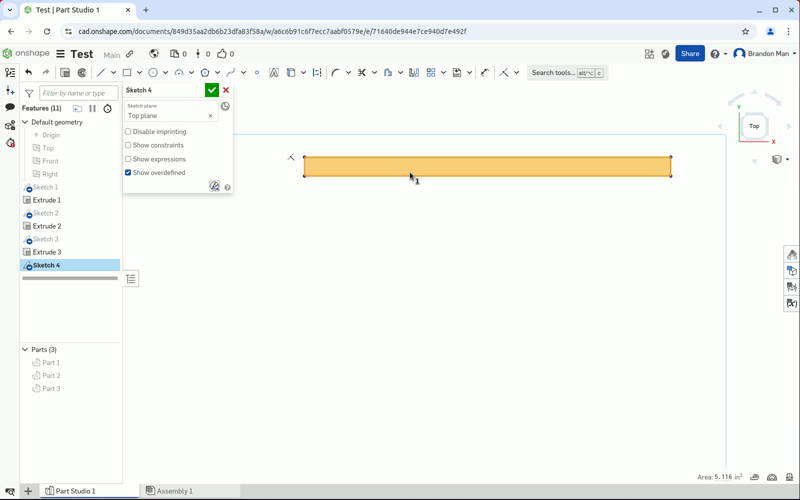
scroll(-6)
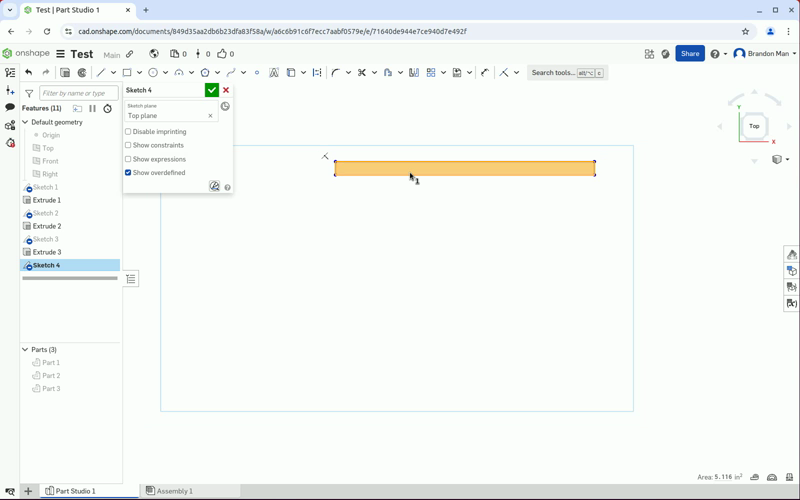
scroll(-6)
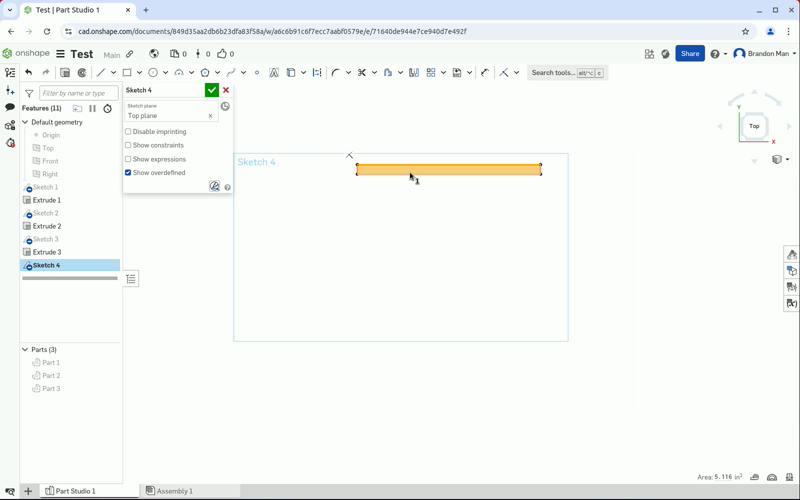
scroll(-6)
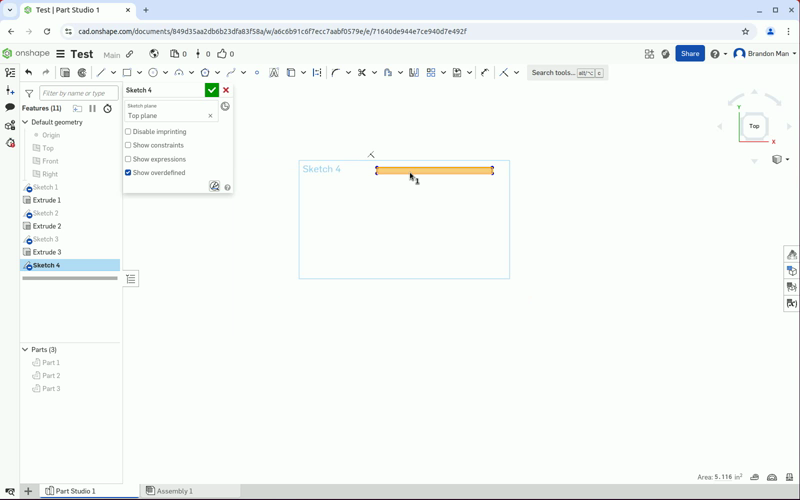
scroll(-6)
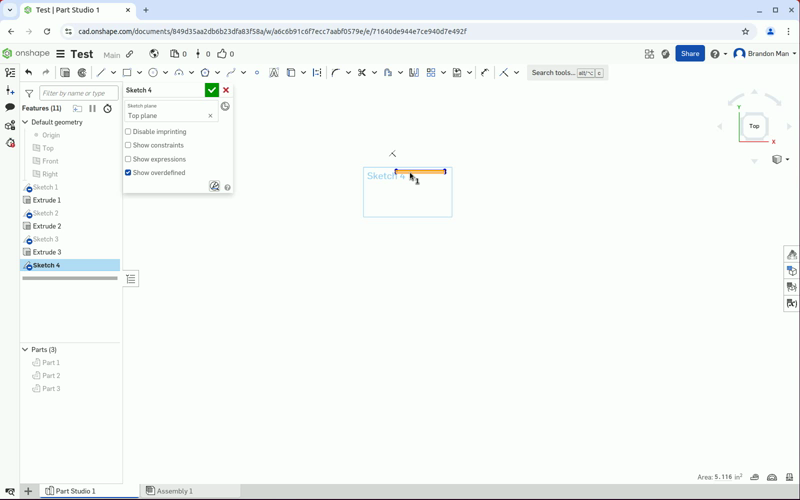
mouse_move(73, 352)
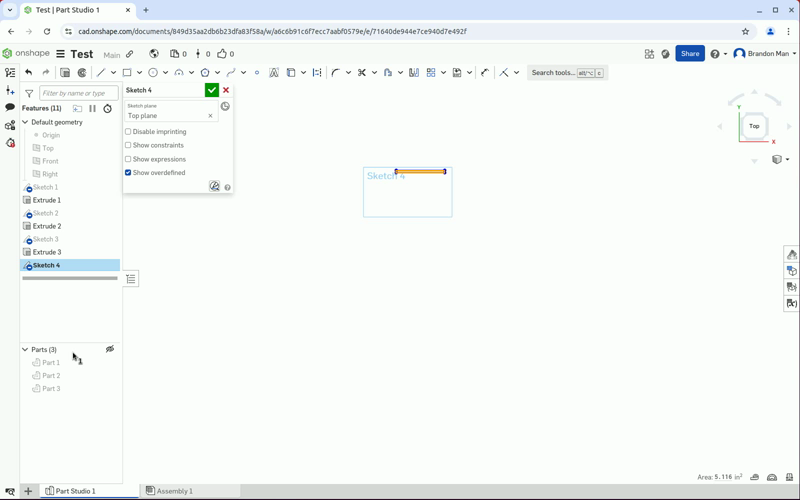
key(shift+y)
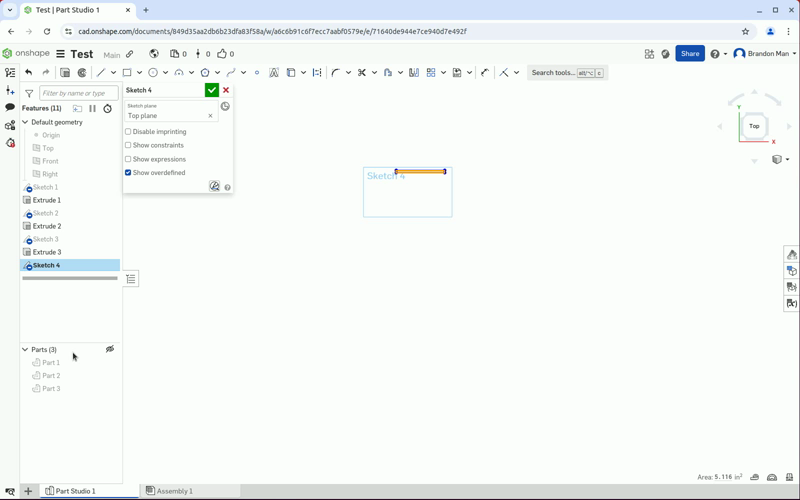
key(shift+e)
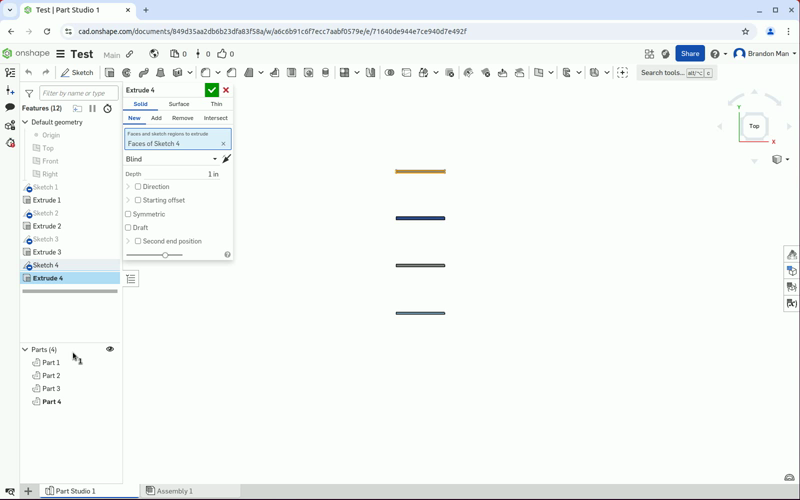
mouse_move(143, 106)
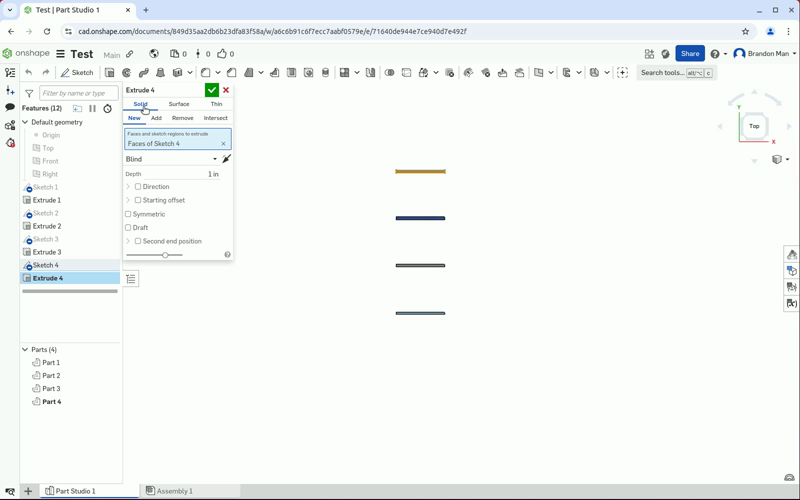
click(143, 106)
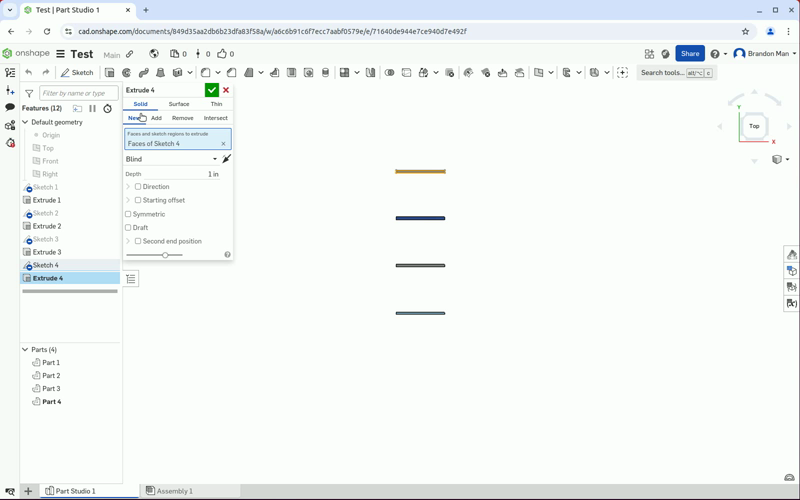
mouse_move(137, 120)
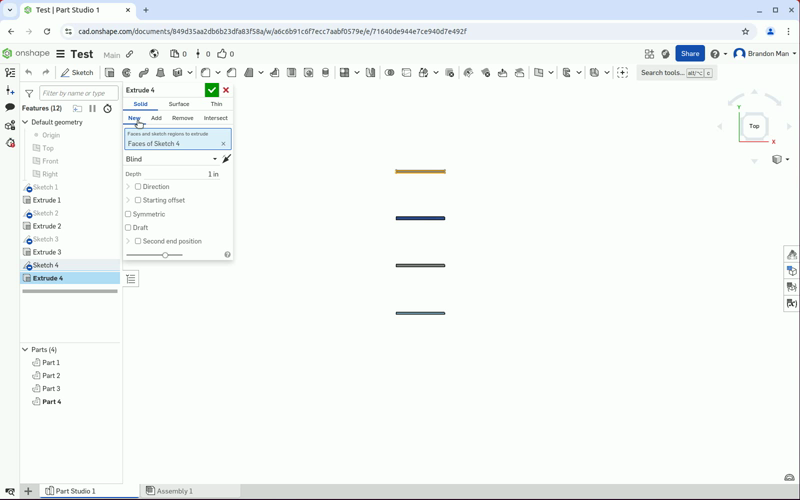
click(137, 120)
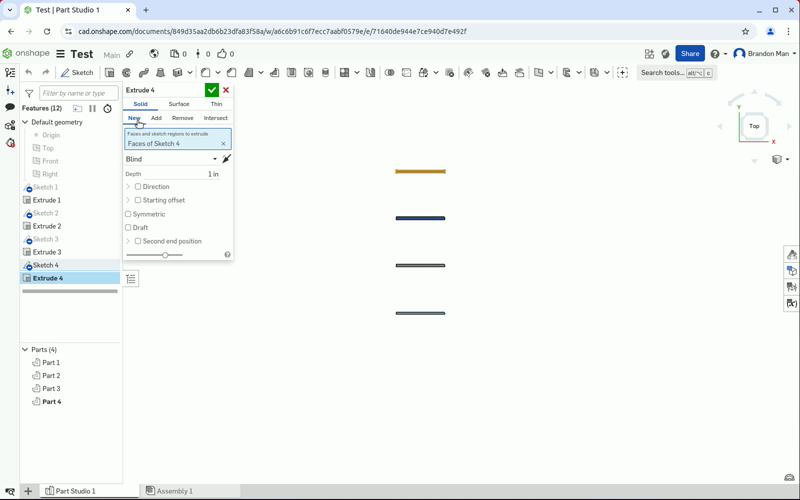
key(tab, 4)
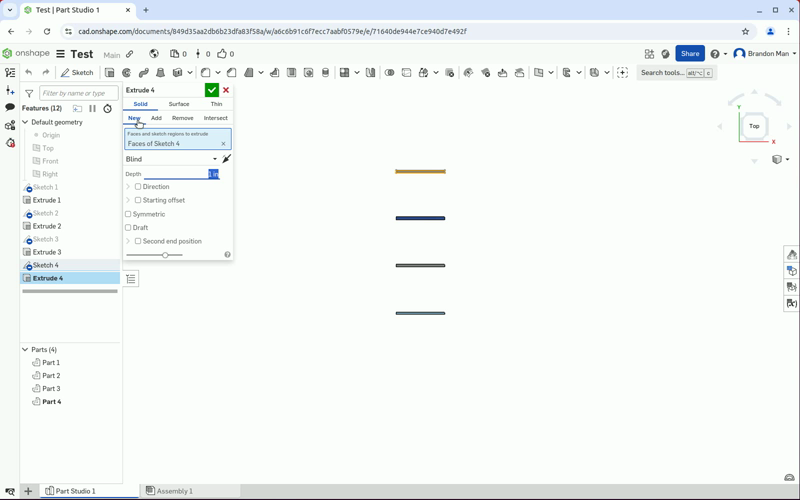
text(0.481)
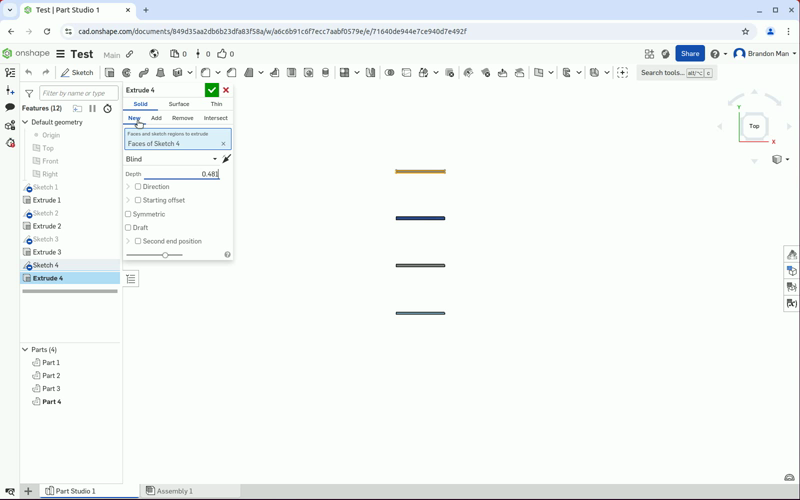
key(enter)
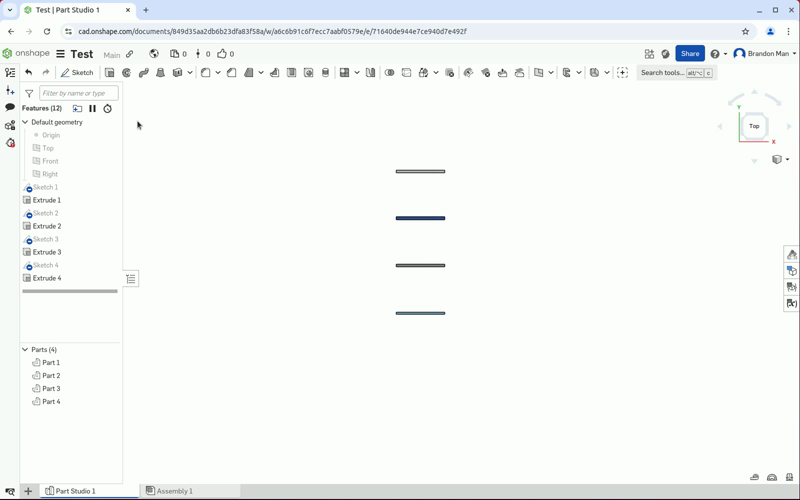
key(shift+h)
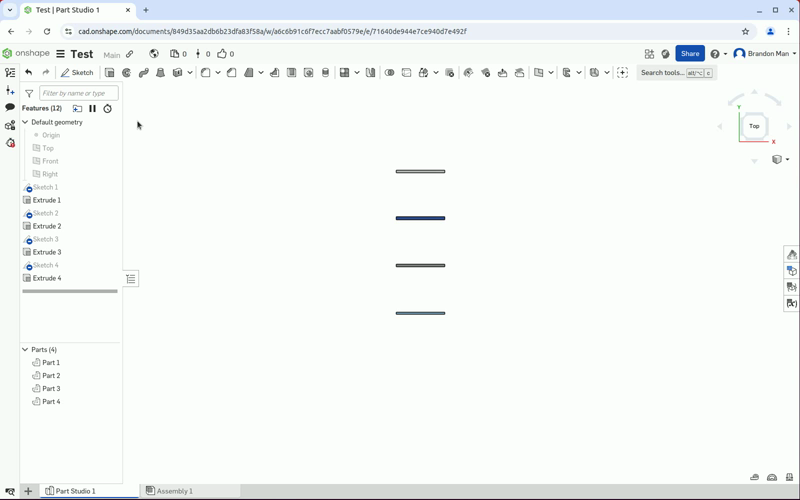
key(shift+h)
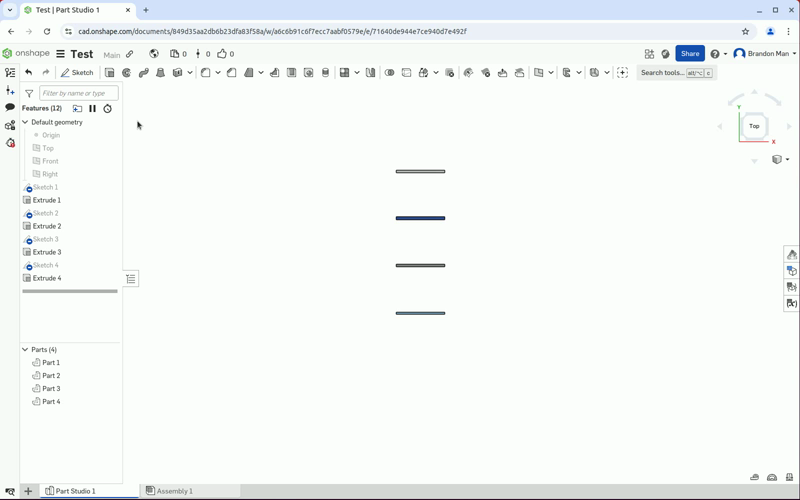
mouse_move(73, 189)
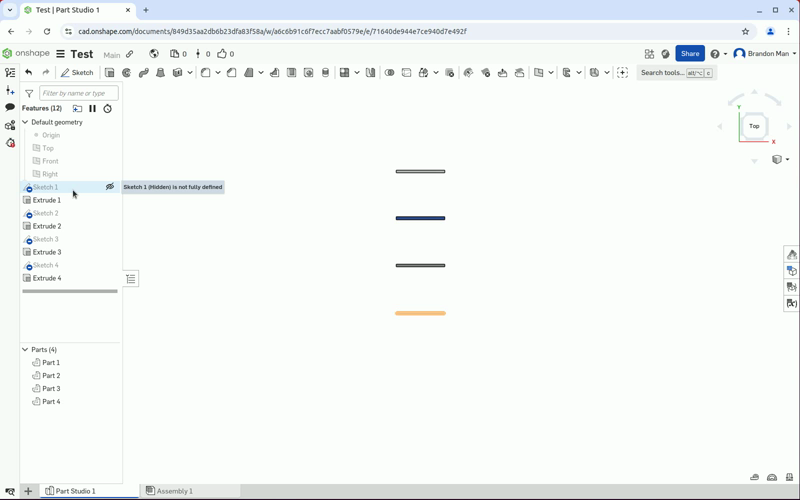
click(73, 189)
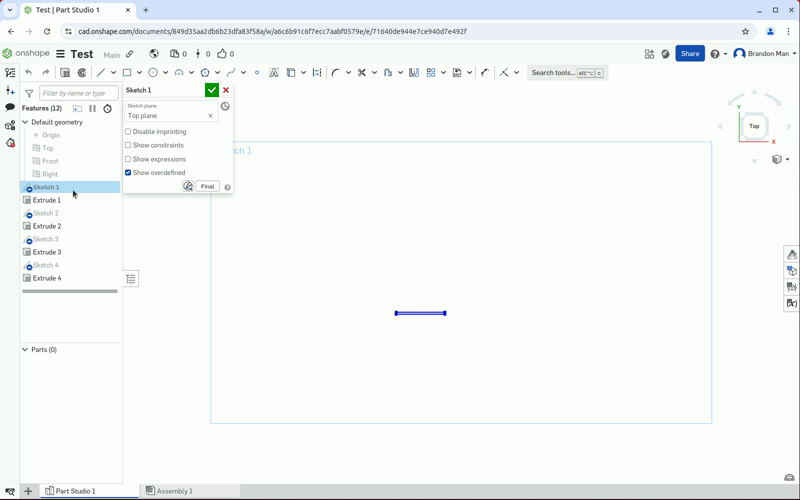
mouse_move(229, 92)
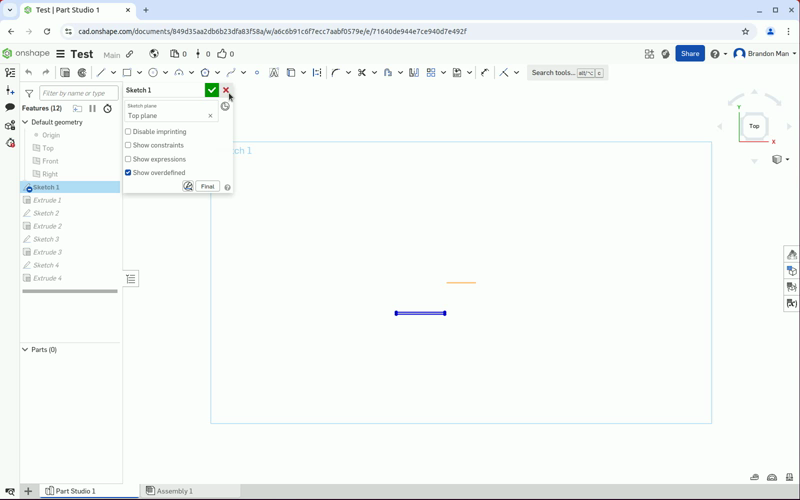
click(229, 92)
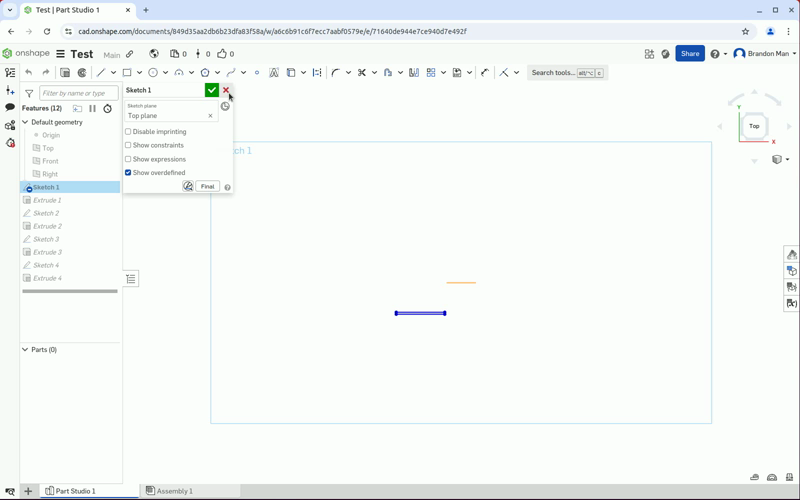
key(shift+s)
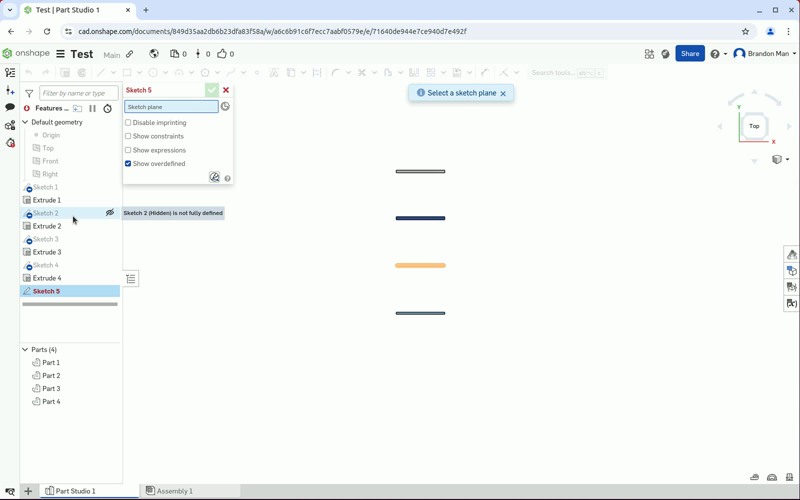
scroll(3)
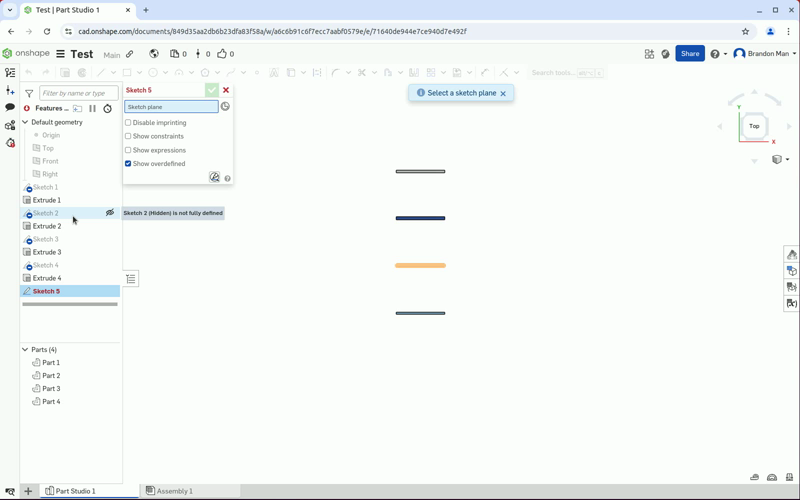
mouse_move(73, 150)
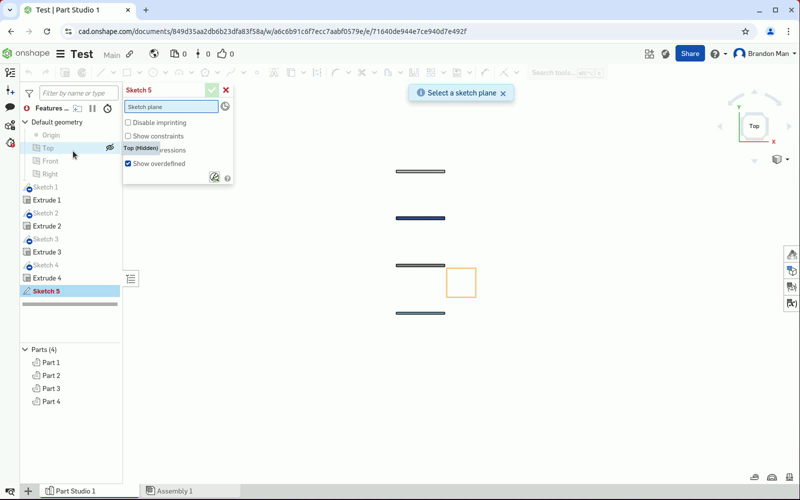
click(73, 150)
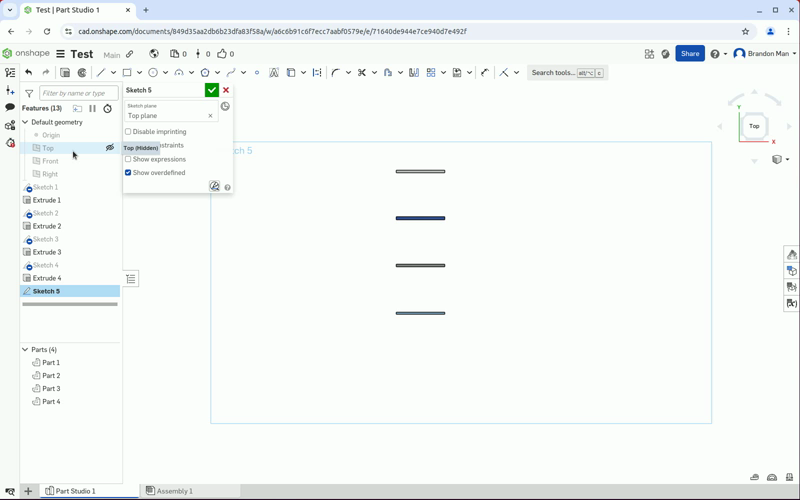
mouse_move(73, 352)
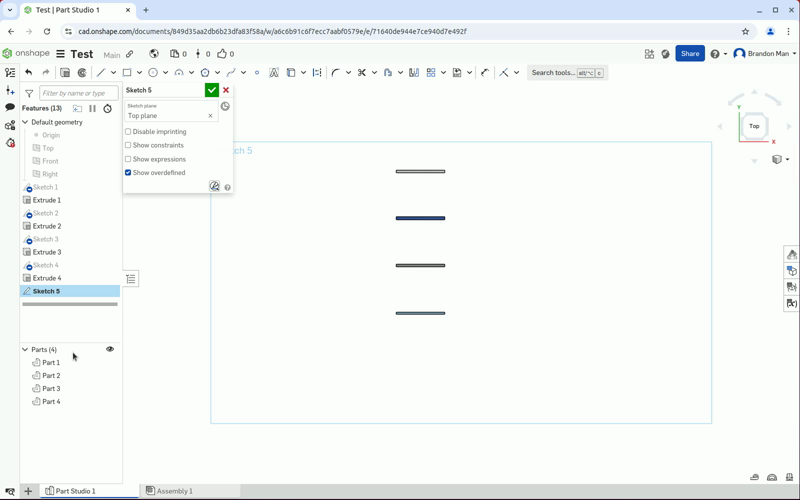
key(y)
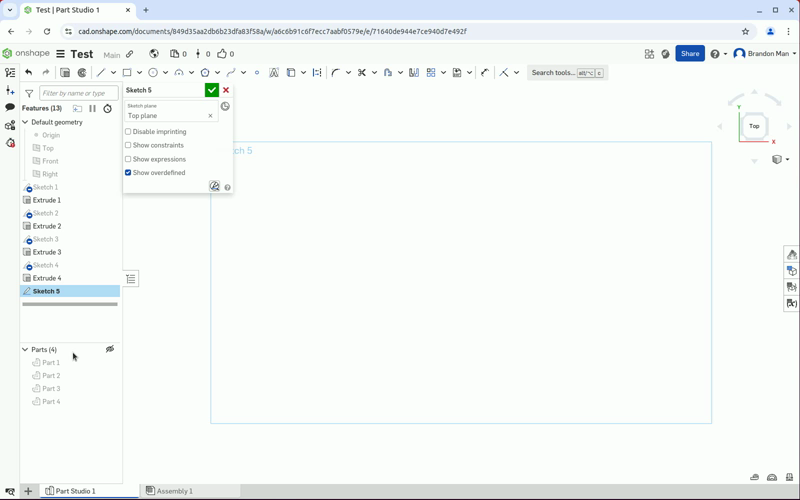
key(l)
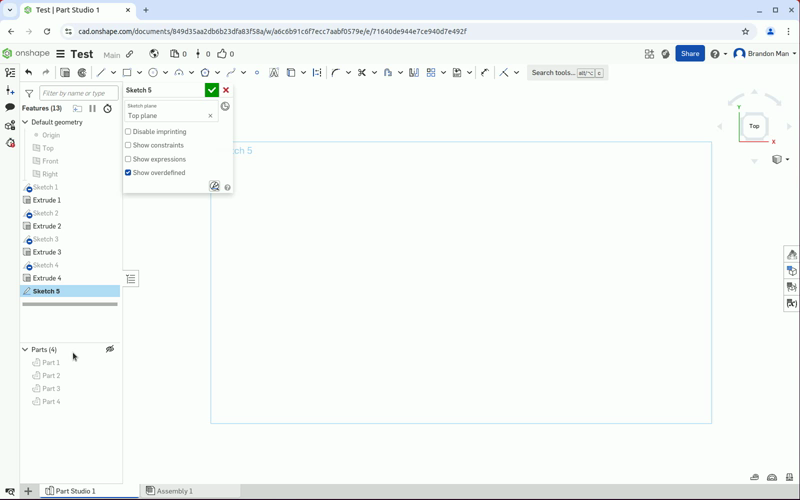
key_down(shift)
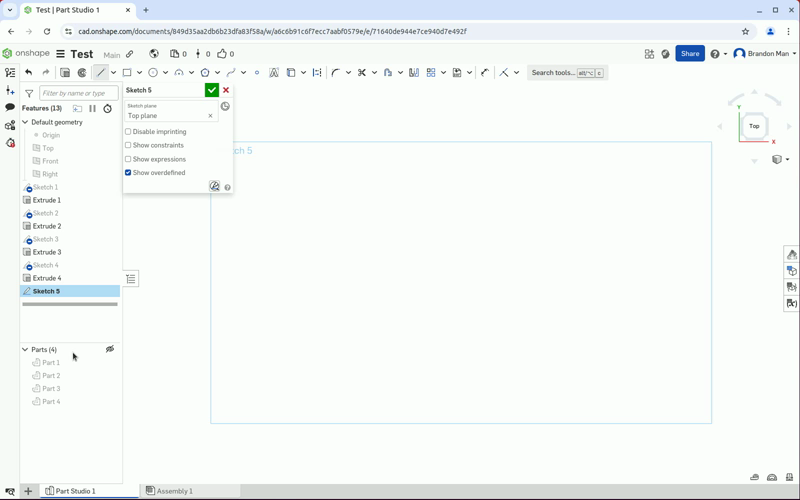
mouse_move(395, 314)
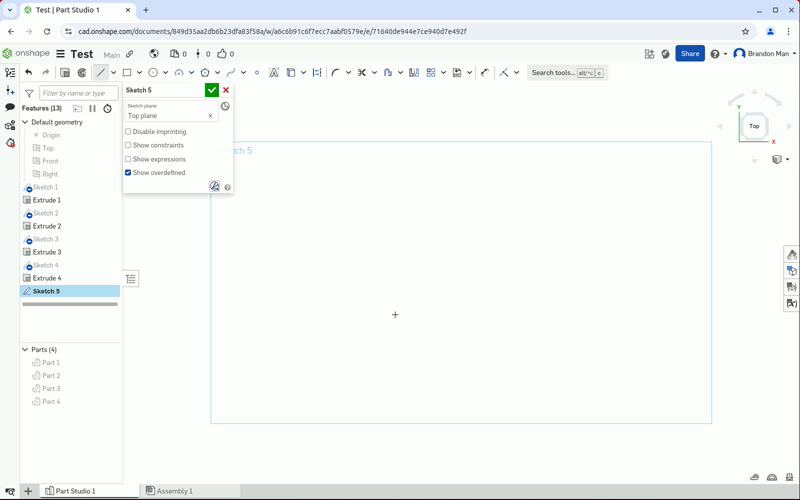
click(395, 314)
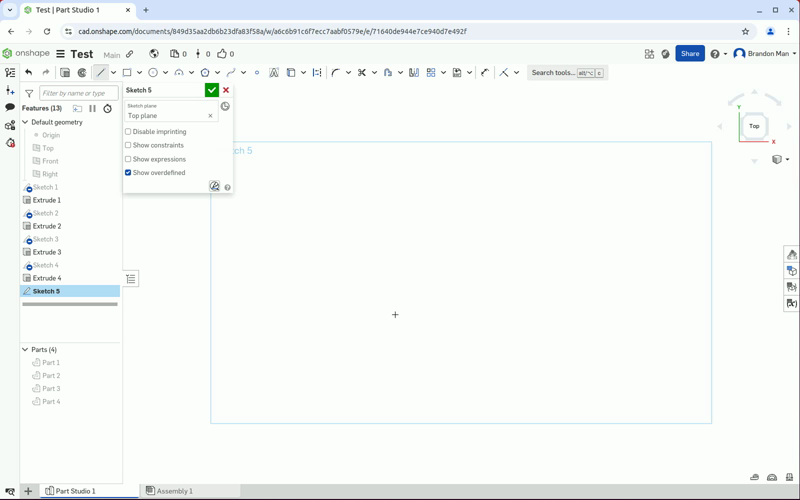
key_up(shift)
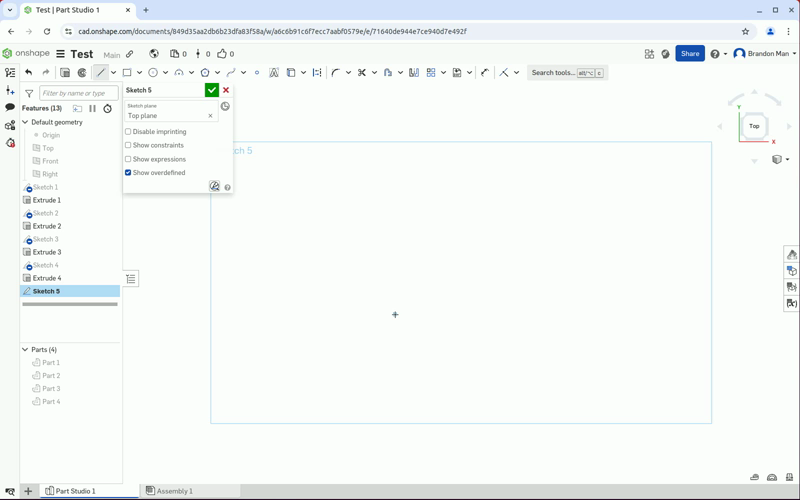
key_down(shift)
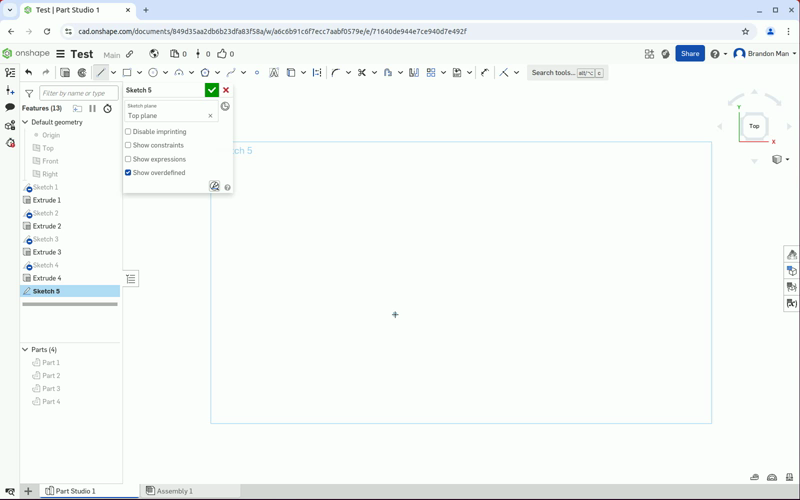
mouse_move(425, 314)
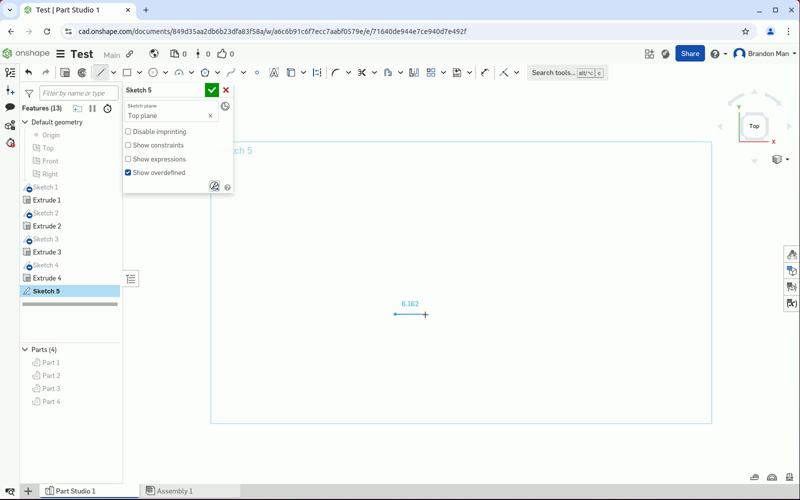
mouse_move(396, 314)
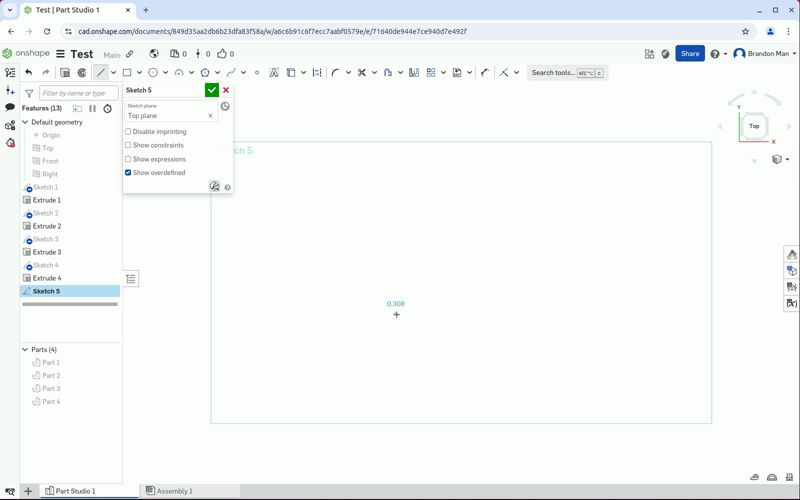
scroll(6)
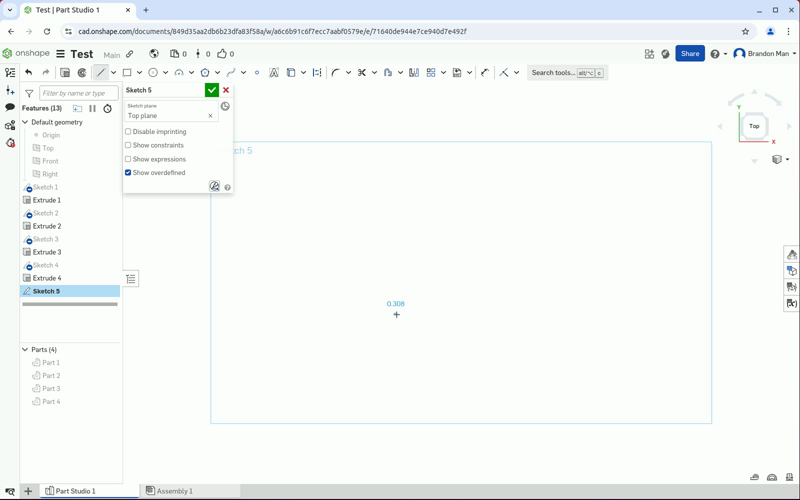
scroll(6)
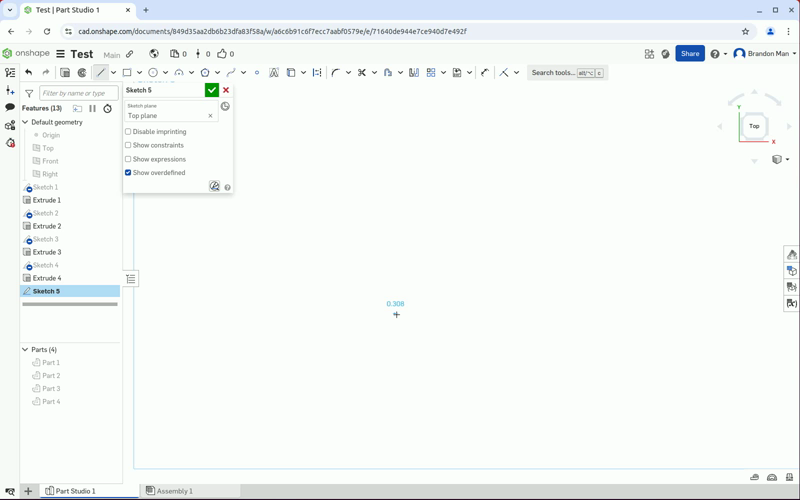
scroll(6)
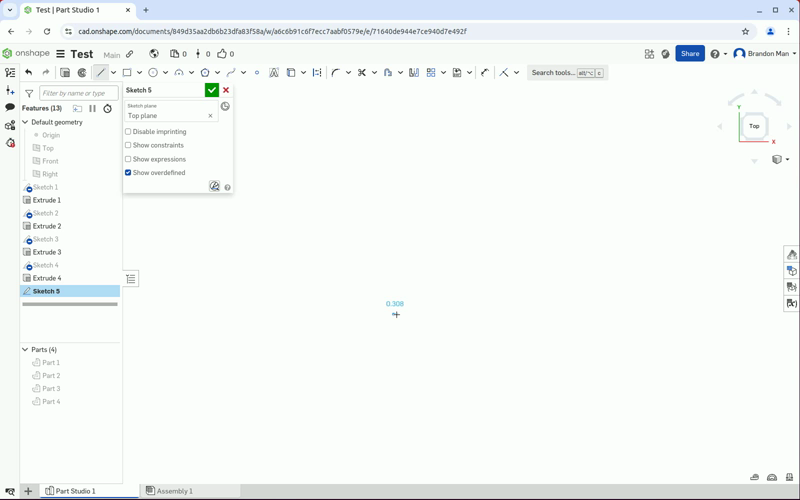
scroll(6)
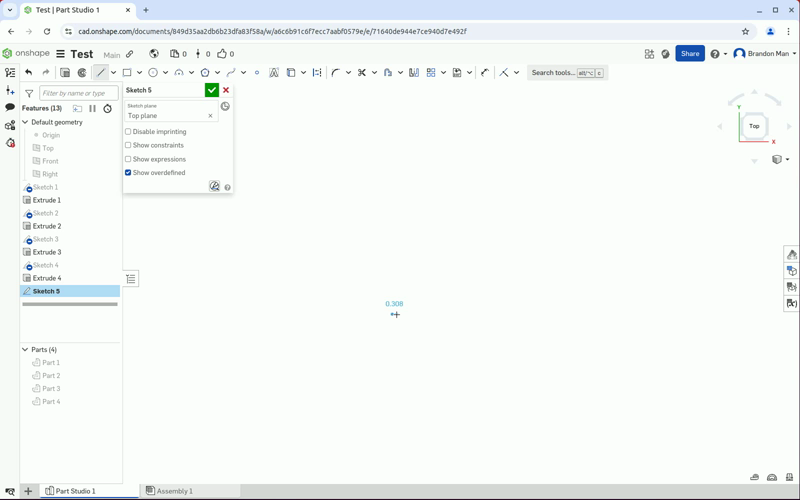
scroll(6)
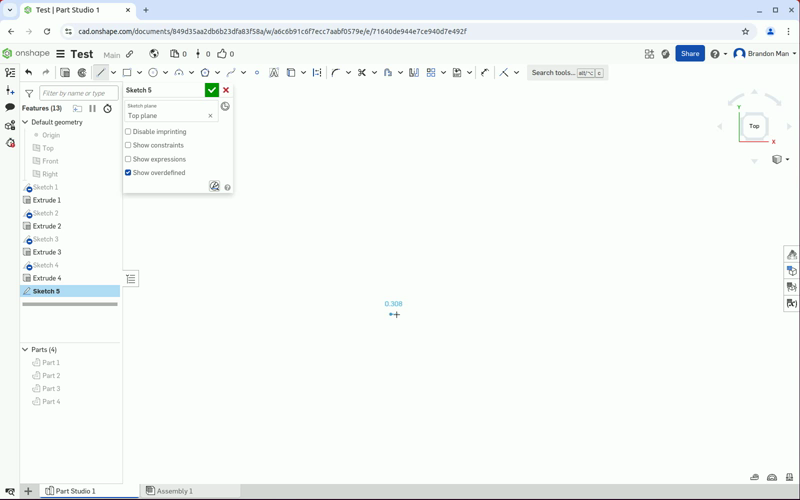
scroll(6)
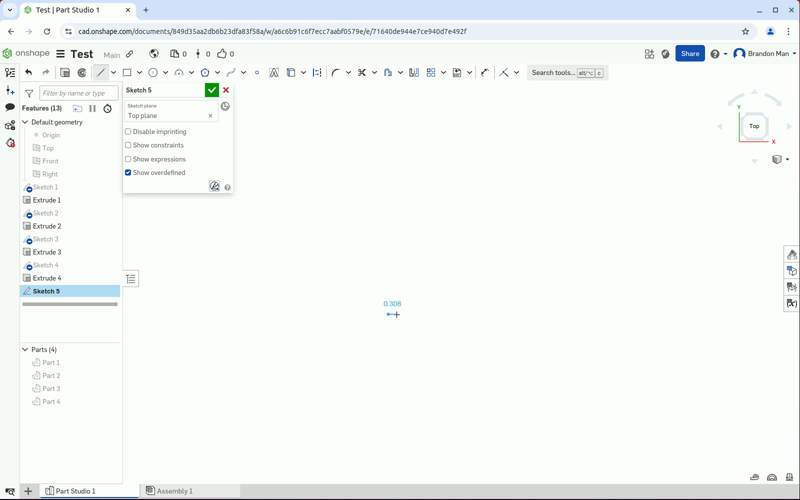
scroll(6)
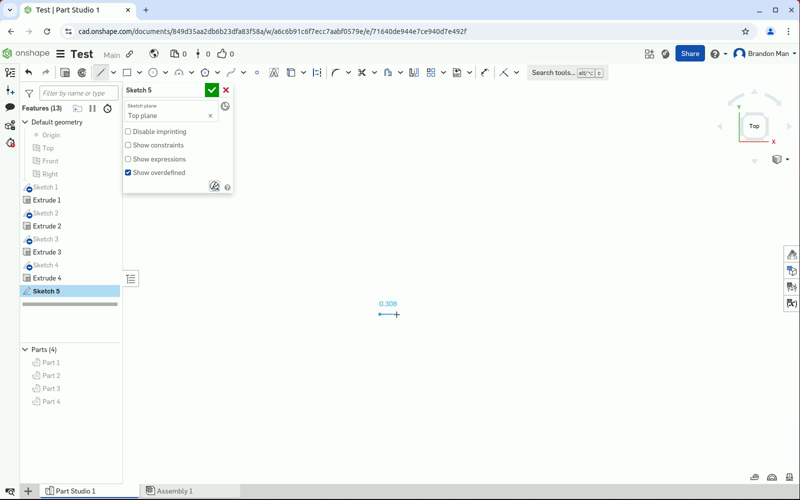
click(396, 314)
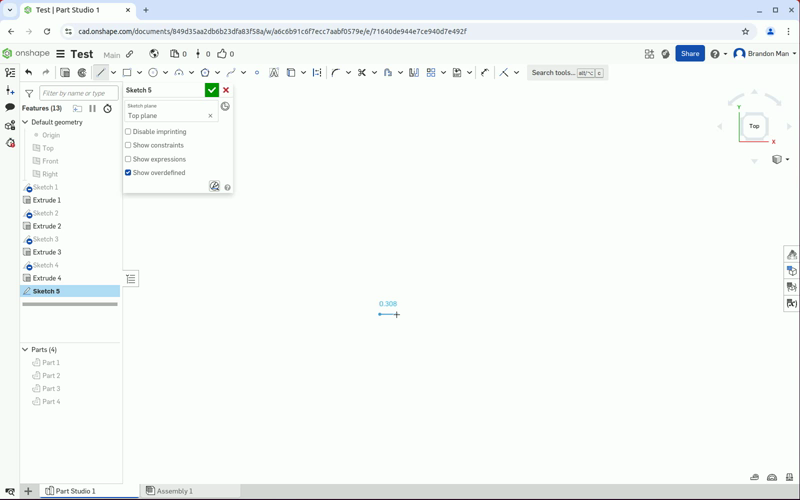
scroll(-6)
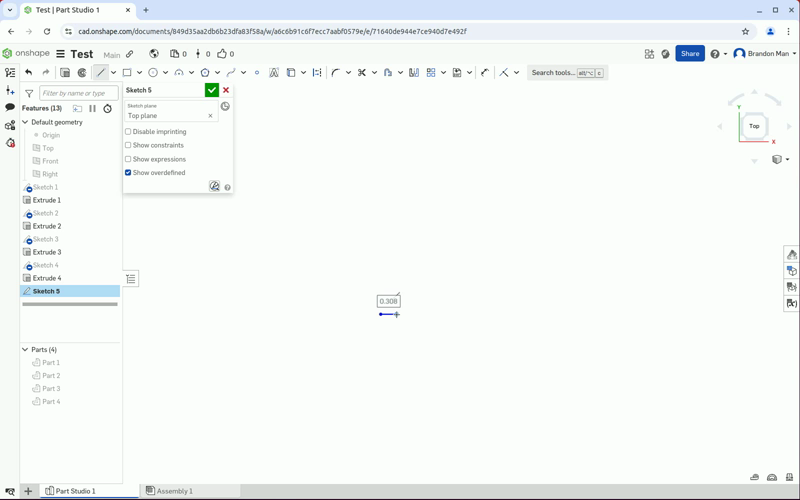
scroll(-6)
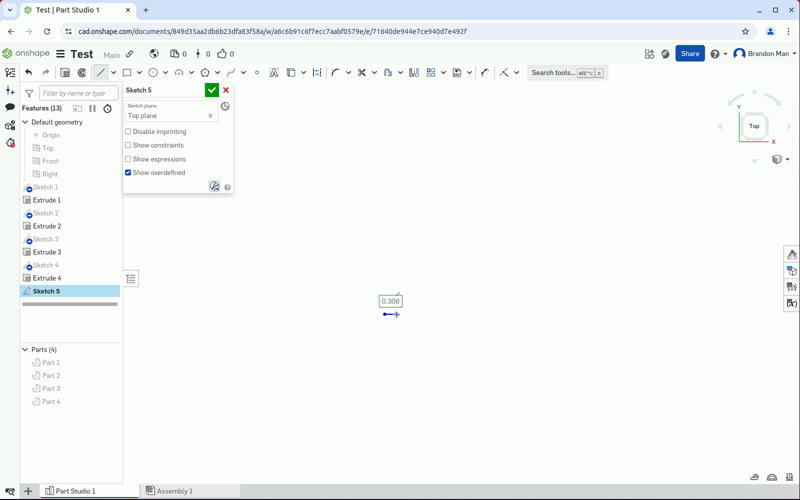
scroll(-6)
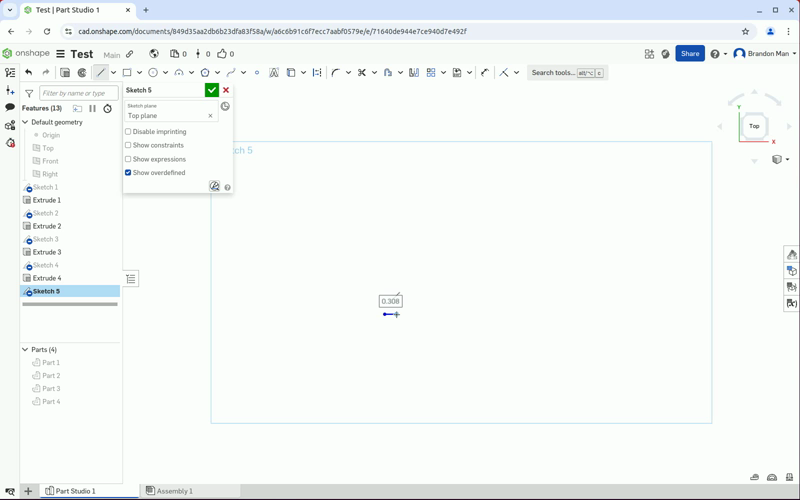
scroll(-6)
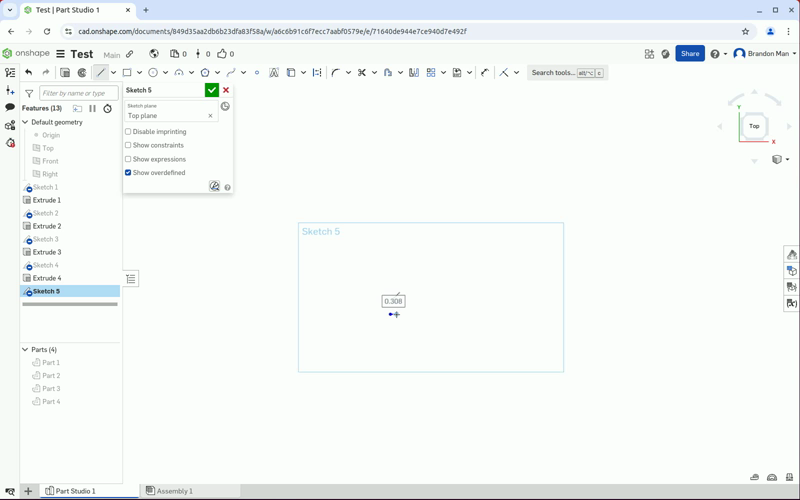
scroll(-6)
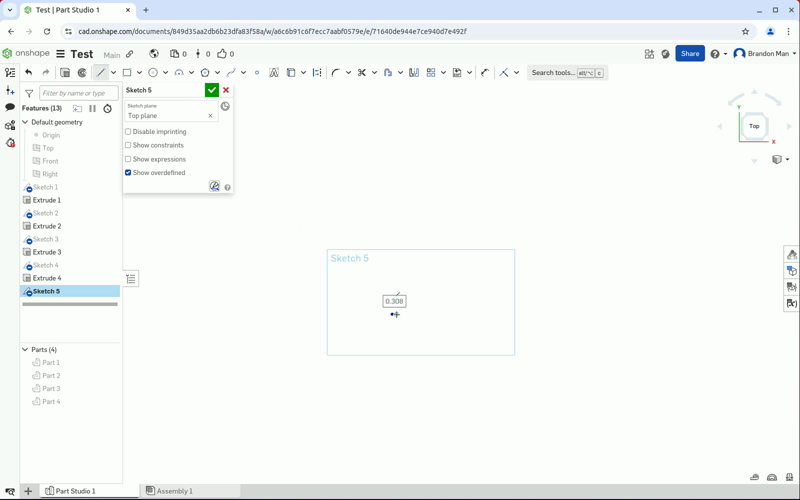
scroll(-6)
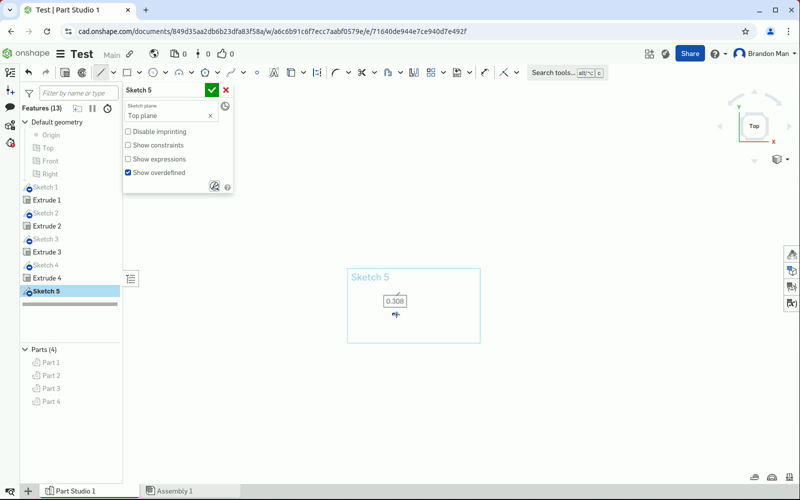
scroll(-6)
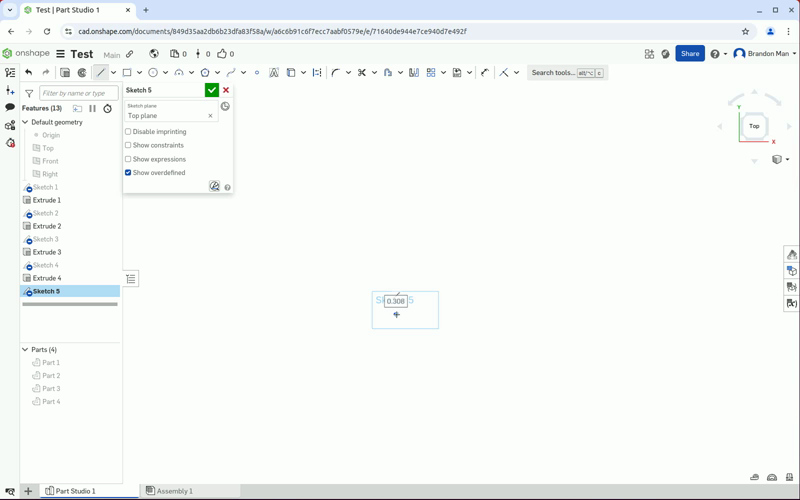
key_up(shift)
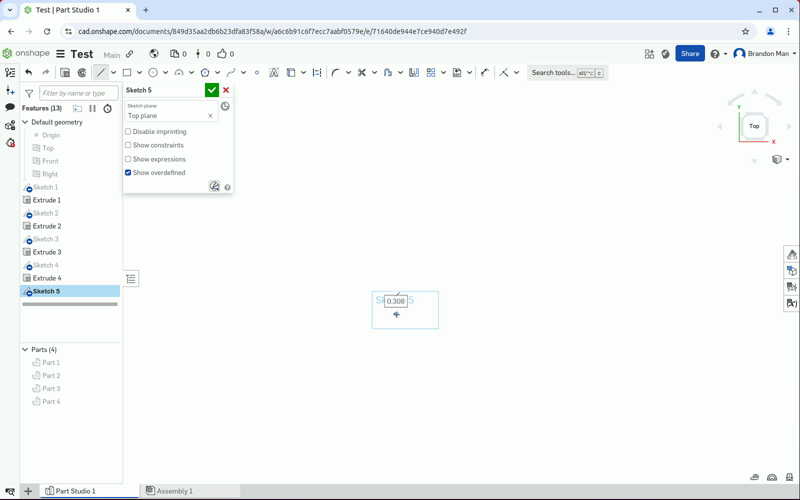
key_down(shift)
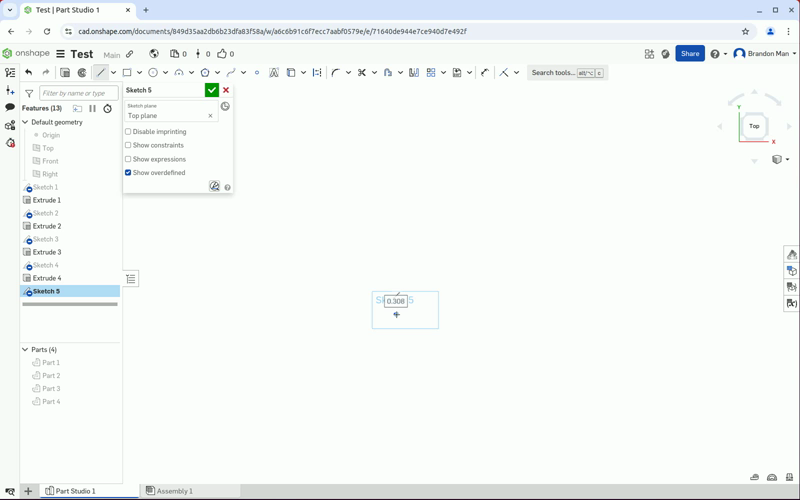
mouse_move(426, 314)
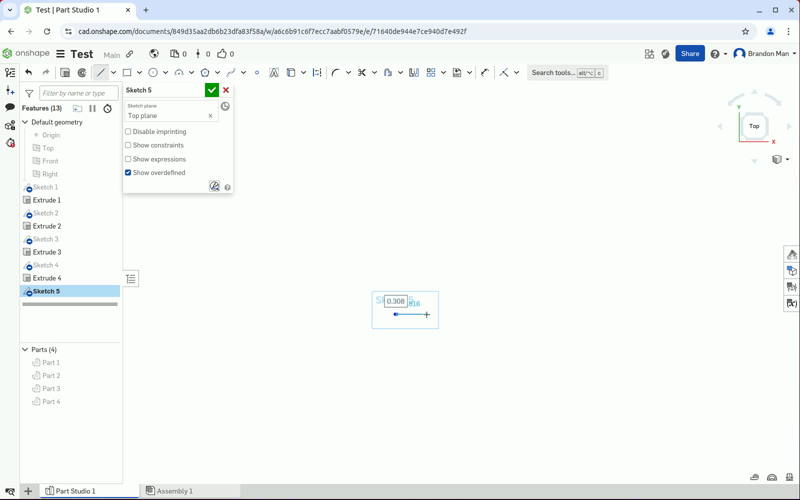
mouse_move(396, 311)
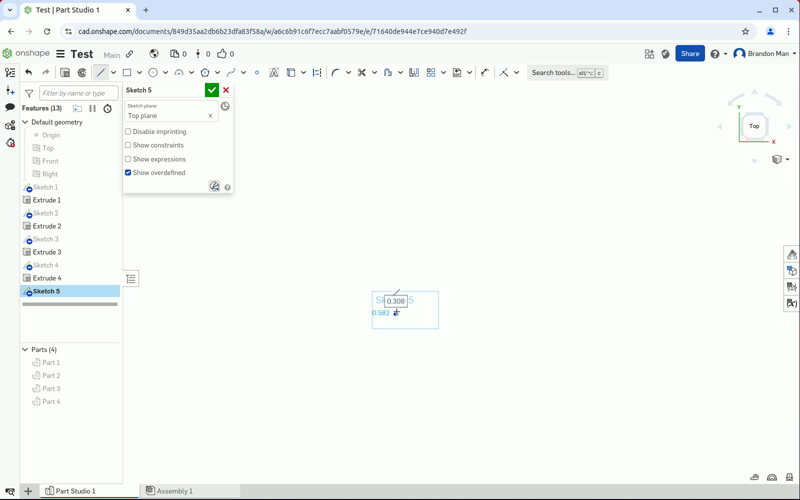
scroll(6)
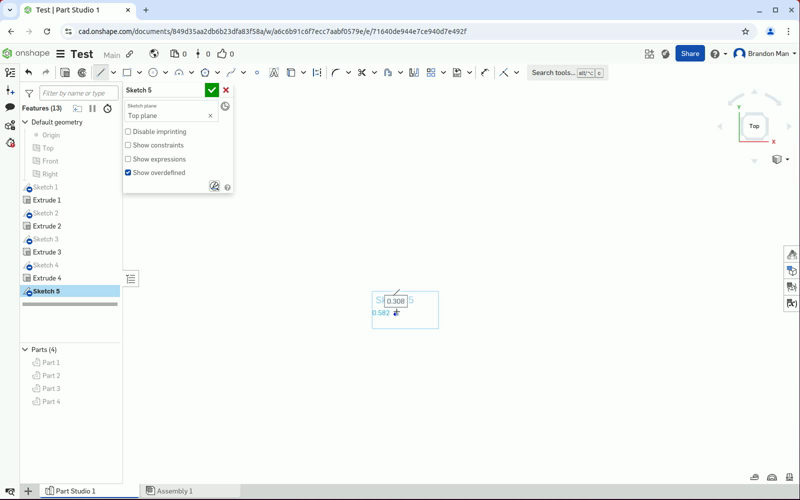
scroll(6)
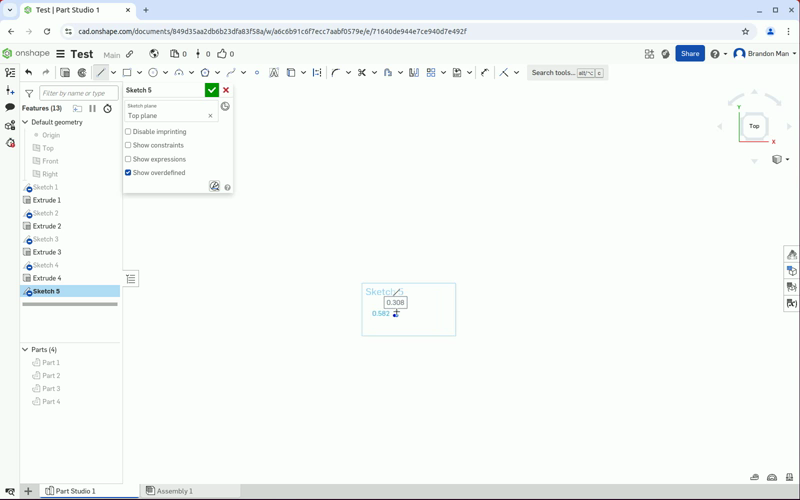
scroll(6)
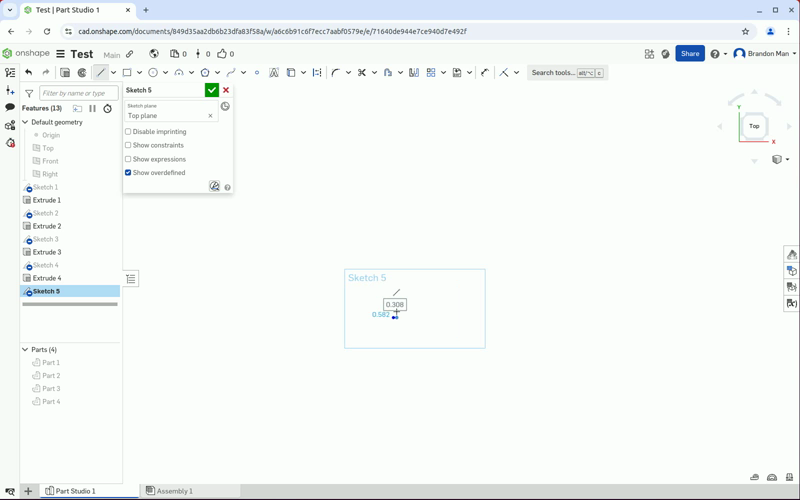
scroll(6)
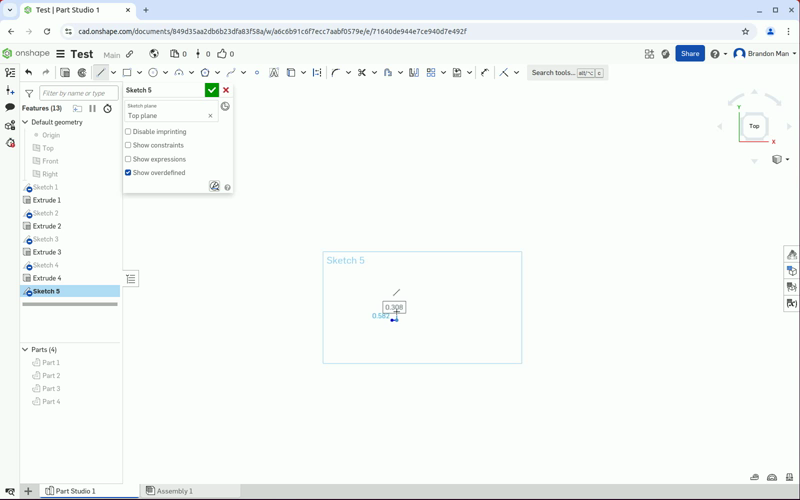
scroll(6)
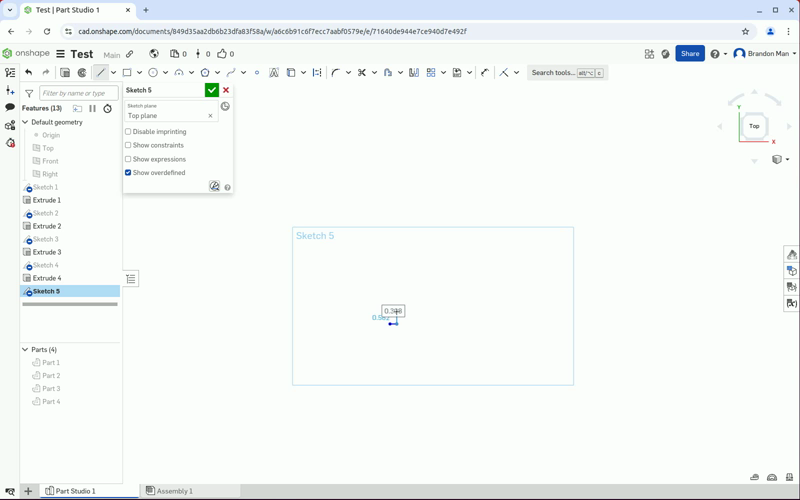
scroll(6)
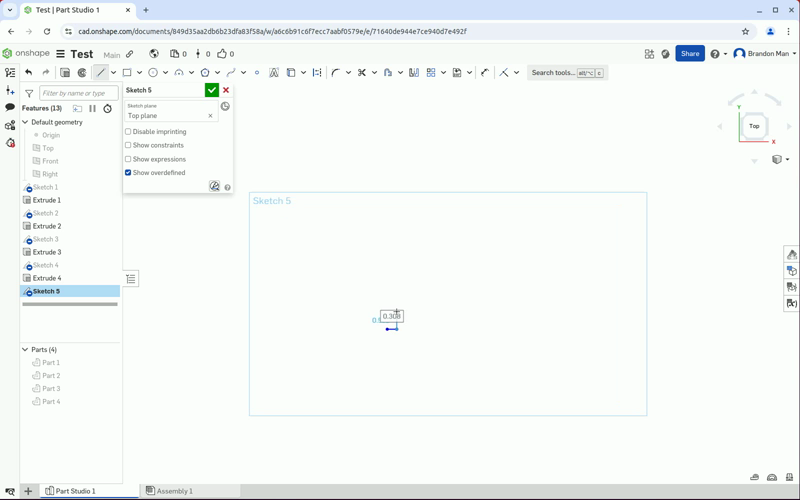
scroll(6)
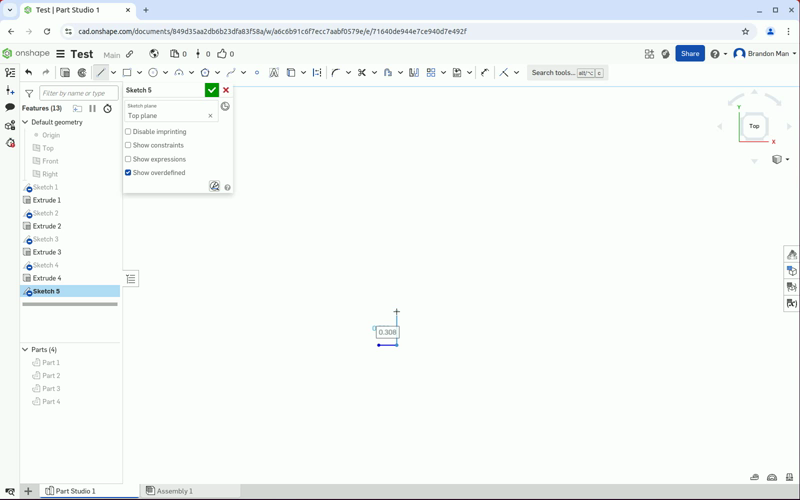
click(396, 311)
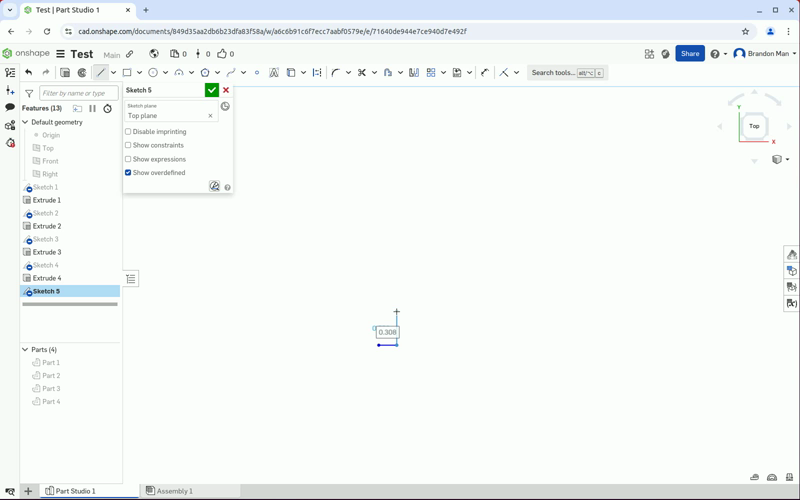
scroll(-6)
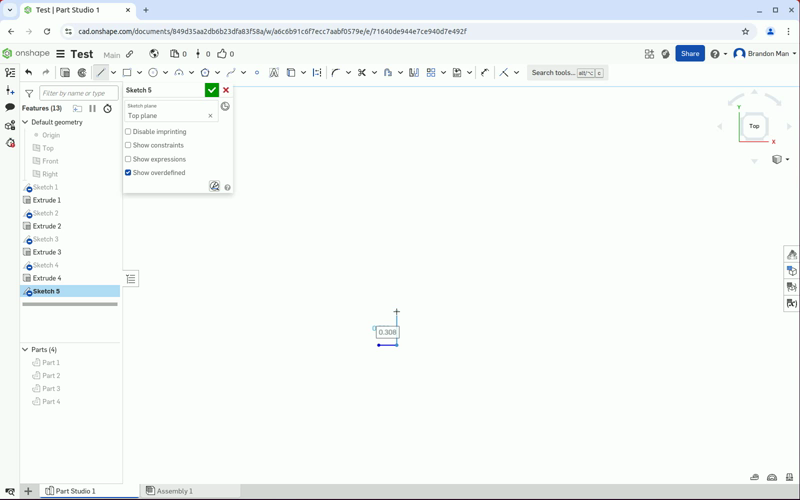
scroll(-6)
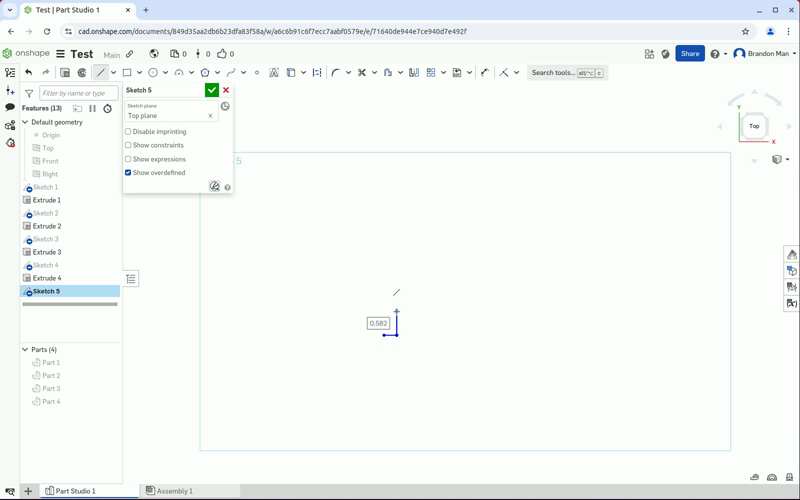
scroll(-6)
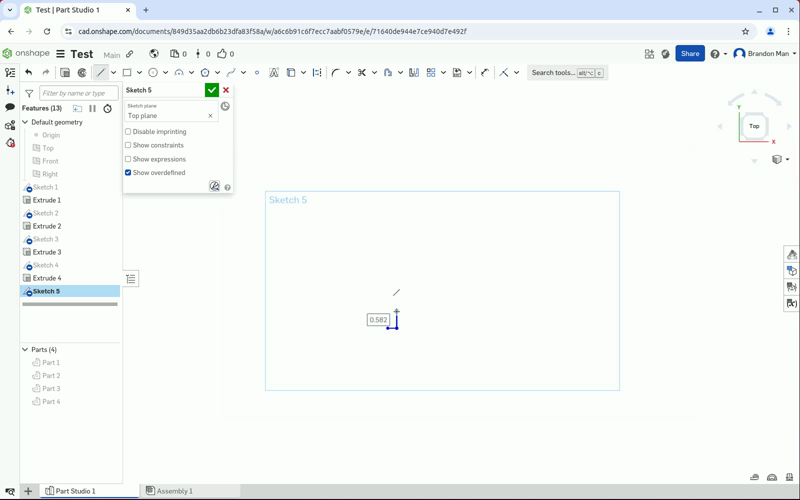
scroll(-6)
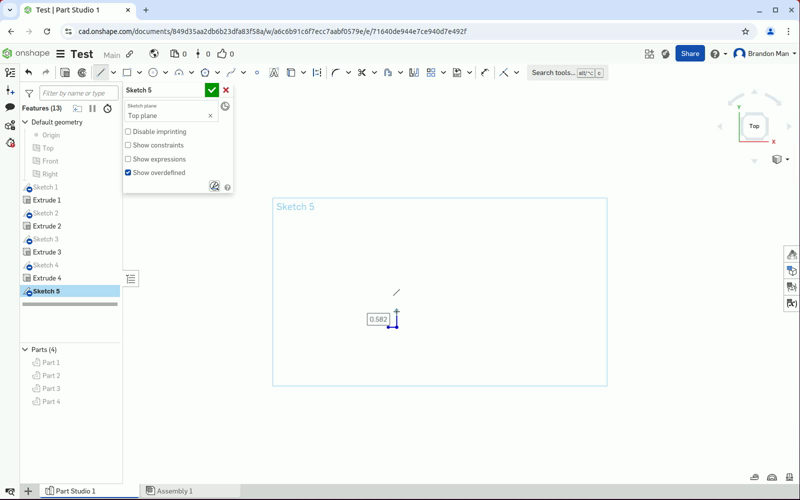
scroll(-6)
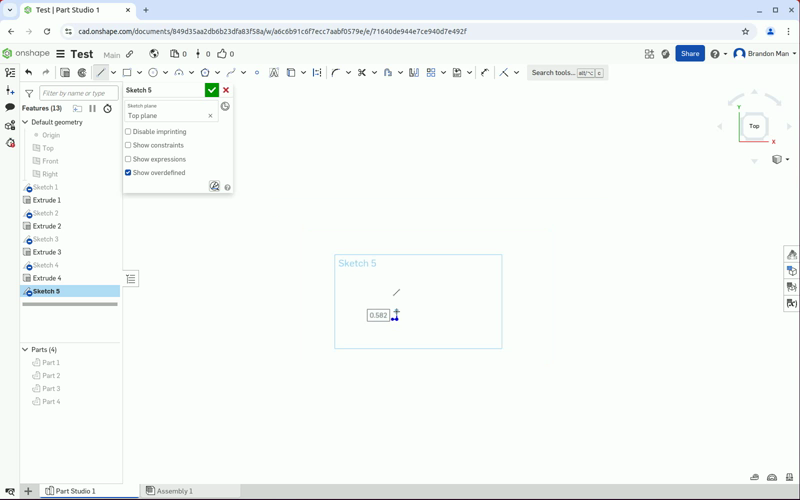
scroll(-6)
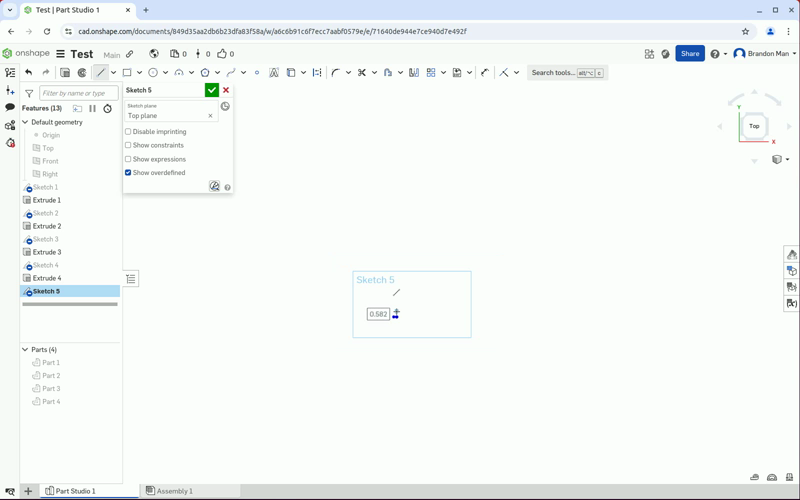
scroll(-6)
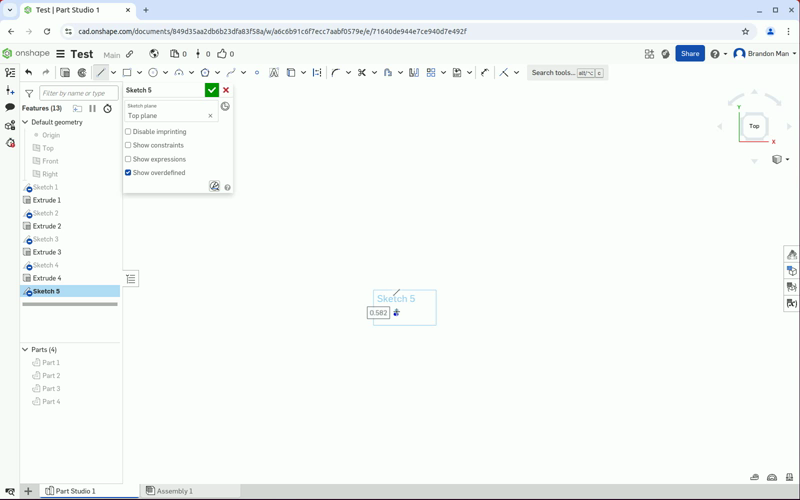
key_up(shift)
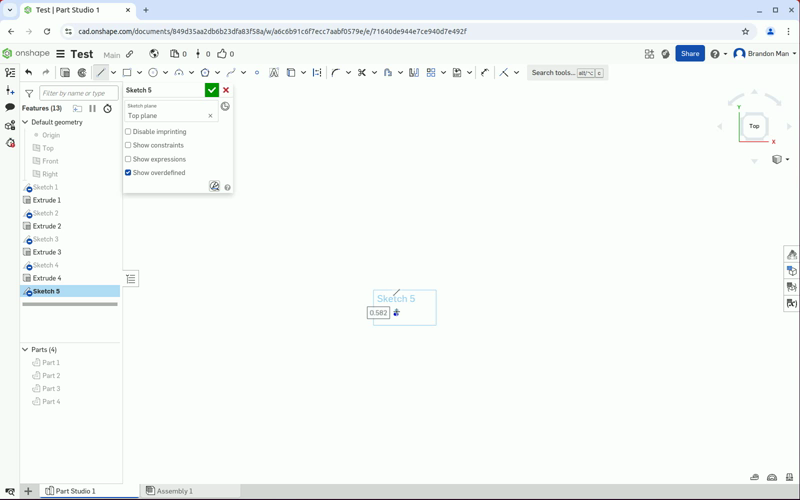
key_down(shift)
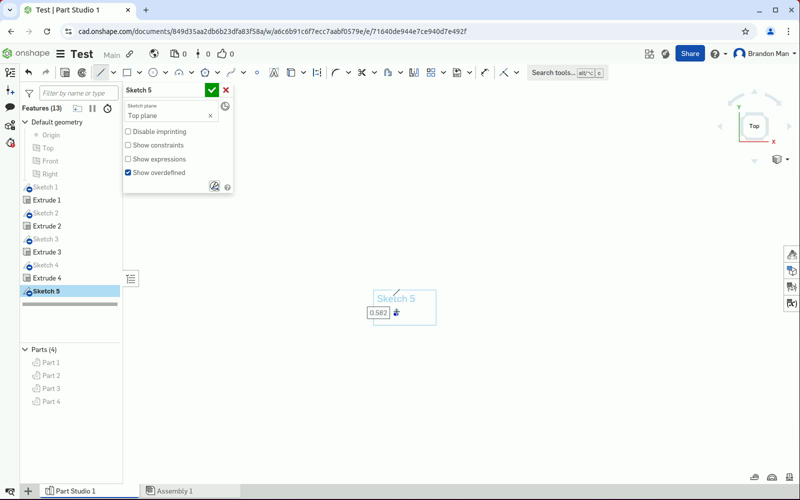
mouse_move(426, 311)
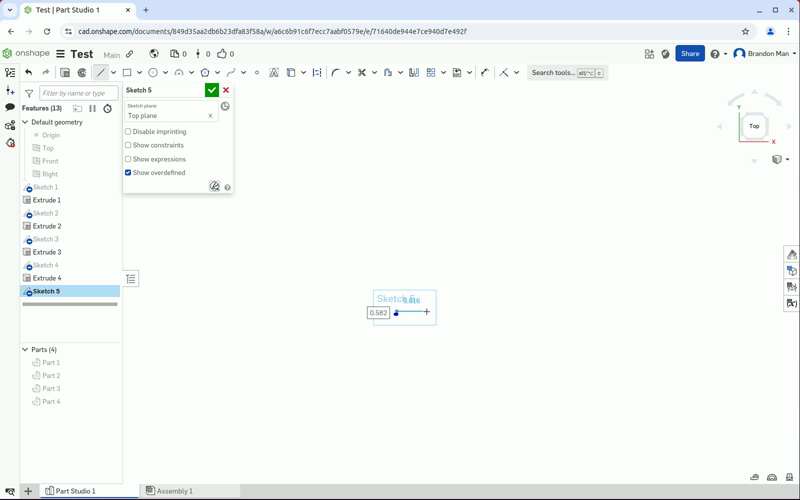
mouse_move(396, 267)
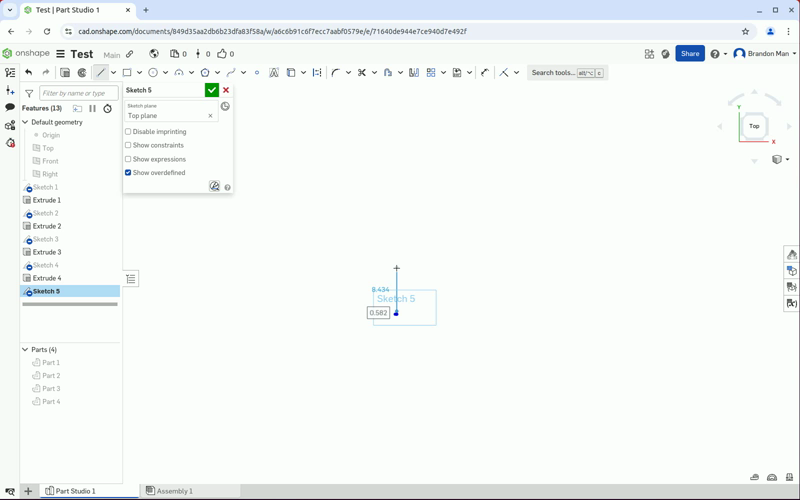
click(396, 267)
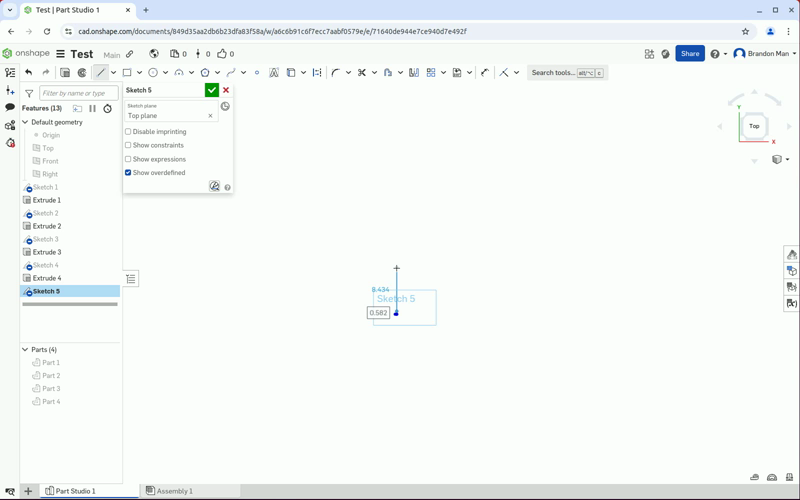
key_up(shift)
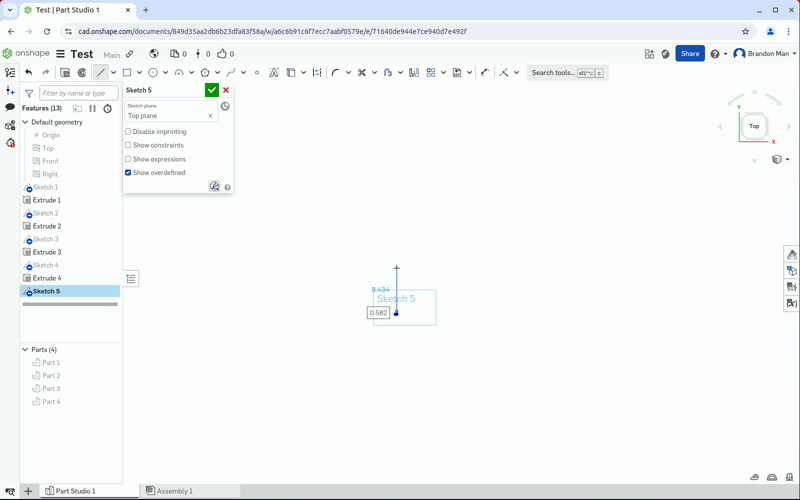
key_down(shift)
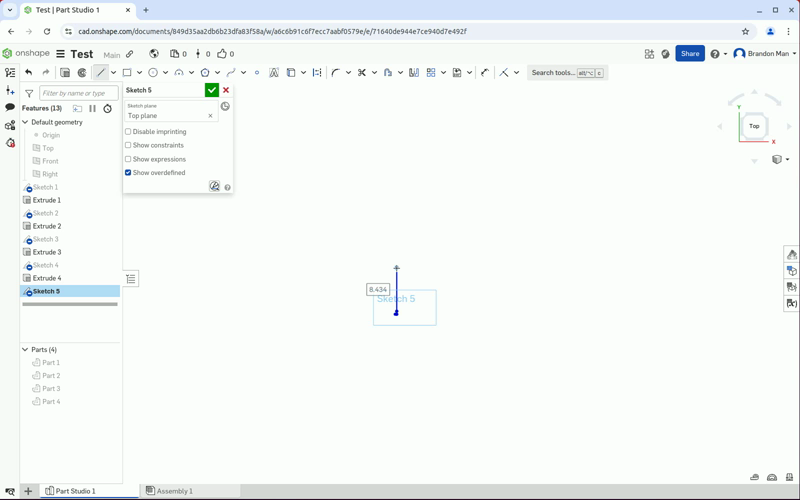
mouse_move(426, 267)
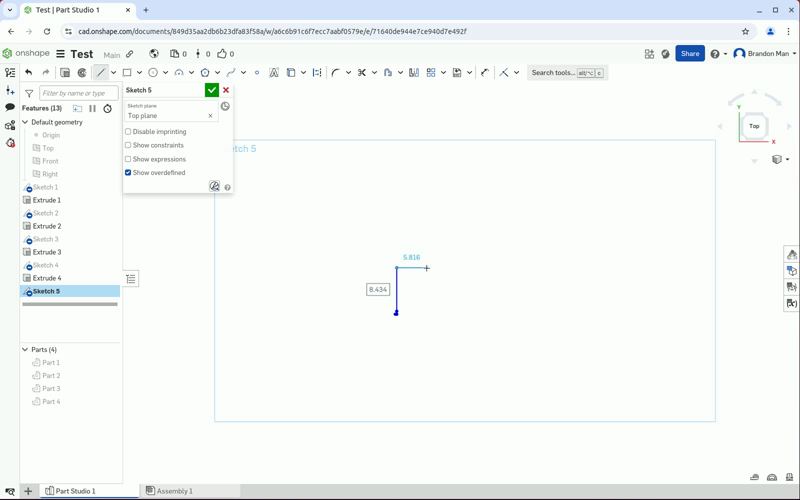
mouse_move(396, 264)
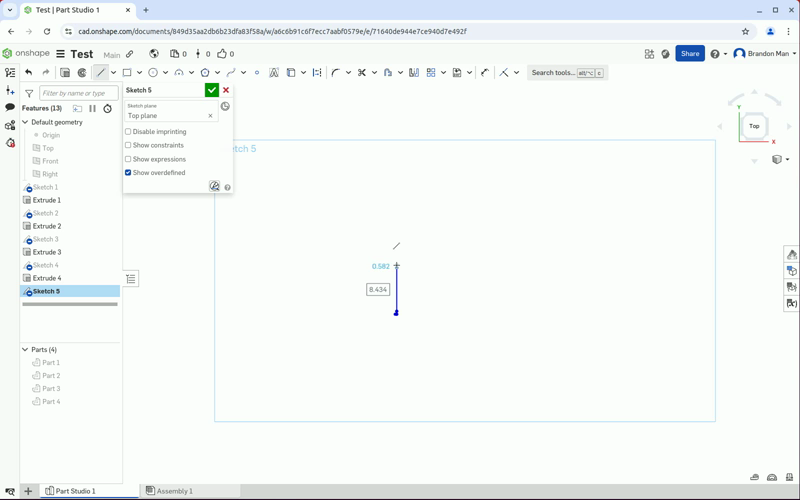
scroll(6)
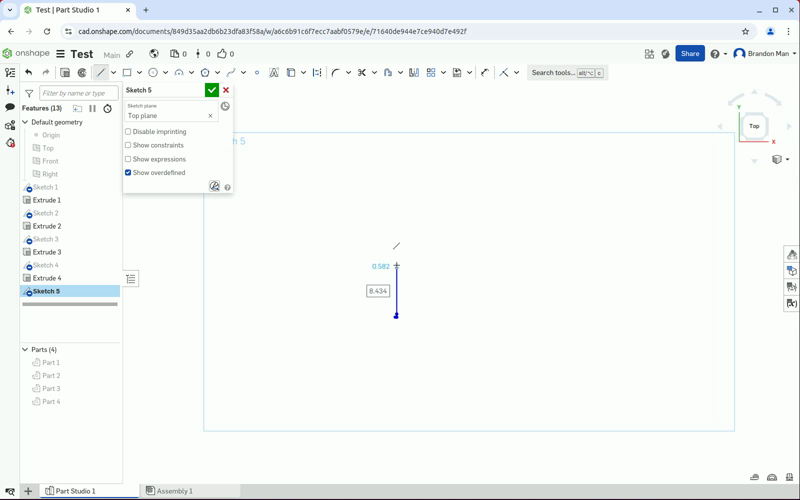
scroll(6)
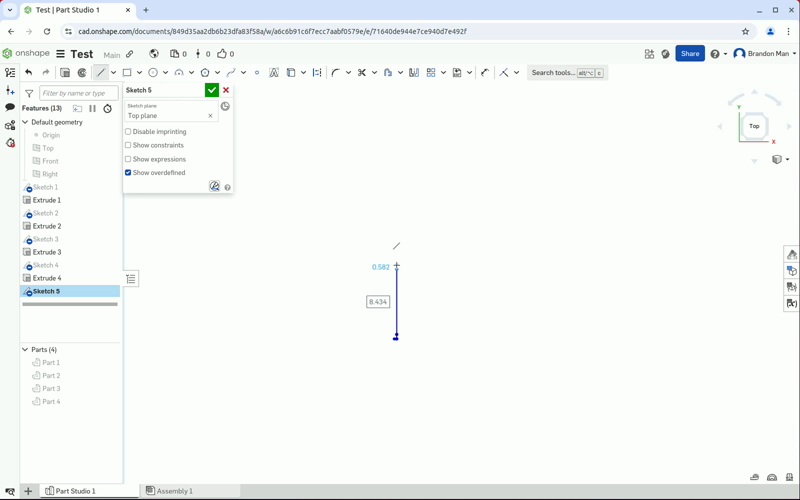
scroll(6)
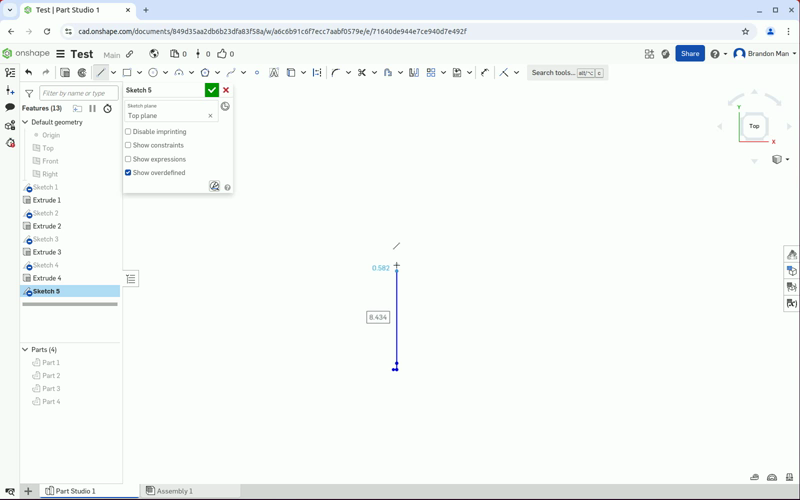
scroll(6)
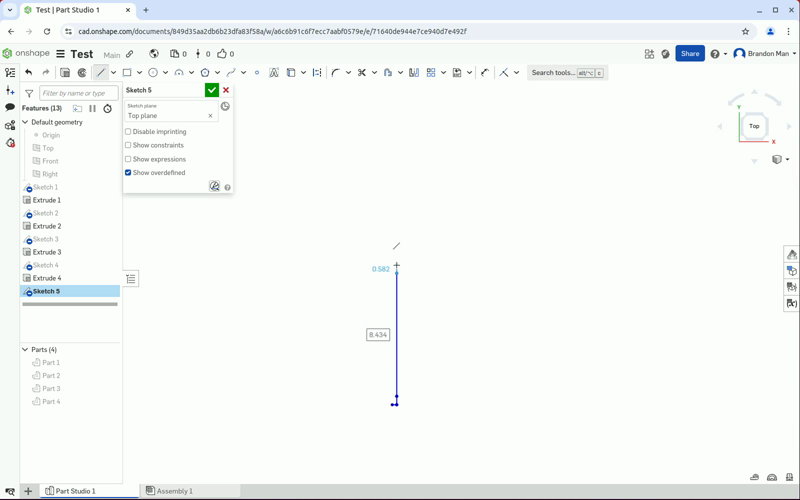
scroll(6)
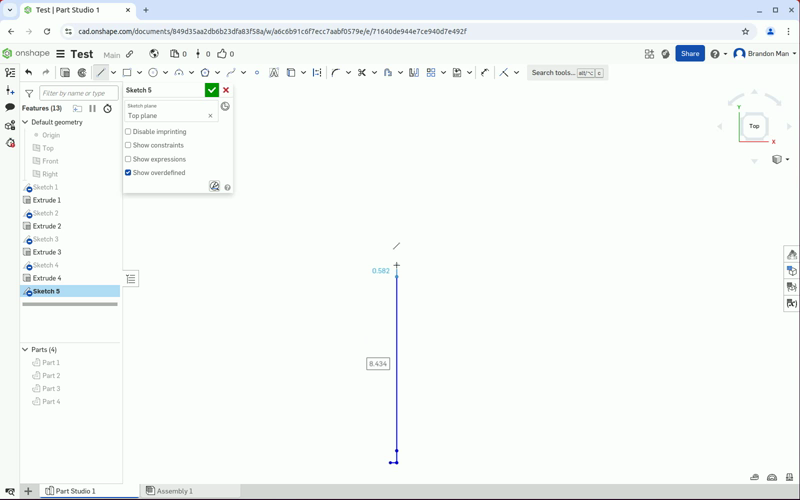
scroll(6)
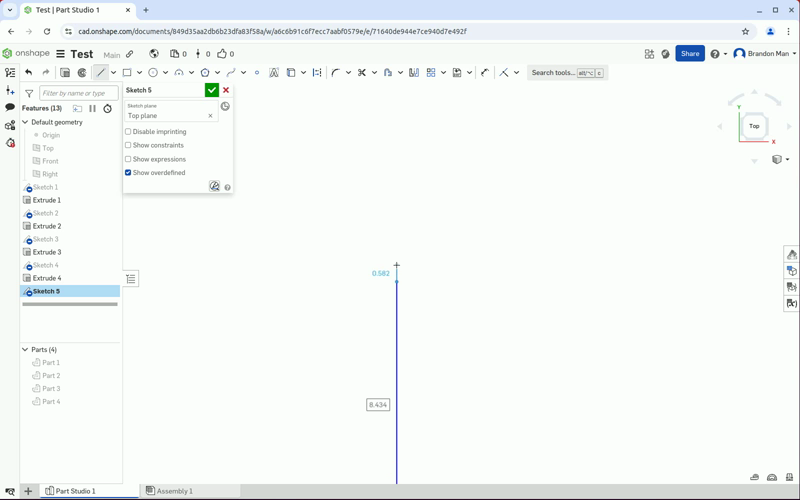
scroll(6)
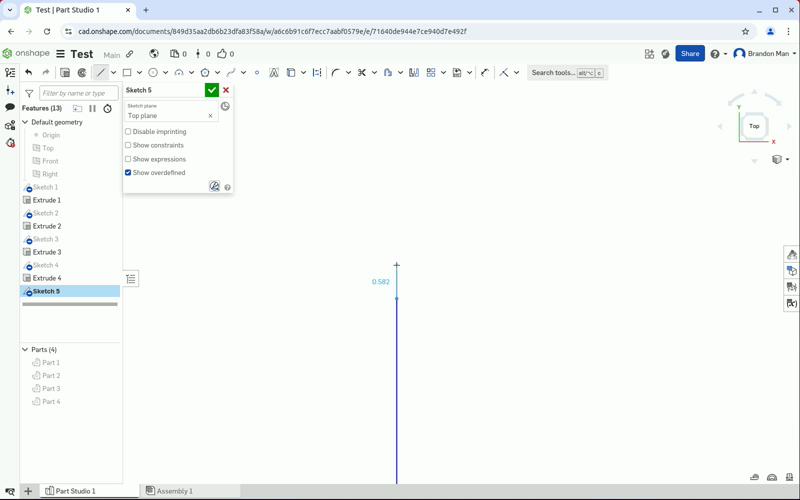
click(396, 264)
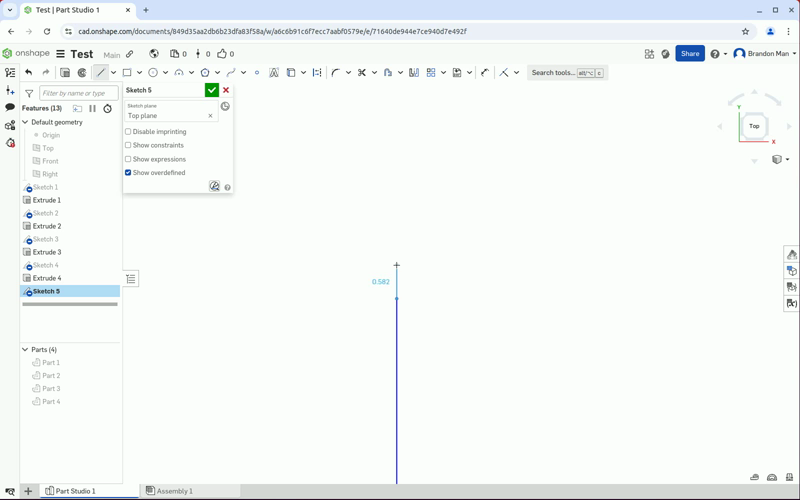
scroll(-6)
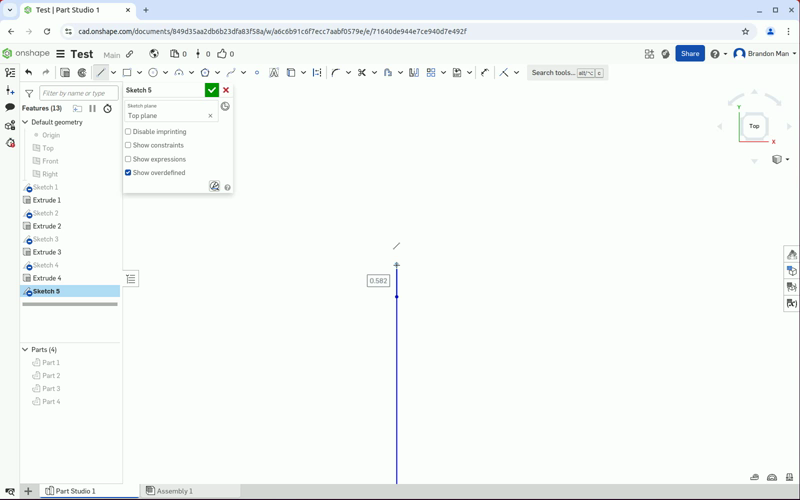
scroll(-6)
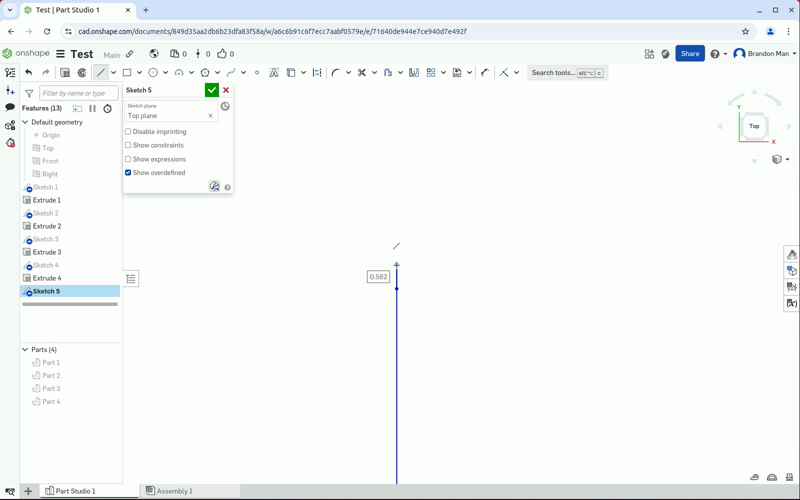
scroll(-6)
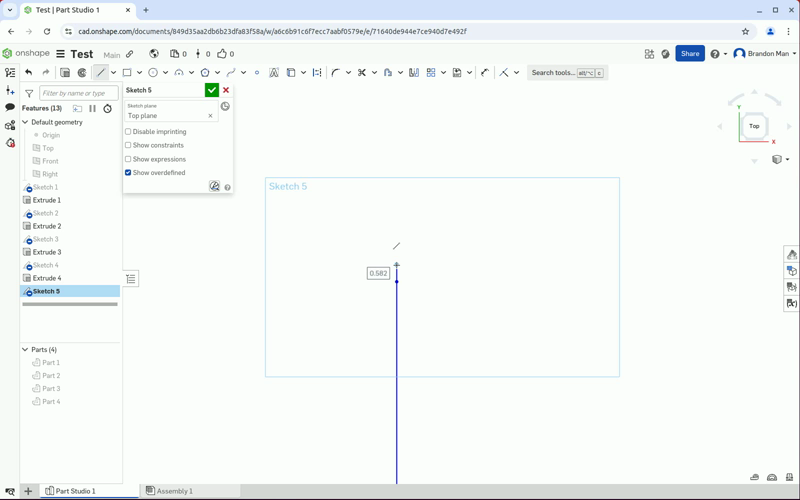
scroll(-6)
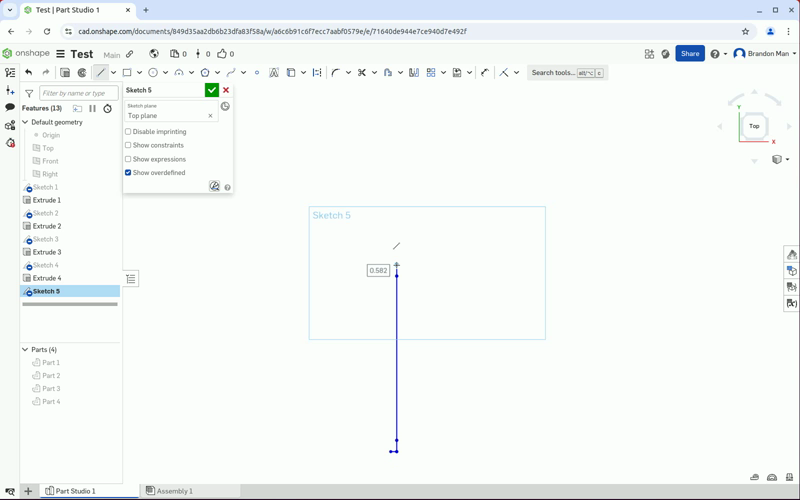
scroll(-6)
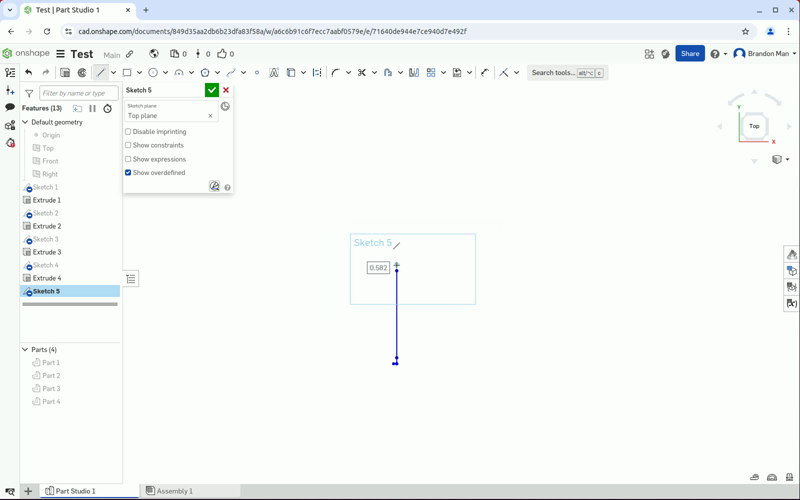
scroll(-6)
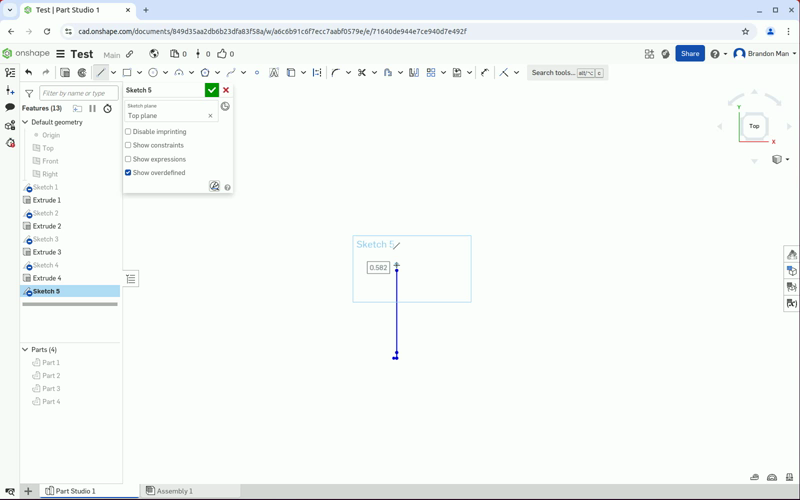
scroll(-6)
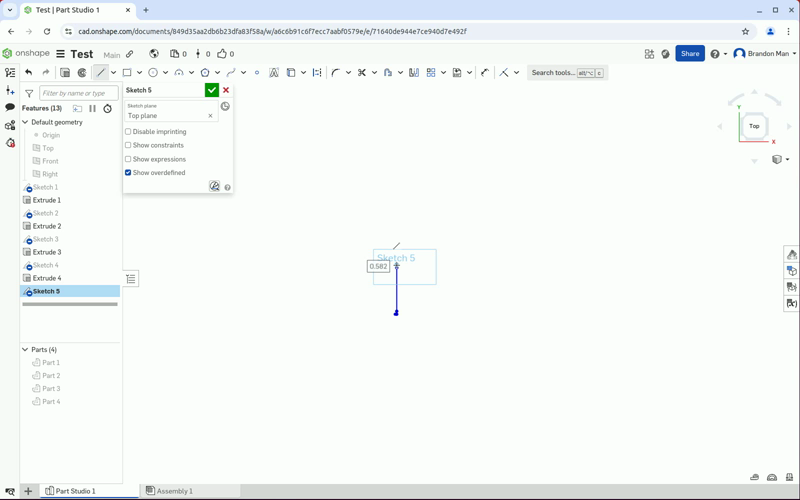
key_up(shift)
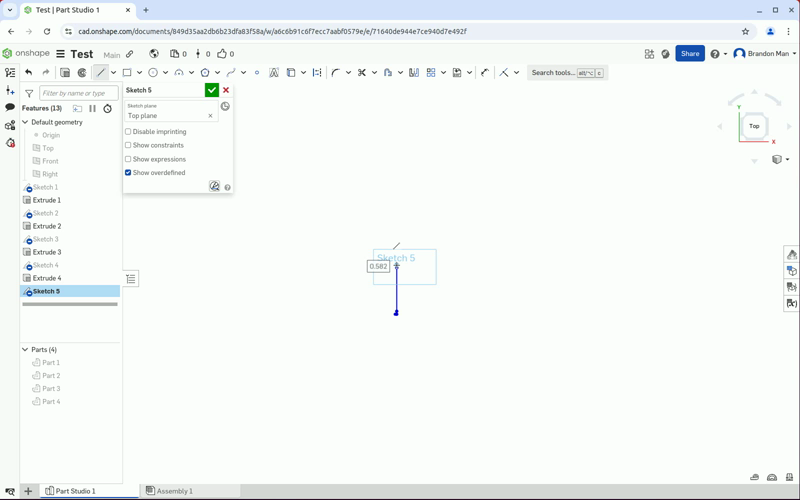
key_down(shift)
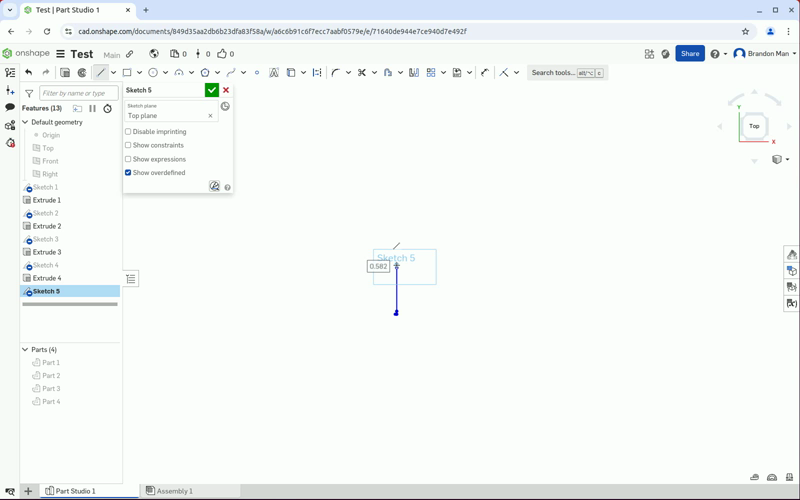
mouse_move(426, 264)
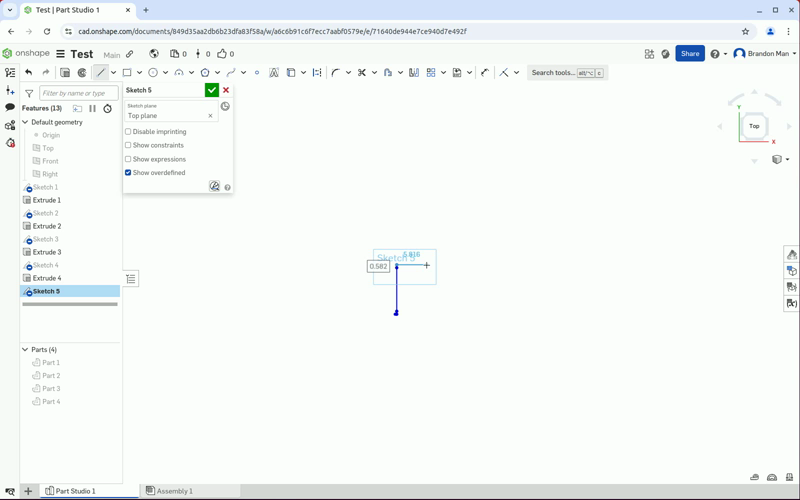
mouse_move(396, 220)
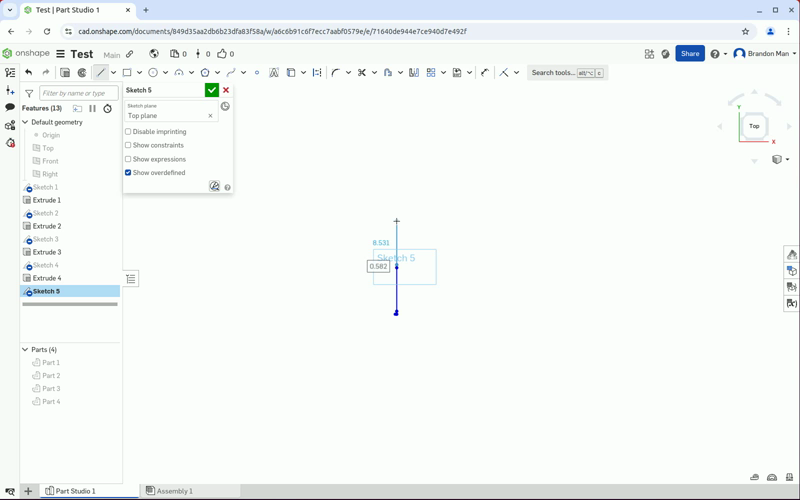
click(396, 220)
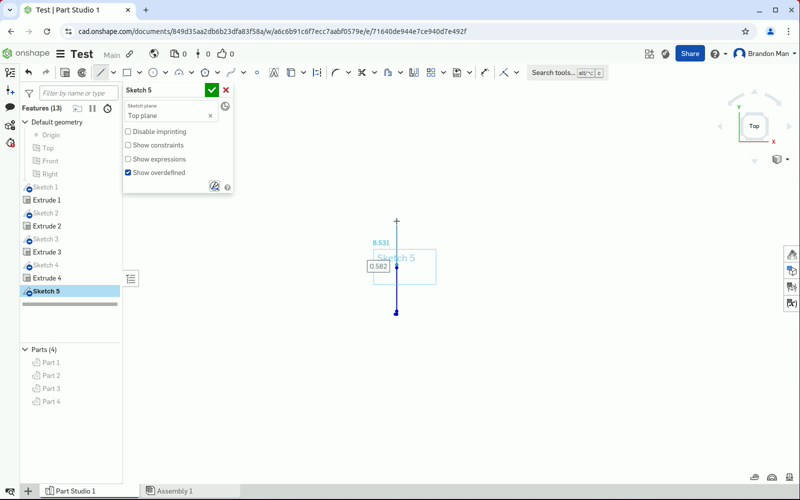
key_up(shift)
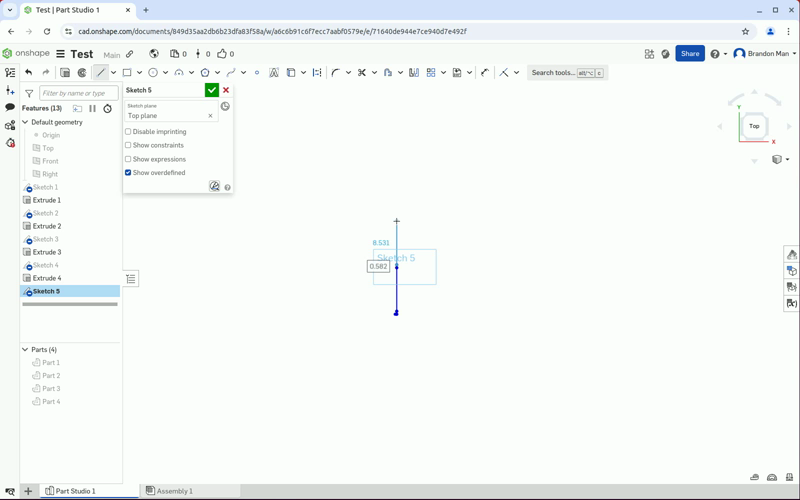
key_down(shift)
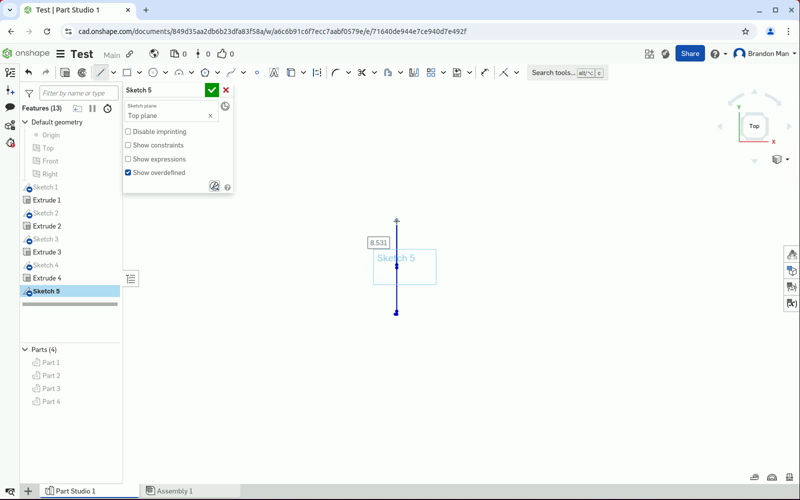
mouse_move(426, 220)
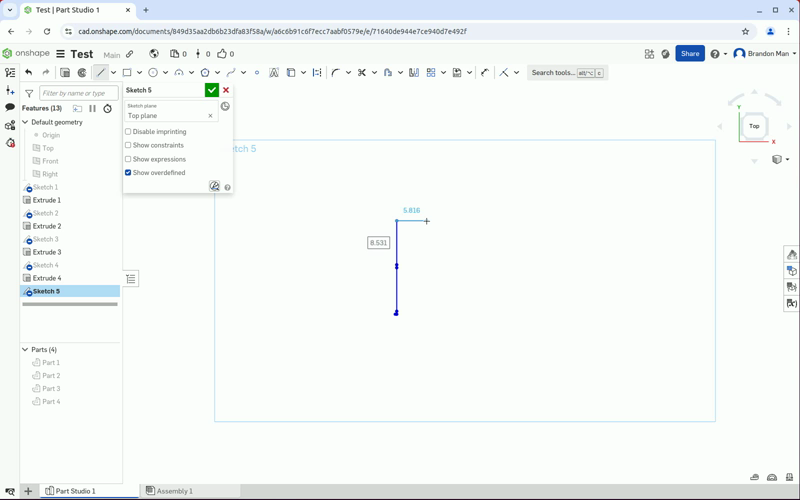
mouse_move(396, 217)
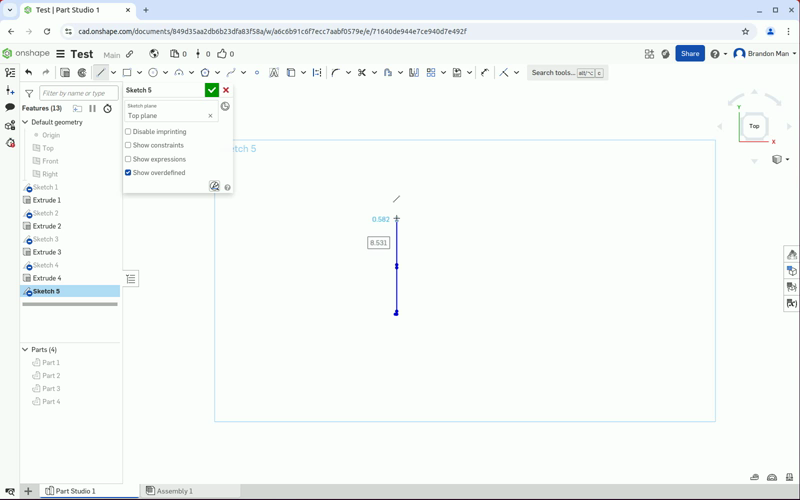
scroll(6)
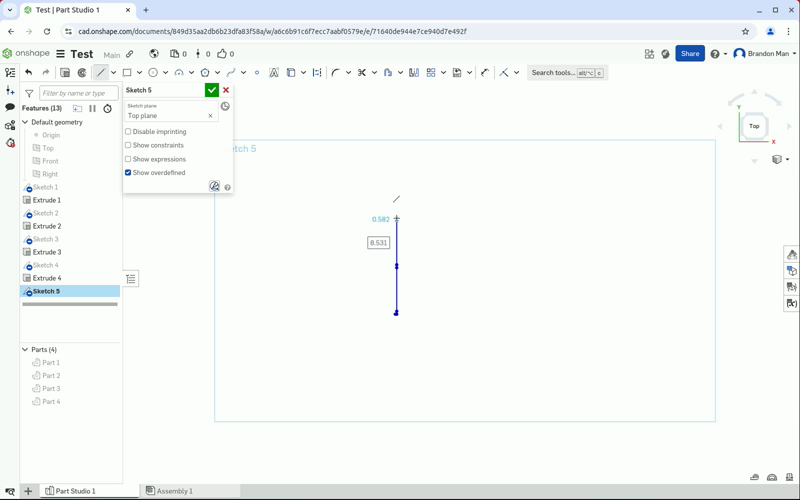
scroll(6)
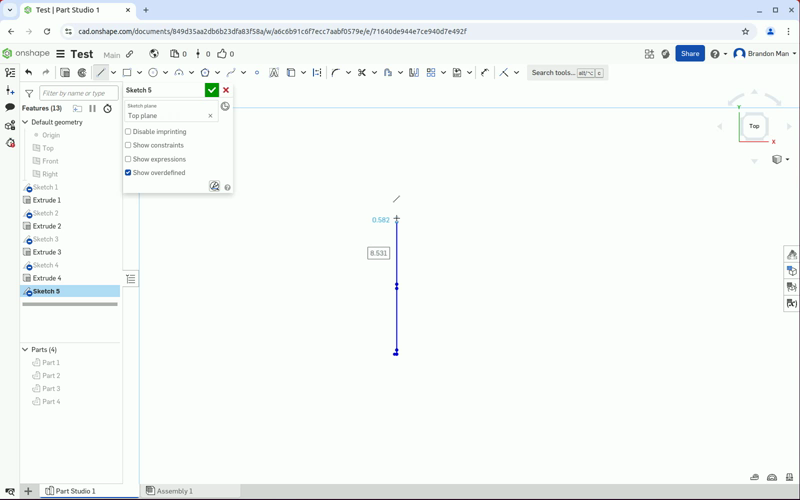
scroll(6)
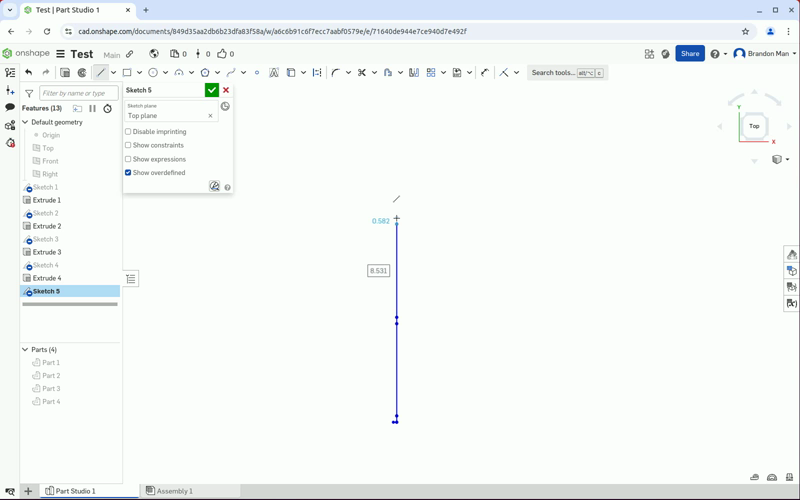
scroll(6)
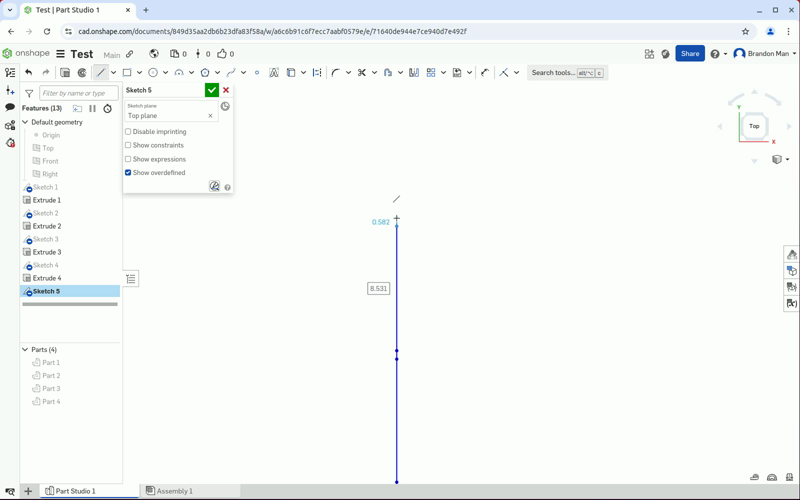
scroll(6)
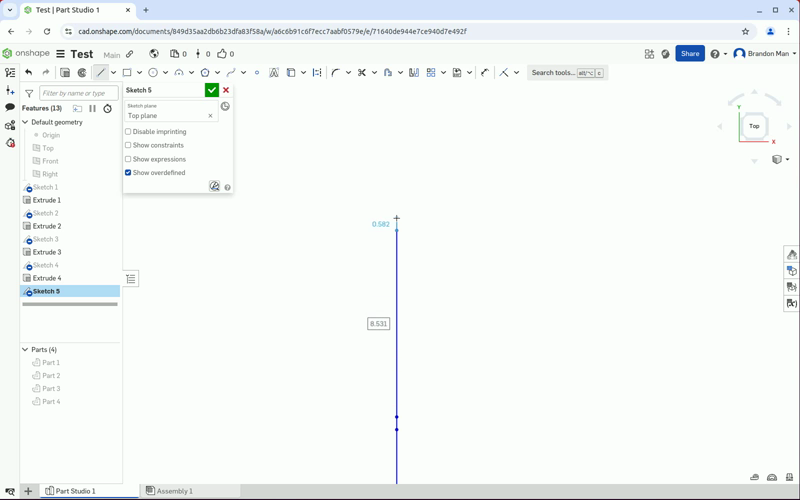
scroll(6)
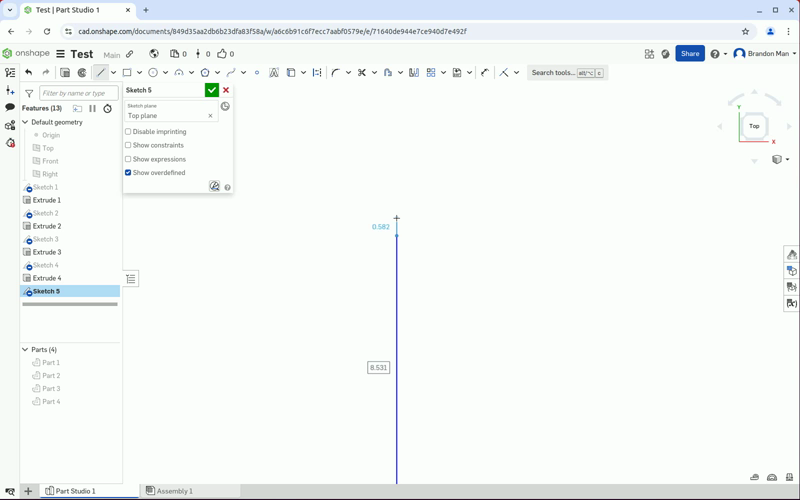
scroll(6)
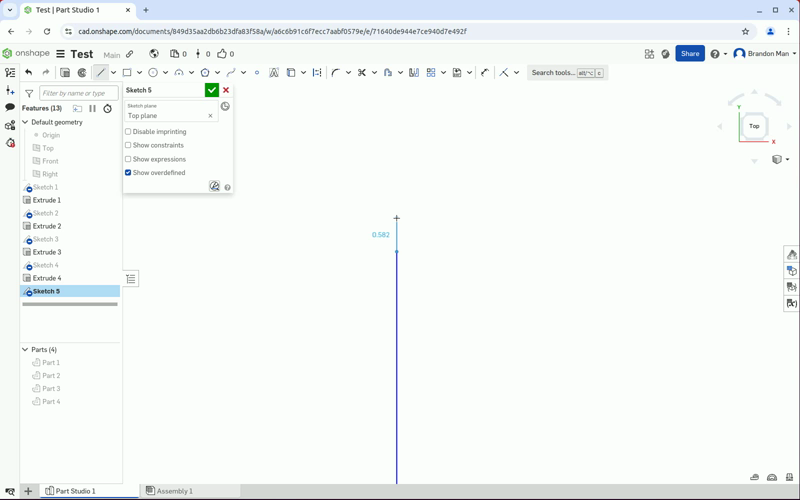
click(396, 217)
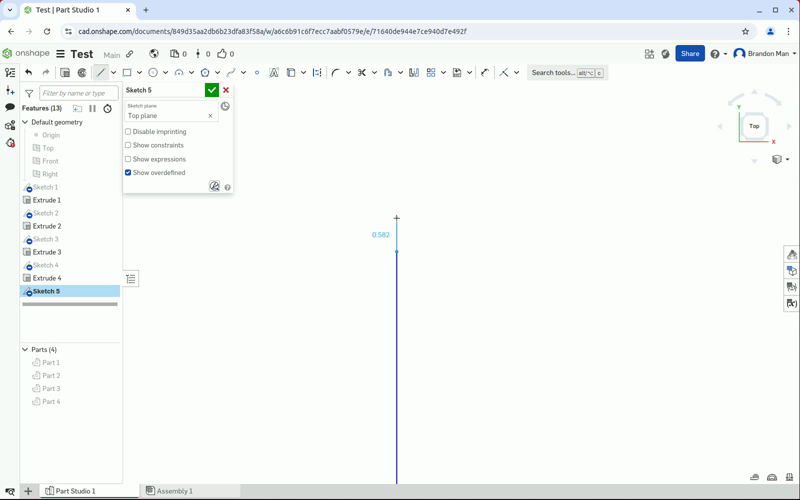
scroll(-6)
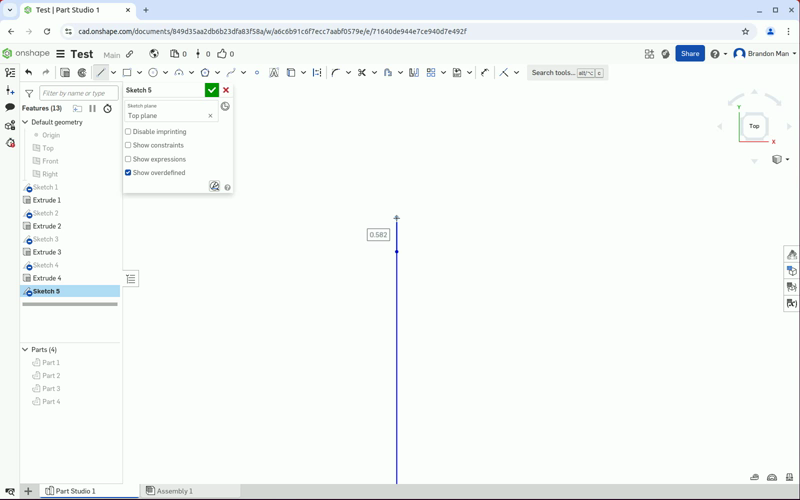
scroll(-6)
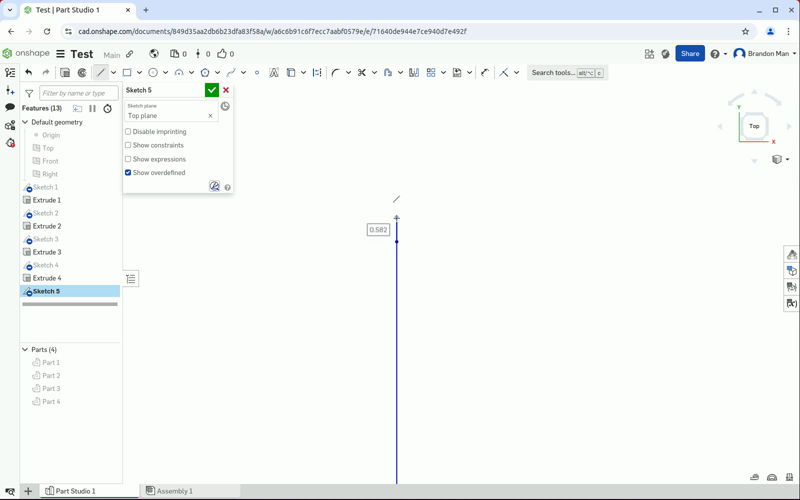
scroll(-6)
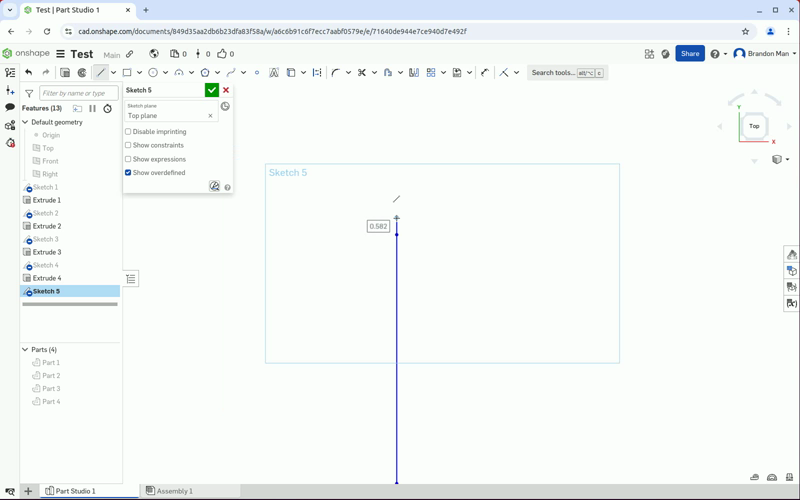
scroll(-6)
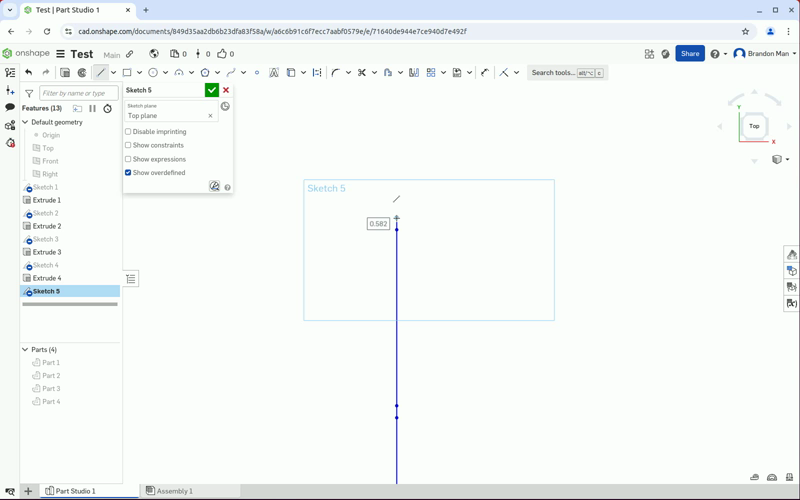
scroll(-6)
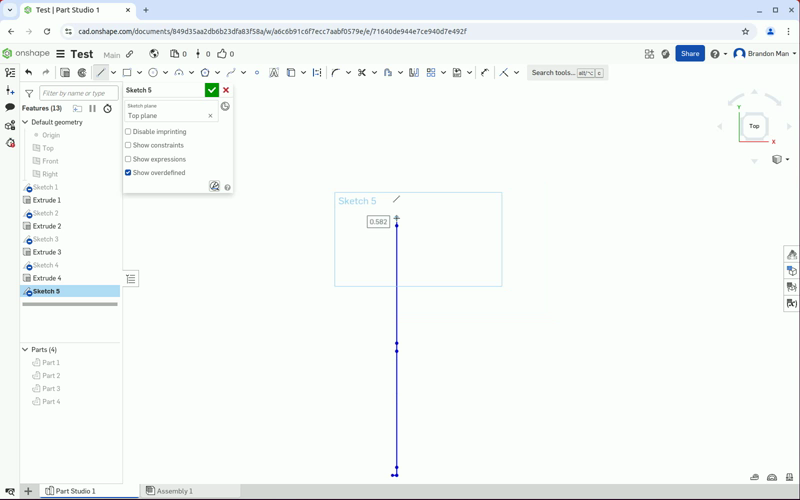
scroll(-6)
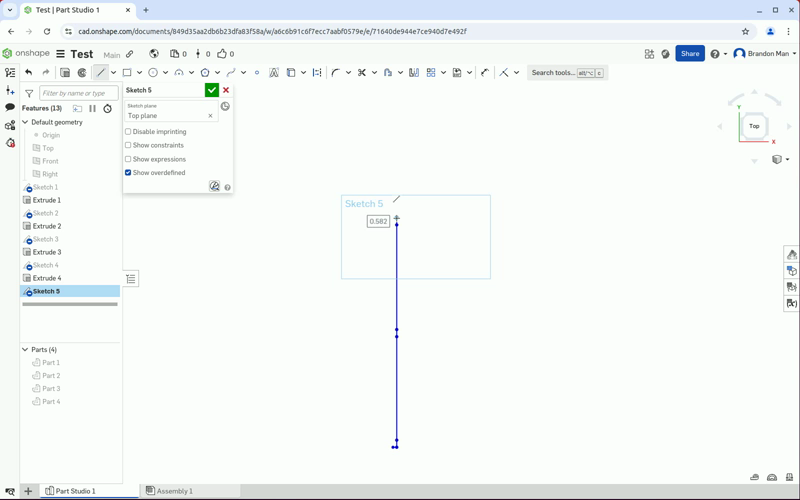
scroll(-6)
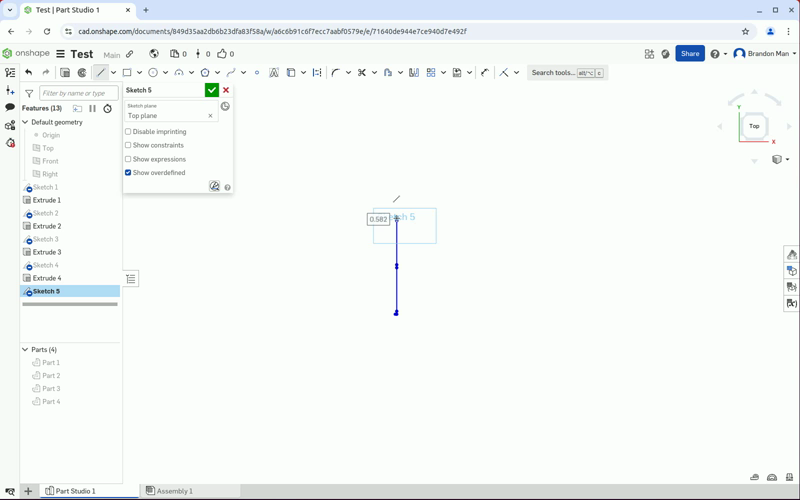
key_up(shift)
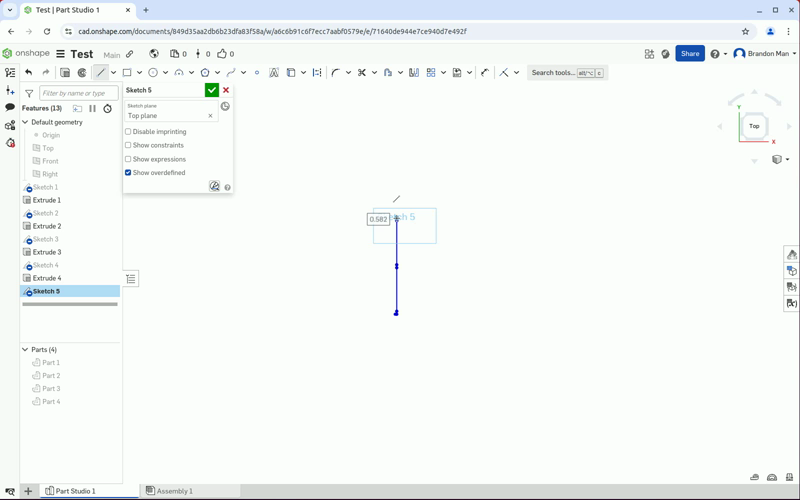
key_down(shift)
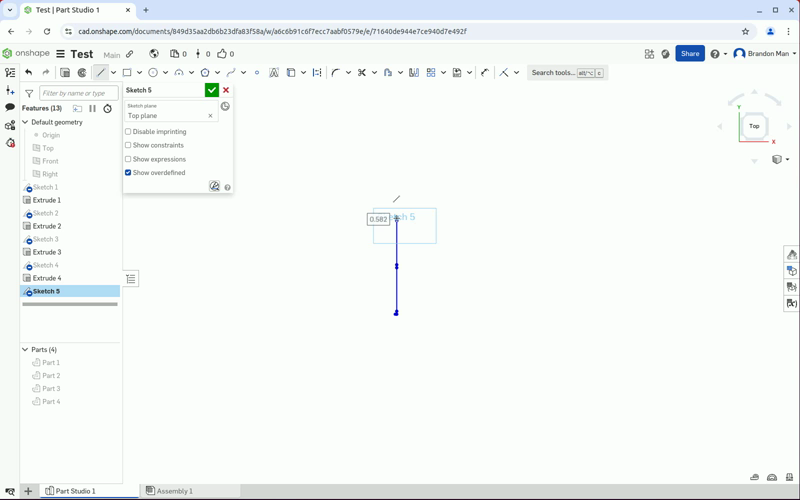
mouse_move(426, 217)
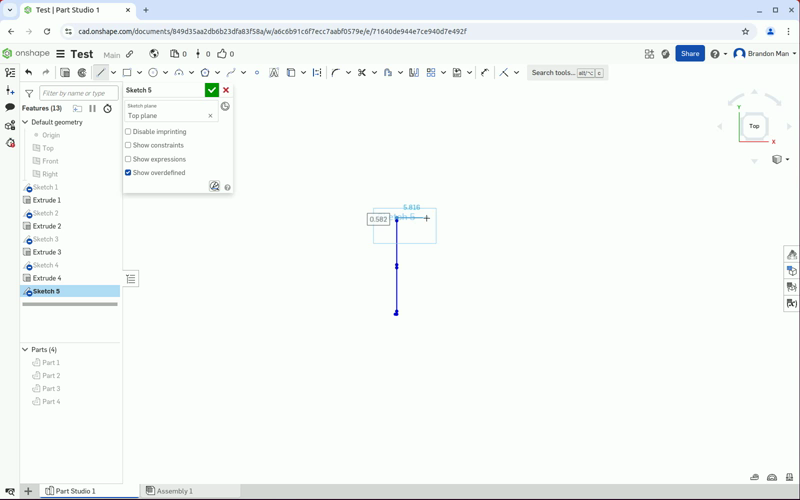
mouse_move(396, 173)
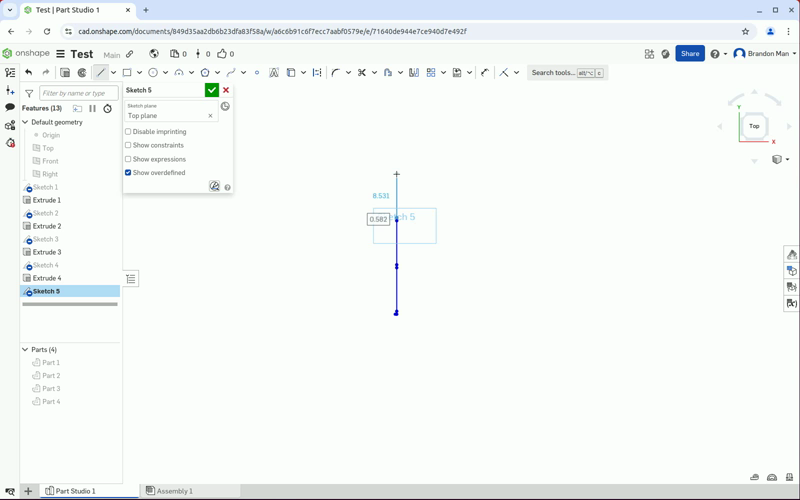
click(396, 173)
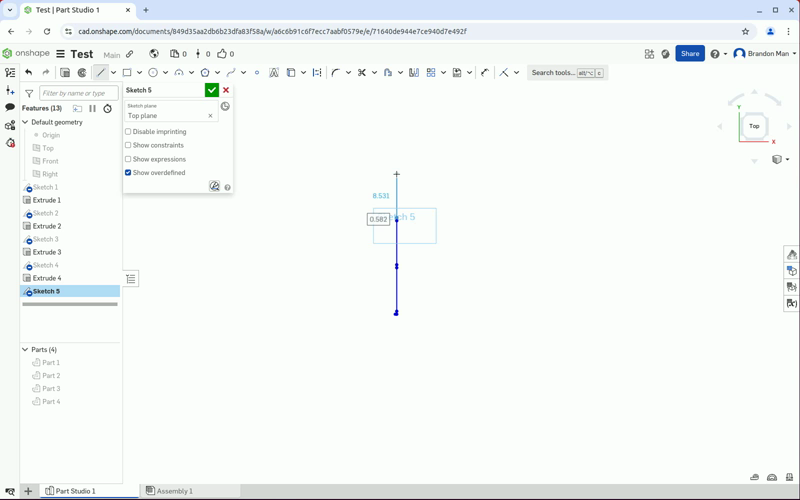
key_up(shift)
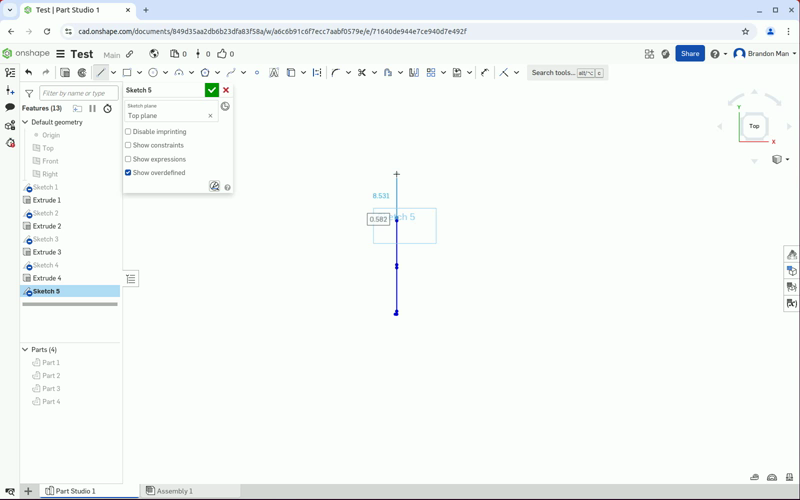
key_down(shift)
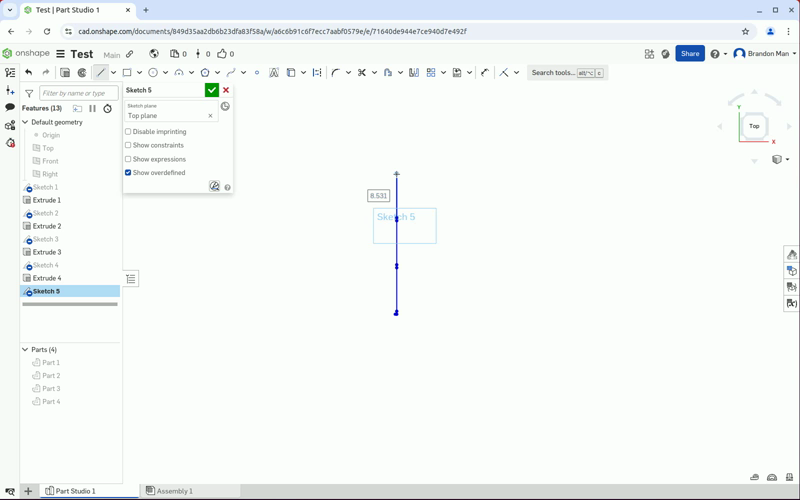
mouse_move(426, 173)
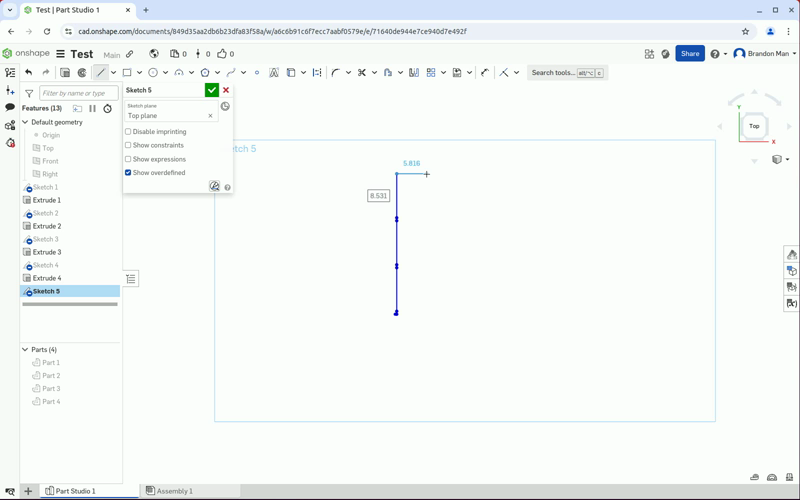
mouse_move(396, 170)
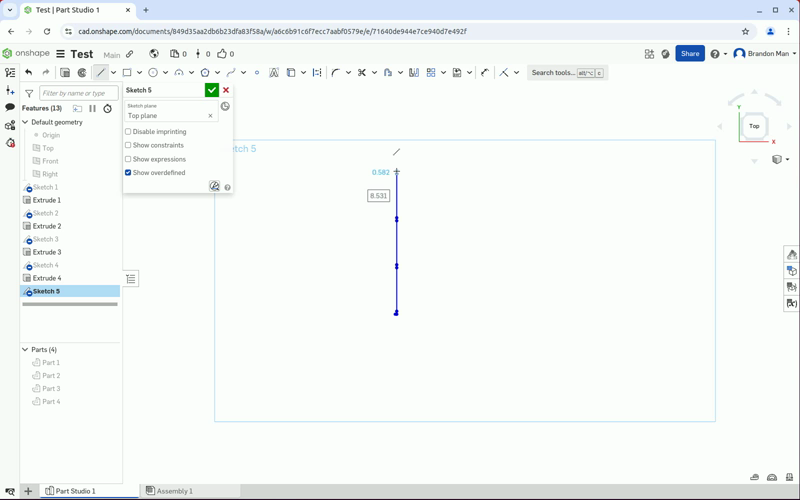
scroll(6)
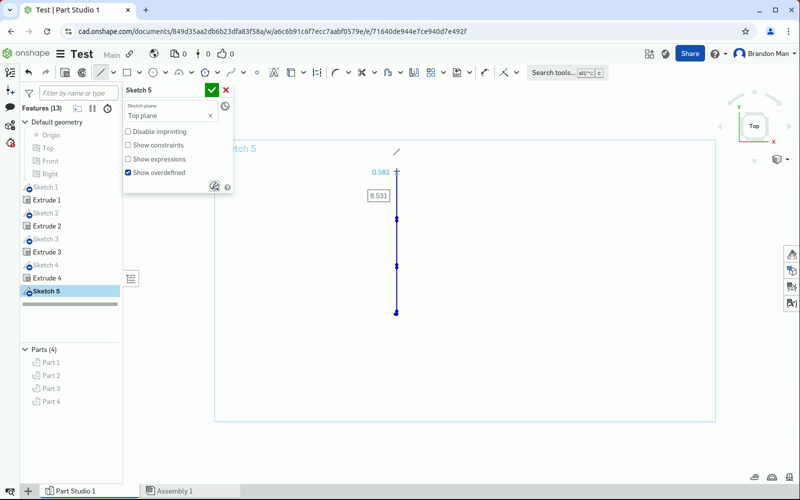
scroll(6)
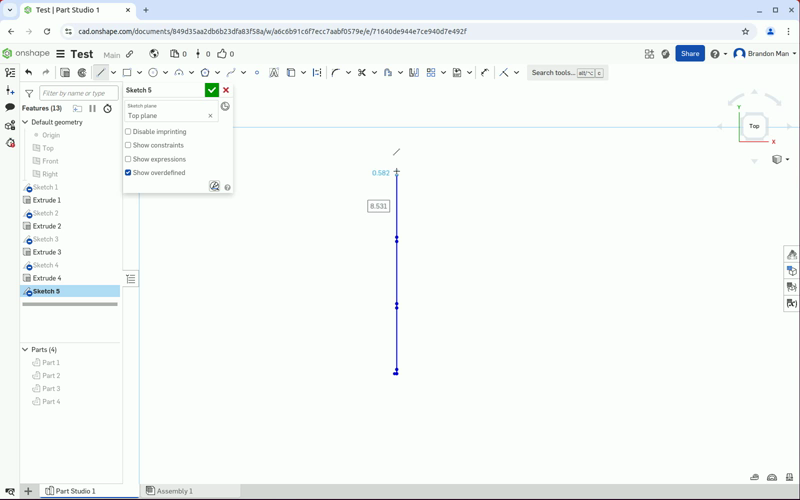
scroll(6)
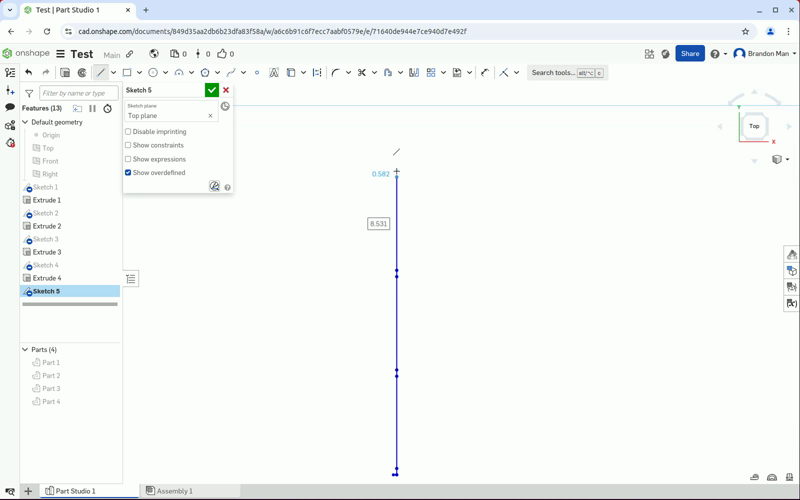
scroll(6)
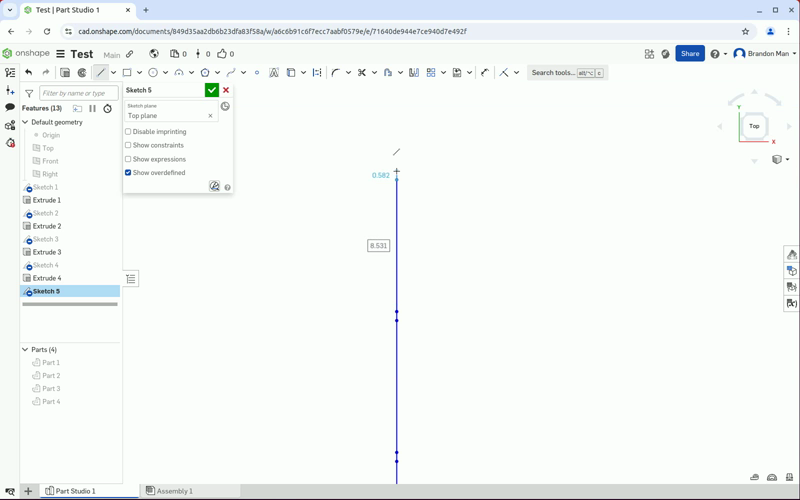
scroll(6)
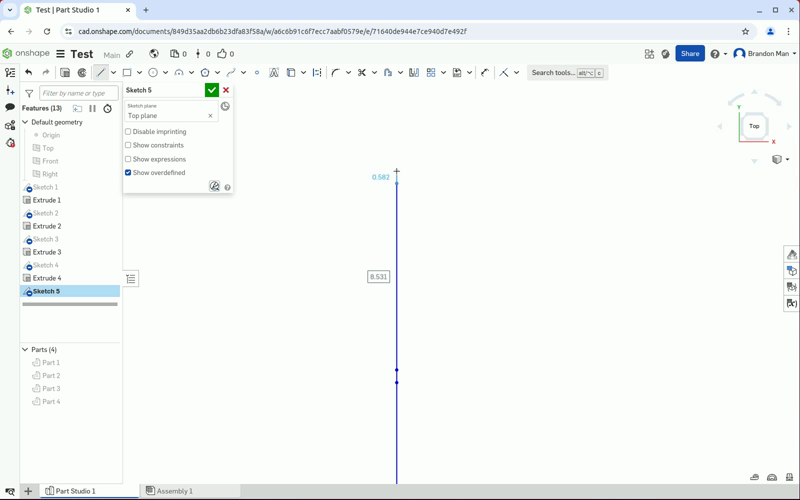
scroll(6)
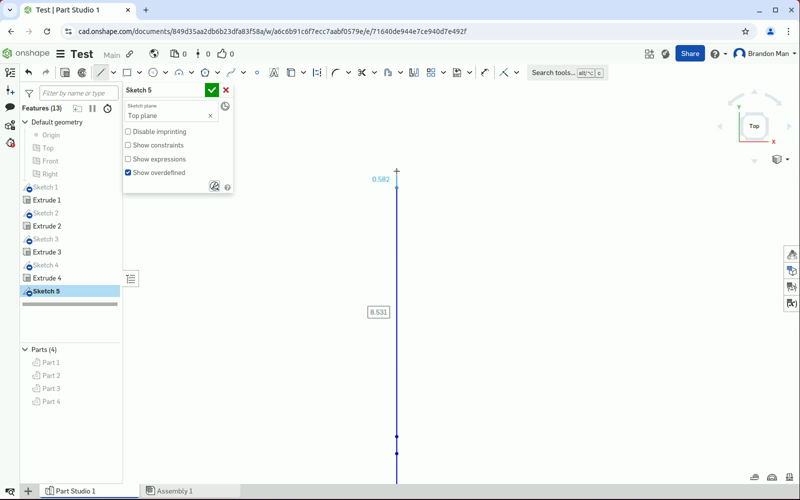
scroll(6)
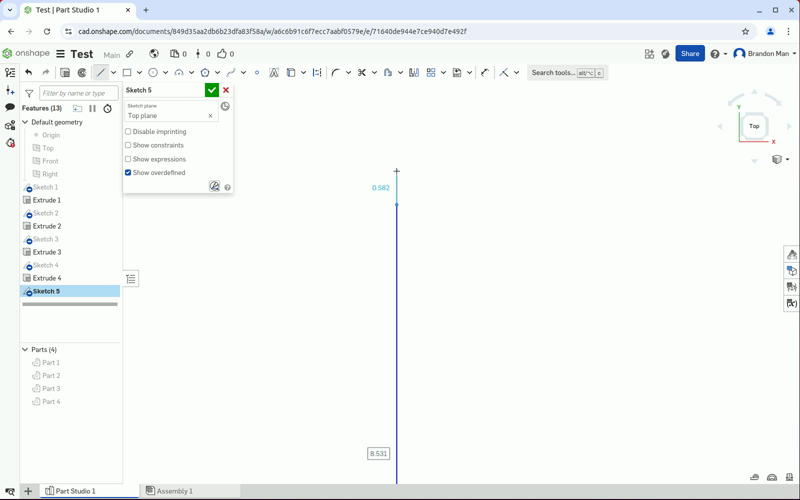
click(396, 170)
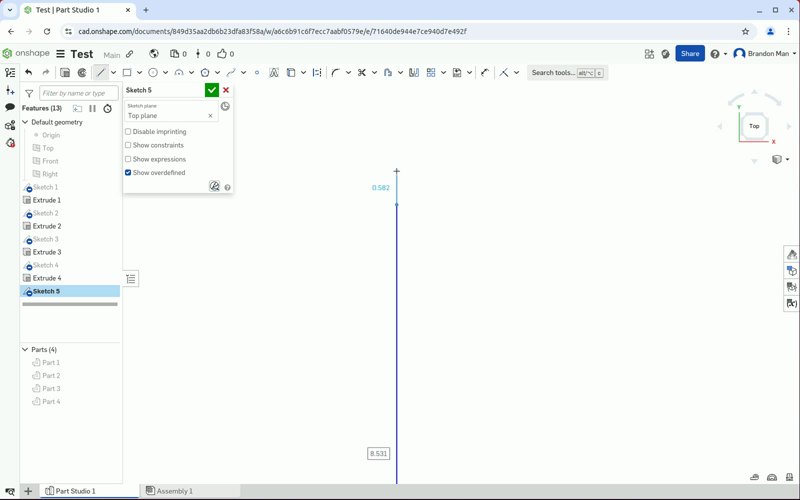
scroll(-6)
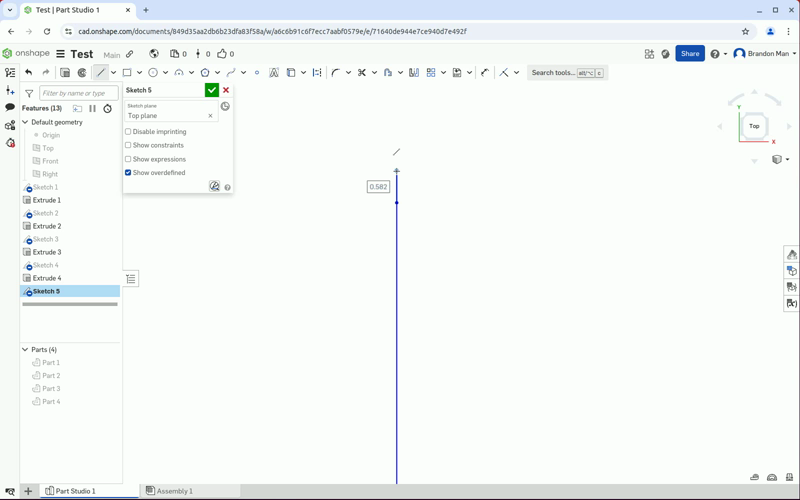
scroll(-6)
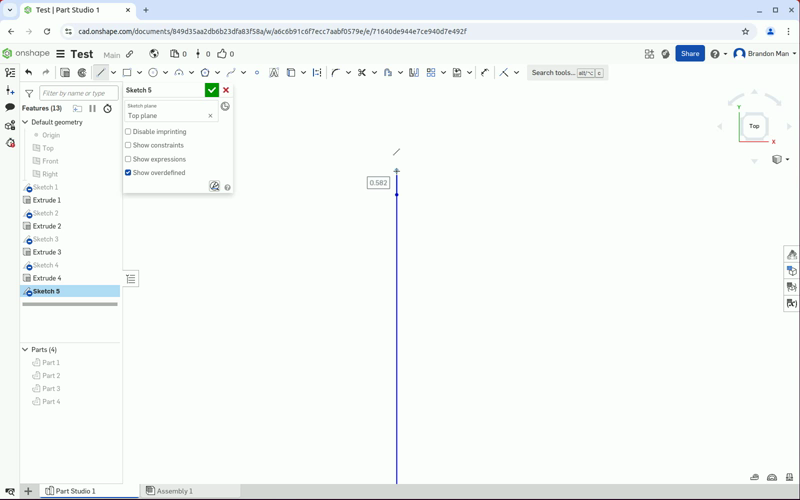
scroll(-6)
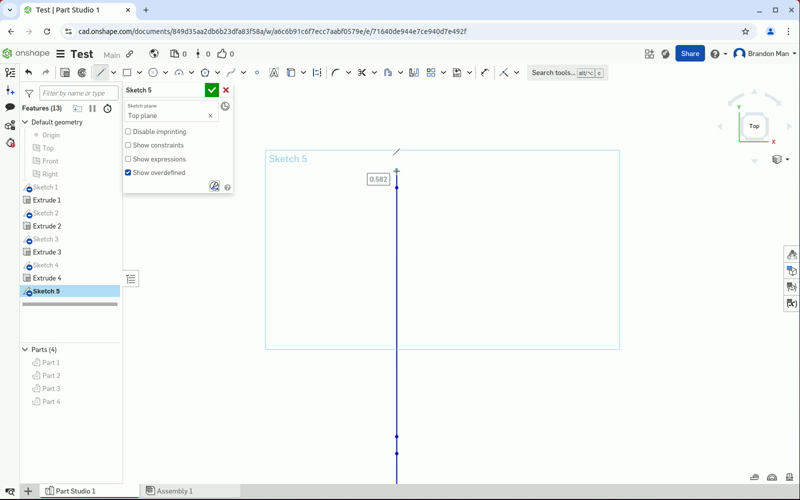
scroll(-6)
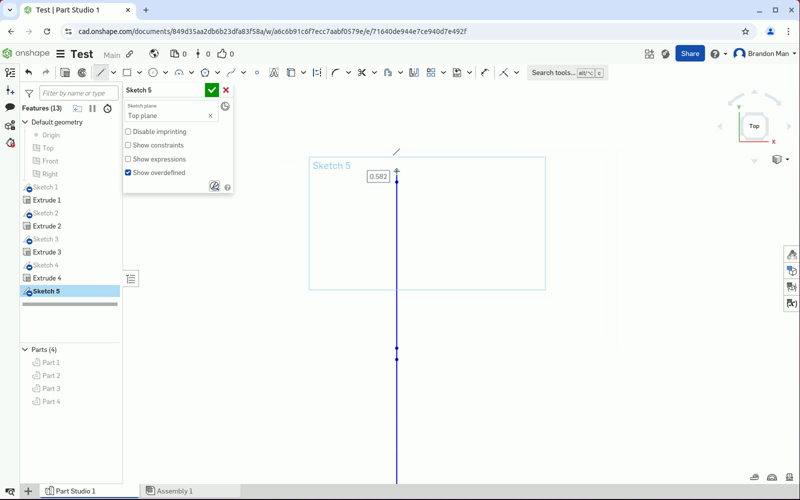
scroll(-6)
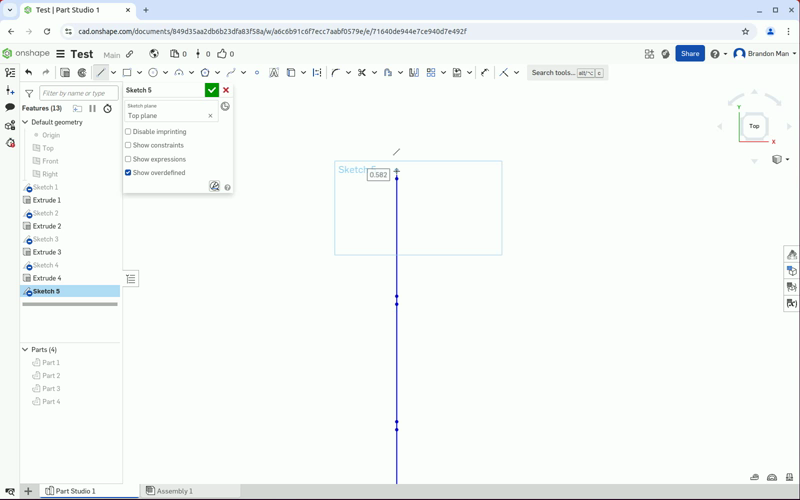
scroll(-6)
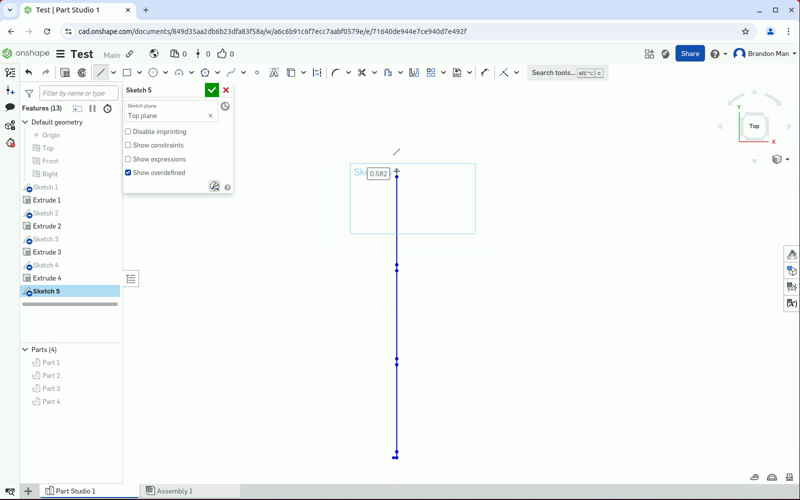
scroll(-6)
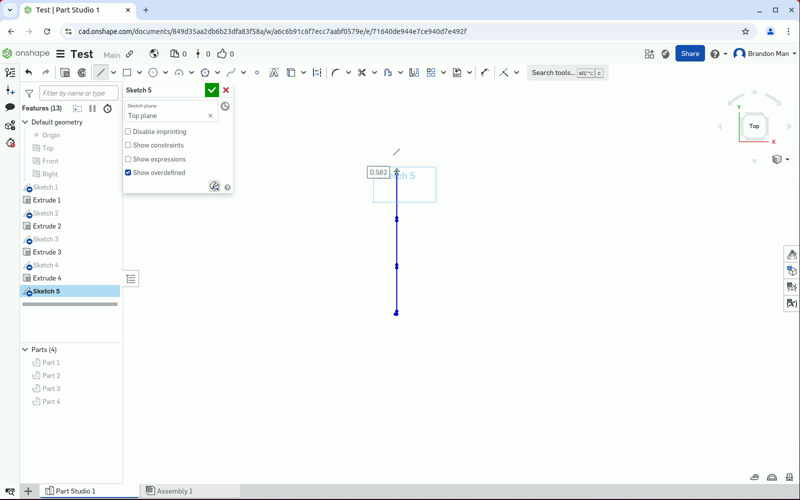
key_up(shift)
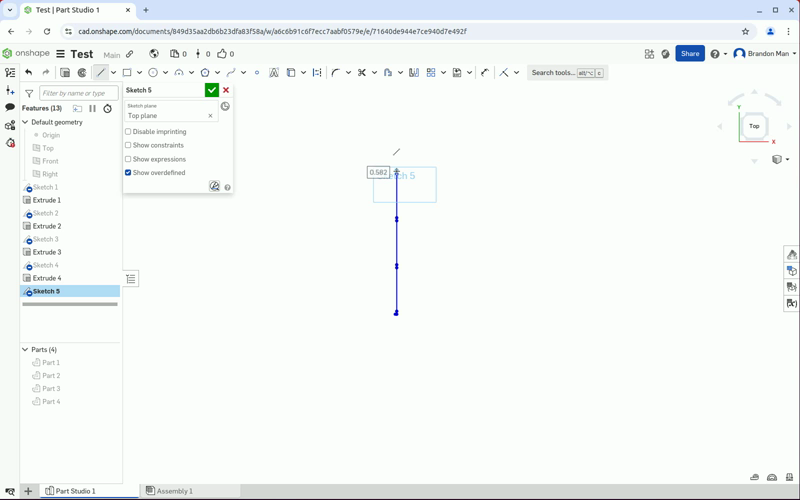
key_down(shift)
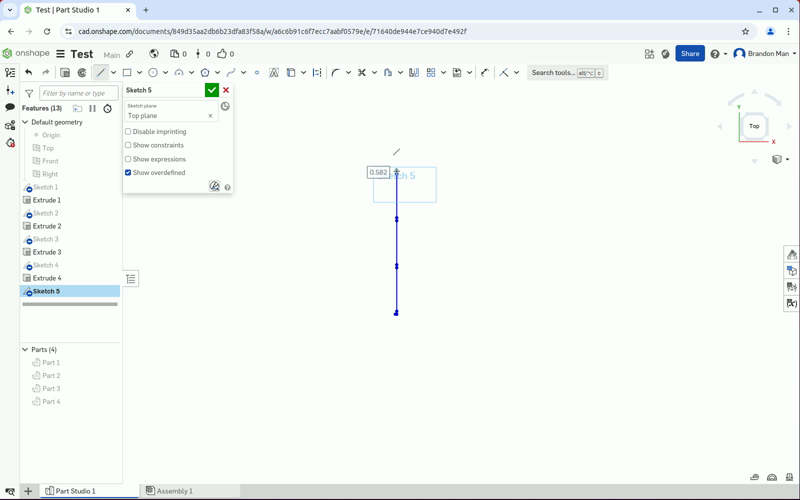
mouse_move(426, 170)
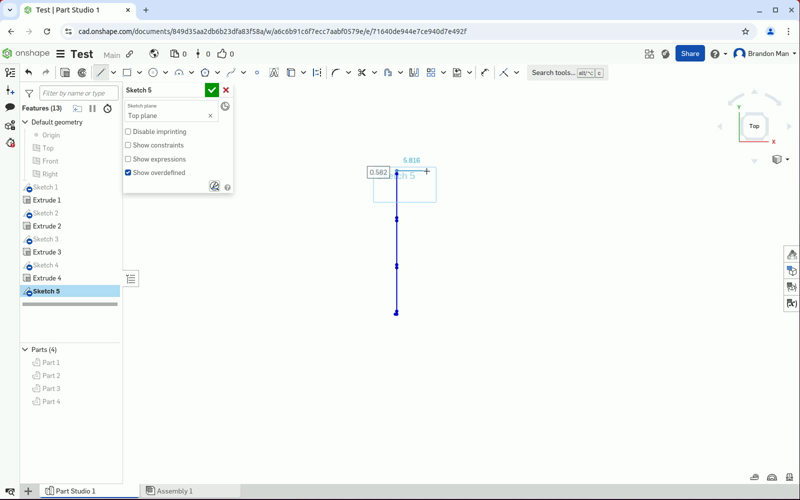
mouse_move(395, 170)
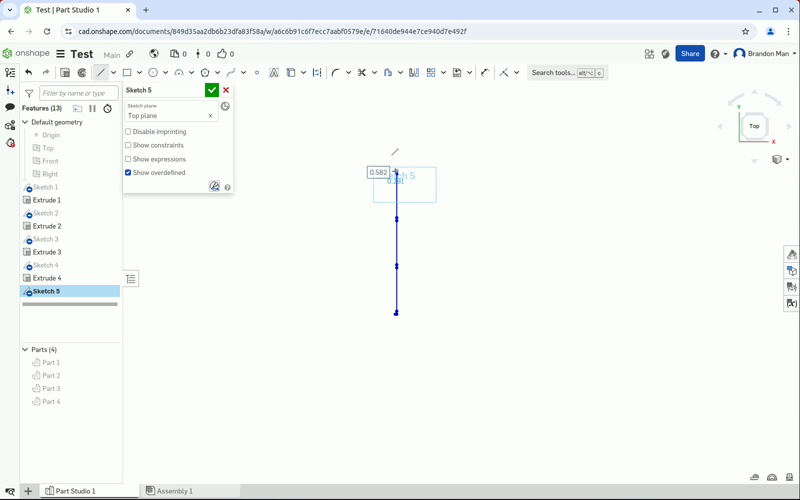
scroll(6)
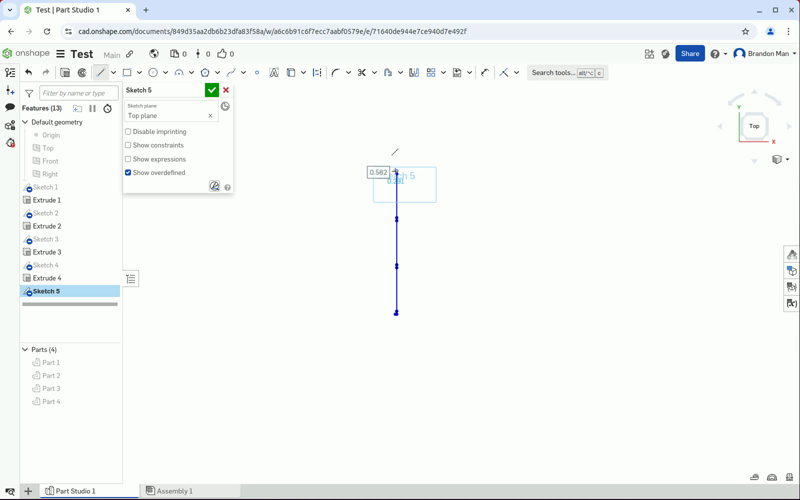
scroll(6)
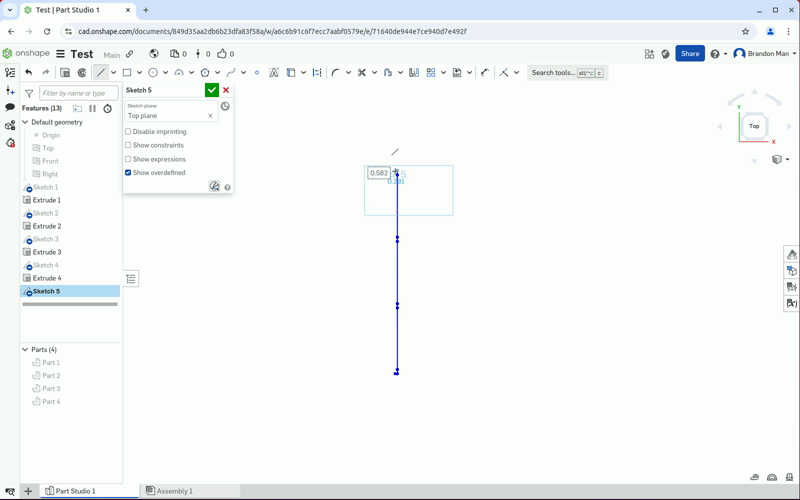
scroll(6)
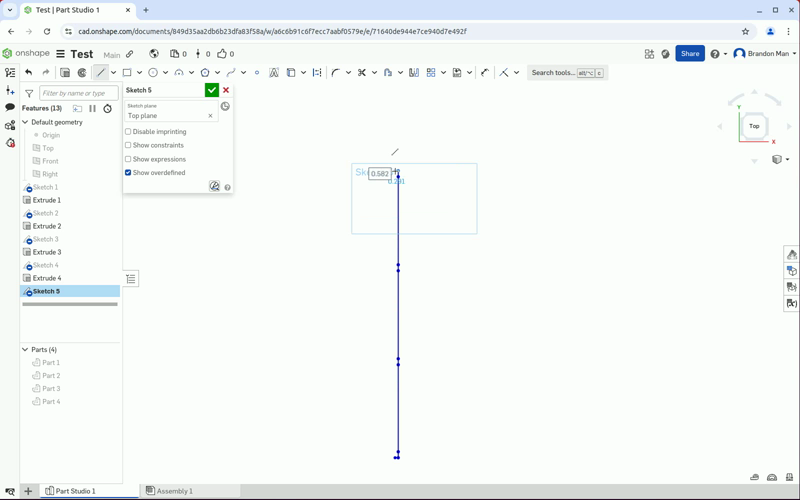
scroll(6)
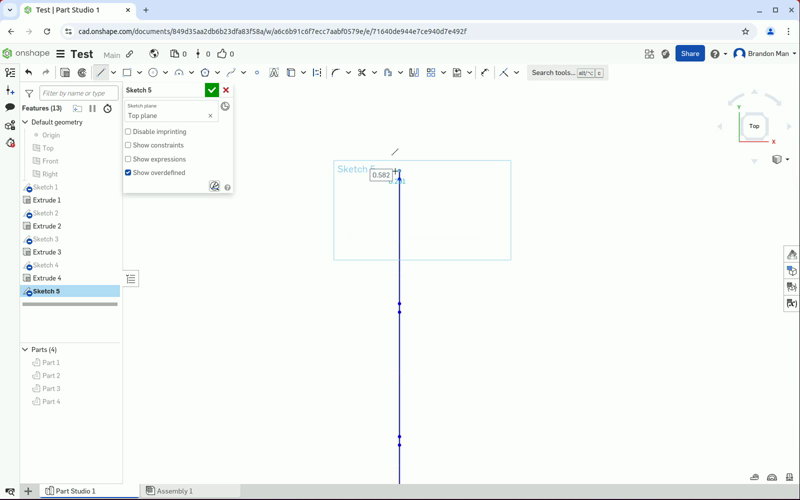
scroll(6)
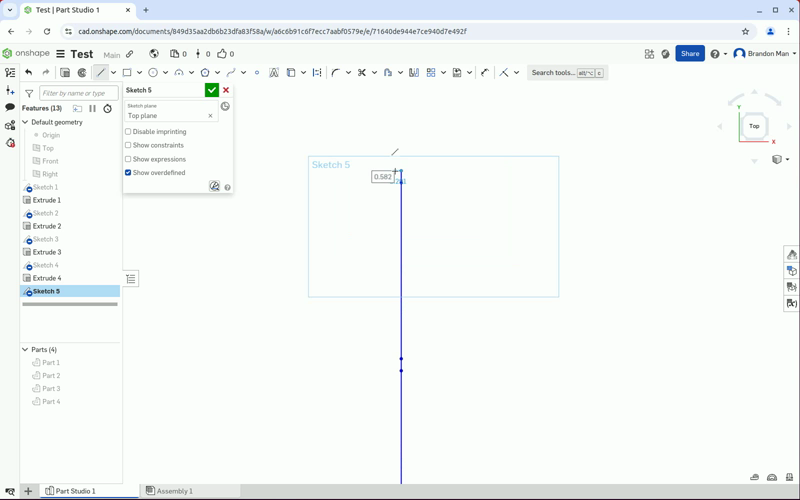
scroll(6)
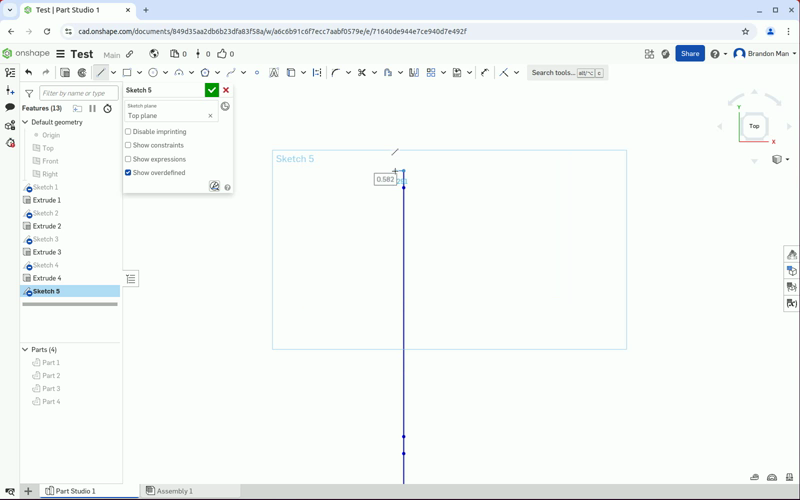
scroll(6)
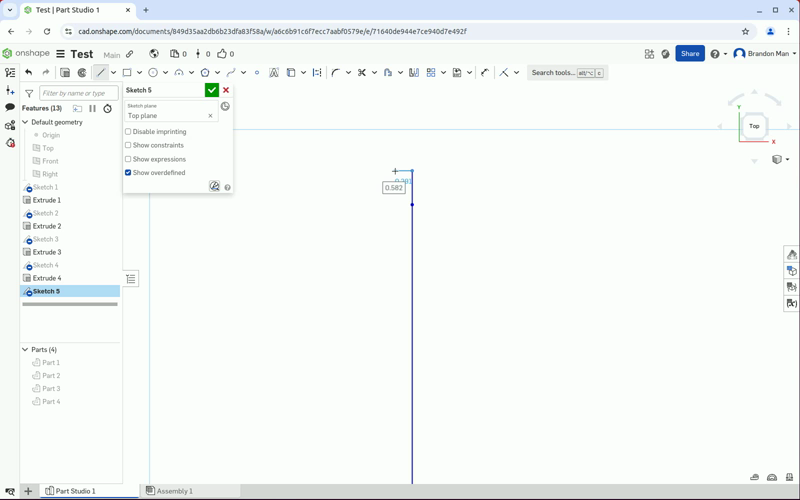
click(395, 170)
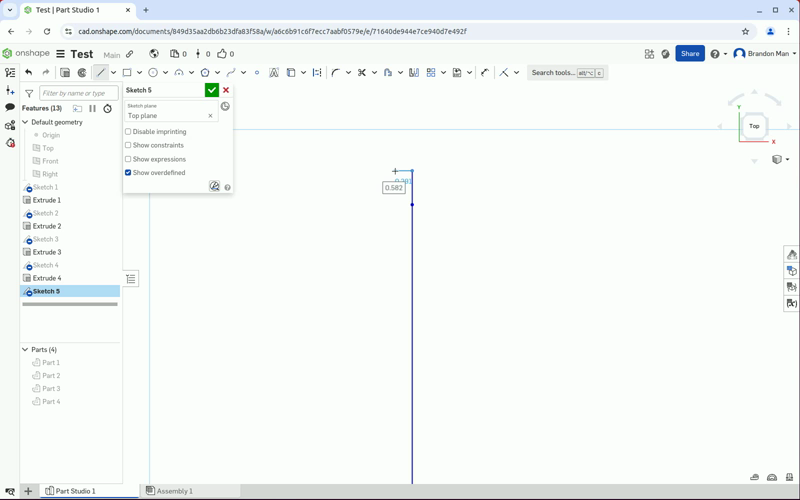
scroll(-6)
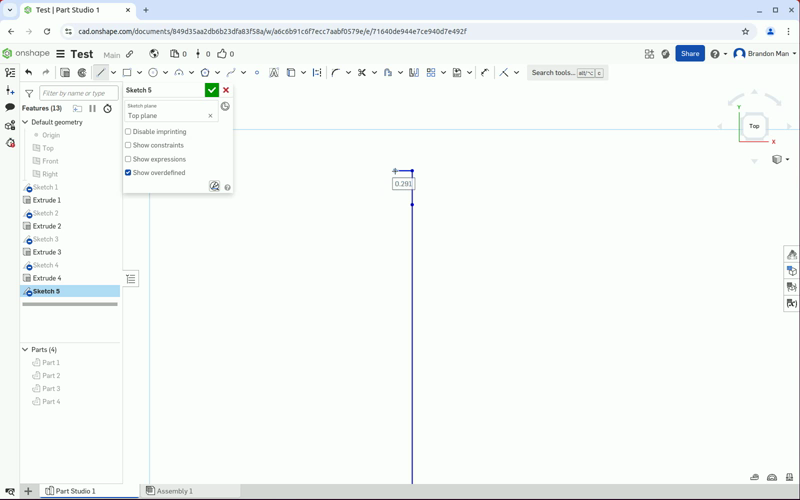
scroll(-6)
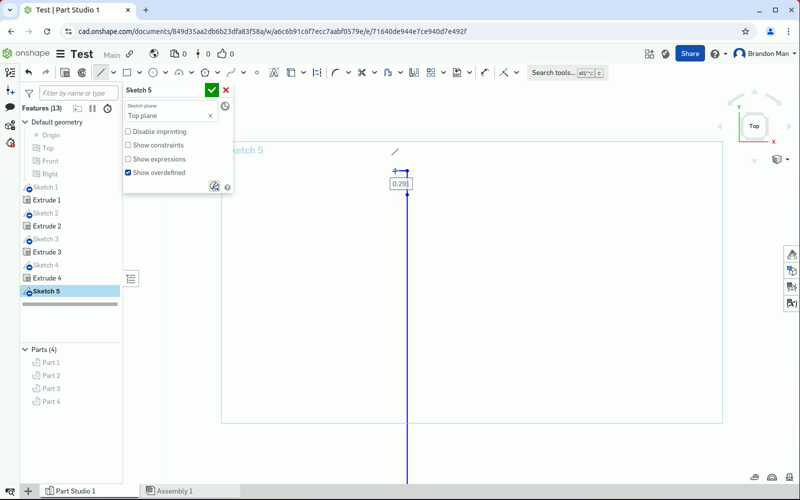
scroll(-6)
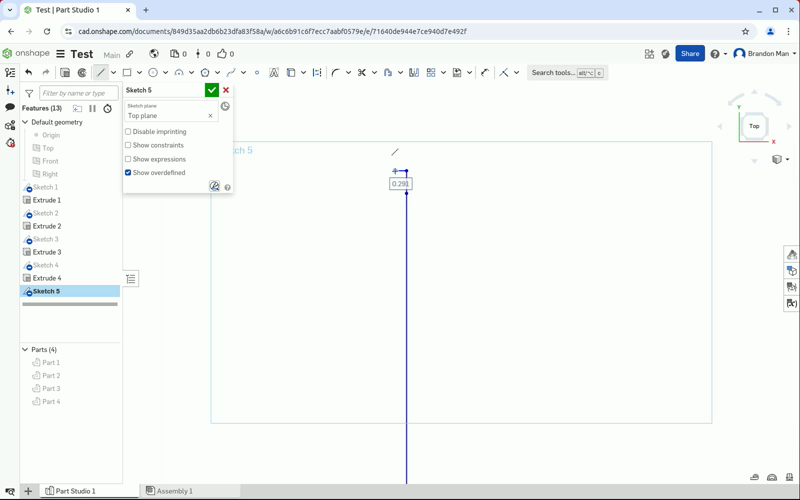
scroll(-6)
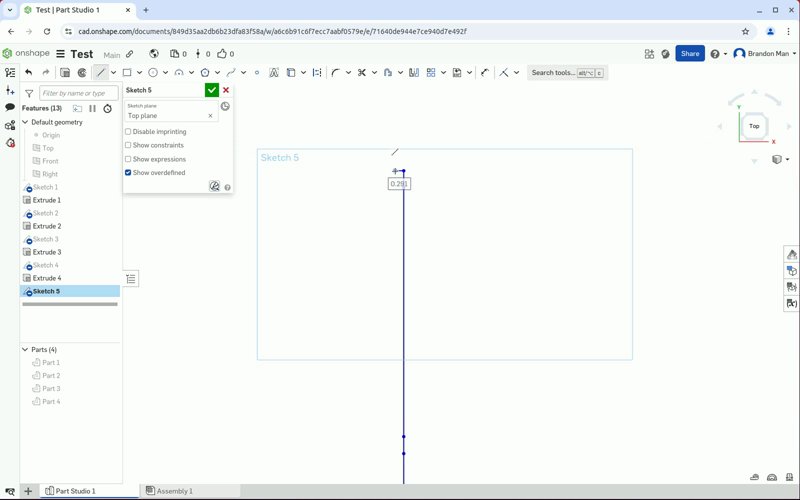
scroll(-6)
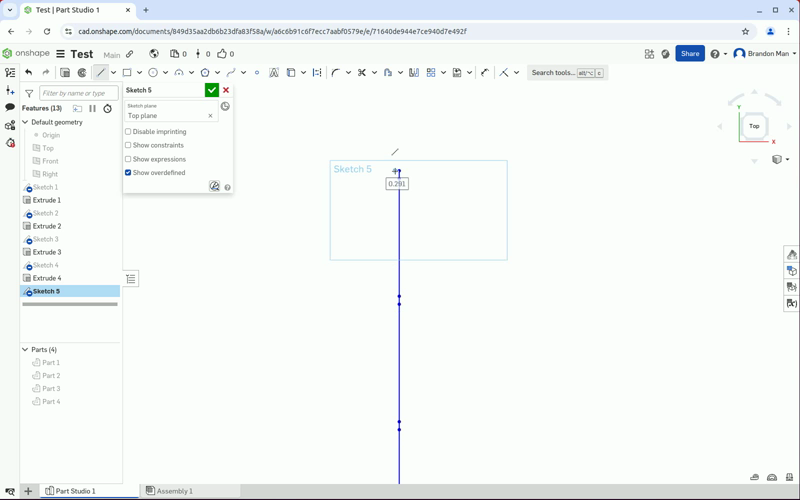
scroll(-6)
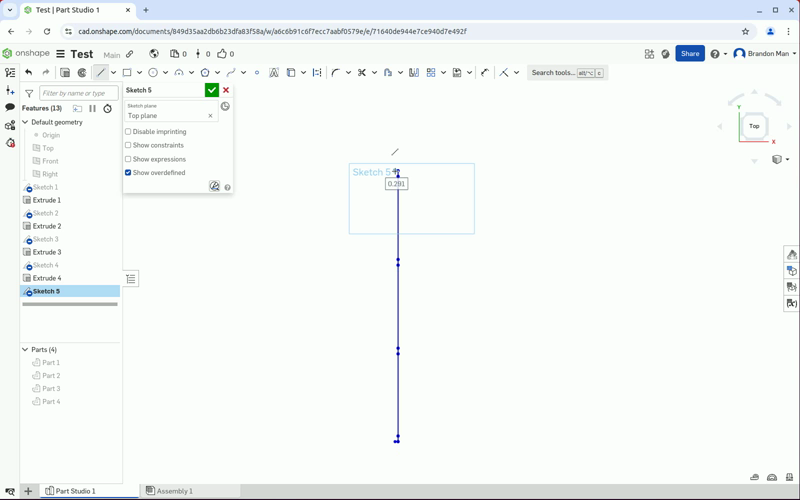
scroll(-6)
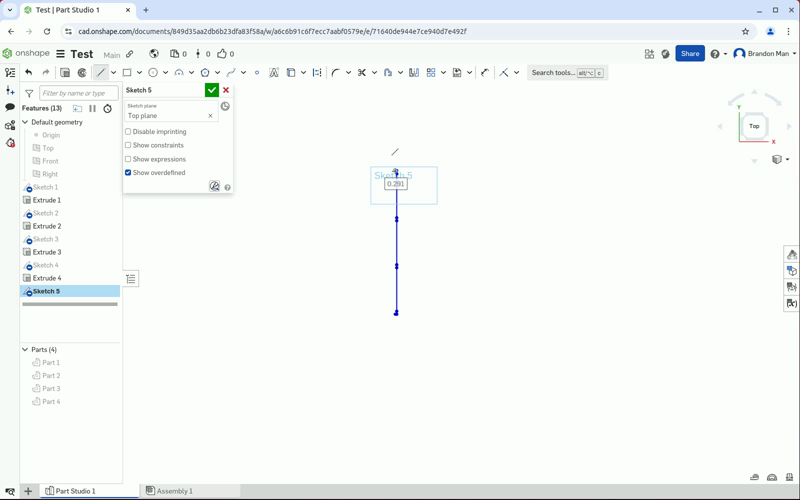
key_up(shift)
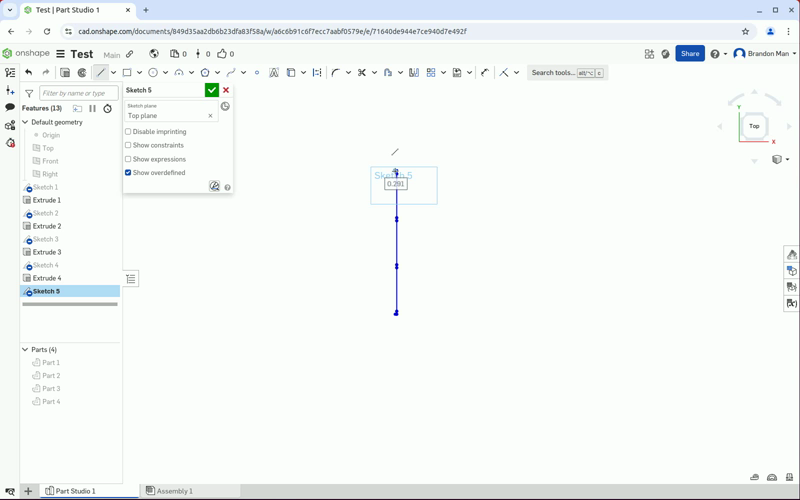
key_down(shift)
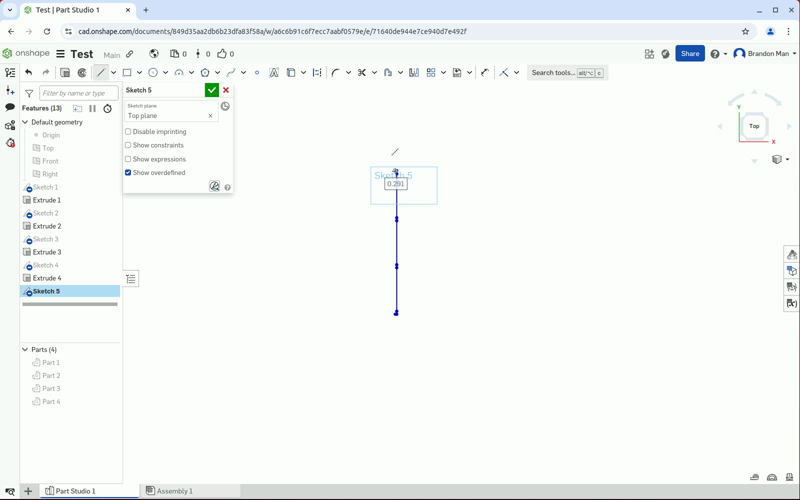
mouse_move(395, 314)
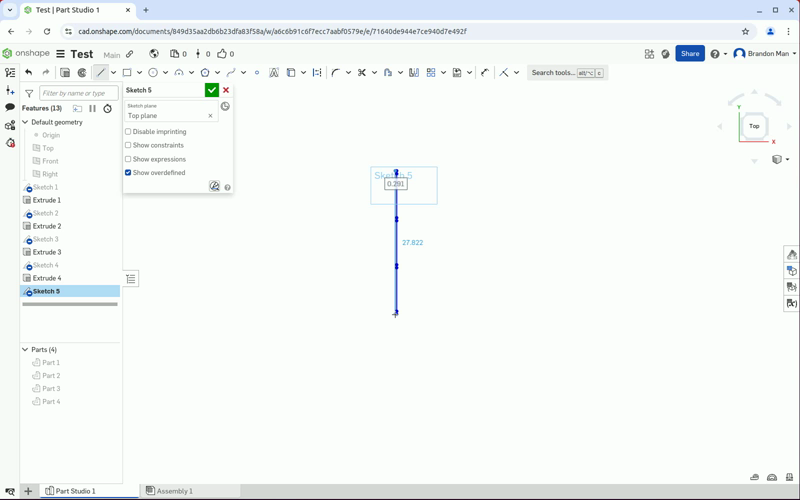
scroll(6)
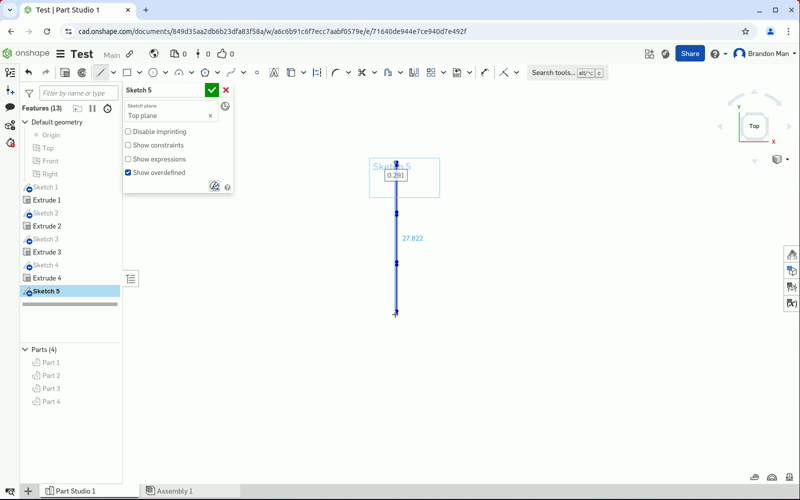
scroll(6)
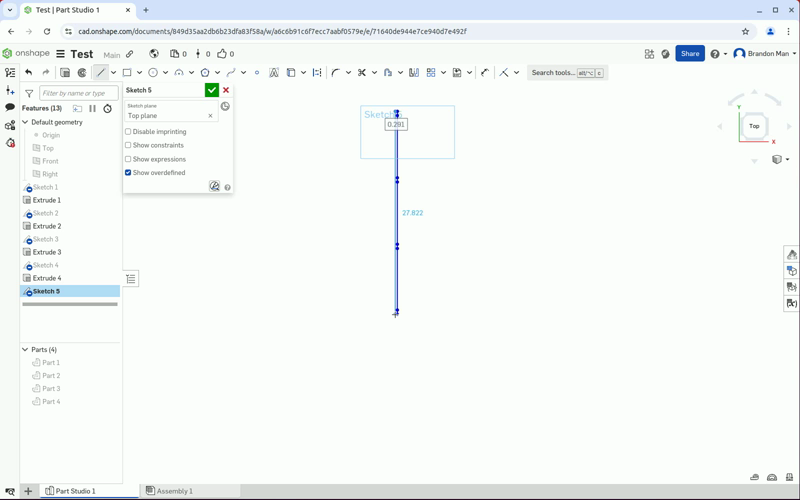
scroll(6)
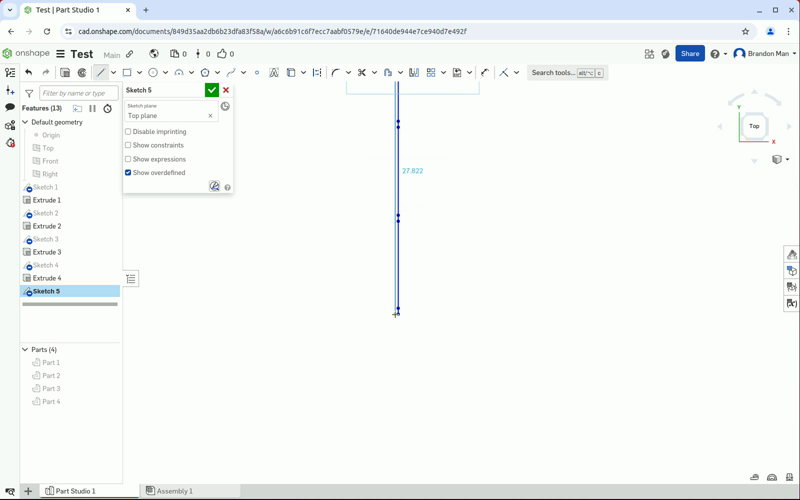
scroll(6)
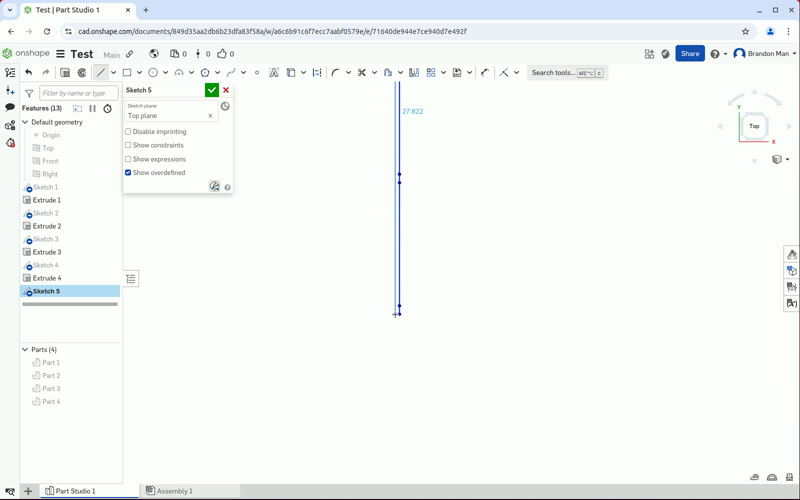
scroll(6)
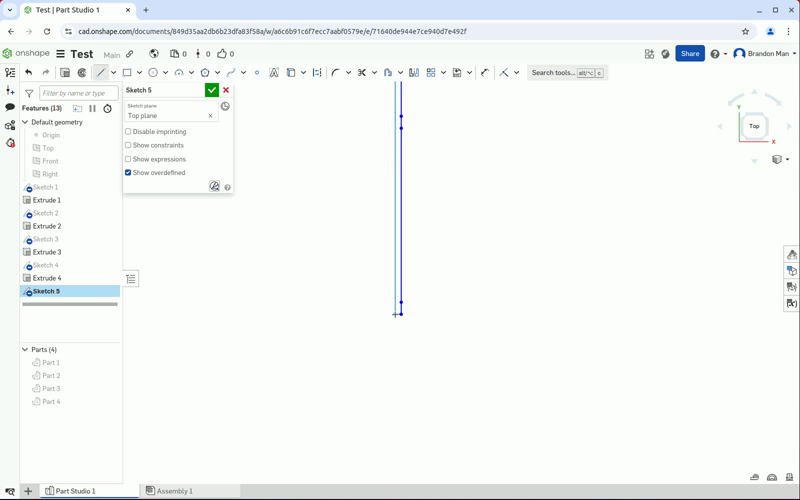
scroll(6)
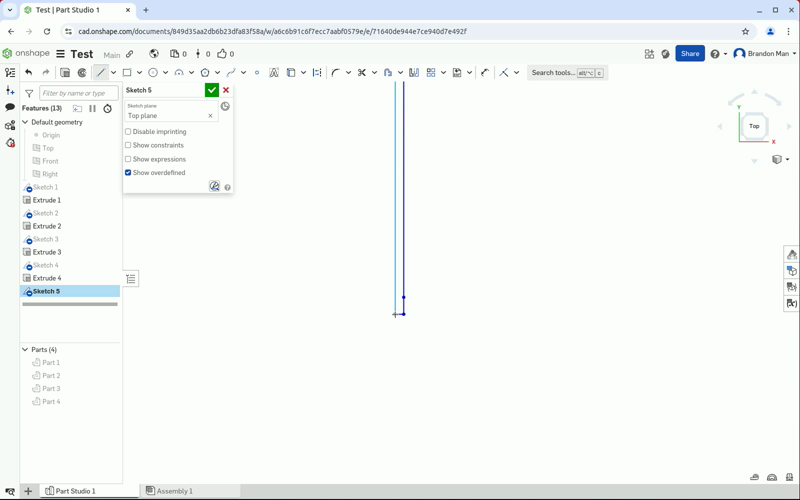
scroll(6)
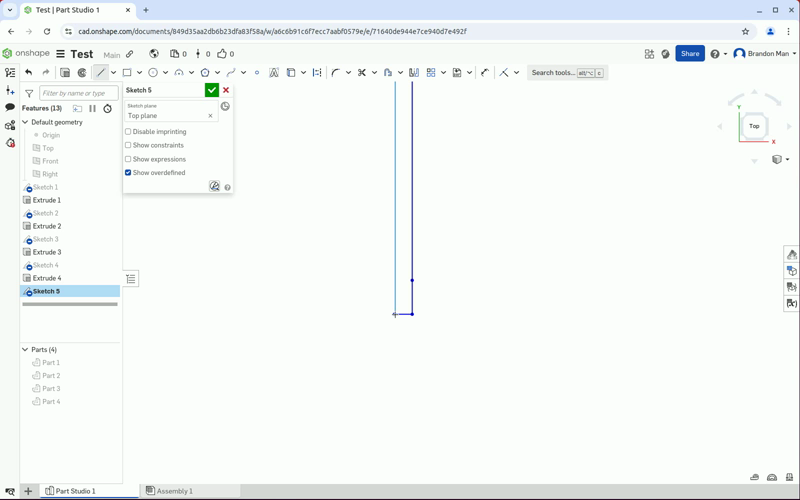
key_up(shift)
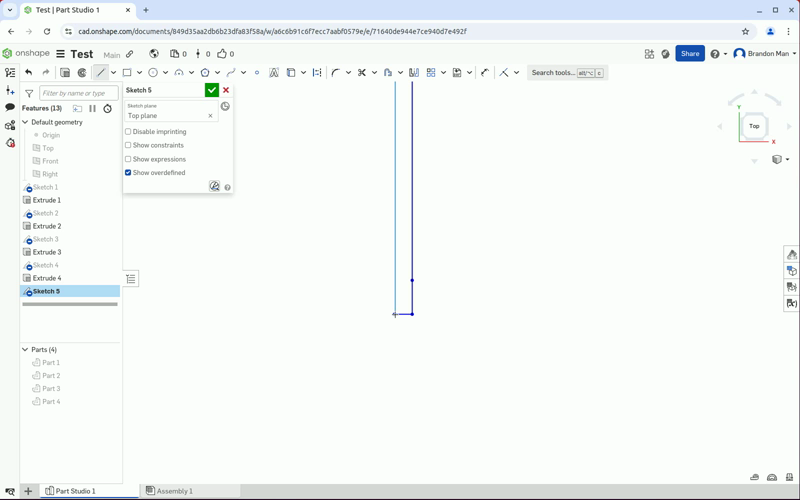
click(395, 314)
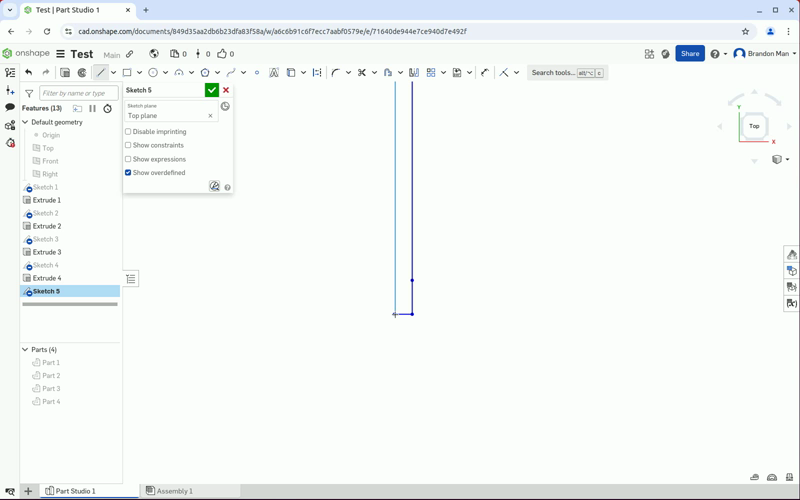
scroll(-6)
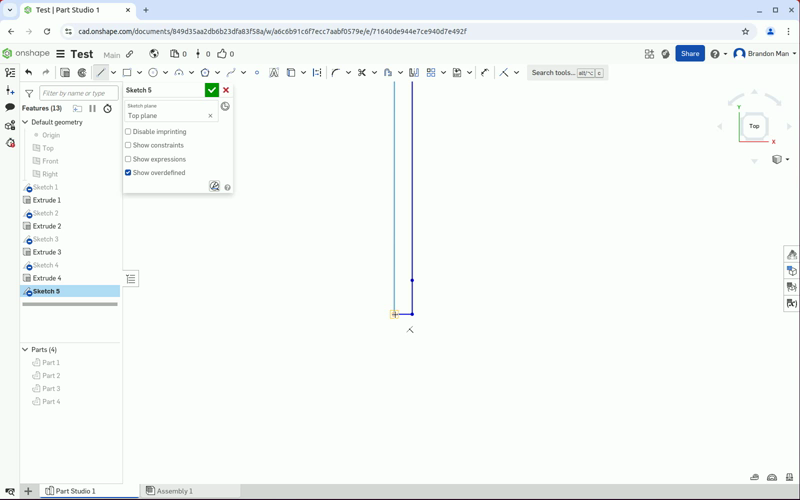
scroll(-6)
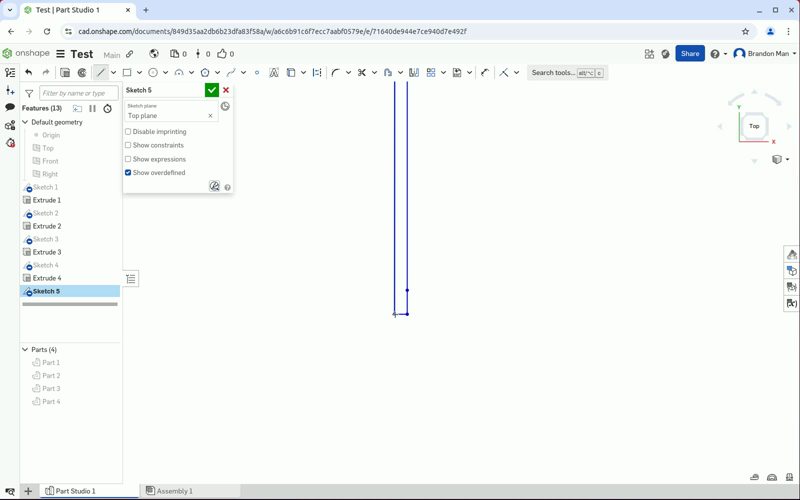
scroll(-6)
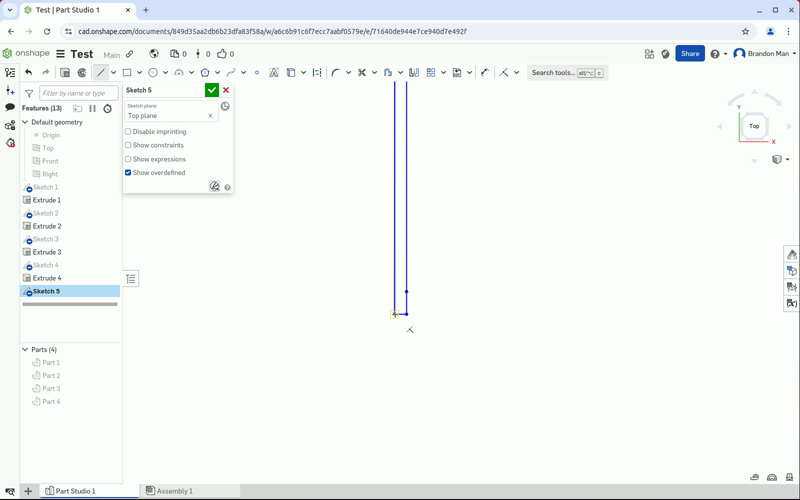
scroll(-6)
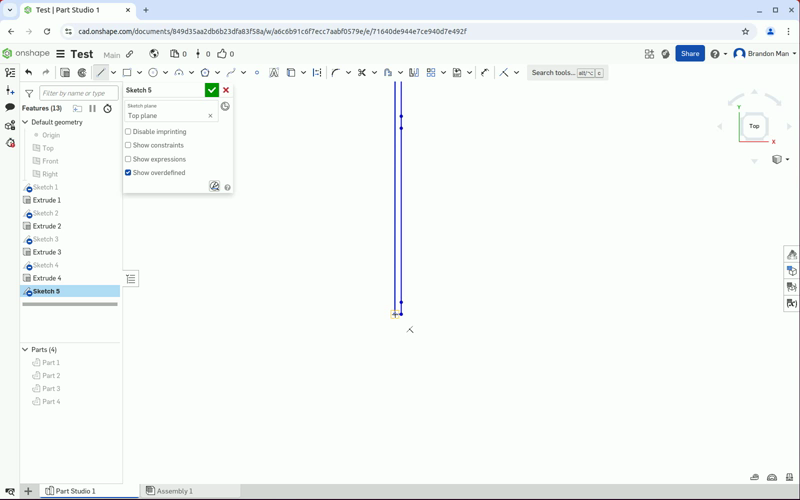
scroll(-6)
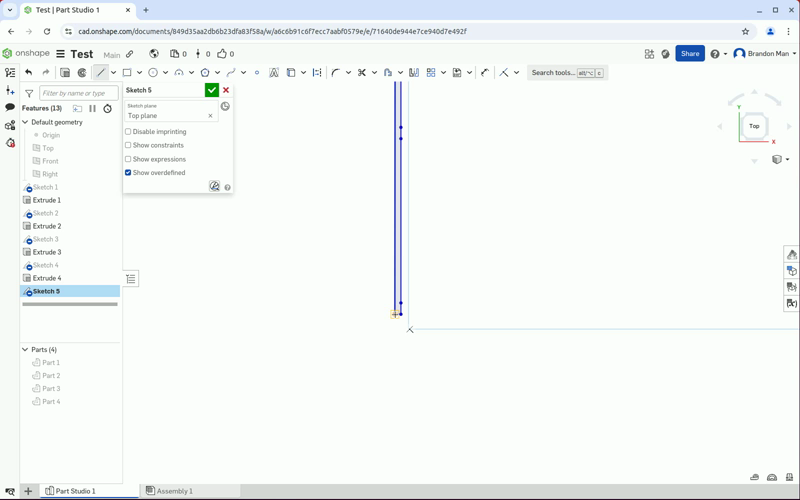
scroll(-6)
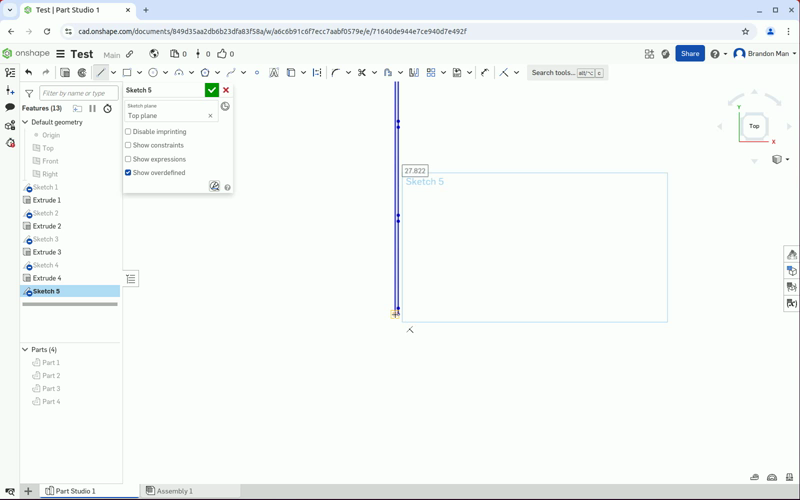
scroll(-6)
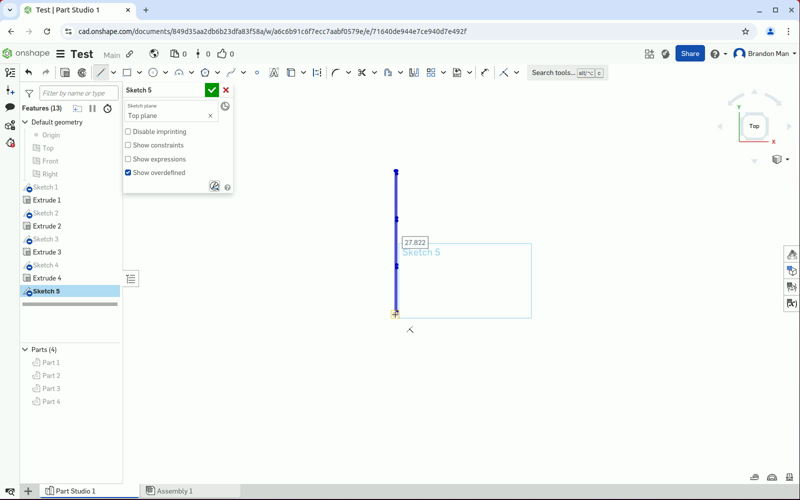
key(esc)
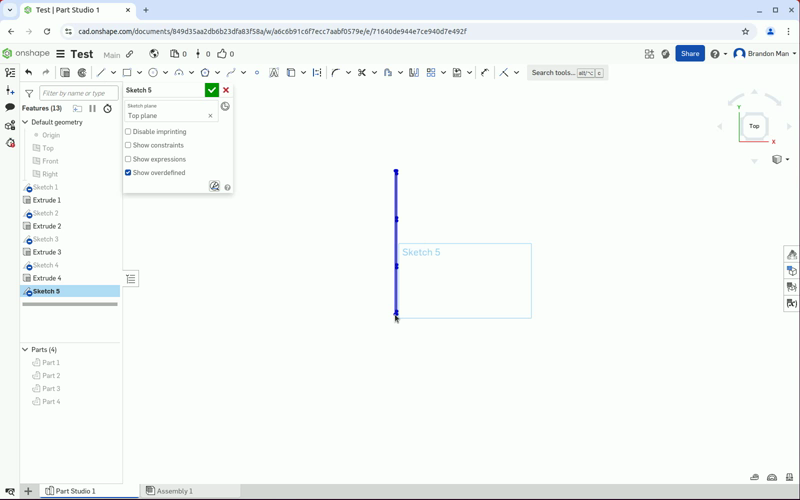
mouse_move(395, 232)
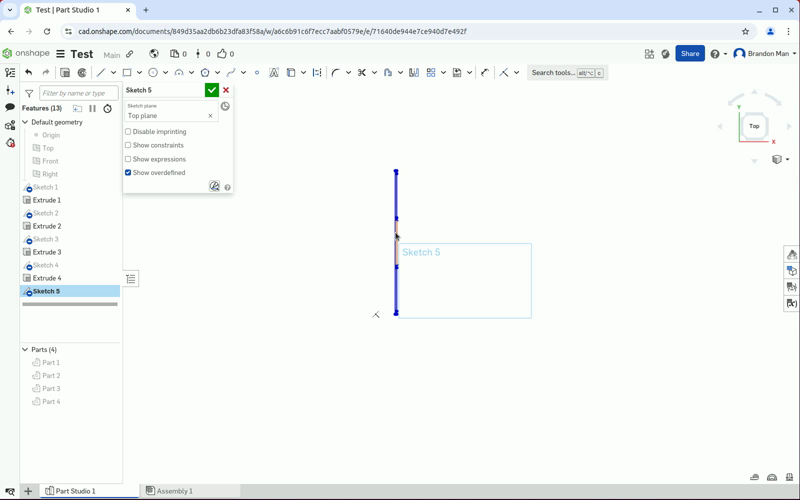
scroll(6)
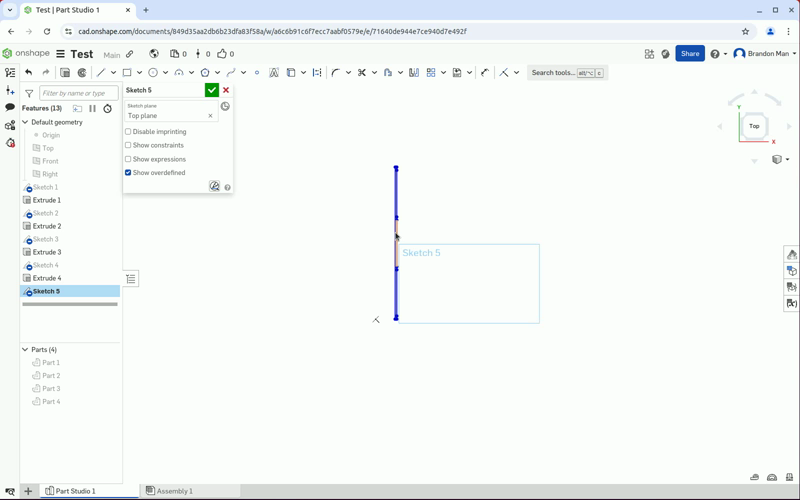
scroll(6)
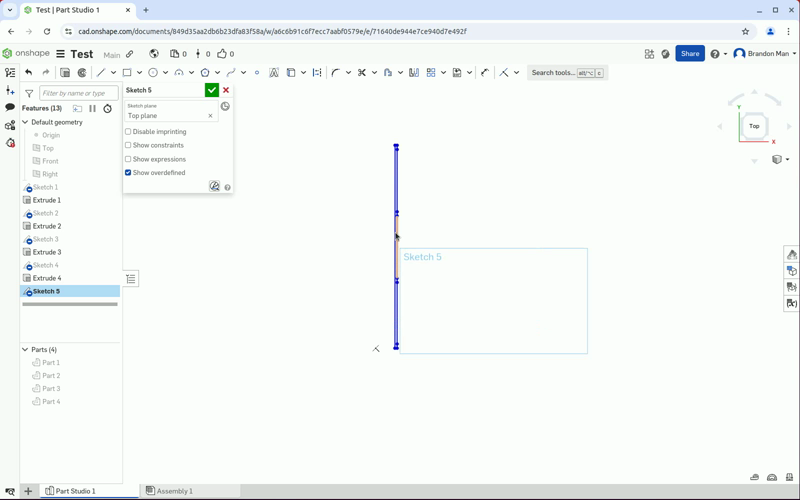
scroll(6)
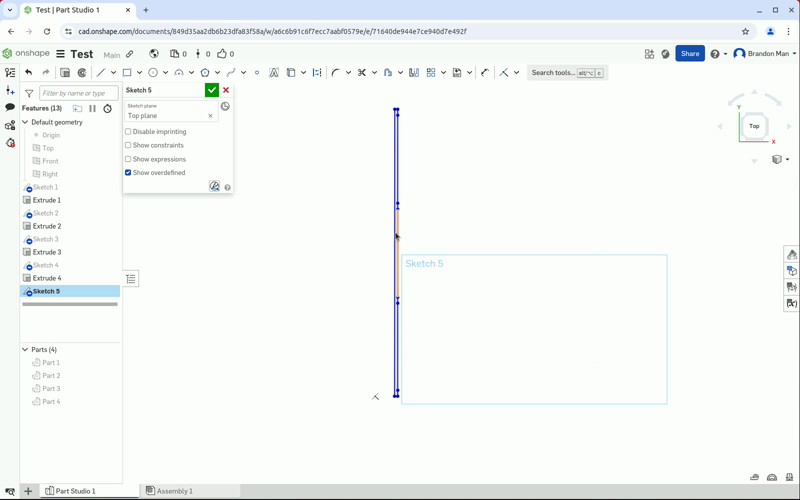
scroll(6)
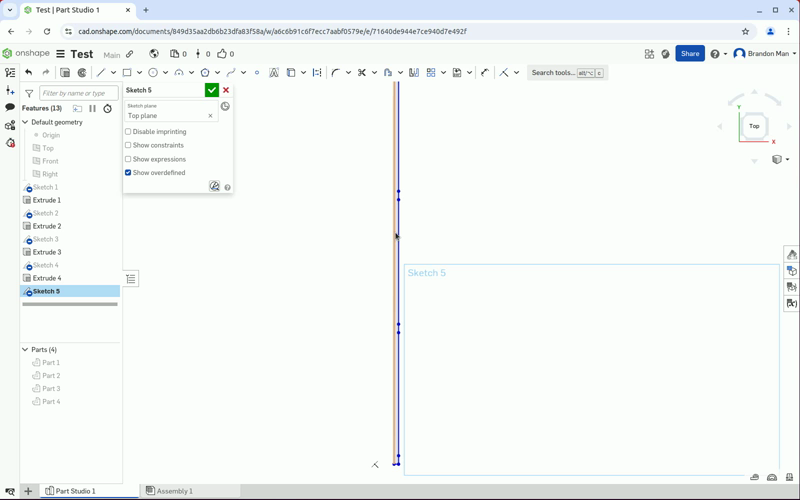
scroll(6)
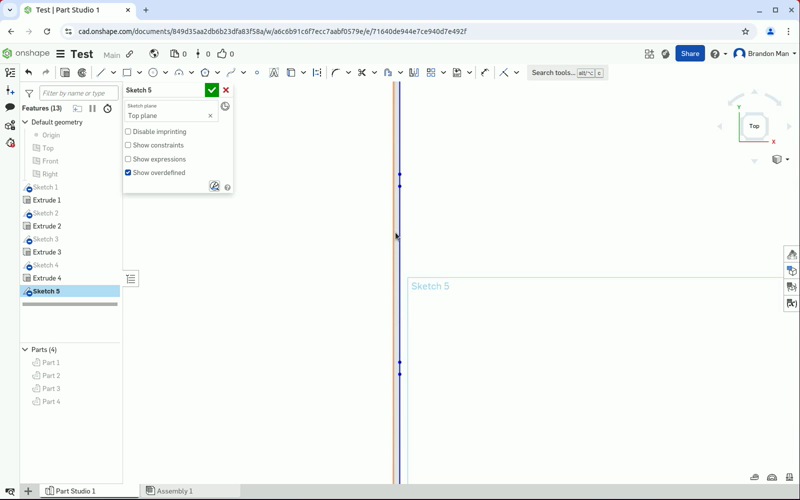
scroll(6)
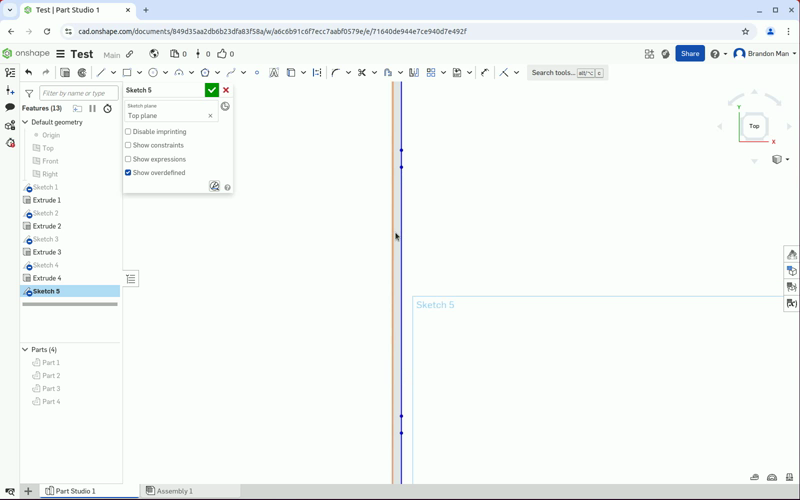
scroll(6)
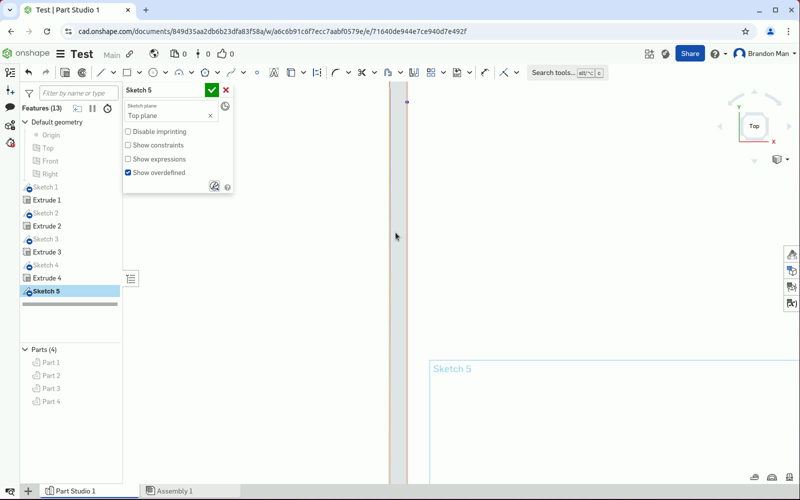
click(395, 232)
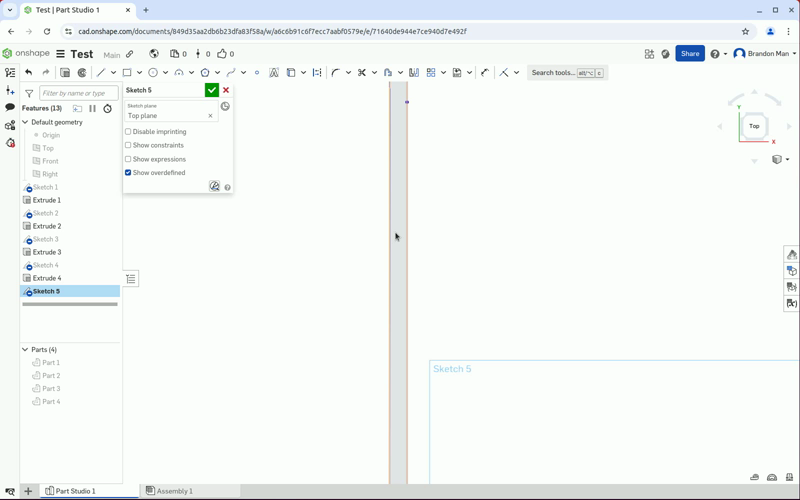
scroll(-6)
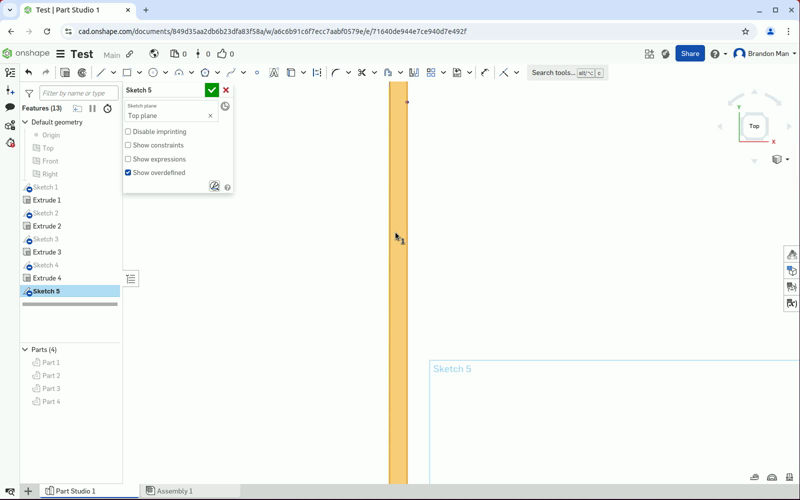
scroll(-6)
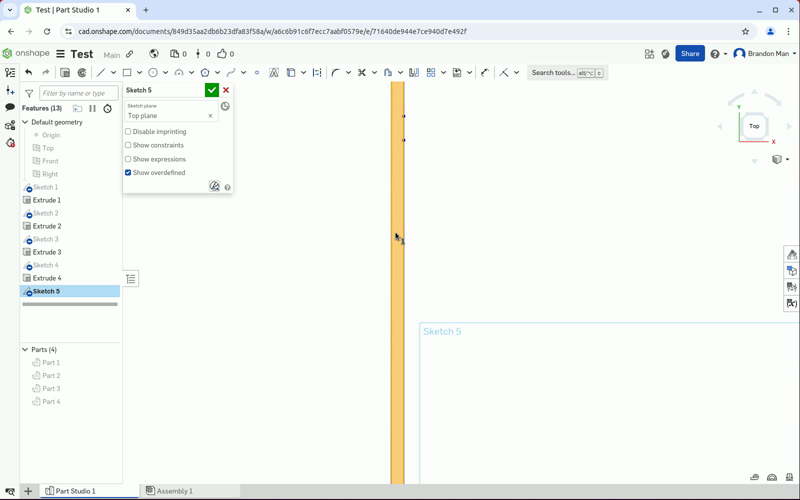
scroll(-6)
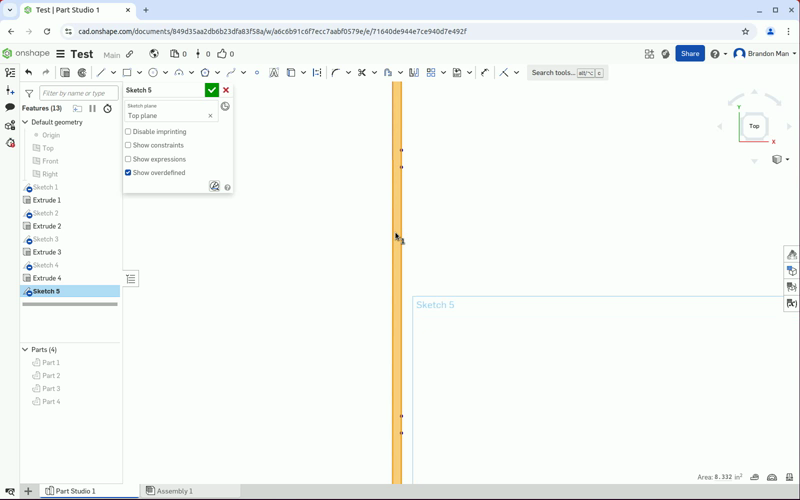
scroll(-6)
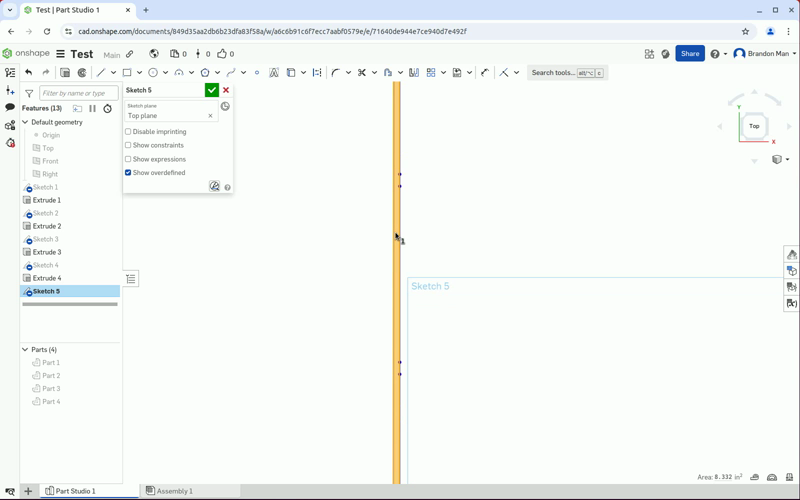
scroll(-6)
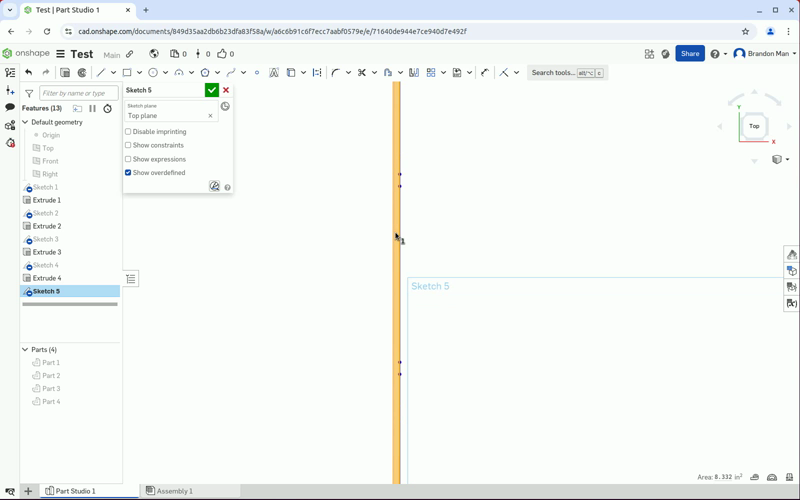
scroll(-6)
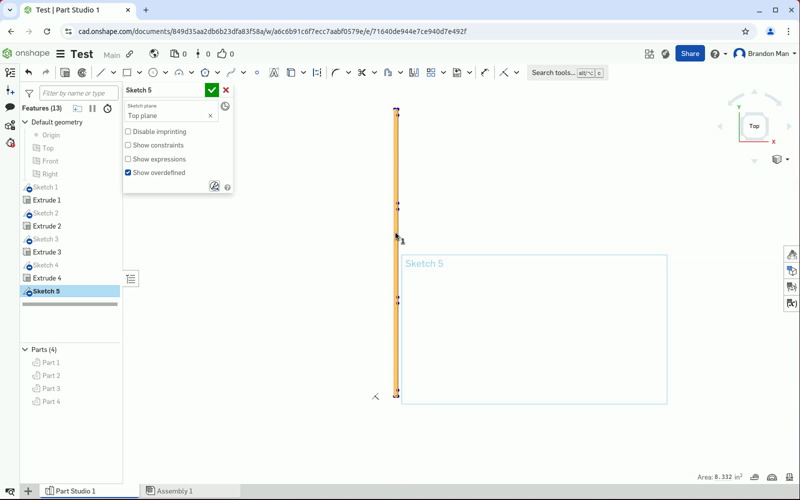
scroll(-6)
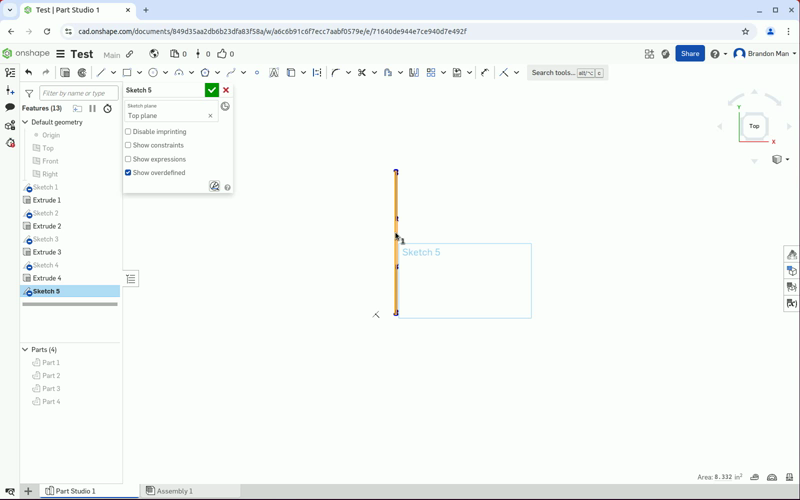
mouse_move(73, 352)
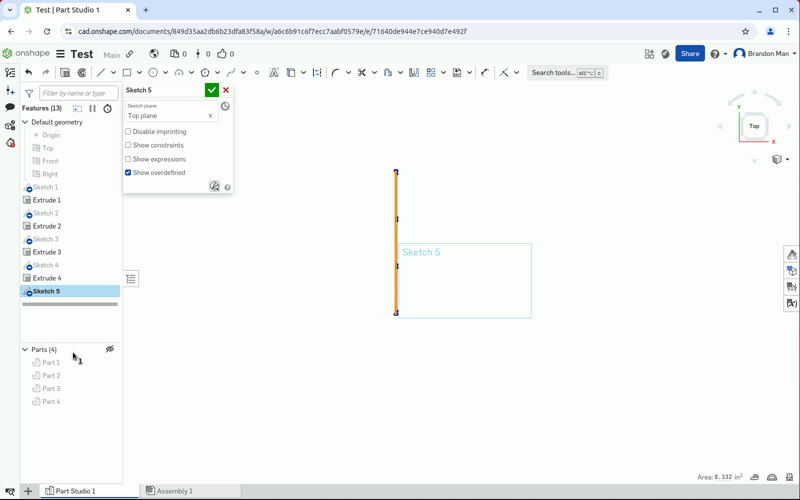
key(shift+y)
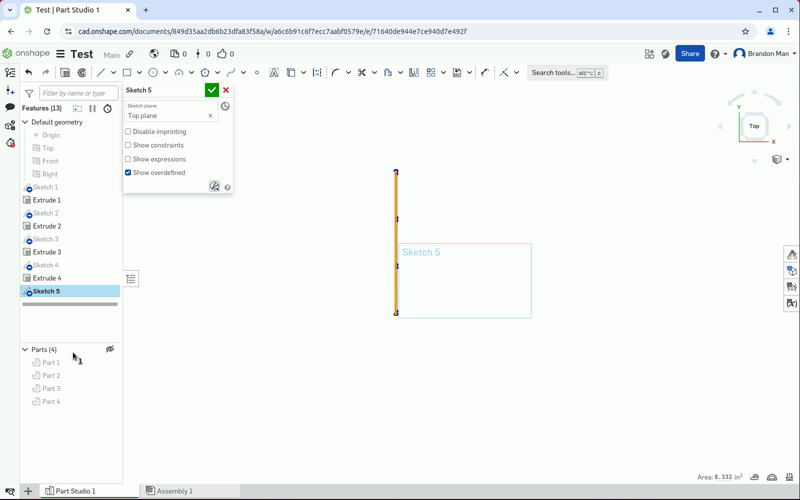
key(shift+e)
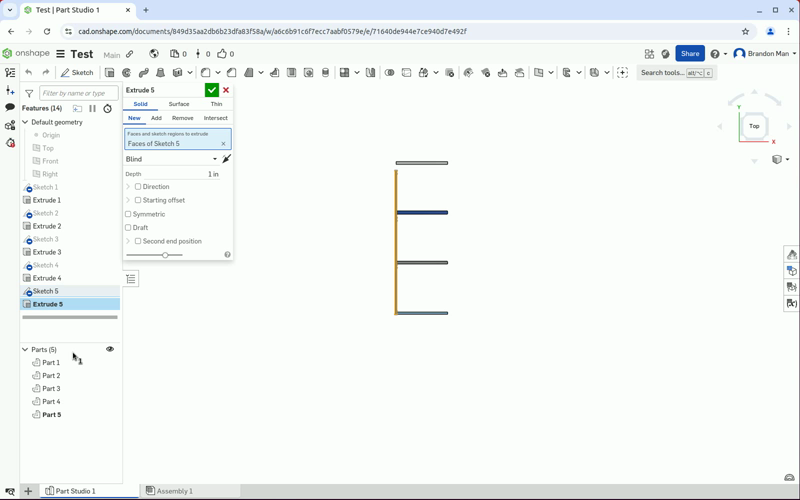
mouse_move(143, 106)
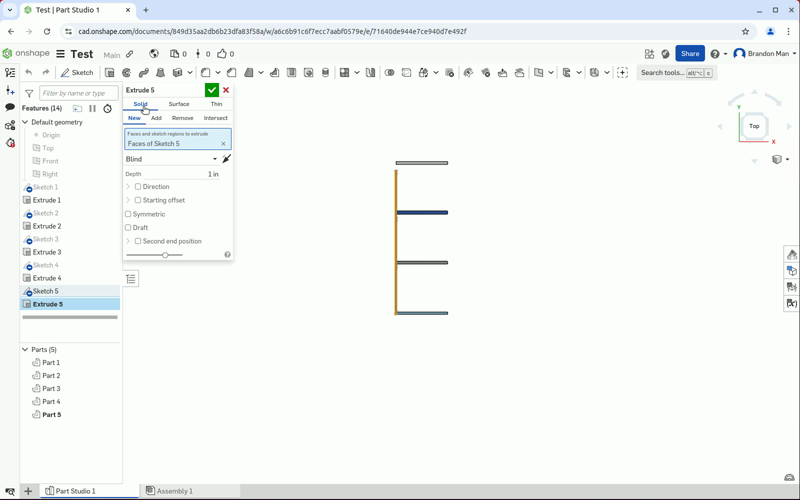
click(143, 106)
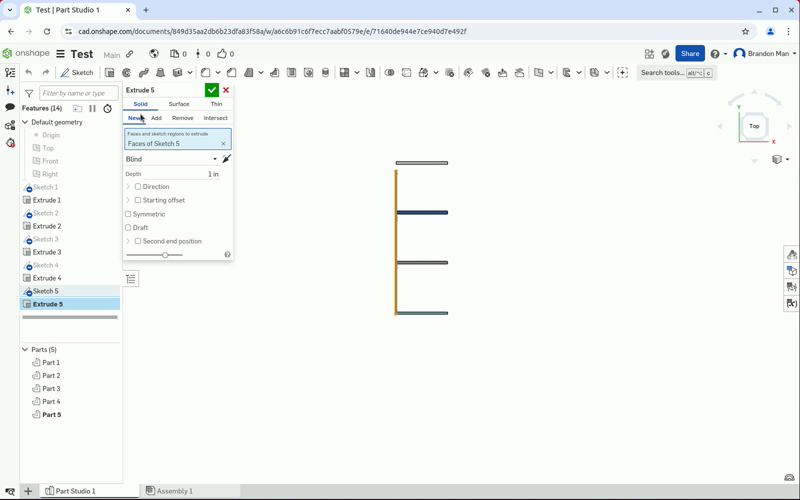
mouse_move(137, 120)
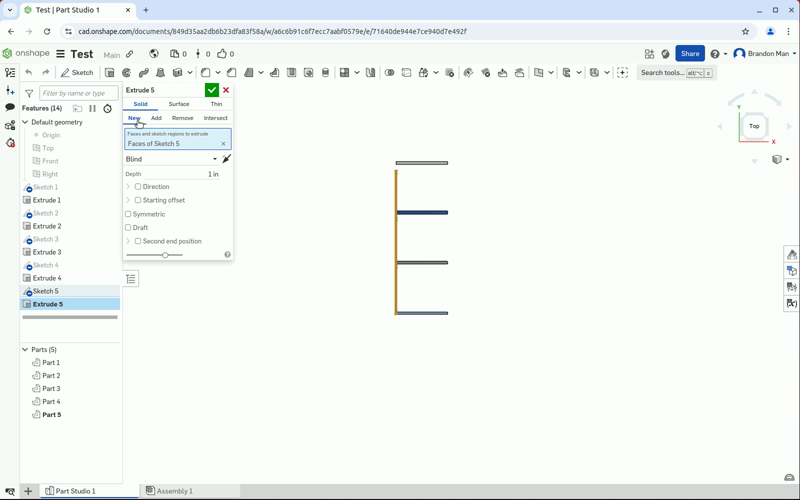
click(137, 120)
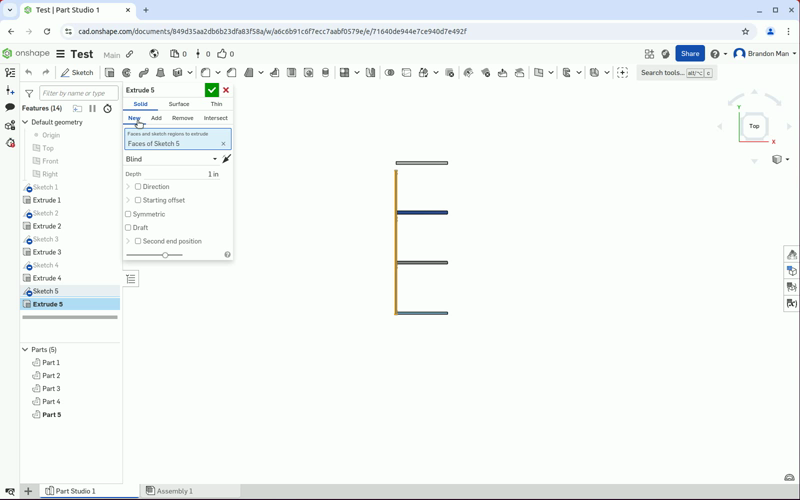
key(tab, 4)
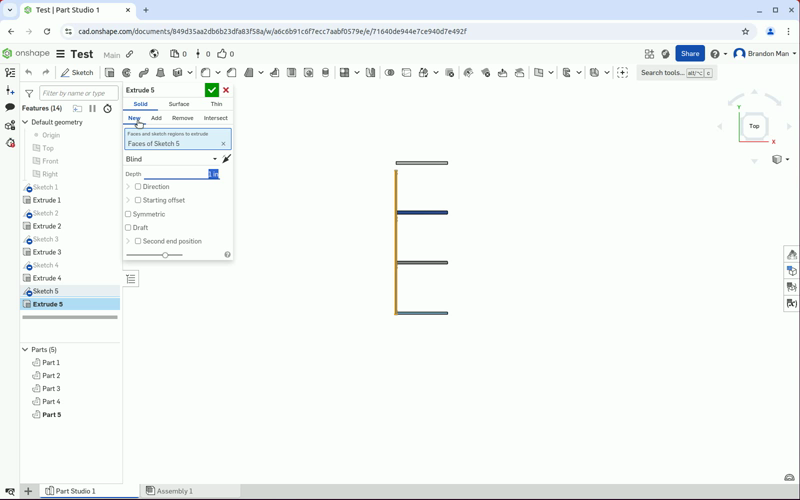
text(0.481)
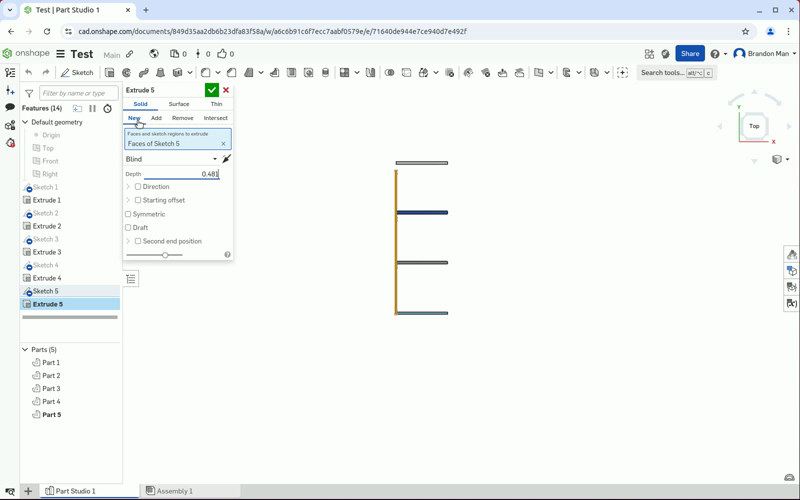
key(enter)
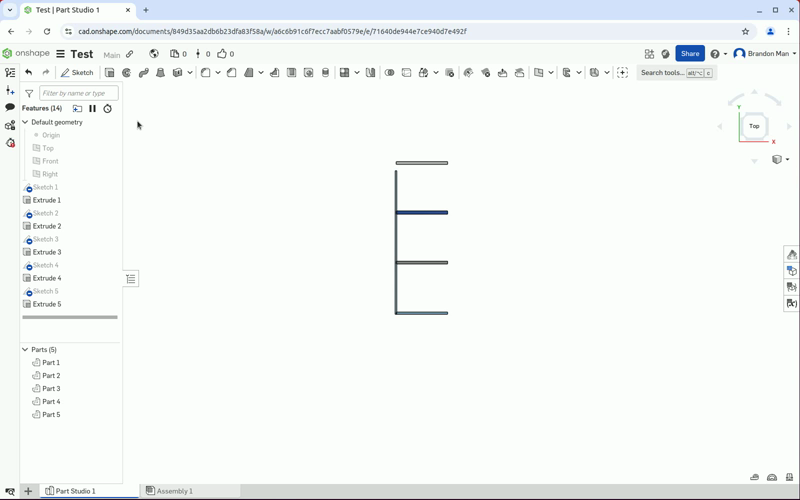
key(shift+h)
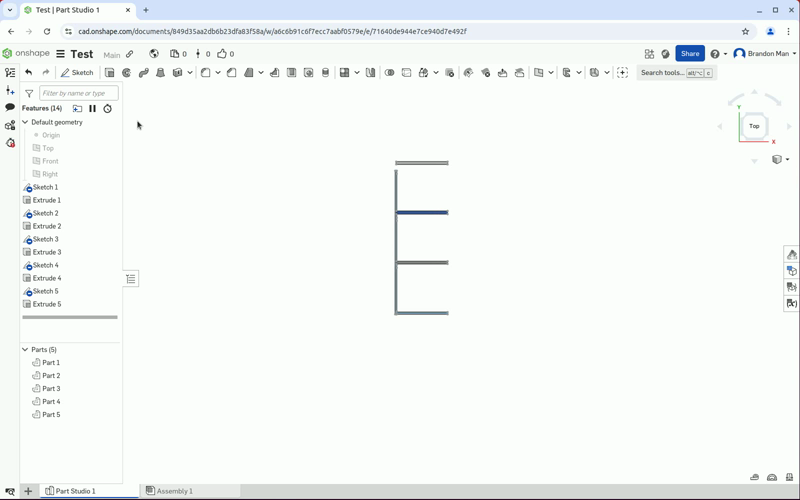
key(shift+h)
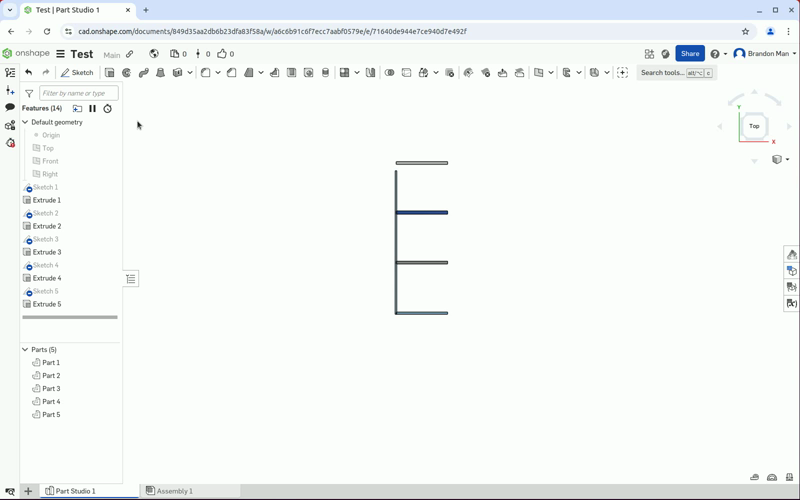
mouse_move(73, 189)
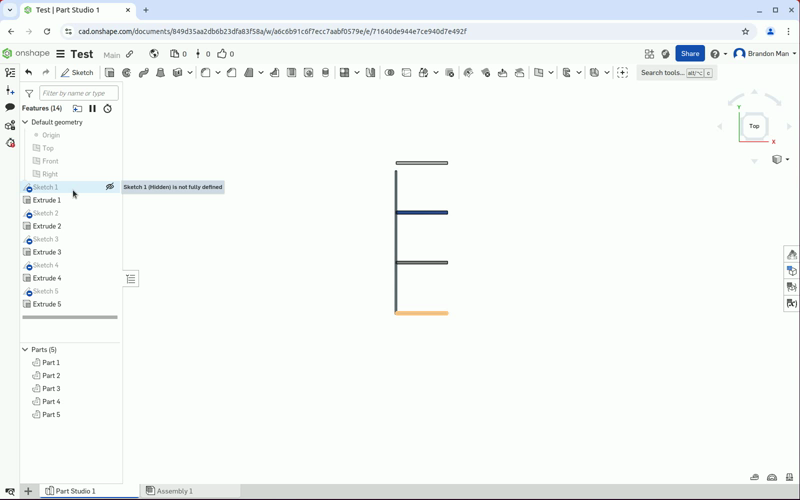
click(73, 189)
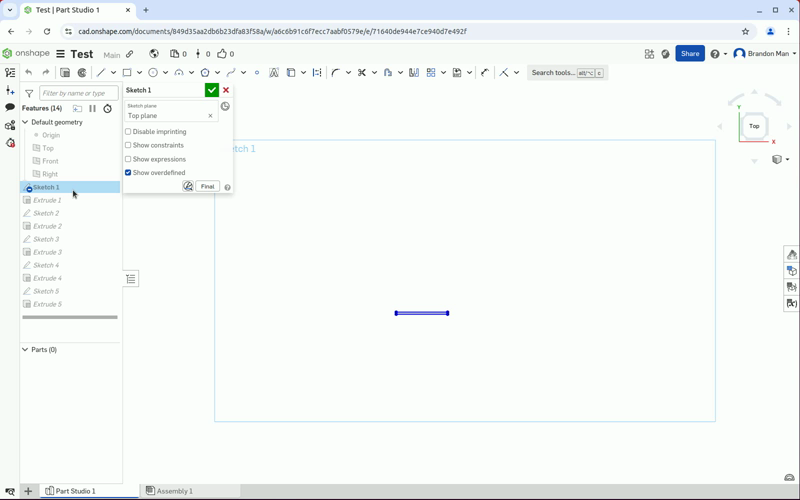
mouse_move(229, 92)
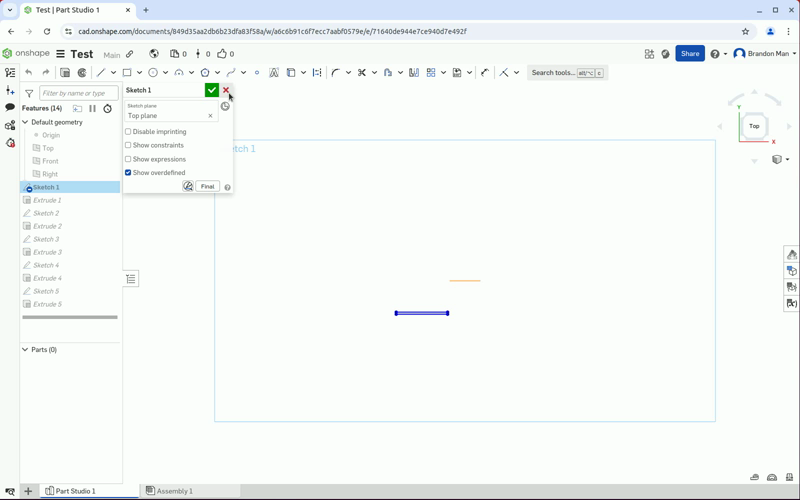
click(229, 92)
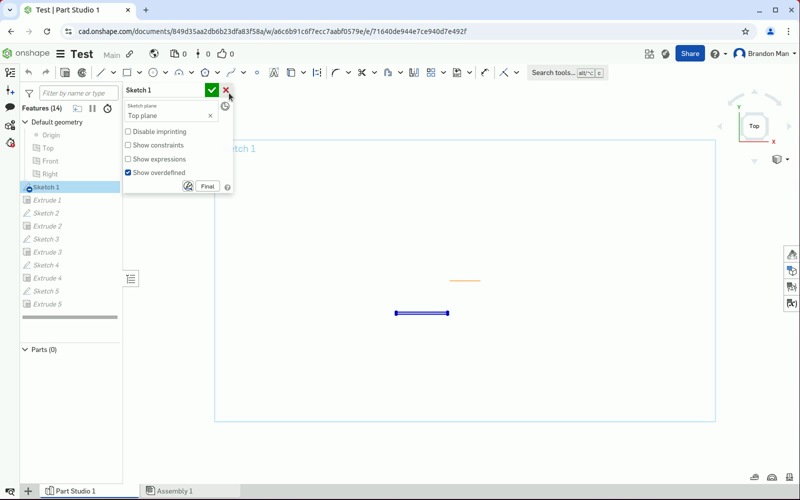
key(shift+s)
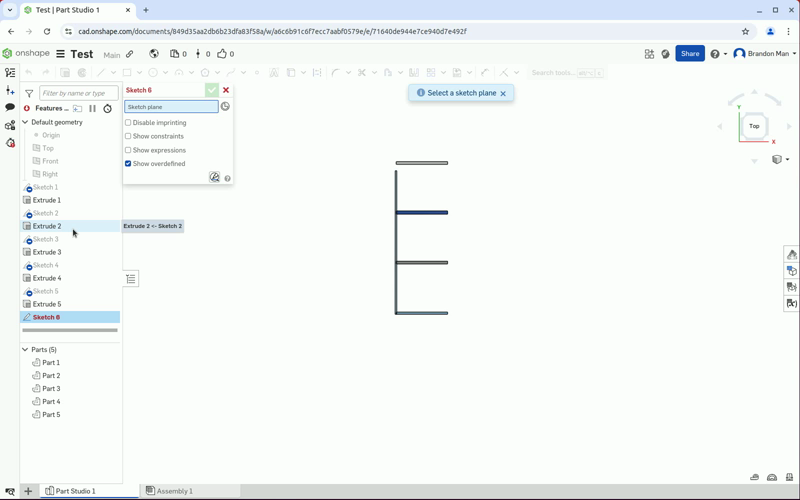
scroll(3)
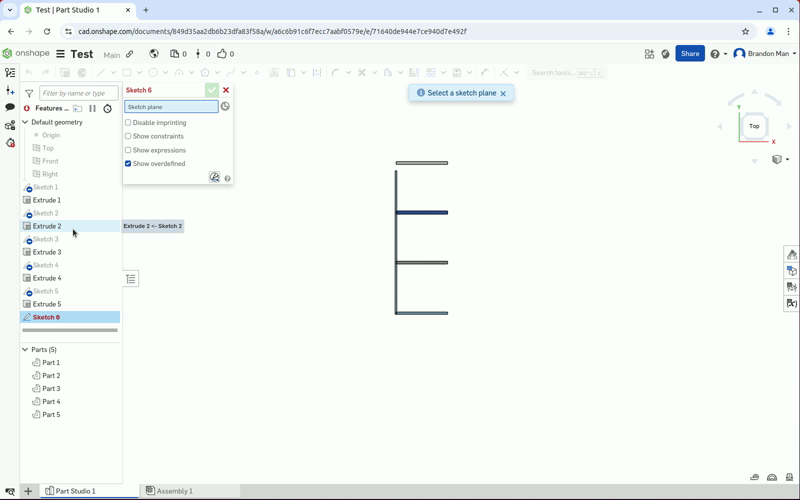
mouse_move(73, 150)
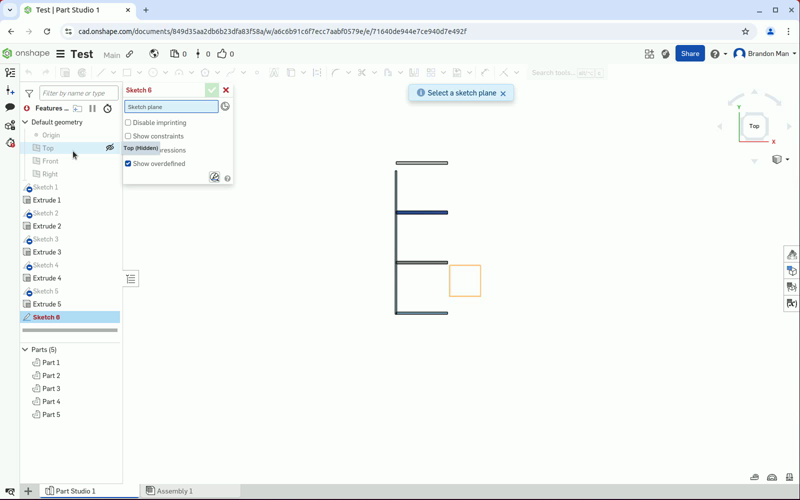
click(73, 150)
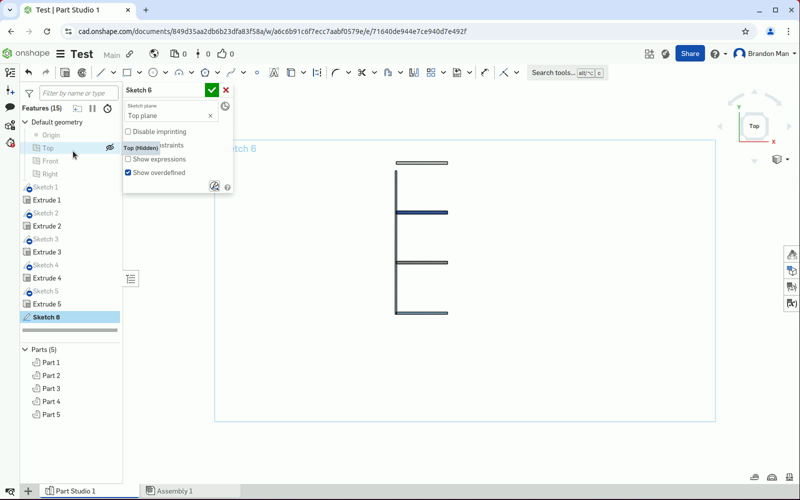
mouse_move(73, 352)
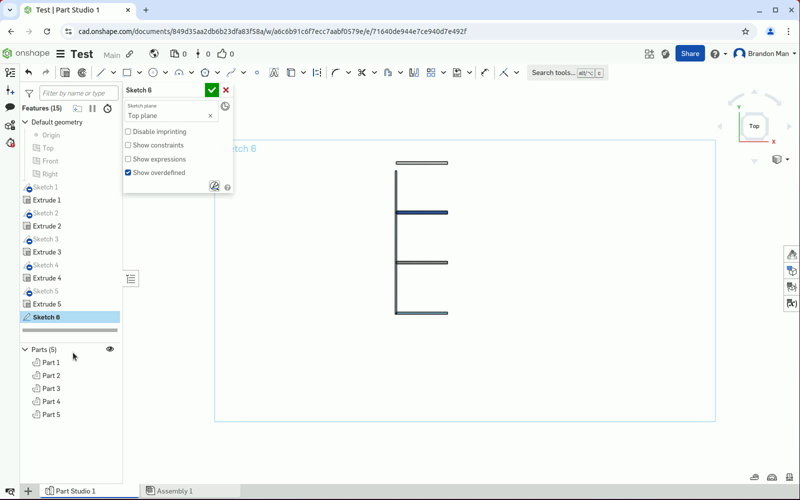
key(y)
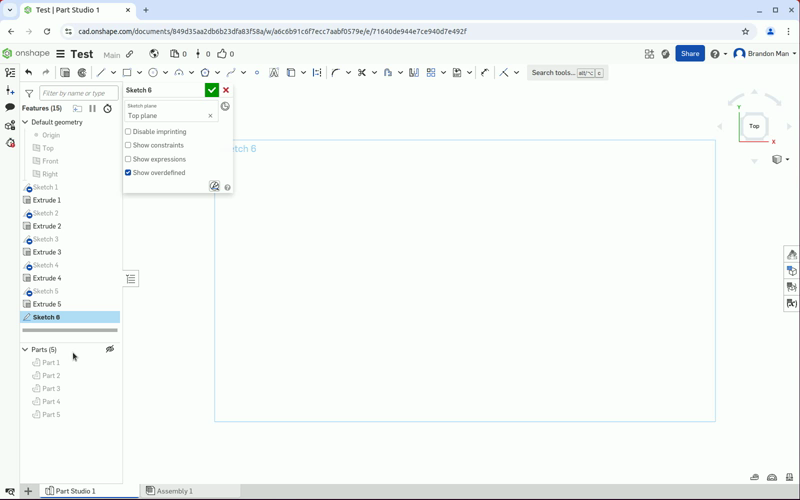
key(l)
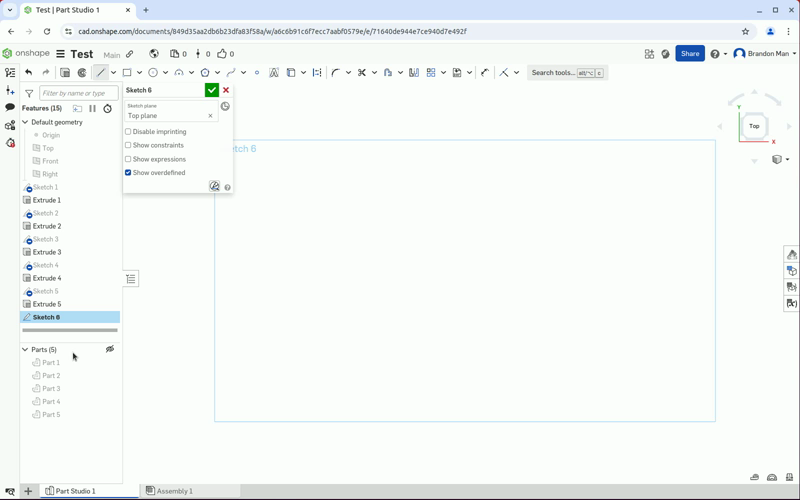
key_down(shift)
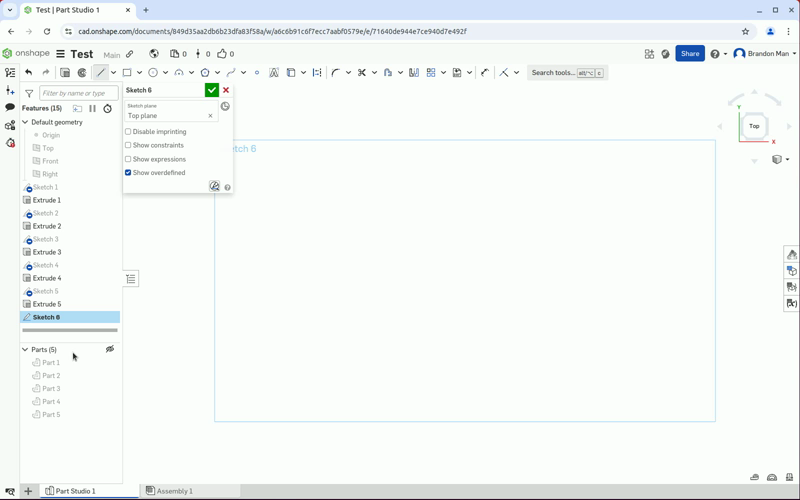
mouse_move(444, 314)
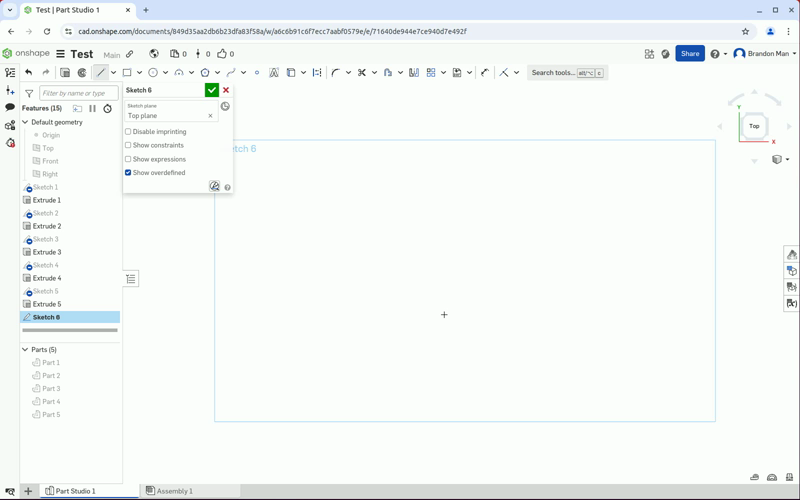
click(444, 314)
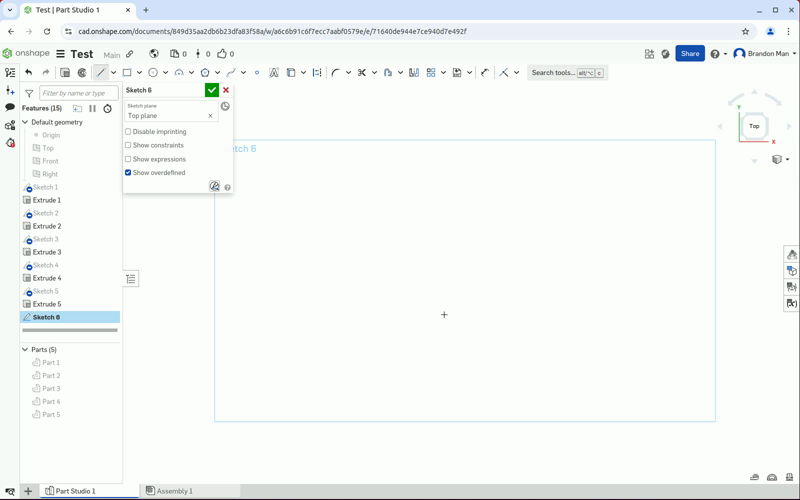
key_up(shift)
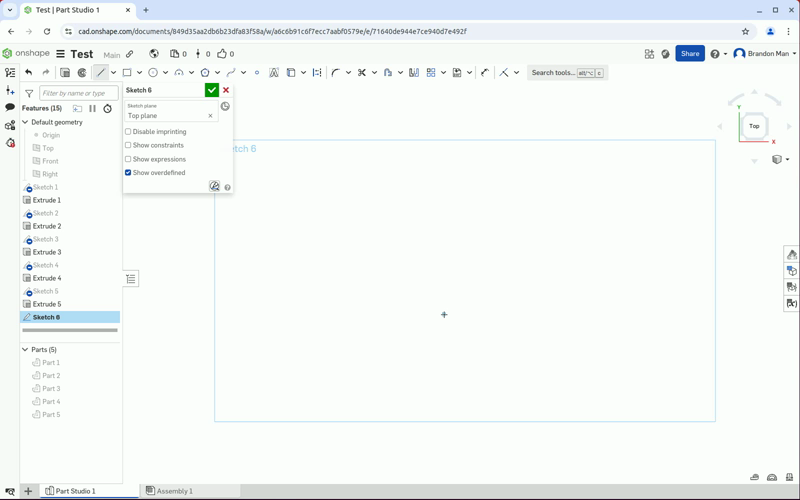
key_down(shift)
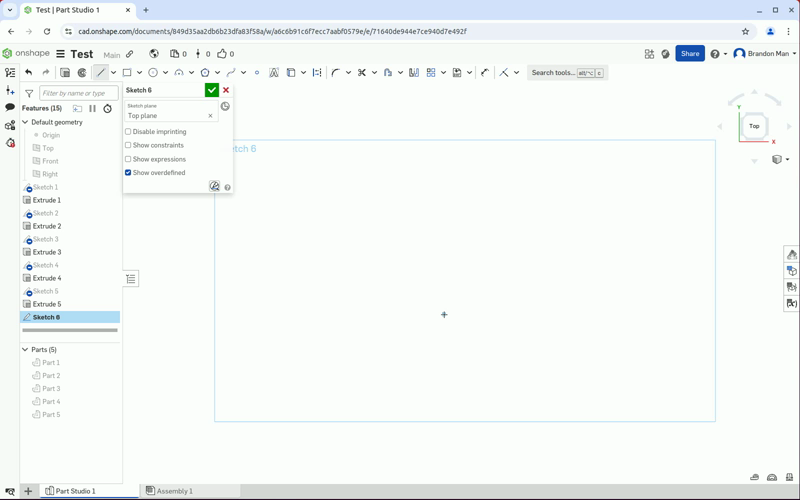
mouse_move(474, 314)
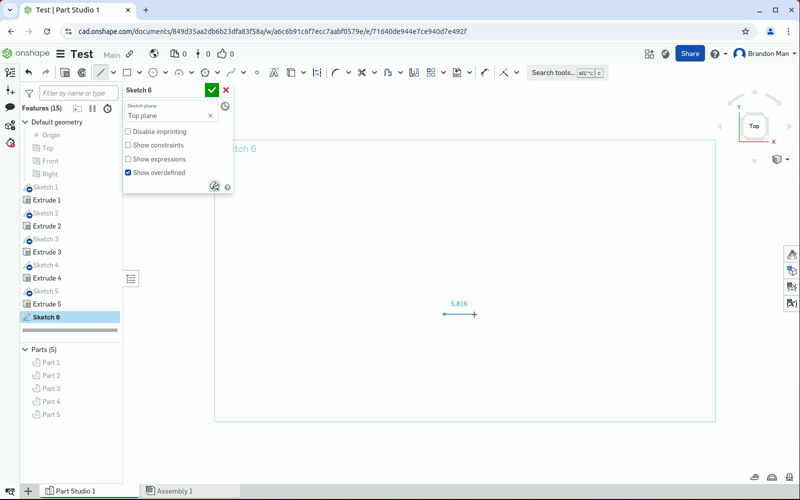
mouse_move(446, 314)
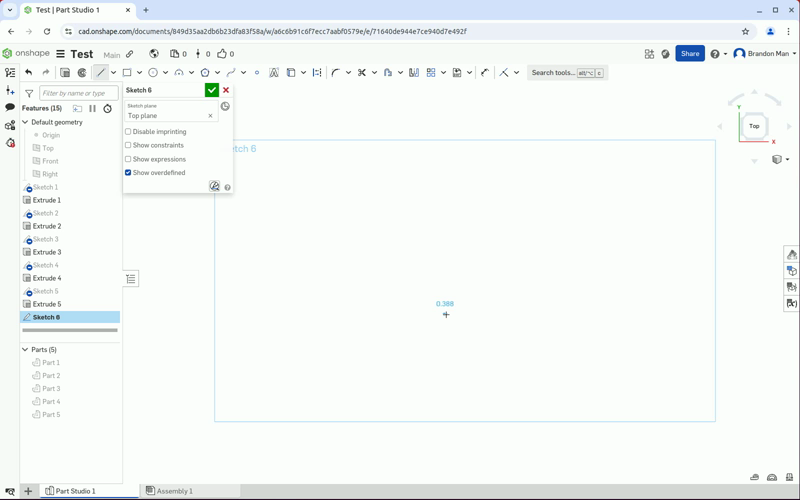
scroll(6)
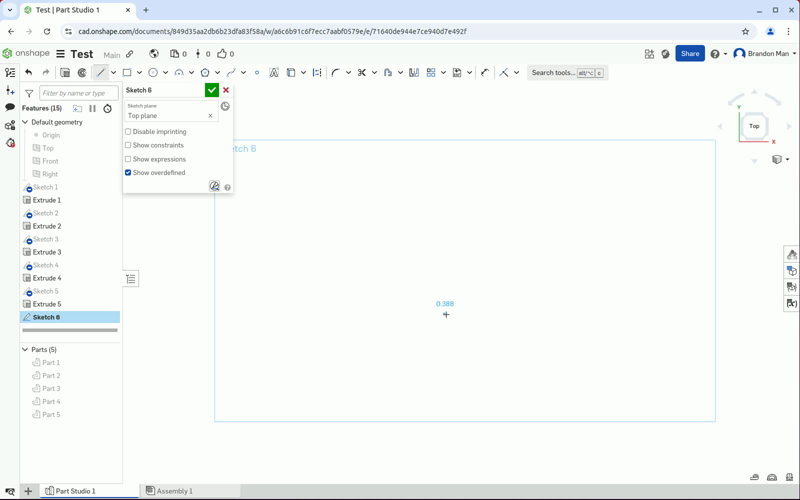
scroll(6)
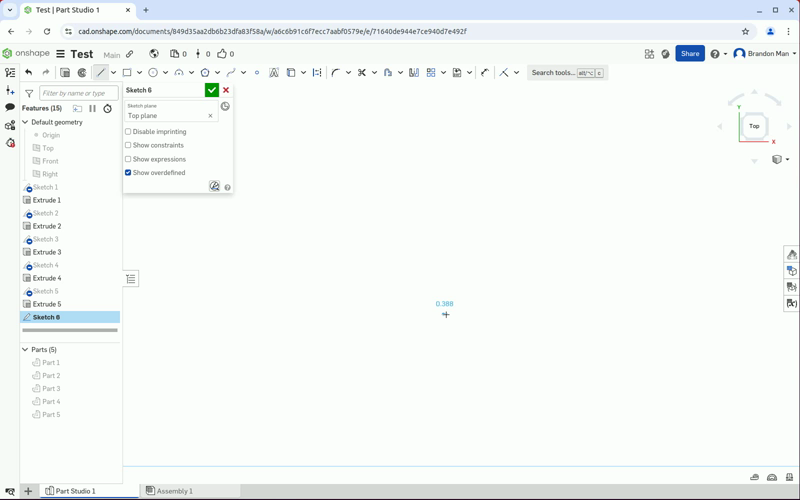
scroll(6)
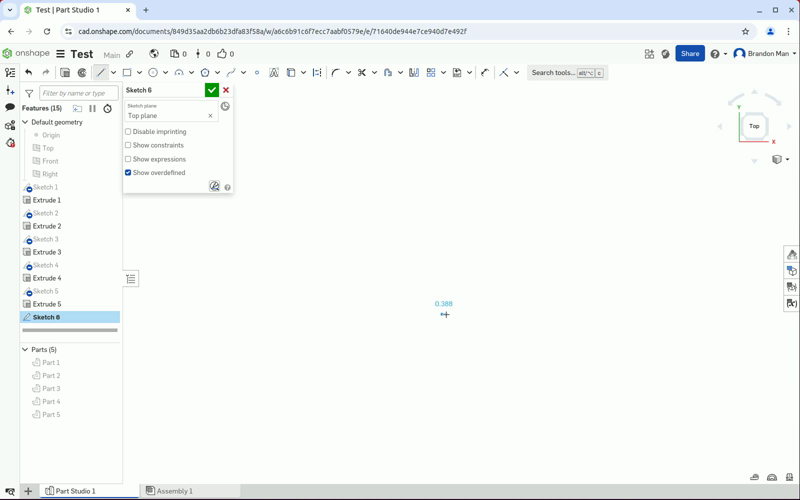
scroll(6)
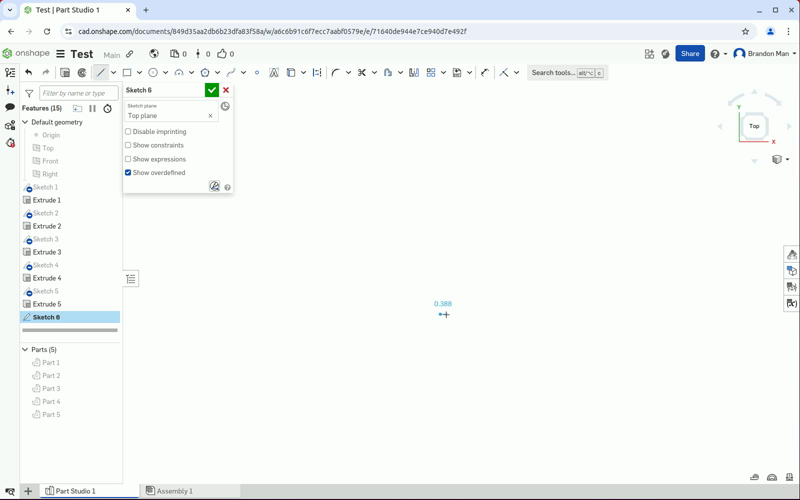
scroll(6)
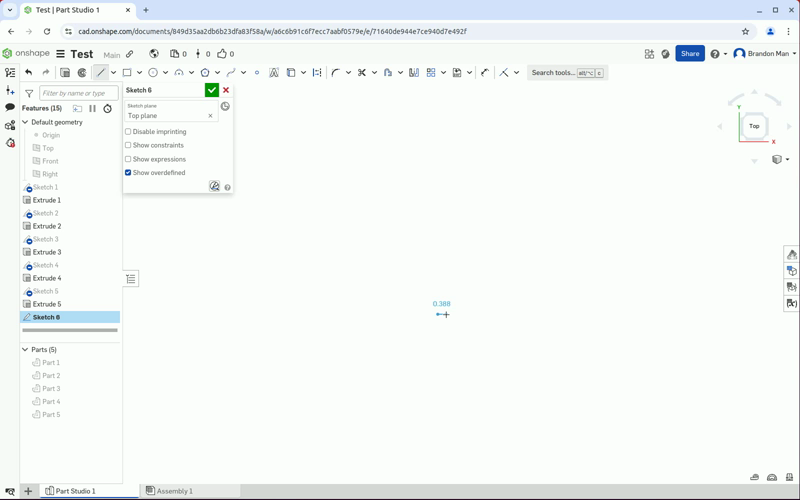
scroll(6)
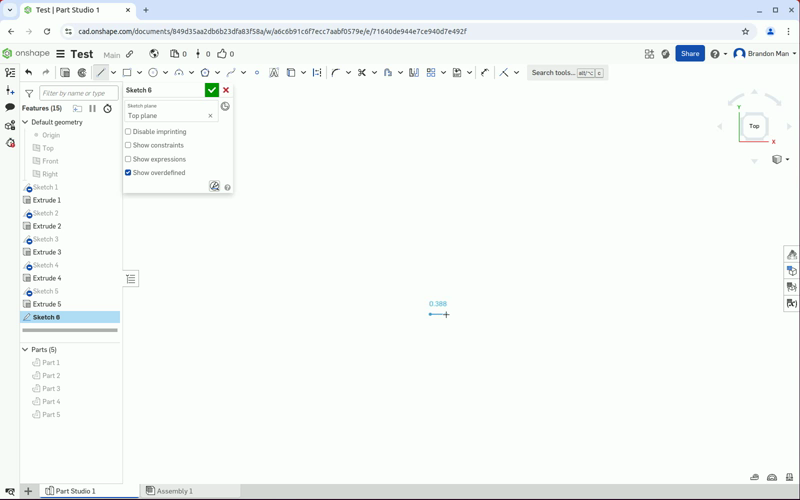
scroll(6)
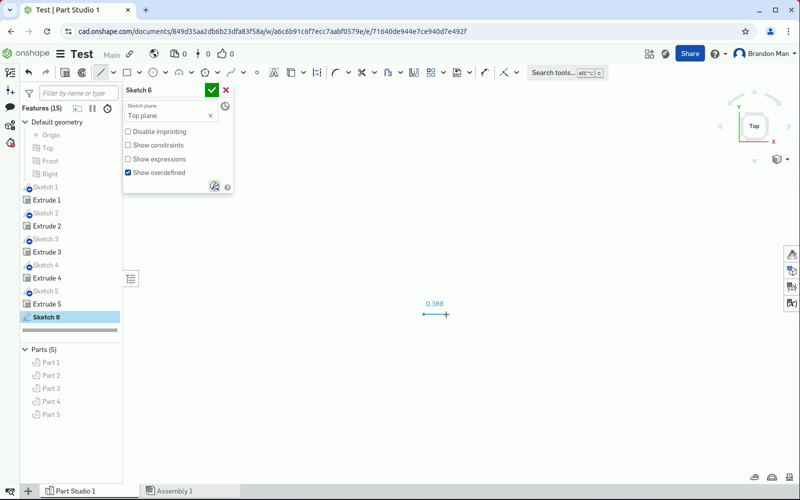
click(446, 314)
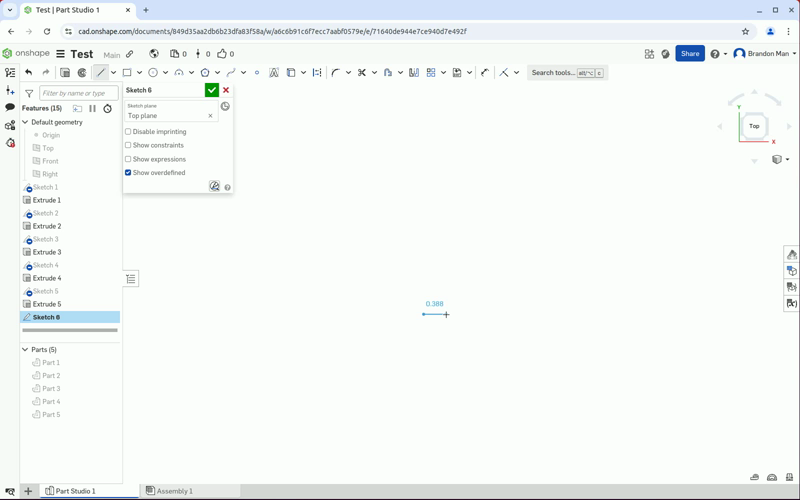
scroll(-6)
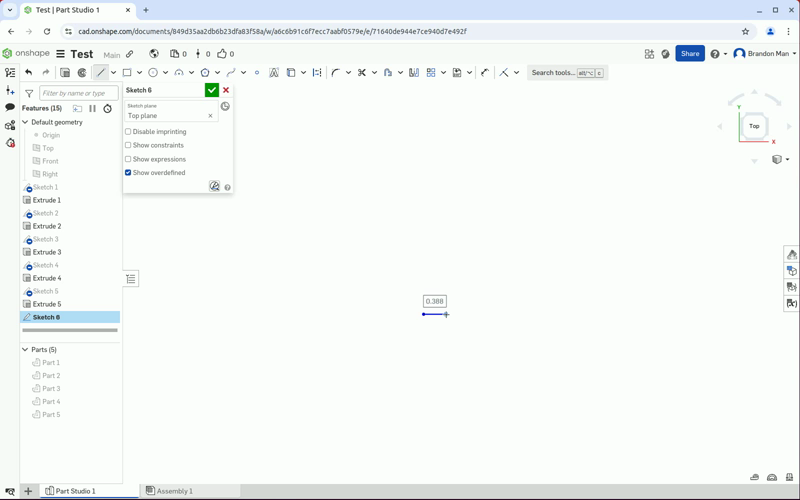
scroll(-6)
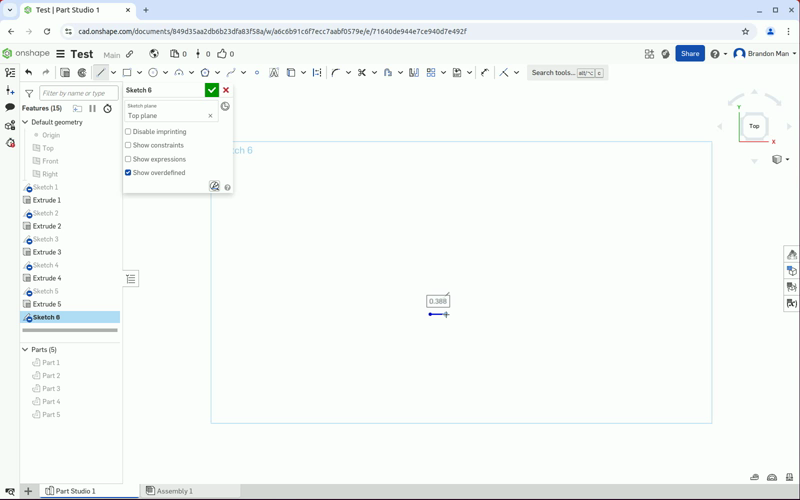
scroll(-6)
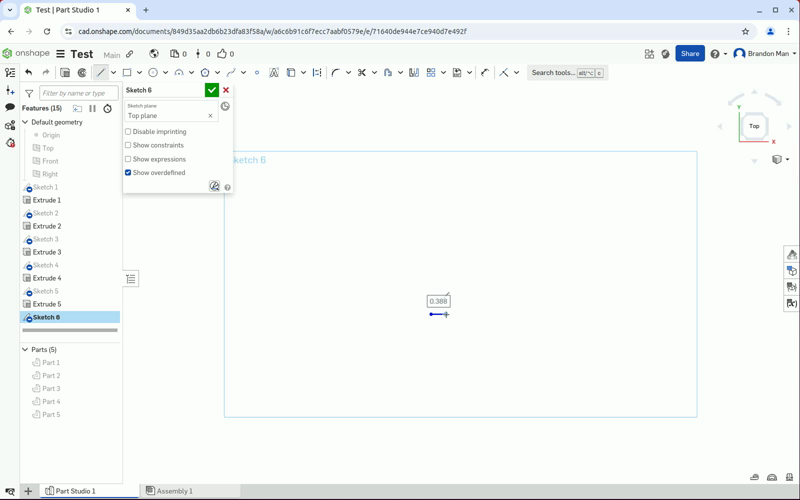
scroll(-6)
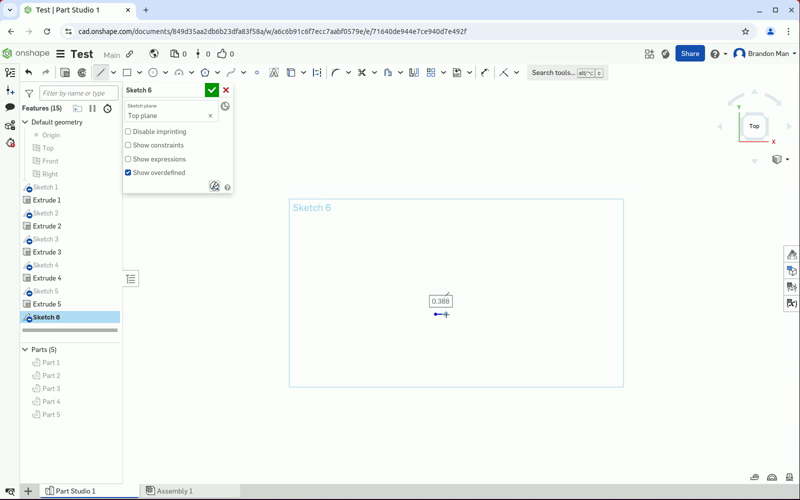
scroll(-6)
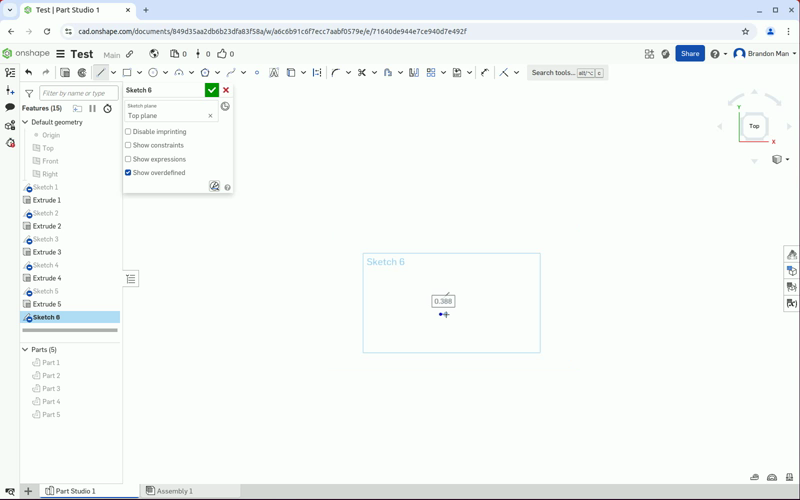
scroll(-6)
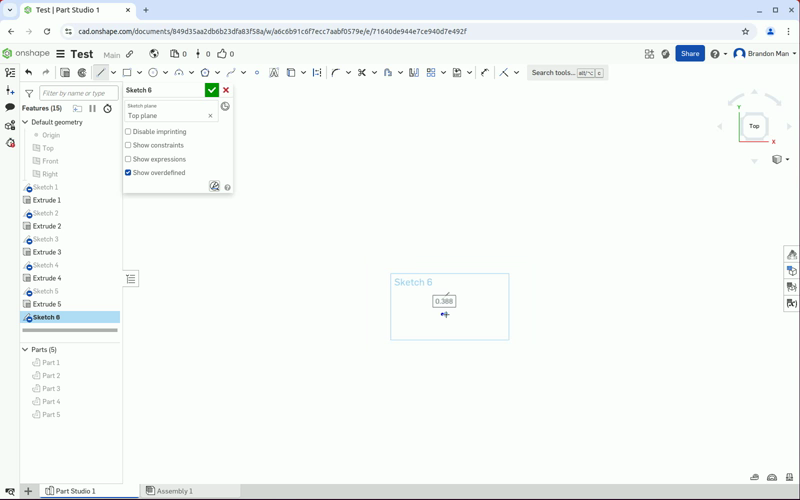
scroll(-6)
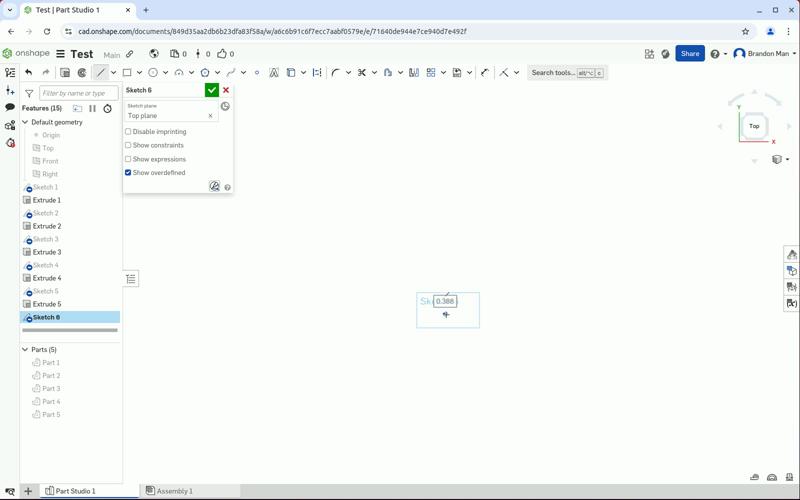
key_up(shift)
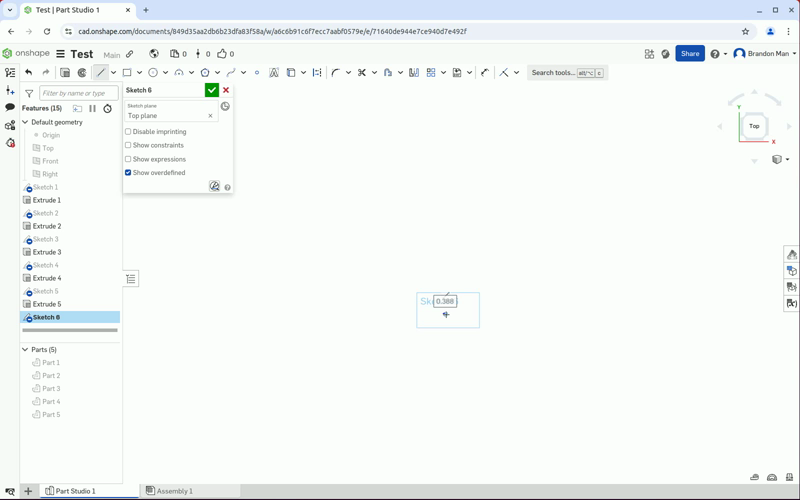
key_down(shift)
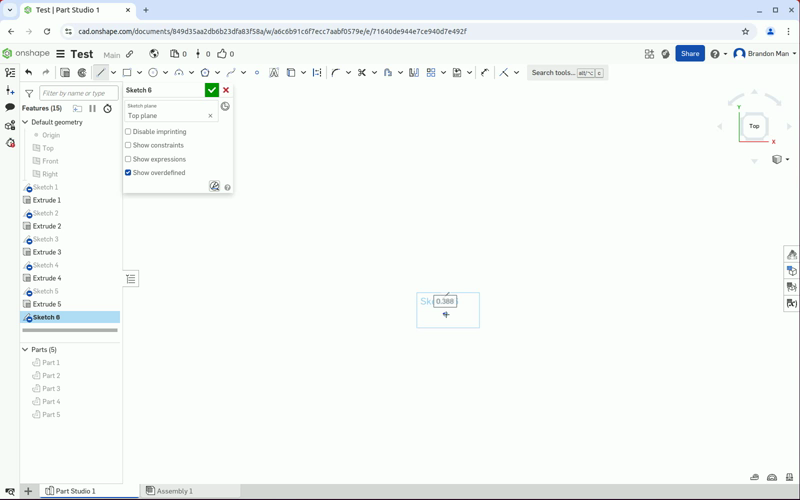
mouse_move(446, 170)
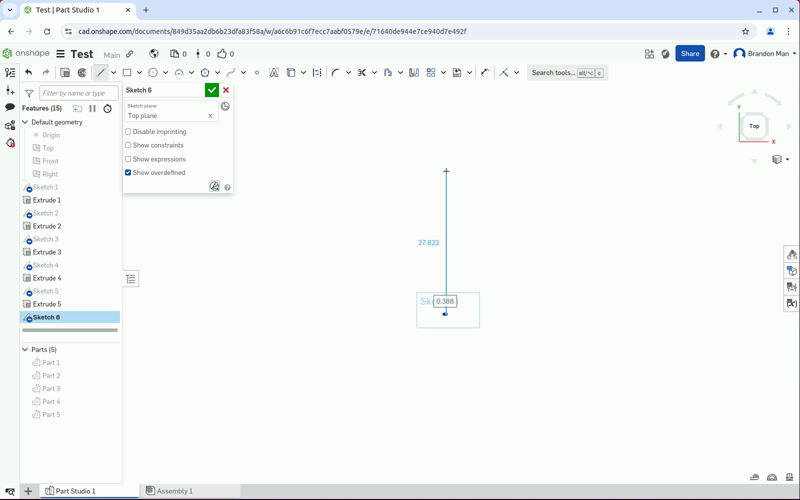
click(446, 170)
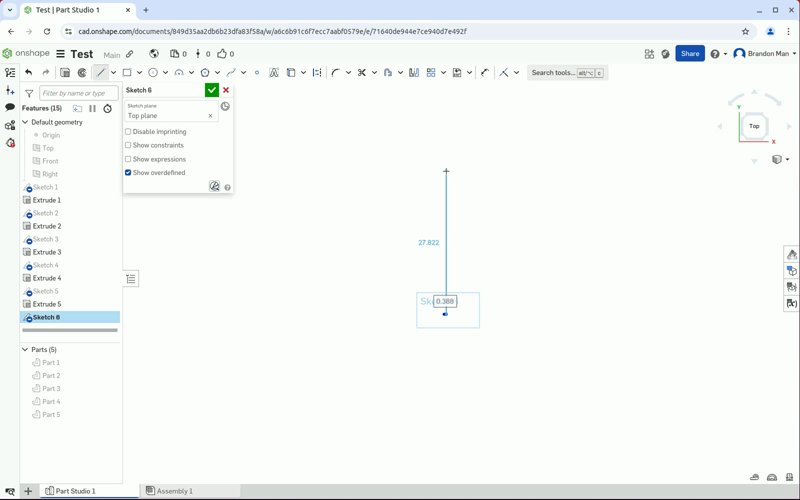
key_up(shift)
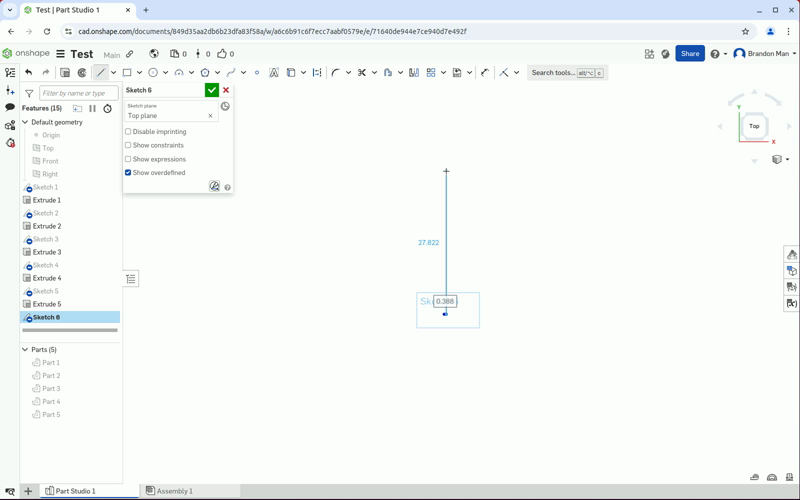
key_down(shift)
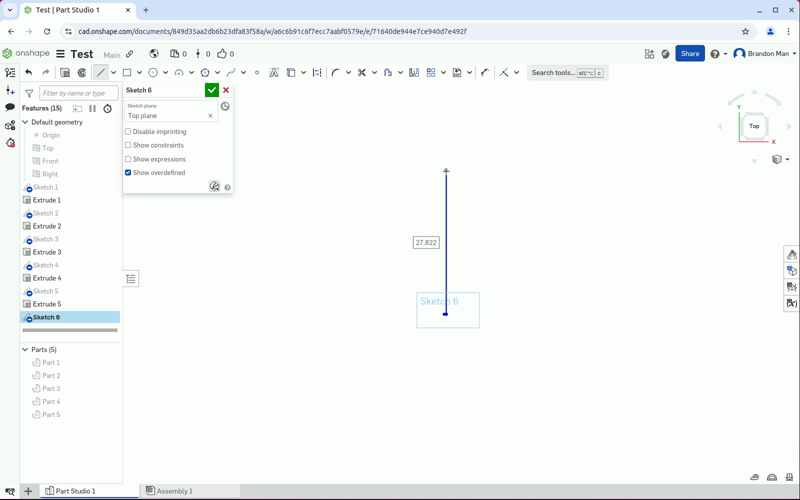
mouse_move(476, 170)
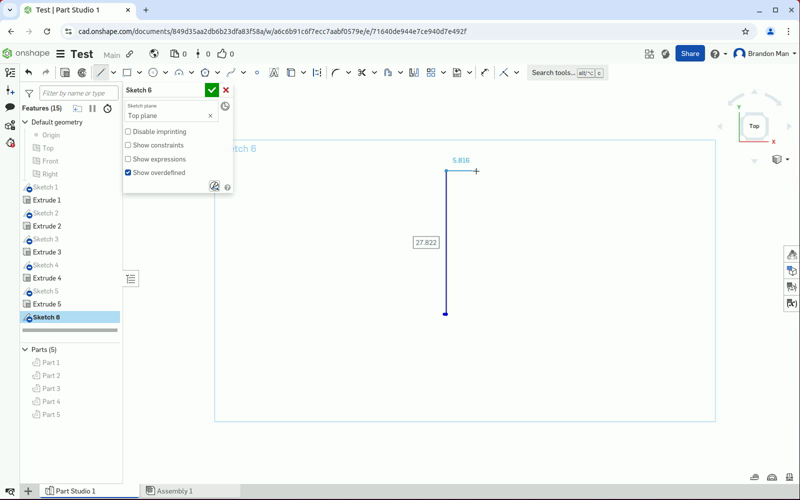
mouse_move(444, 170)
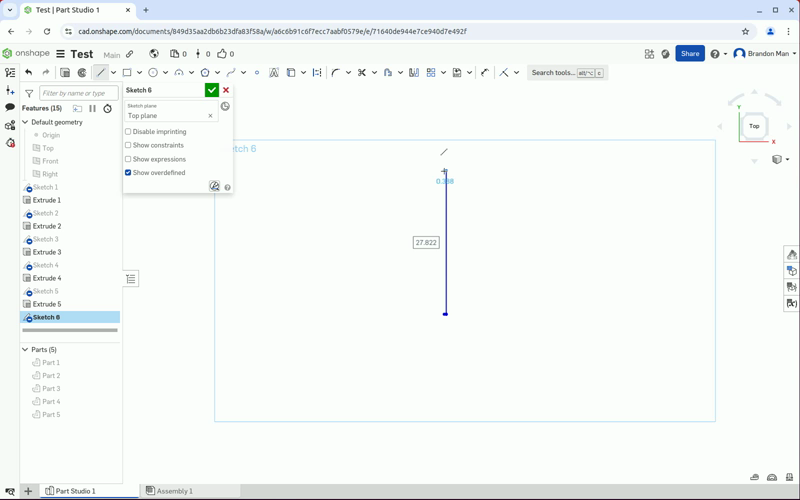
scroll(6)
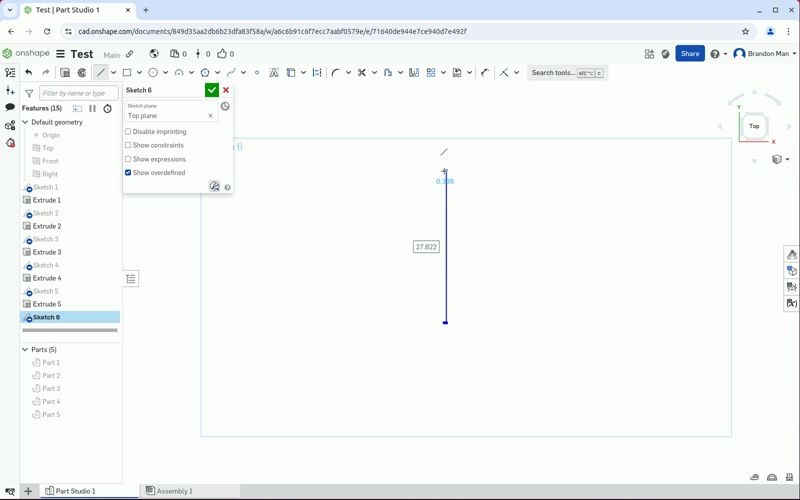
scroll(6)
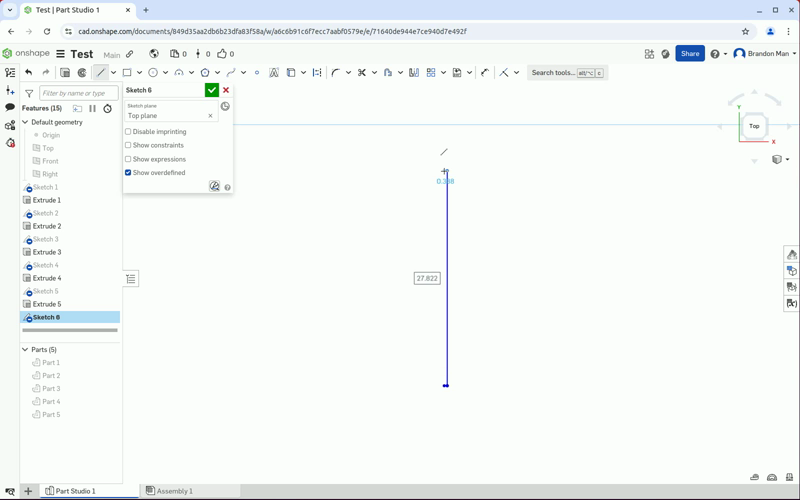
scroll(6)
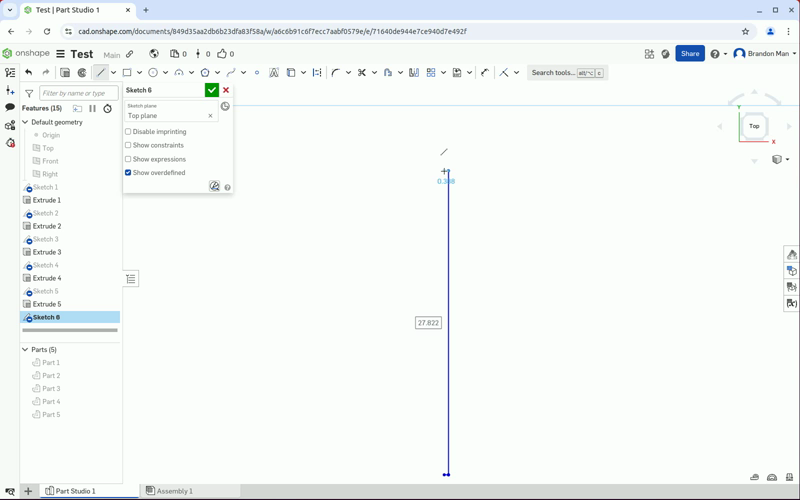
scroll(6)
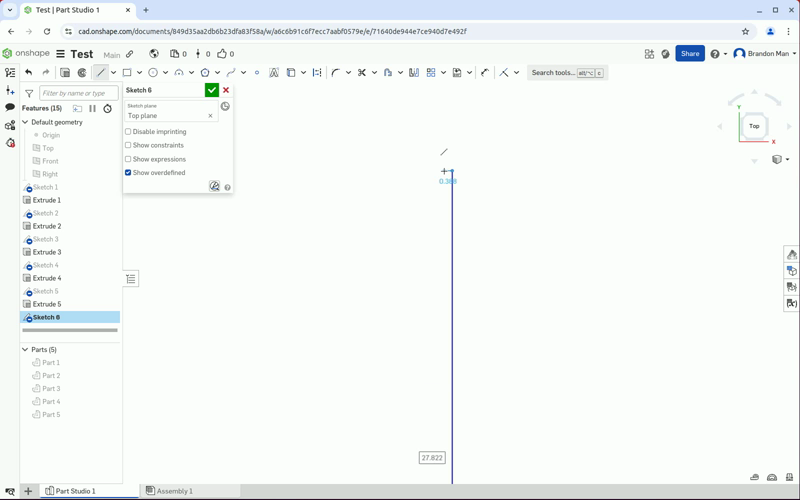
scroll(6)
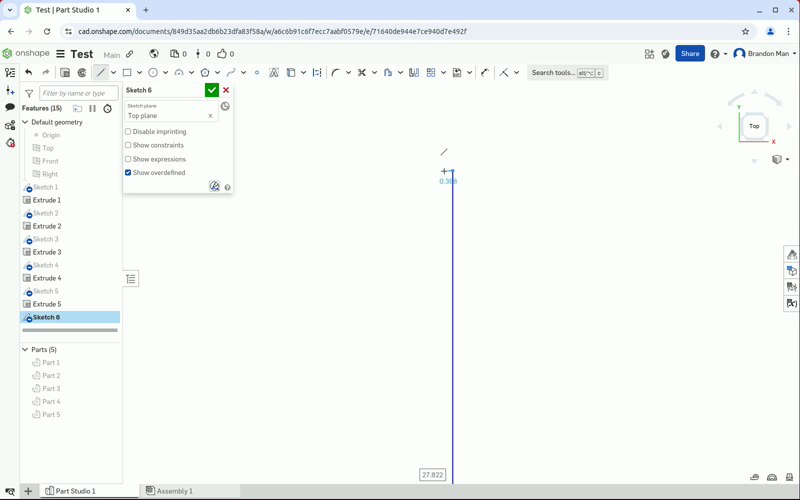
scroll(6)
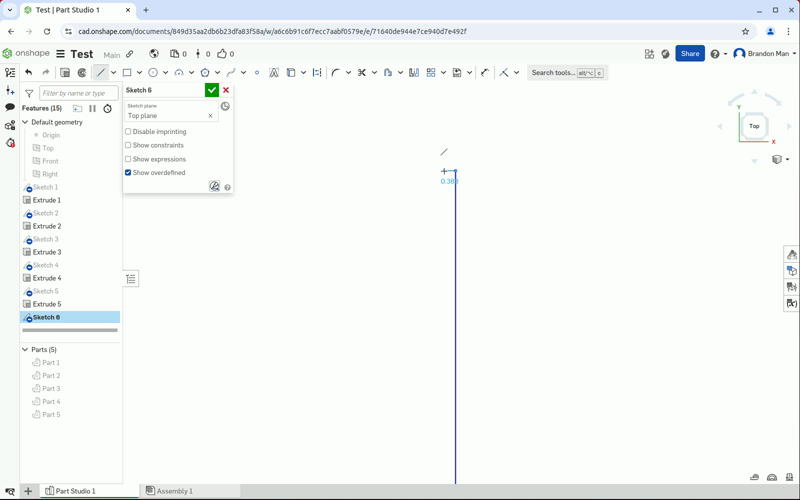
scroll(6)
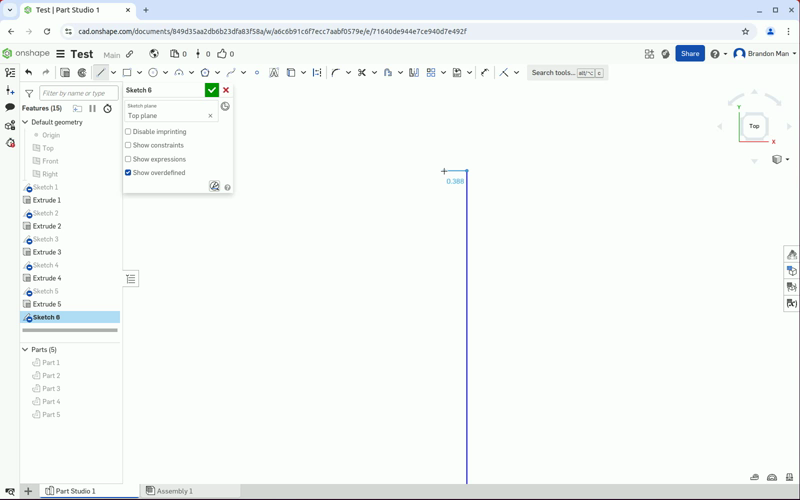
click(444, 170)
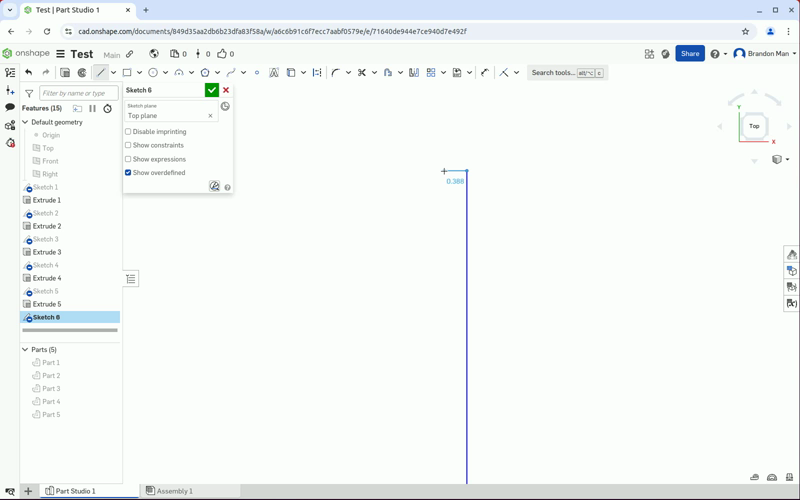
scroll(-6)
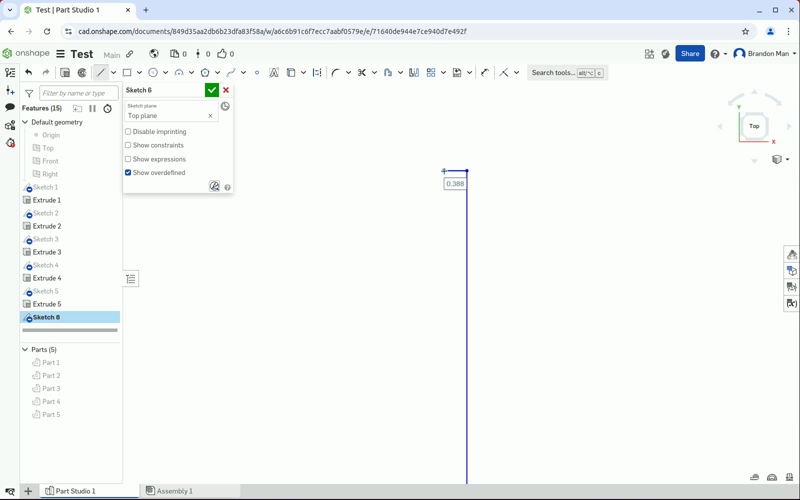
scroll(-6)
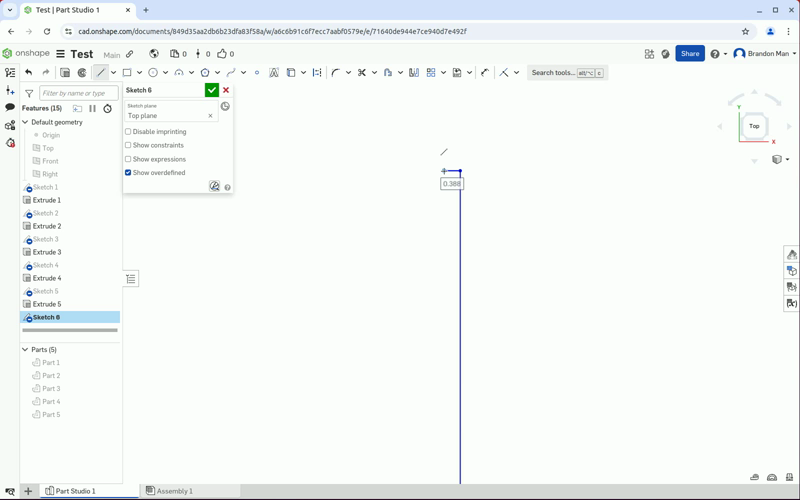
scroll(-6)
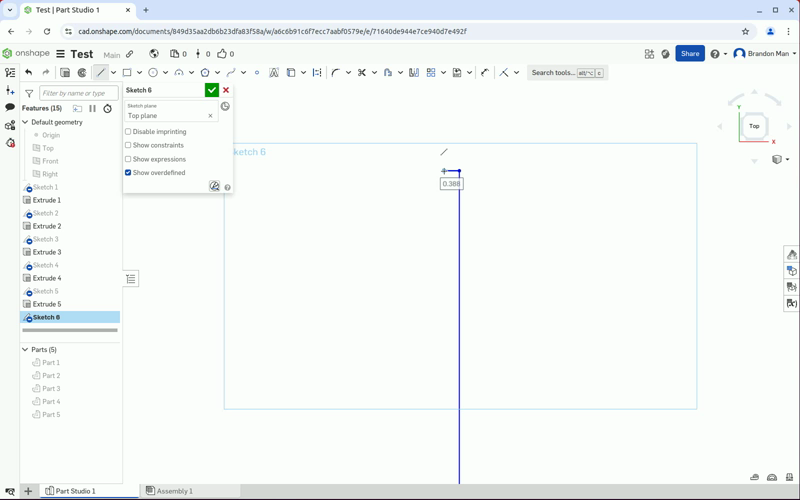
scroll(-6)
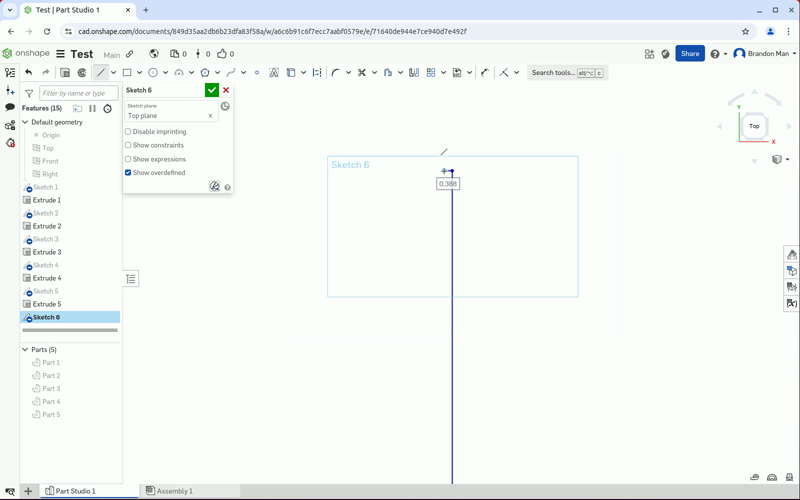
scroll(-6)
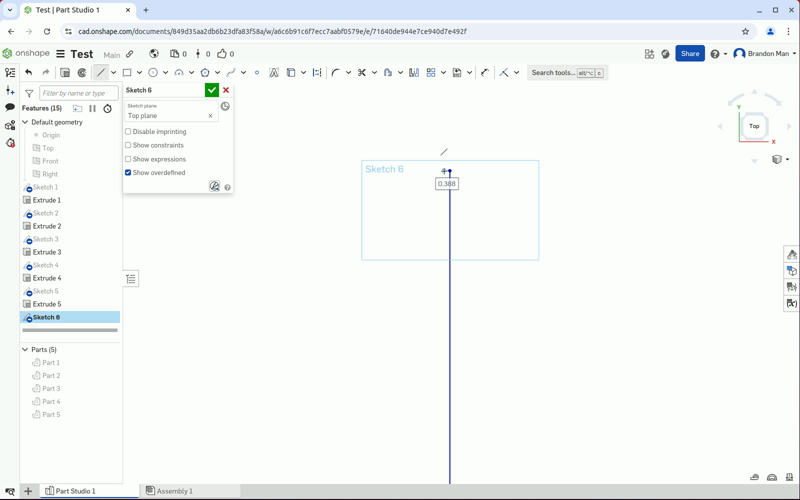
scroll(-6)
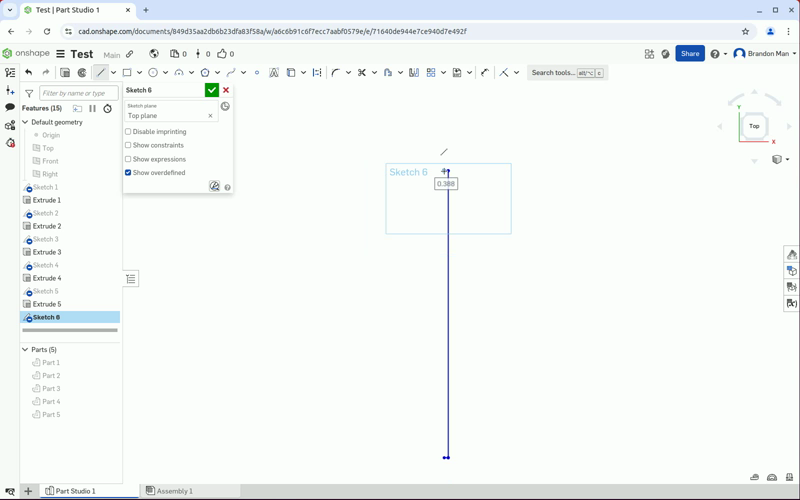
scroll(-6)
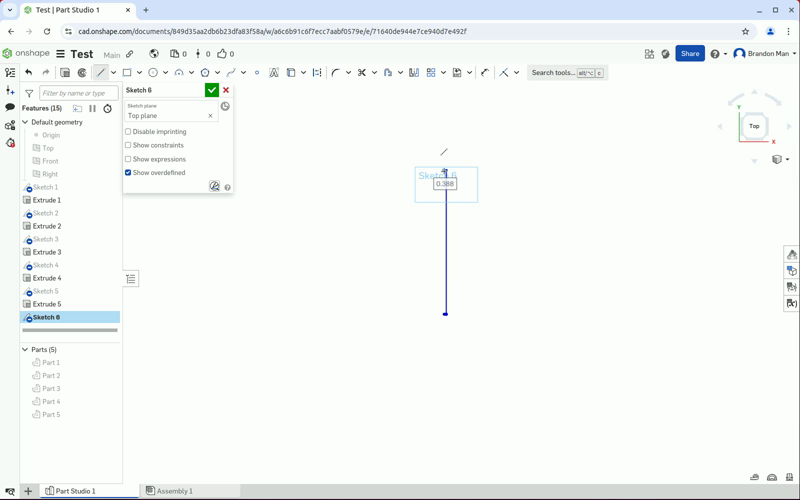
key_up(shift)
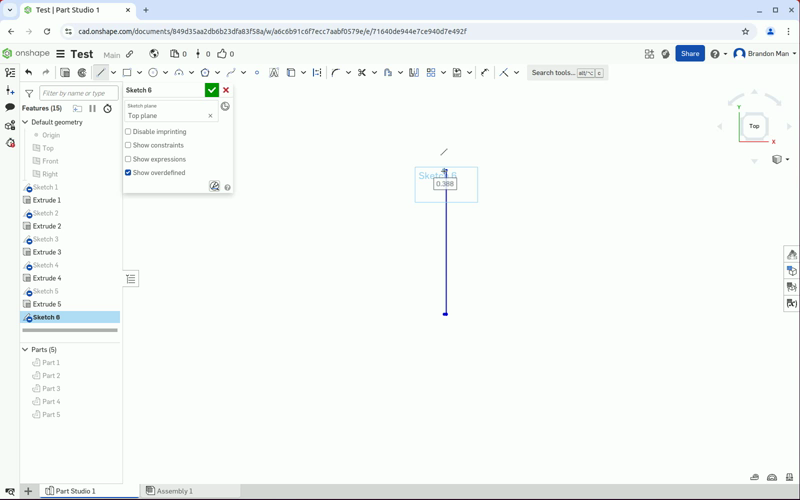
key_down(shift)
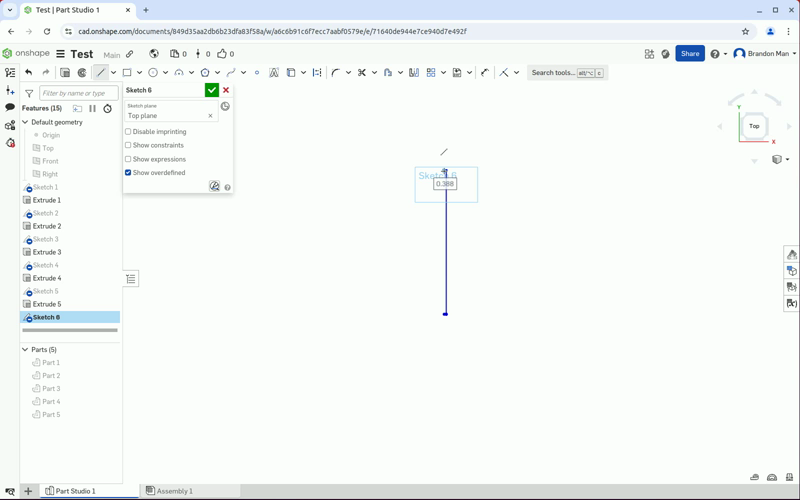
mouse_move(474, 170)
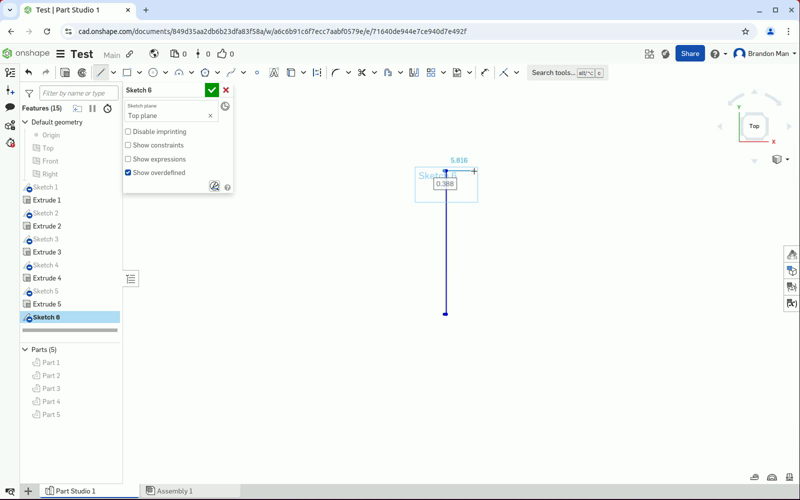
mouse_move(444, 173)
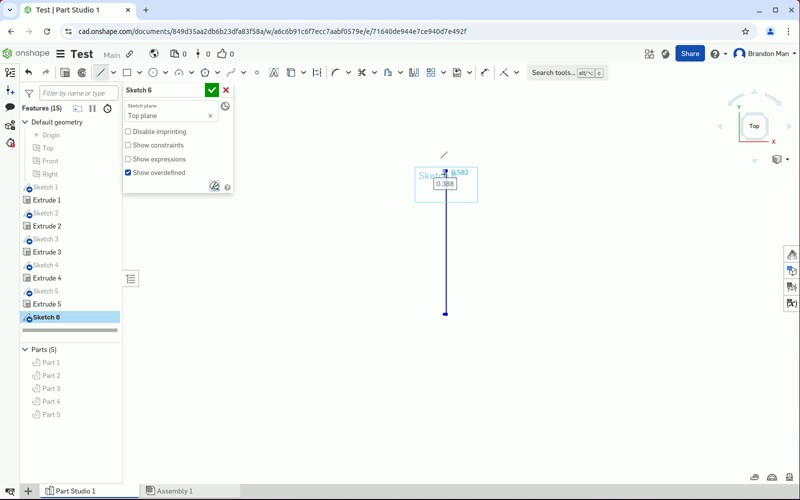
scroll(6)
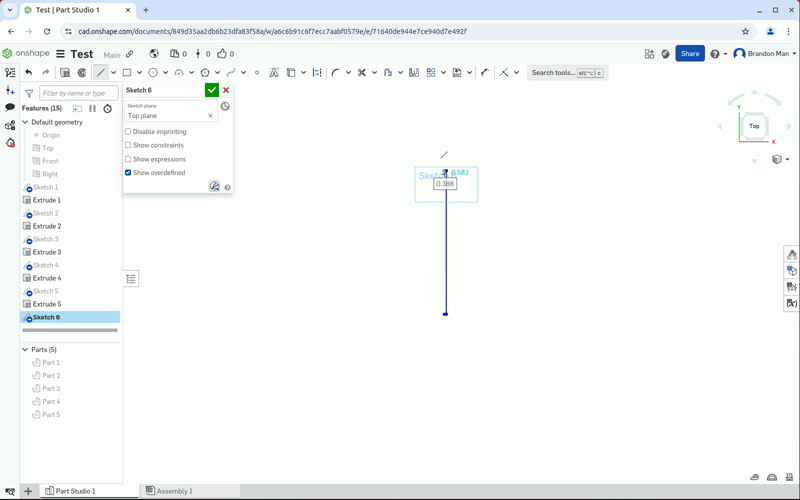
scroll(6)
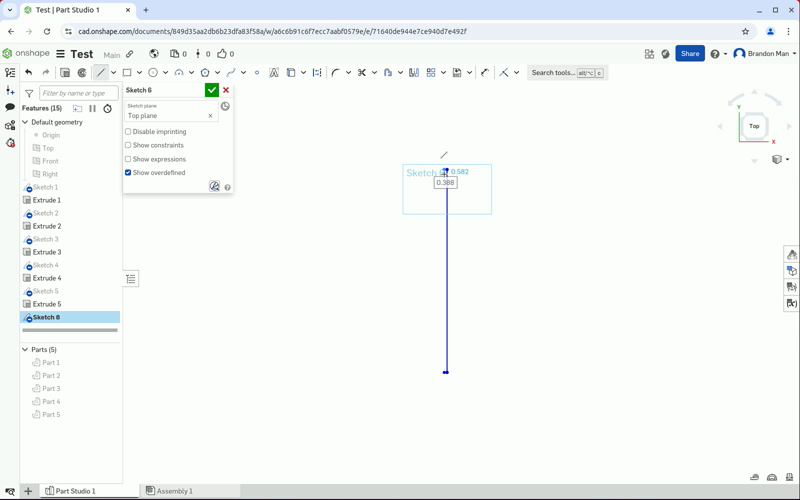
scroll(6)
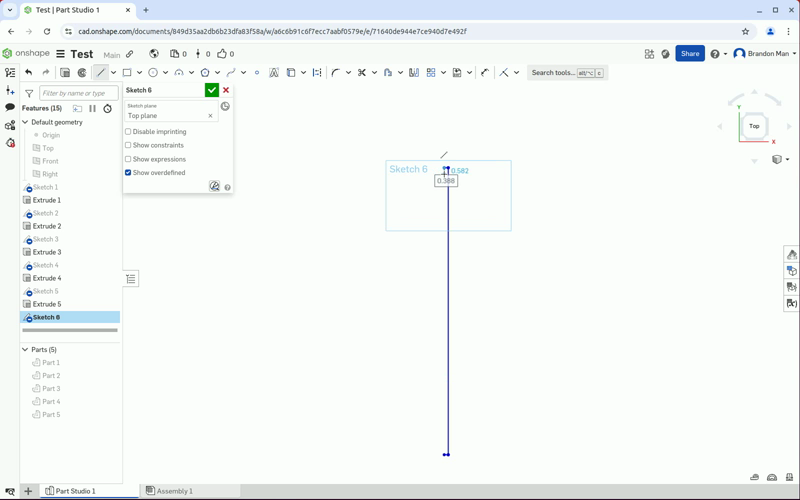
scroll(6)
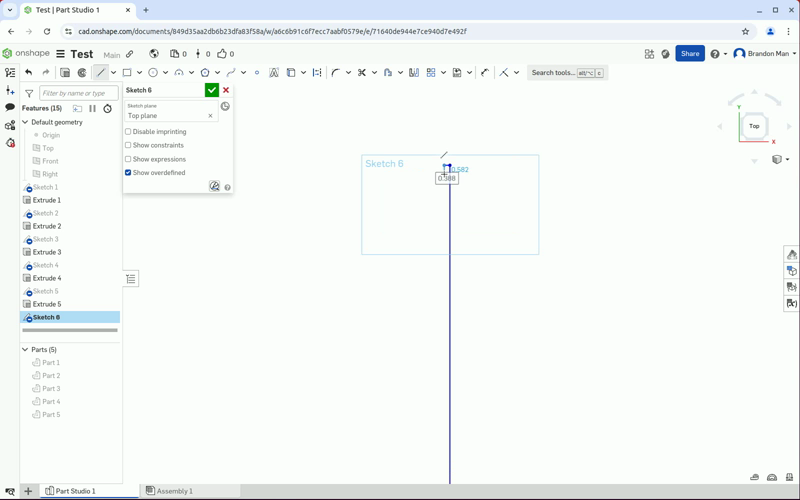
scroll(6)
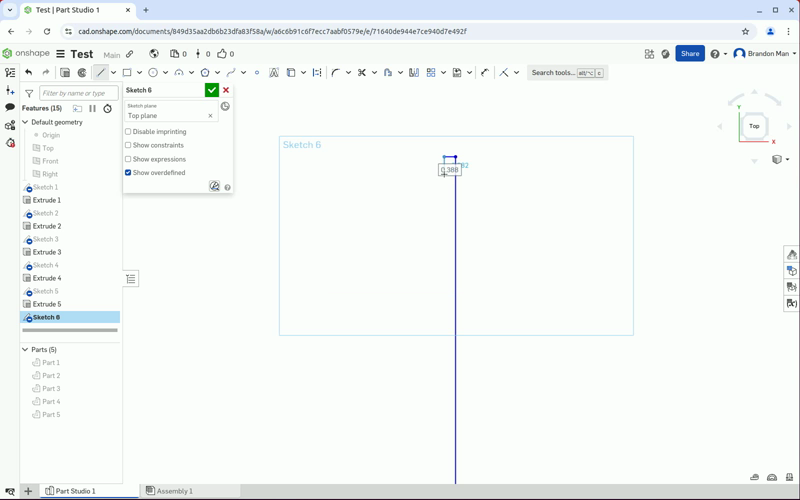
scroll(6)
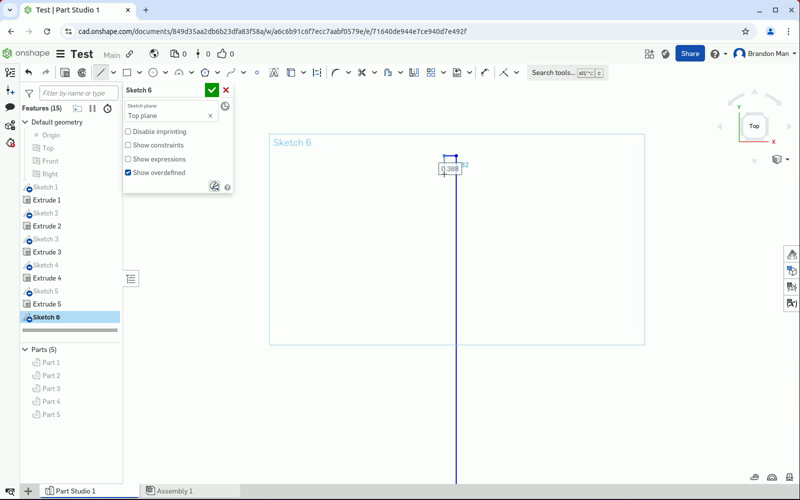
scroll(6)
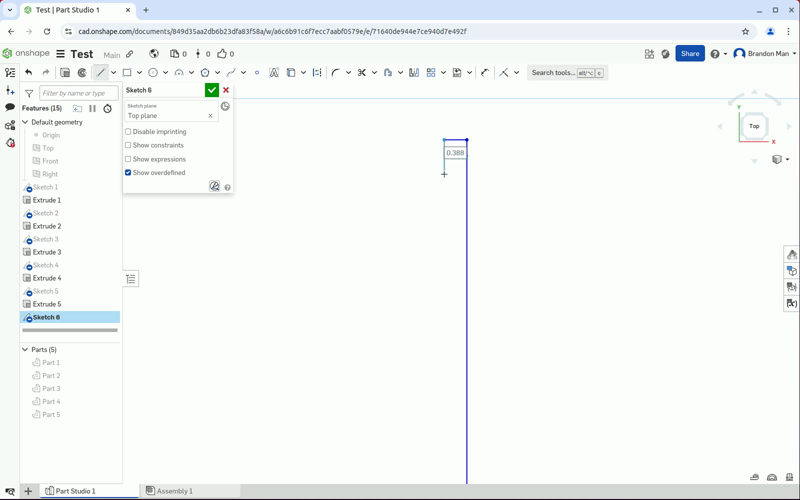
click(444, 173)
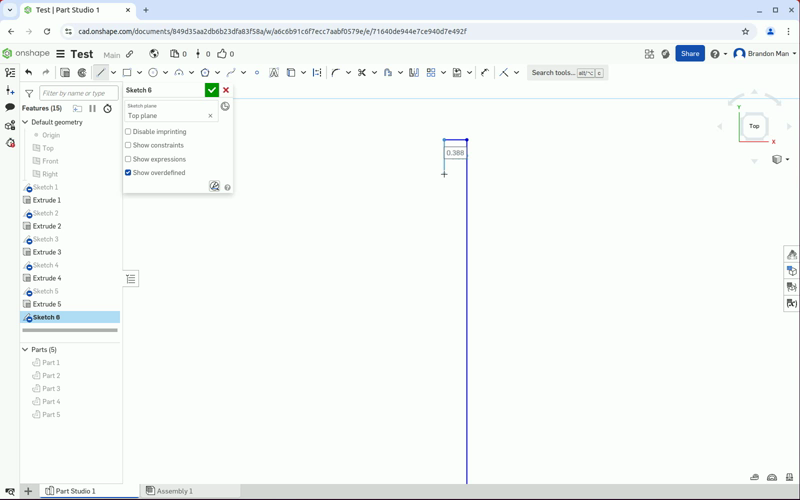
scroll(-6)
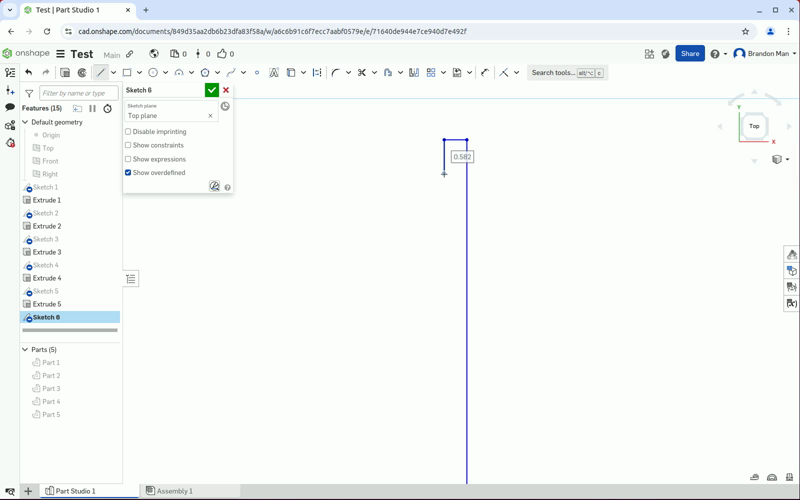
scroll(-6)
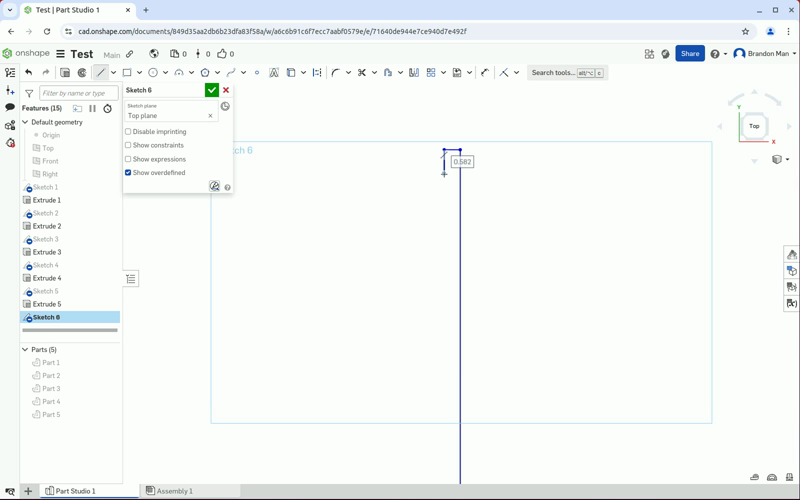
scroll(-6)
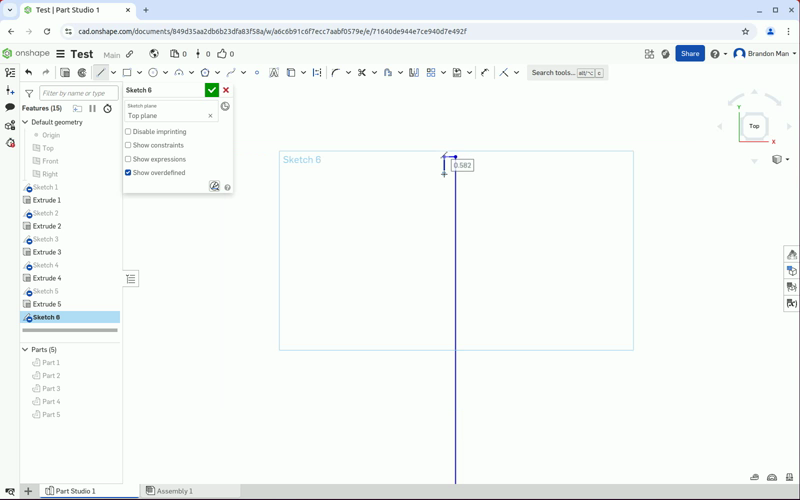
scroll(-6)
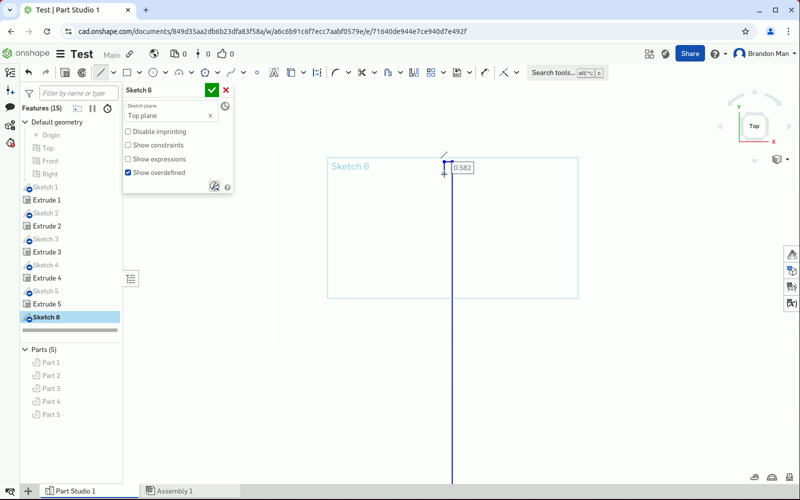
scroll(-6)
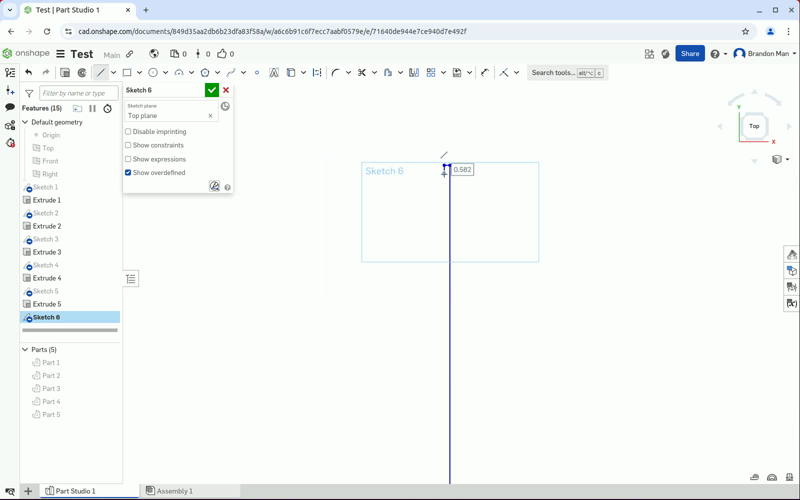
scroll(-6)
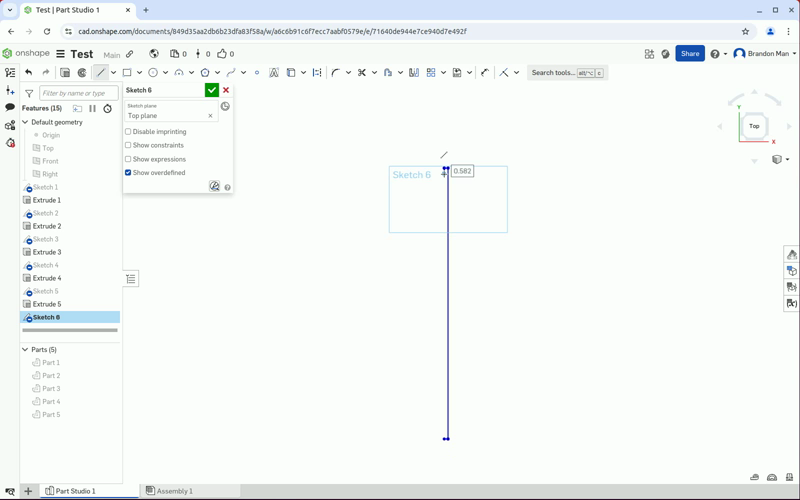
scroll(-6)
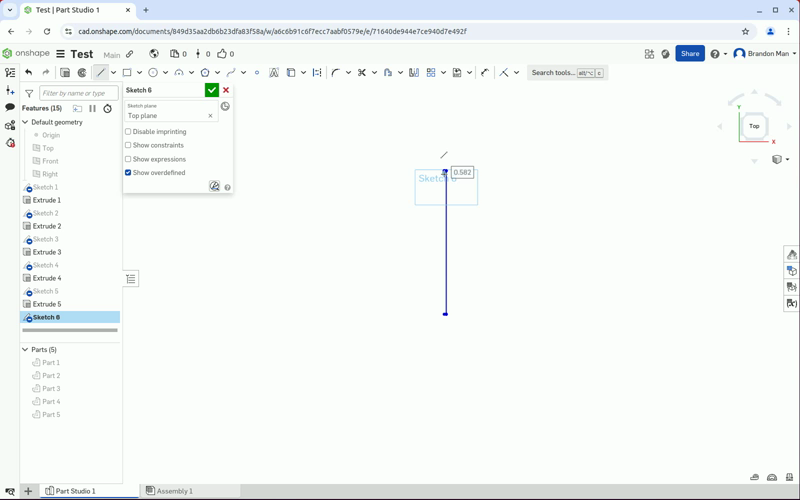
key_up(shift)
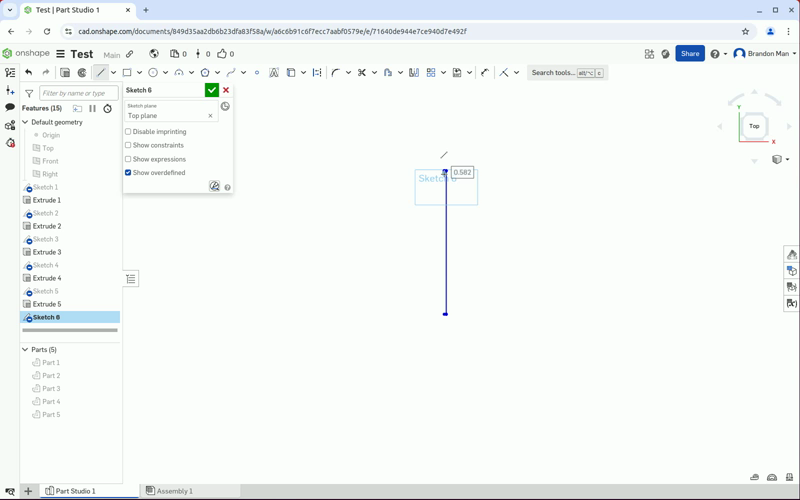
key_down(shift)
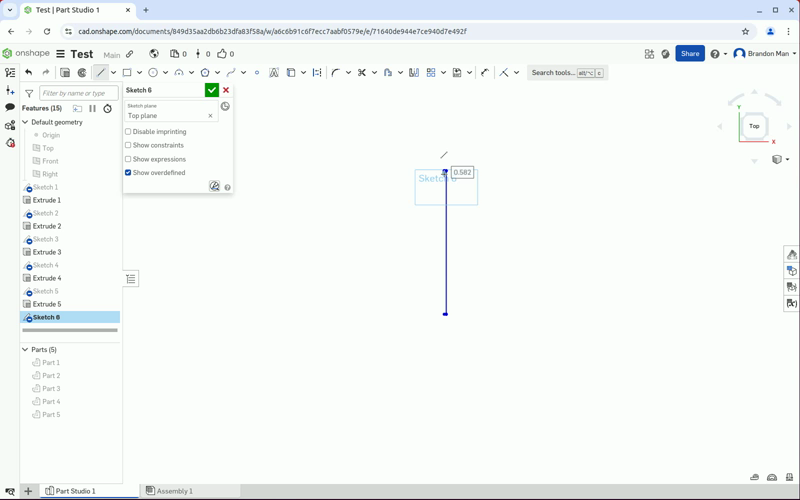
mouse_move(474, 173)
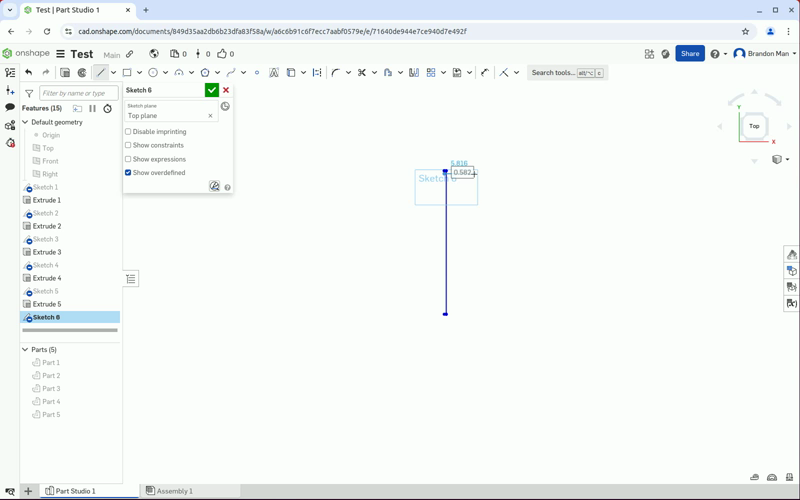
mouse_move(444, 217)
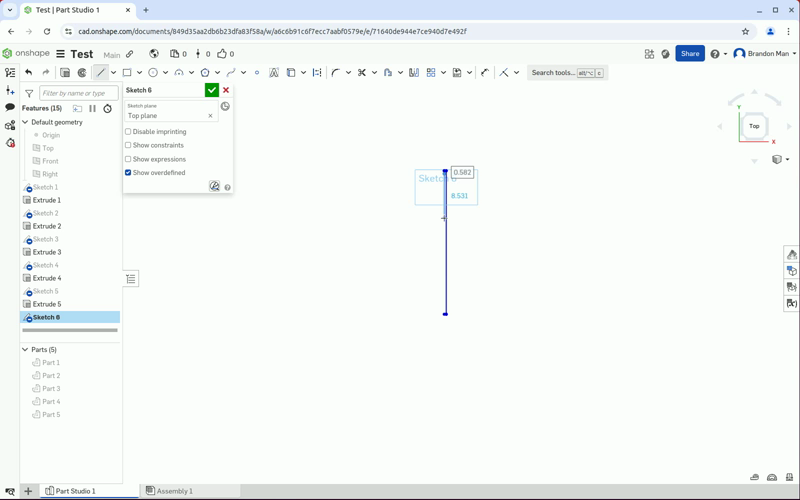
click(444, 217)
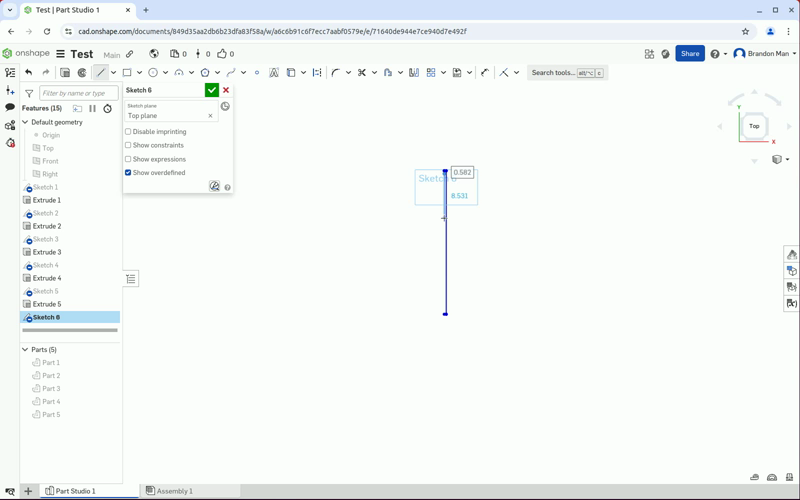
key_up(shift)
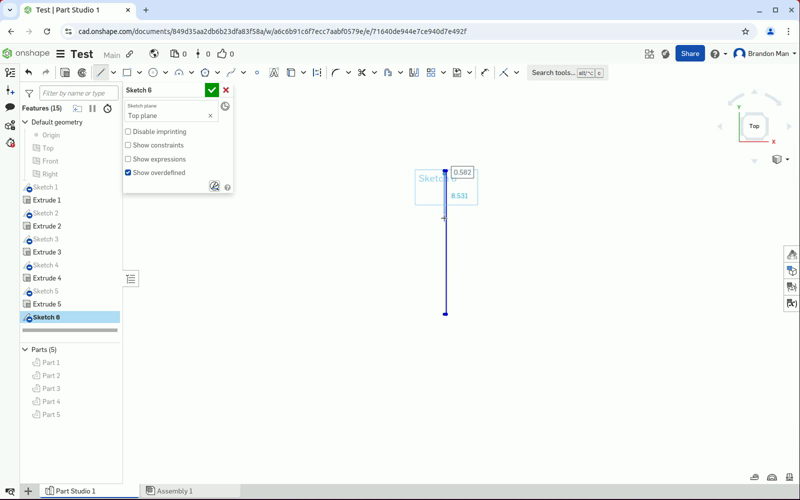
key_down(shift)
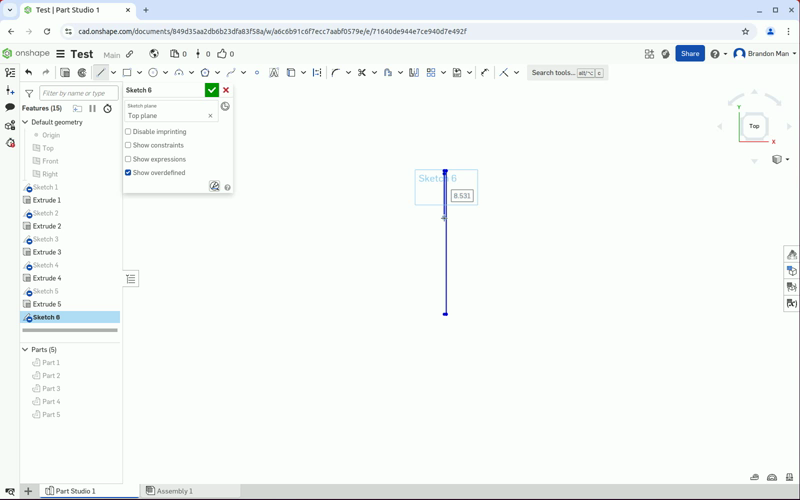
mouse_move(474, 217)
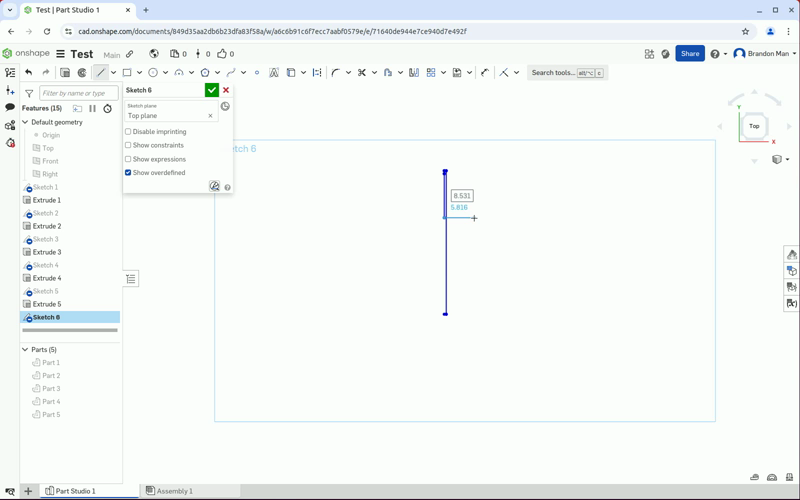
mouse_move(444, 220)
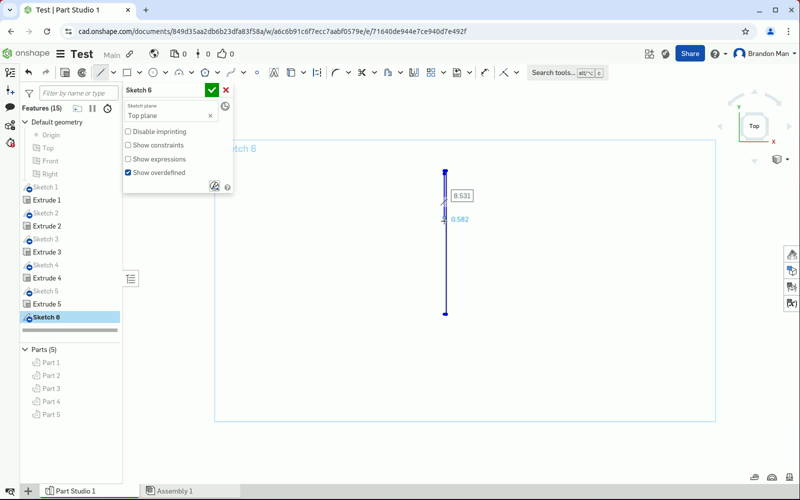
scroll(6)
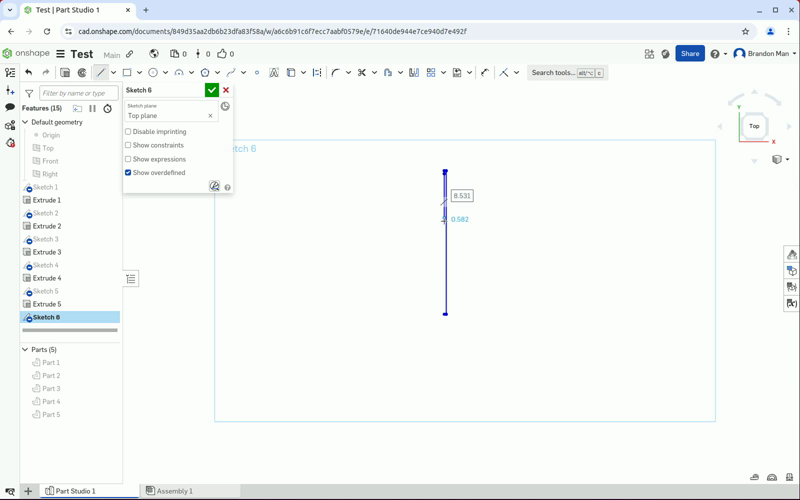
scroll(6)
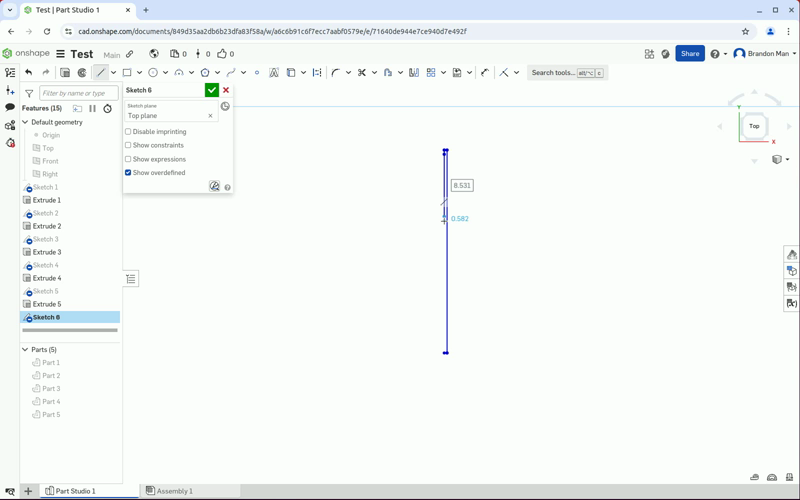
scroll(6)
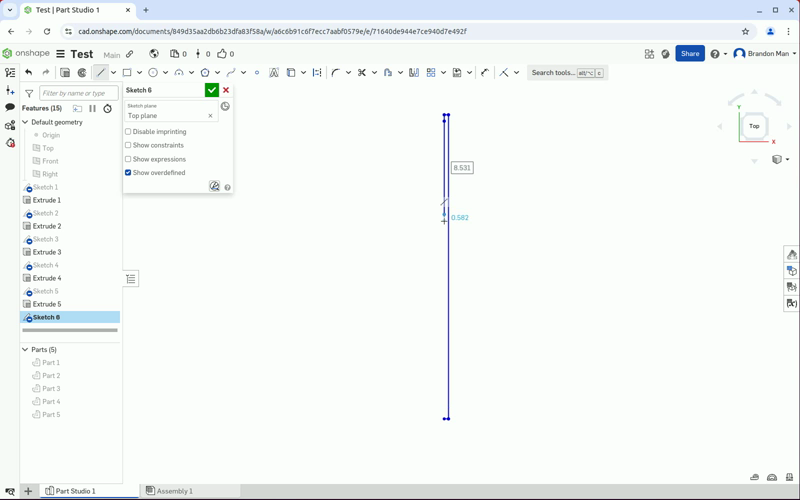
scroll(6)
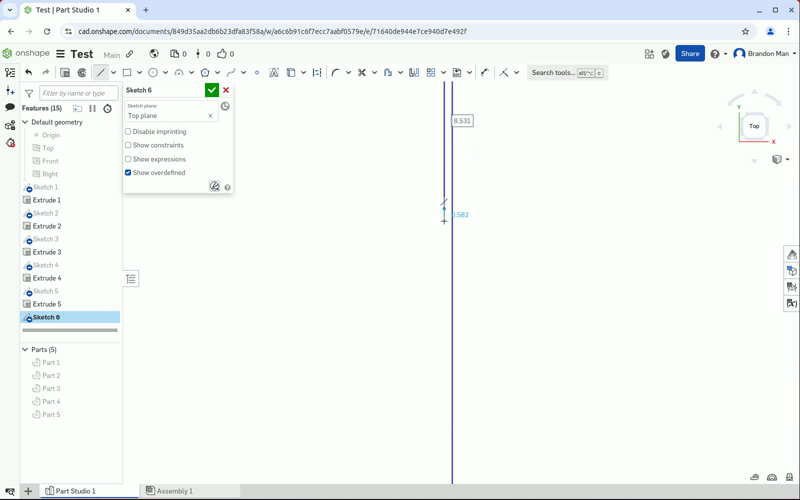
scroll(6)
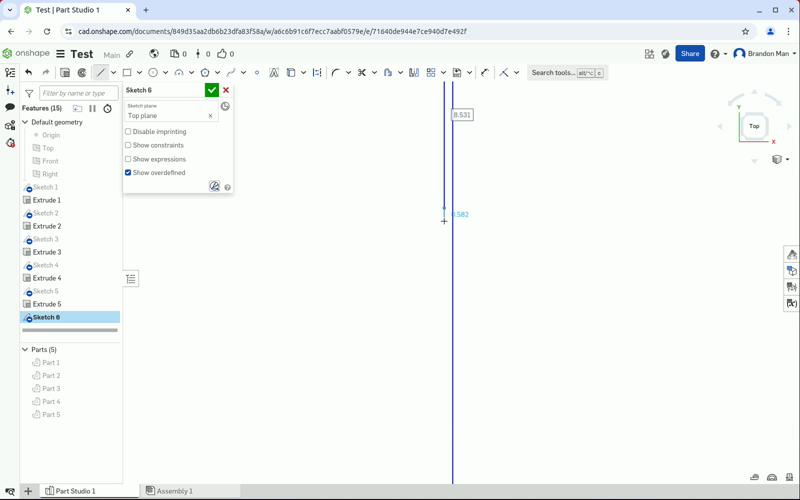
scroll(6)
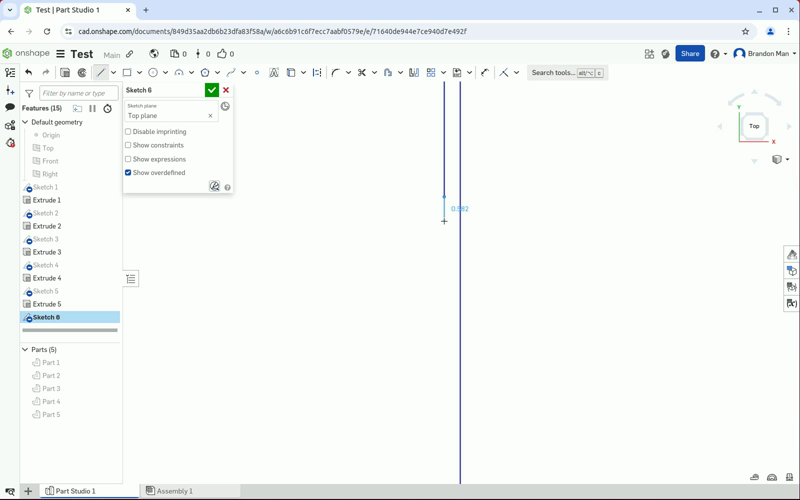
scroll(6)
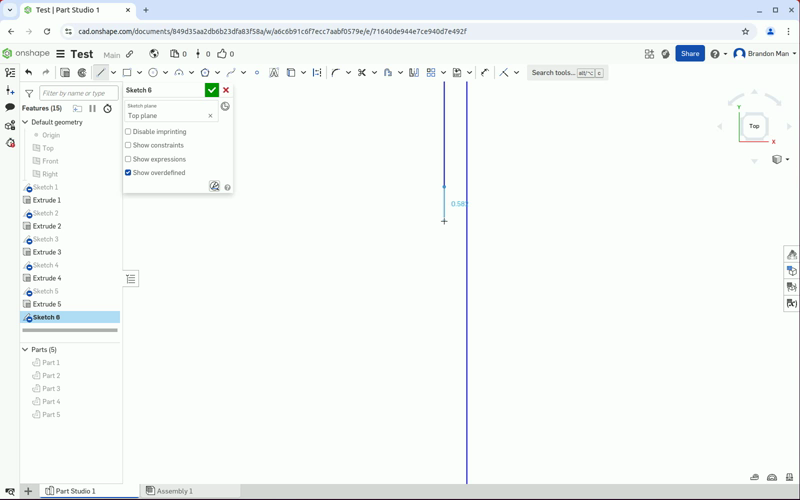
click(444, 220)
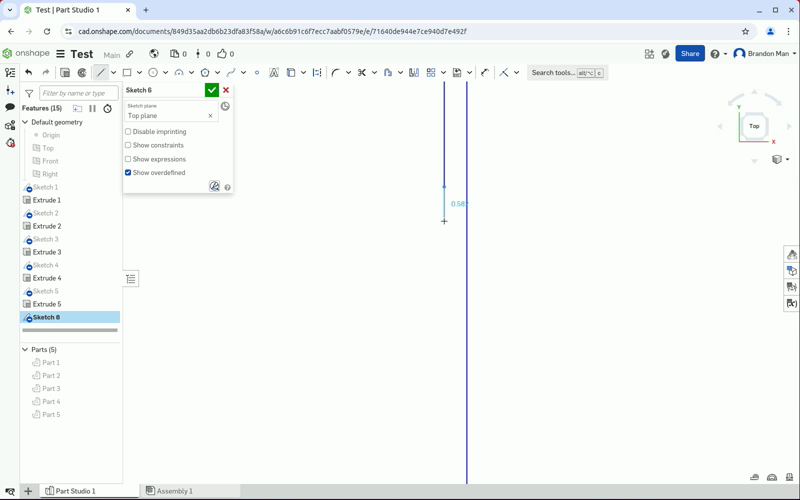
scroll(-6)
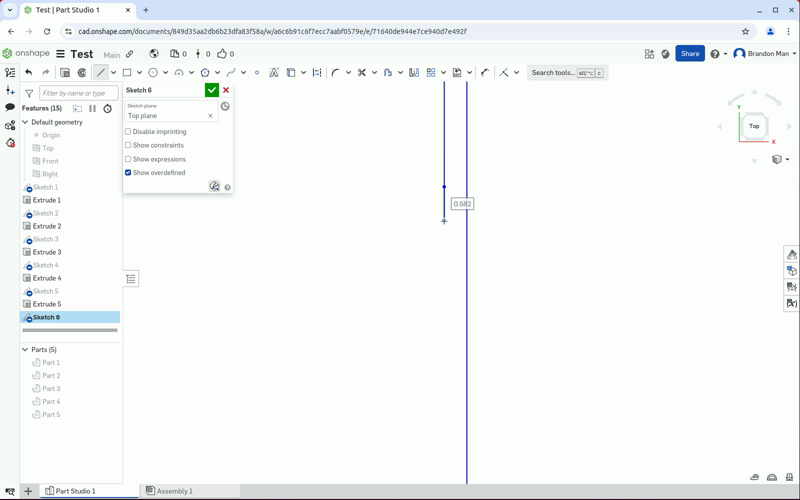
scroll(-6)
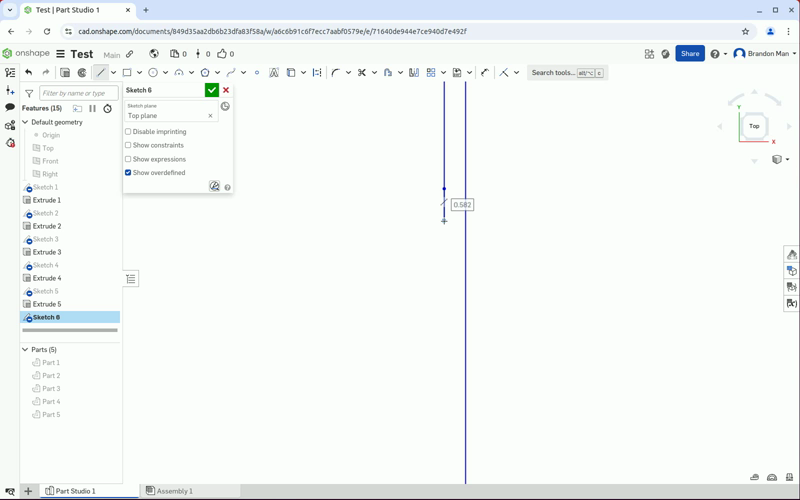
scroll(-6)
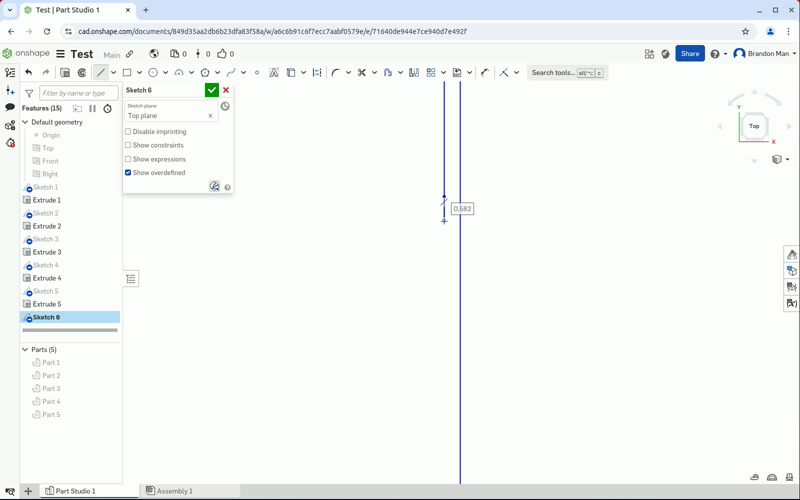
scroll(-6)
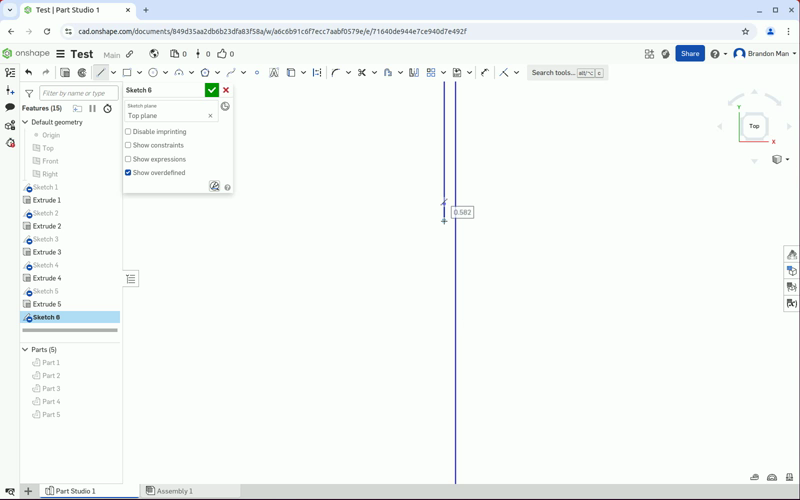
scroll(-6)
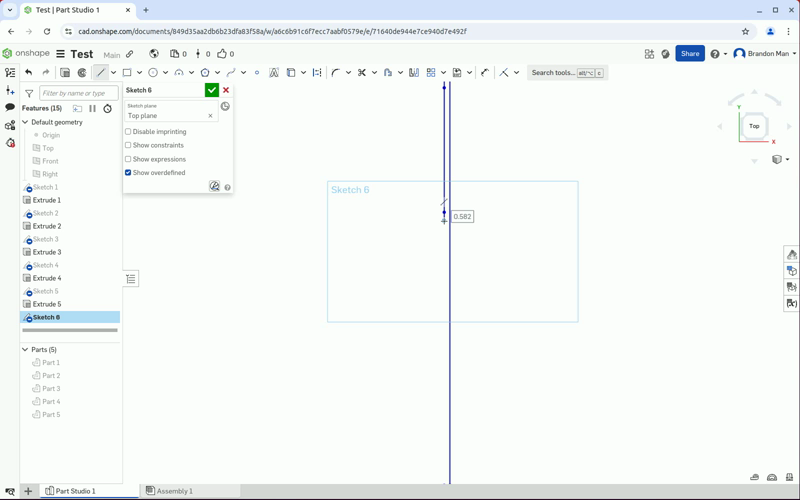
scroll(-6)
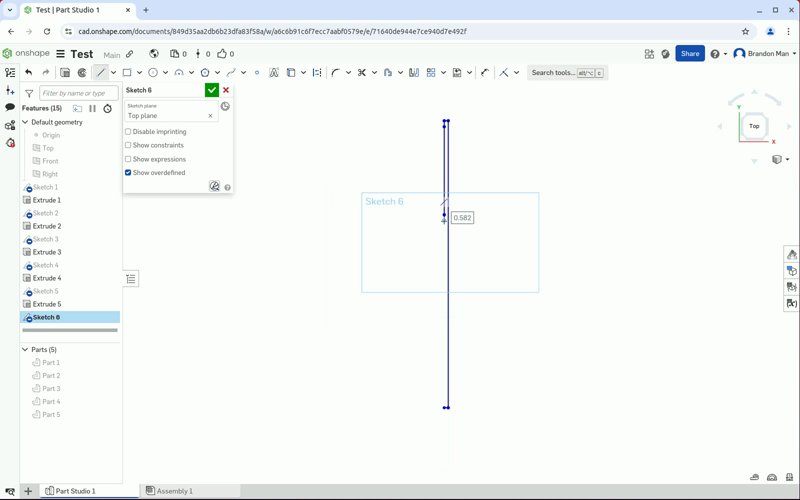
scroll(-6)
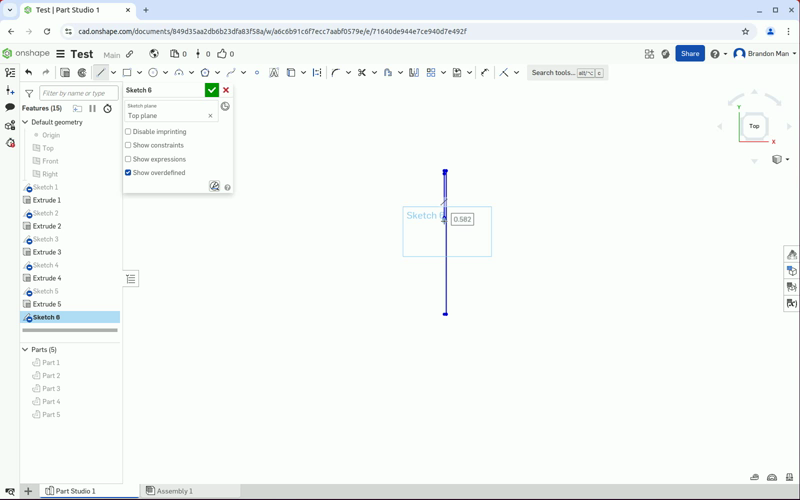
key_up(shift)
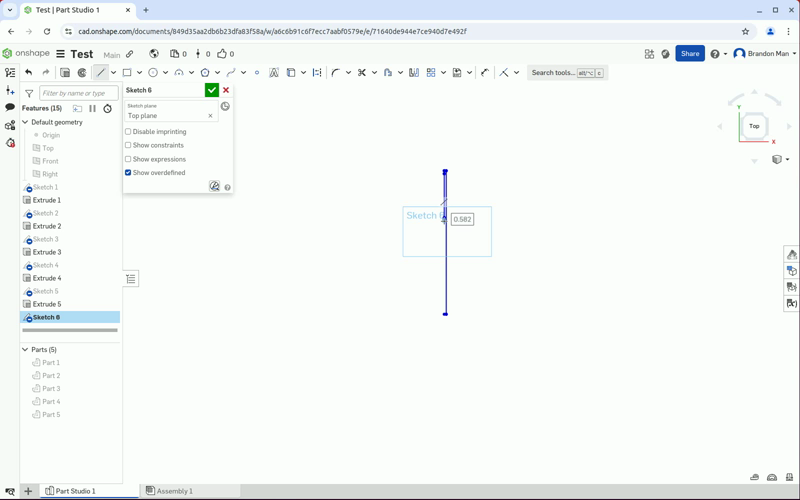
key_down(shift)
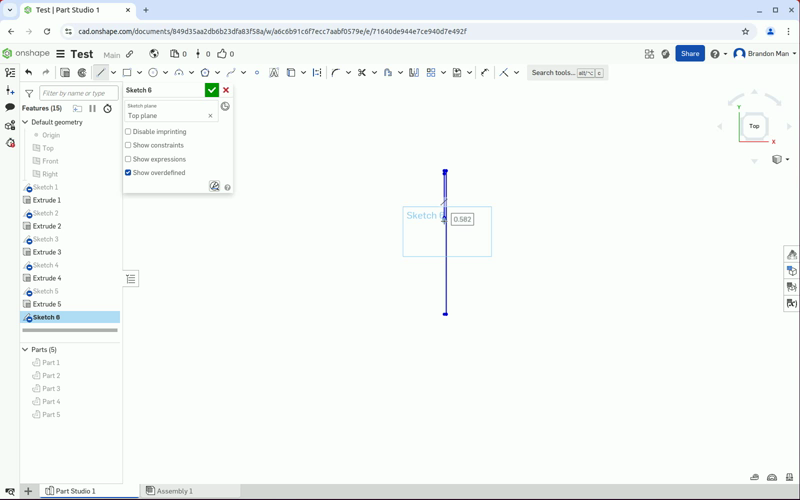
mouse_move(474, 220)
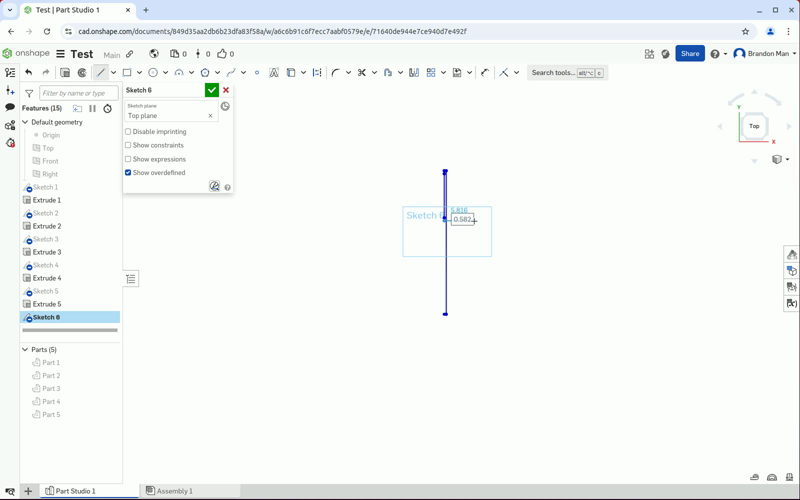
mouse_move(444, 264)
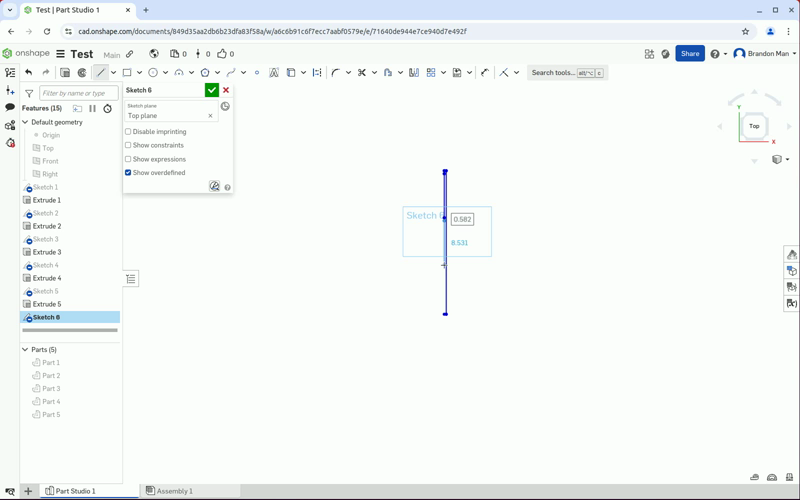
click(444, 264)
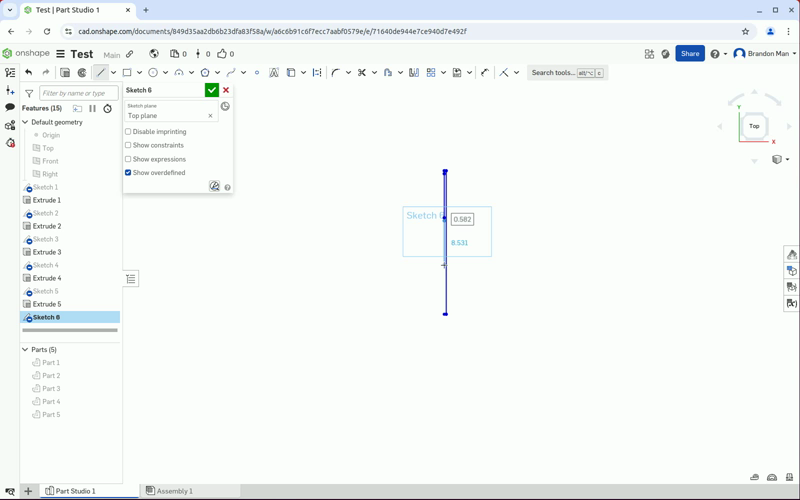
key_up(shift)
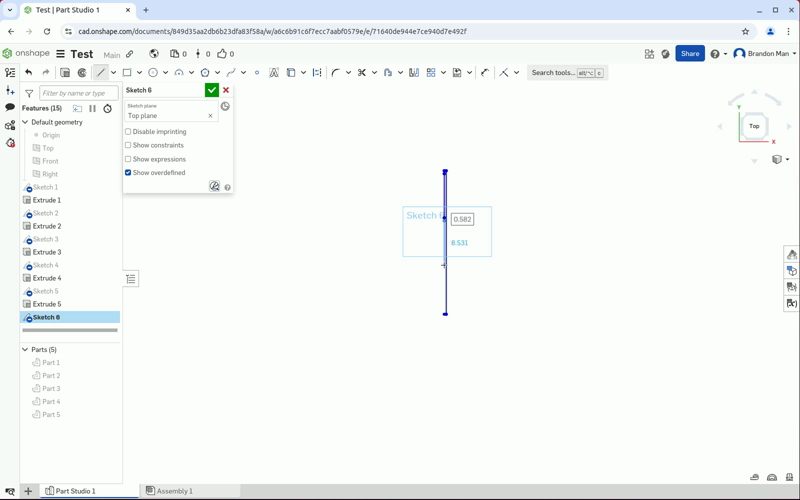
key_down(shift)
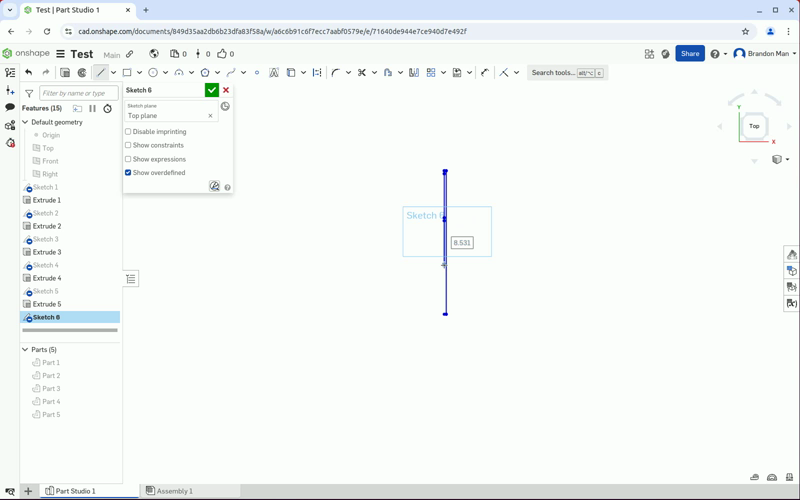
mouse_move(474, 264)
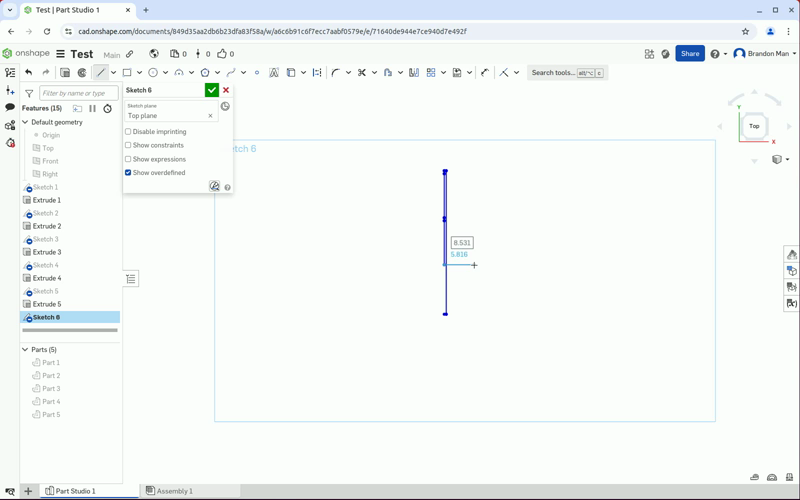
mouse_move(444, 267)
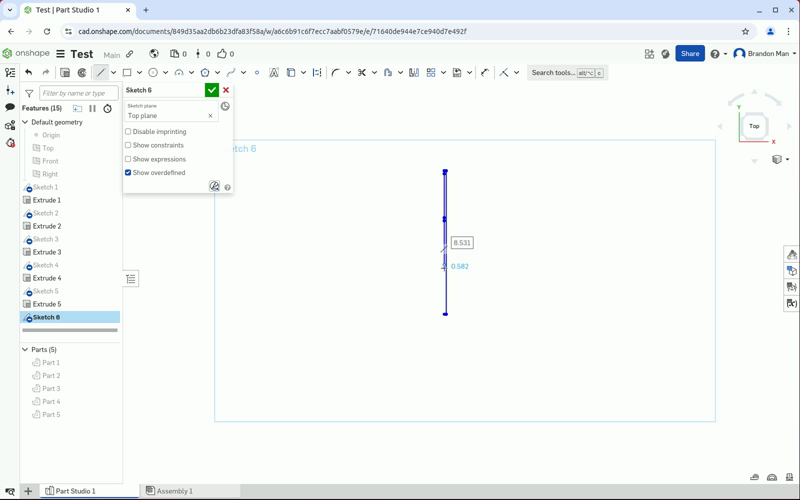
scroll(6)
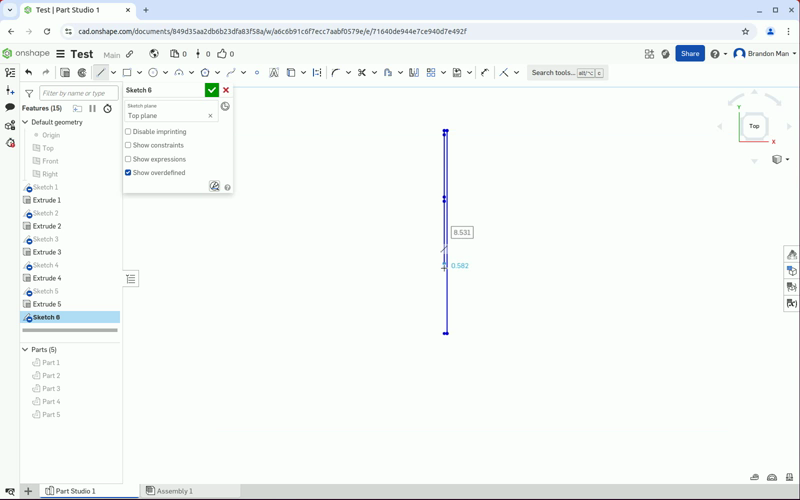
scroll(6)
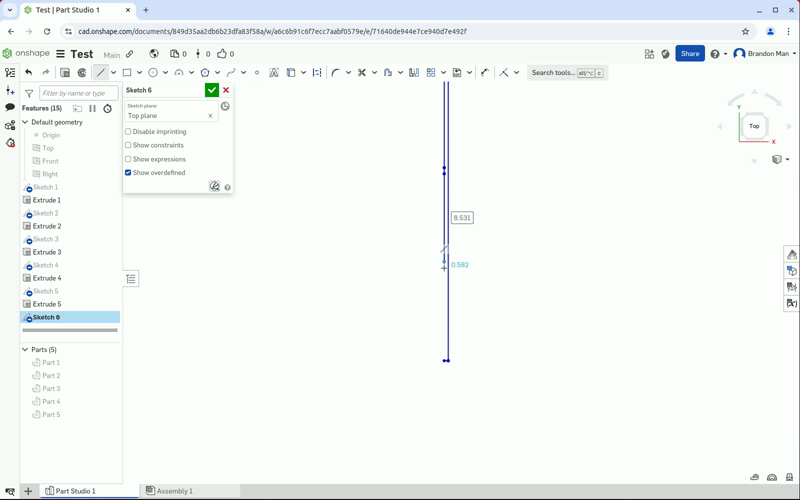
scroll(6)
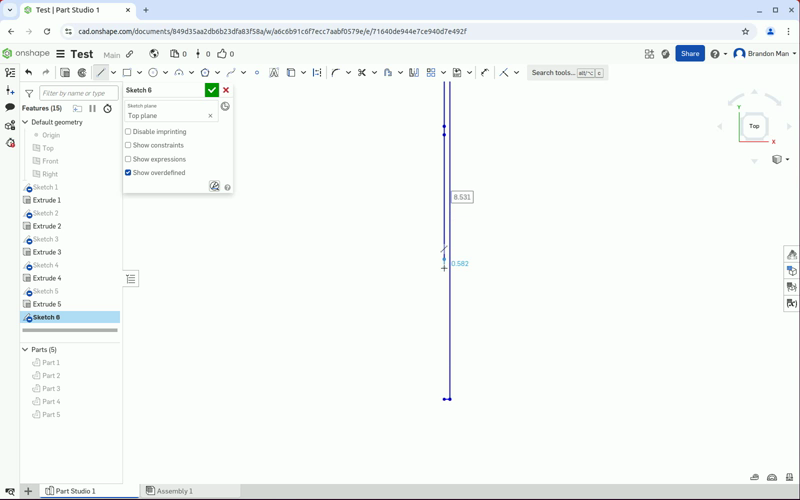
scroll(6)
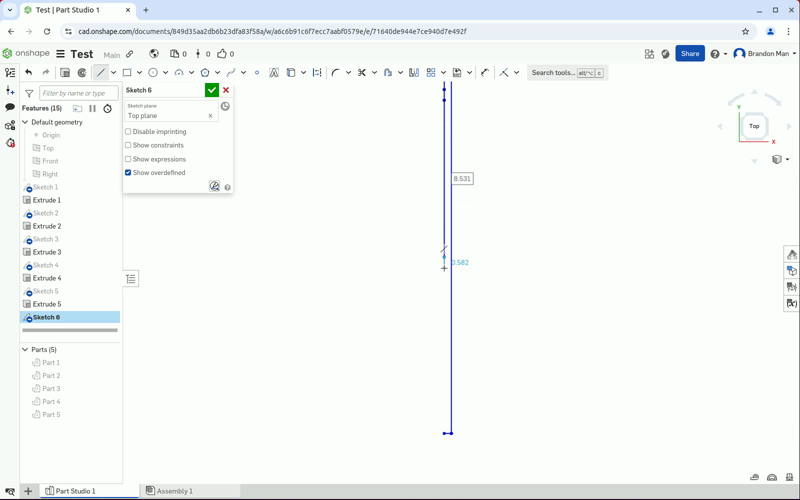
scroll(6)
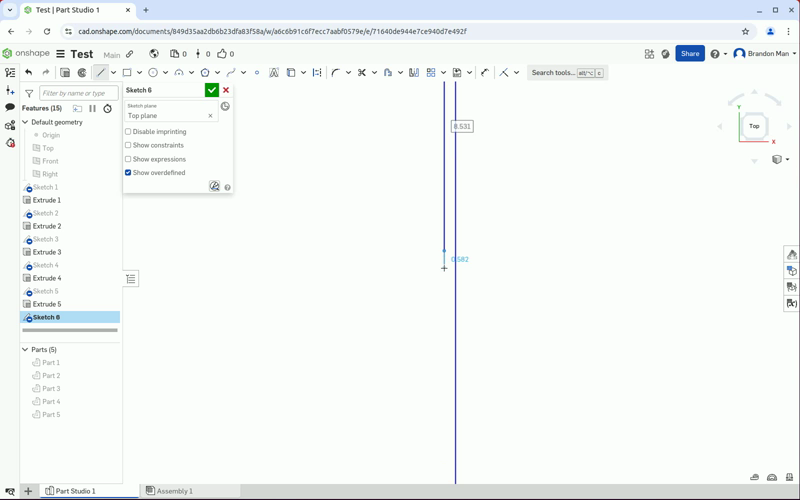
scroll(6)
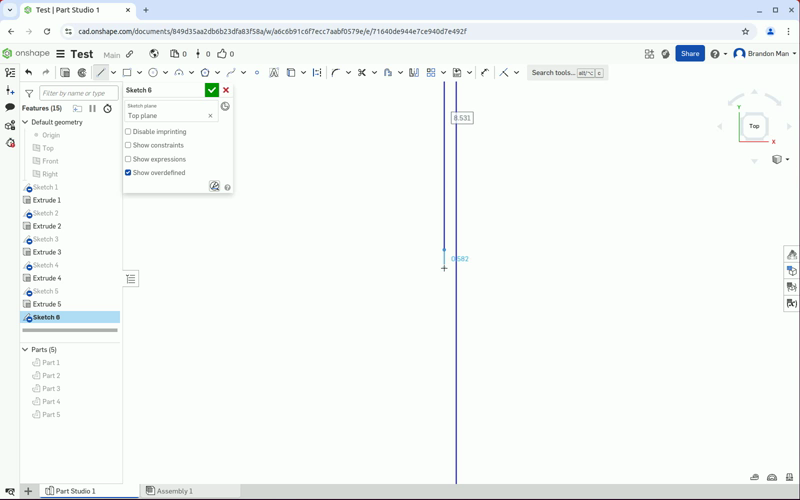
scroll(6)
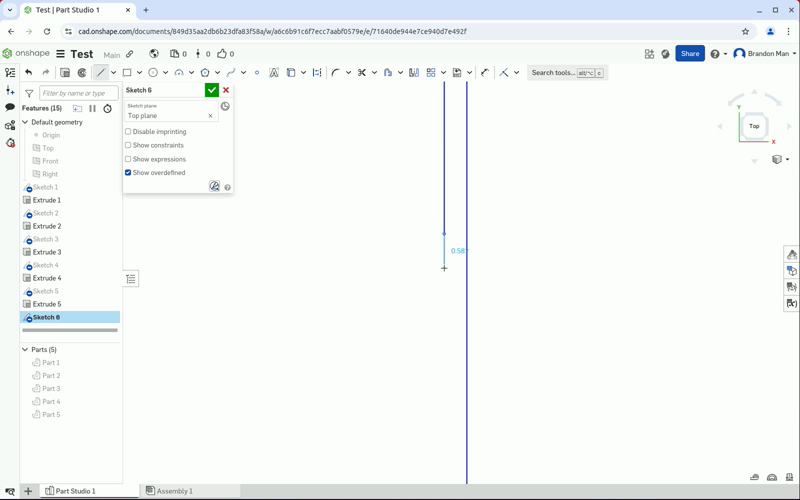
click(444, 267)
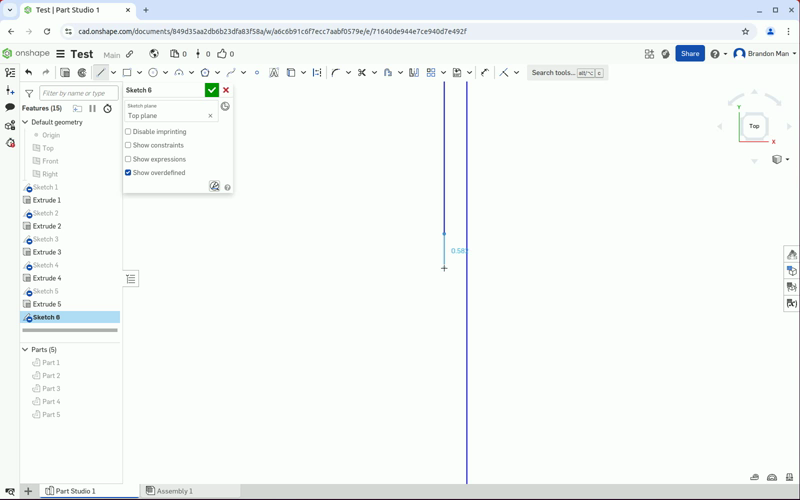
scroll(-6)
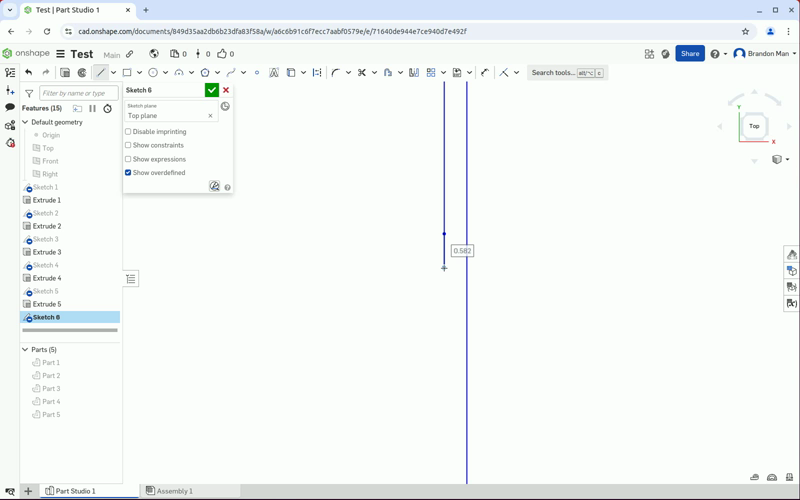
scroll(-6)
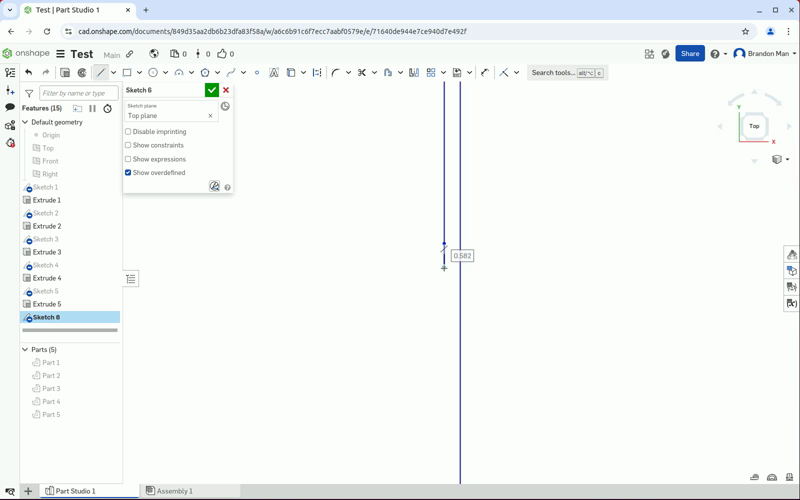
scroll(-6)
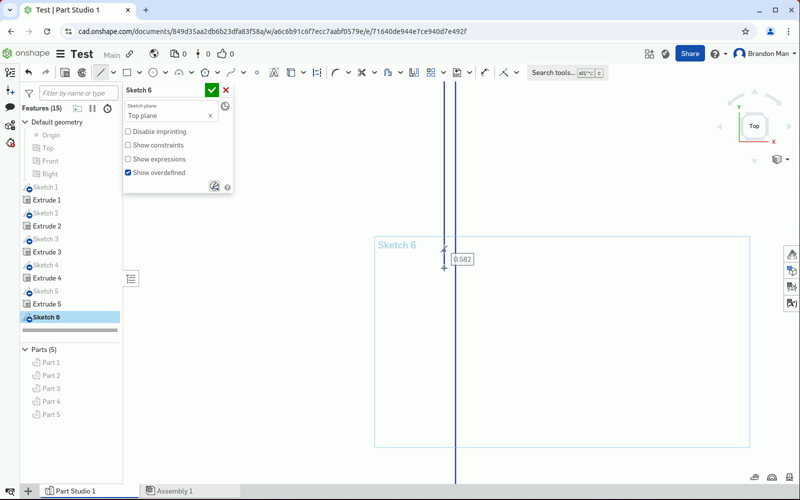
scroll(-6)
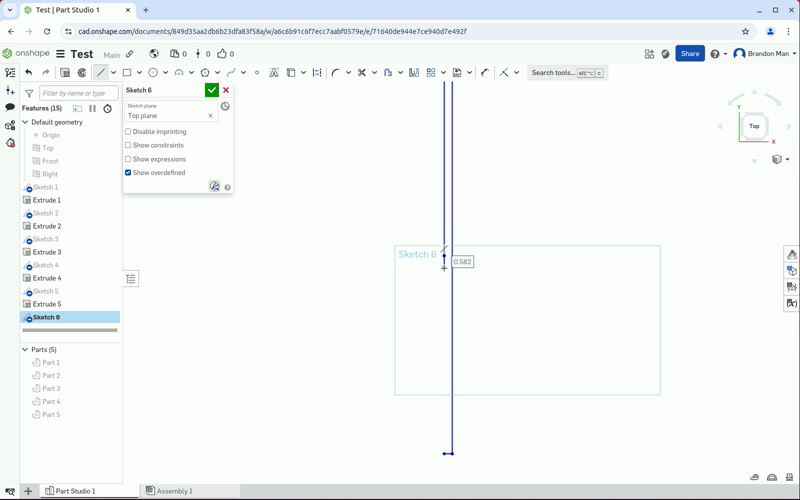
scroll(-6)
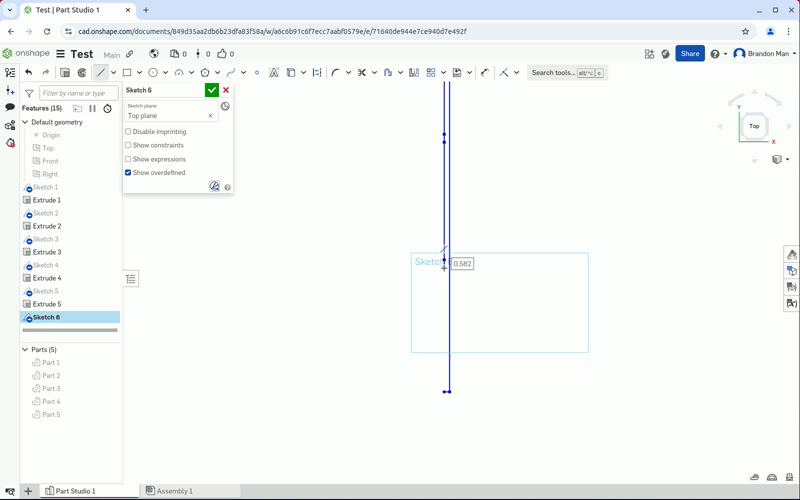
scroll(-6)
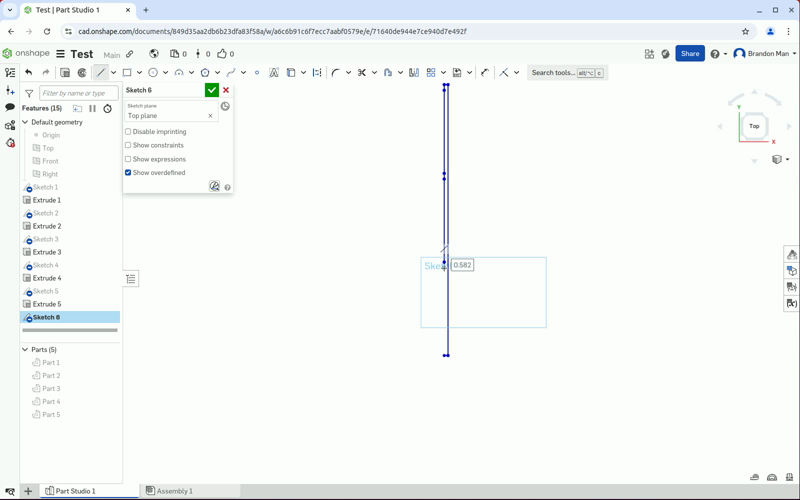
scroll(-6)
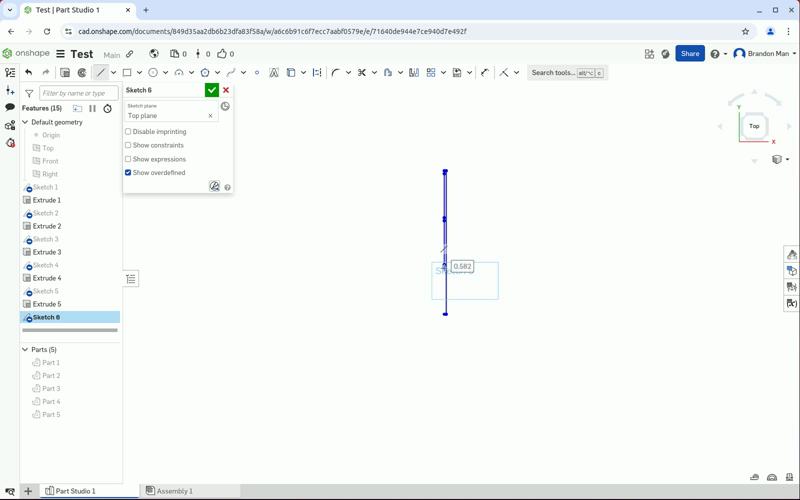
key_up(shift)
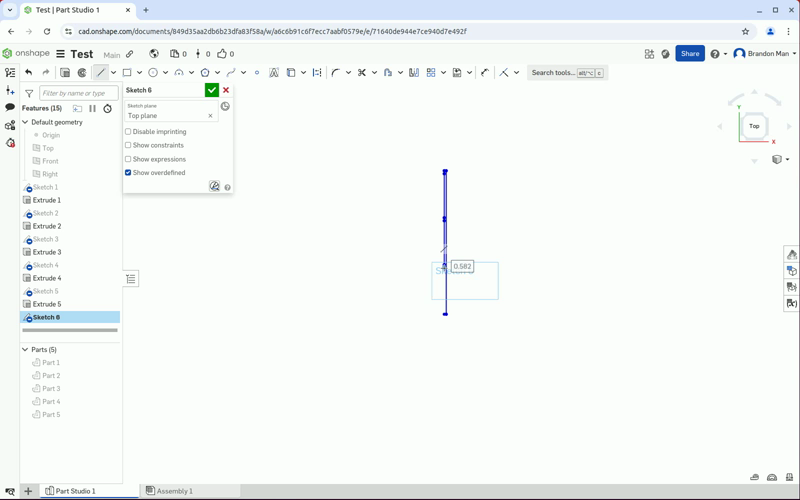
key_down(shift)
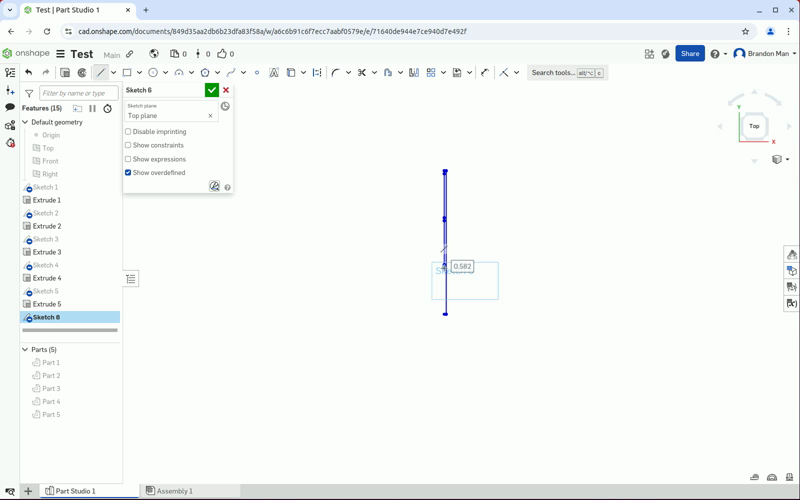
mouse_move(474, 267)
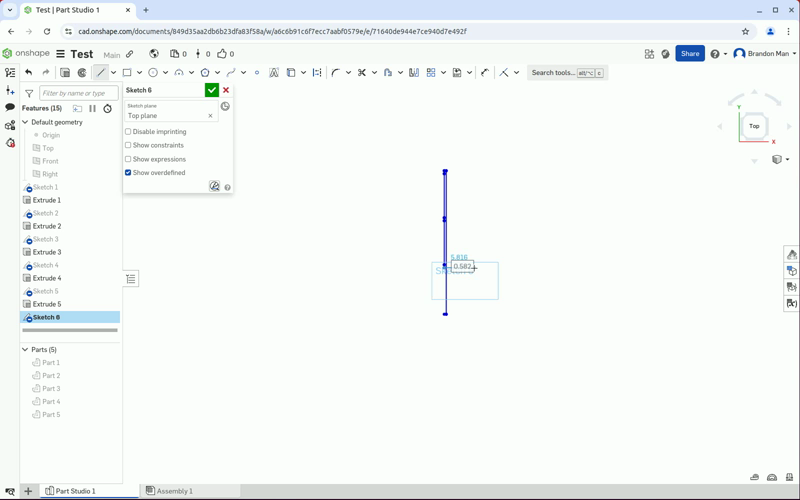
mouse_move(444, 311)
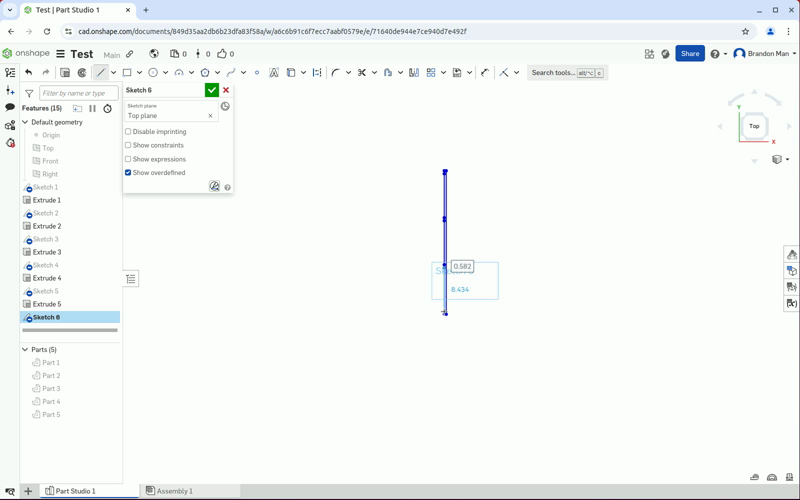
scroll(6)
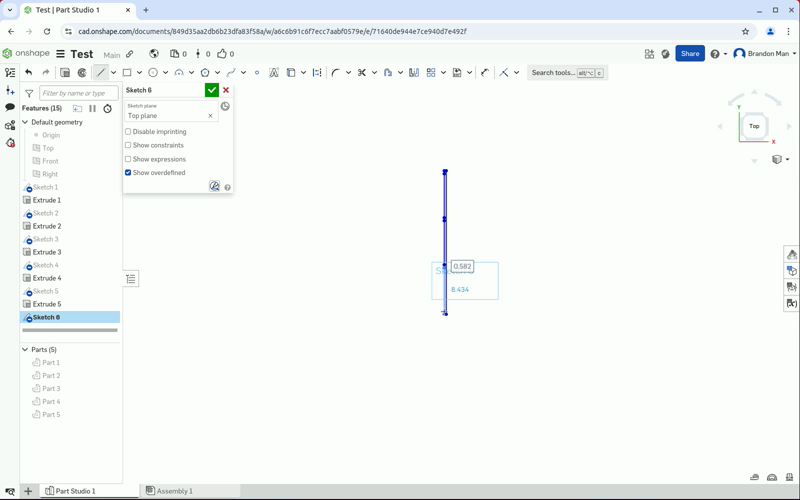
scroll(6)
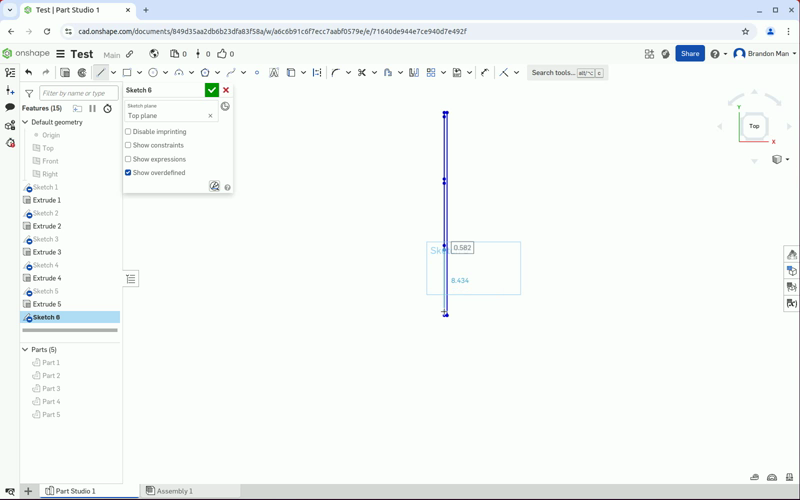
scroll(6)
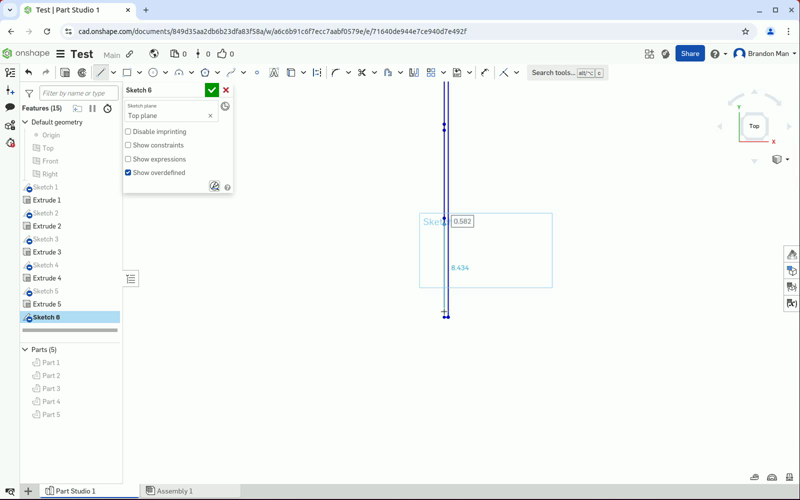
scroll(6)
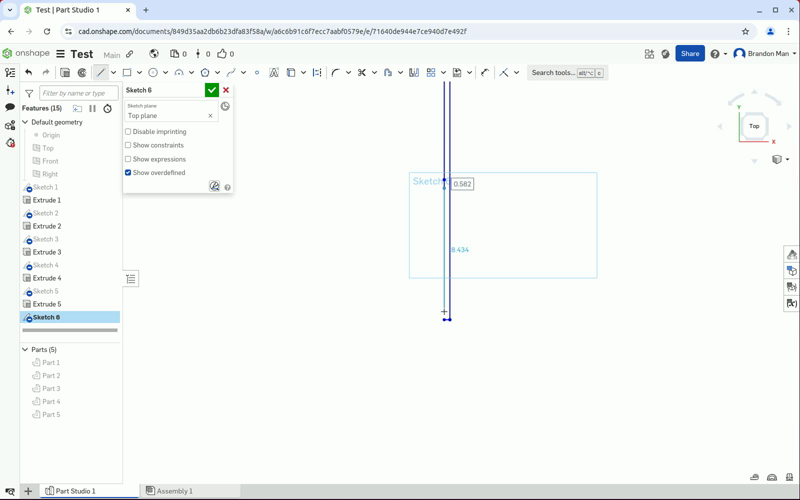
scroll(6)
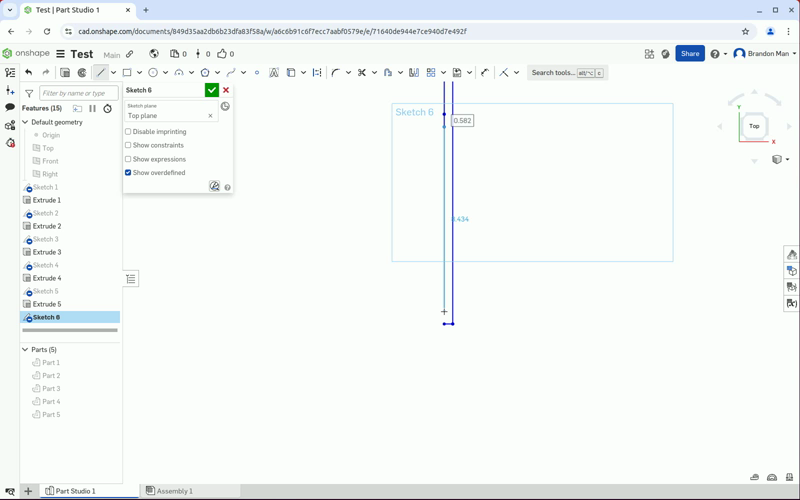
scroll(6)
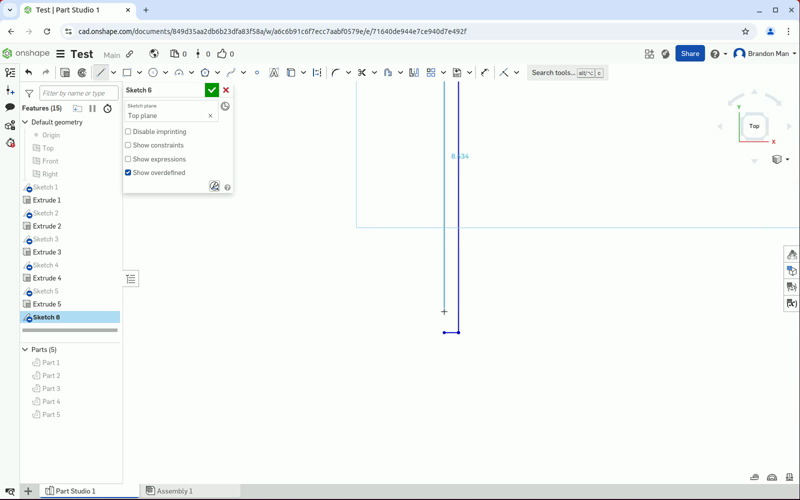
scroll(6)
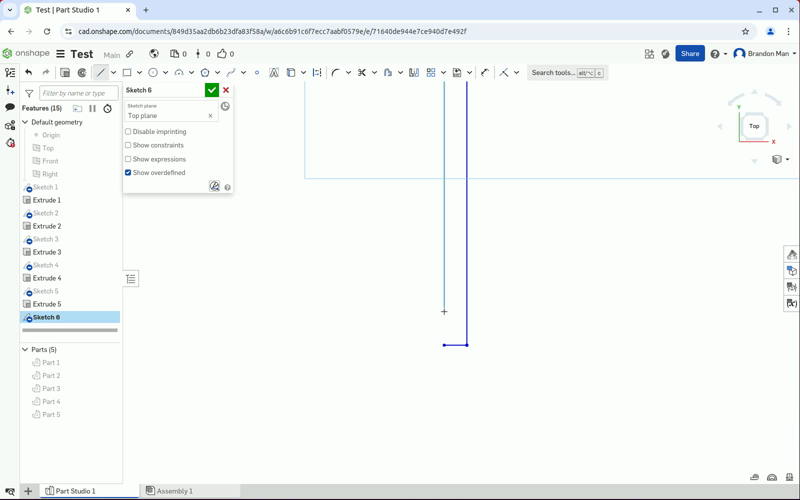
click(444, 311)
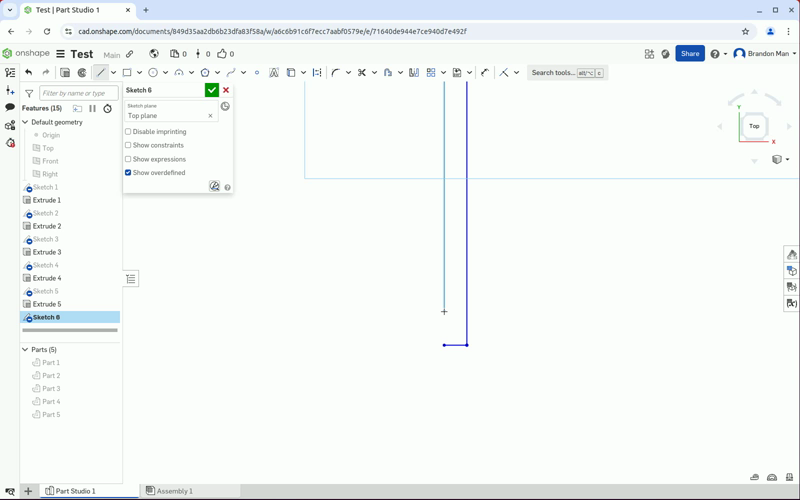
scroll(-6)
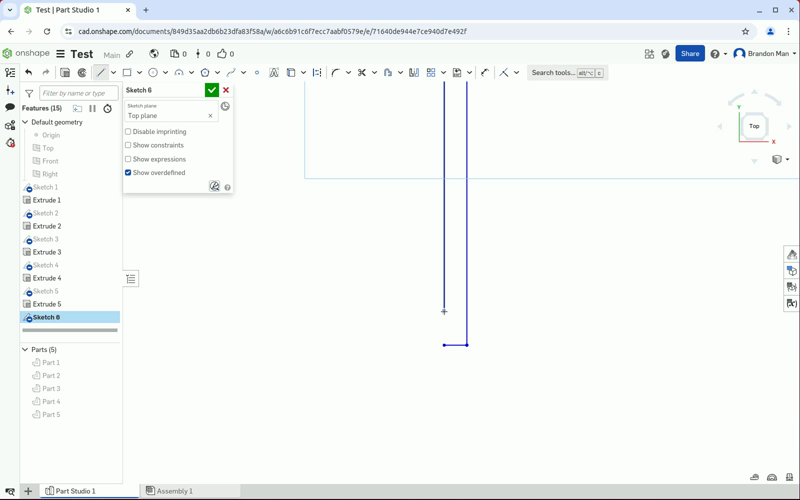
scroll(-6)
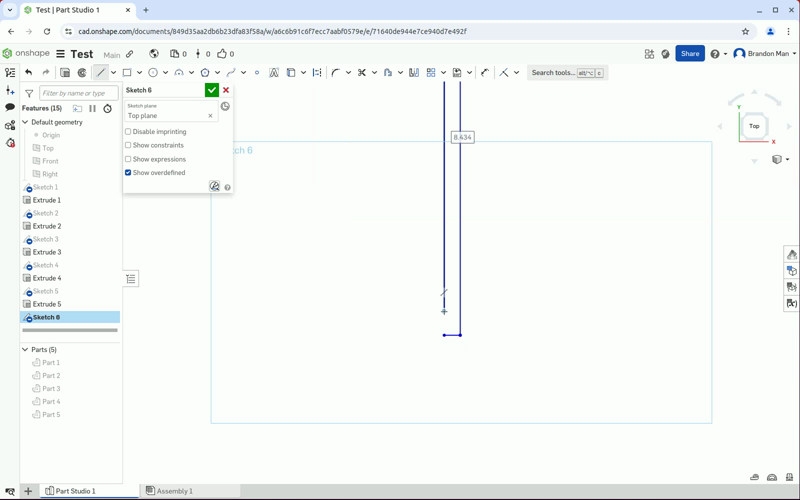
scroll(-6)
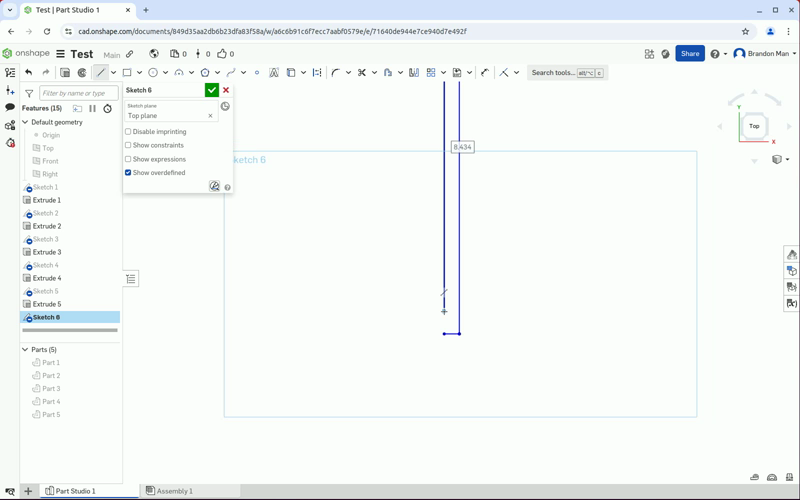
scroll(-6)
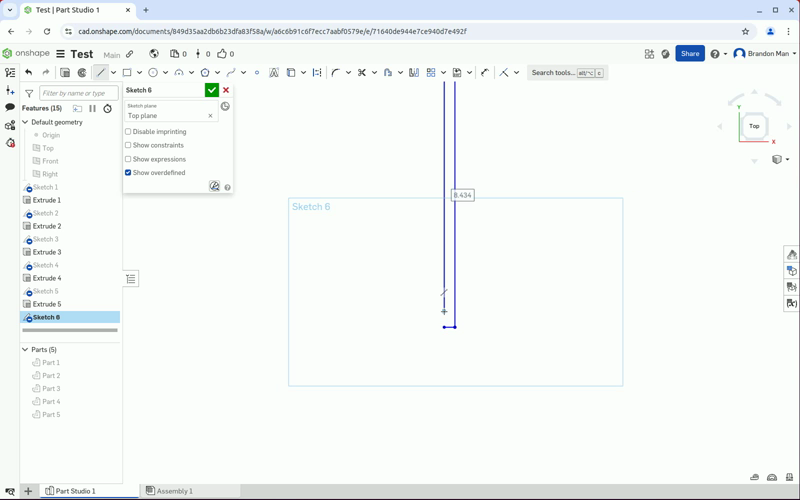
scroll(-6)
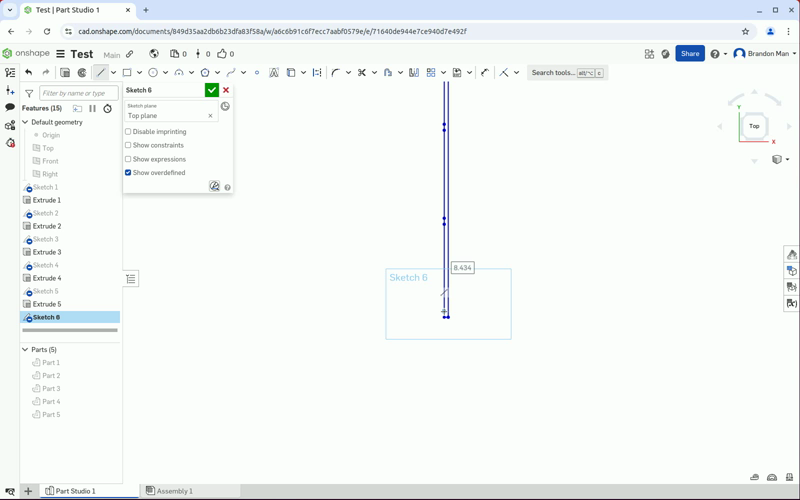
scroll(-6)
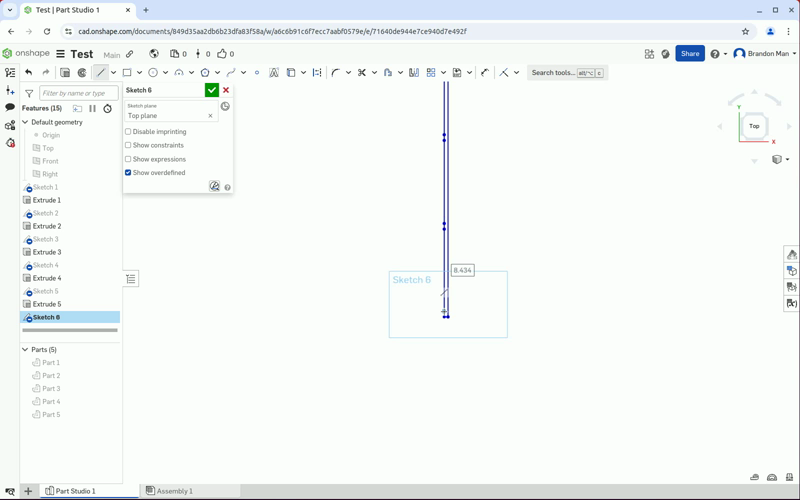
scroll(-6)
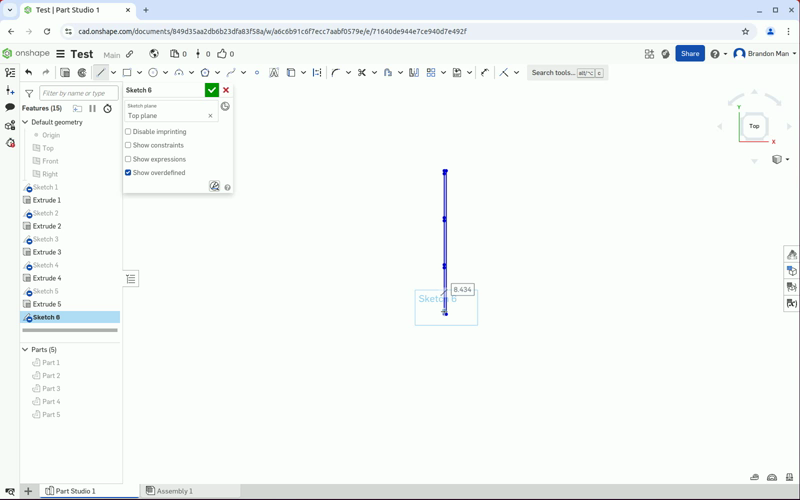
key_up(shift)
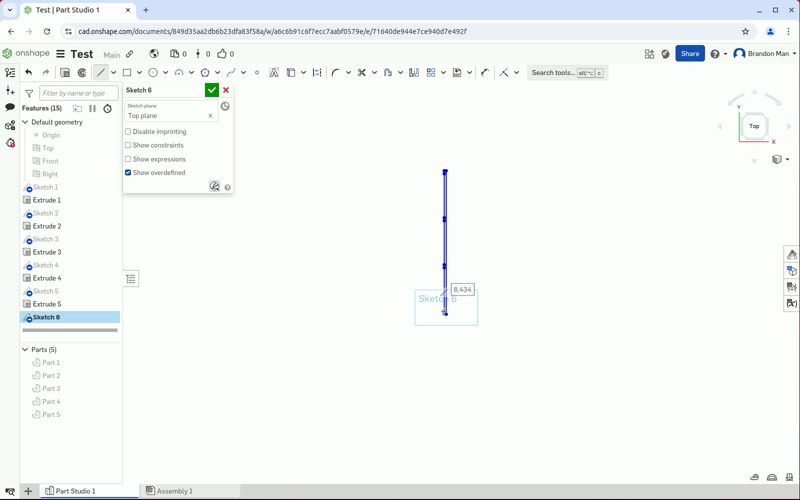
mouse_move(474, 311)
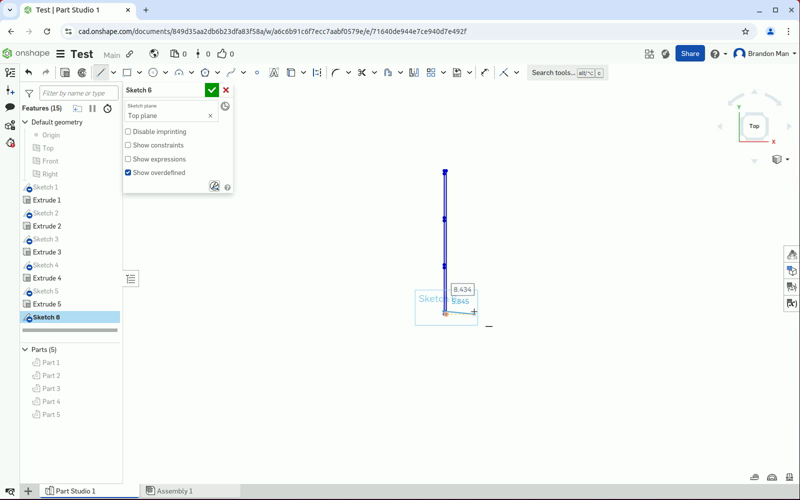
key_down(shift)
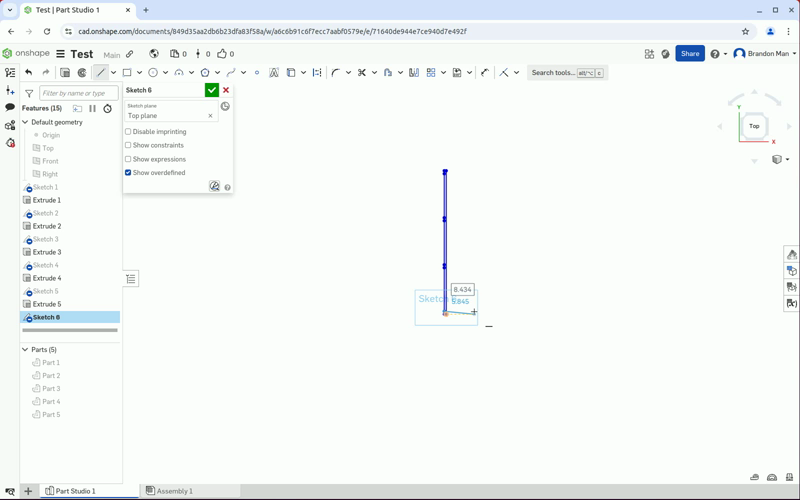
mouse_move(444, 314)
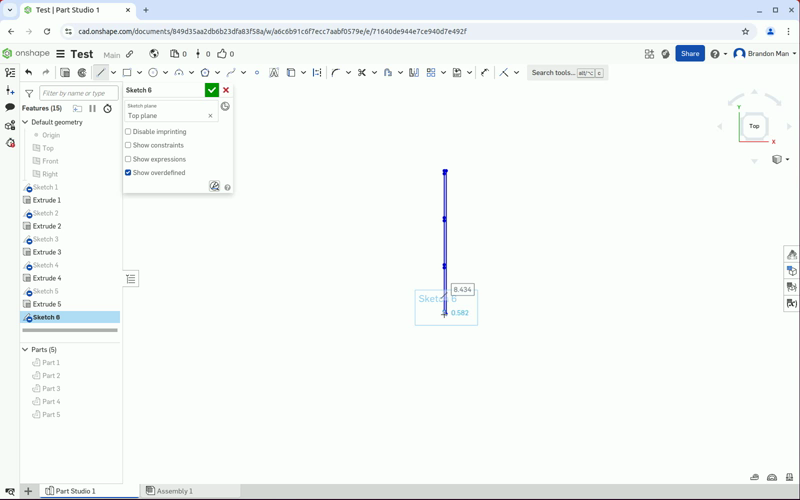
scroll(6)
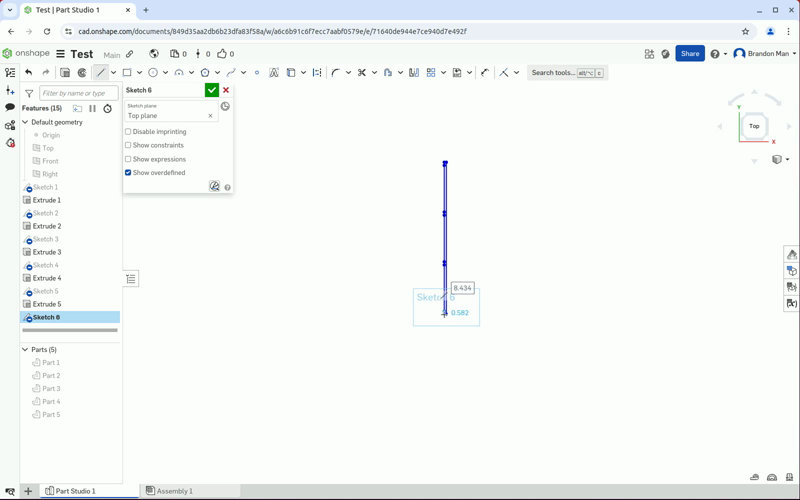
scroll(6)
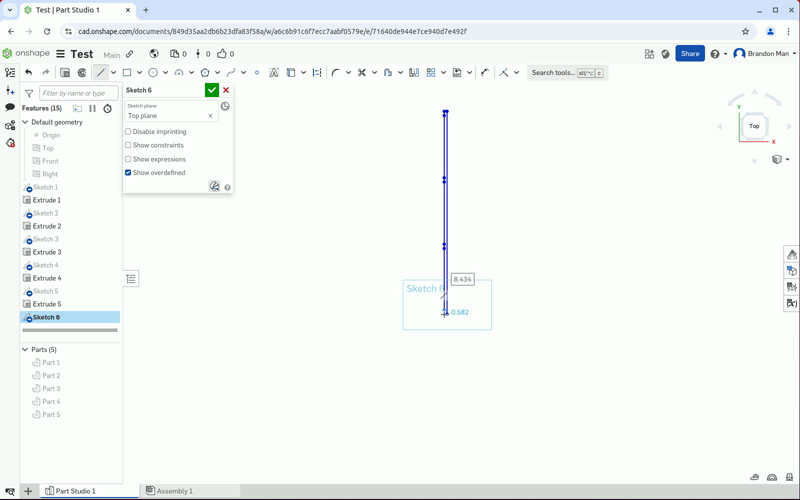
scroll(6)
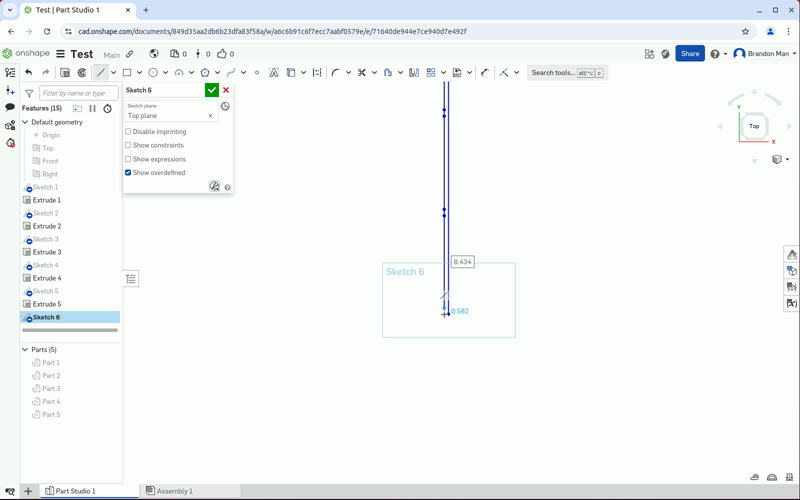
scroll(6)
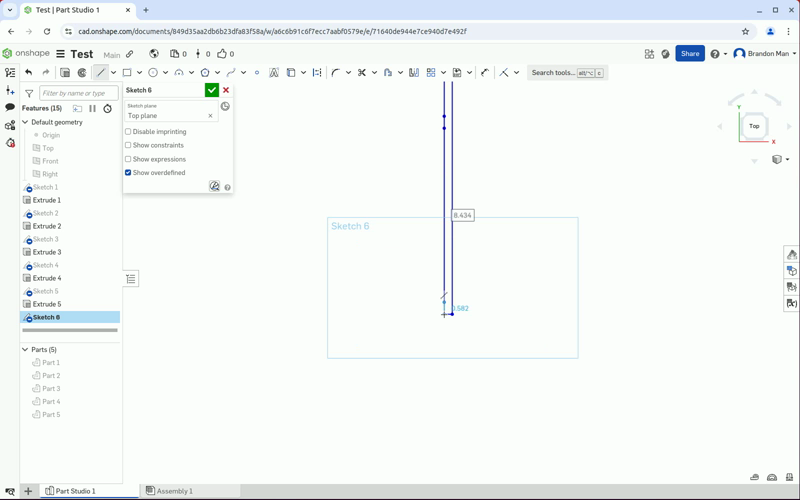
scroll(6)
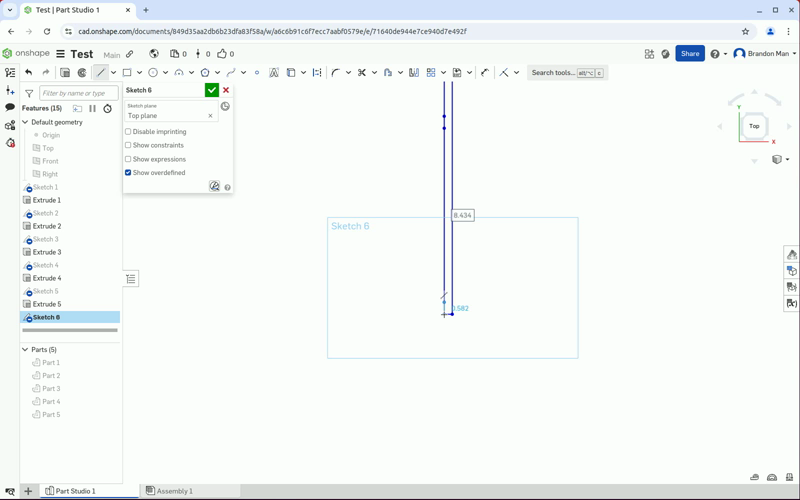
scroll(6)
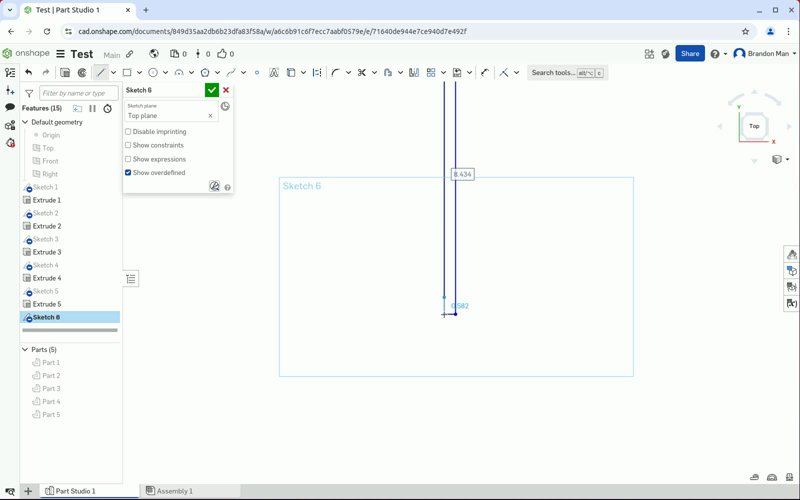
scroll(6)
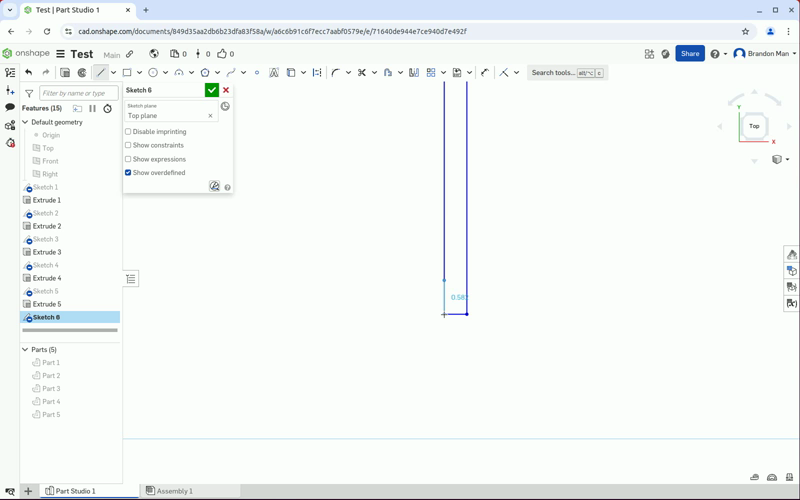
key_up(shift)
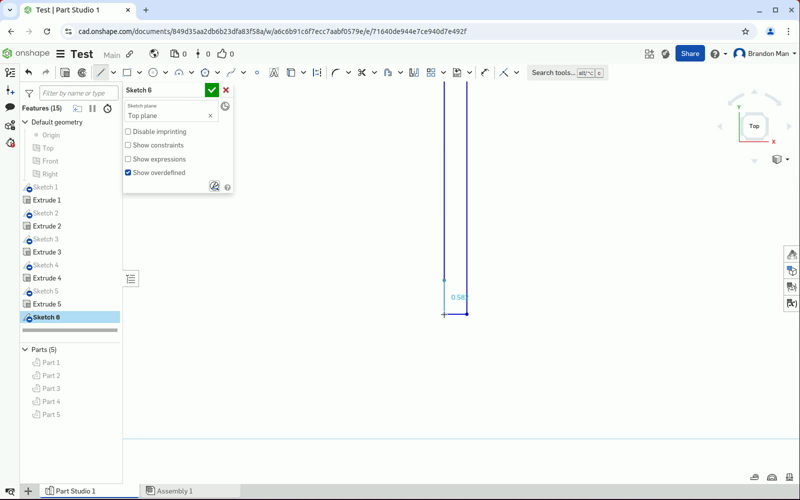
click(444, 314)
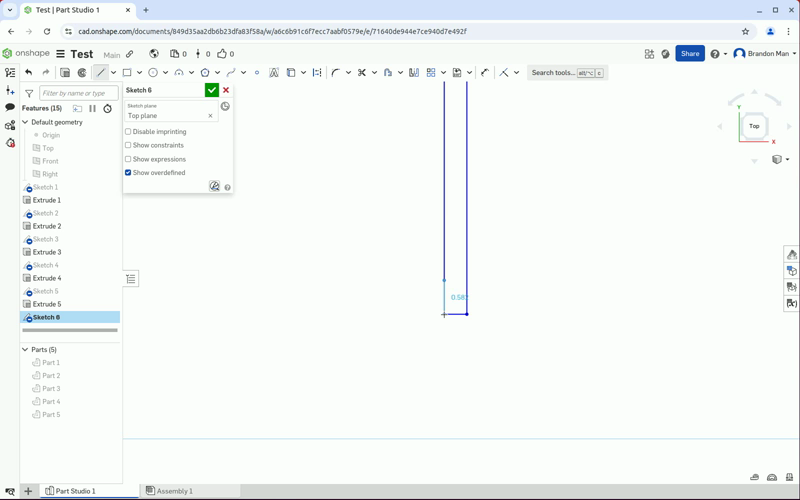
scroll(-6)
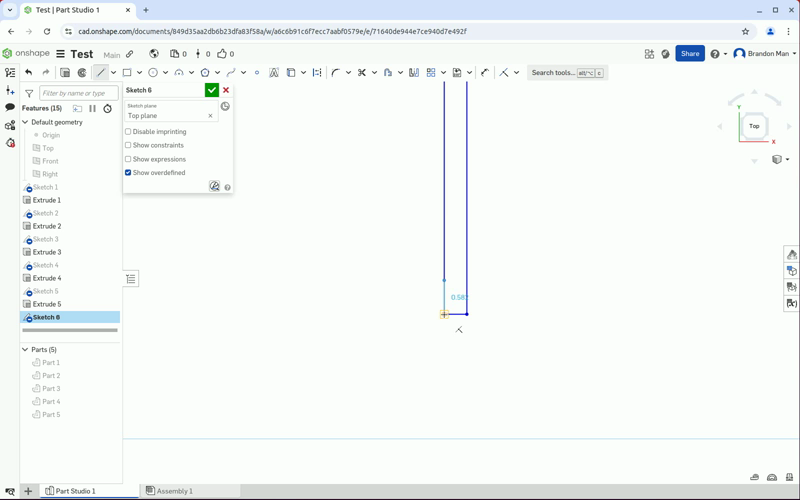
scroll(-6)
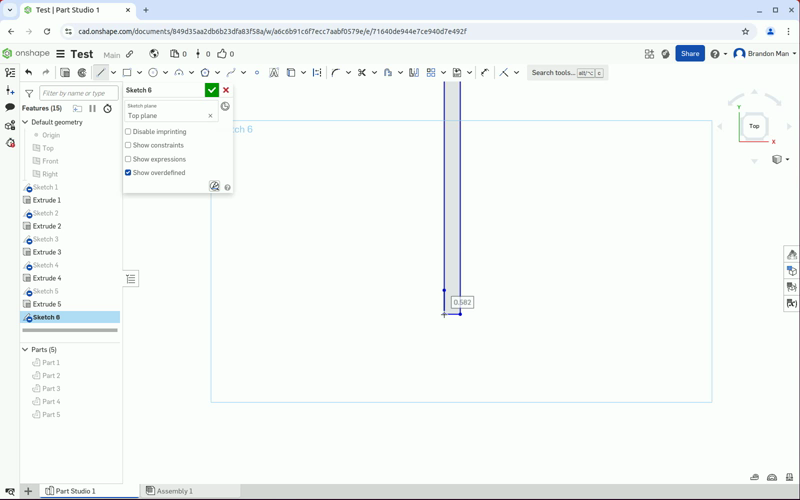
scroll(-6)
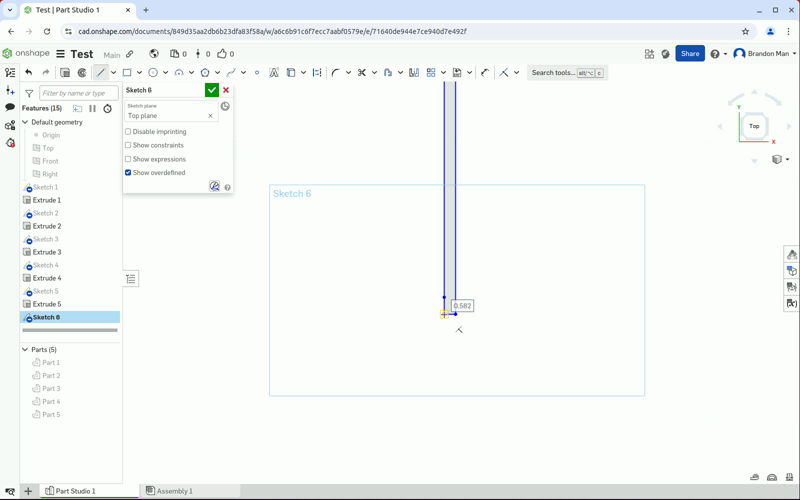
scroll(-6)
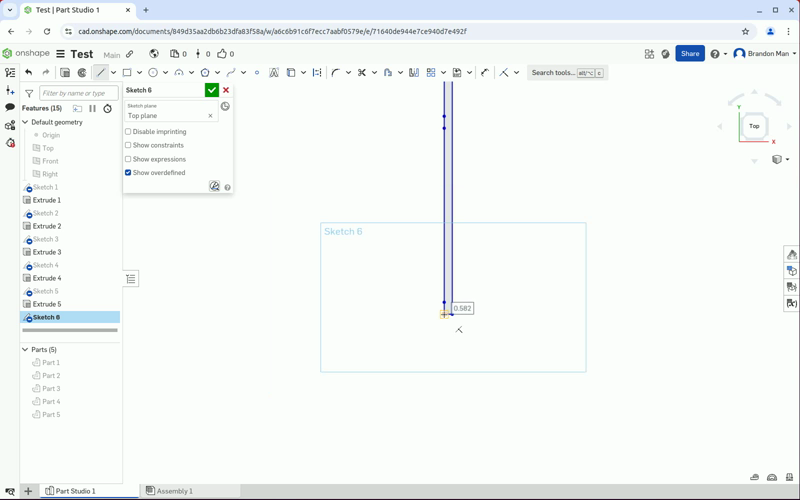
scroll(-6)
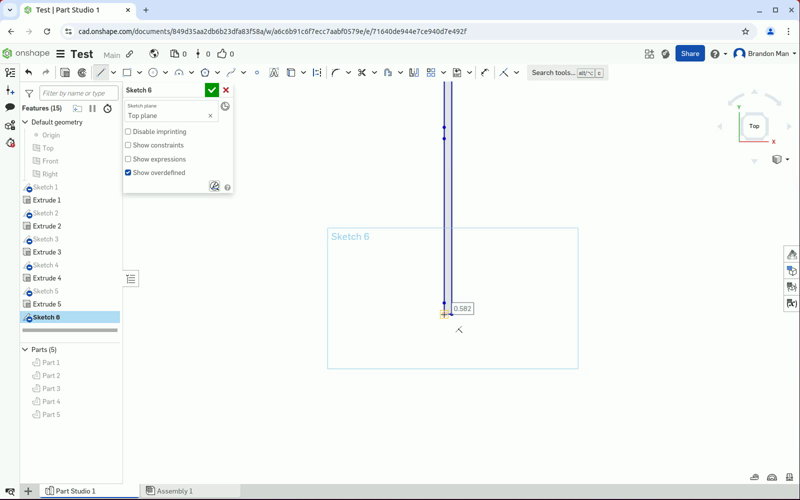
scroll(-6)
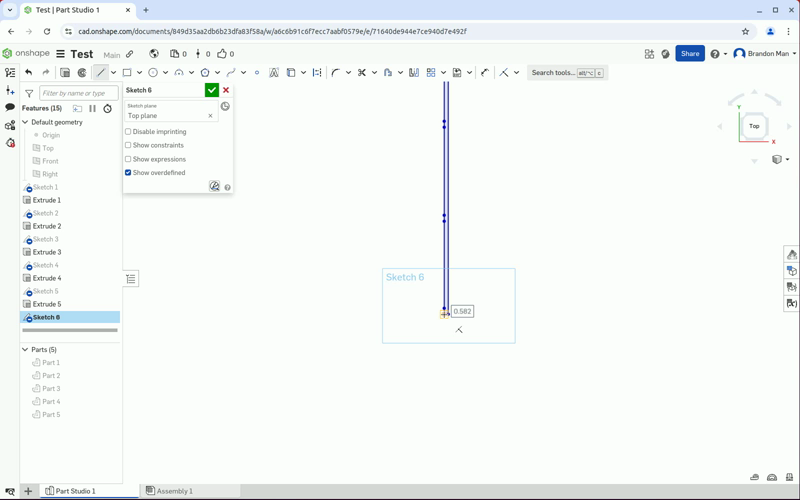
scroll(-6)
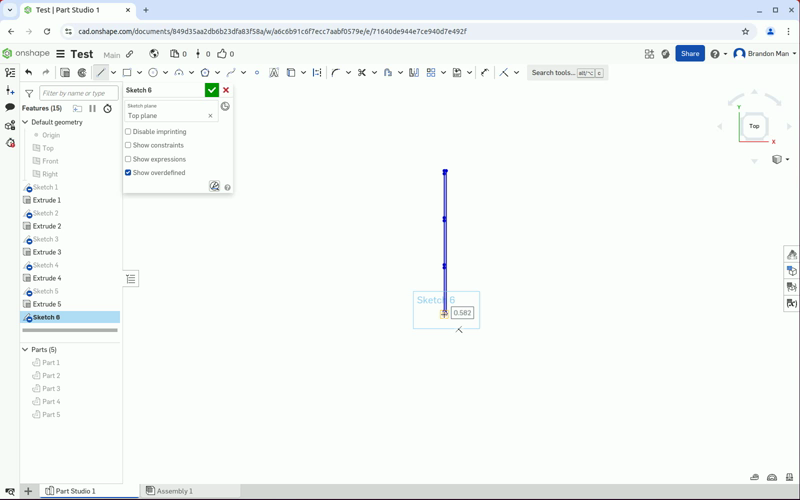
key(esc)
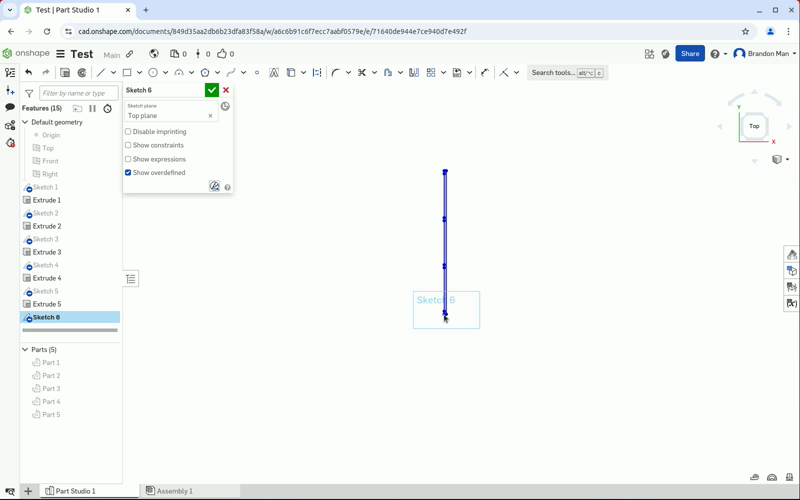
mouse_move(444, 184)
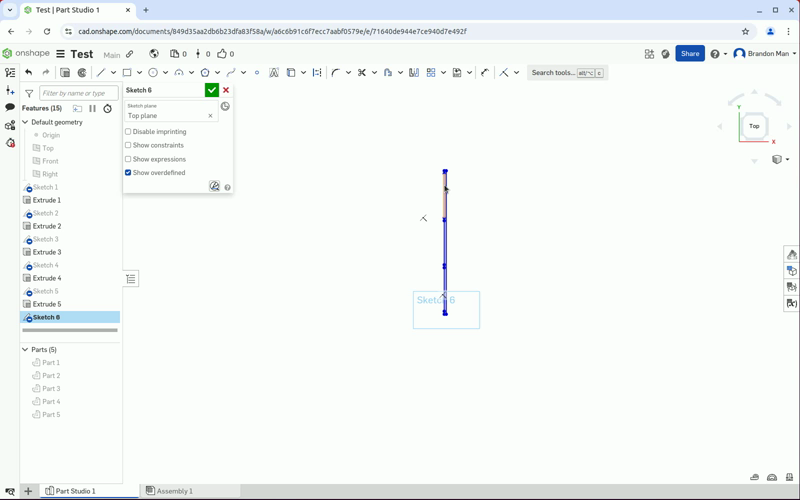
scroll(6)
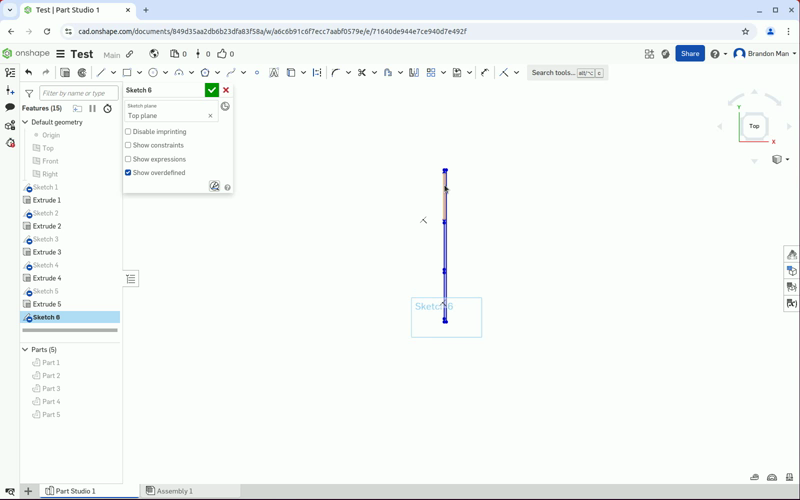
scroll(6)
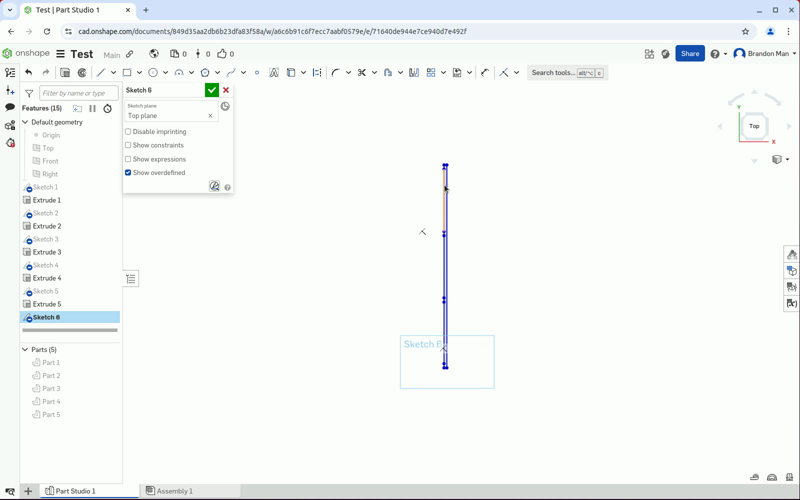
scroll(6)
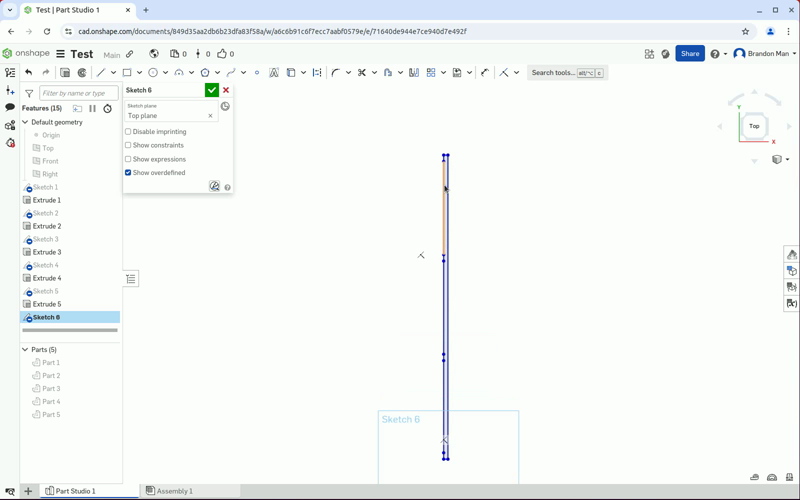
scroll(6)
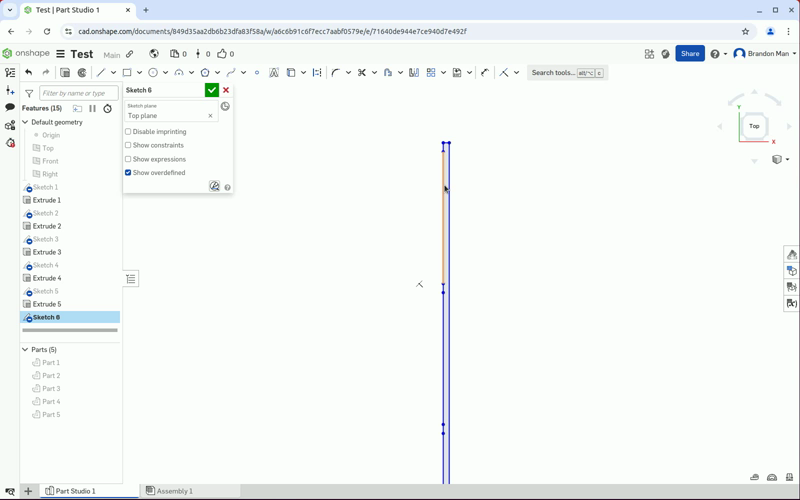
scroll(6)
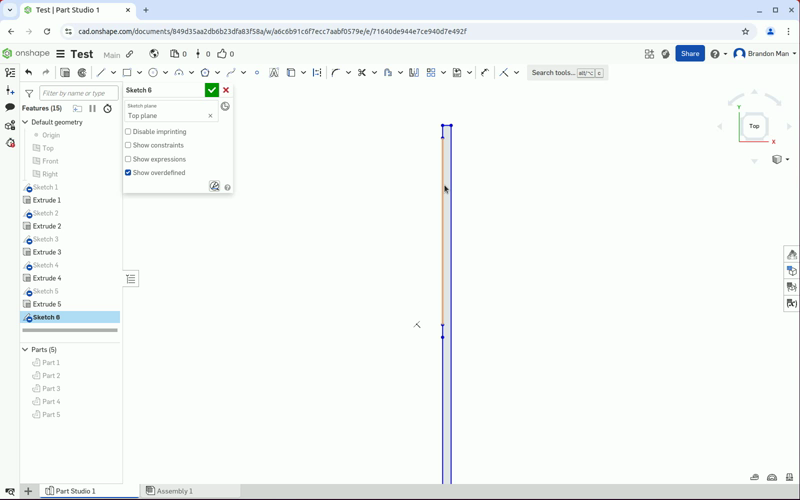
scroll(6)
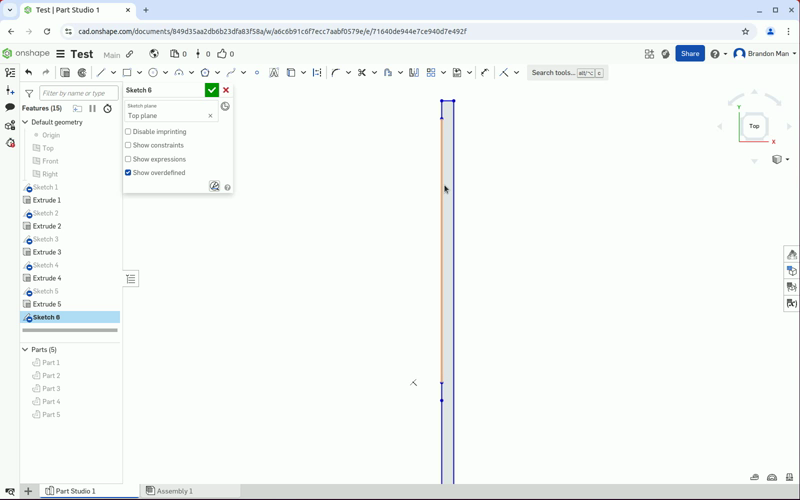
scroll(6)
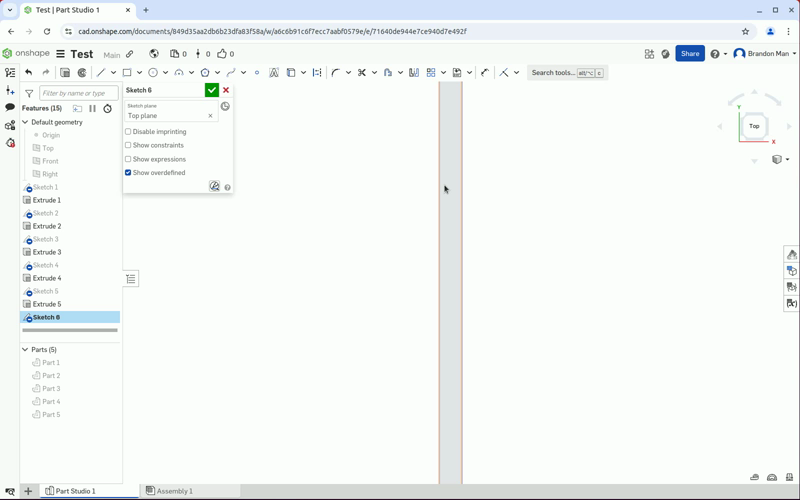
click(444, 184)
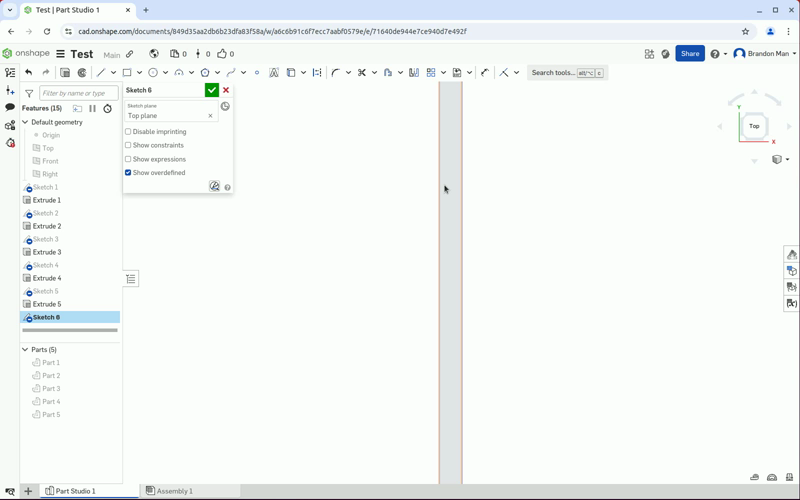
scroll(-6)
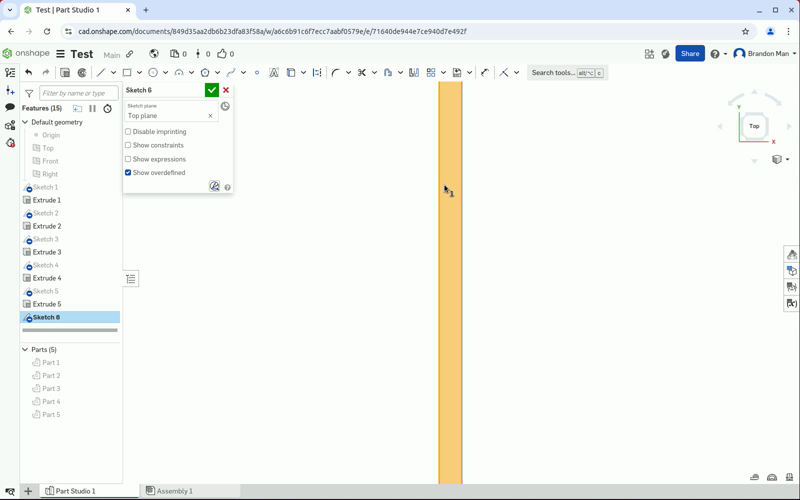
scroll(-6)
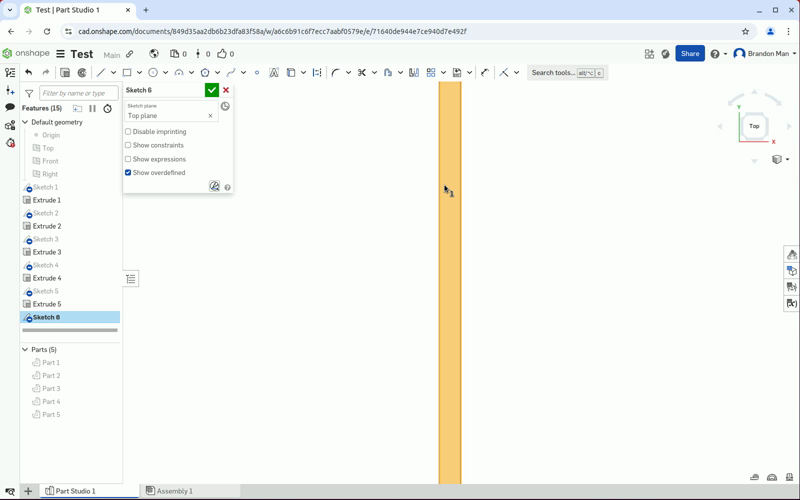
scroll(-6)
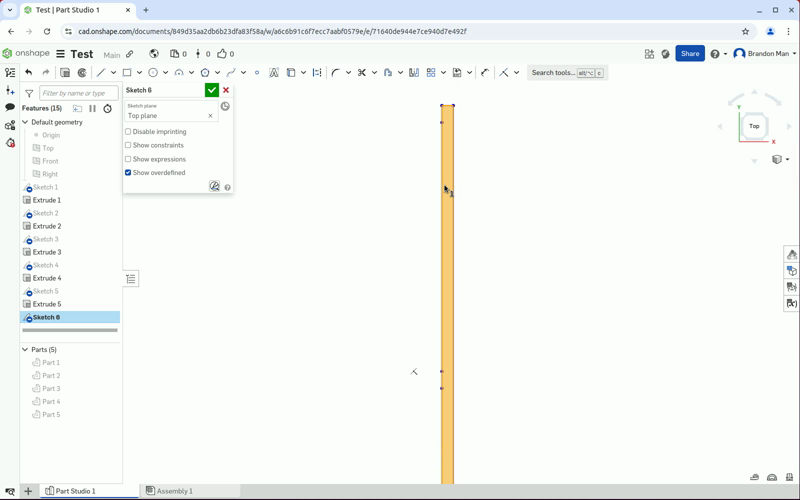
scroll(-6)
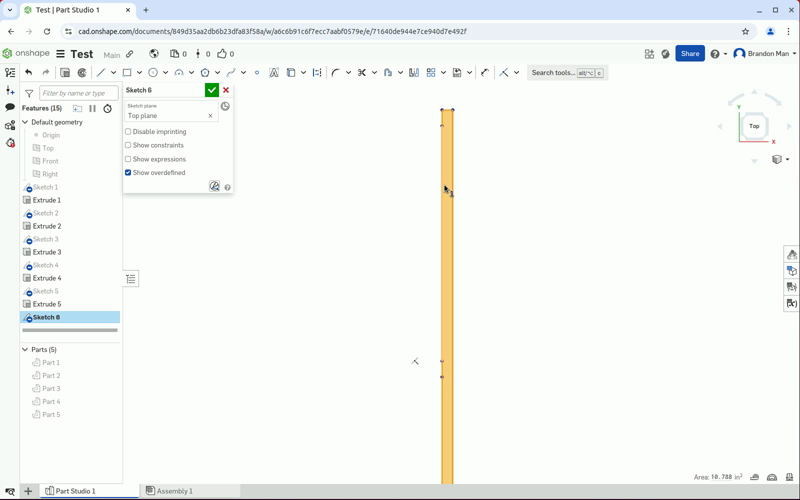
scroll(-6)
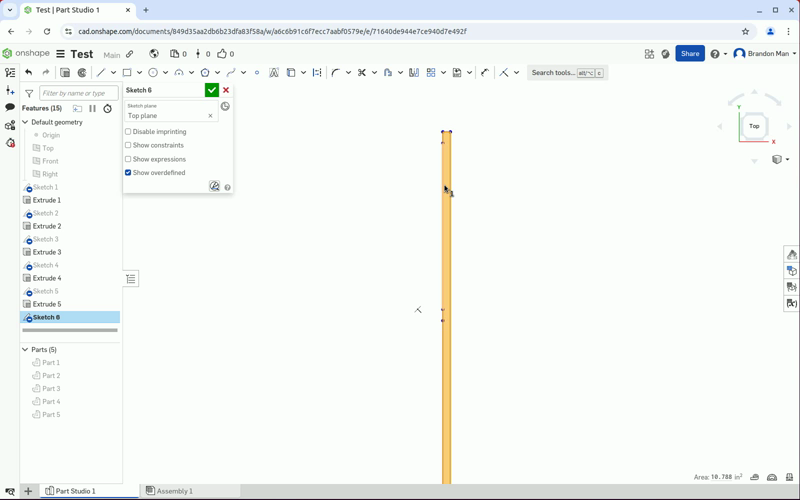
scroll(-6)
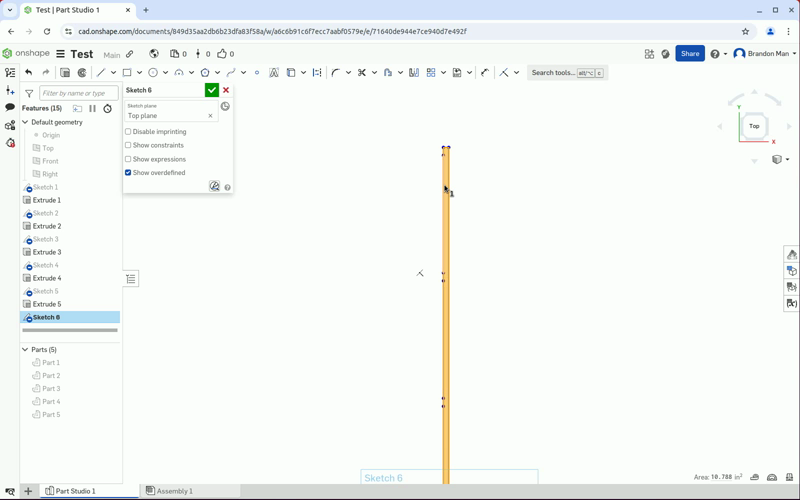
scroll(-6)
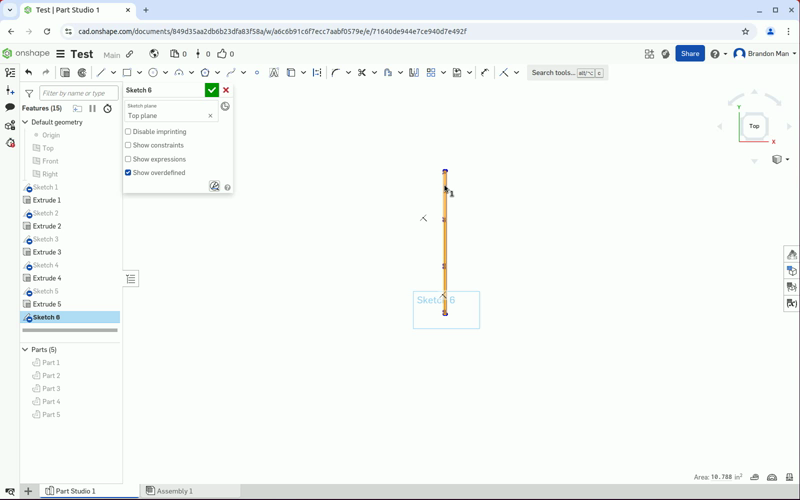
mouse_move(73, 352)
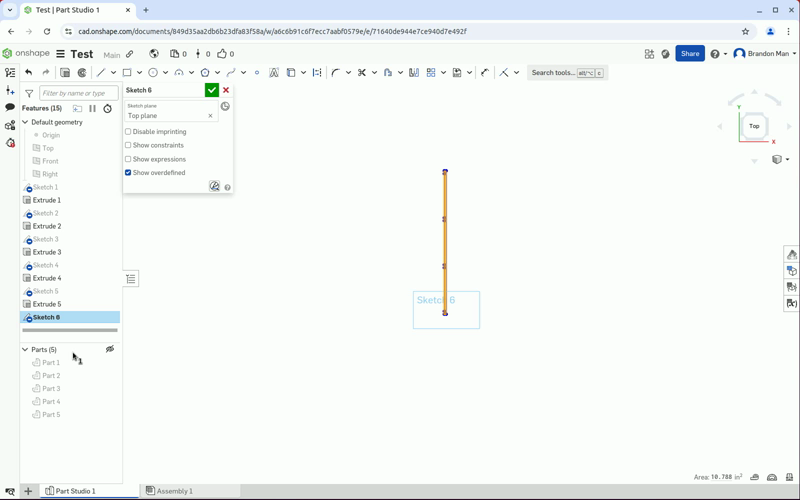
key(shift+y)
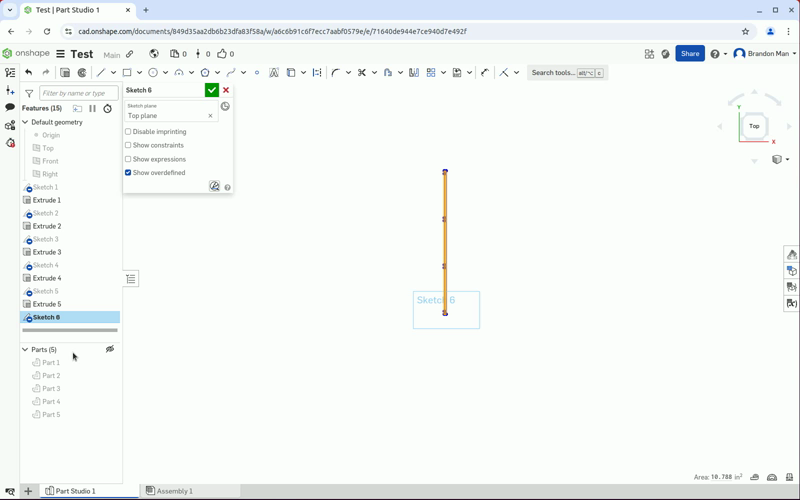
key(shift+e)
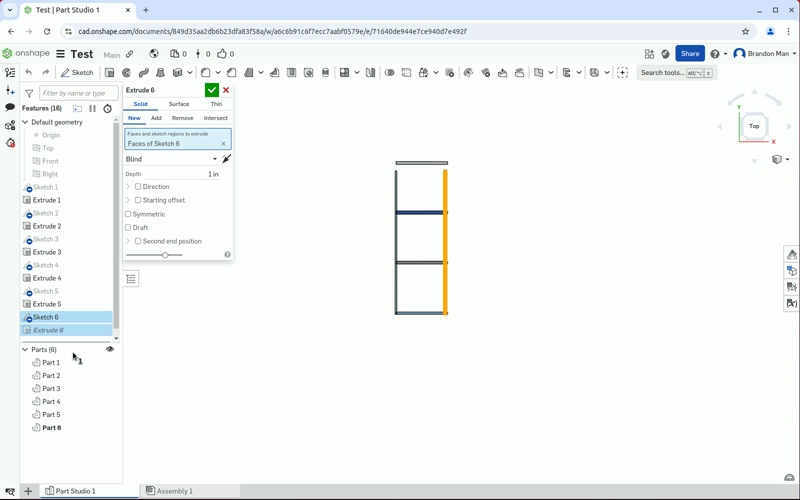
mouse_move(143, 106)
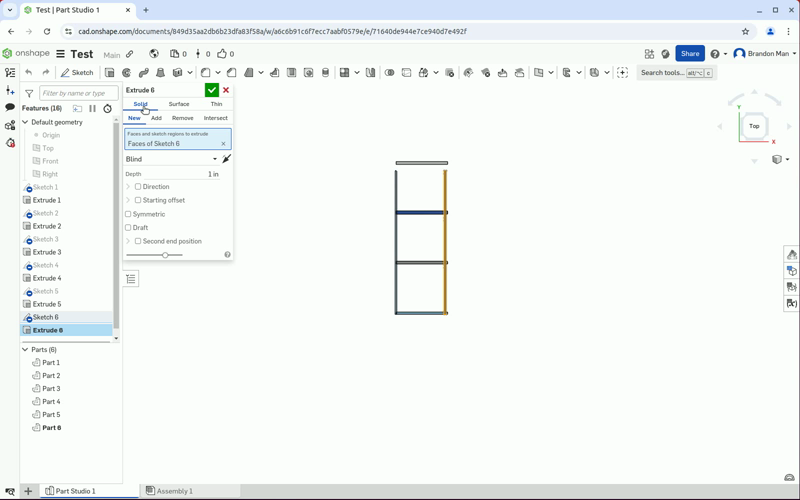
click(143, 106)
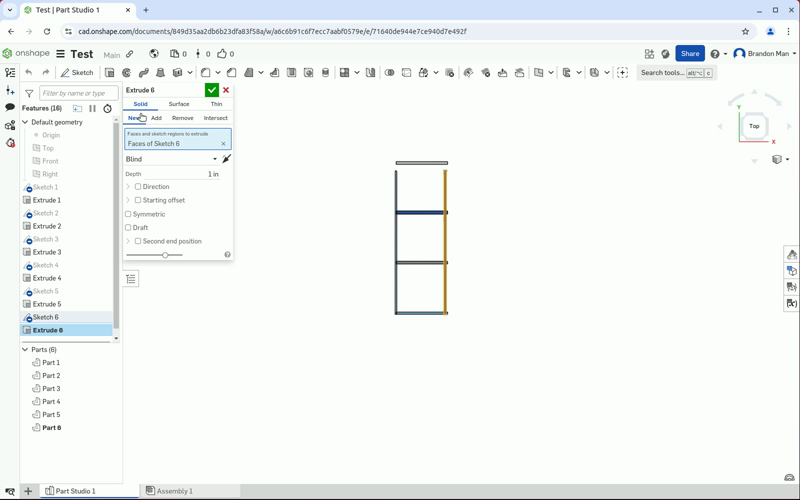
mouse_move(137, 120)
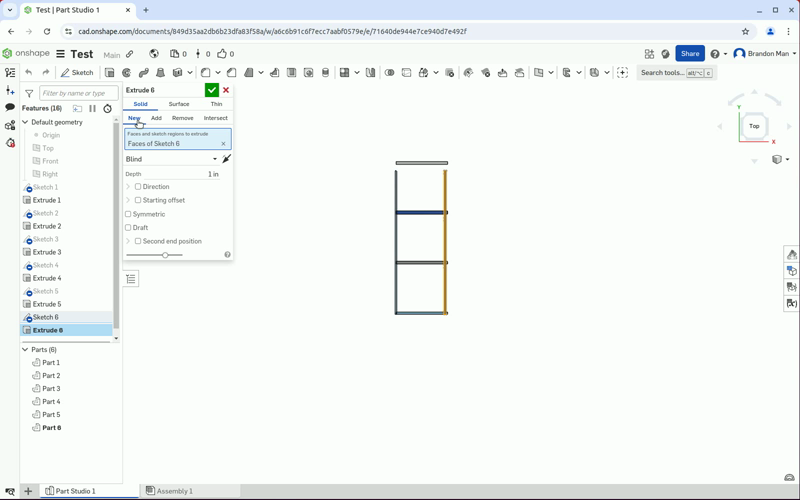
click(137, 120)
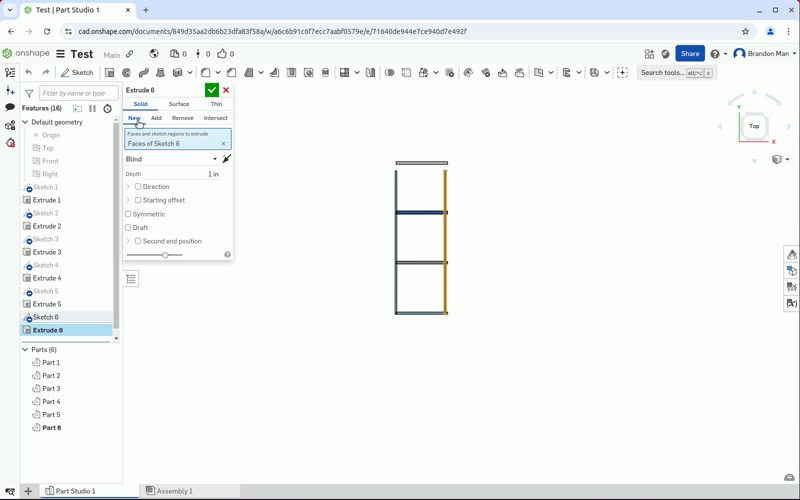
key(tab, 4)
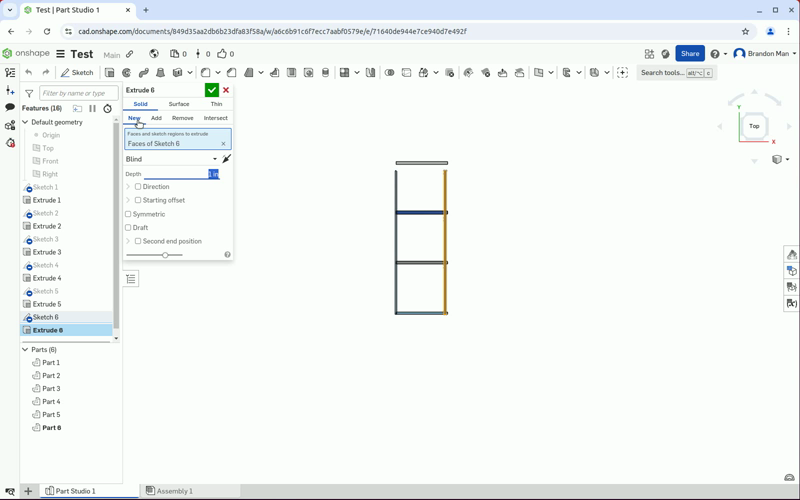
text(0.481)
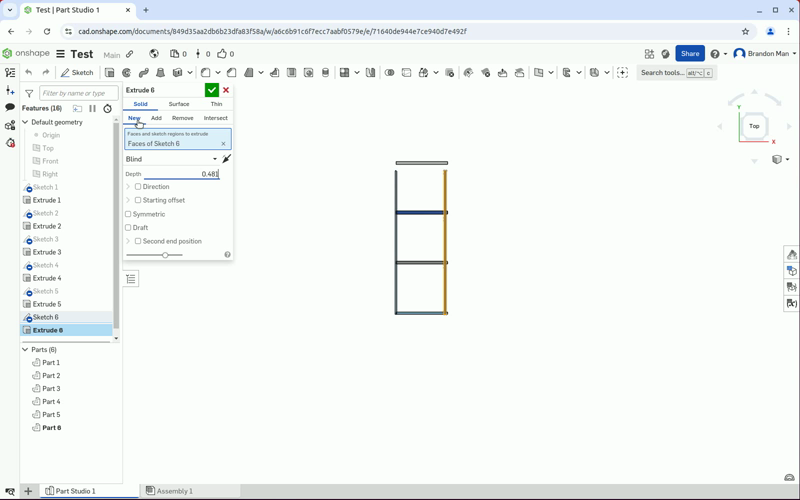
key(enter)
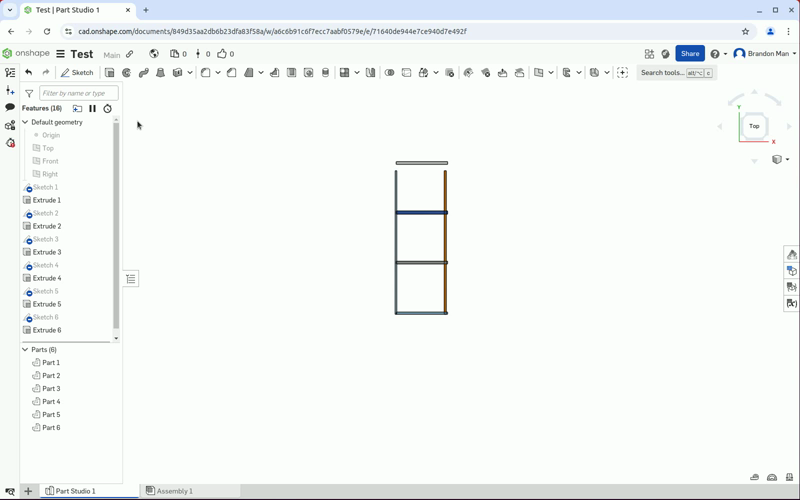
key(shift+h)
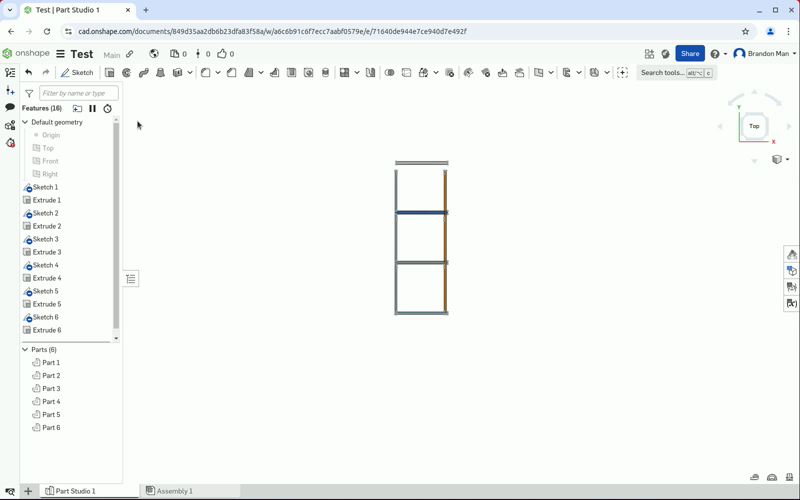
key(shift+h)
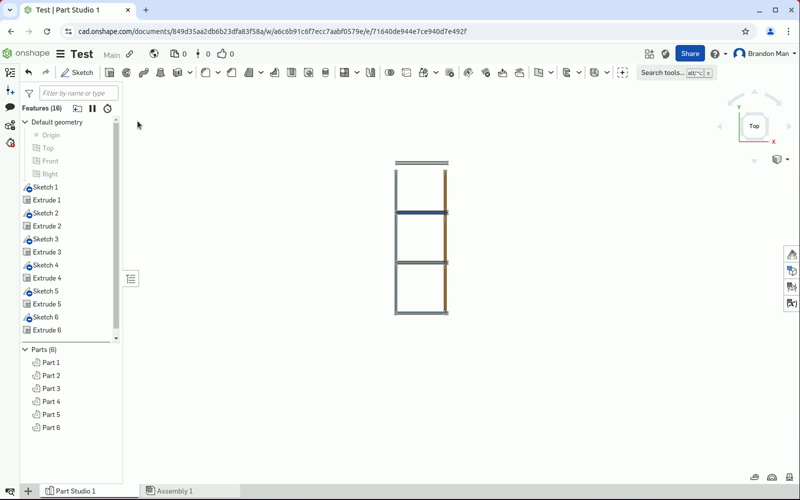
key(shift+7)
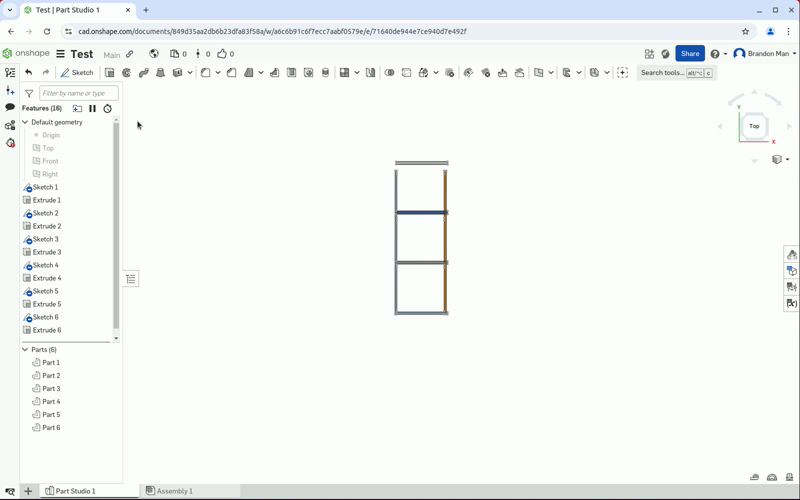
key(up, 3)
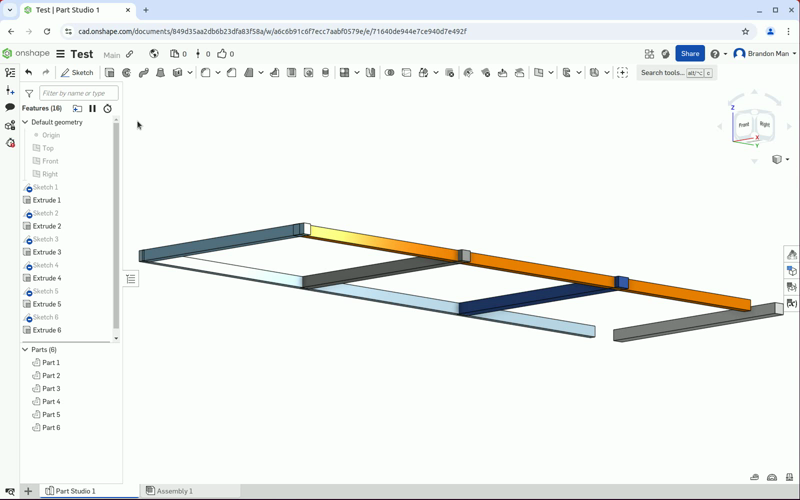
key(left, 3)
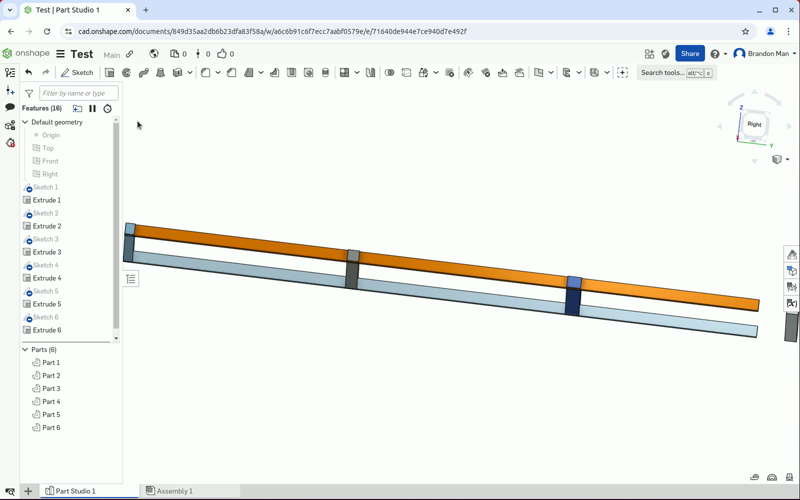
key(right, 3)
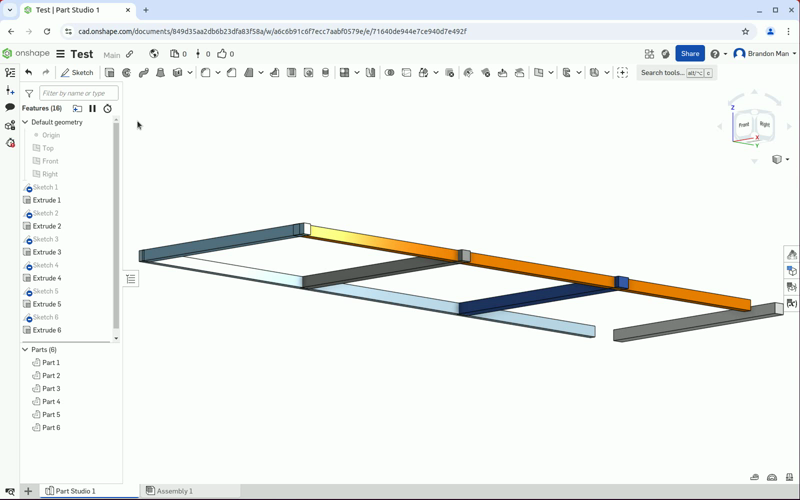
key(down, 3)
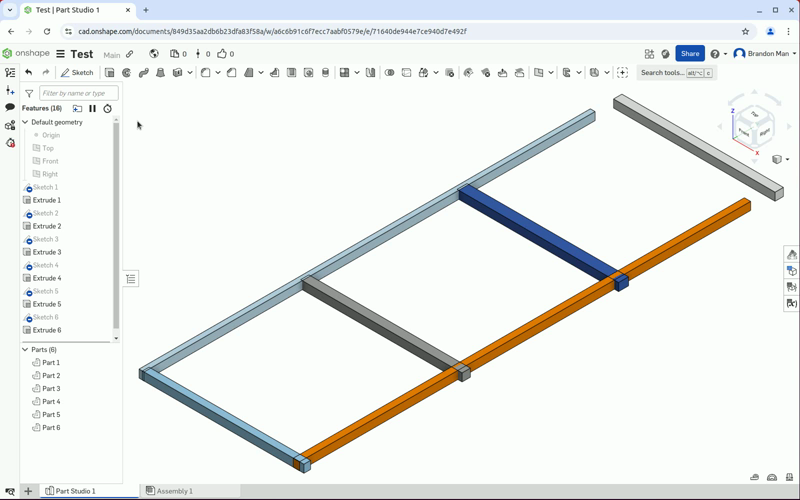
mouse_move(69, 189)
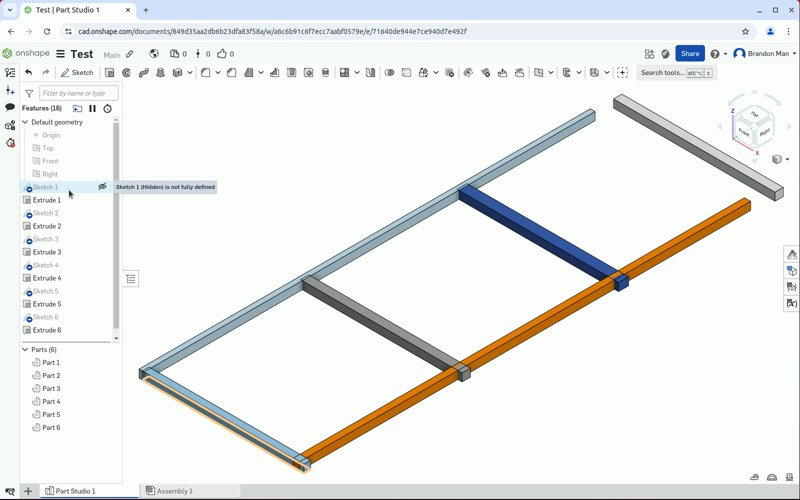
click(69, 189)